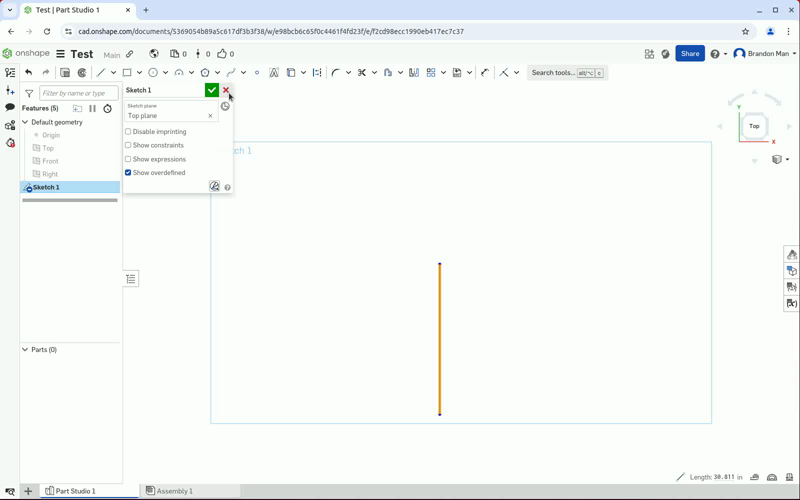
key(shift+h)
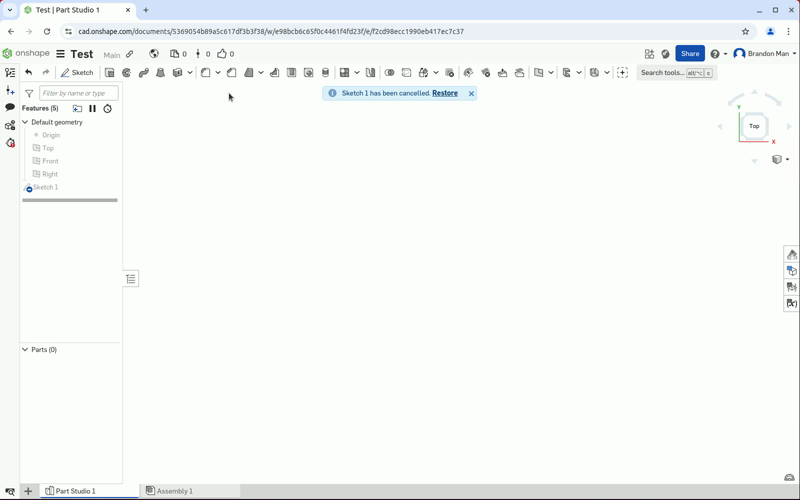
mouse_move(73, 352)
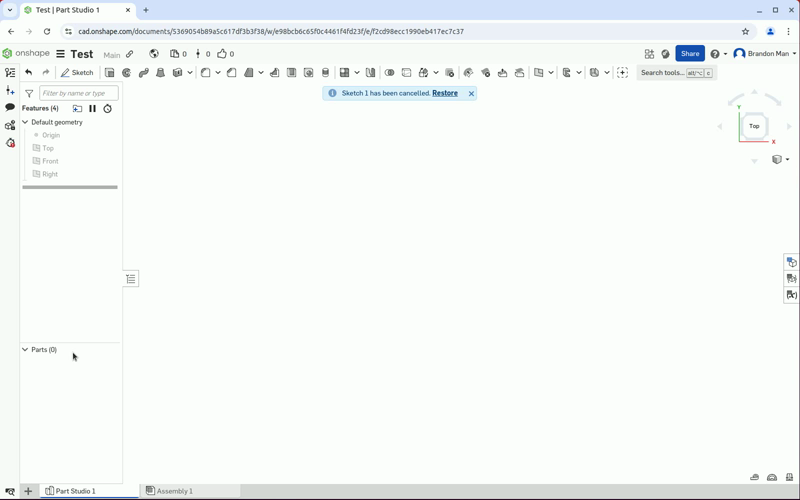
key(y)
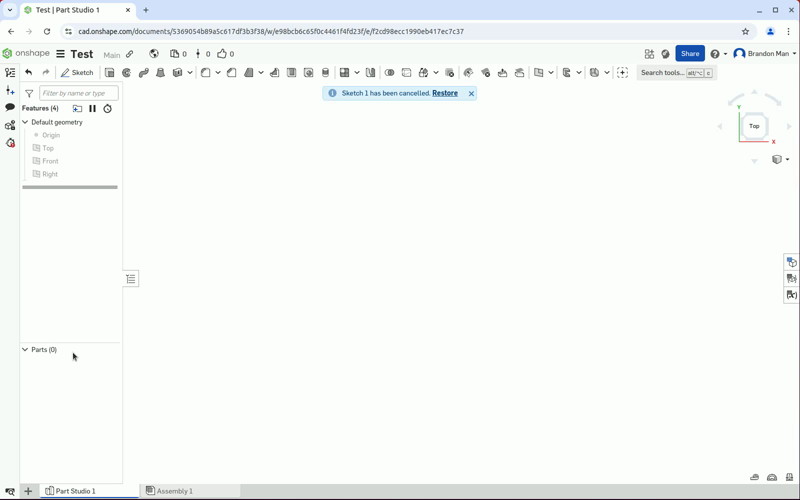
key(shift+p)
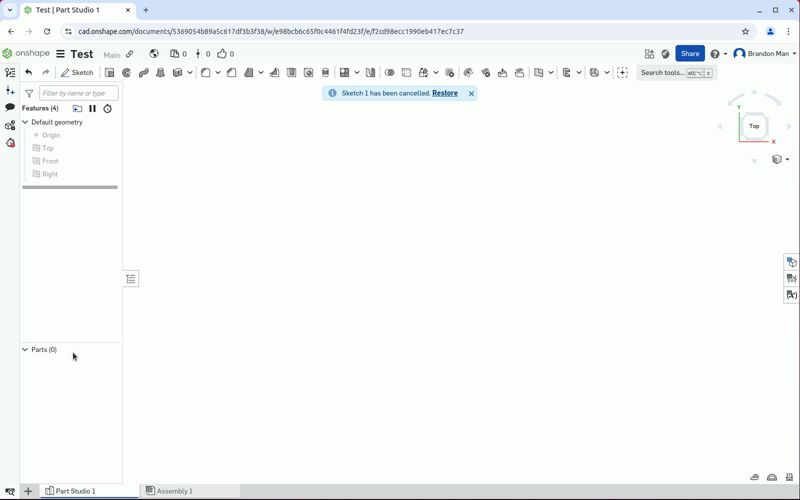
key(space)
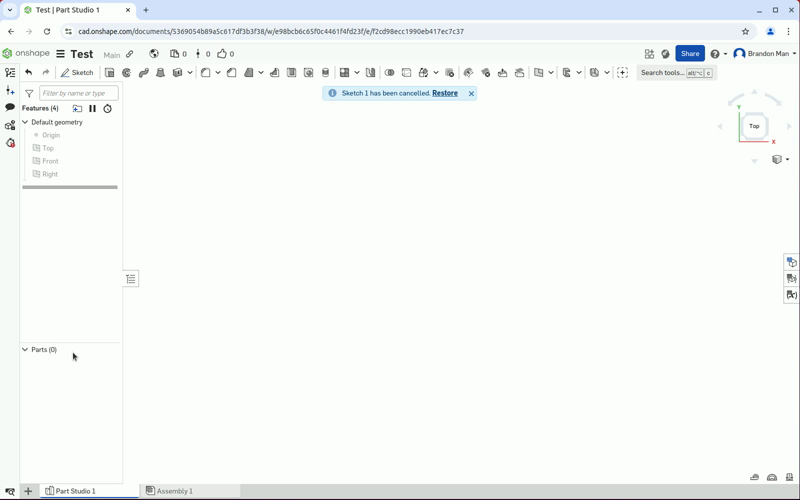
key_down(shift)
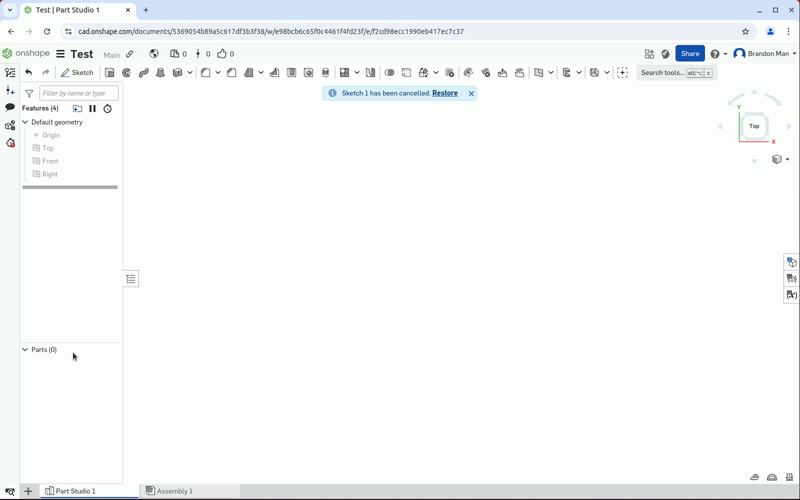
key(up)
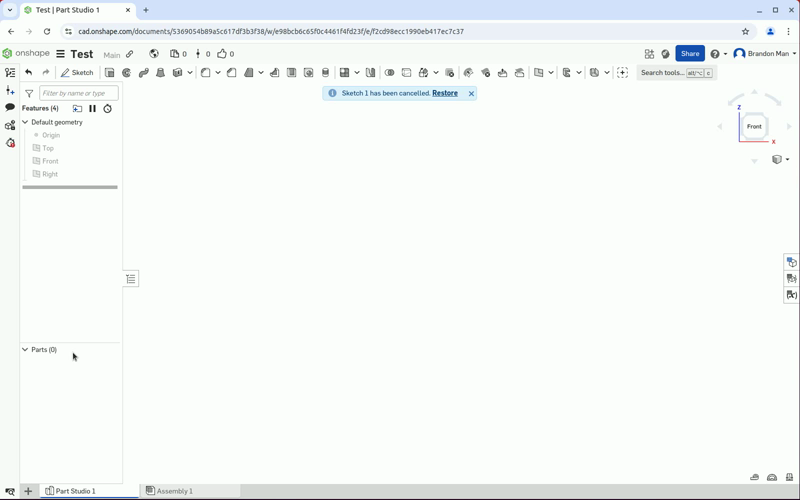
key_up(shift)
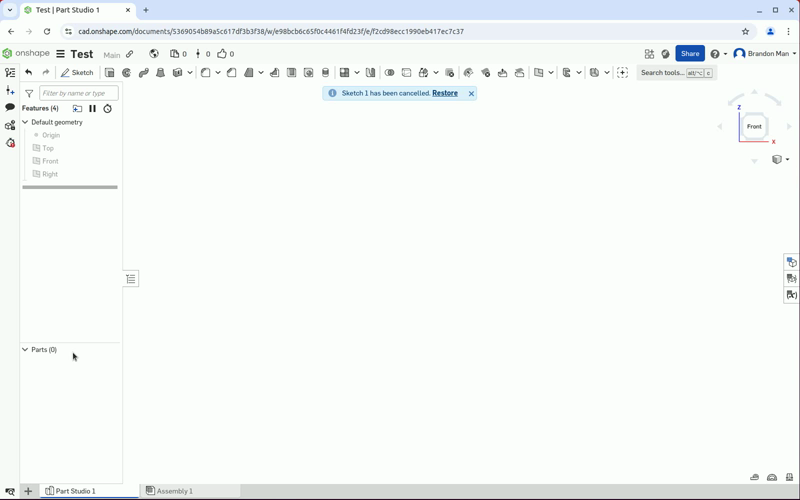
mouse_move(73, 352)
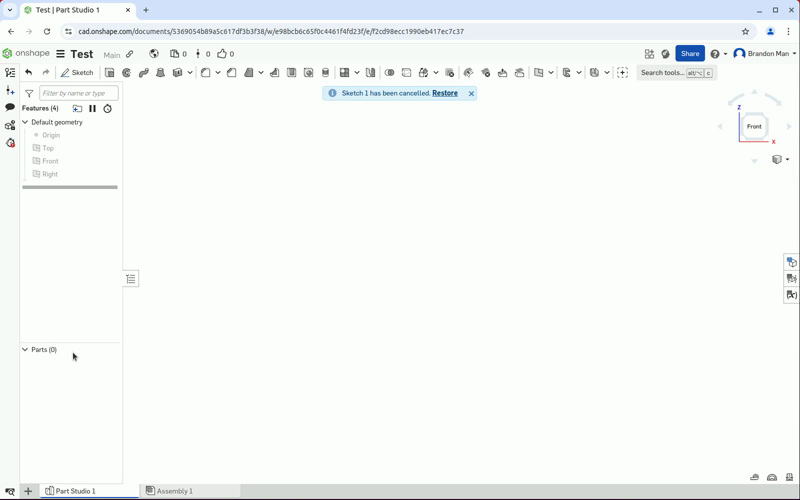
key(shift+y)
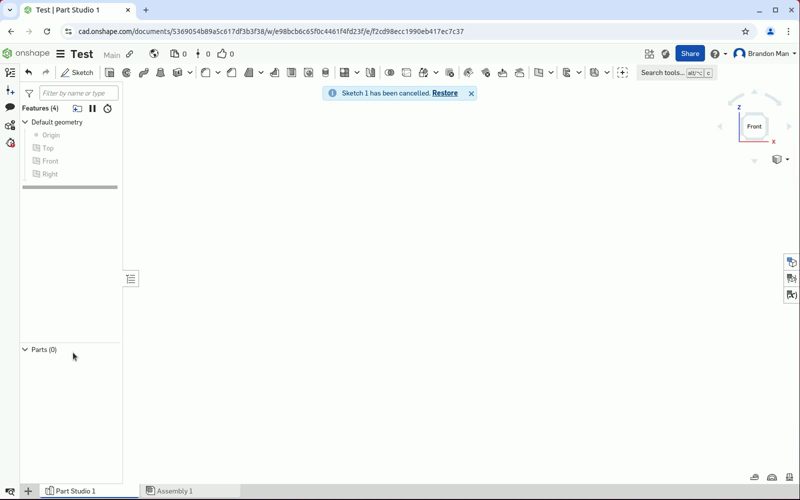
key(shift+s)
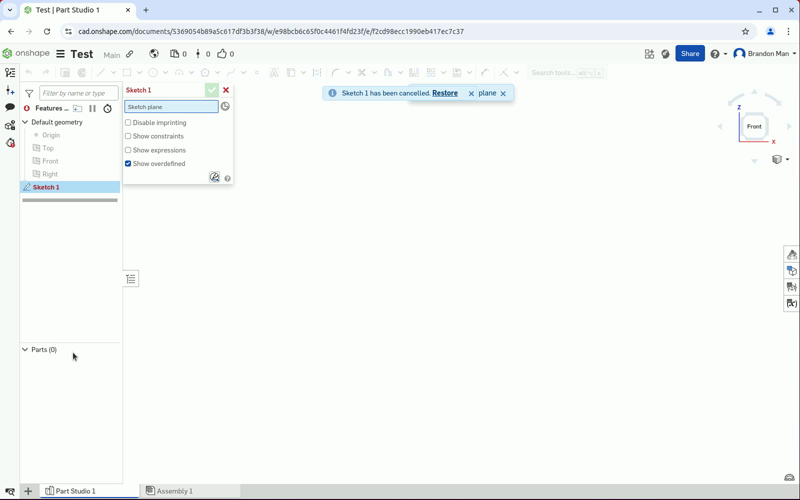
mouse_move(73, 163)
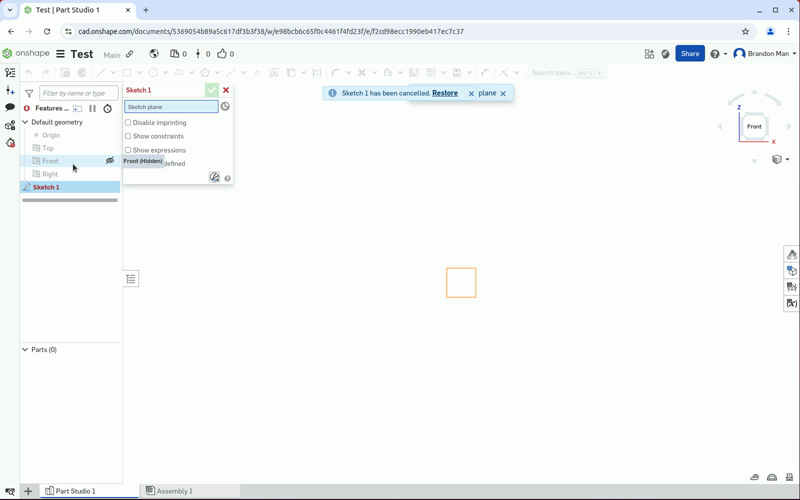
click(73, 163)
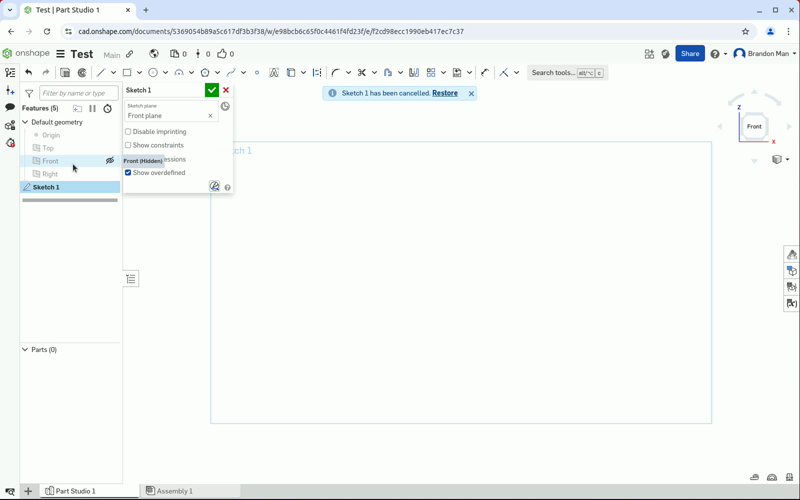
mouse_move(73, 352)
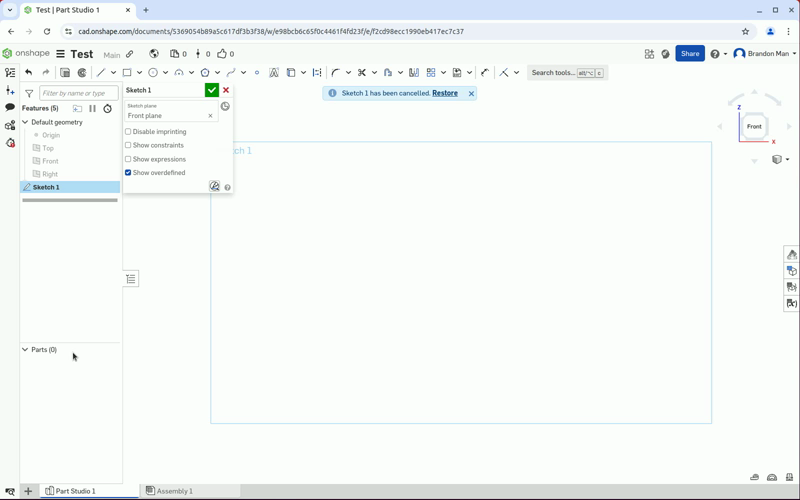
key(y)
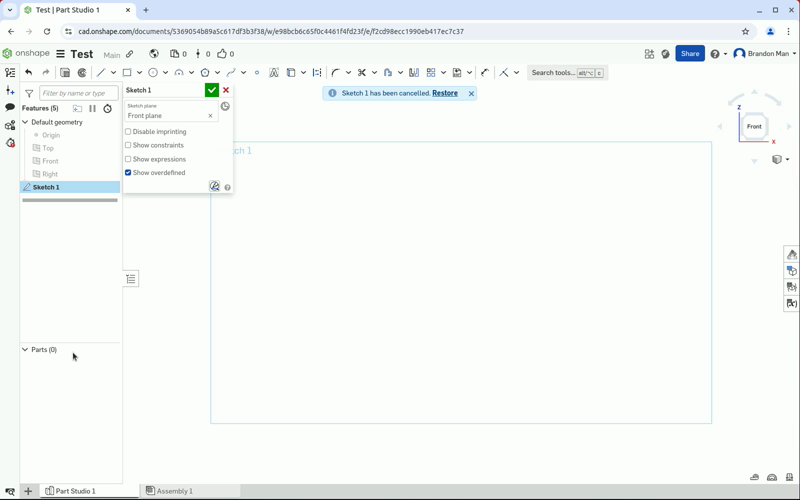
key(a)
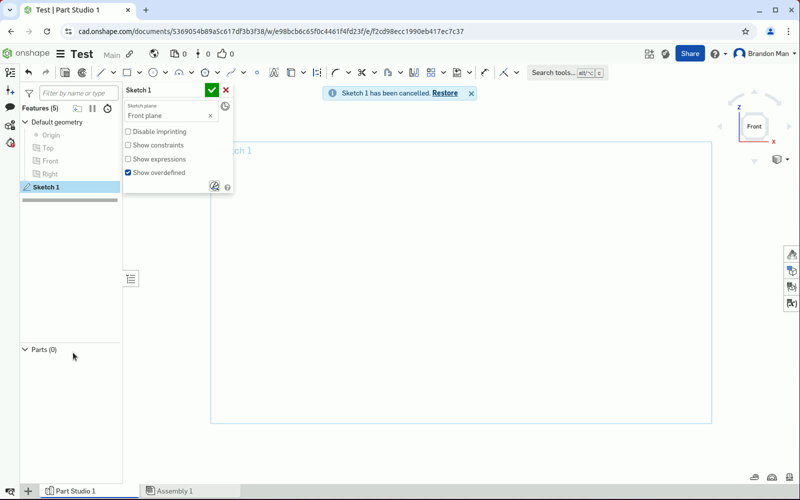
key_down(shift)
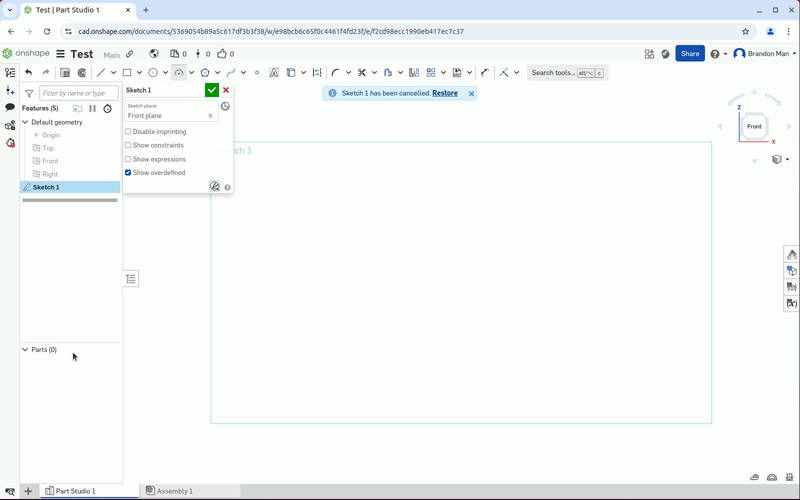
mouse_move(456, 292)
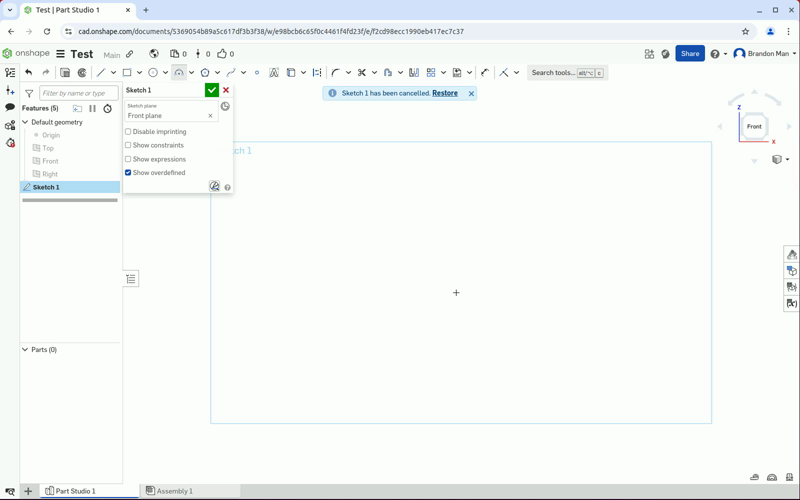
click(456, 292)
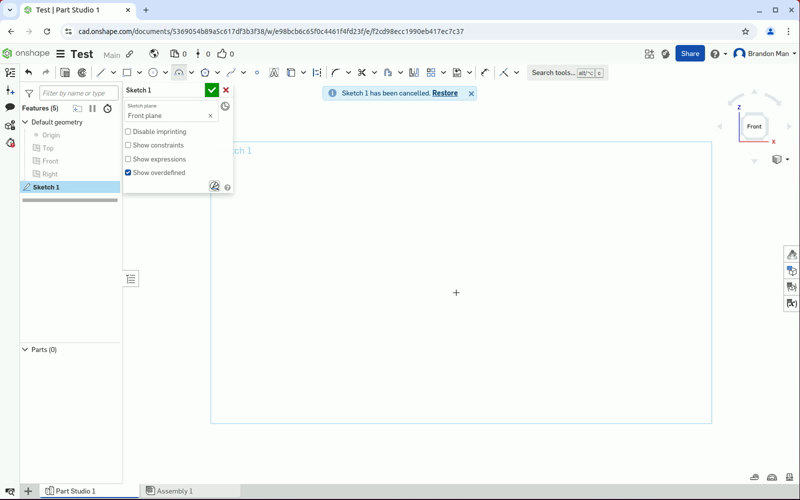
key_up(shift)
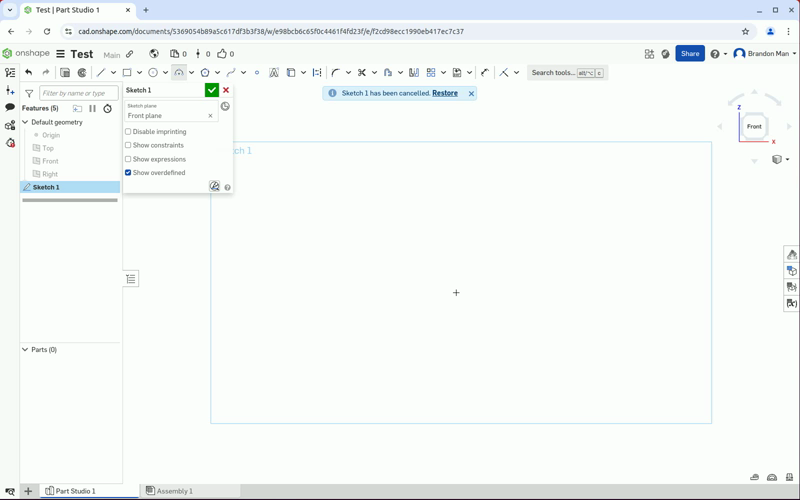
key_down(shift)
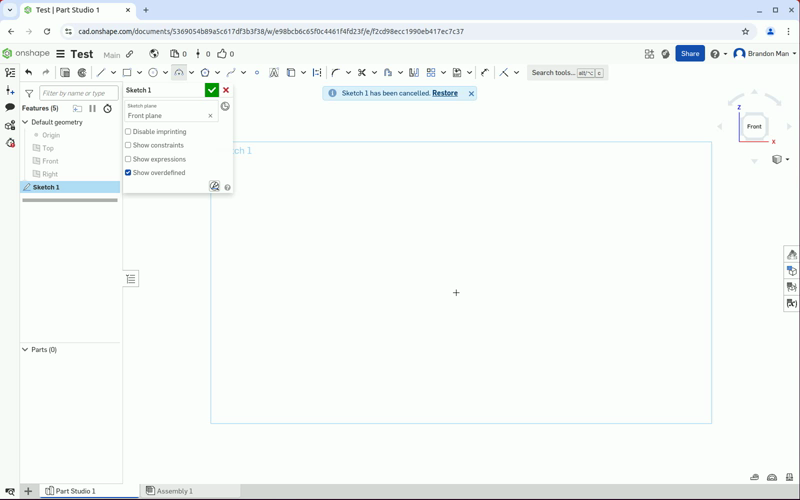
mouse_move(457, 293)
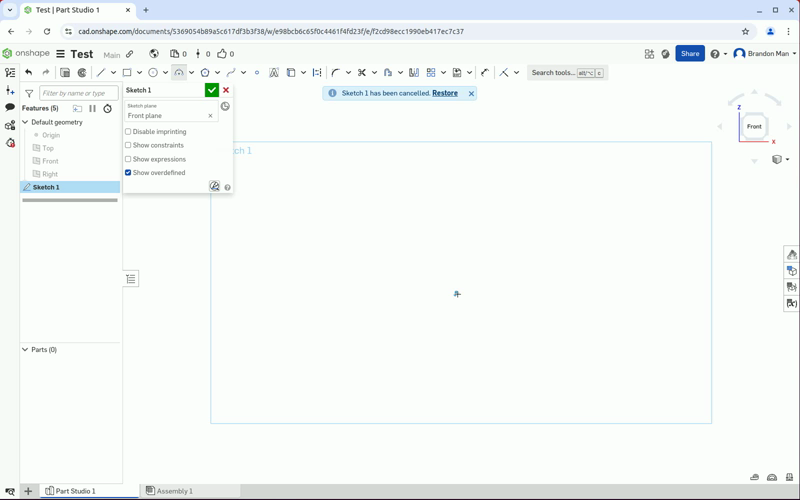
scroll(6)
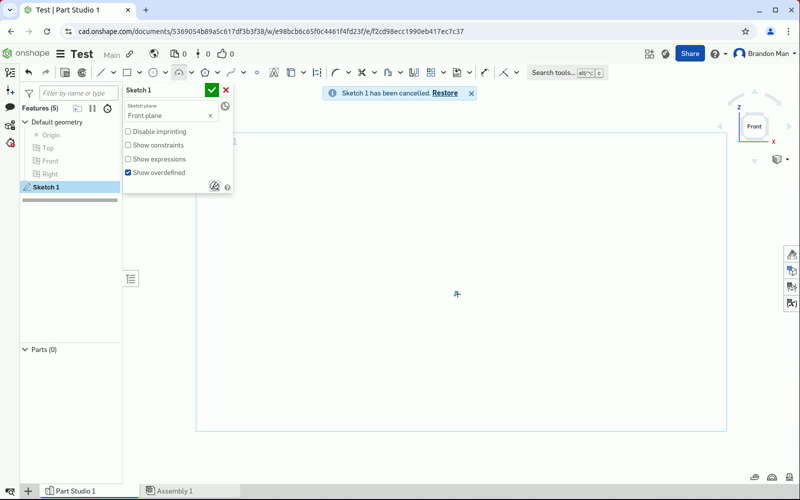
scroll(6)
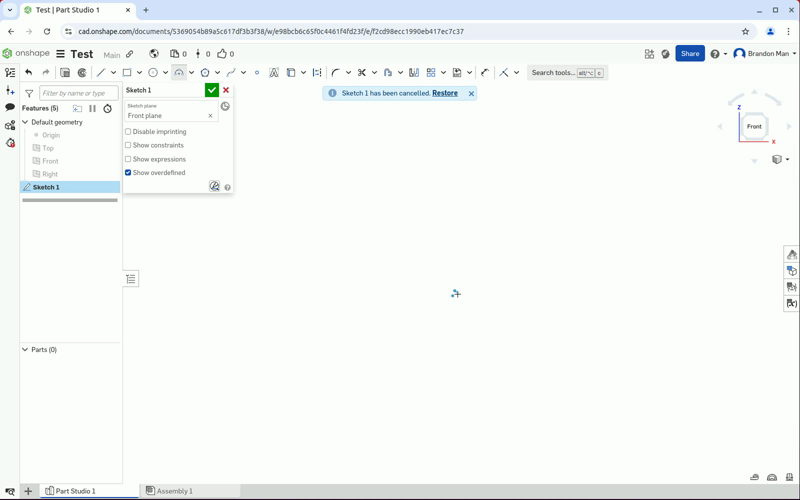
scroll(6)
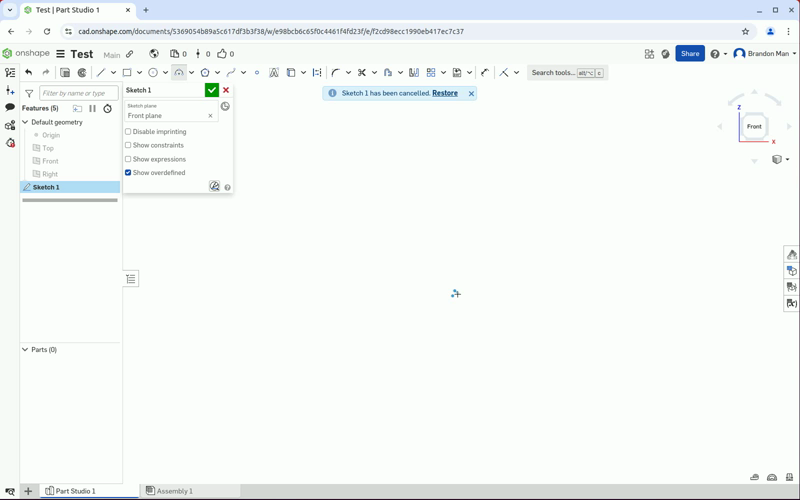
scroll(6)
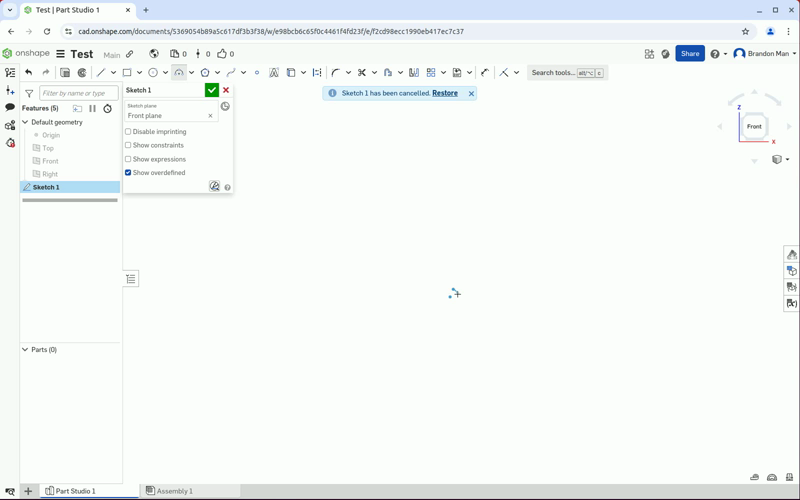
scroll(6)
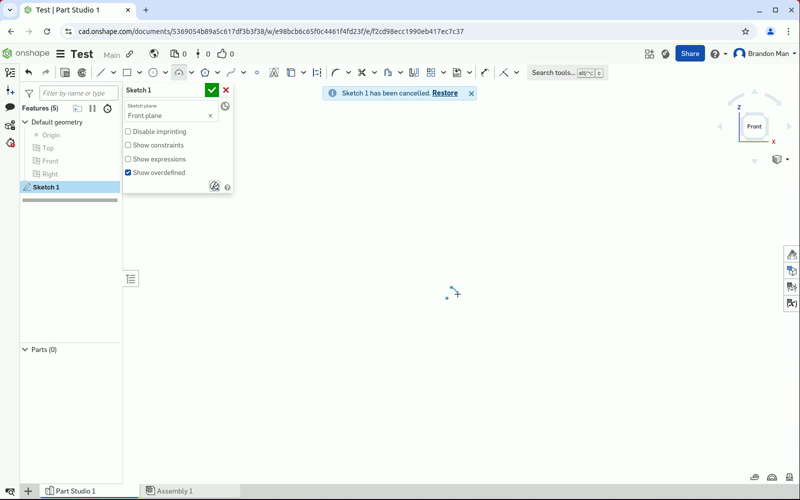
scroll(6)
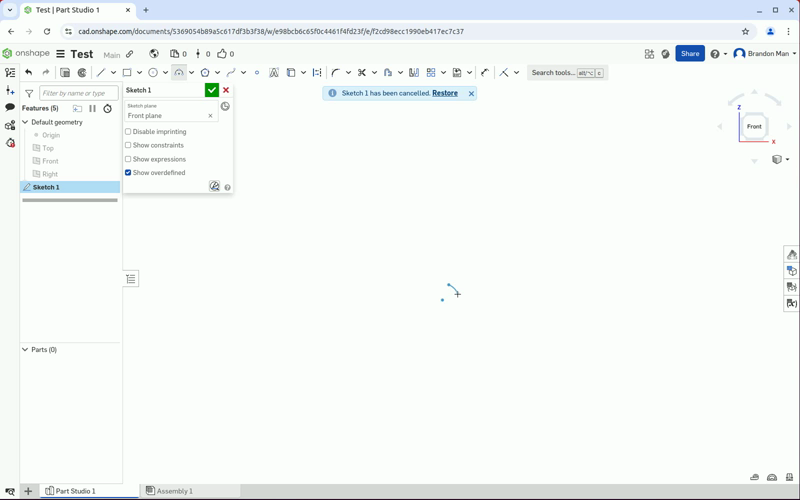
scroll(6)
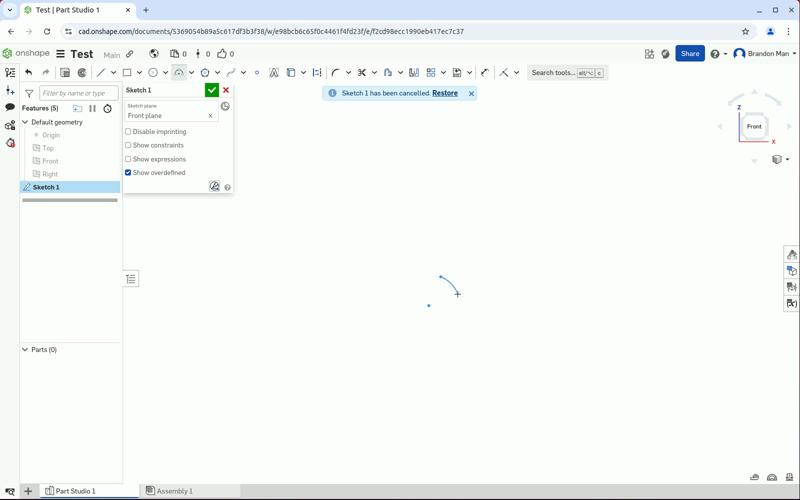
click(457, 293)
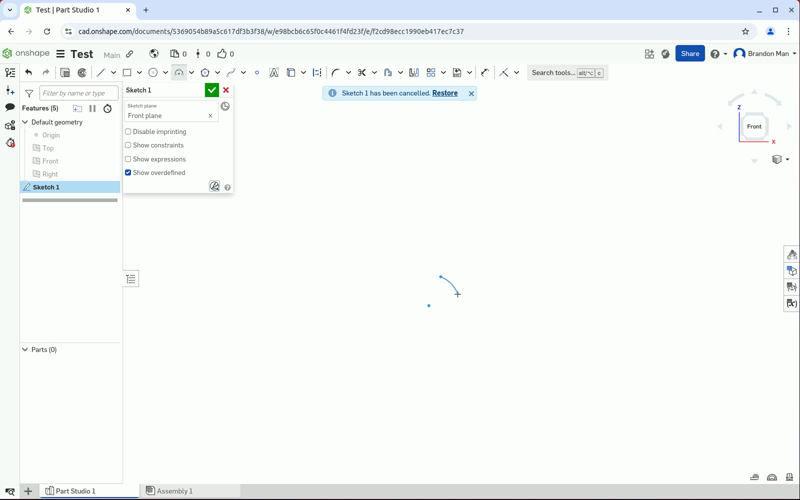
scroll(-6)
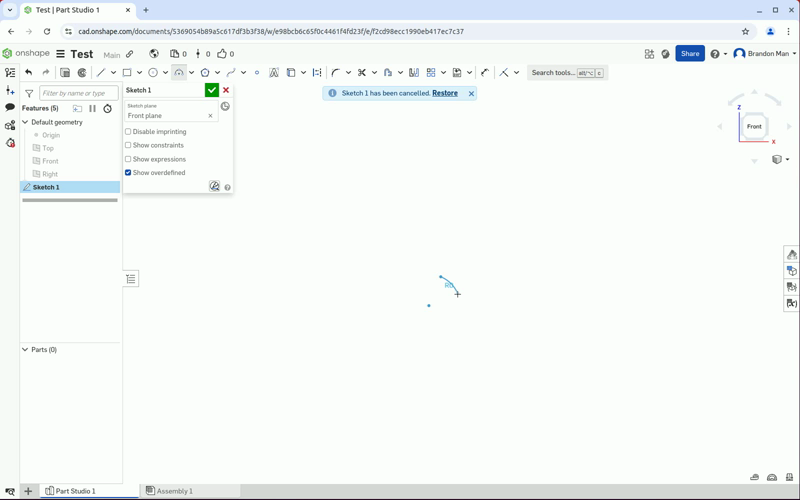
scroll(-6)
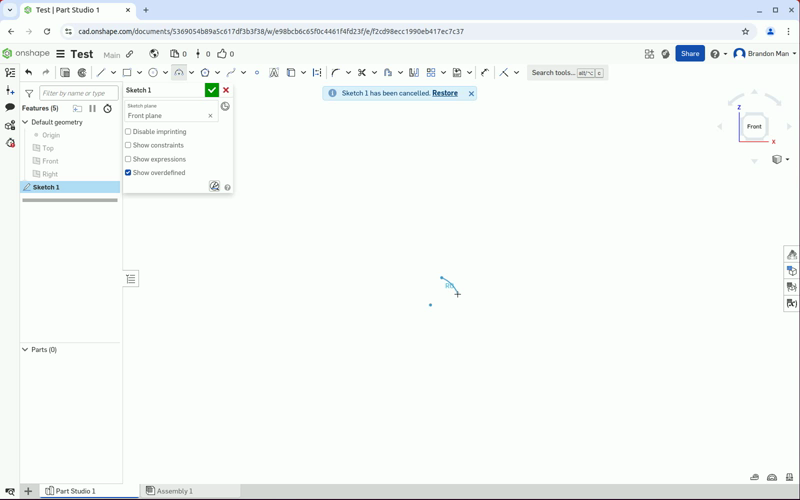
scroll(-6)
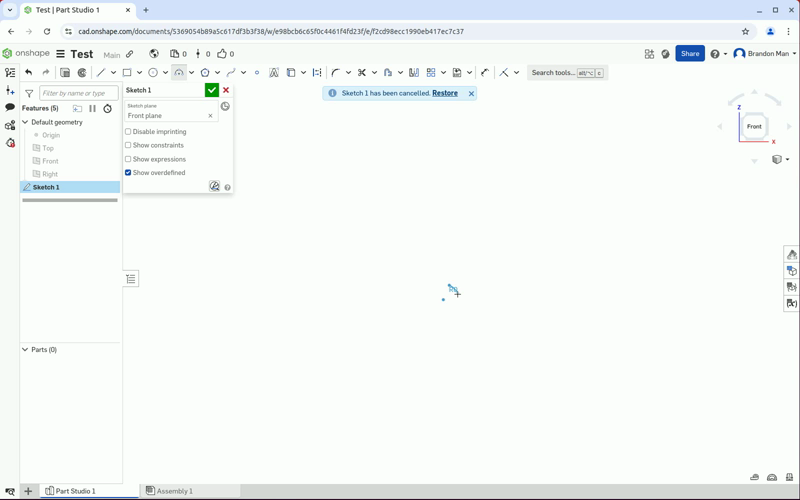
scroll(-6)
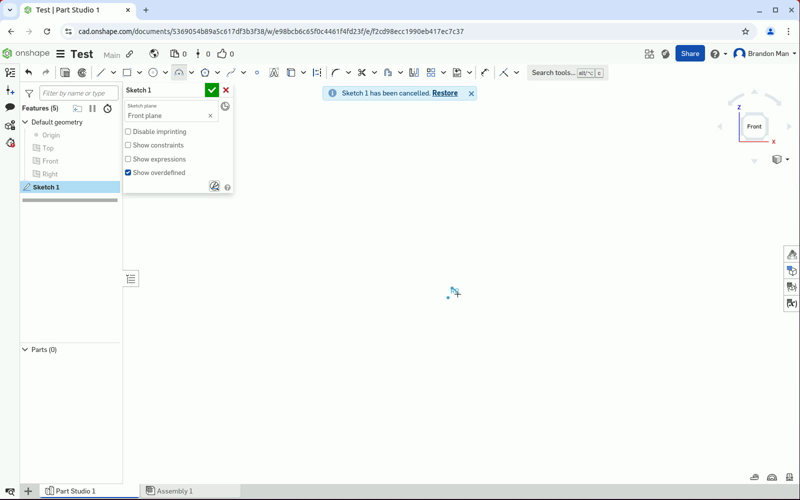
scroll(-6)
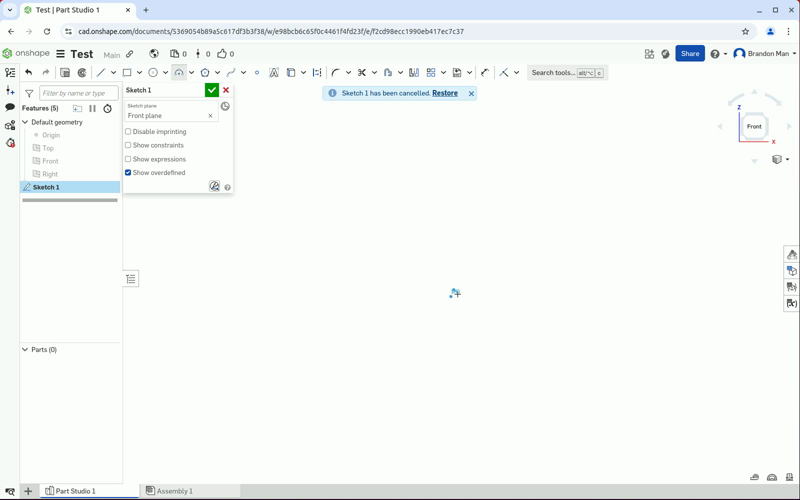
scroll(-6)
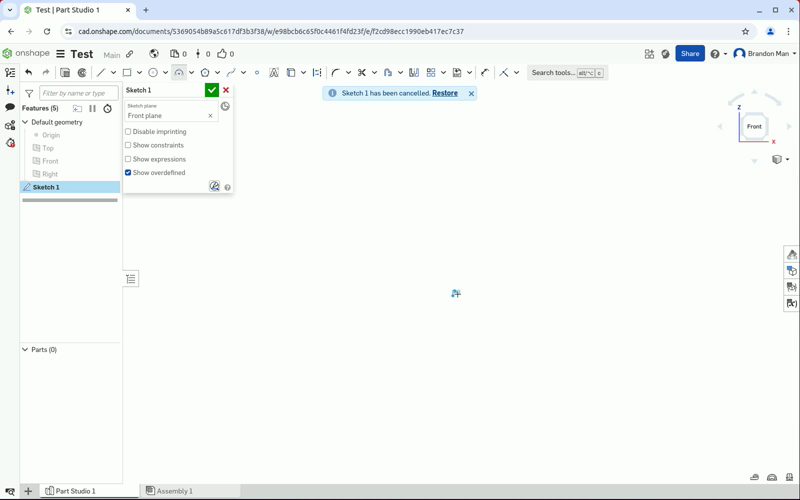
scroll(-6)
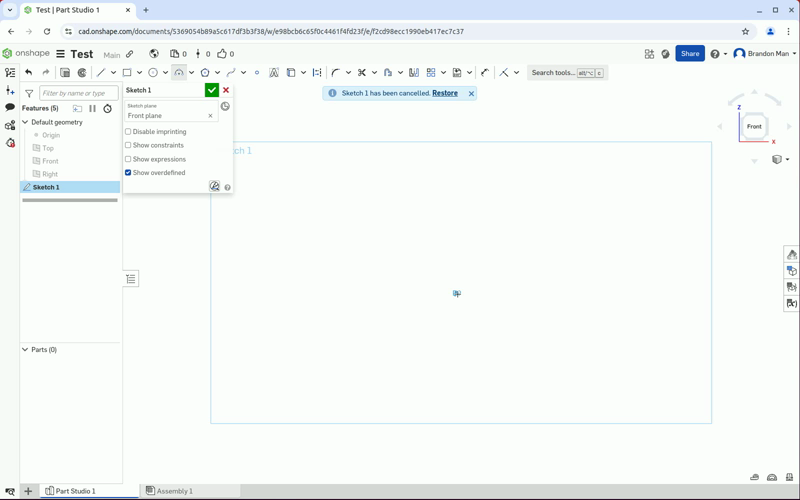
mouse_move(456, 293)
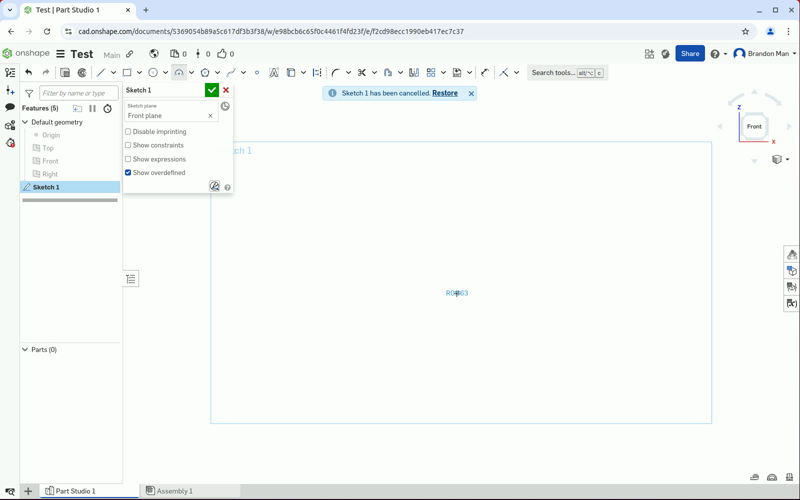
scroll(6)
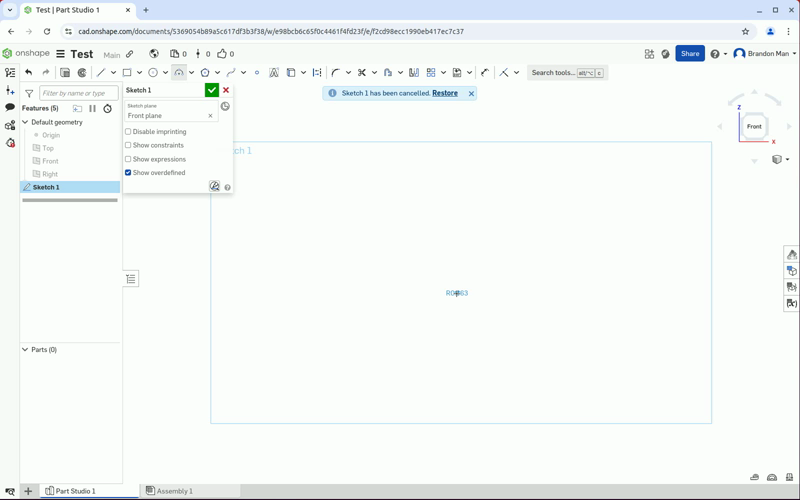
scroll(6)
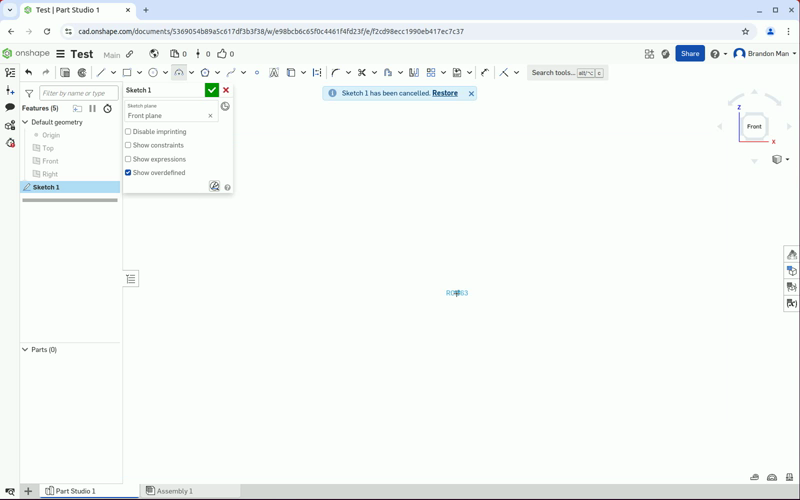
scroll(6)
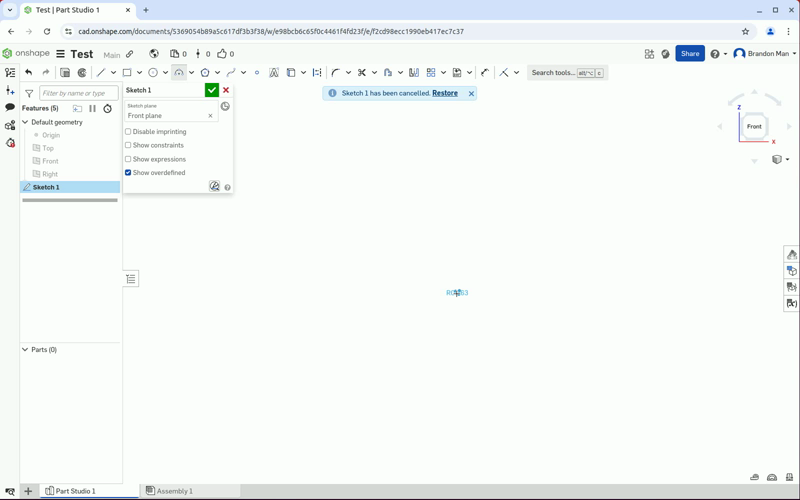
scroll(6)
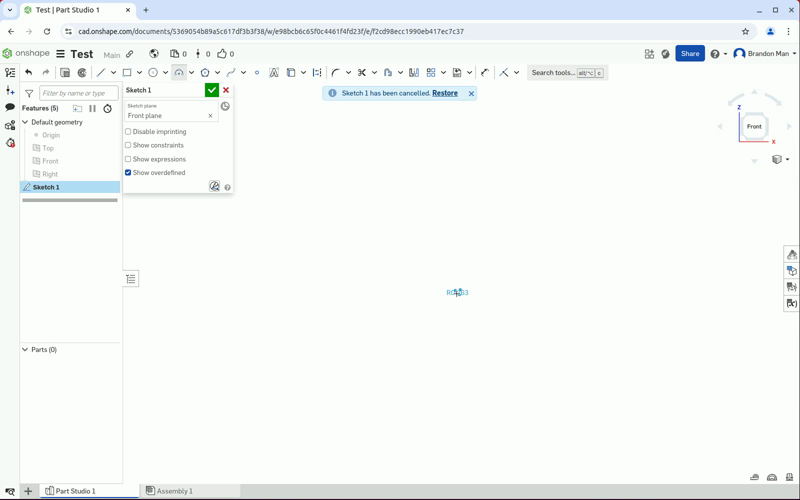
scroll(6)
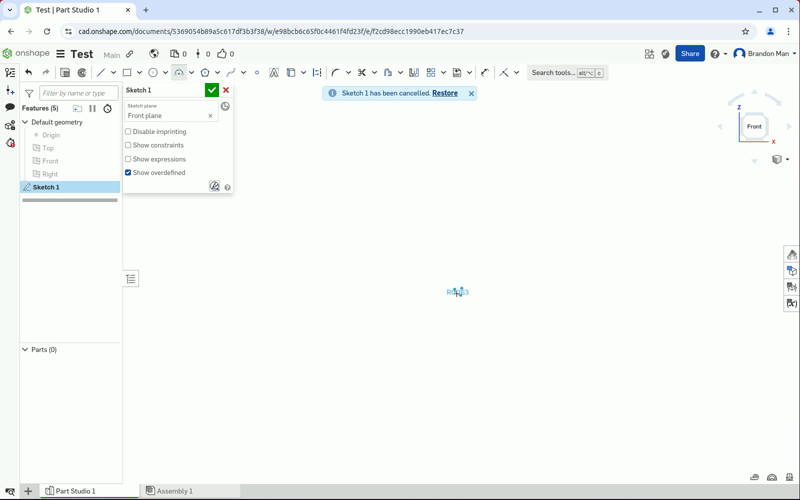
scroll(6)
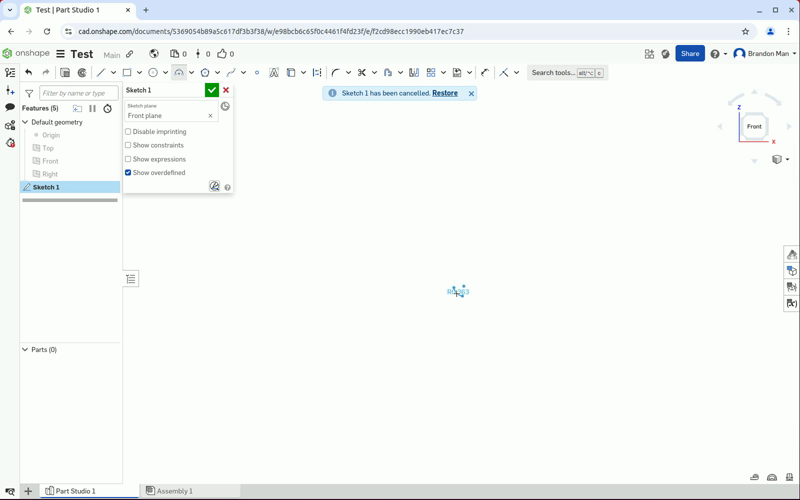
scroll(6)
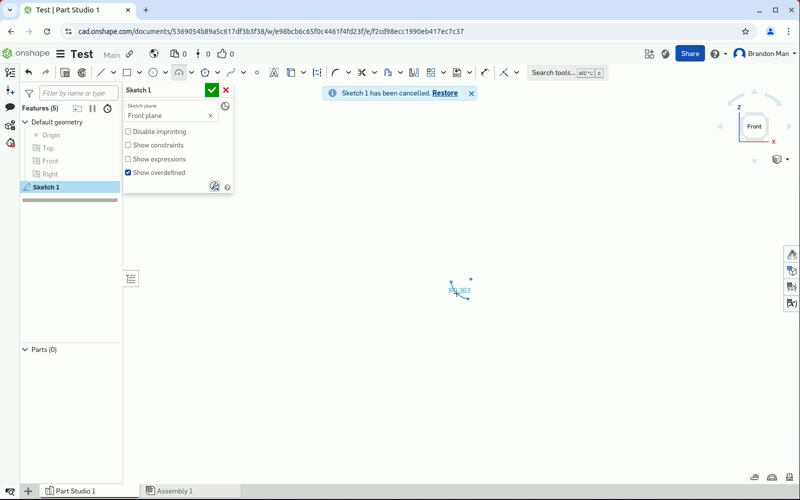
click(456, 293)
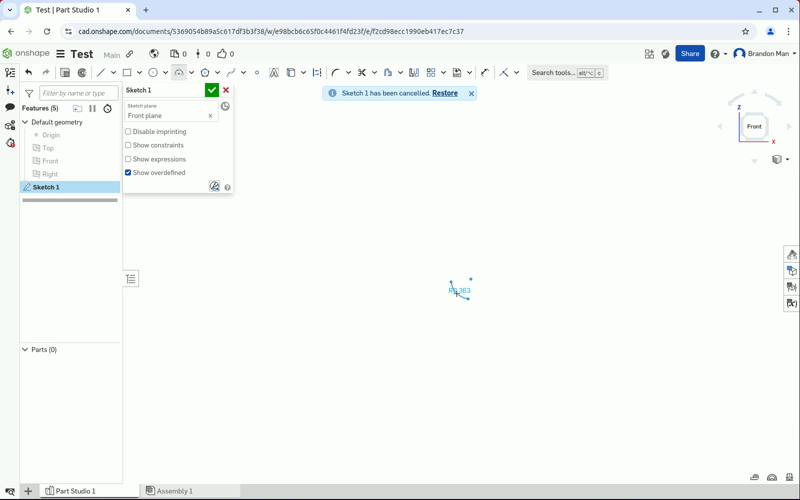
scroll(-6)
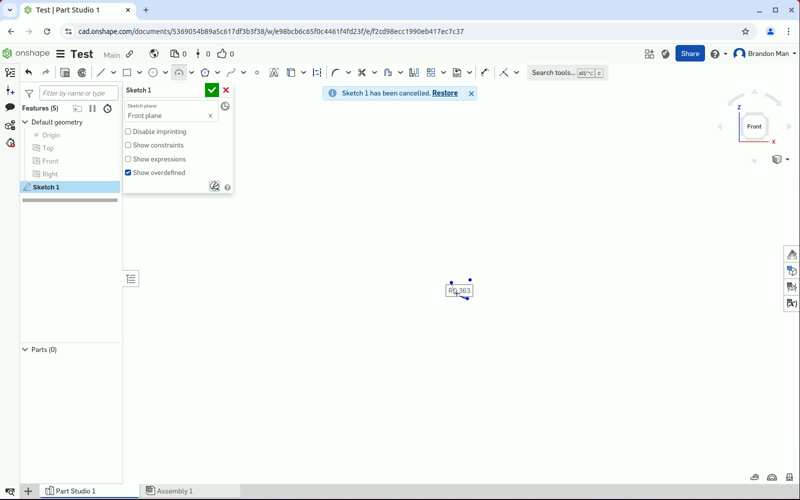
scroll(-6)
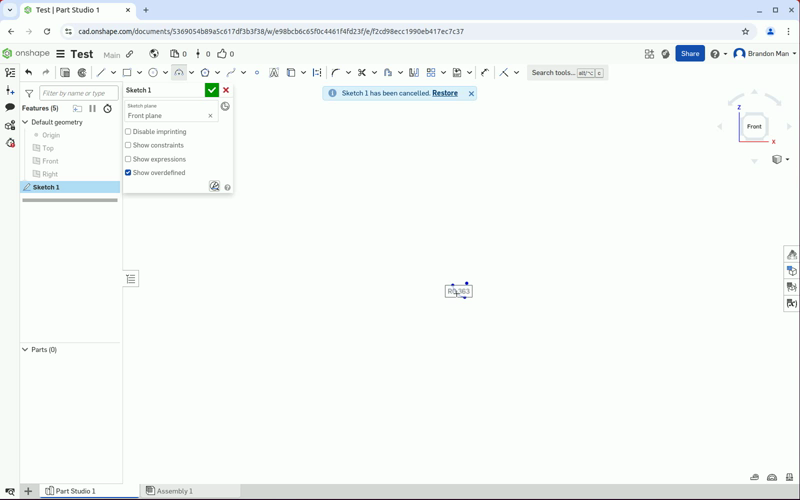
scroll(-6)
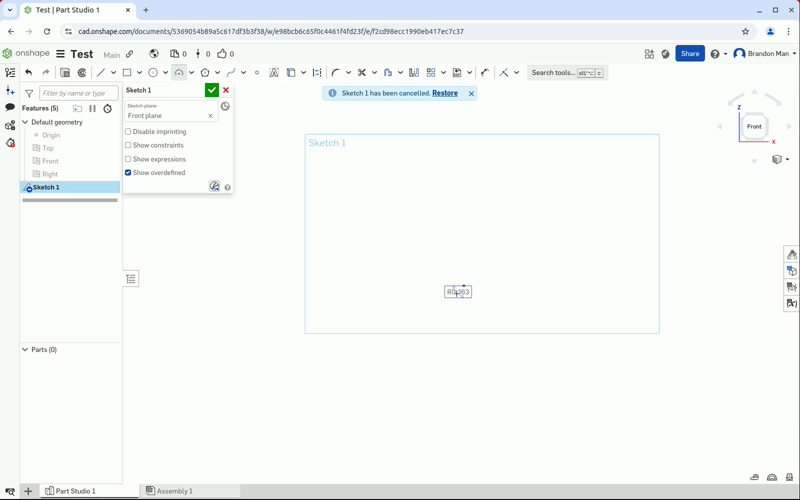
scroll(-6)
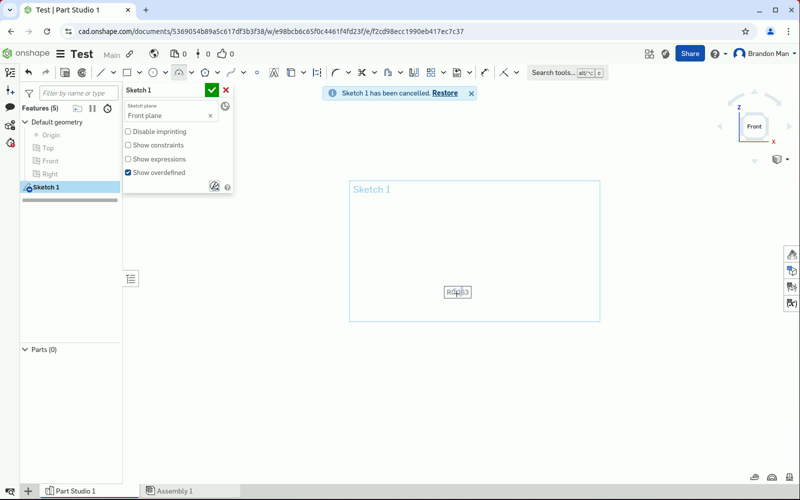
scroll(-6)
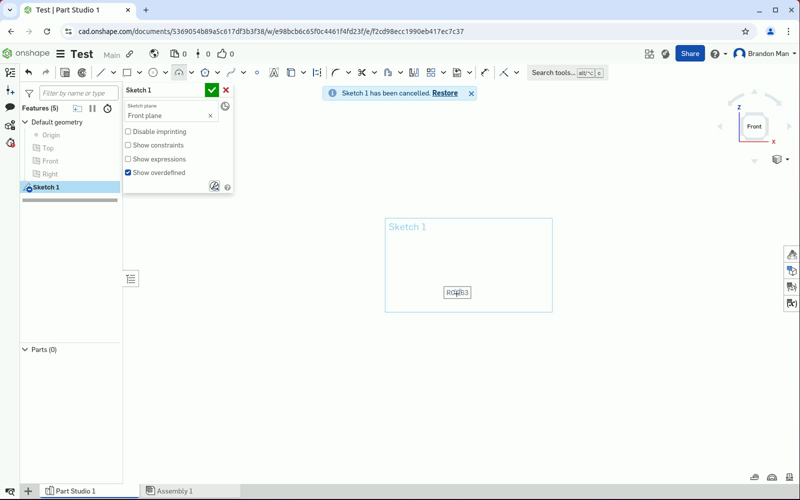
scroll(-6)
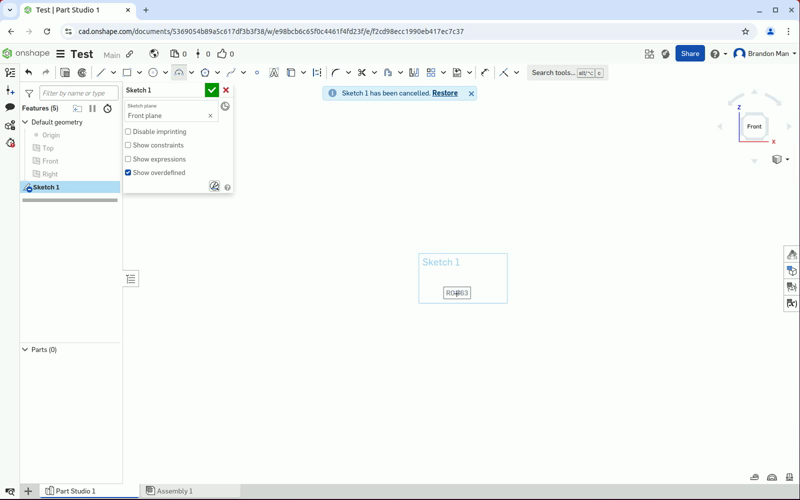
scroll(-6)
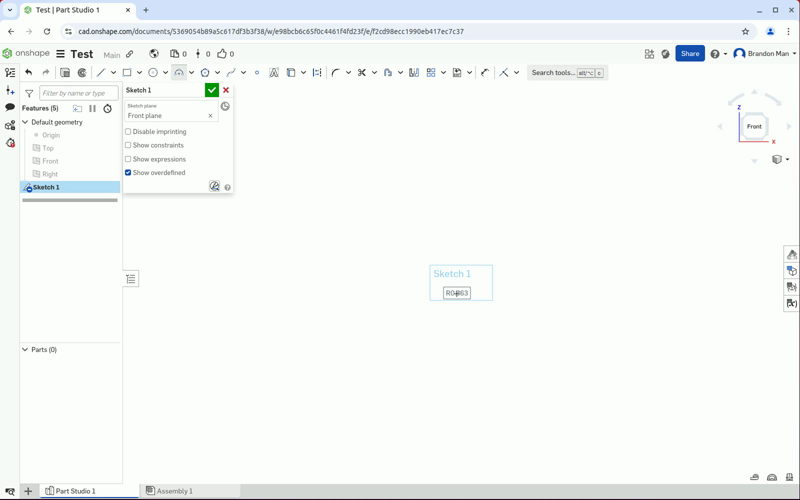
key_up(shift)
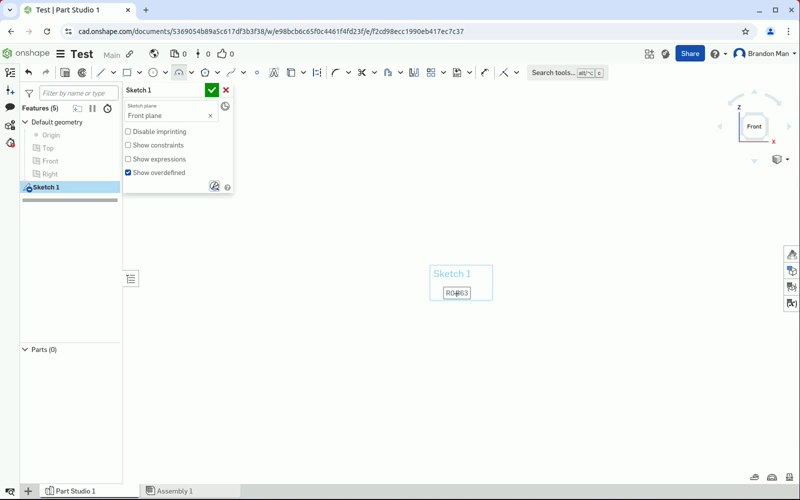
key(esc)
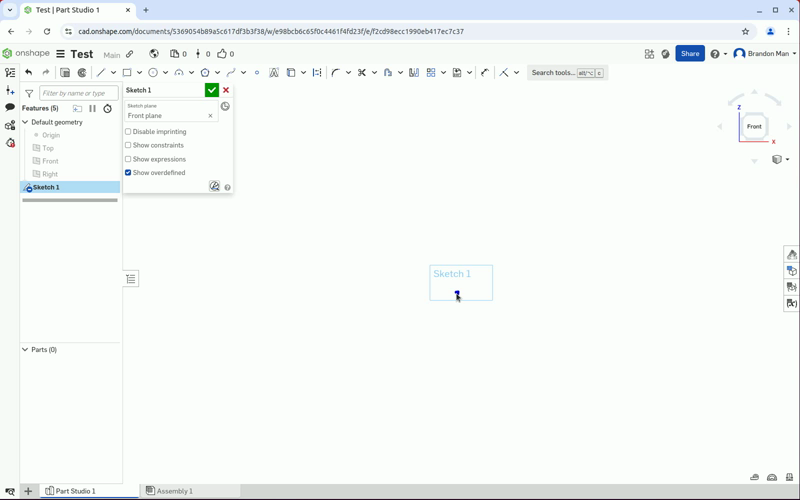
key(l)
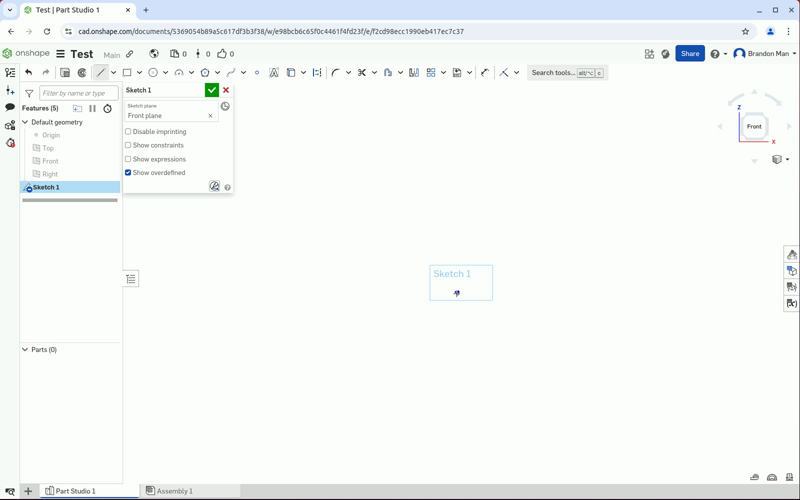
mouse_move(457, 293)
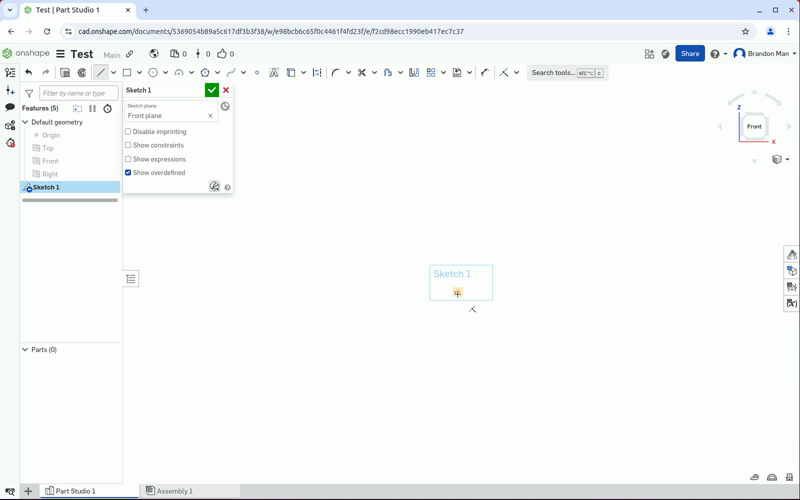
scroll(6)
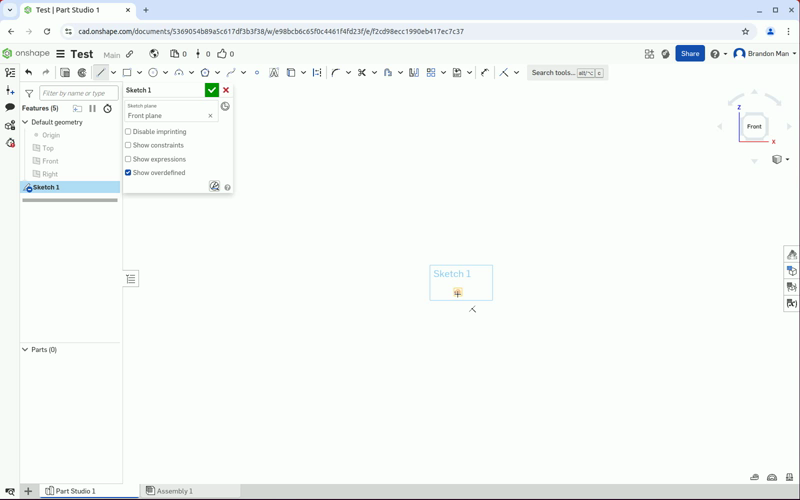
scroll(6)
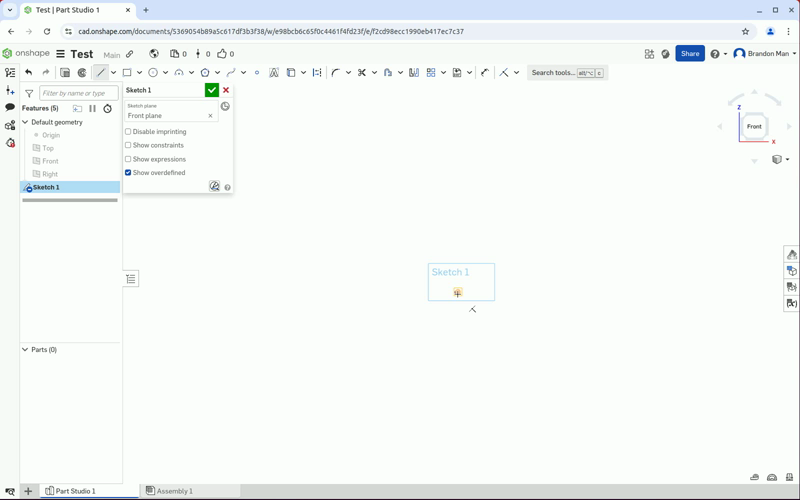
scroll(6)
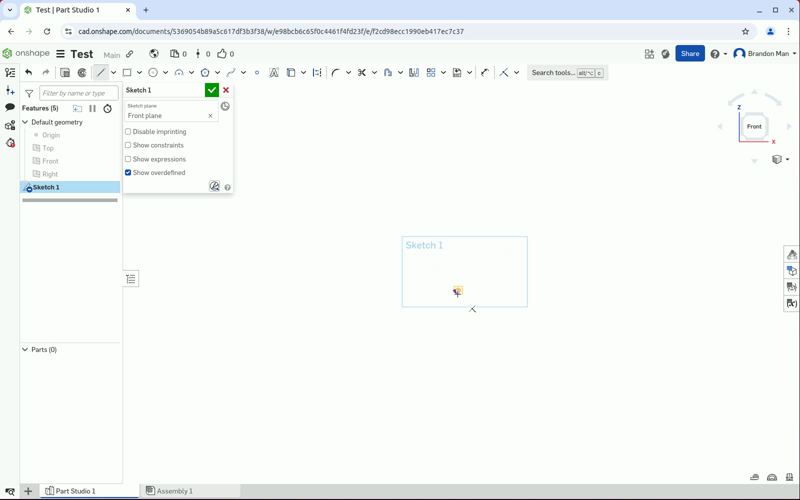
scroll(6)
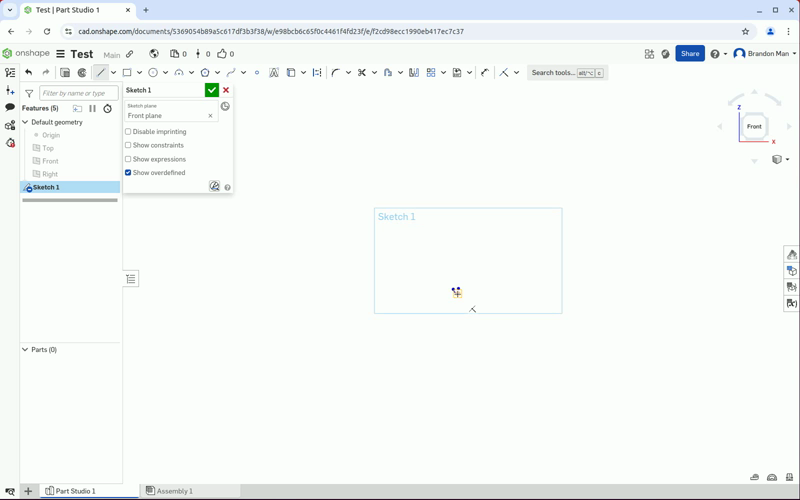
scroll(6)
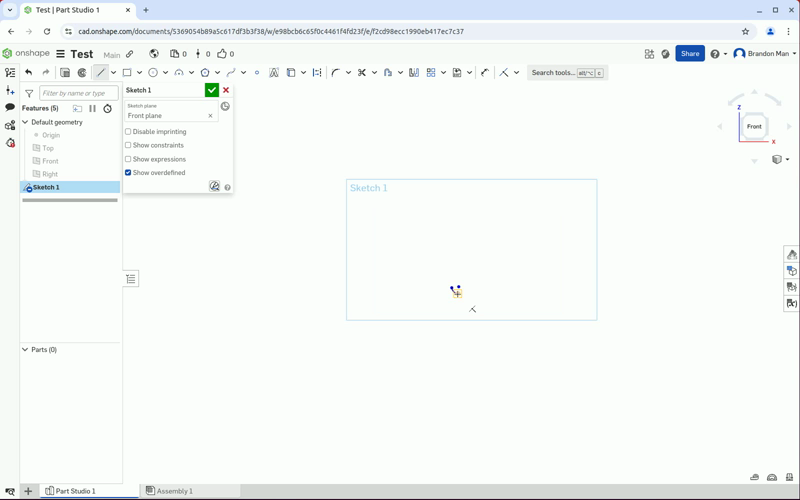
scroll(6)
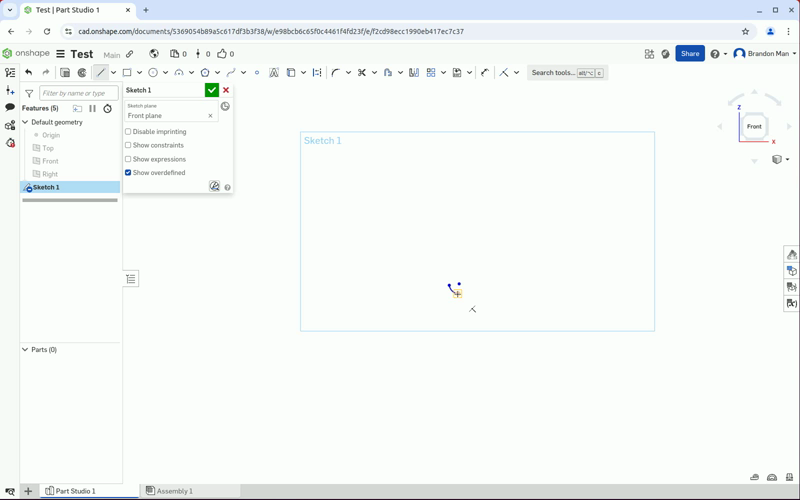
scroll(6)
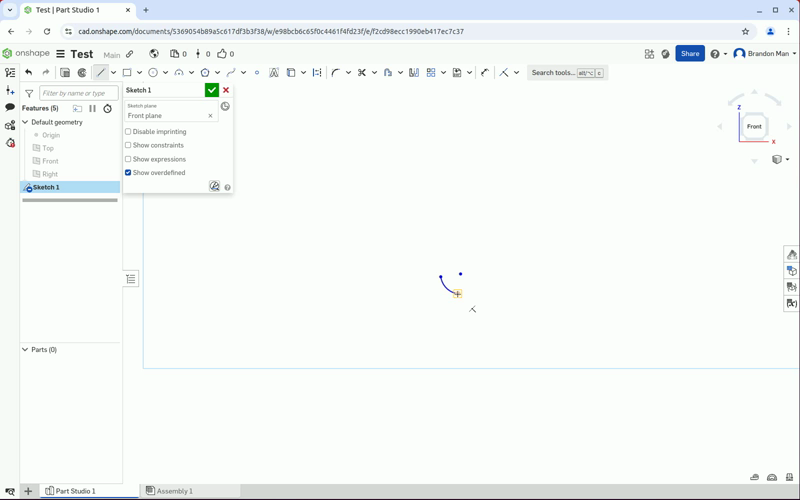
click(457, 293)
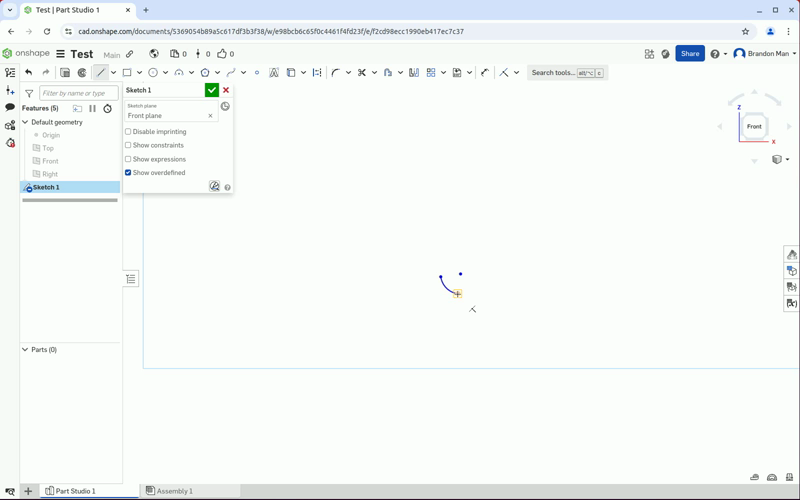
scroll(-6)
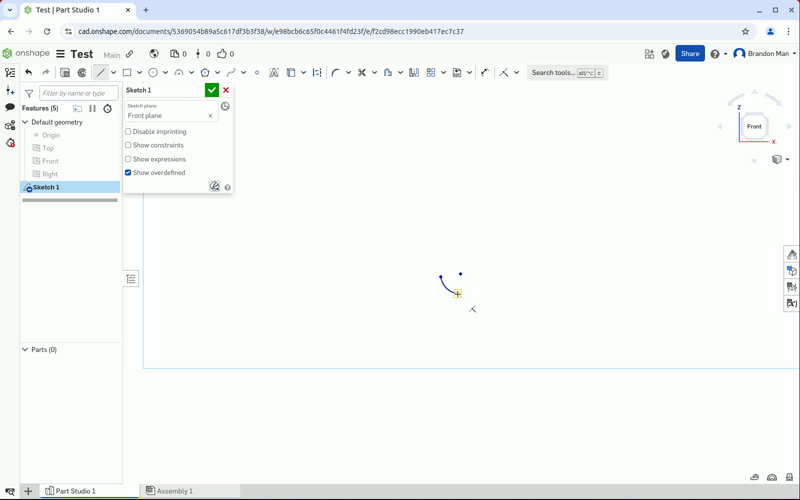
scroll(-6)
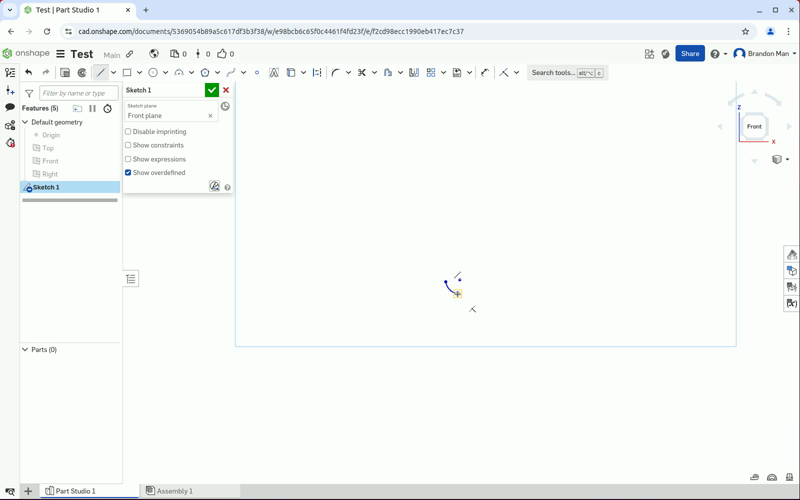
scroll(-6)
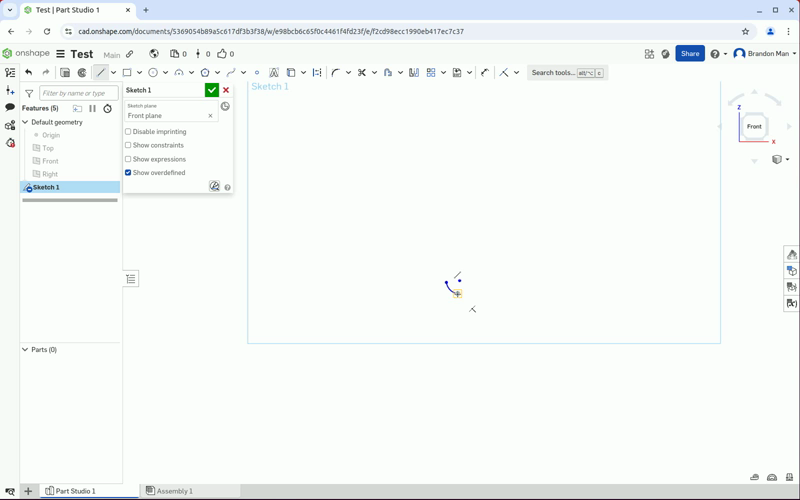
scroll(-6)
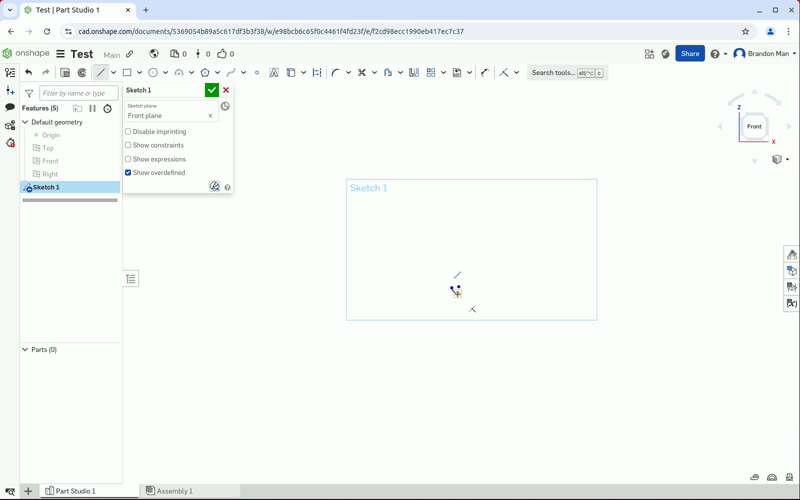
scroll(-6)
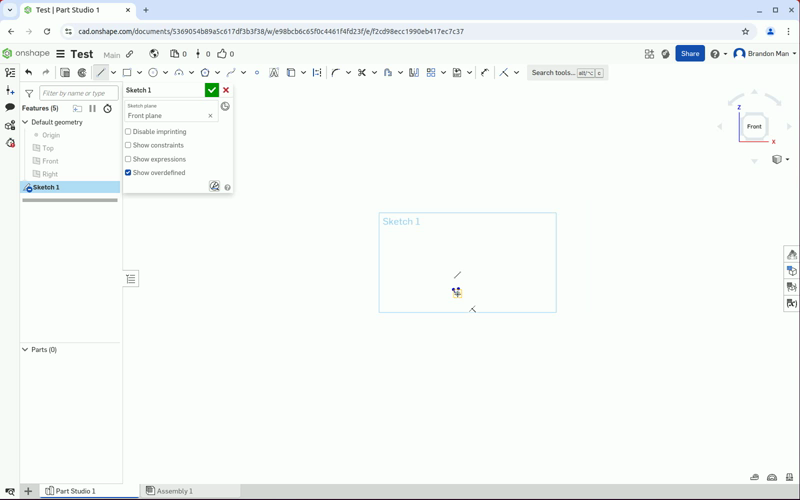
scroll(-6)
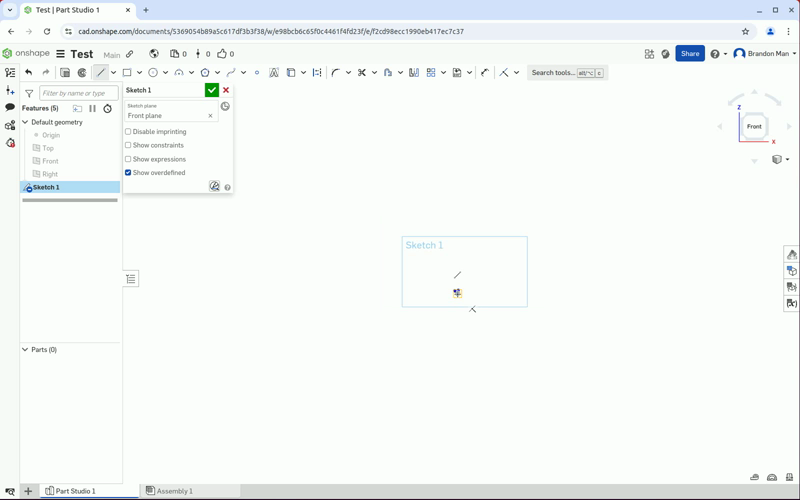
scroll(-6)
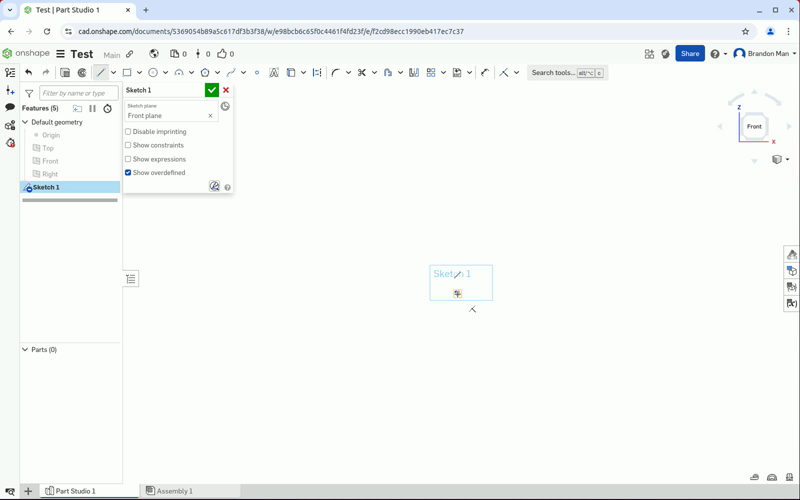
key_down(shift)
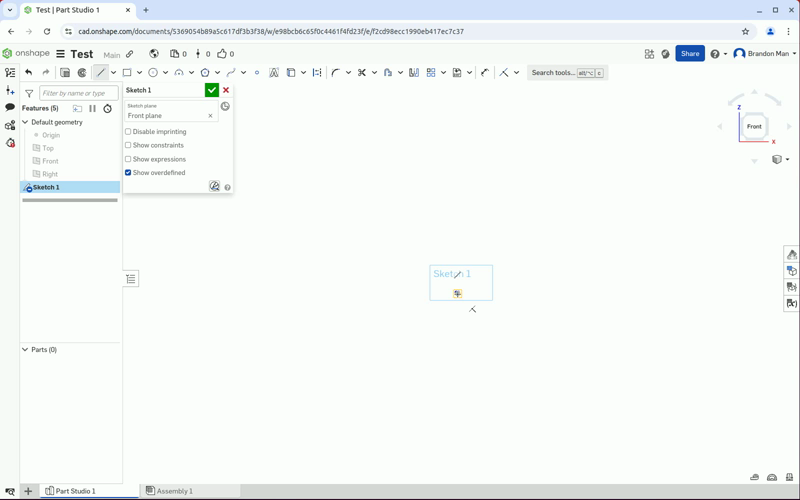
mouse_move(487, 293)
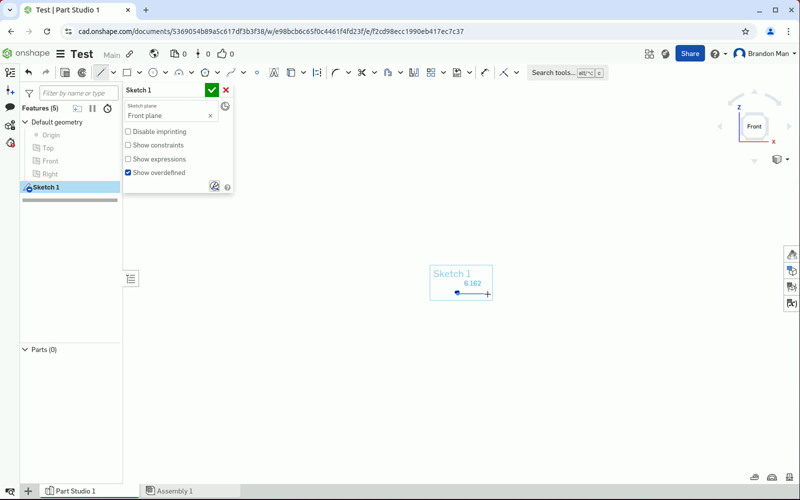
mouse_move(466, 293)
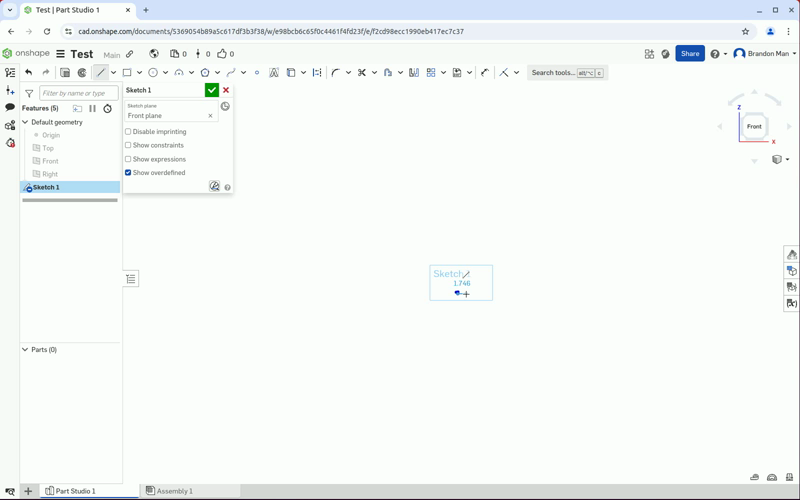
click(466, 293)
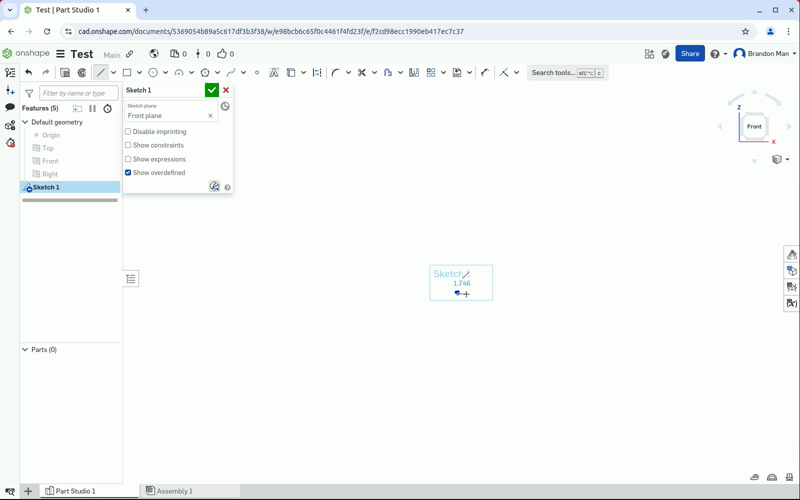
key_up(shift)
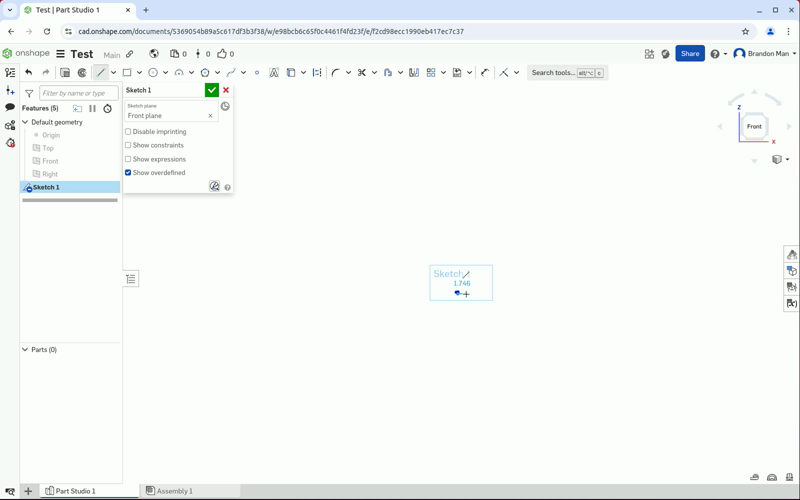
key(esc)
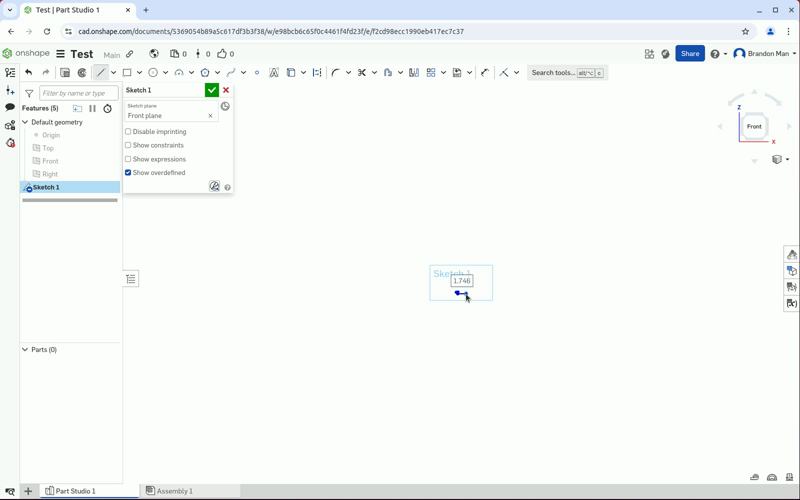
key(a)
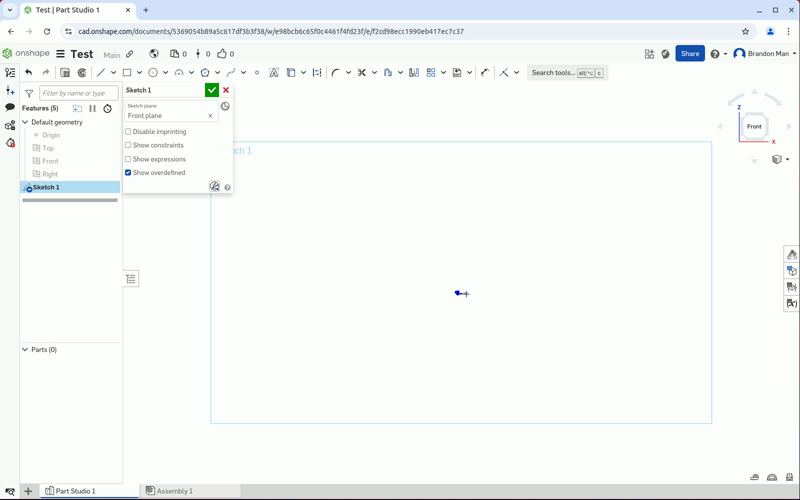
mouse_move(466, 293)
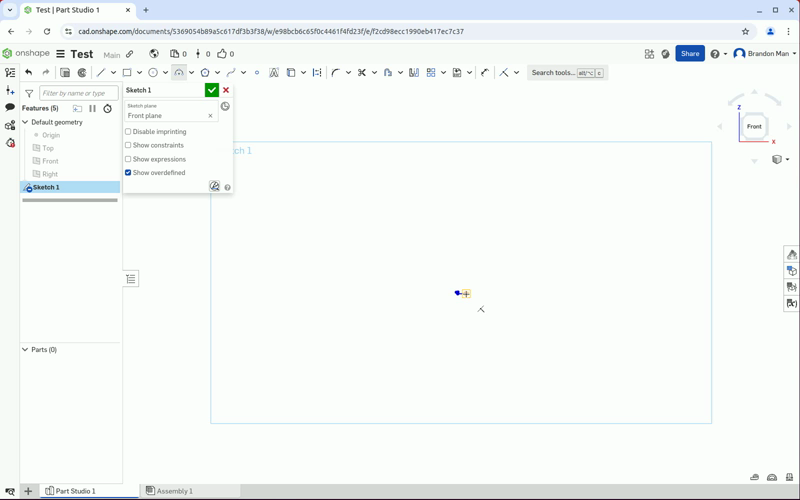
click(466, 293)
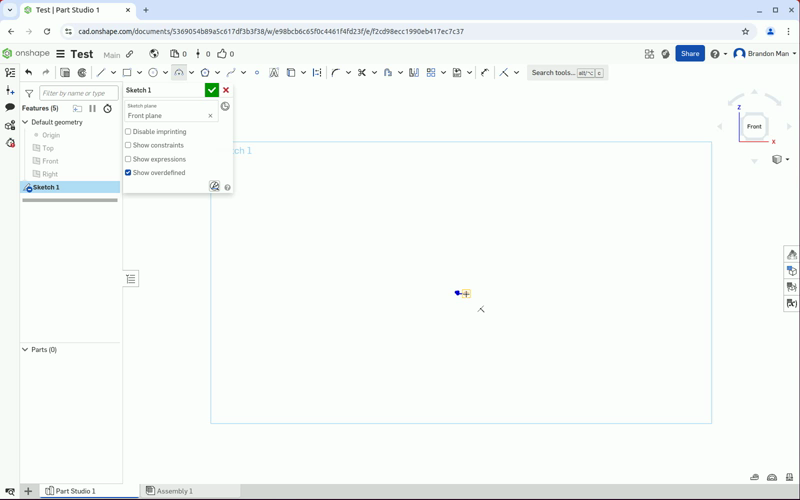
key_down(shift)
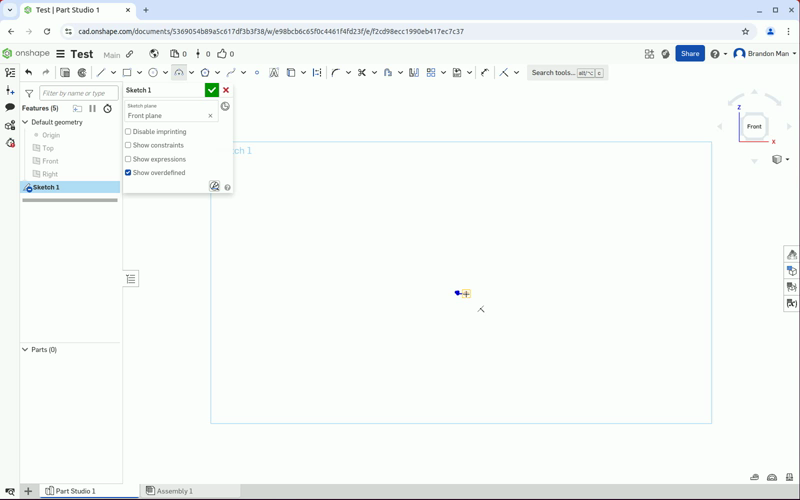
mouse_move(467, 292)
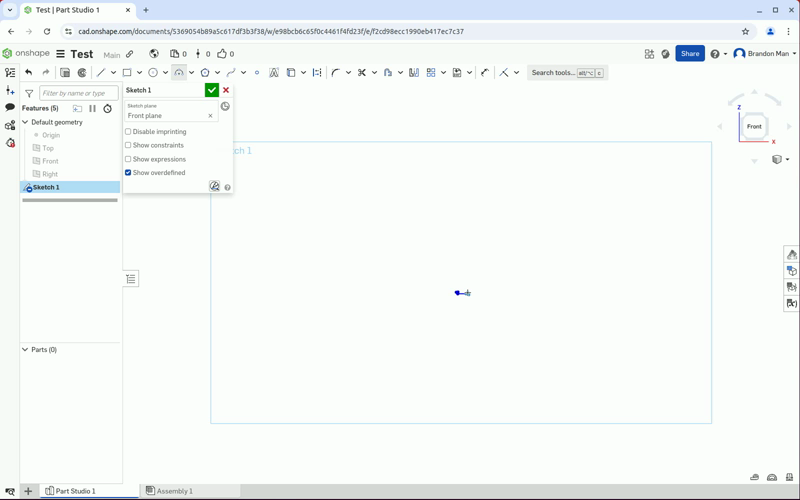
scroll(6)
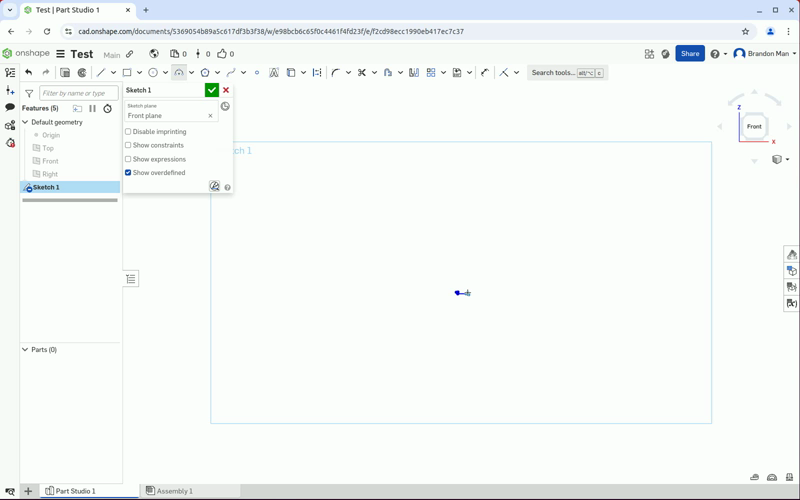
scroll(6)
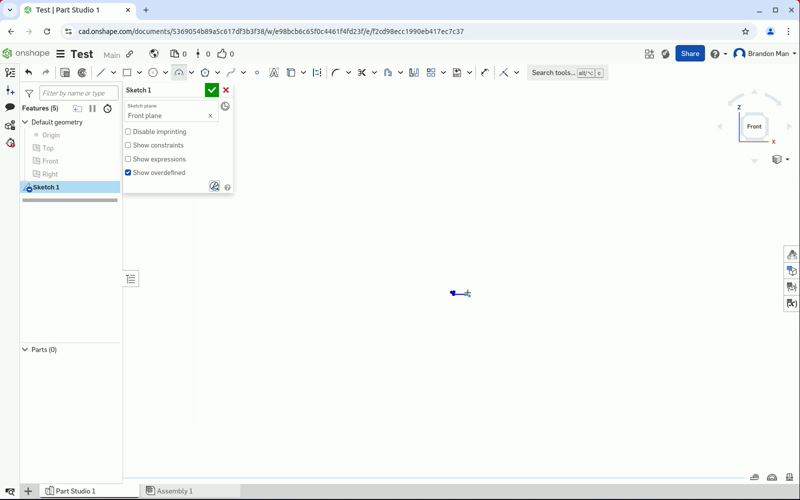
scroll(6)
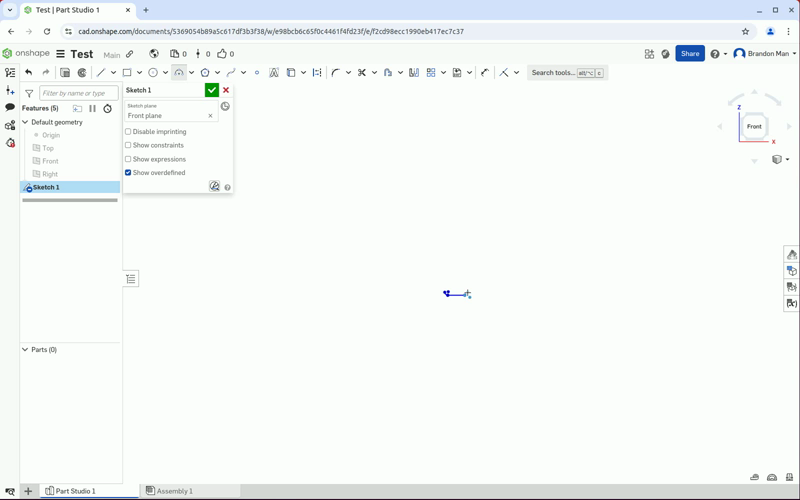
scroll(6)
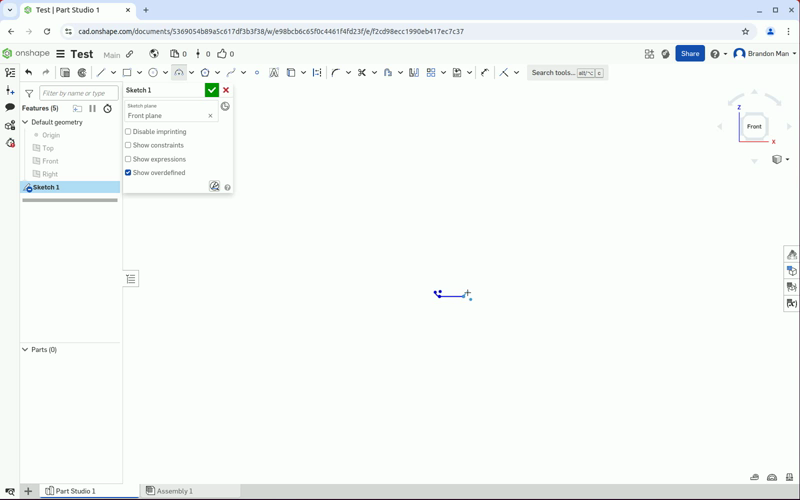
scroll(6)
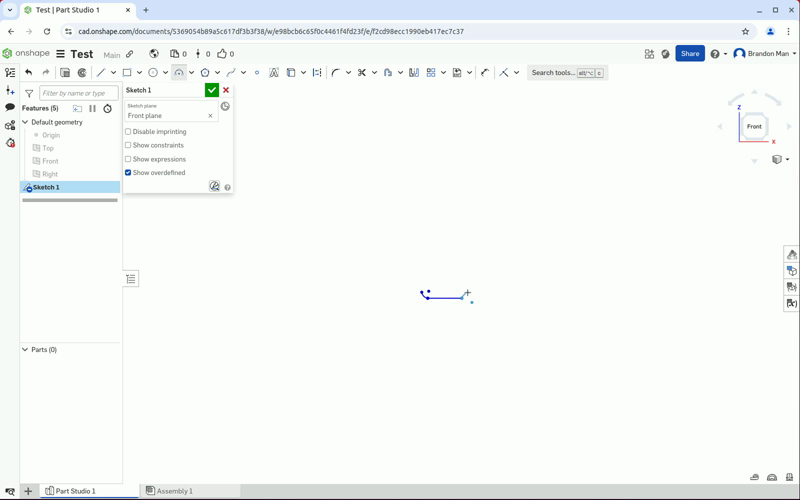
scroll(6)
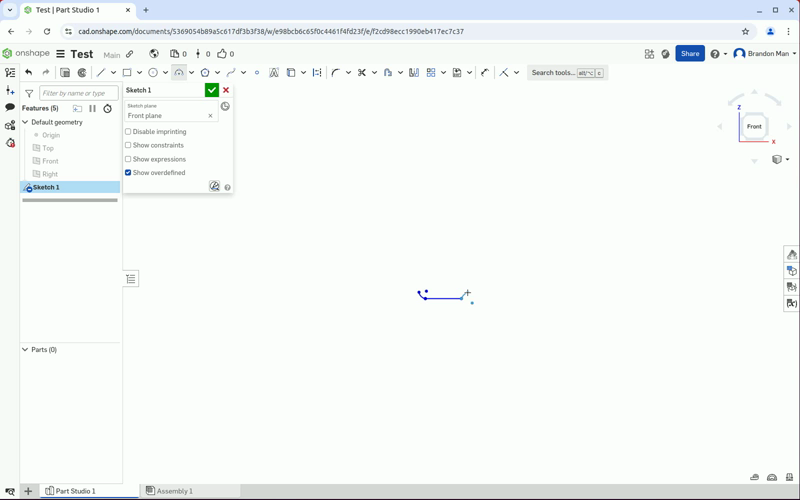
scroll(6)
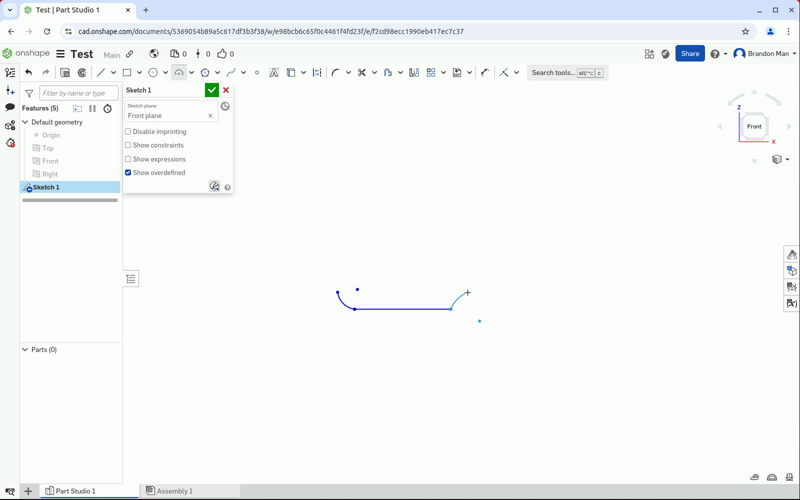
click(467, 292)
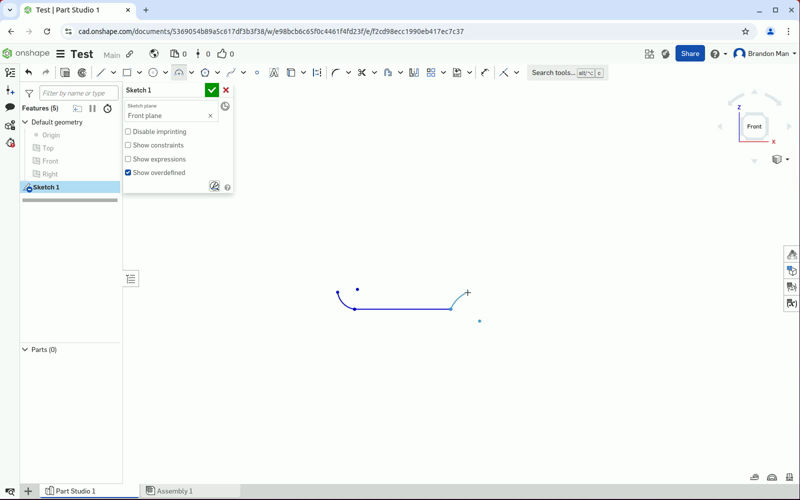
scroll(-6)
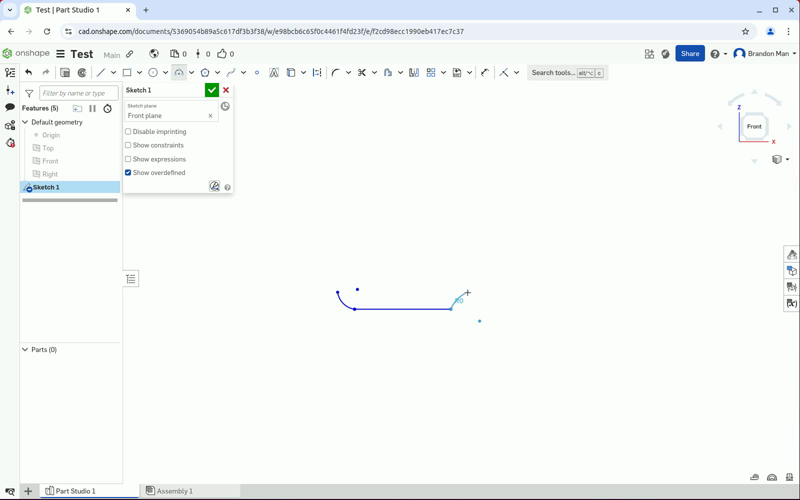
scroll(-6)
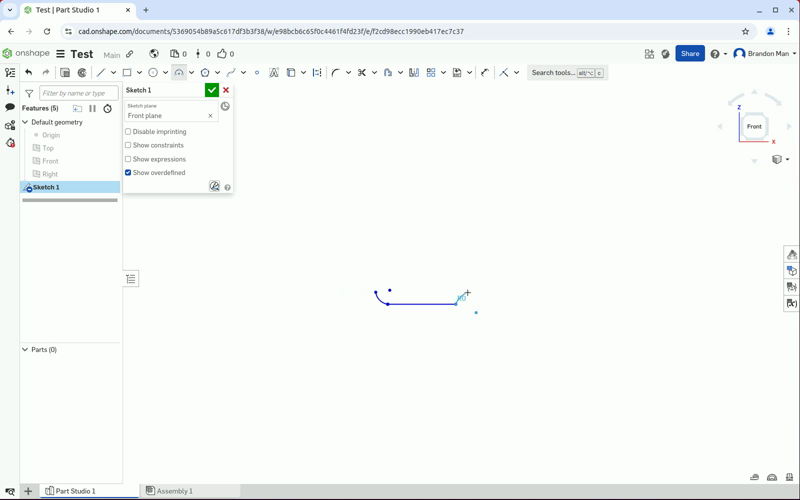
scroll(-6)
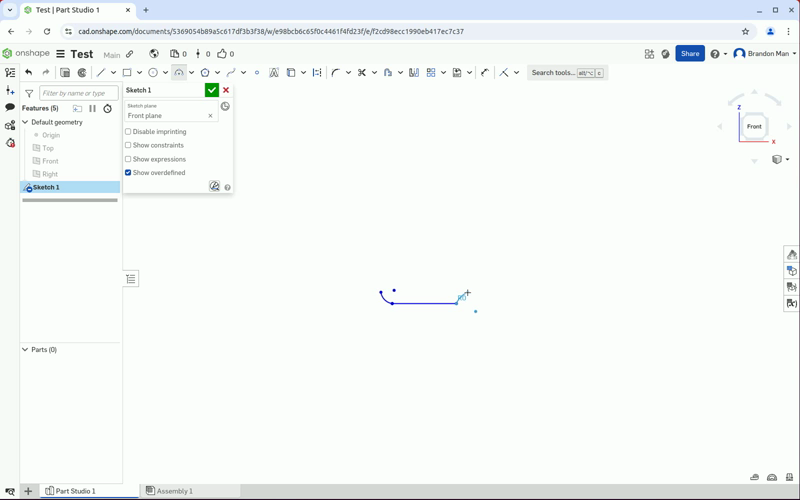
scroll(-6)
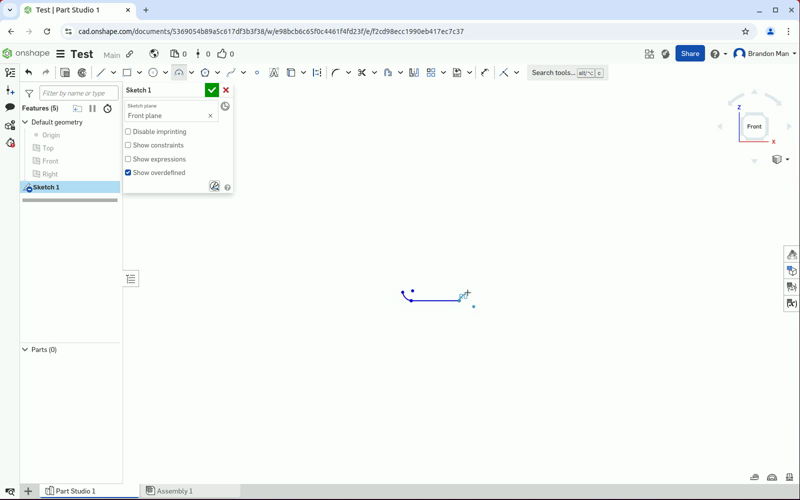
scroll(-6)
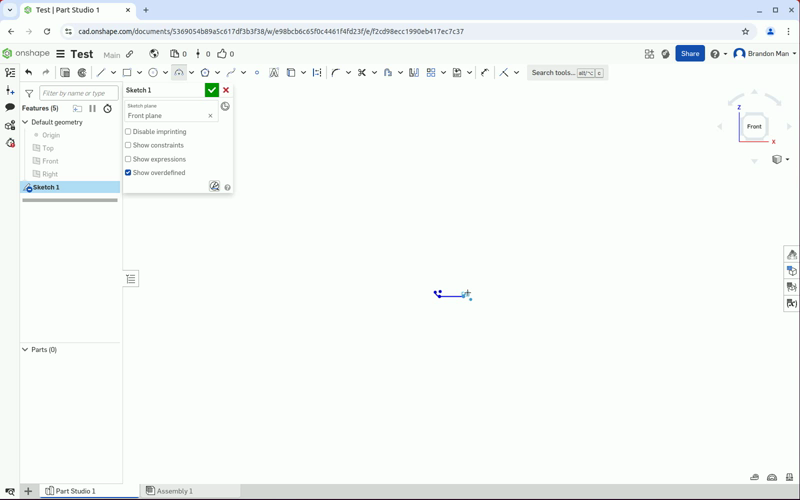
scroll(-6)
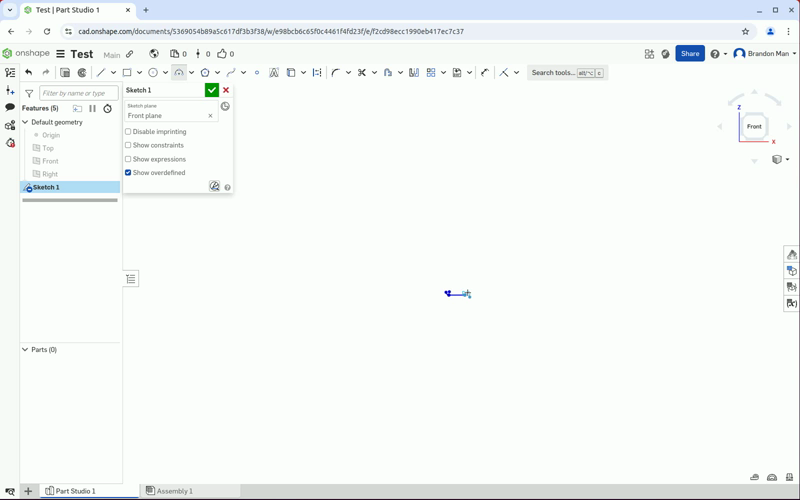
scroll(-6)
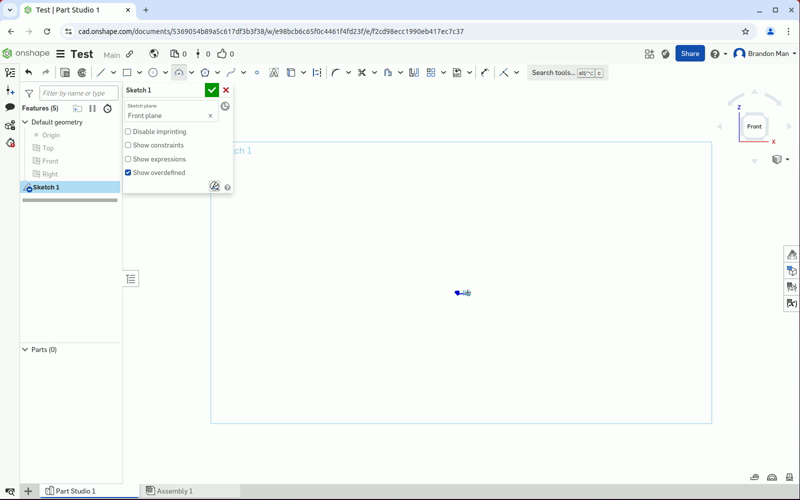
mouse_move(467, 293)
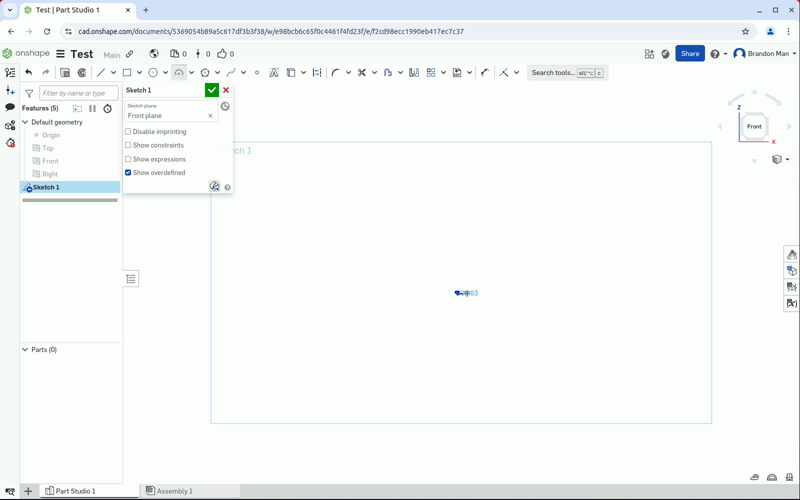
scroll(6)
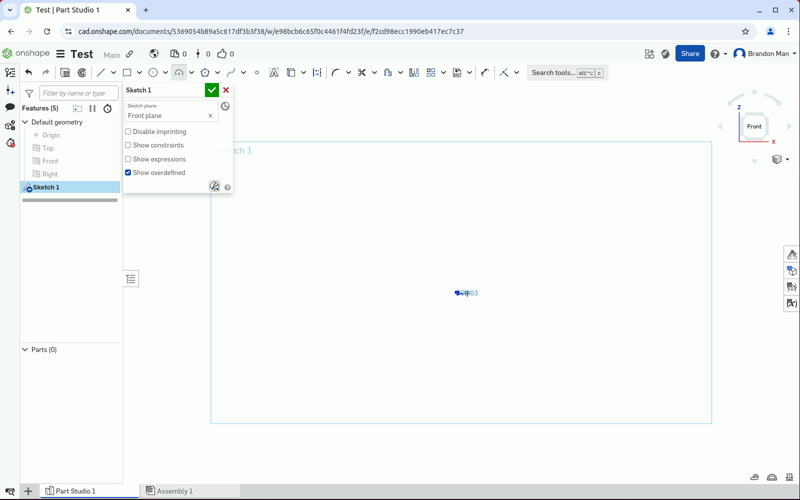
scroll(6)
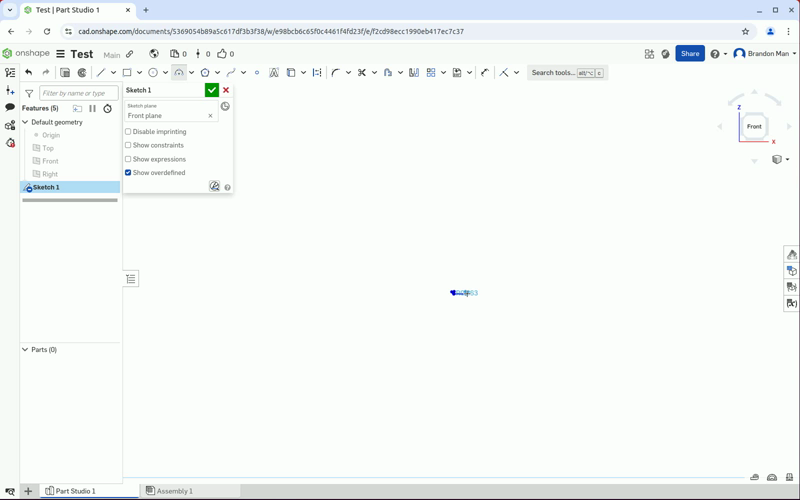
scroll(6)
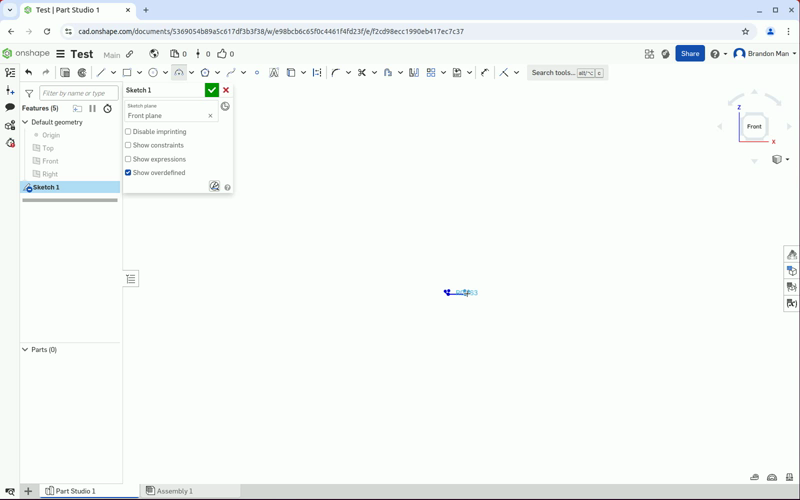
scroll(6)
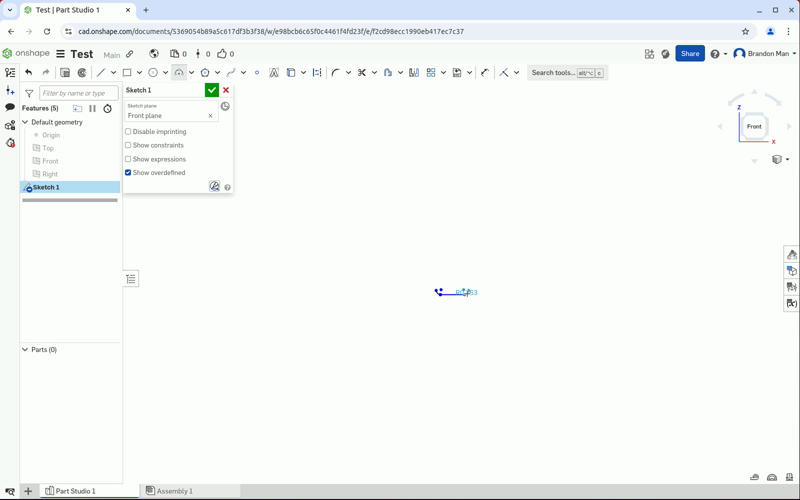
scroll(6)
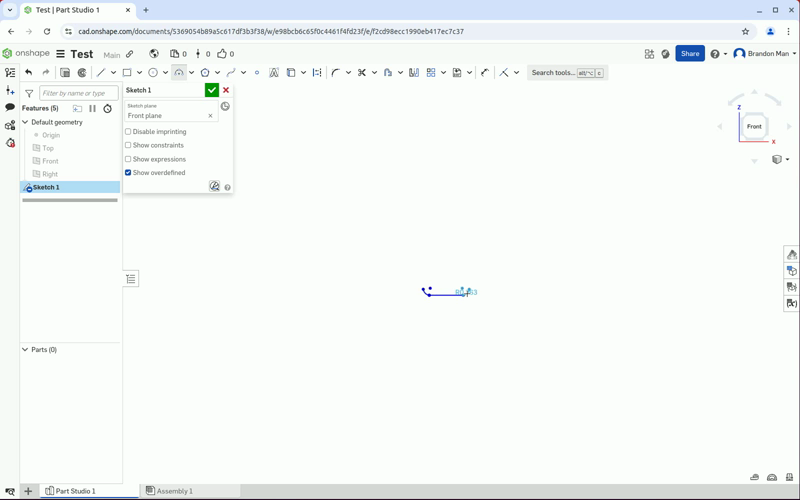
scroll(6)
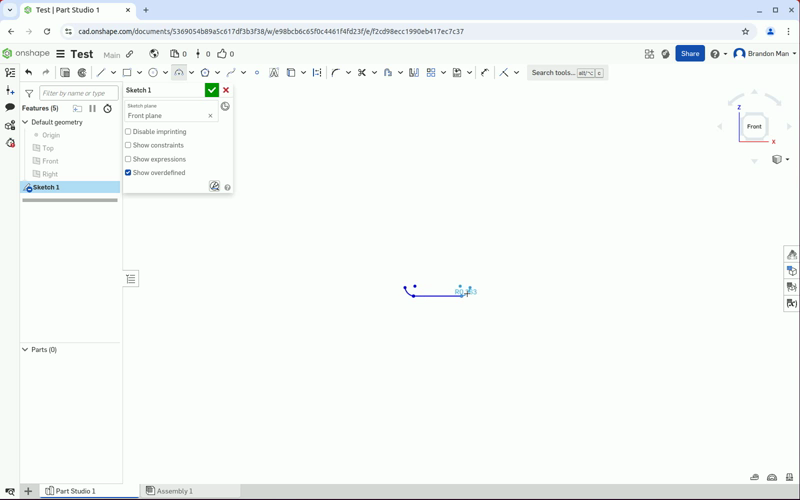
scroll(6)
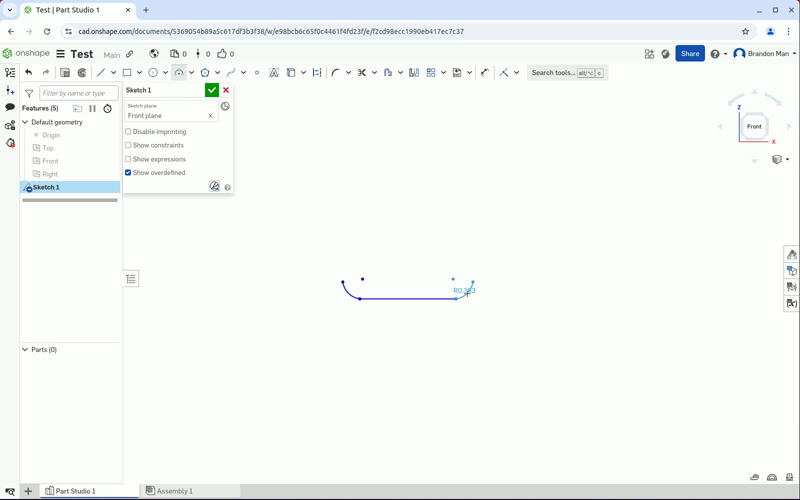
click(467, 293)
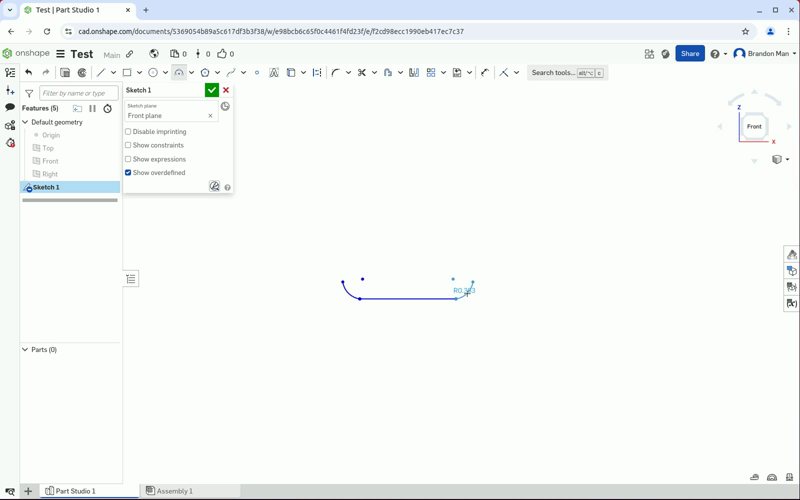
scroll(-6)
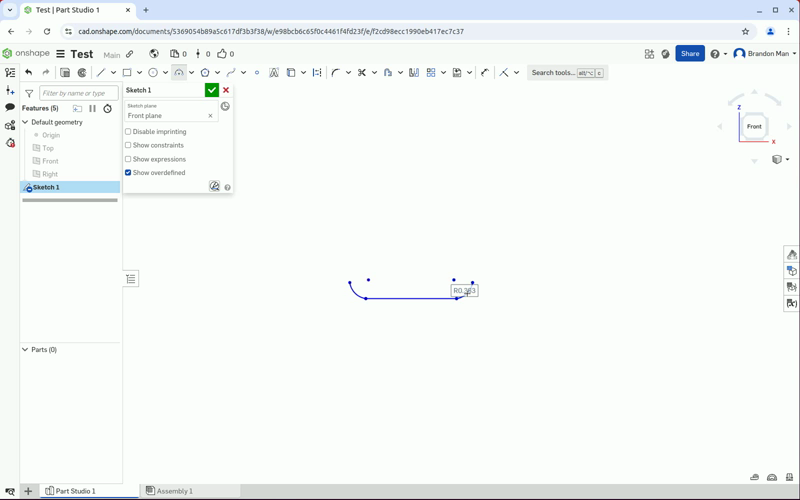
scroll(-6)
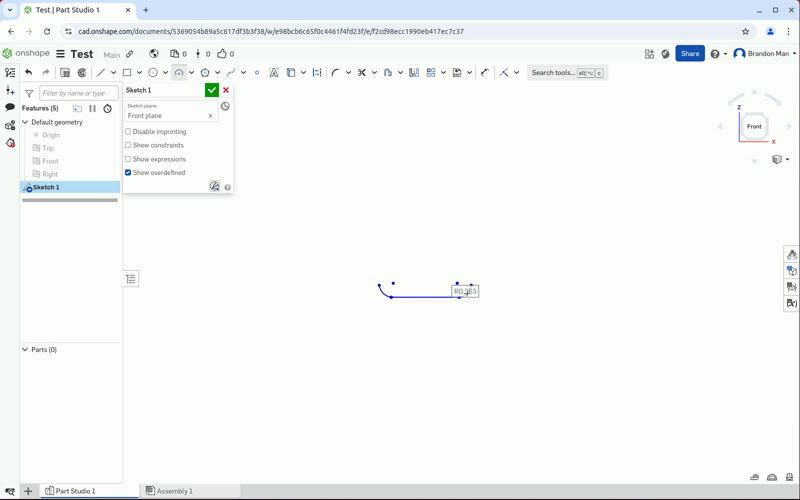
scroll(-6)
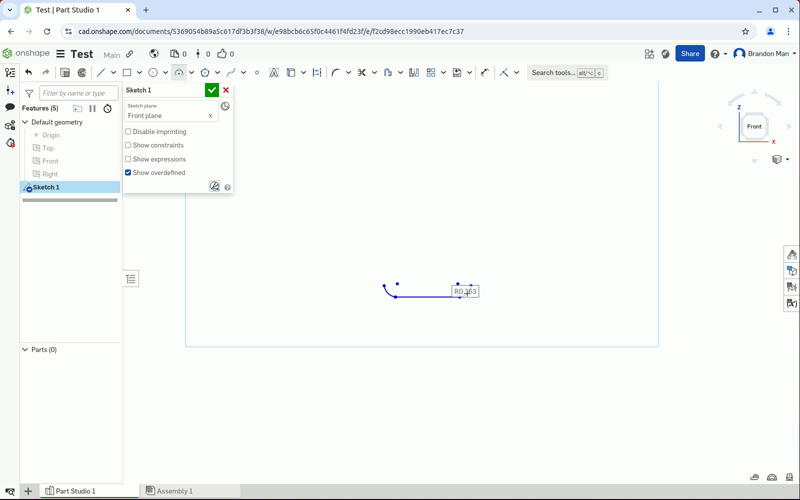
scroll(-6)
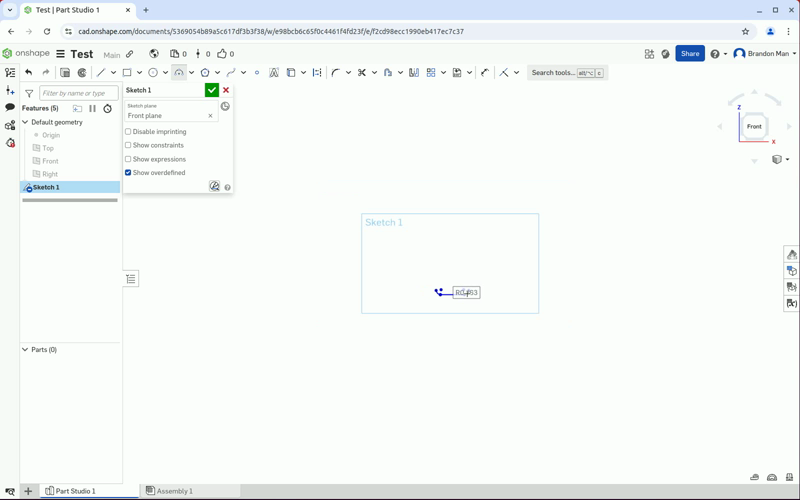
scroll(-6)
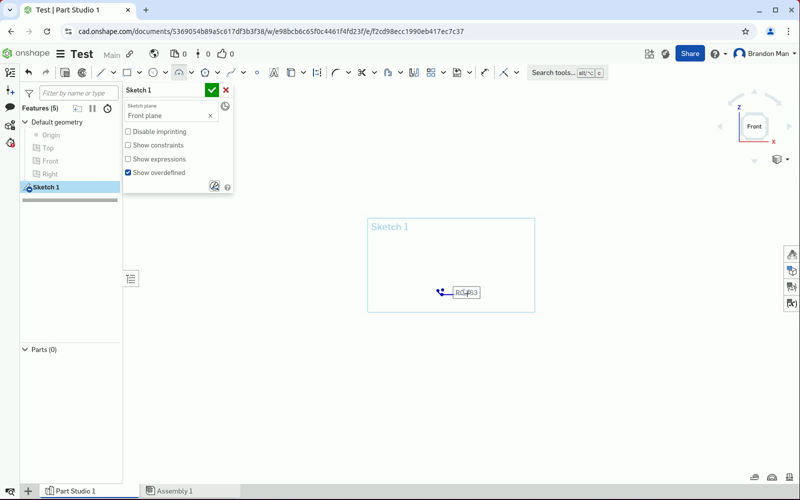
scroll(-6)
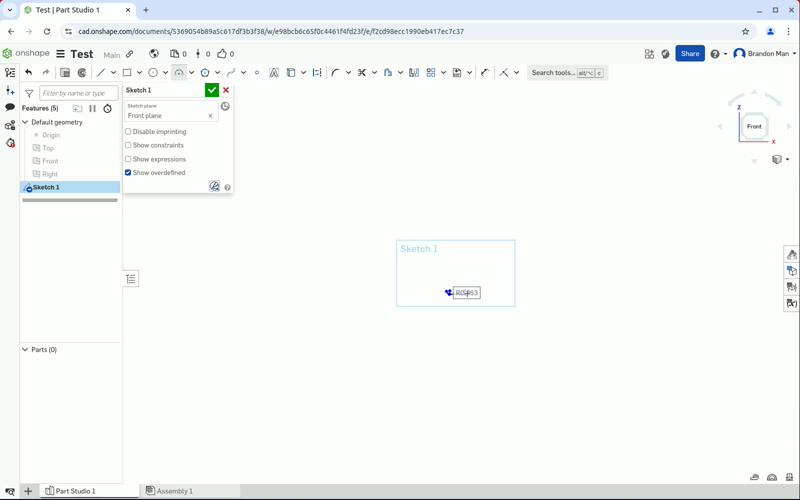
scroll(-6)
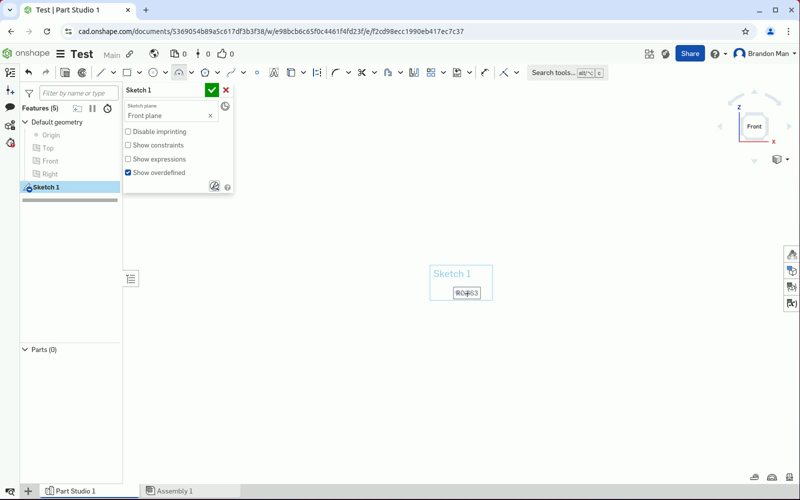
key_up(shift)
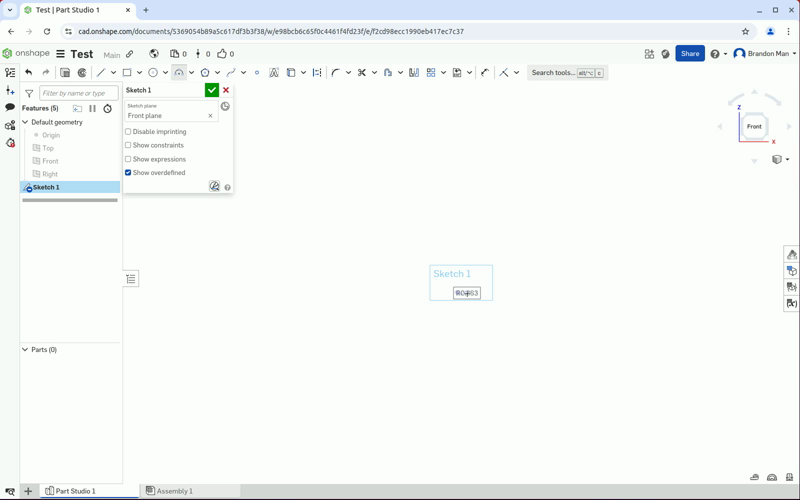
key(esc)
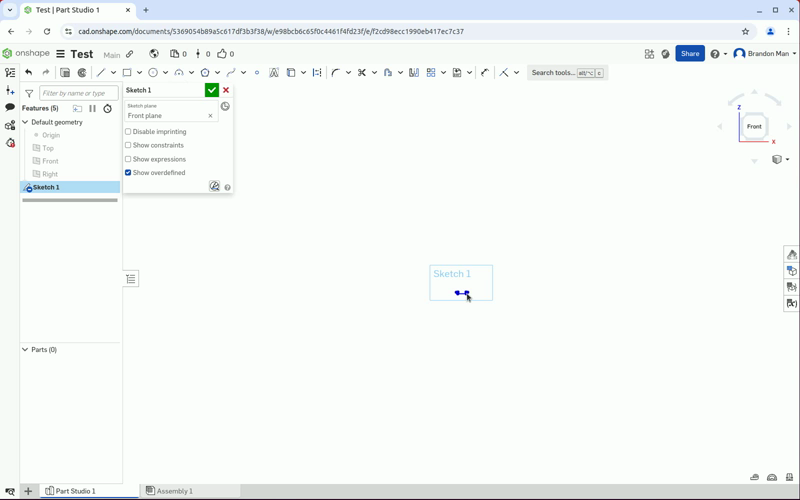
key(l)
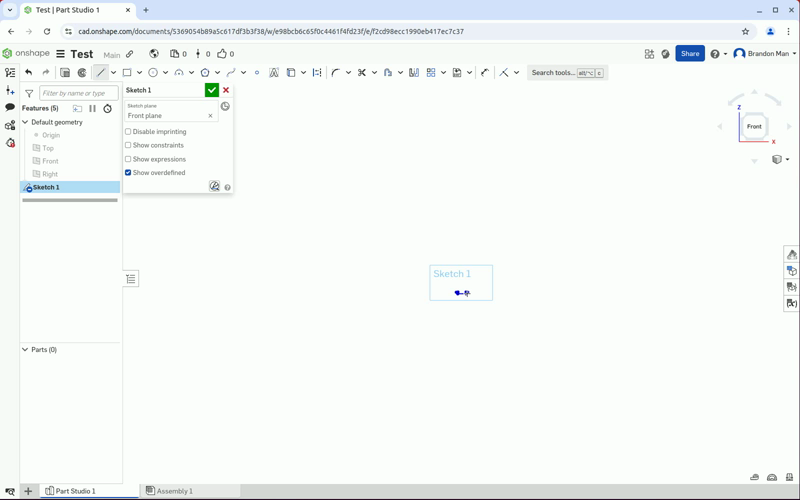
mouse_move(467, 292)
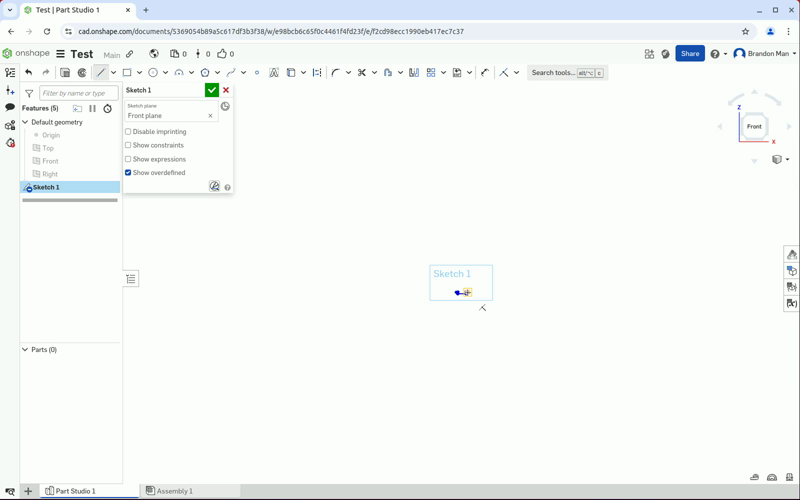
scroll(6)
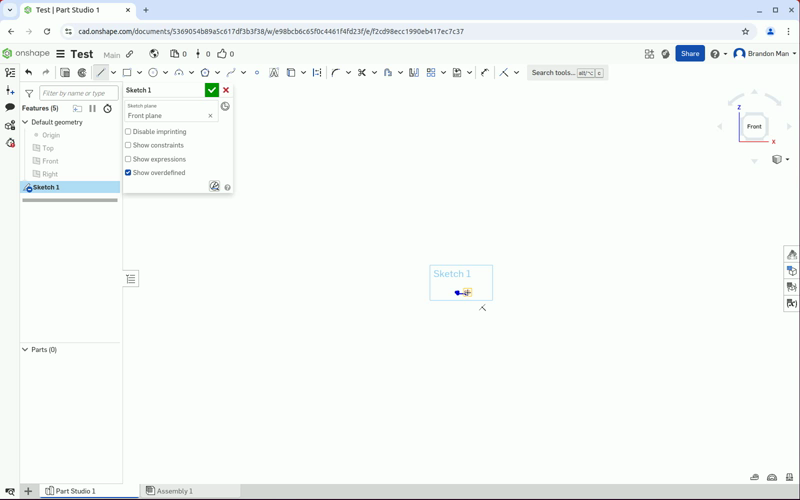
scroll(6)
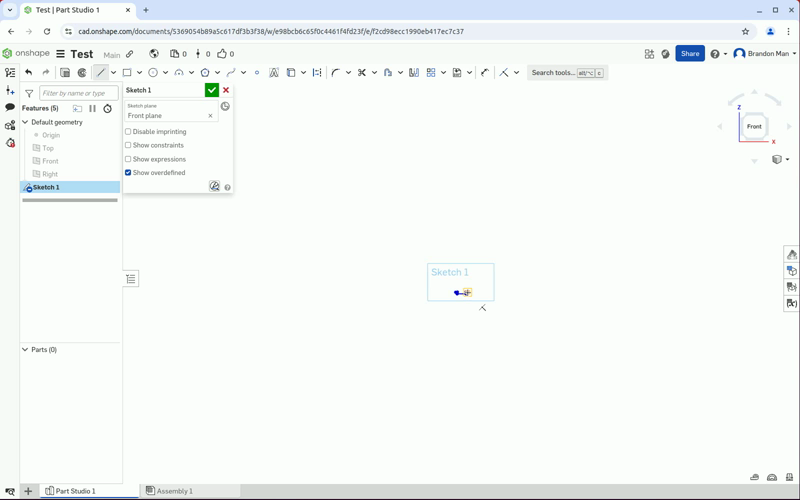
scroll(6)
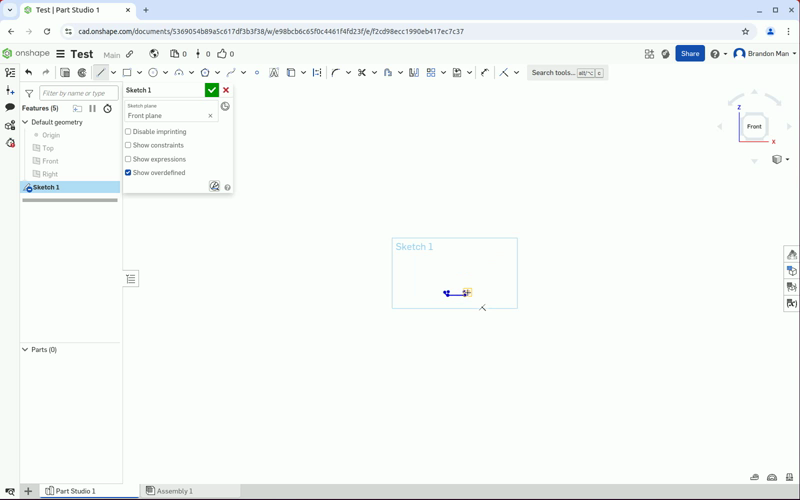
scroll(6)
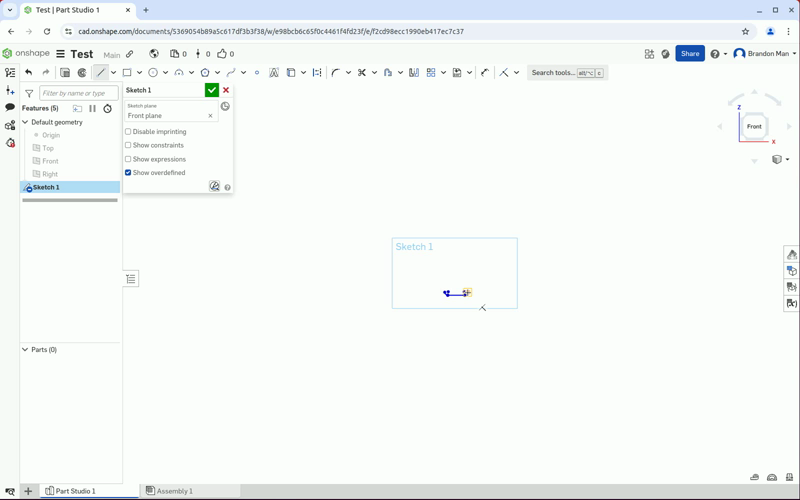
scroll(6)
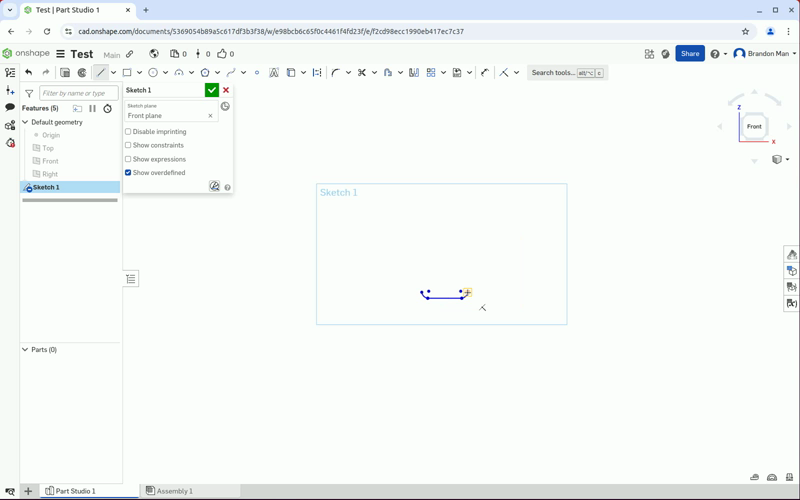
scroll(6)
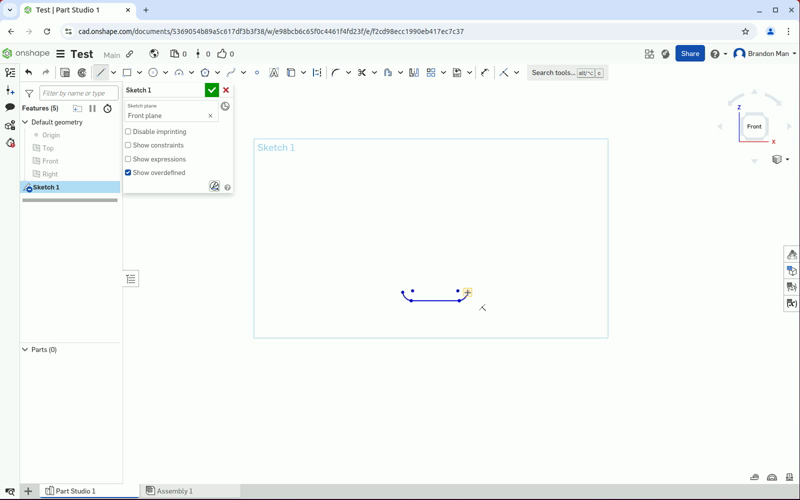
scroll(6)
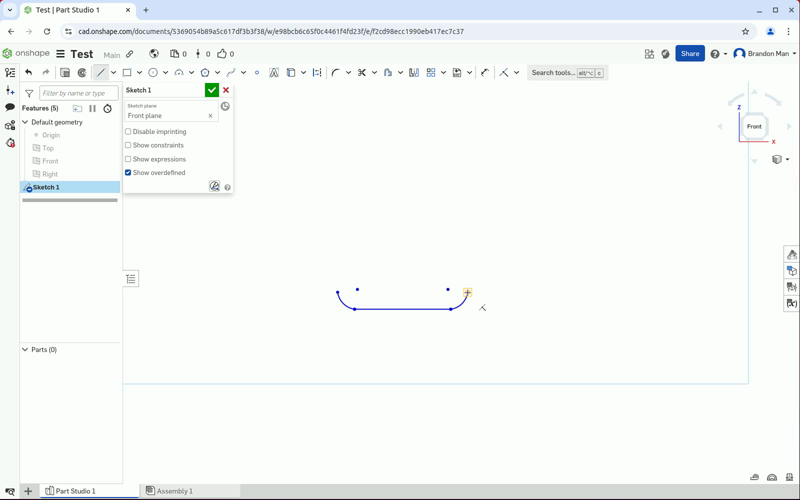
click(467, 292)
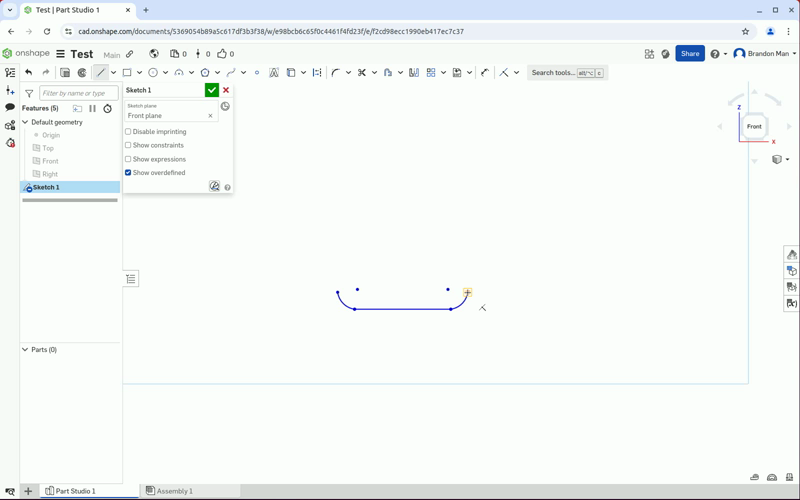
scroll(-6)
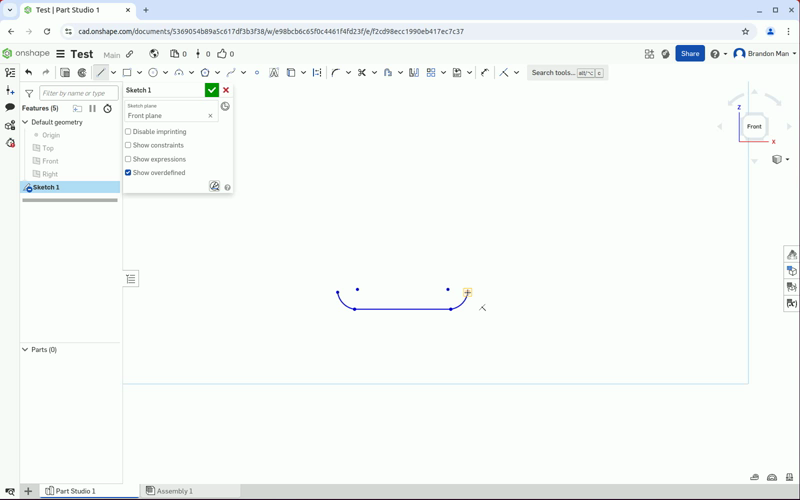
scroll(-6)
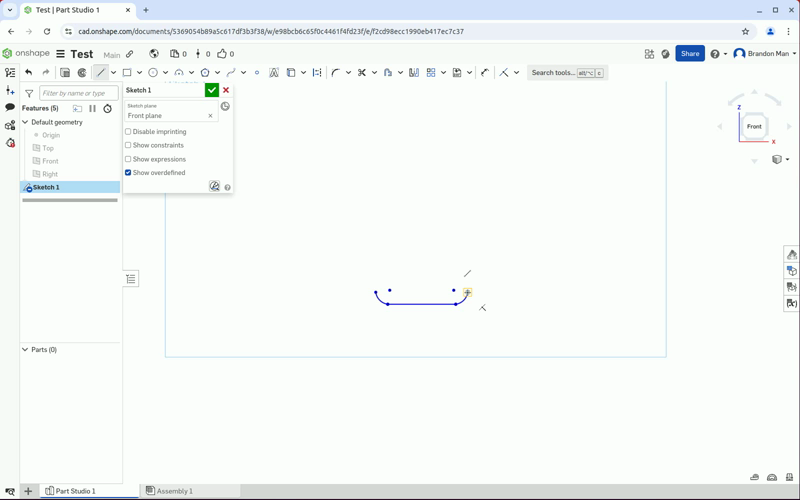
scroll(-6)
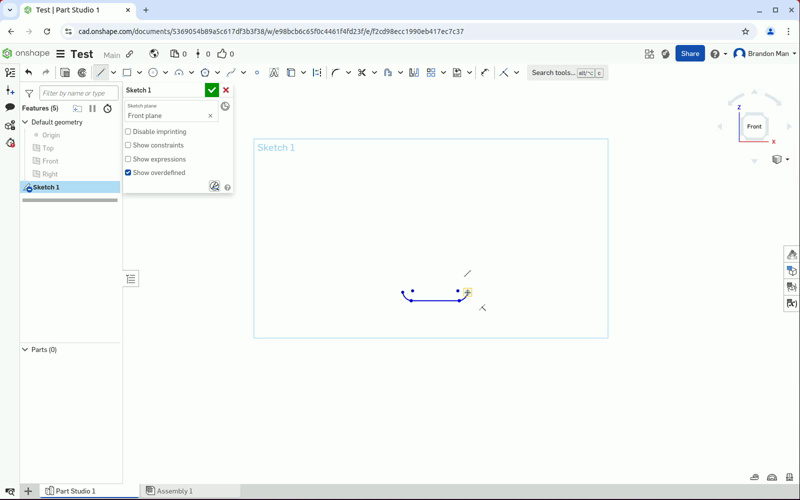
scroll(-6)
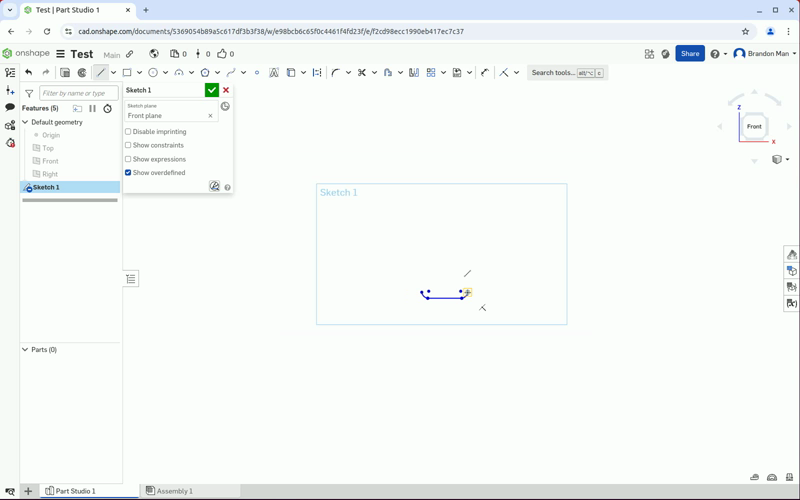
scroll(-6)
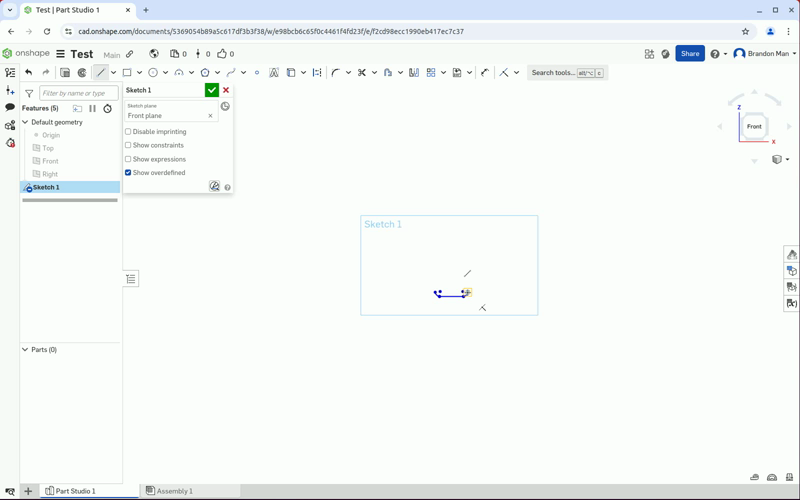
scroll(-6)
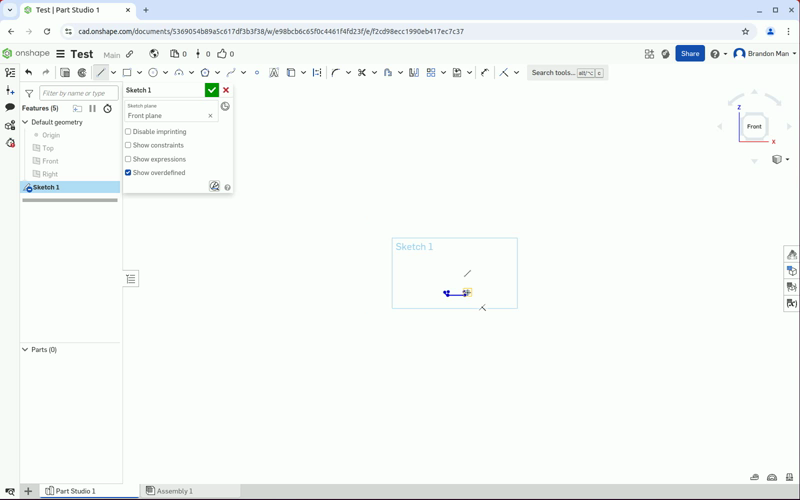
scroll(-6)
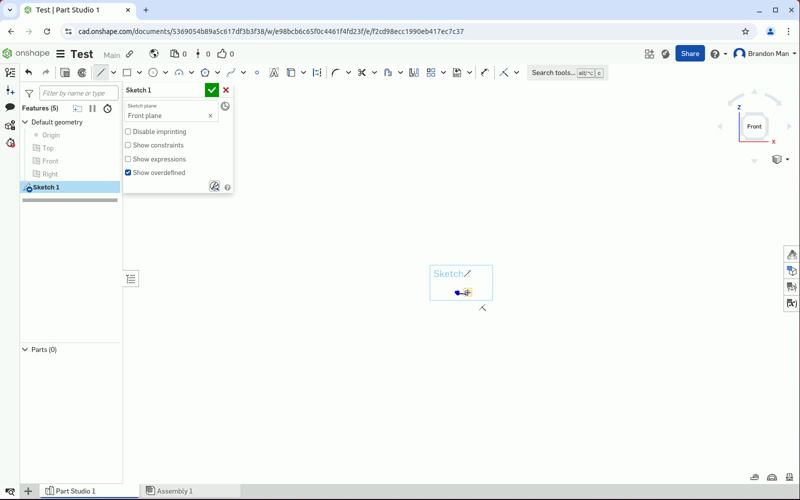
key_down(shift)
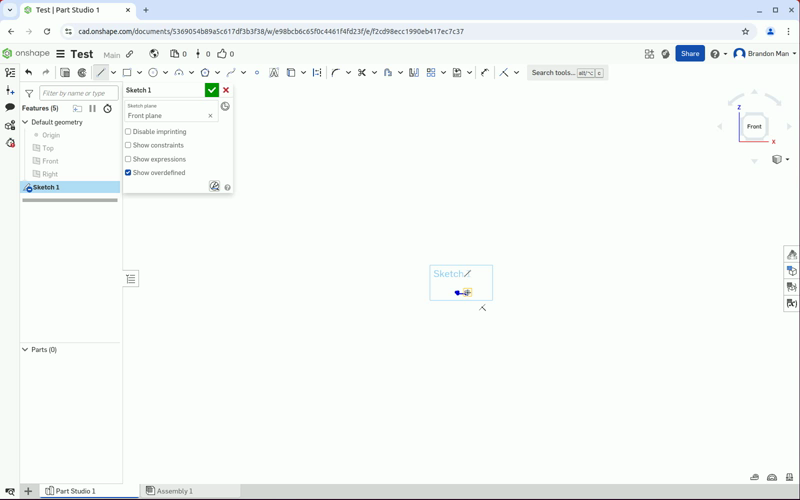
mouse_move(497, 292)
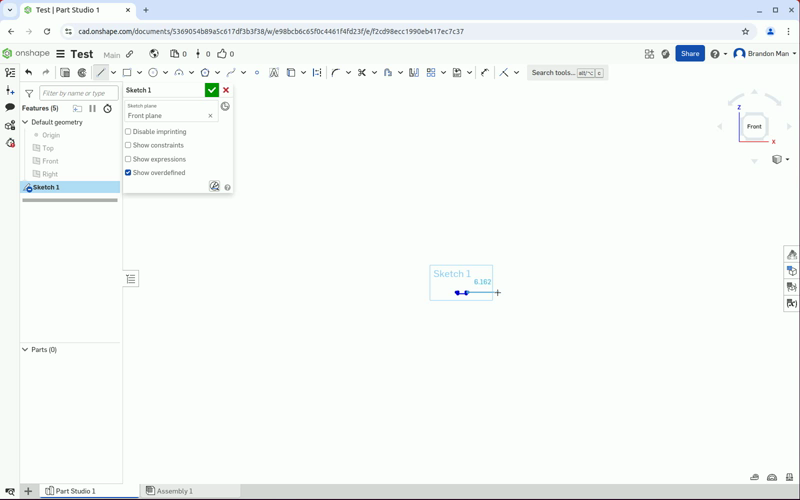
mouse_move(467, 283)
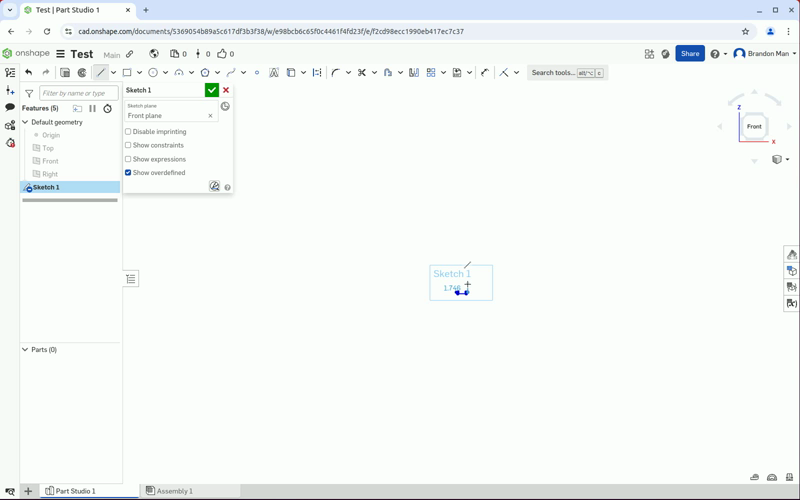
click(467, 283)
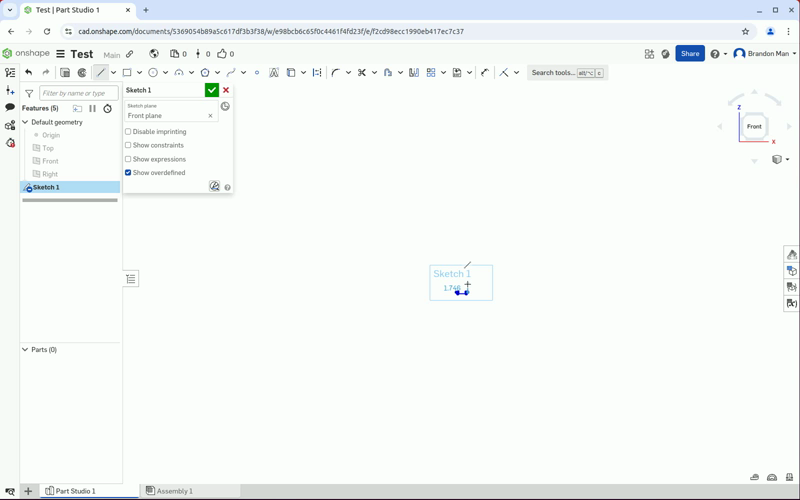
key_up(shift)
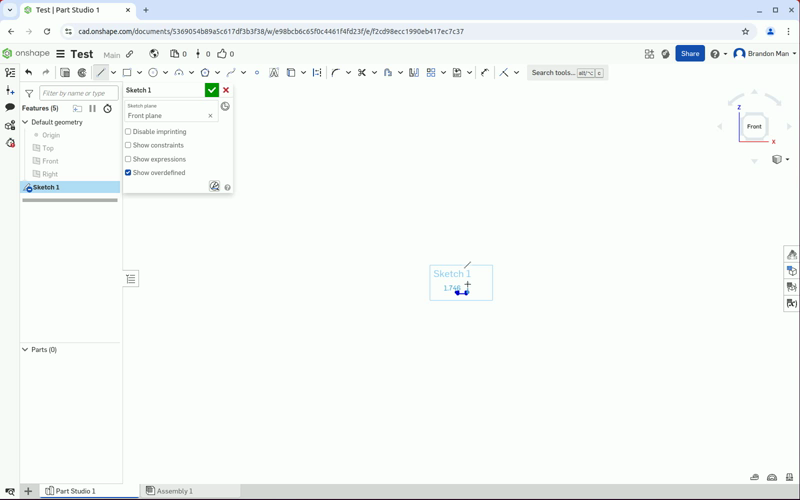
key(esc)
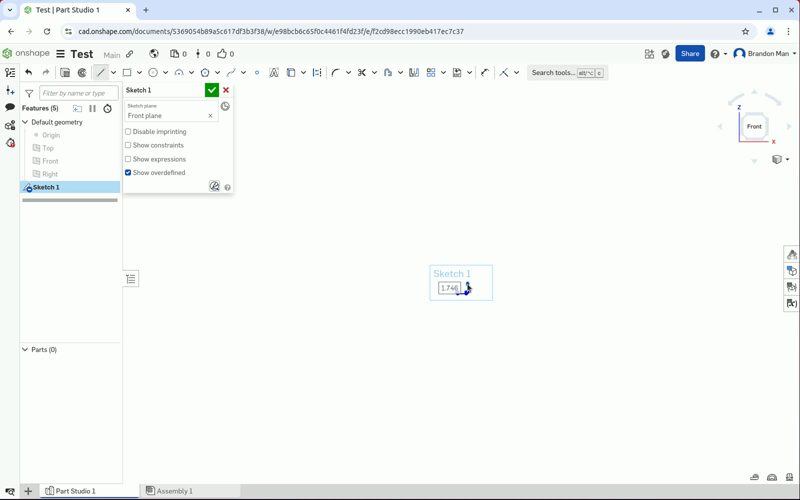
key(a)
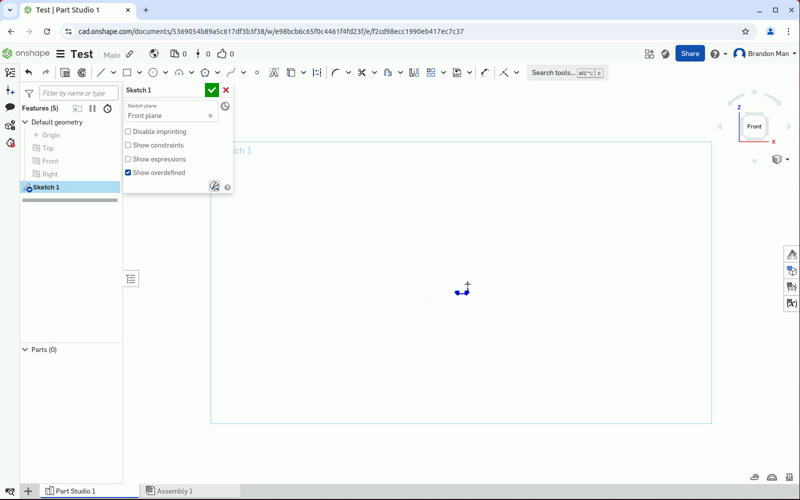
mouse_move(467, 283)
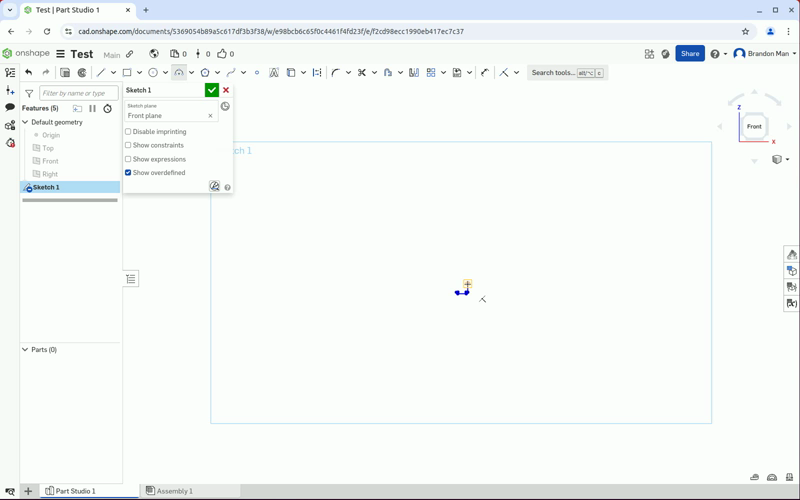
click(467, 283)
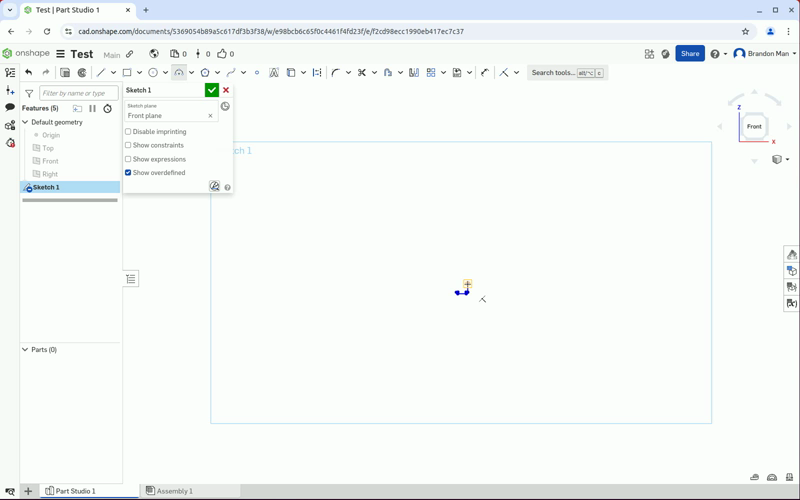
key_down(shift)
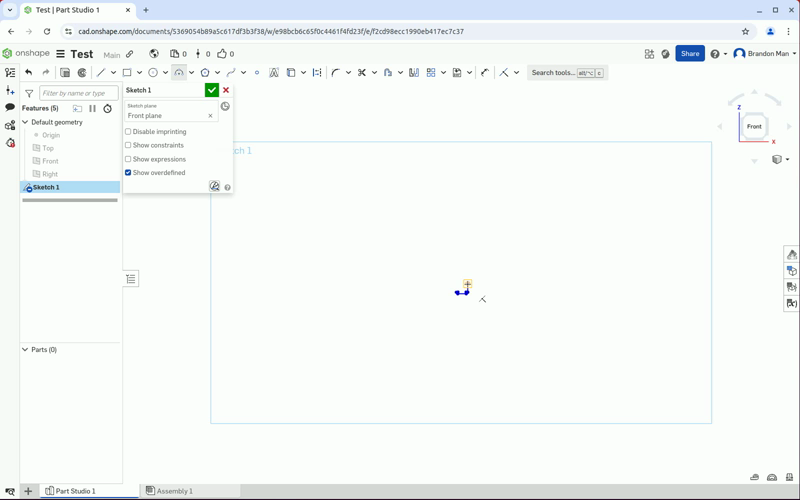
mouse_move(466, 282)
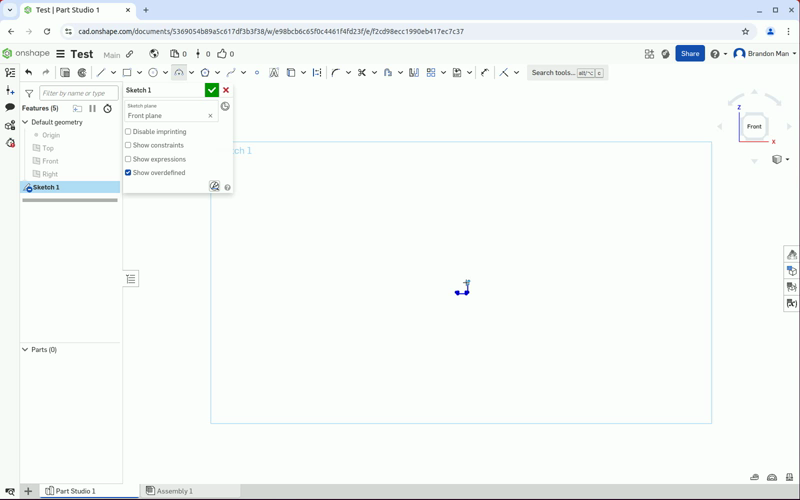
scroll(6)
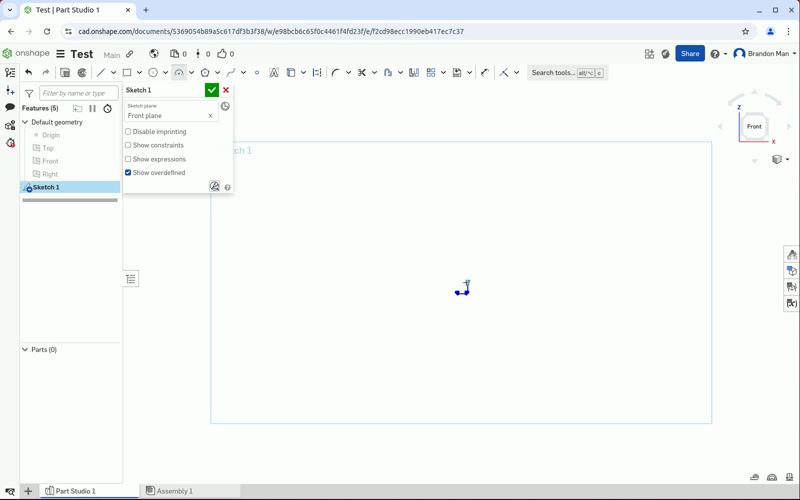
scroll(6)
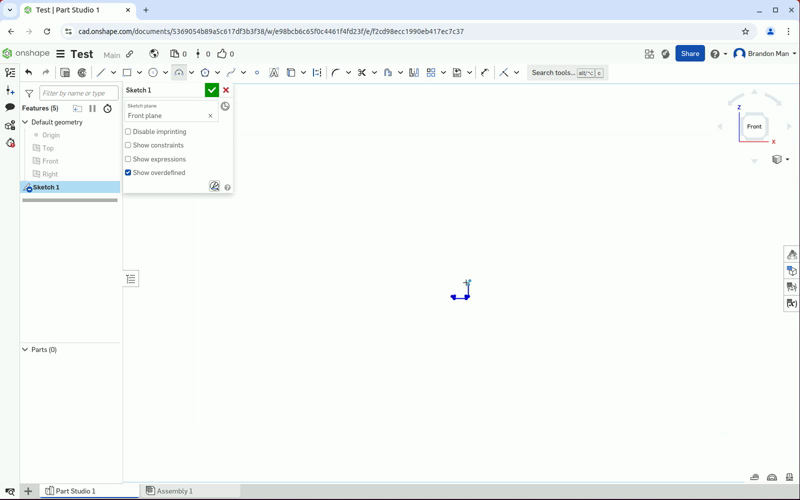
scroll(6)
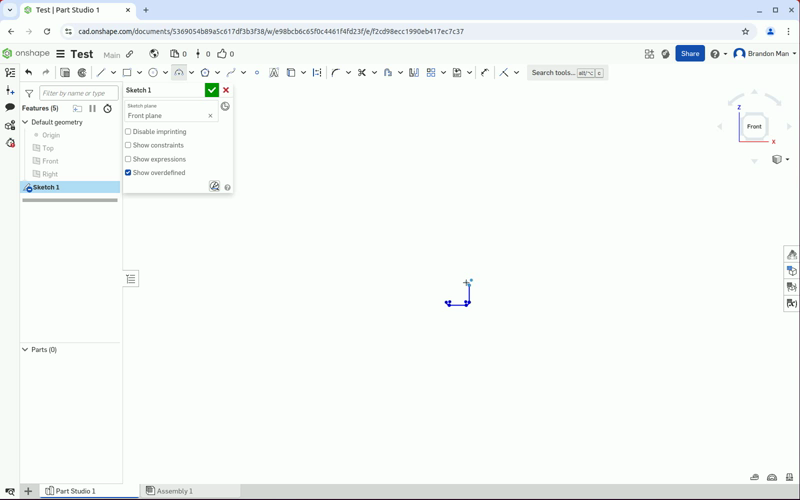
scroll(6)
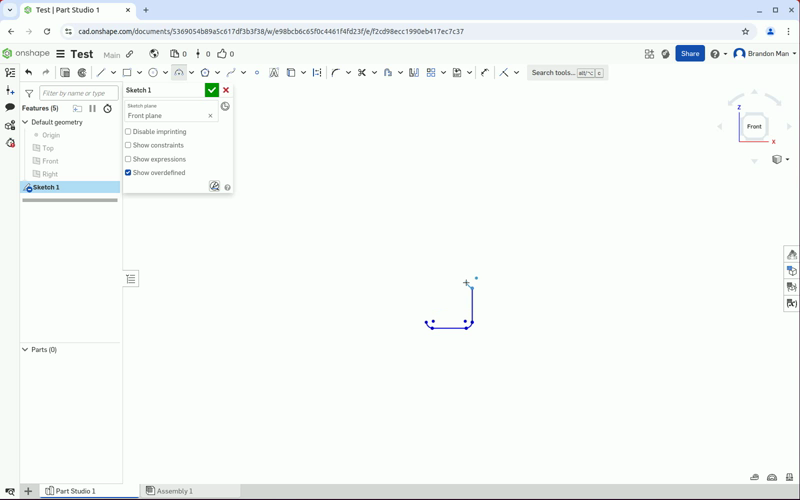
scroll(6)
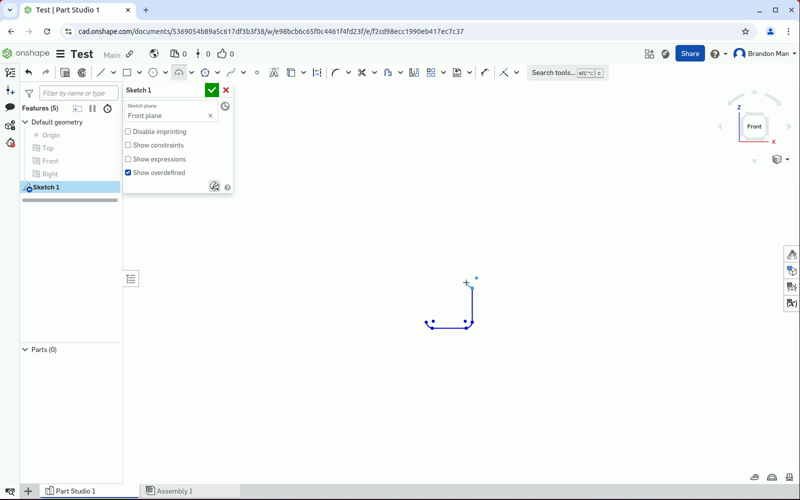
scroll(6)
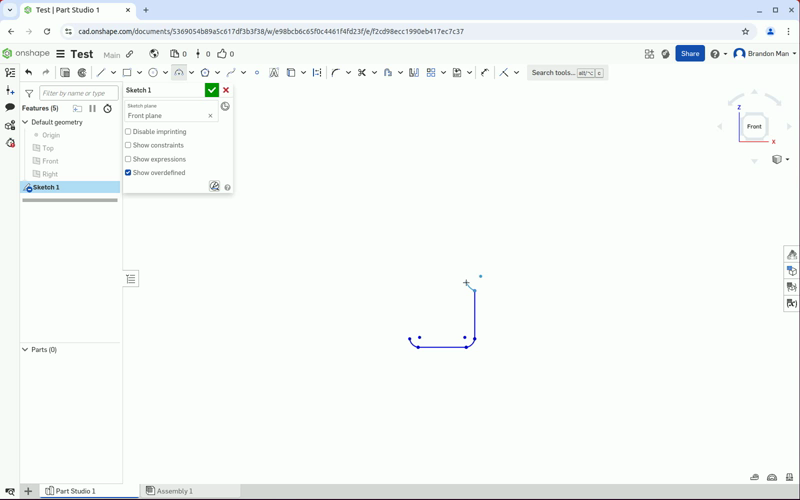
scroll(6)
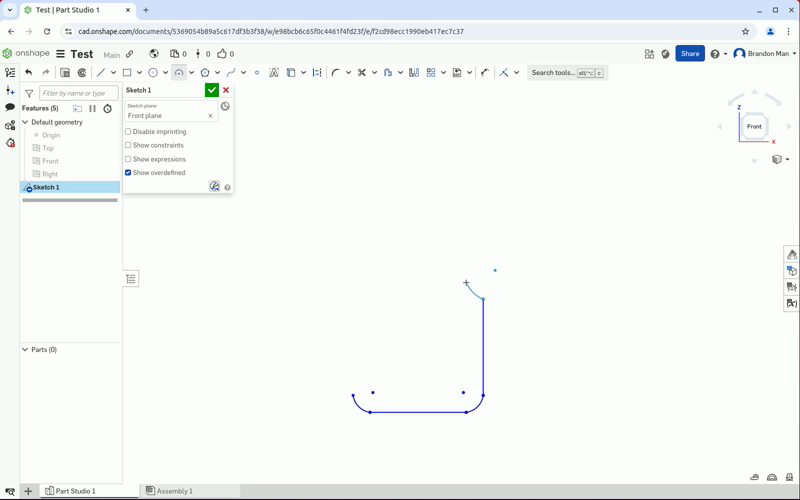
click(466, 282)
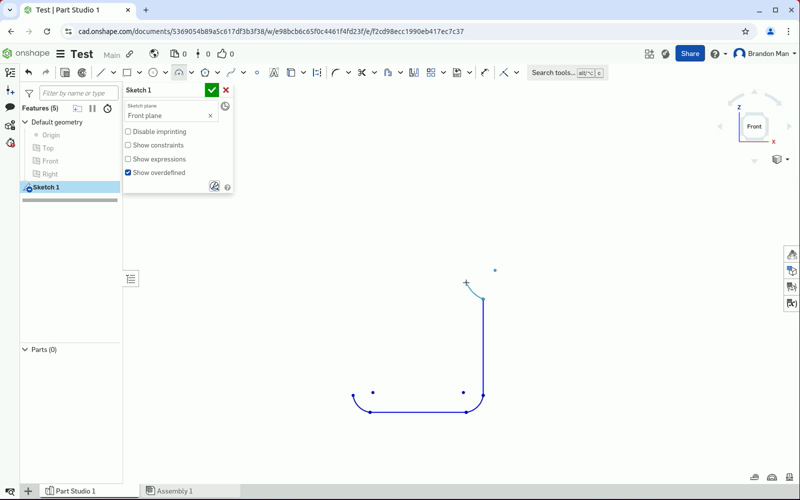
scroll(-6)
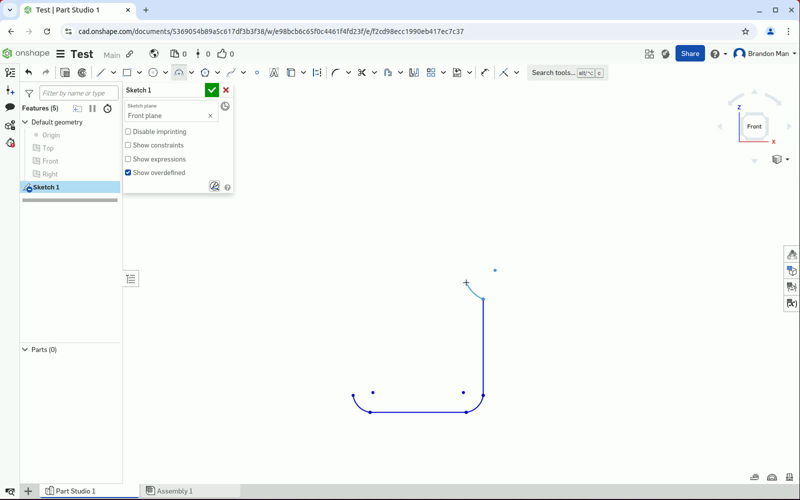
scroll(-6)
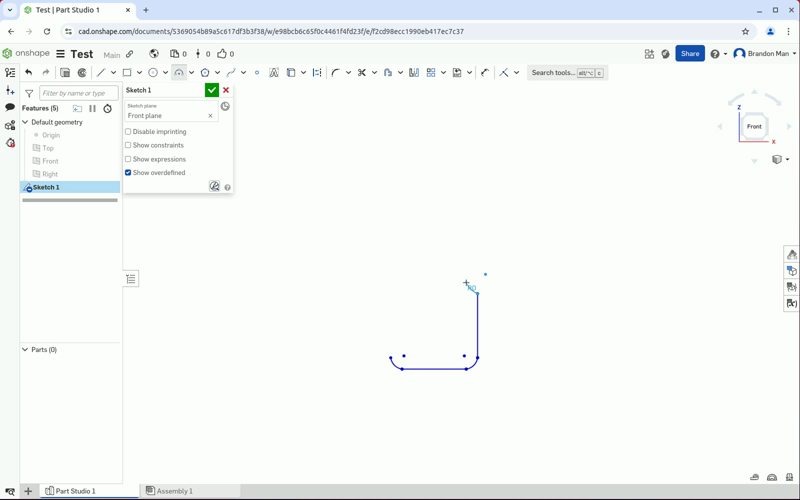
scroll(-6)
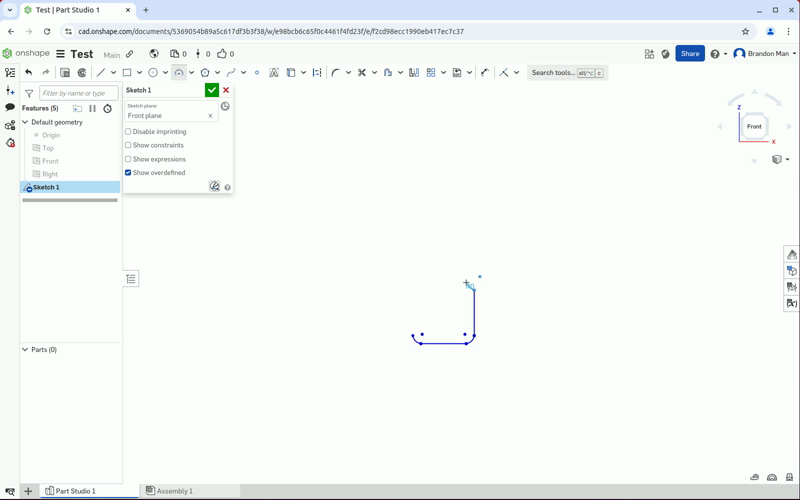
scroll(-6)
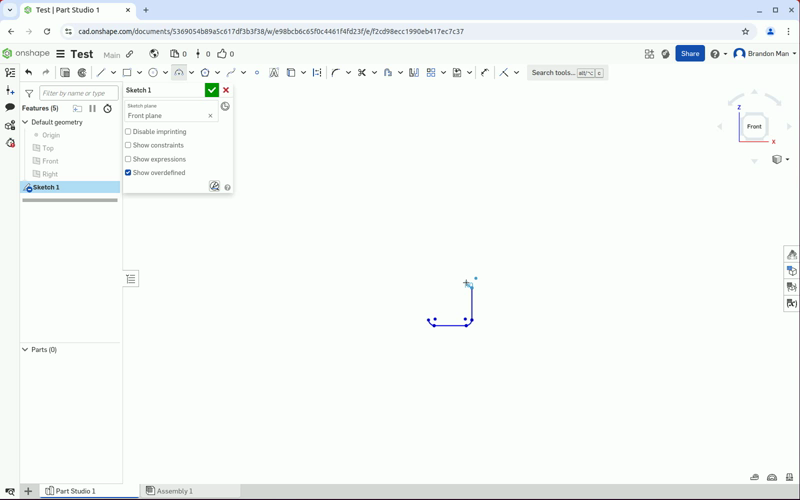
scroll(-6)
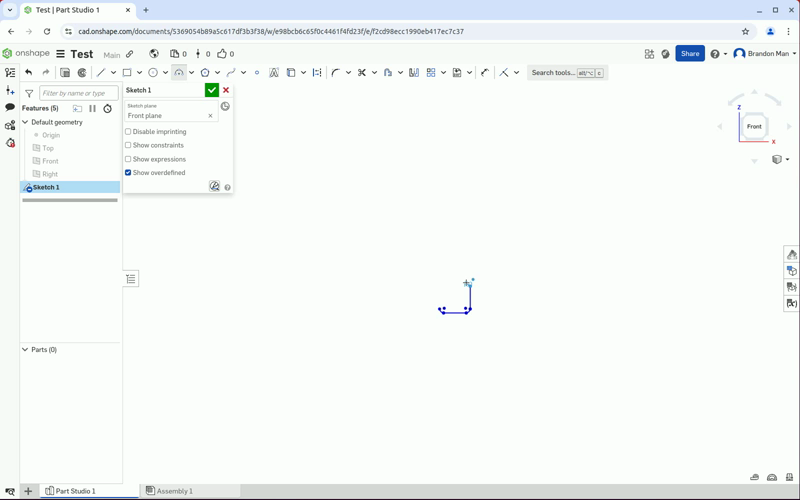
scroll(-6)
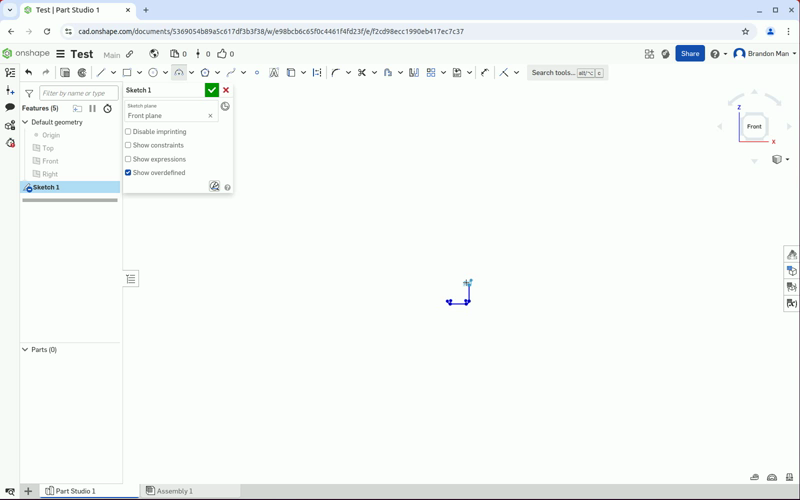
scroll(-6)
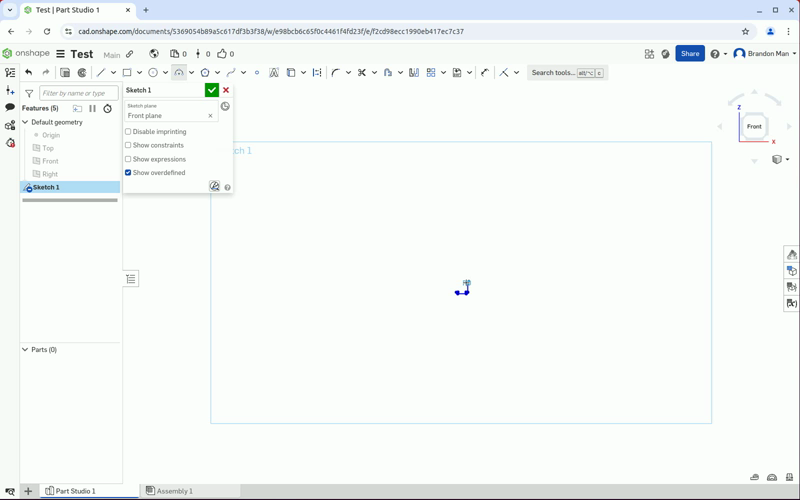
mouse_move(467, 282)
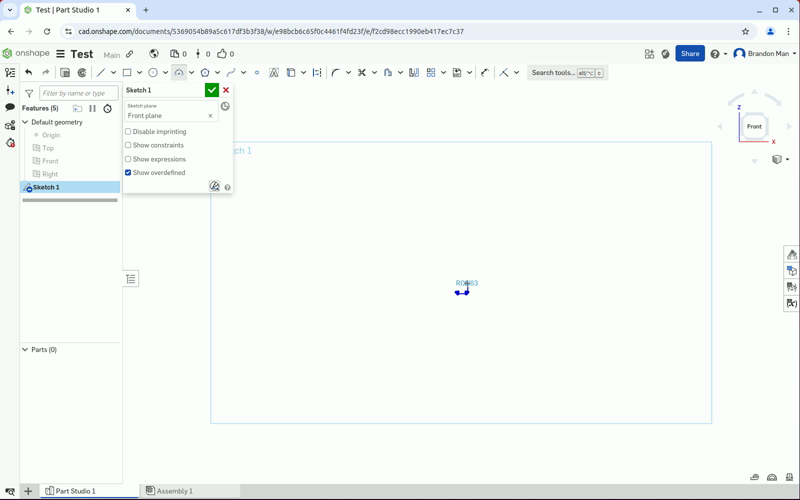
scroll(6)
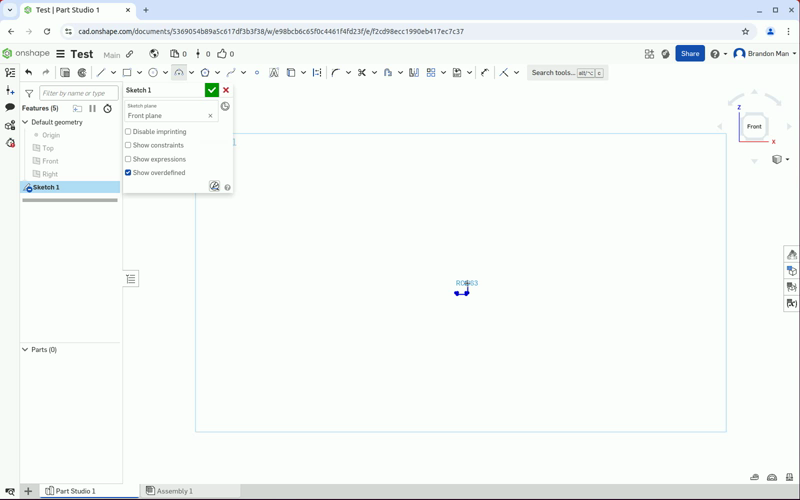
scroll(6)
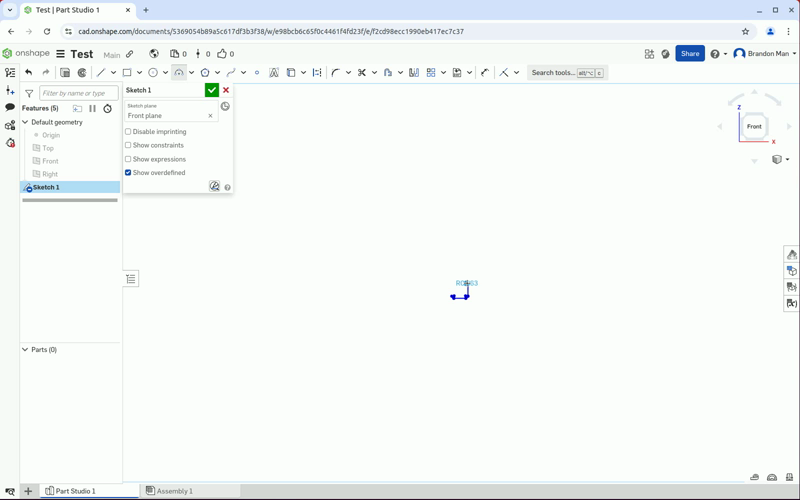
scroll(6)
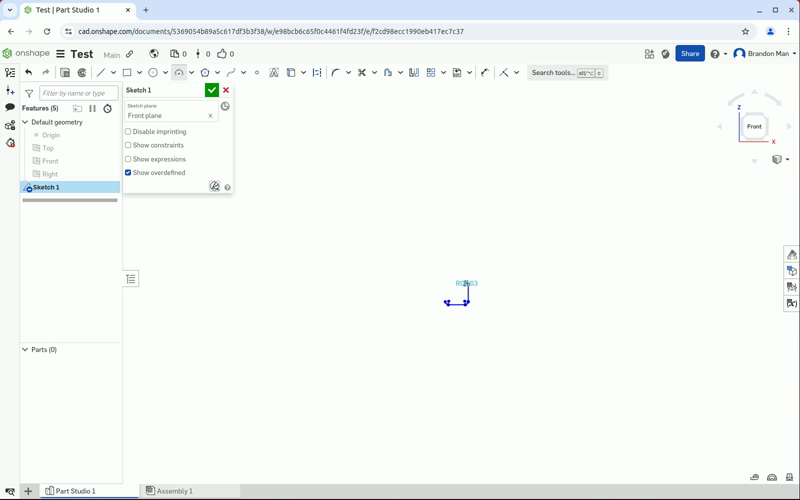
scroll(6)
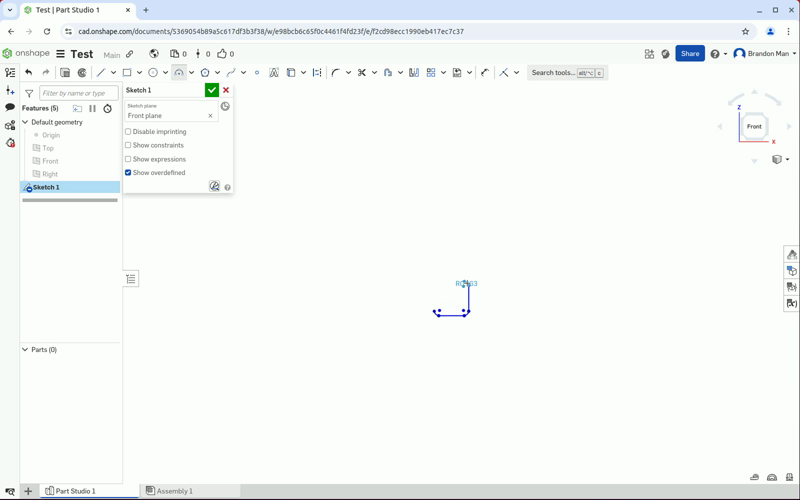
scroll(6)
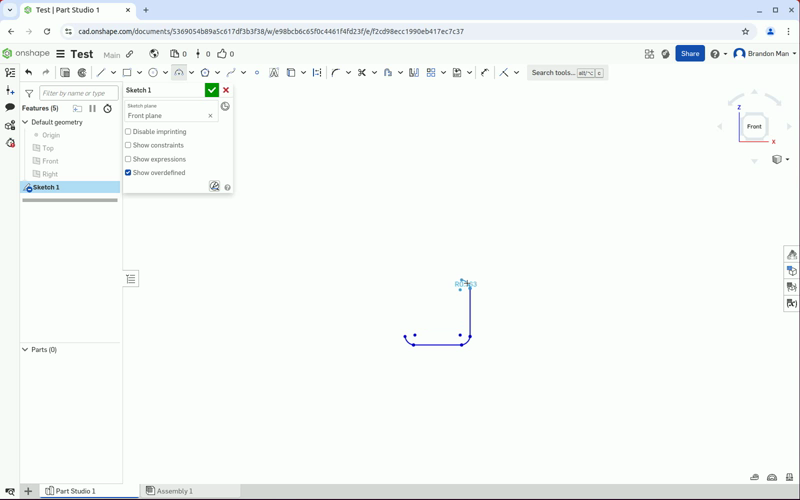
scroll(6)
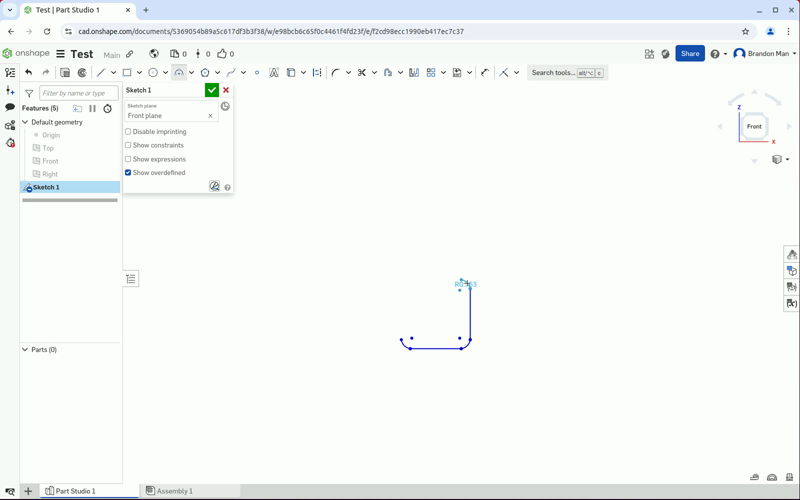
scroll(6)
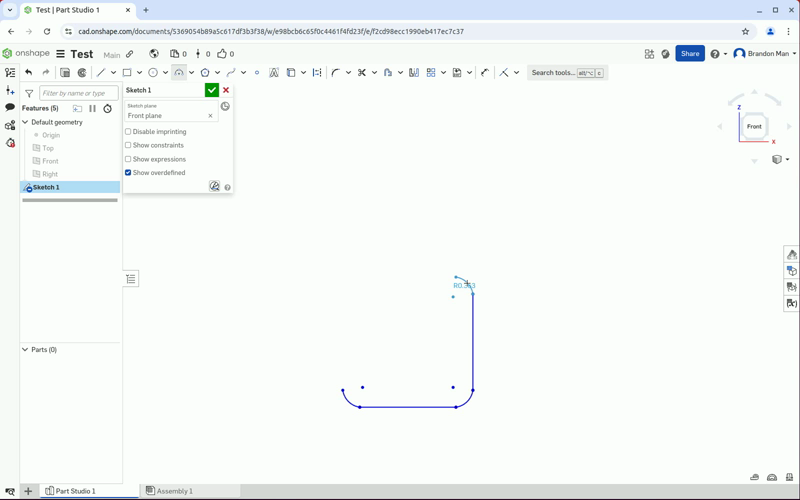
click(467, 282)
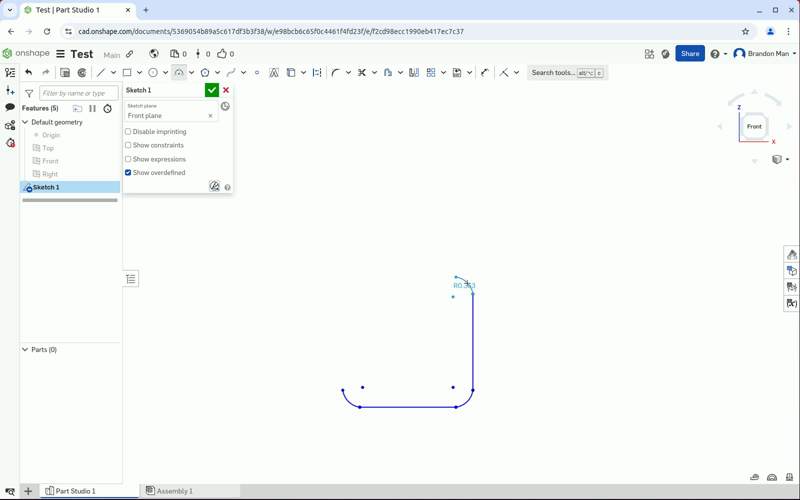
scroll(-6)
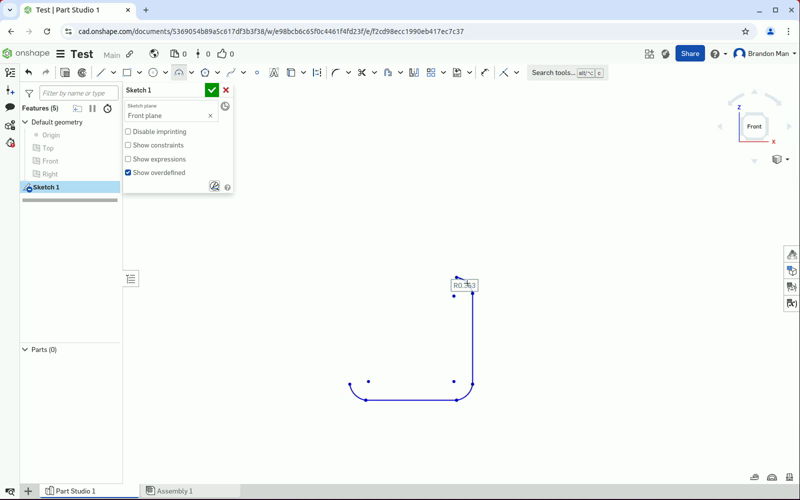
scroll(-6)
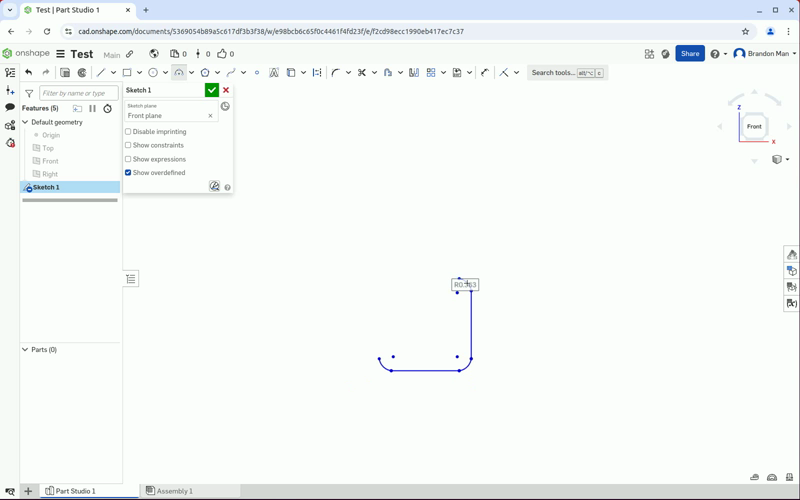
scroll(-6)
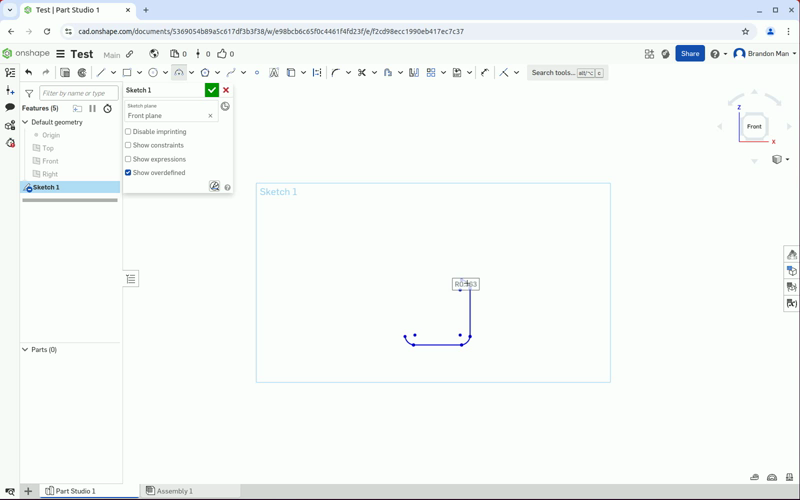
scroll(-6)
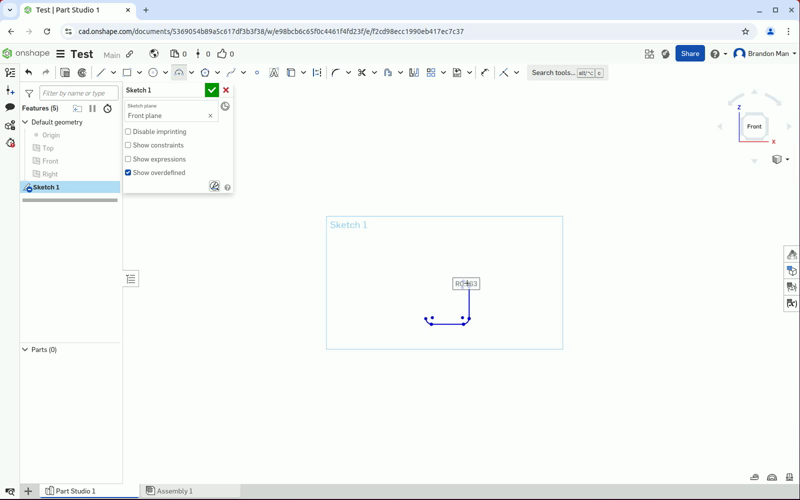
scroll(-6)
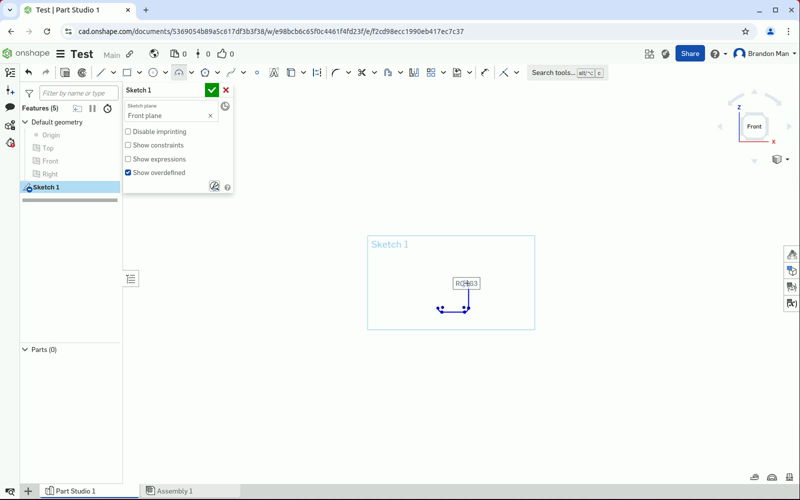
scroll(-6)
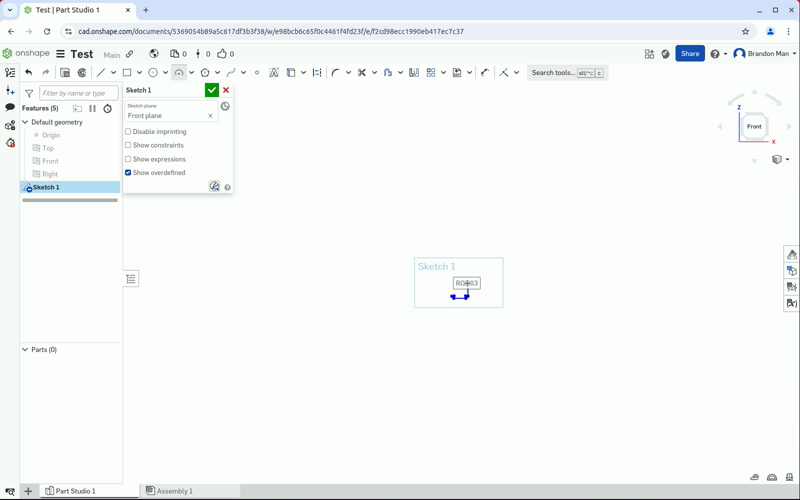
scroll(-6)
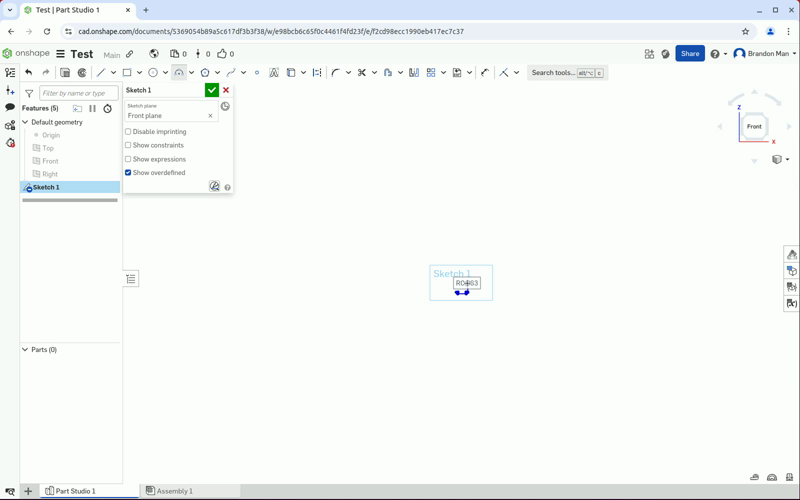
key_up(shift)
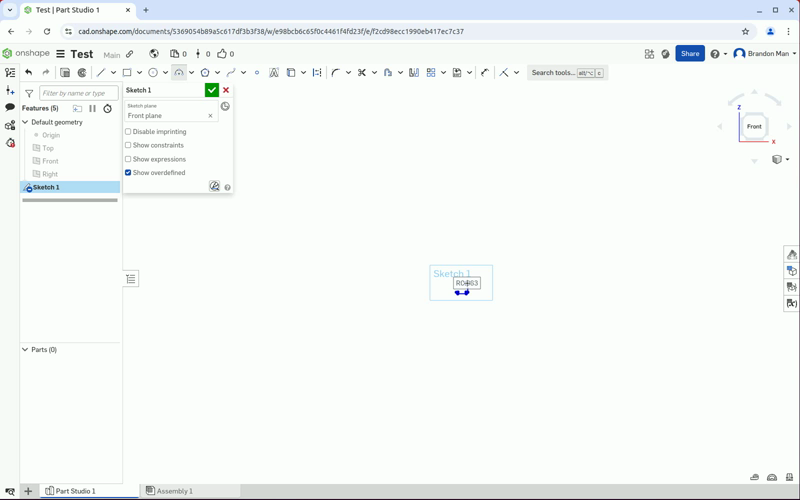
key(esc)
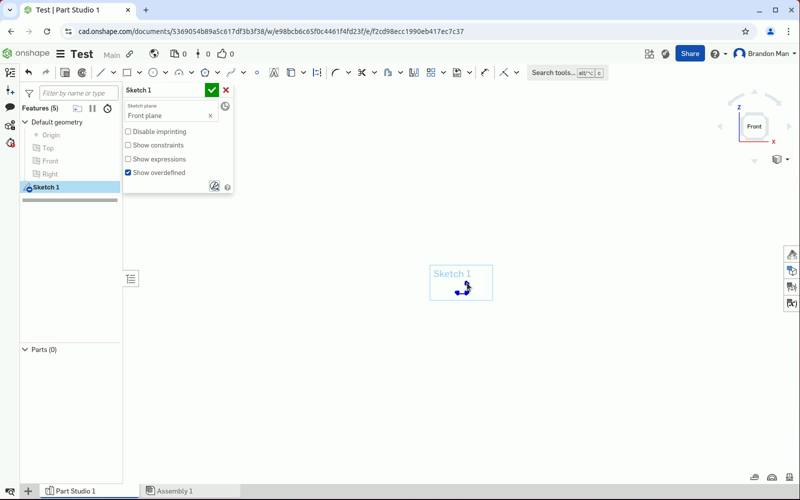
key(l)
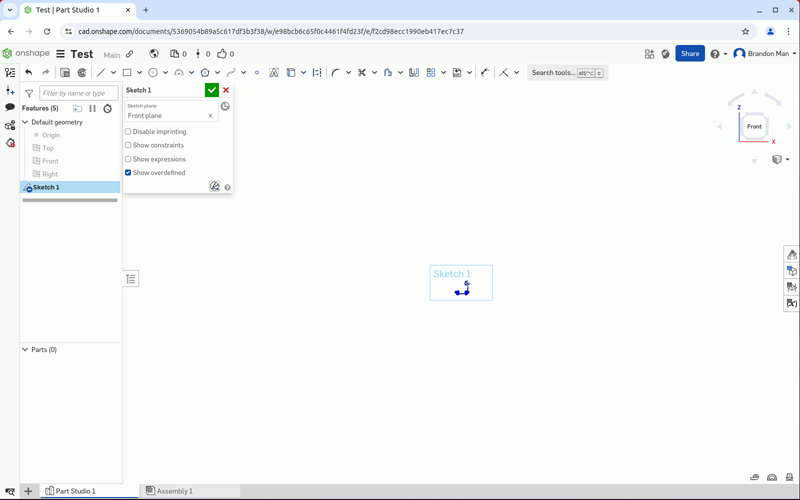
mouse_move(466, 282)
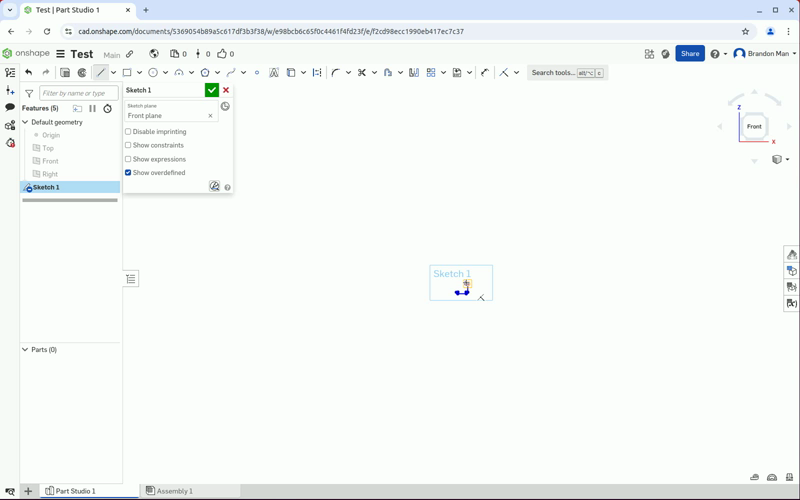
scroll(6)
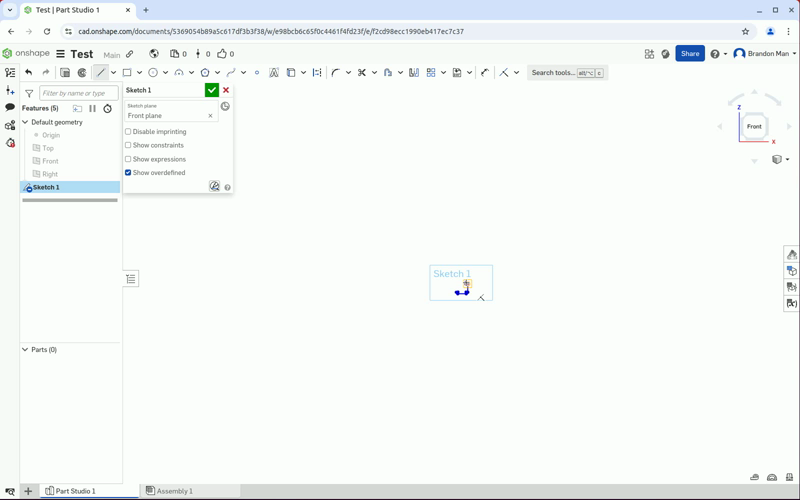
scroll(6)
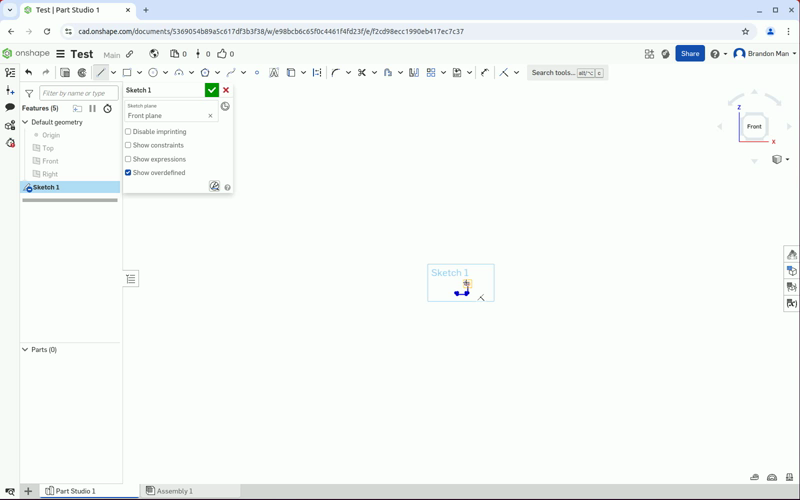
scroll(6)
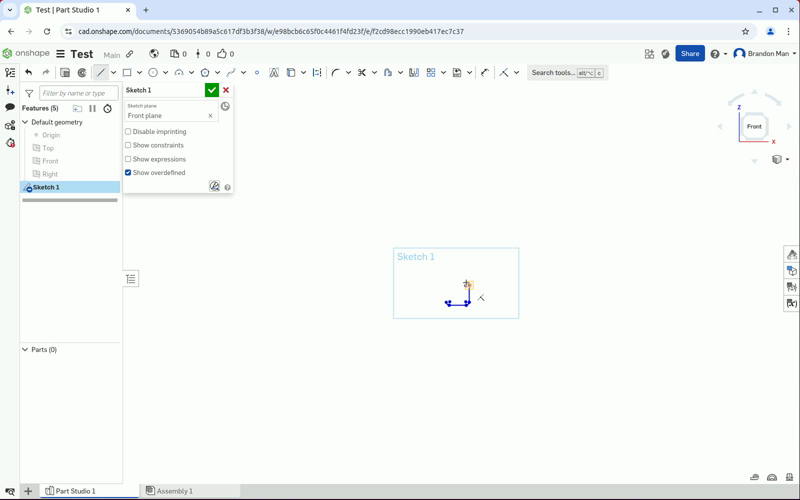
scroll(6)
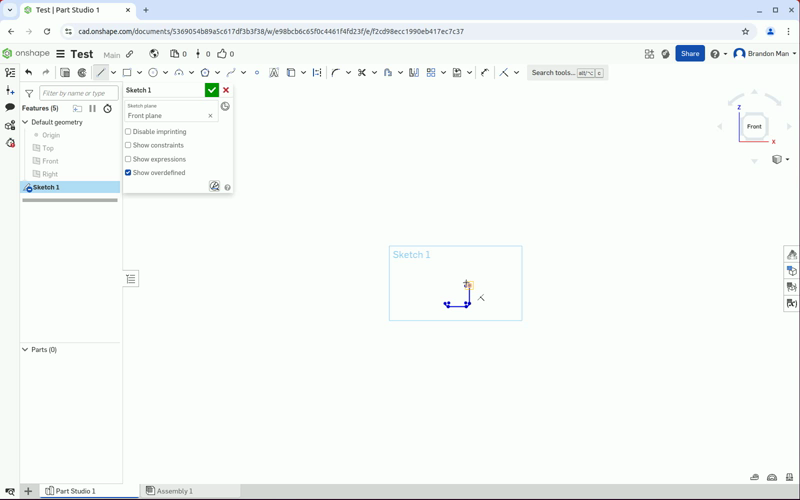
scroll(6)
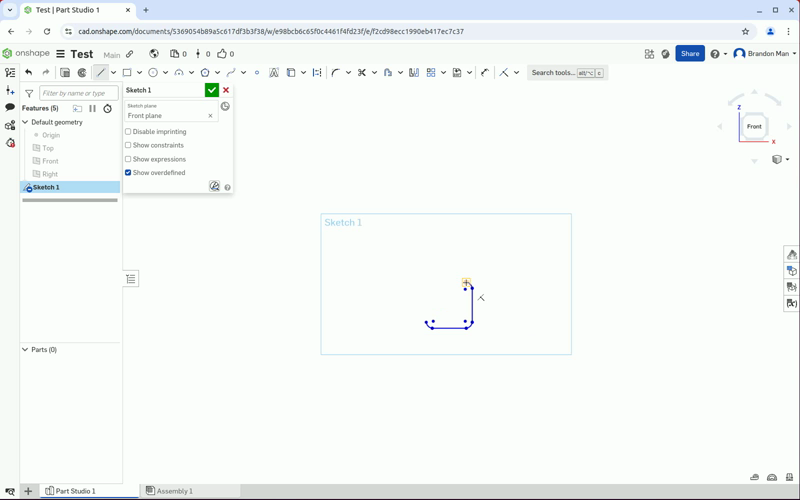
scroll(6)
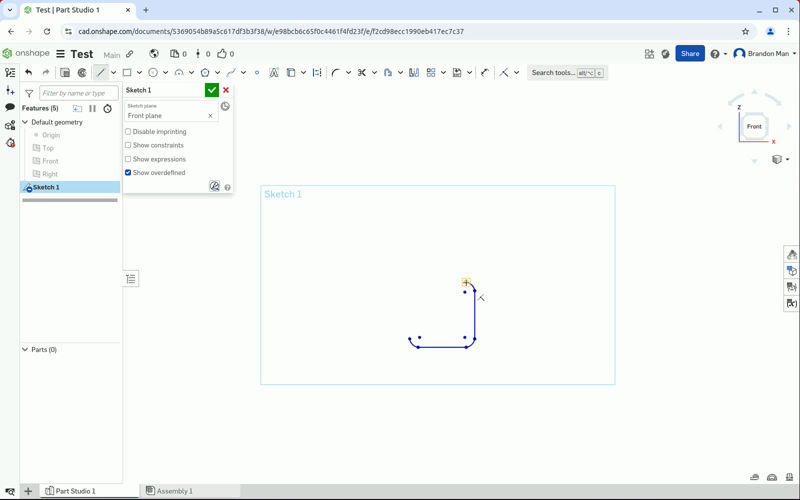
scroll(6)
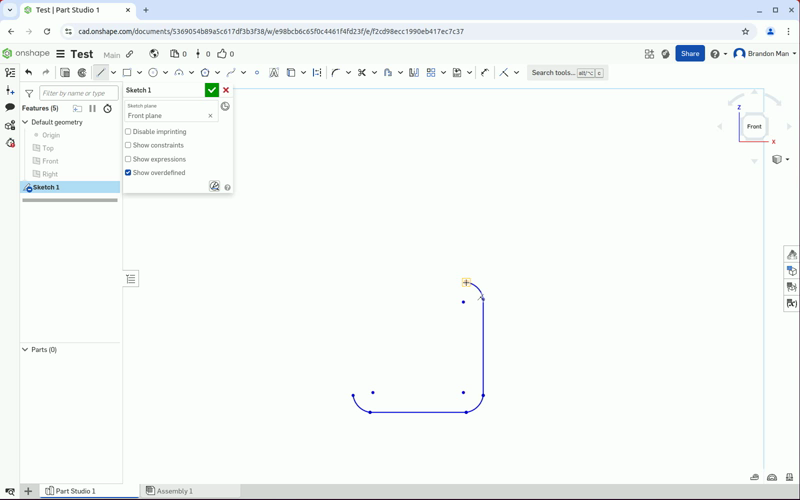
click(466, 282)
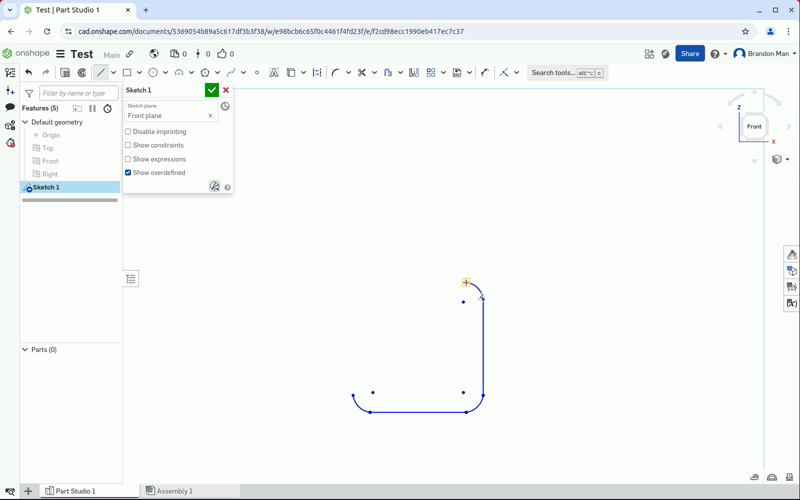
scroll(-6)
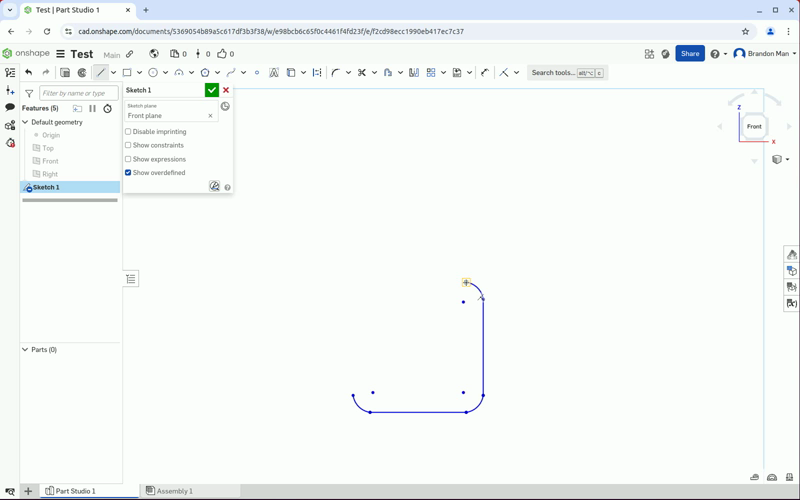
scroll(-6)
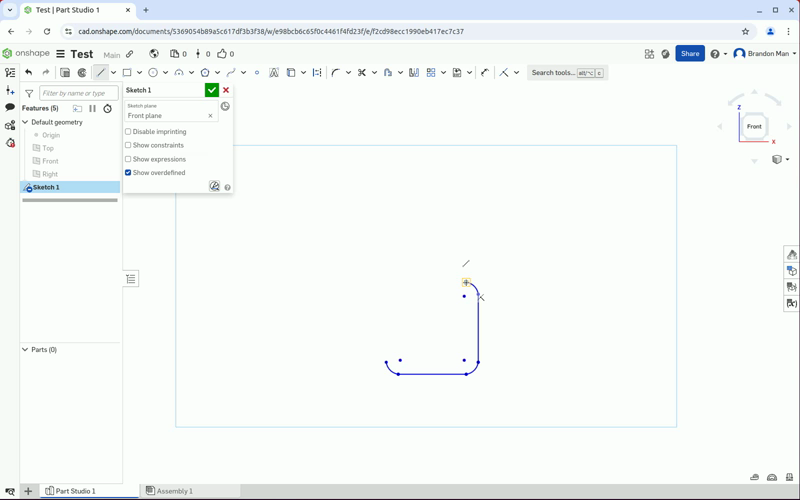
scroll(-6)
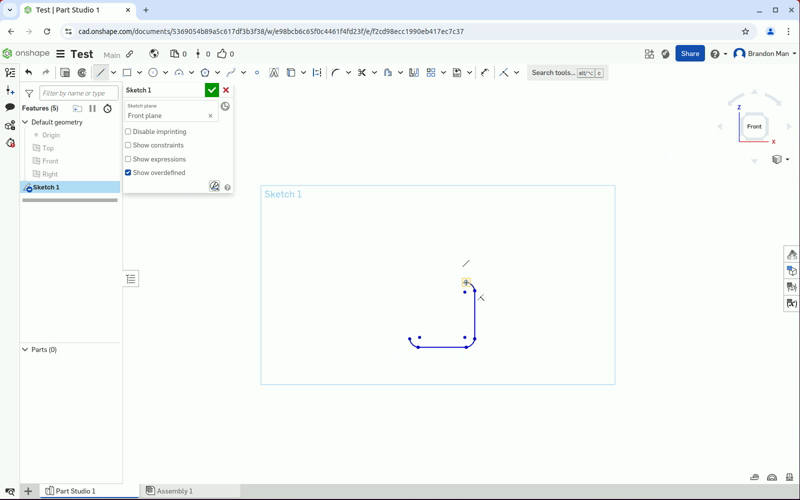
scroll(-6)
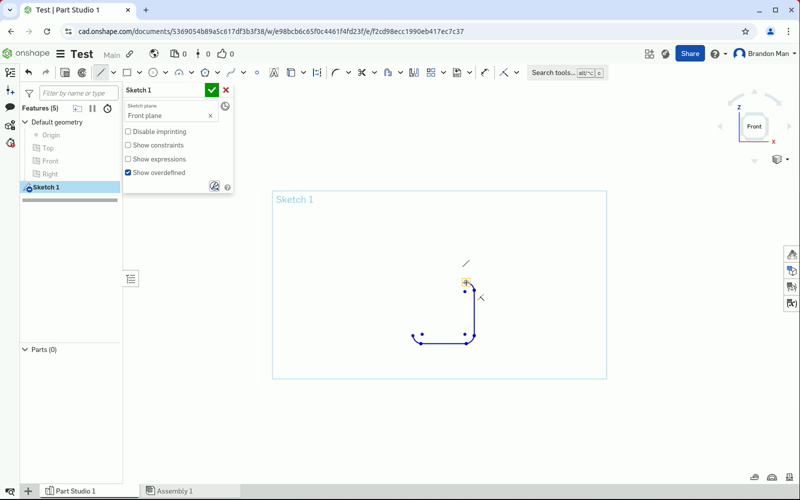
scroll(-6)
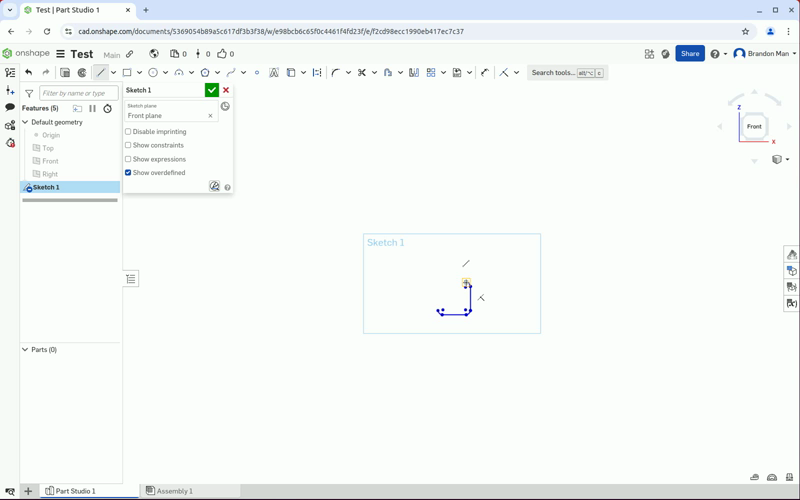
scroll(-6)
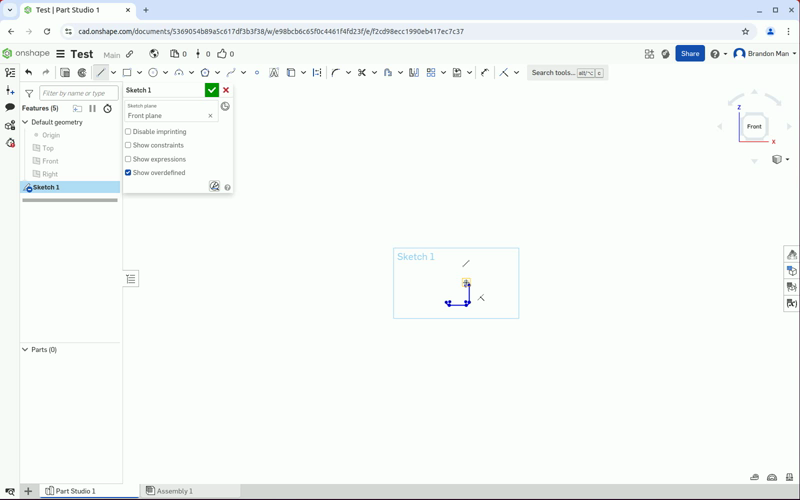
scroll(-6)
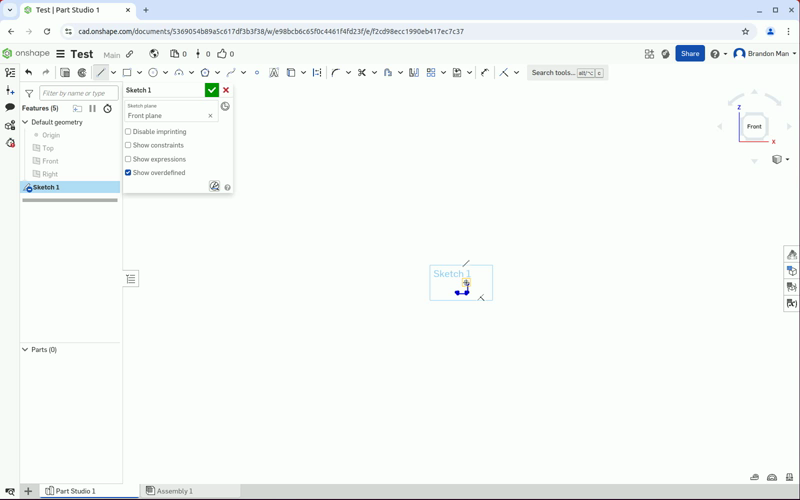
key_down(shift)
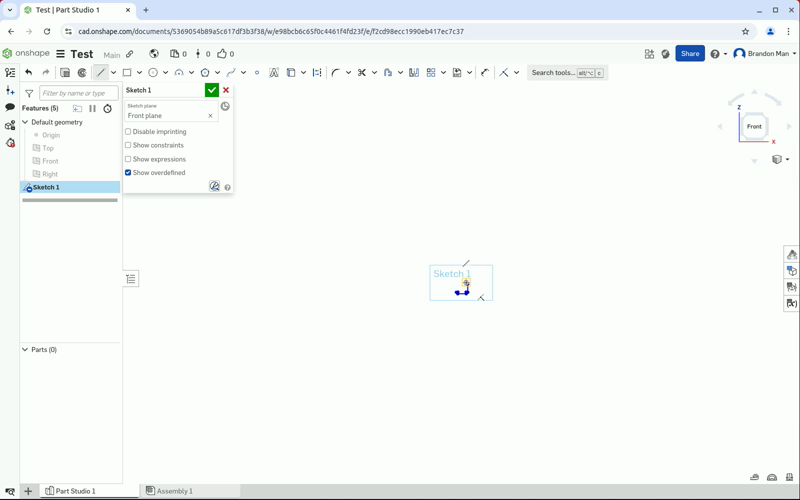
mouse_move(496, 282)
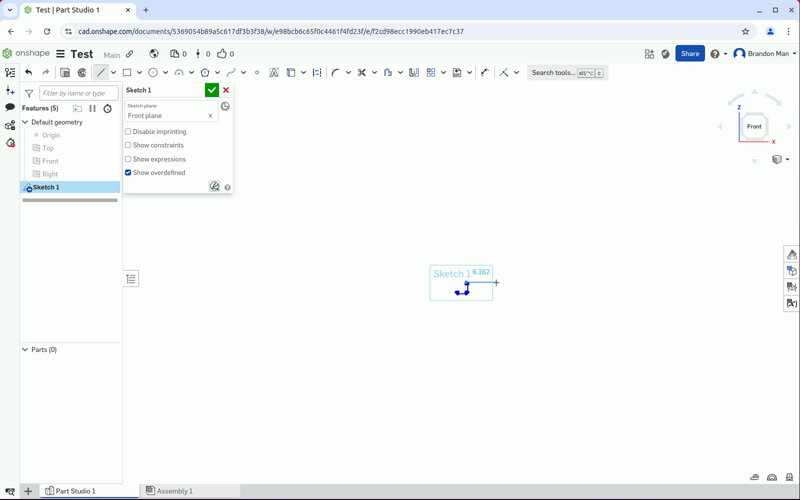
mouse_move(457, 282)
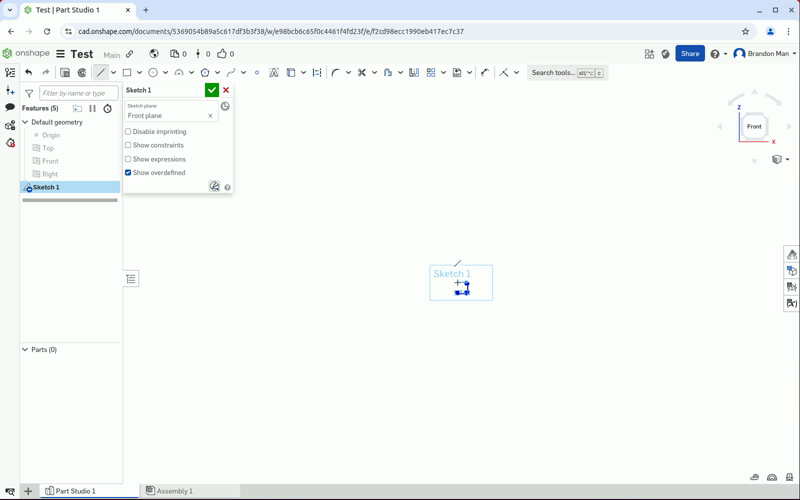
click(457, 282)
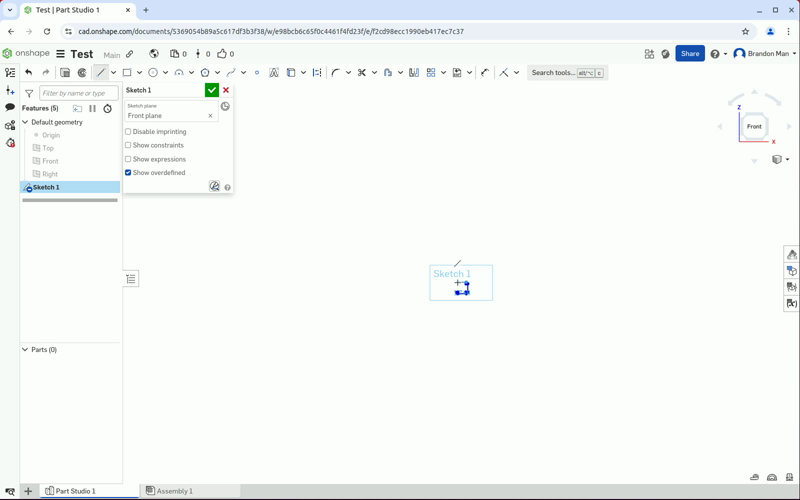
key_up(shift)
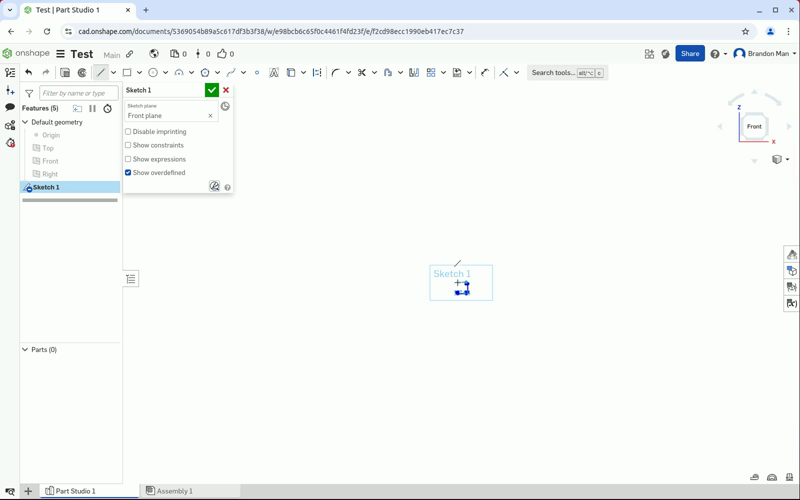
key(esc)
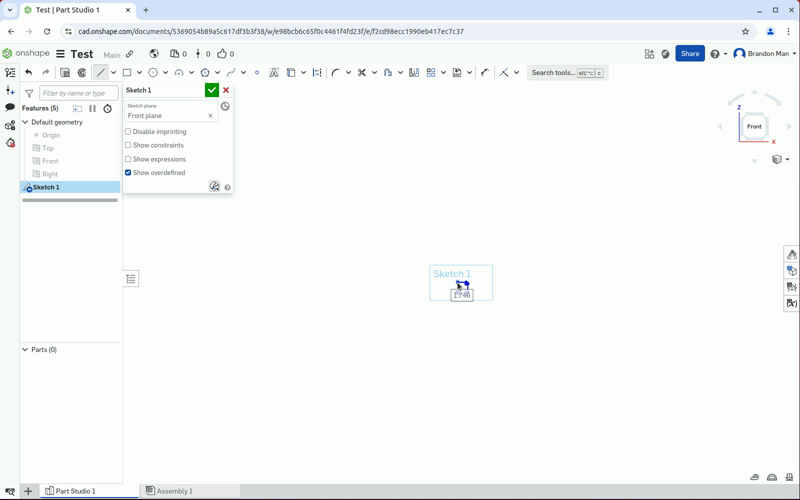
key(a)
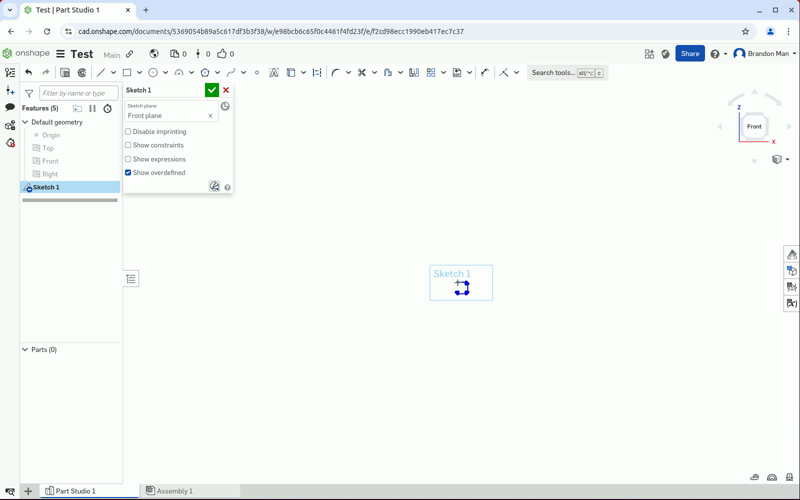
mouse_move(457, 282)
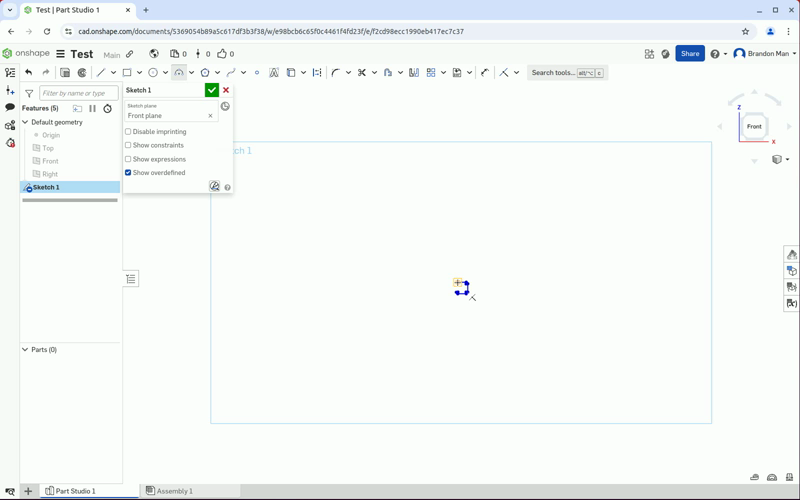
click(457, 282)
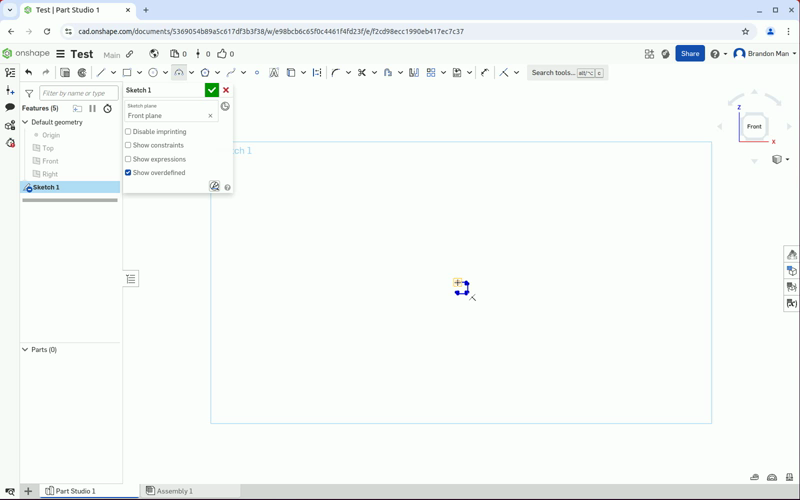
key_down(shift)
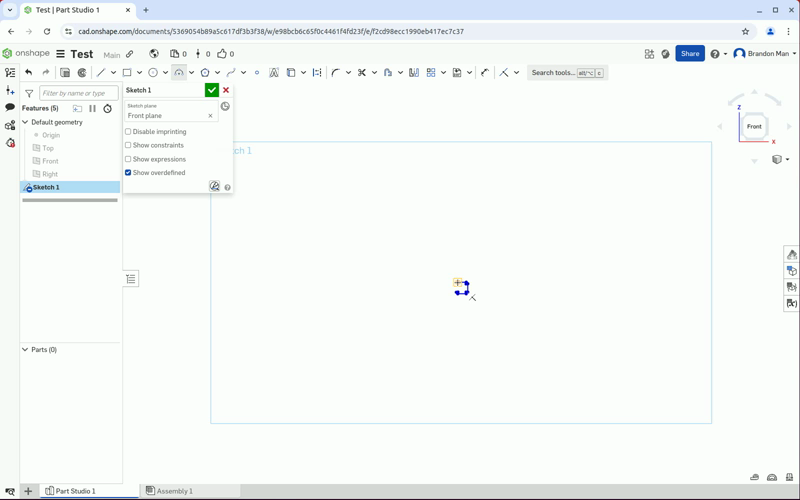
mouse_move(456, 283)
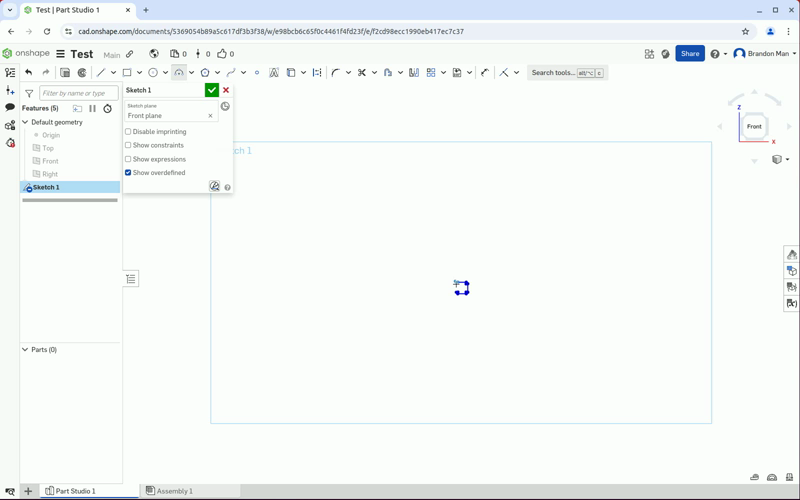
scroll(6)
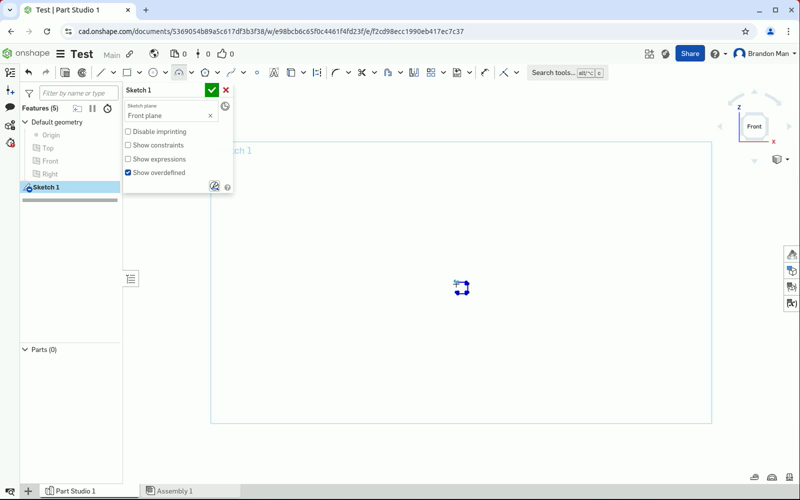
scroll(6)
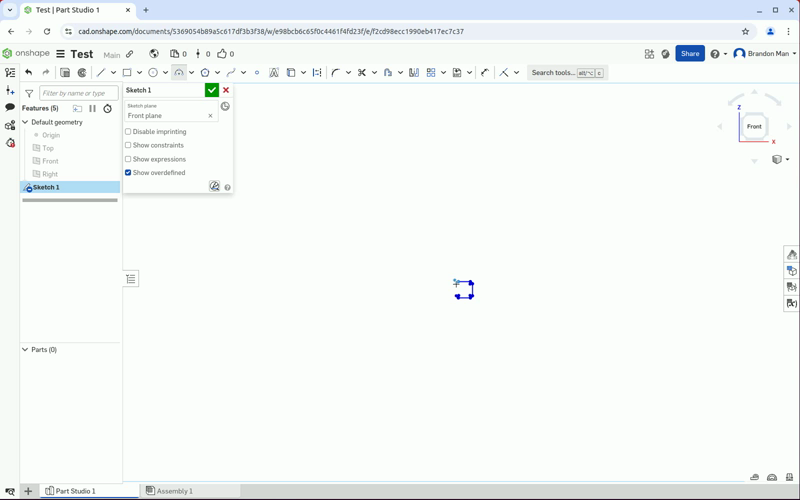
scroll(6)
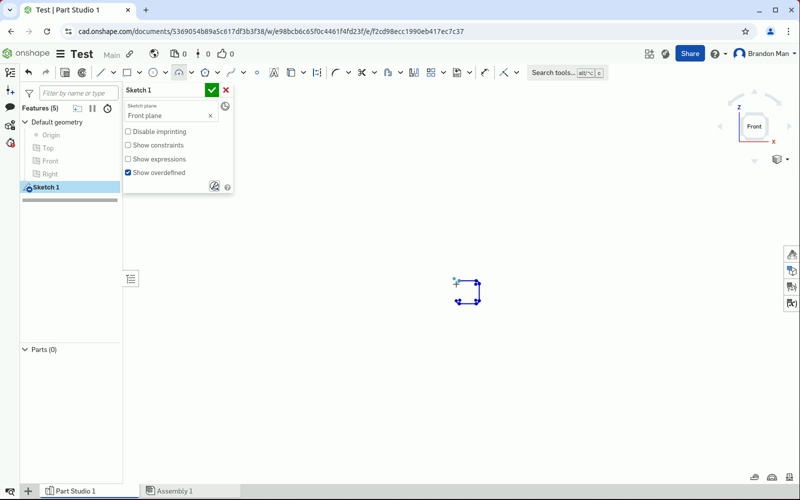
scroll(6)
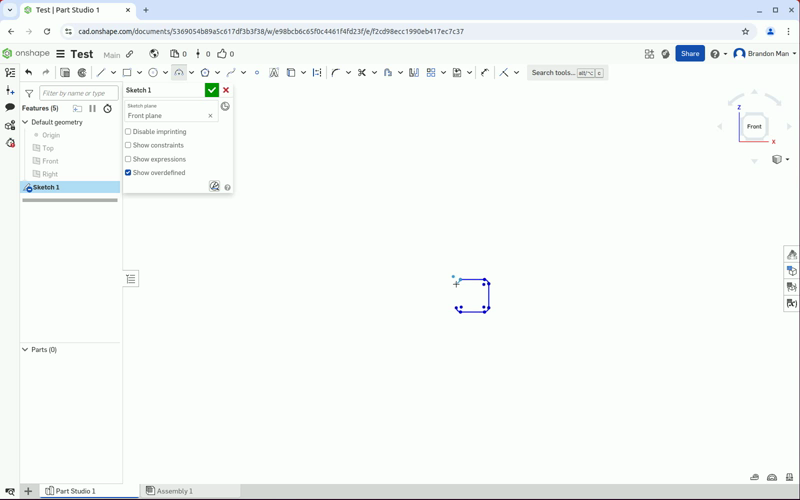
scroll(6)
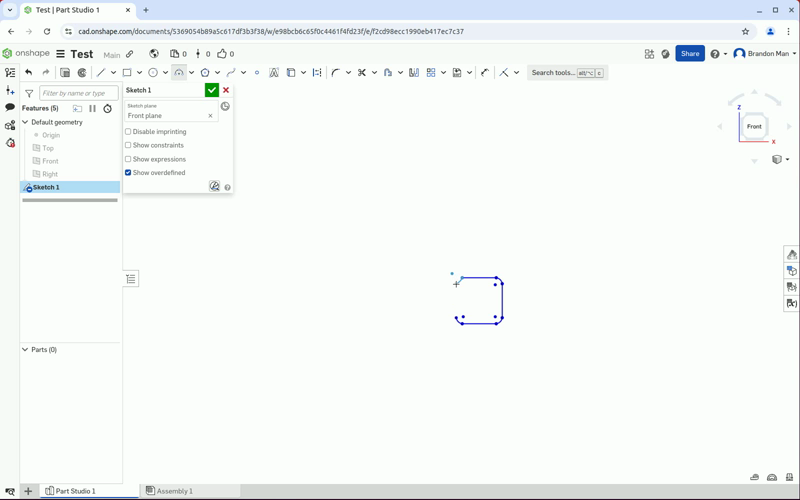
scroll(6)
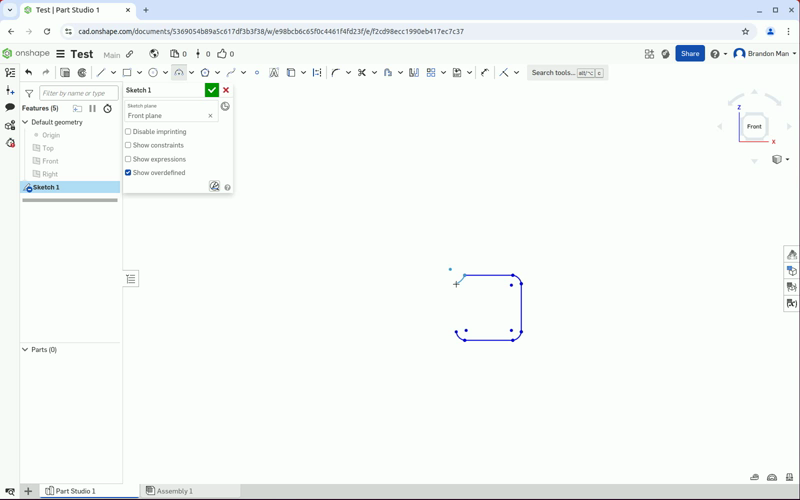
scroll(6)
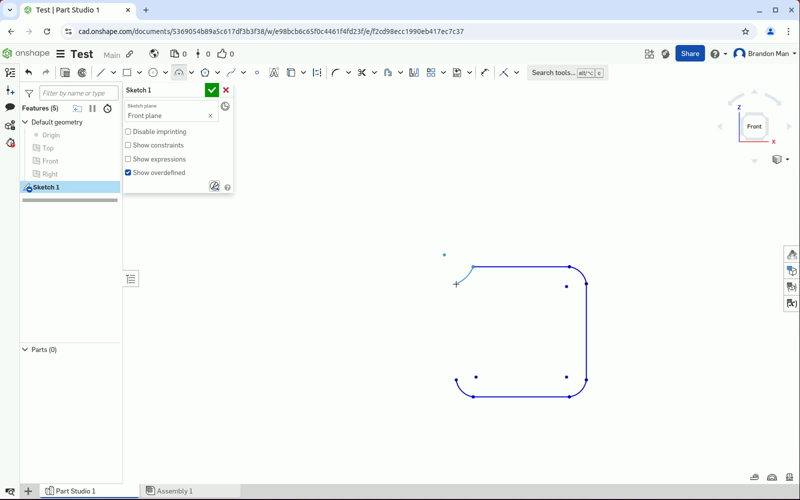
click(456, 283)
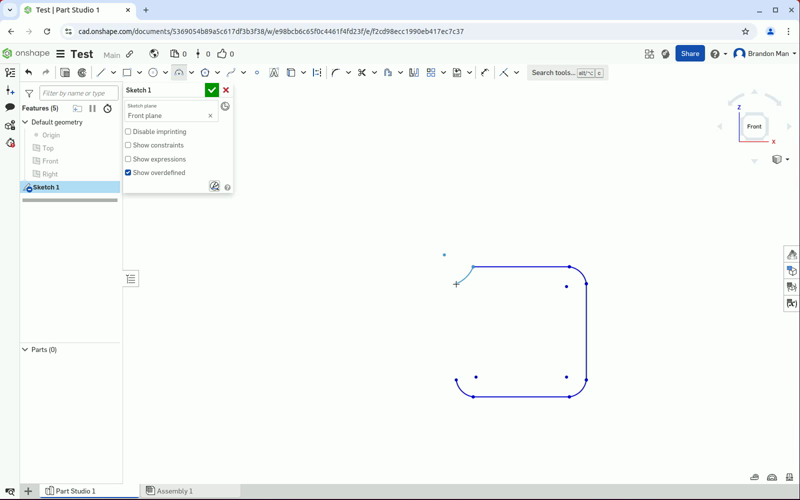
scroll(-6)
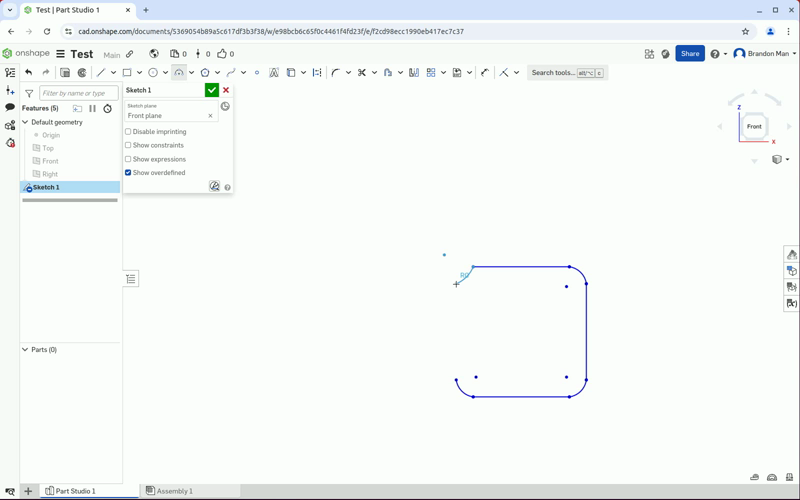
scroll(-6)
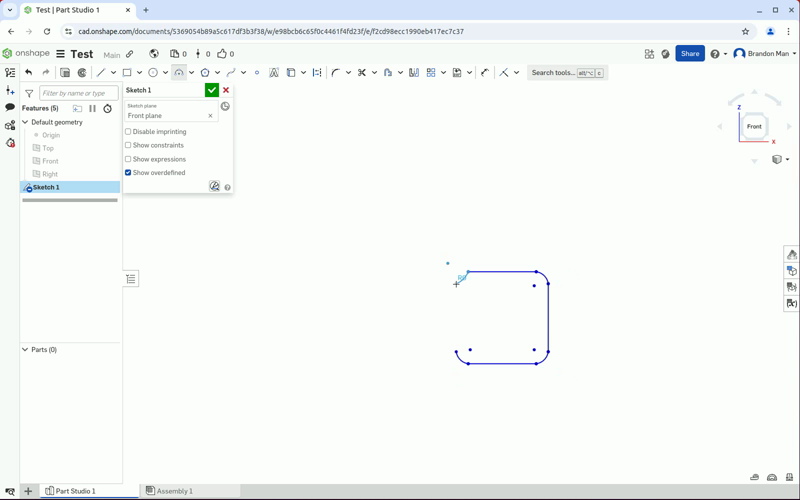
scroll(-6)
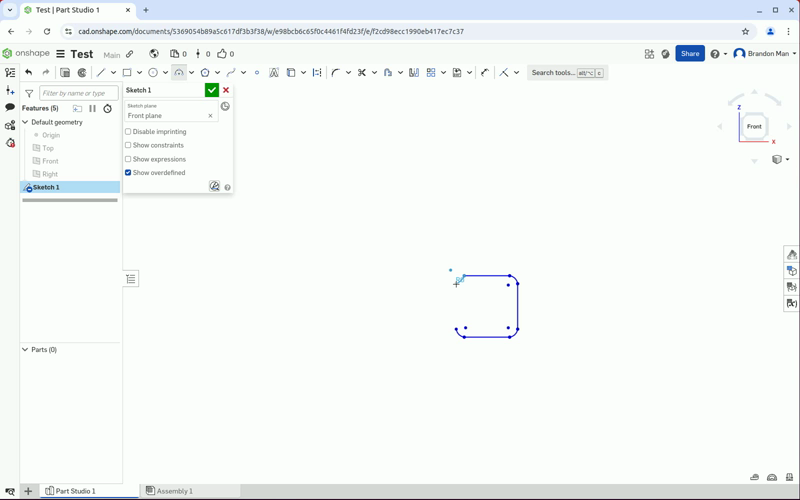
scroll(-6)
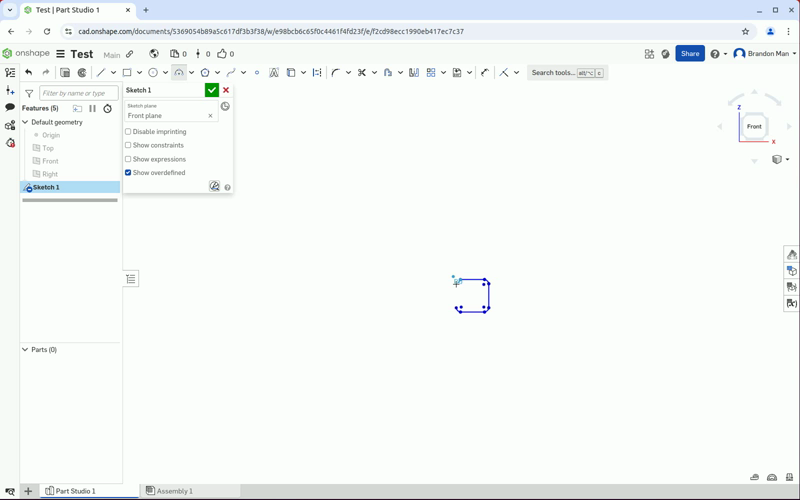
scroll(-6)
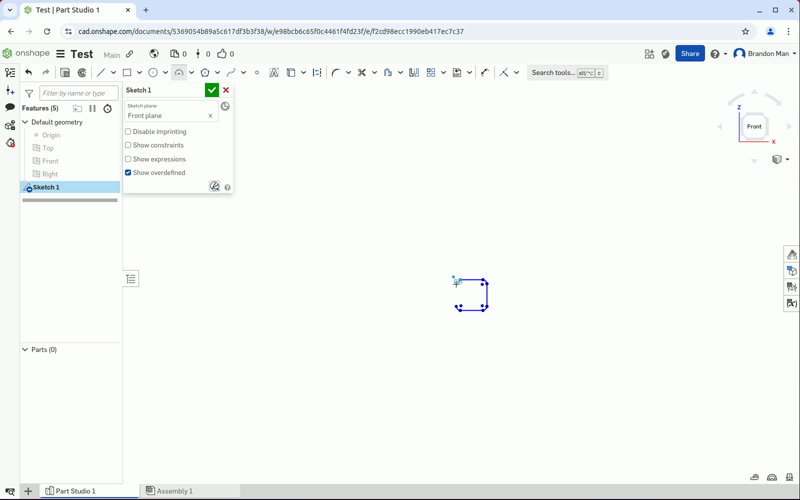
scroll(-6)
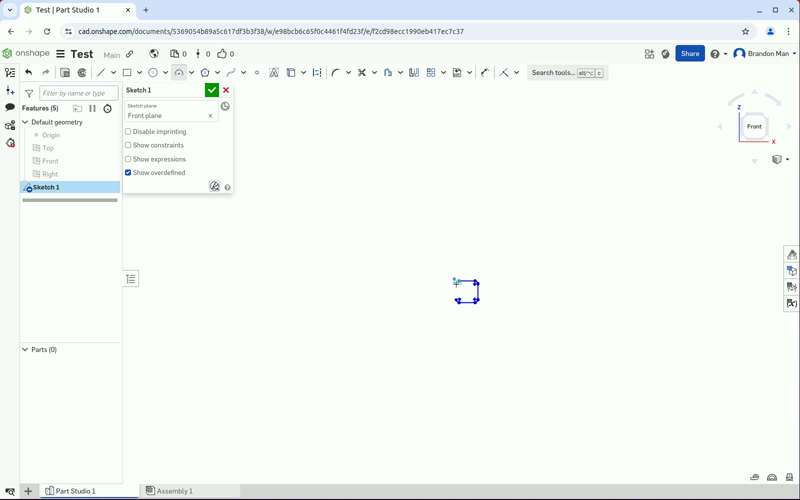
scroll(-6)
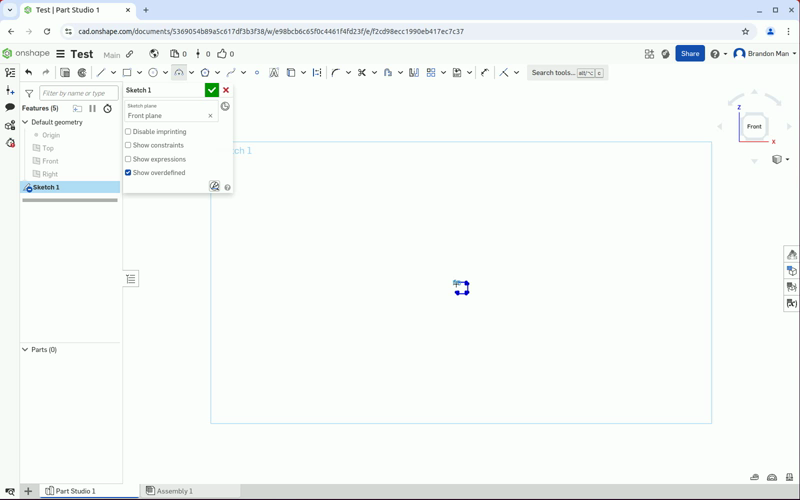
mouse_move(456, 282)
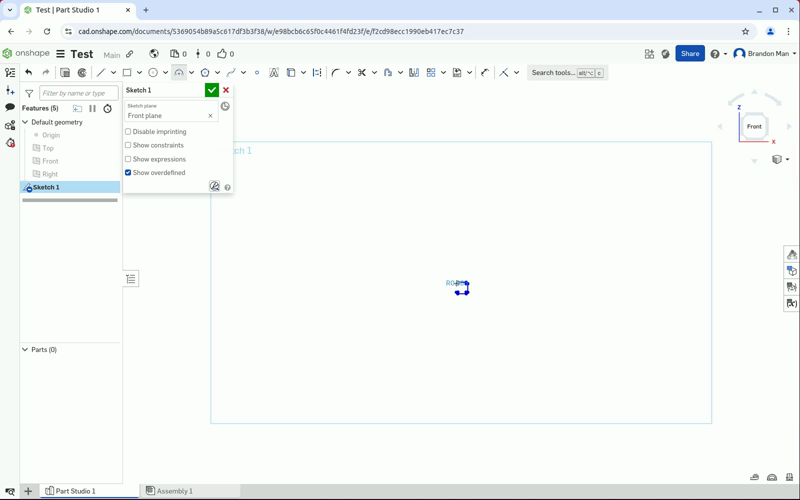
scroll(6)
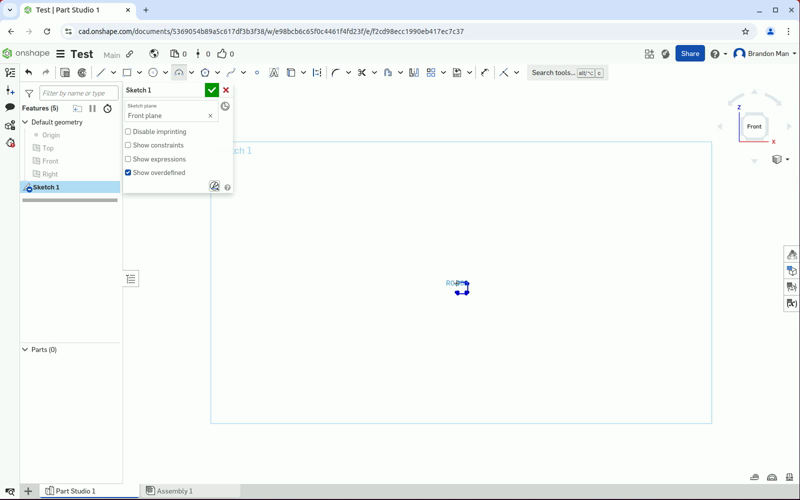
scroll(6)
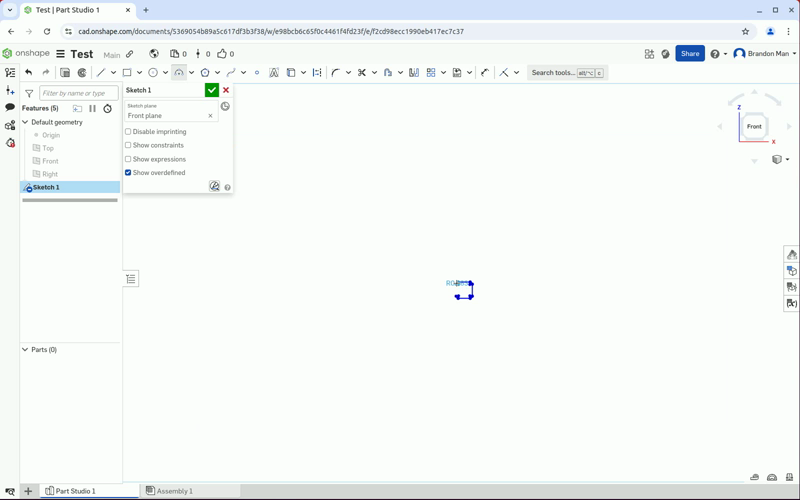
scroll(6)
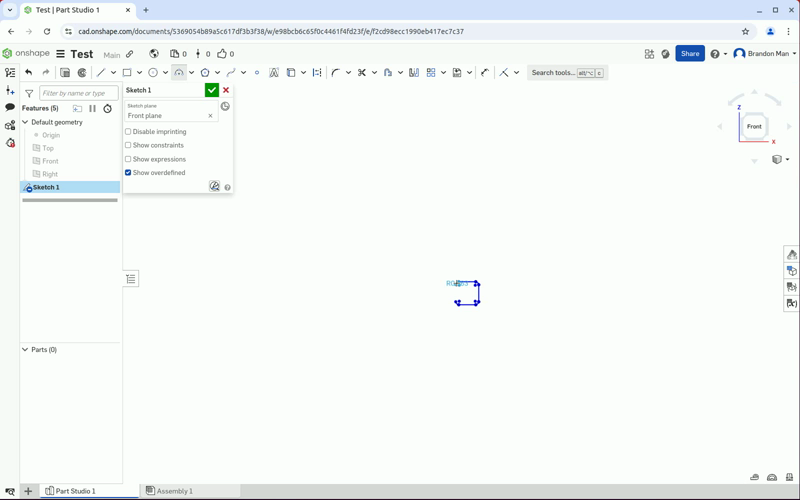
scroll(6)
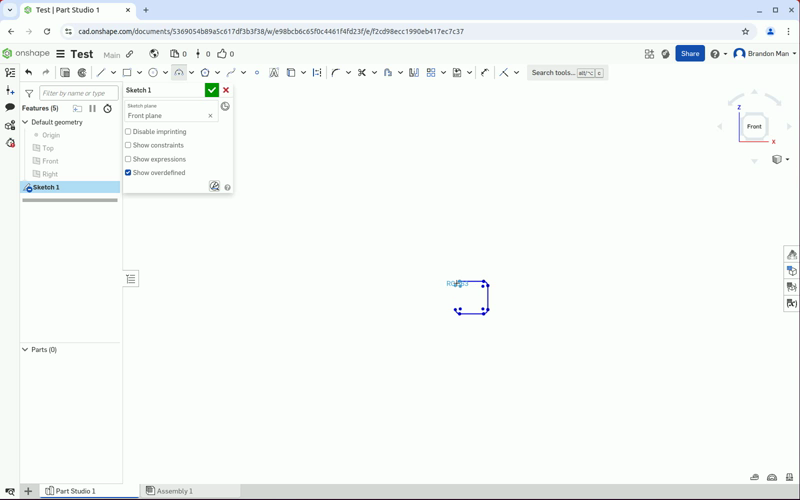
scroll(6)
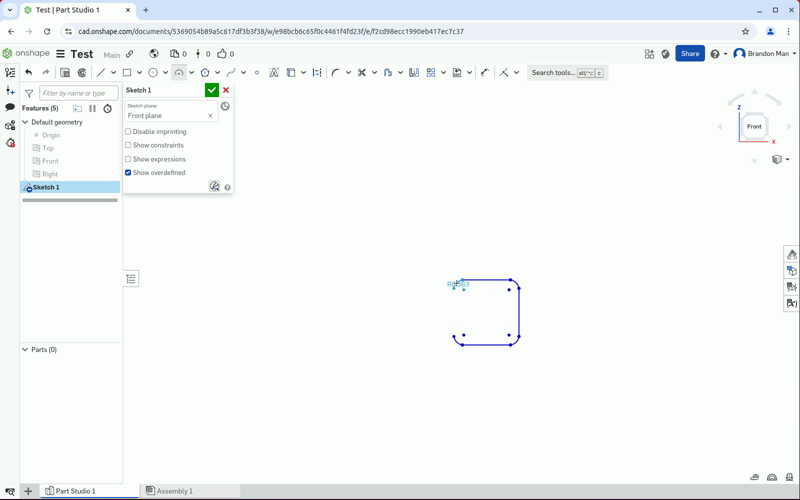
scroll(6)
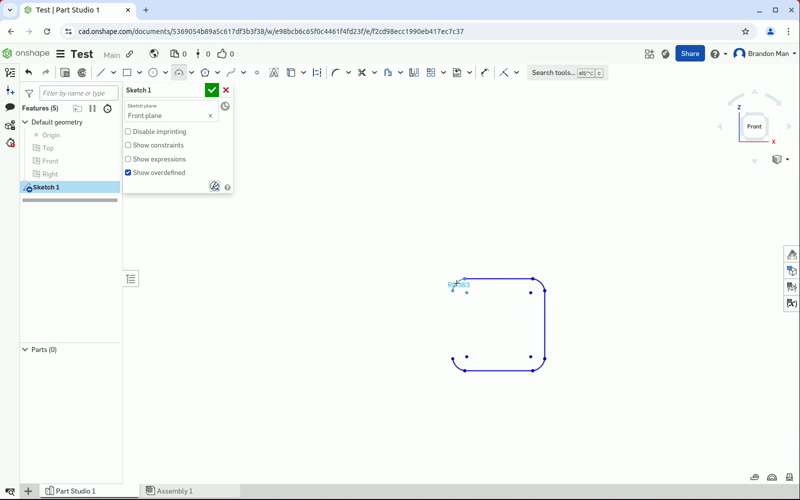
scroll(6)
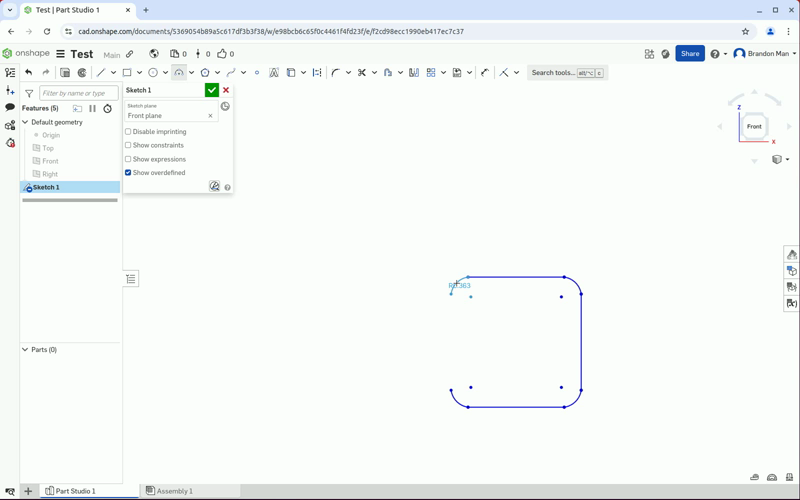
click(456, 282)
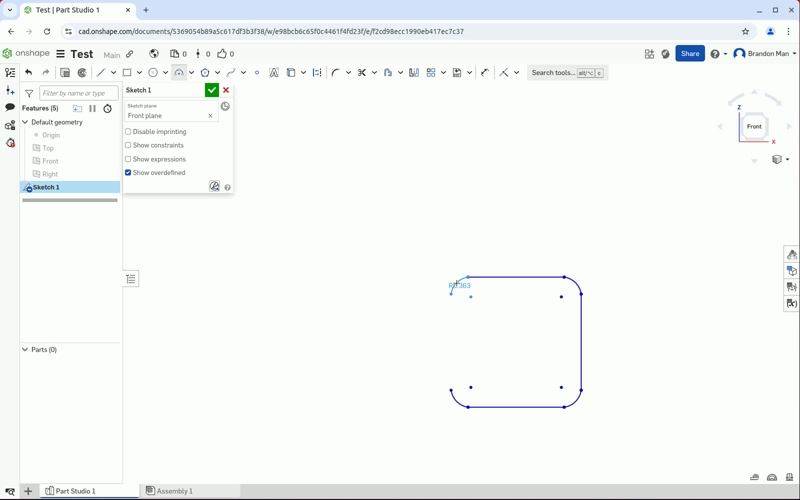
scroll(-6)
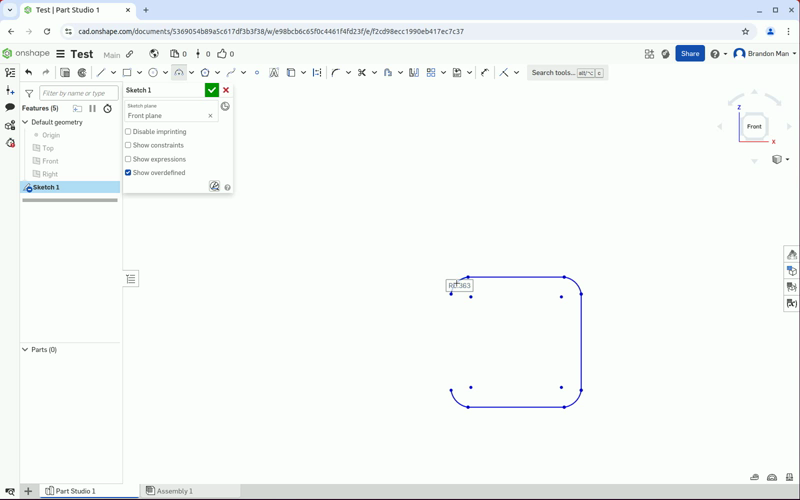
scroll(-6)
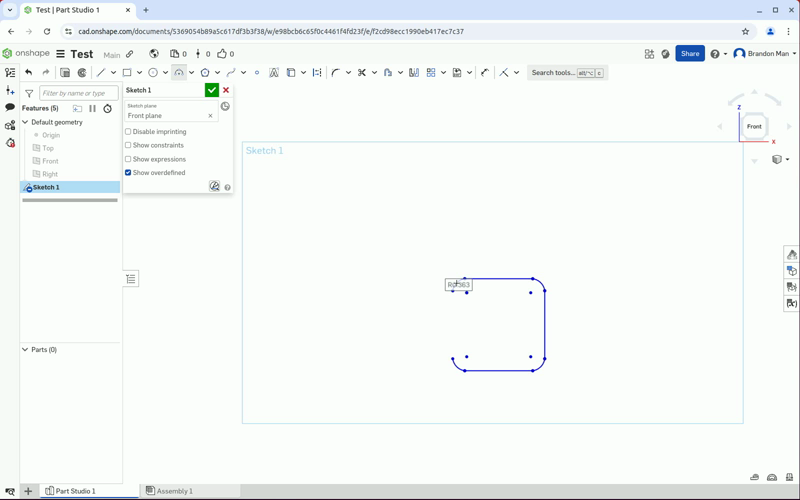
scroll(-6)
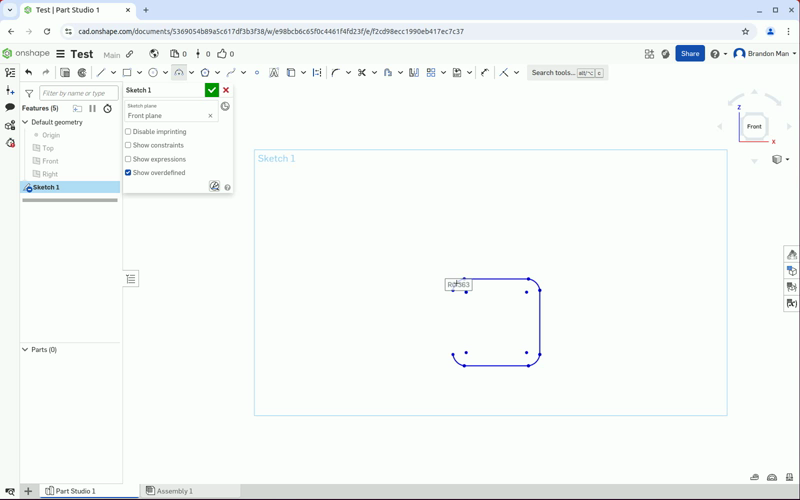
scroll(-6)
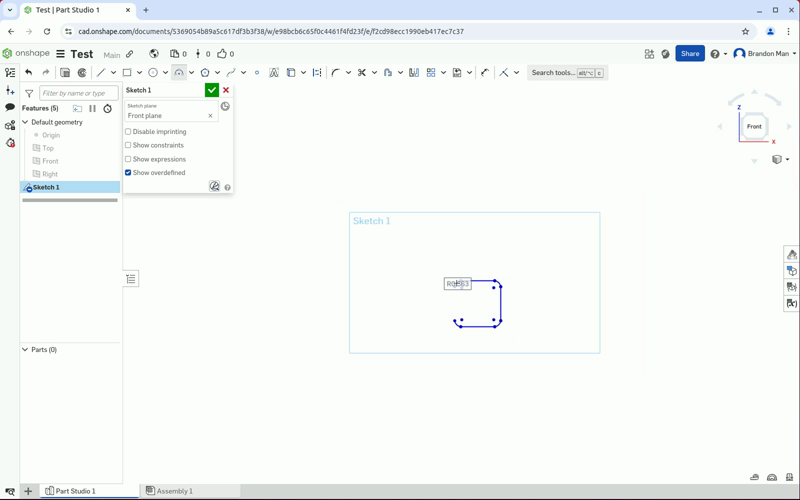
scroll(-6)
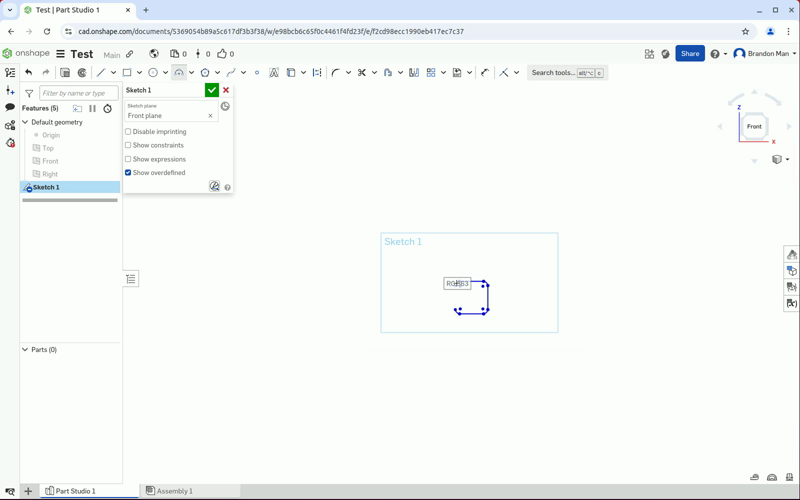
scroll(-6)
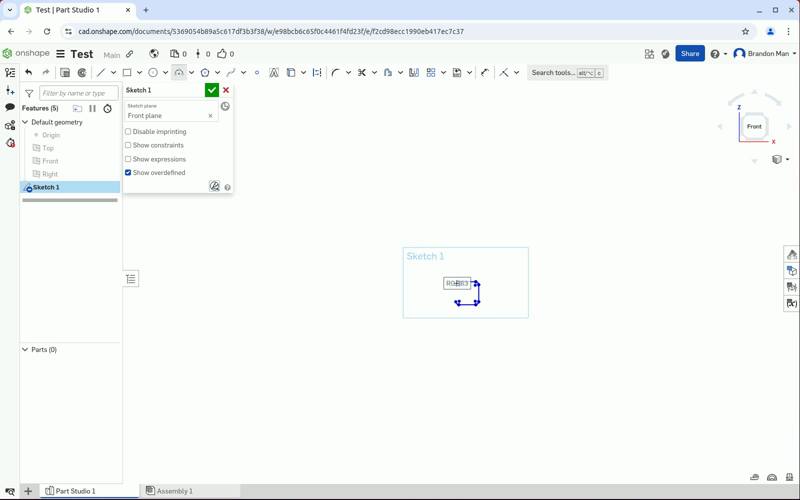
scroll(-6)
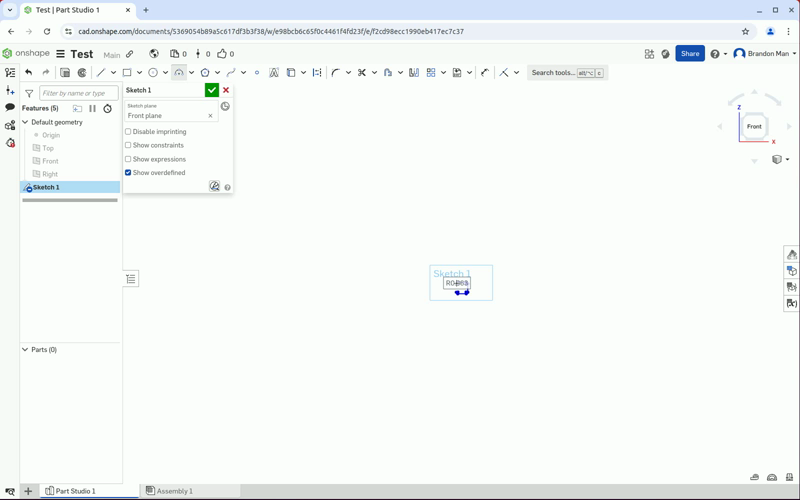
key_up(shift)
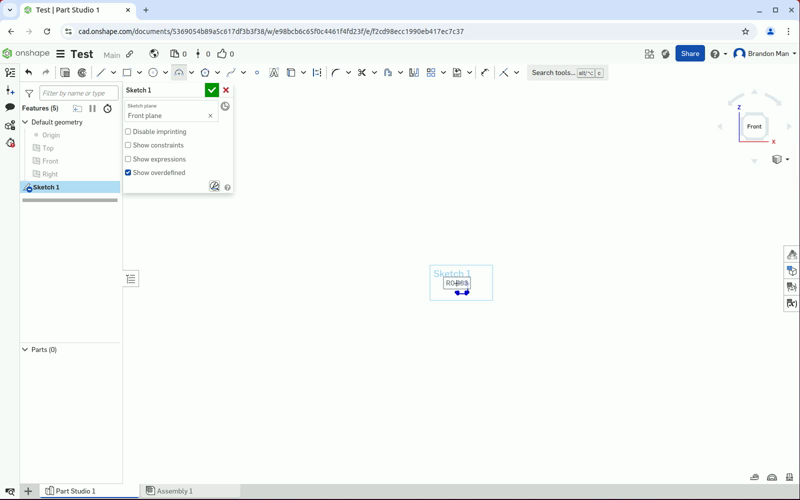
key(esc)
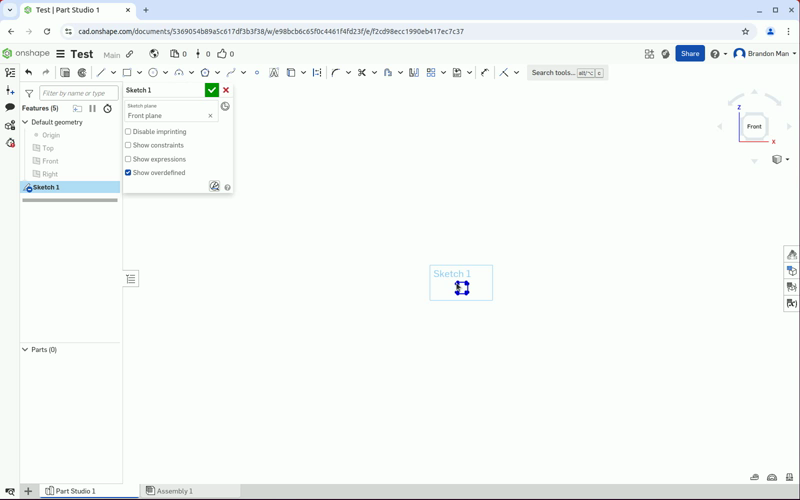
key(l)
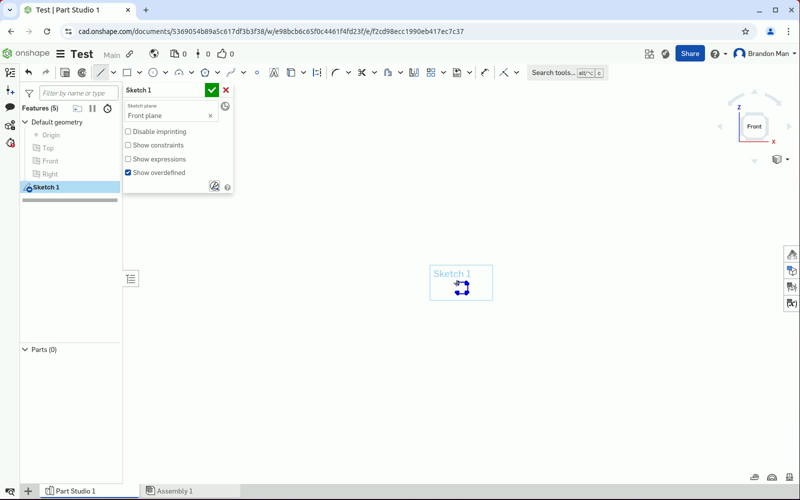
mouse_move(456, 283)
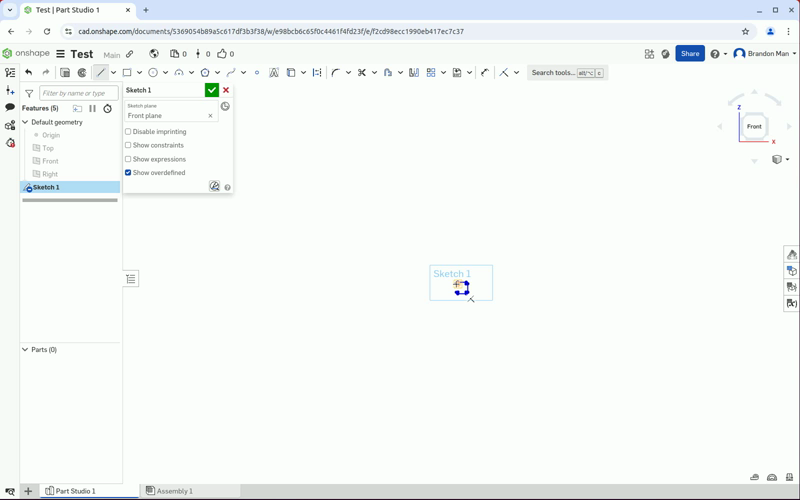
scroll(6)
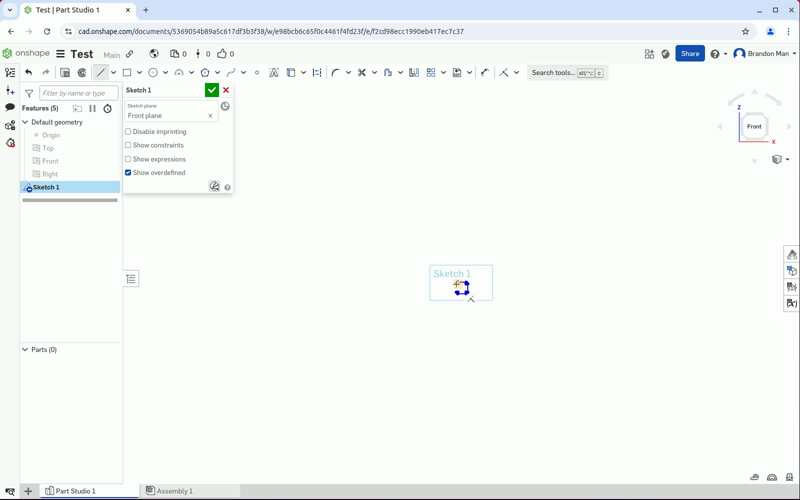
scroll(6)
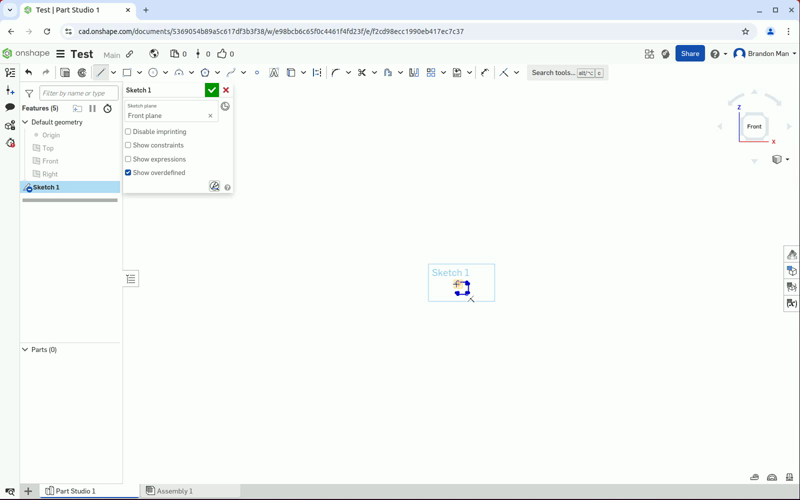
scroll(6)
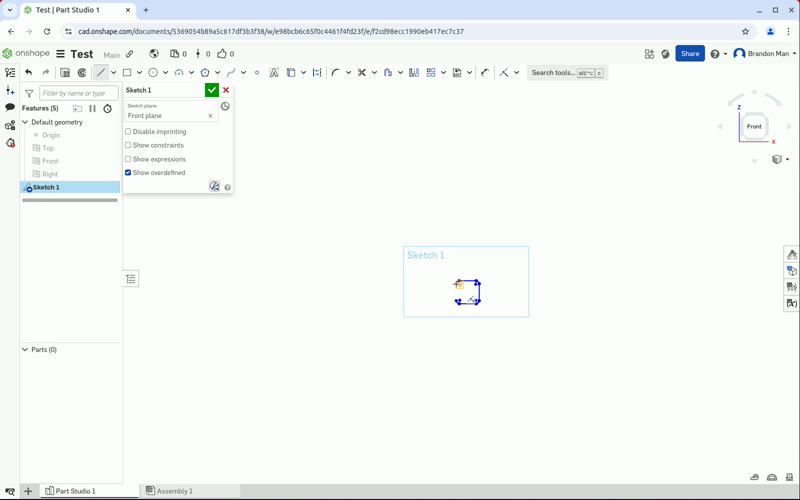
scroll(6)
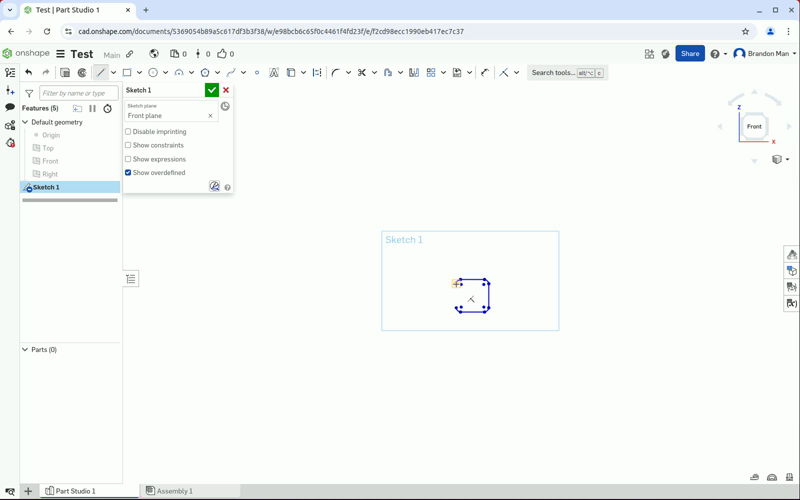
scroll(6)
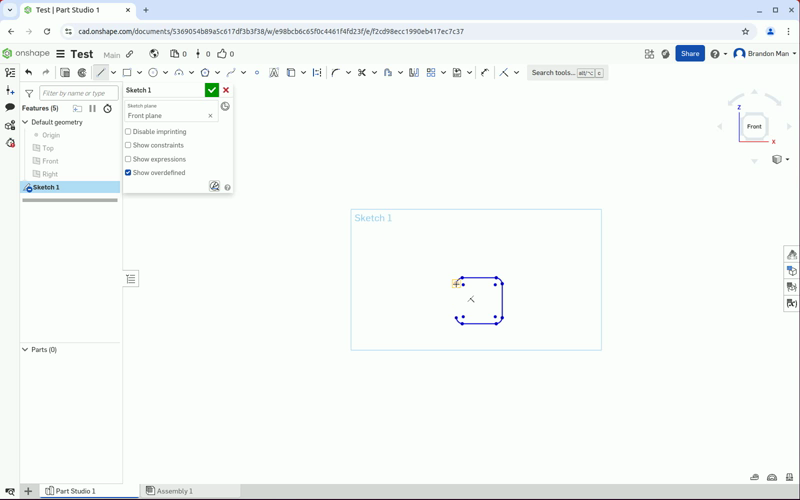
scroll(6)
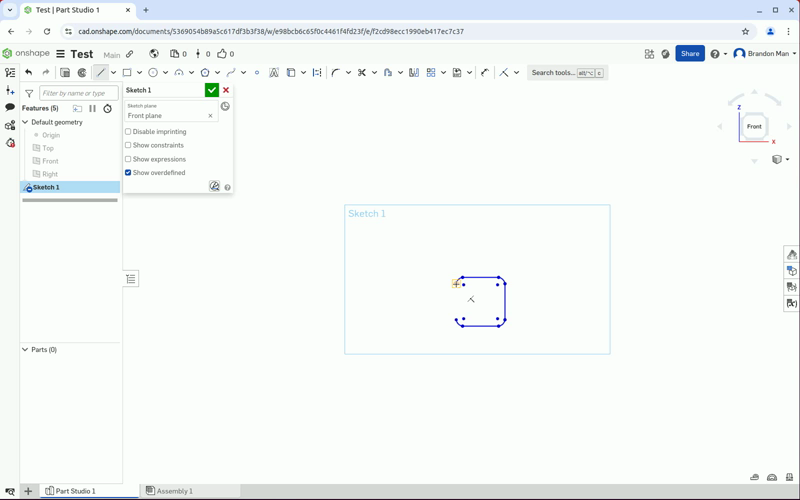
scroll(6)
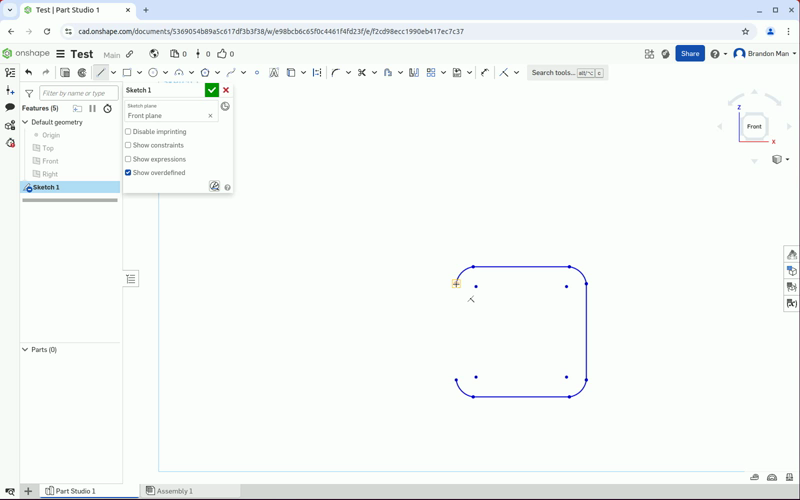
click(456, 283)
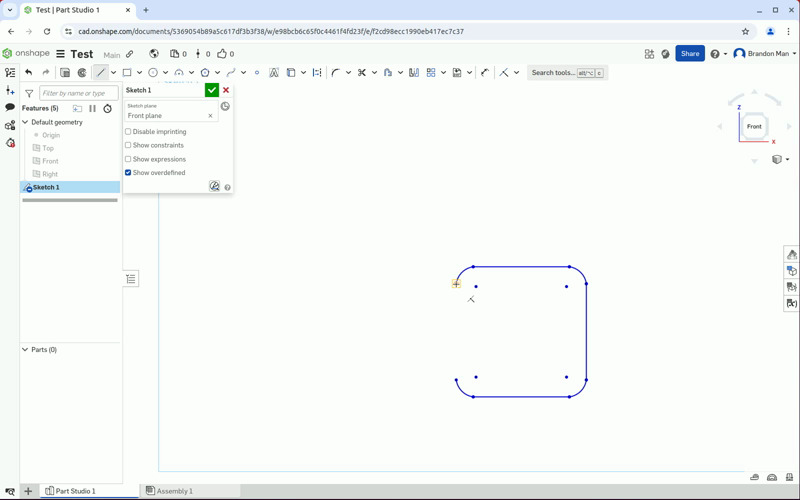
scroll(-6)
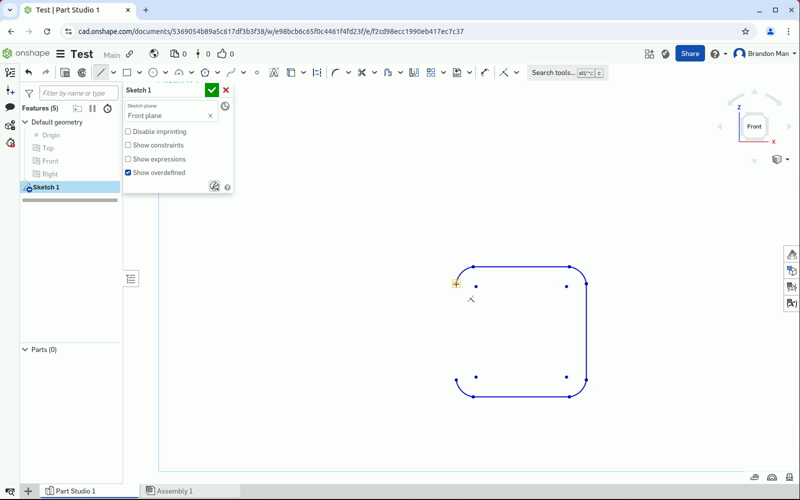
scroll(-6)
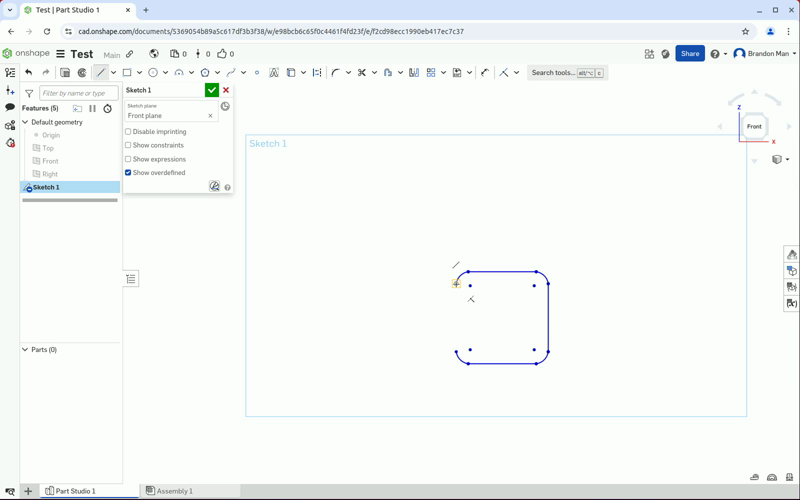
scroll(-6)
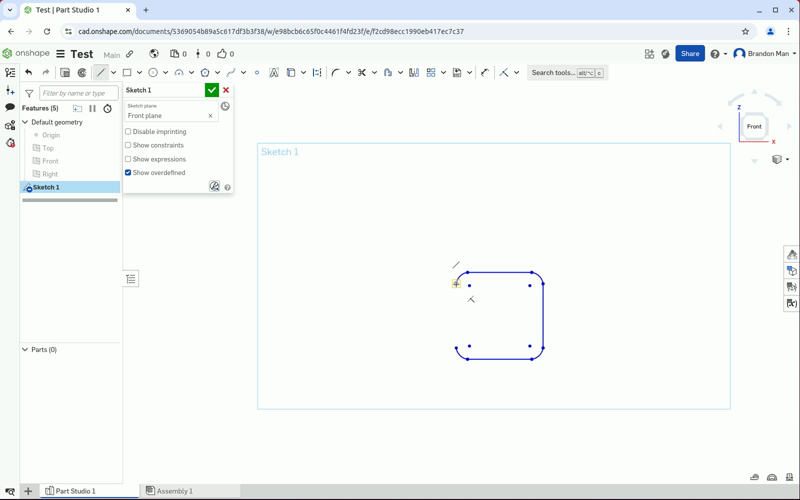
scroll(-6)
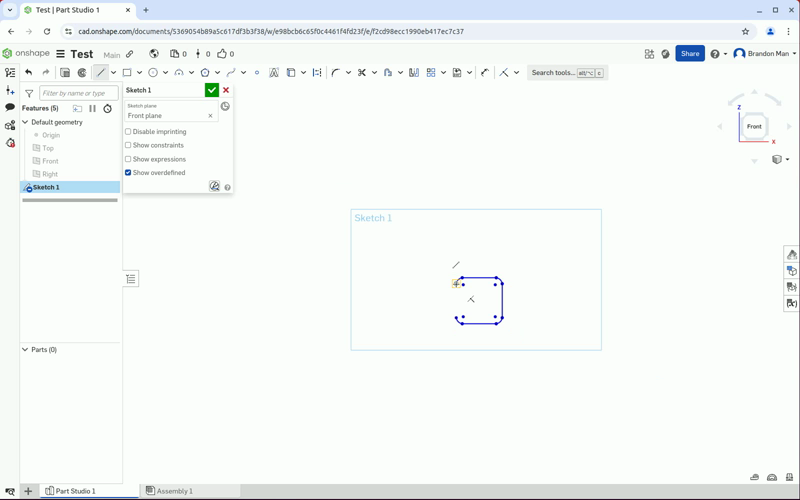
scroll(-6)
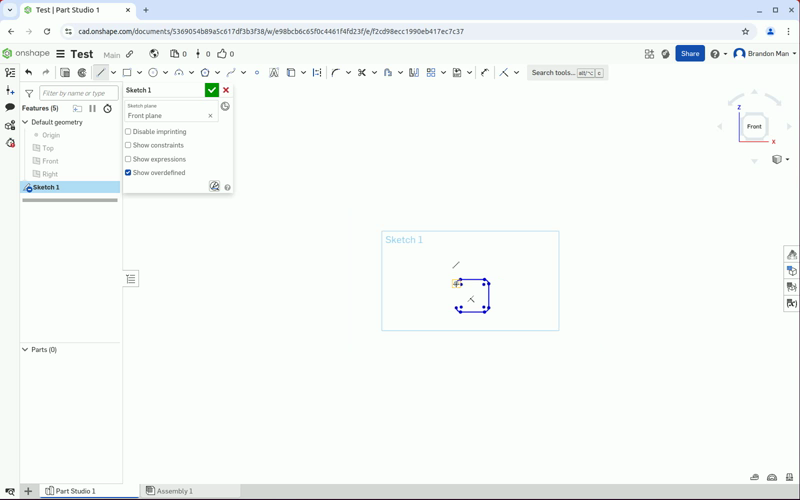
scroll(-6)
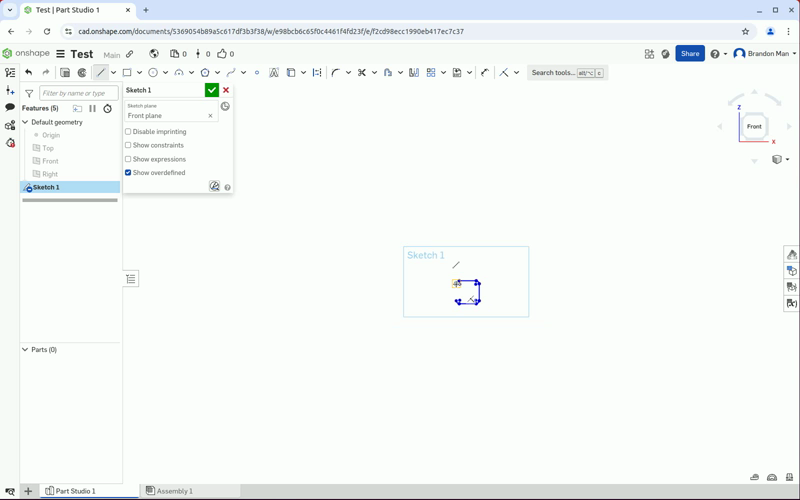
scroll(-6)
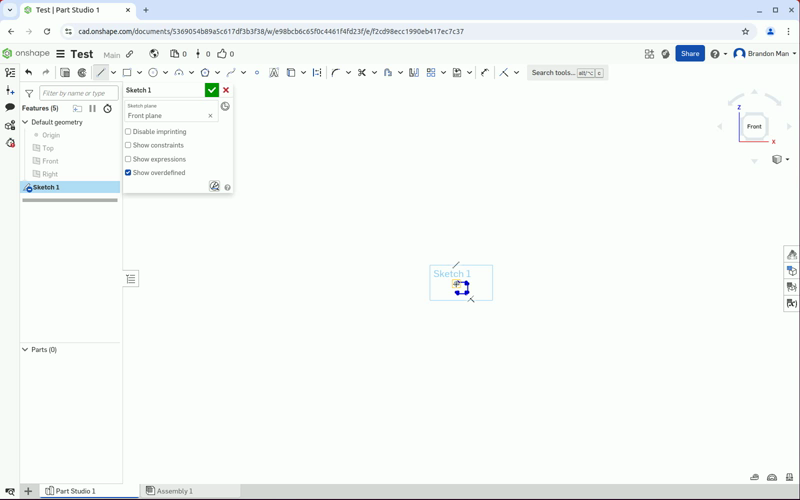
mouse_move(486, 283)
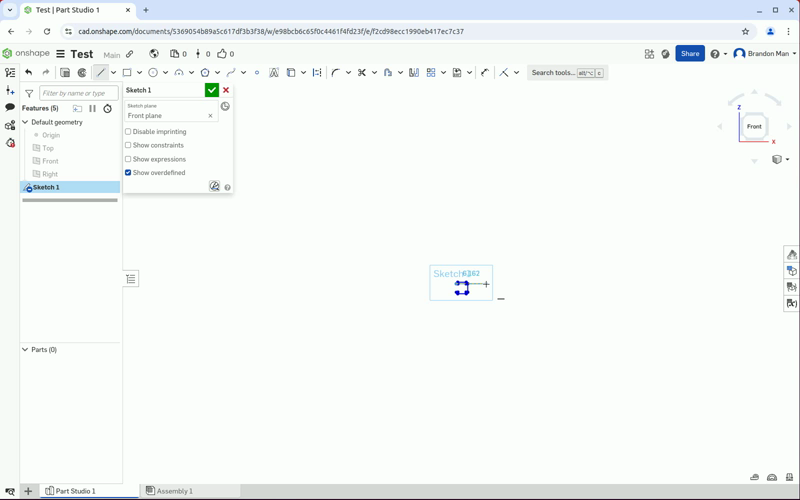
key_down(shift)
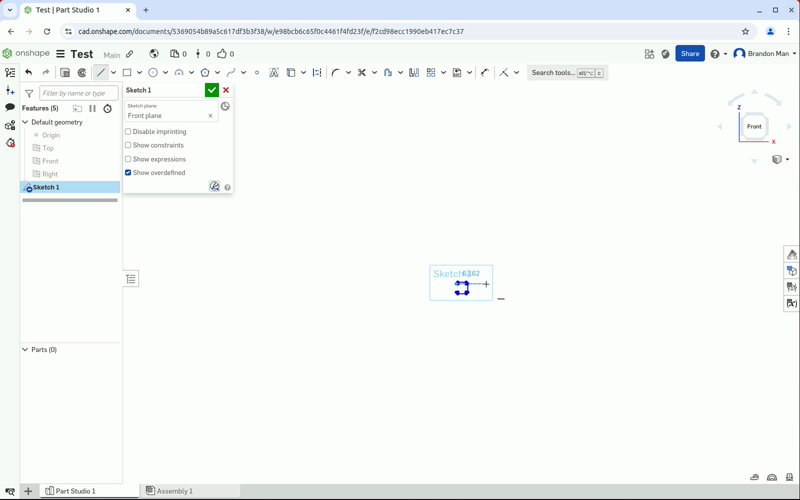
mouse_move(456, 292)
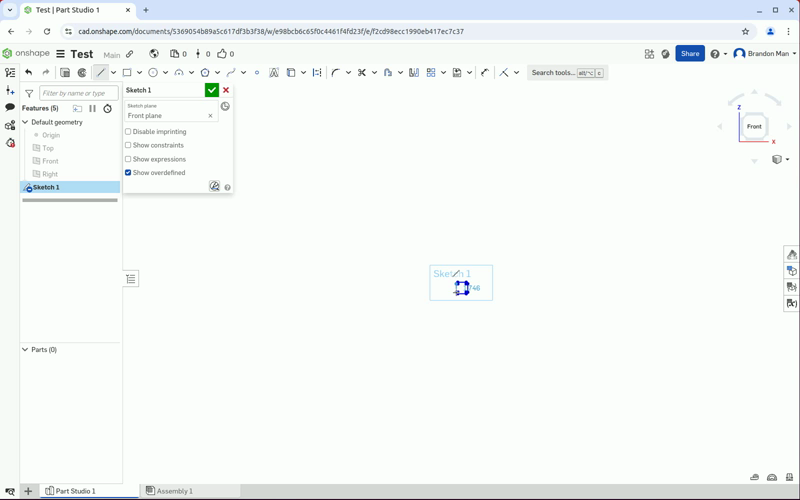
scroll(6)
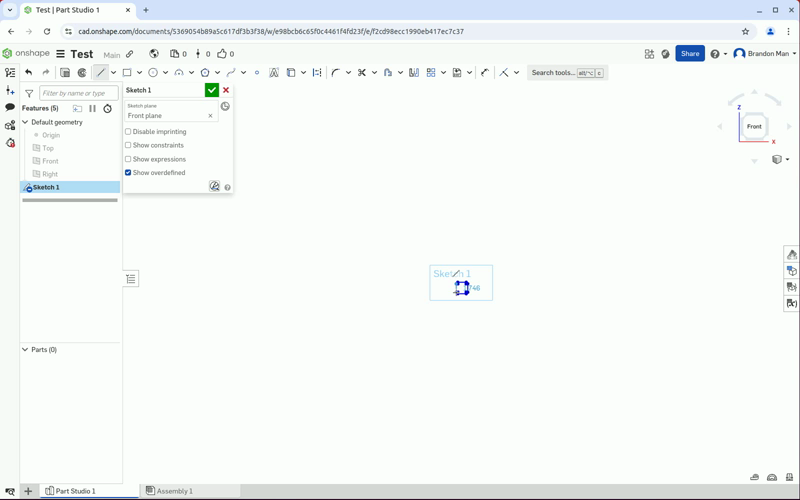
scroll(6)
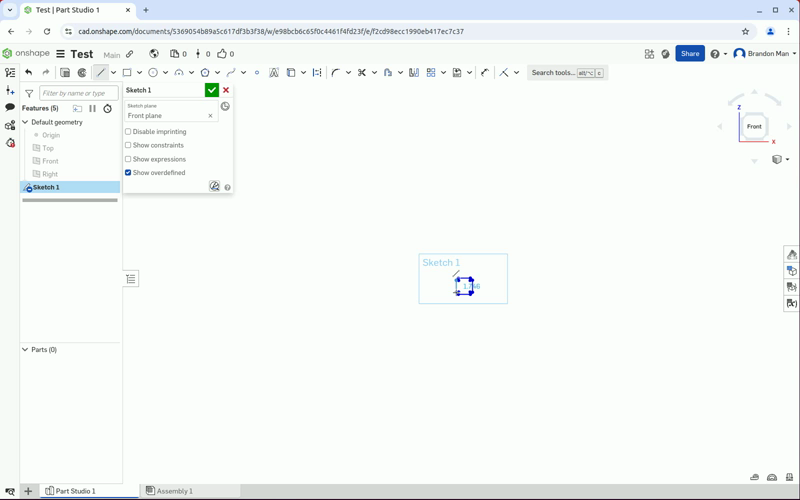
scroll(6)
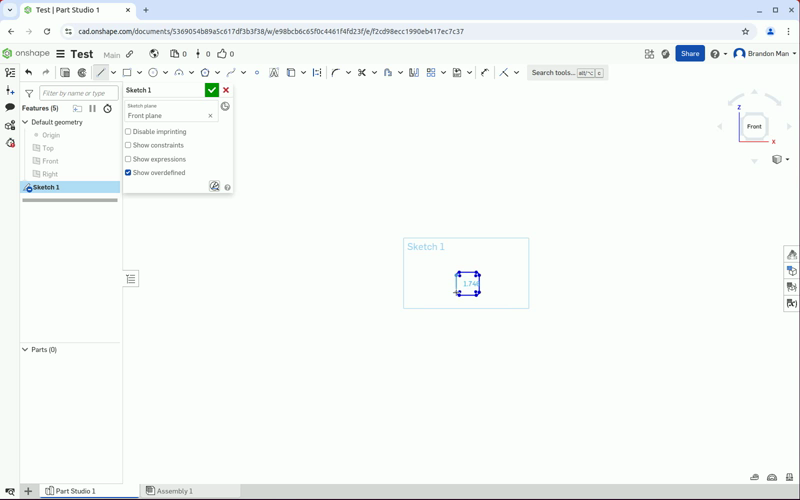
scroll(6)
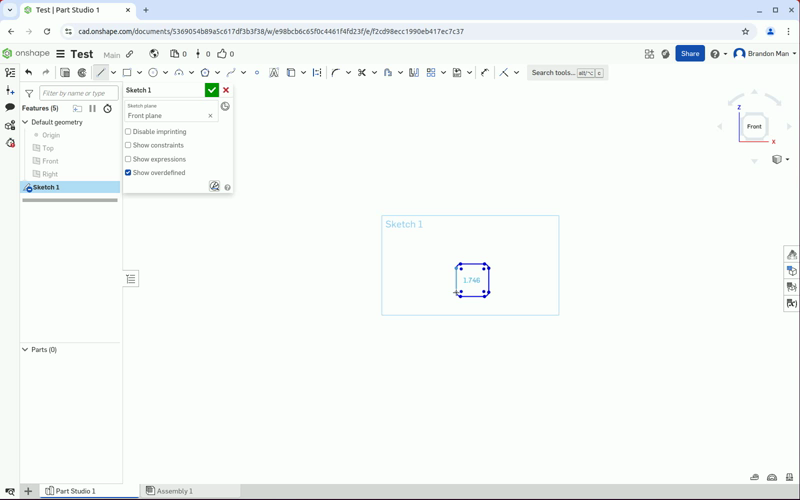
scroll(6)
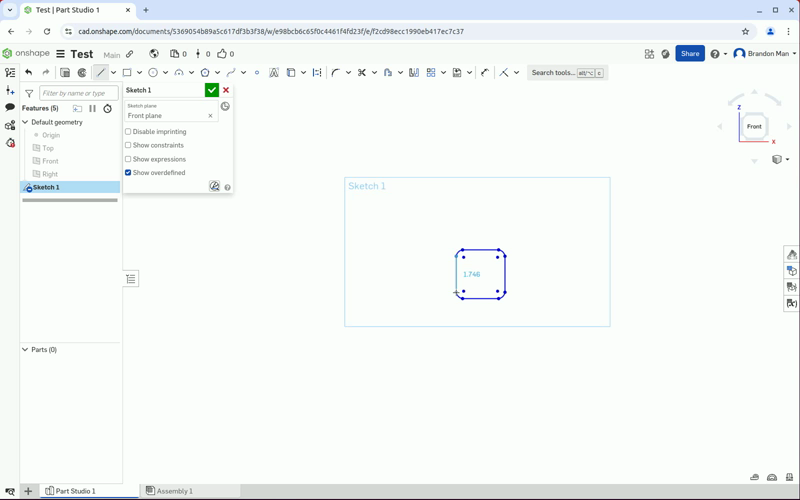
scroll(6)
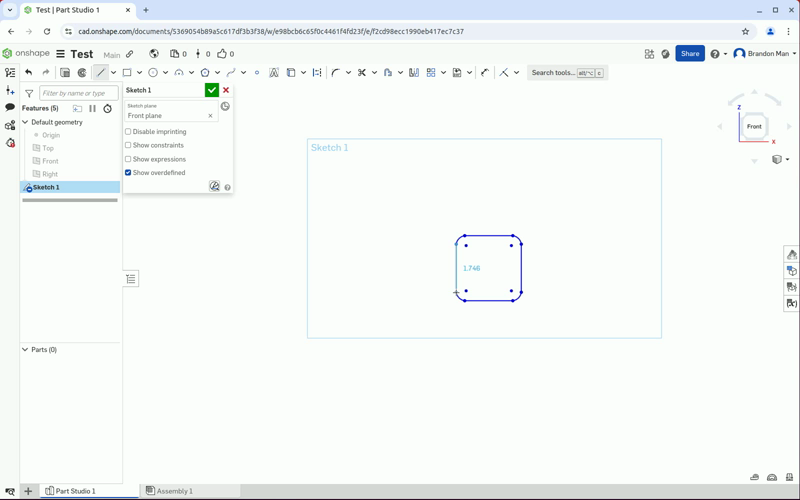
scroll(6)
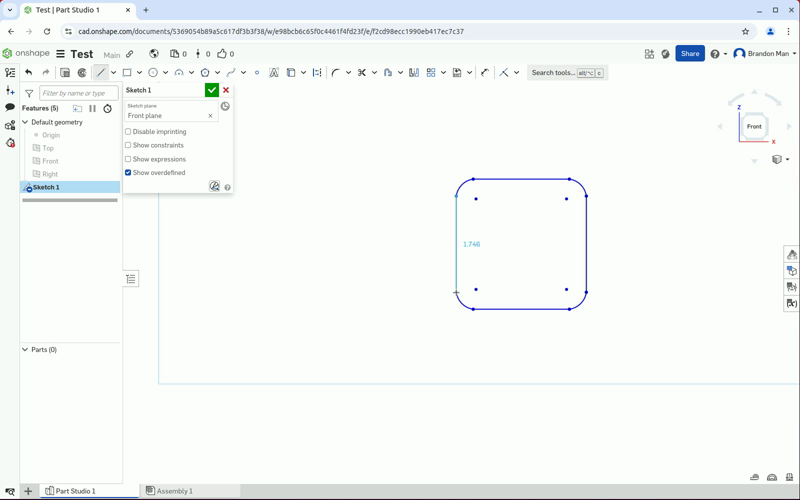
key_up(shift)
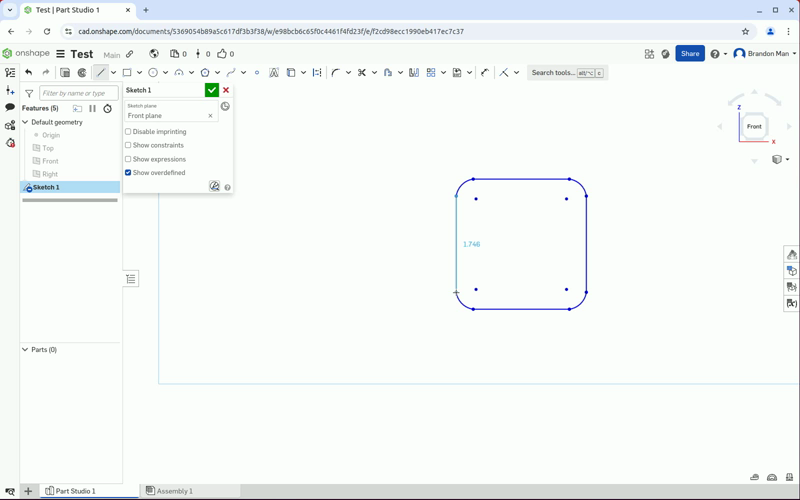
click(456, 292)
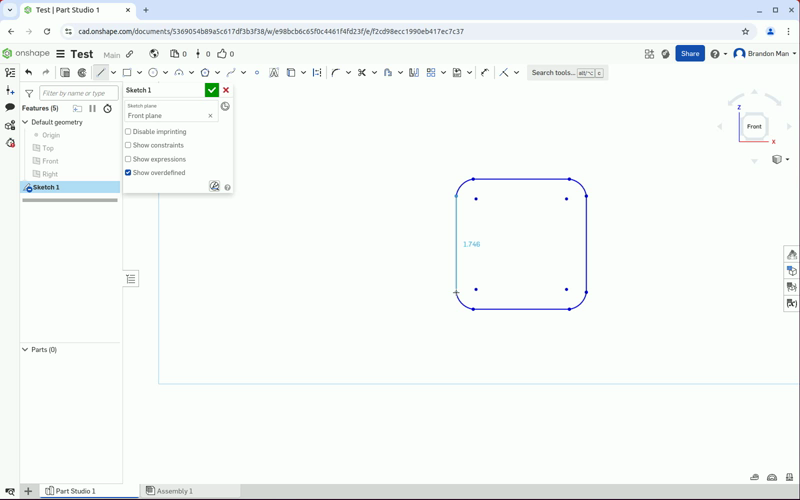
scroll(-6)
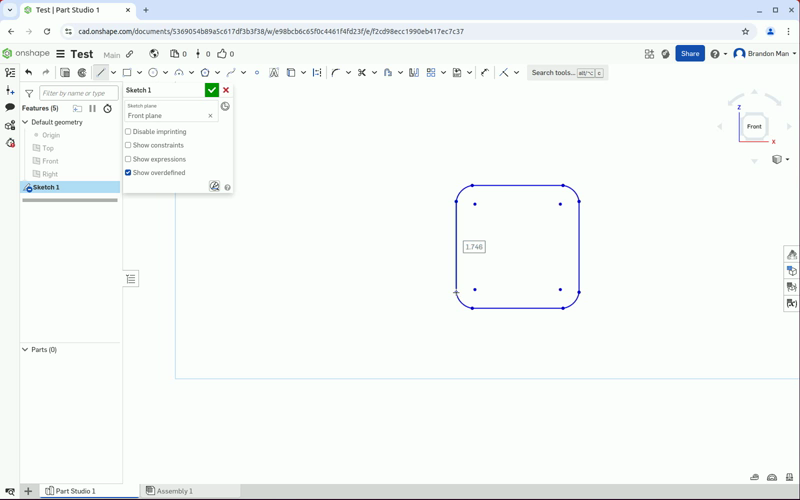
scroll(-6)
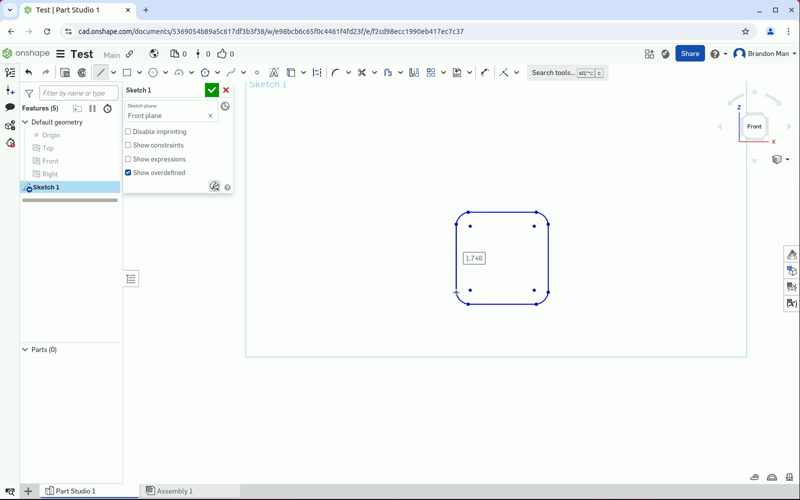
scroll(-6)
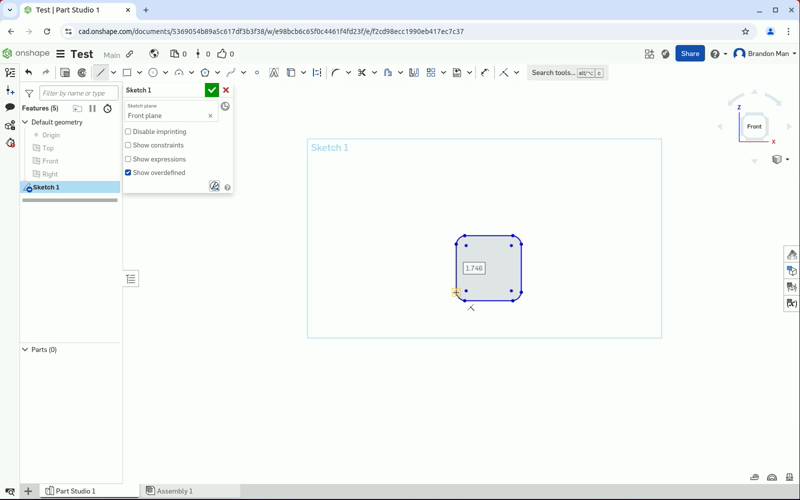
scroll(-6)
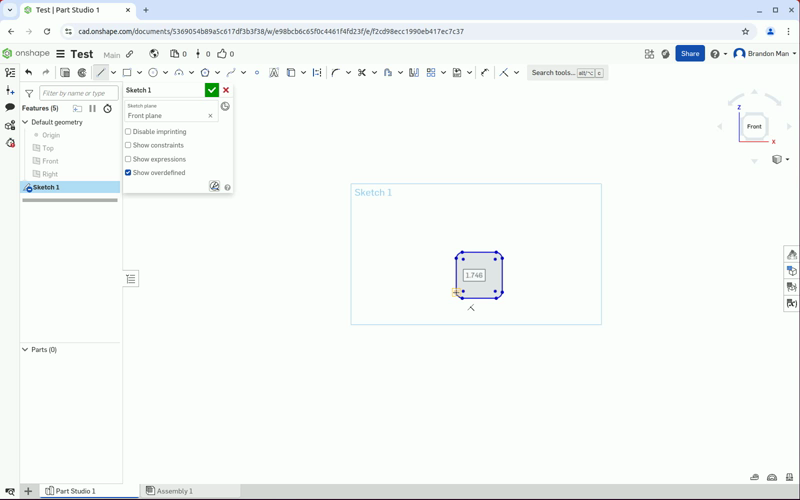
scroll(-6)
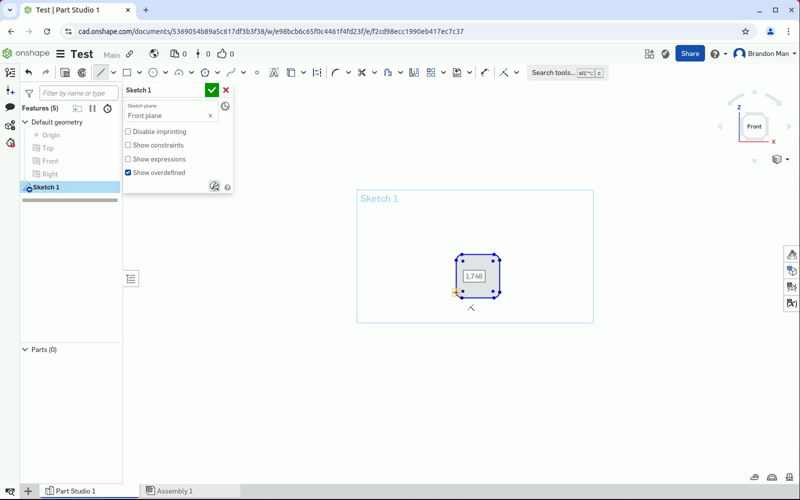
scroll(-6)
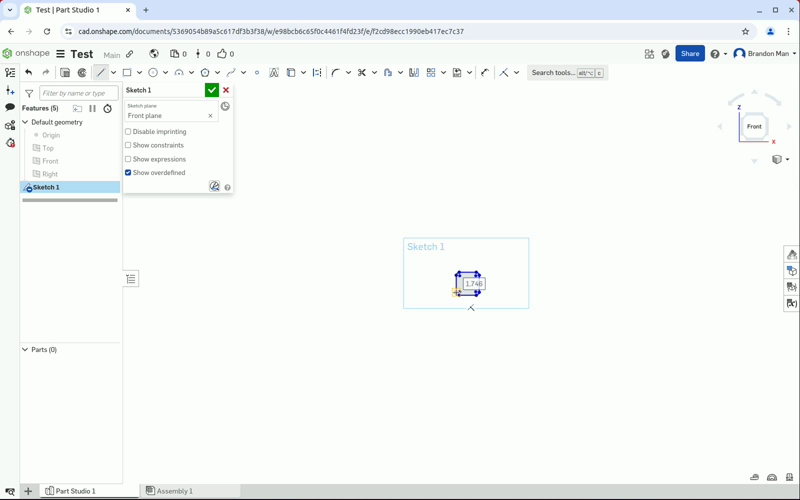
scroll(-6)
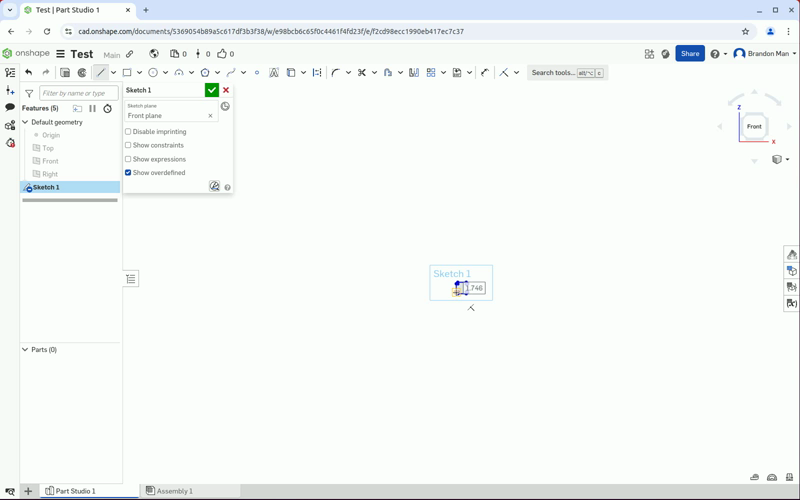
key(esc)
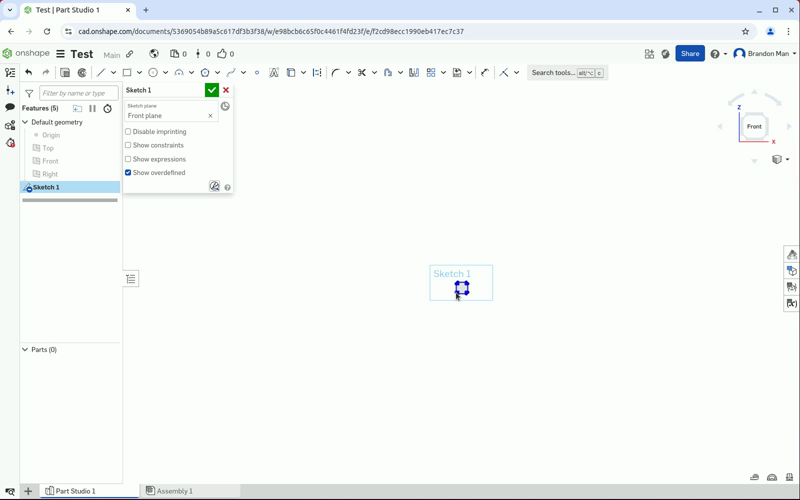
key(a)
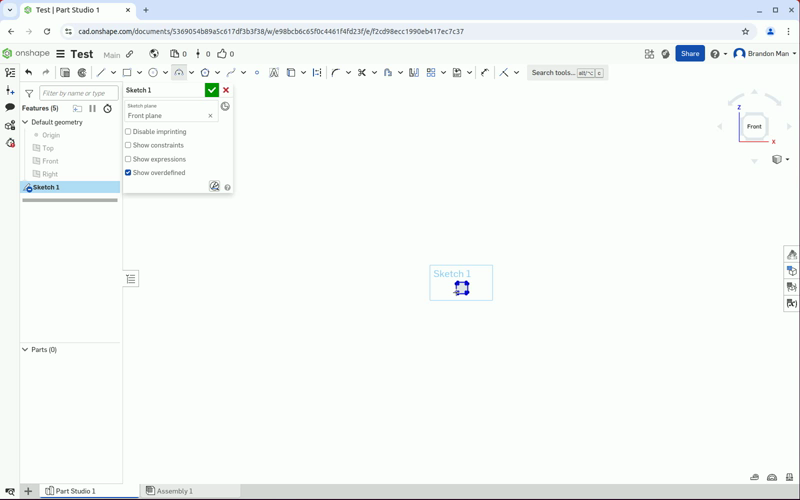
key_down(shift)
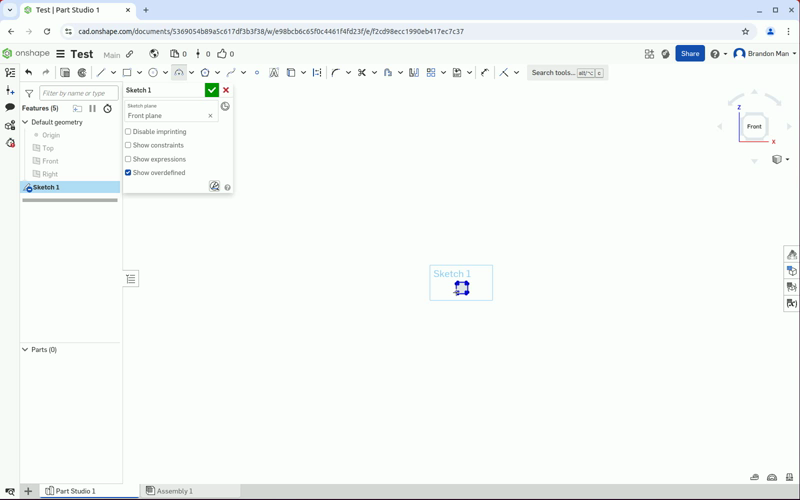
mouse_move(457, 291)
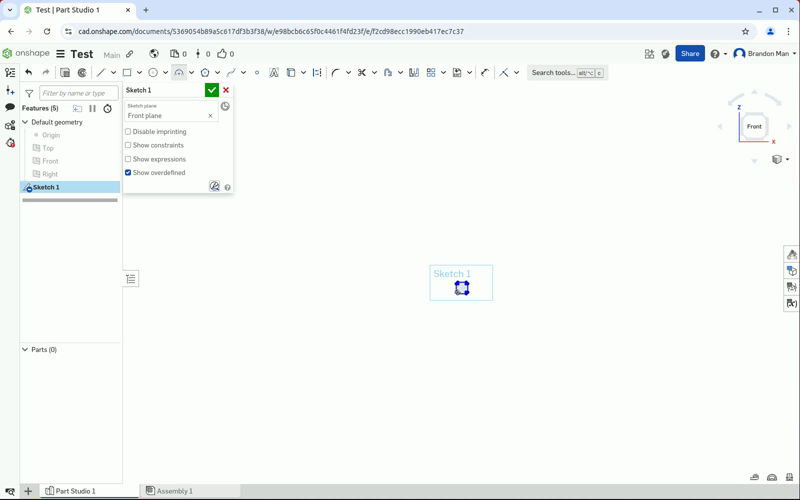
scroll(6)
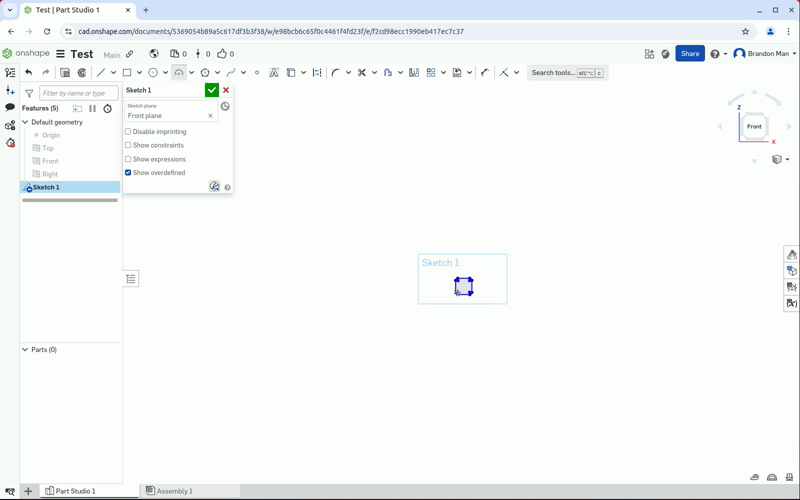
scroll(6)
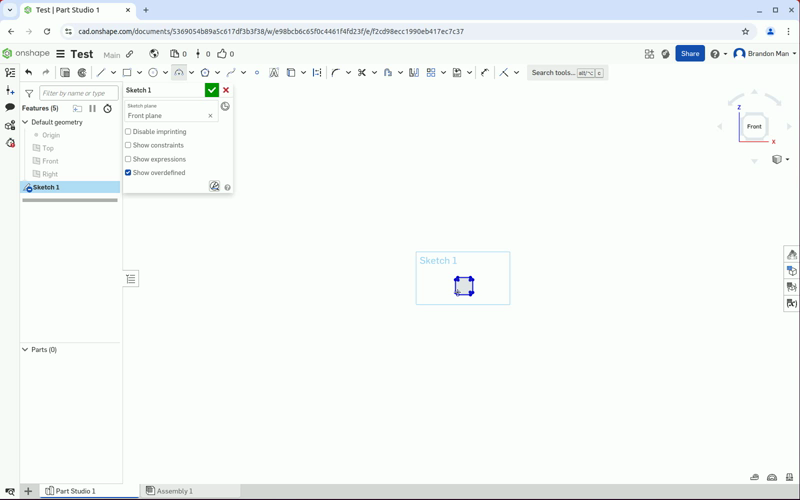
scroll(6)
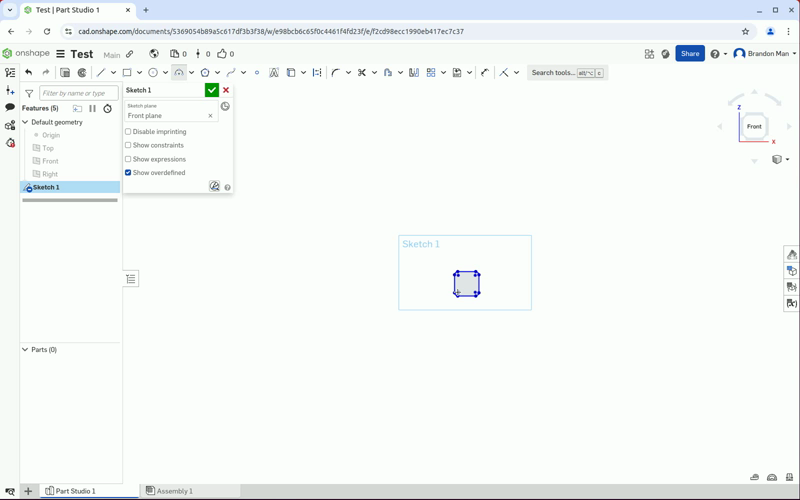
scroll(6)
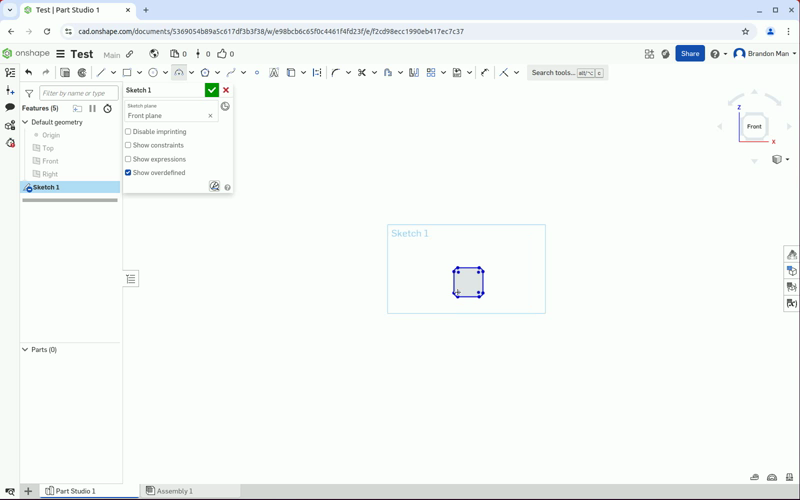
scroll(6)
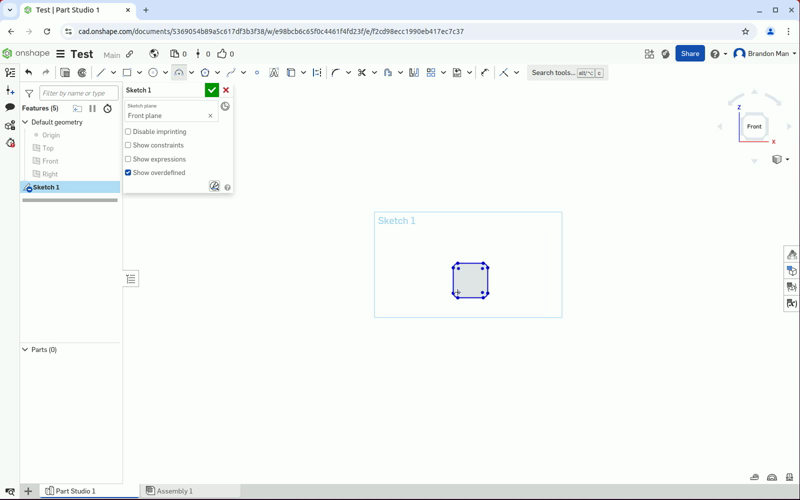
scroll(6)
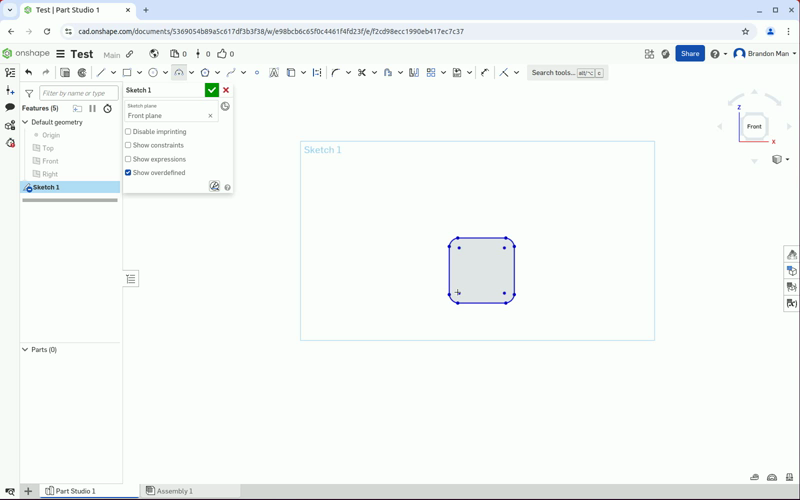
scroll(6)
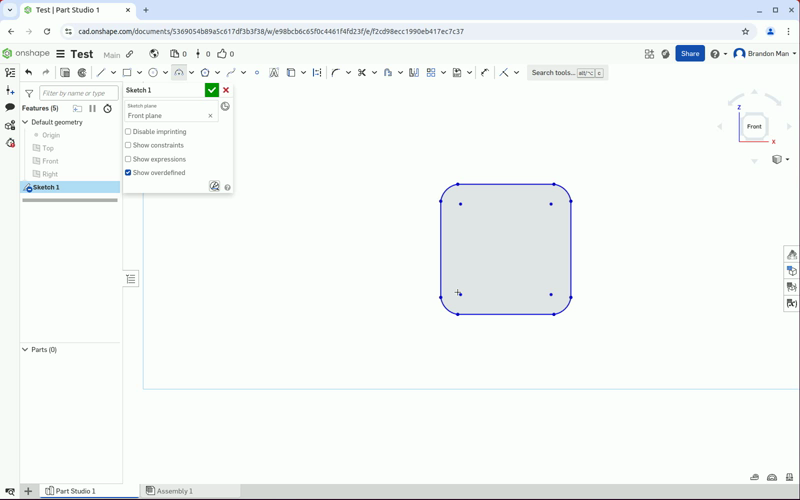
click(457, 291)
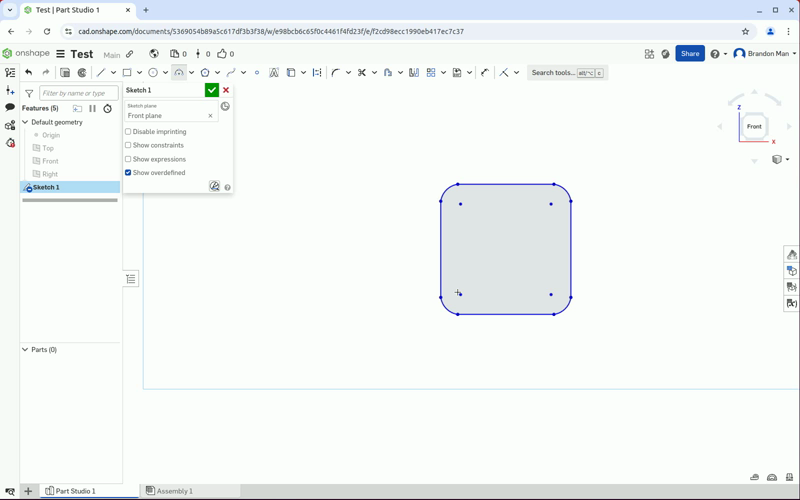
scroll(-6)
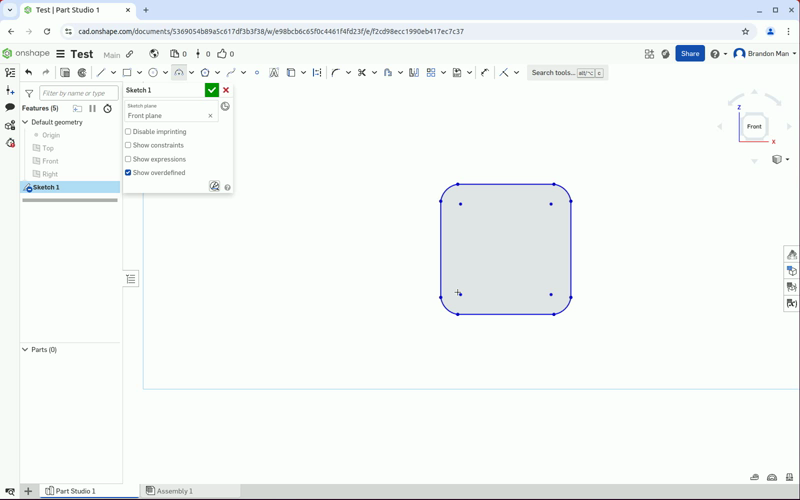
scroll(-6)
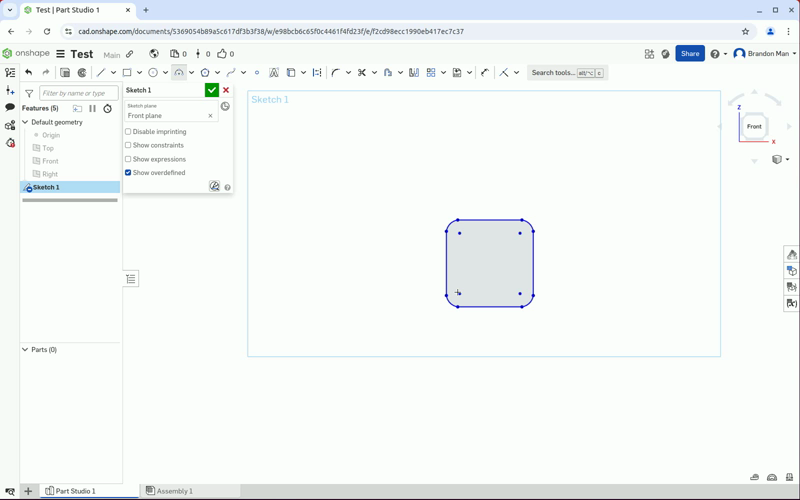
scroll(-6)
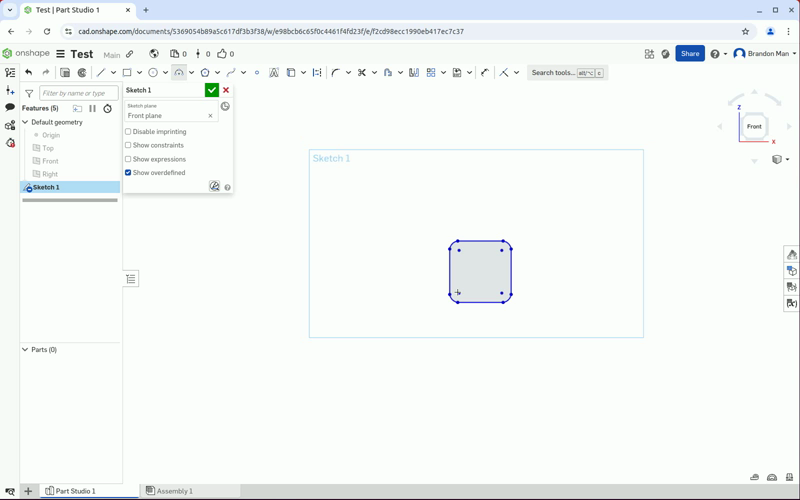
scroll(-6)
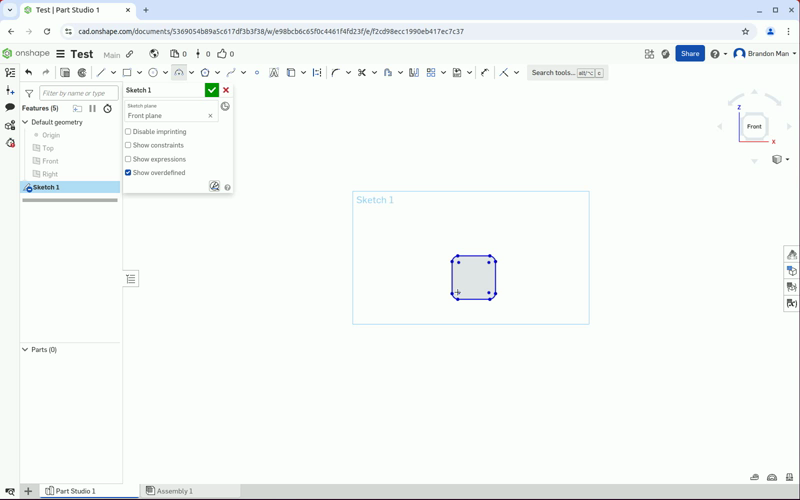
scroll(-6)
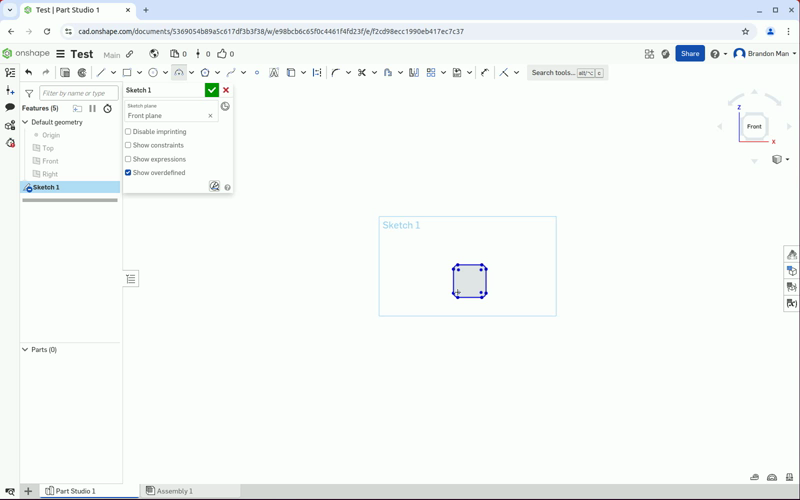
scroll(-6)
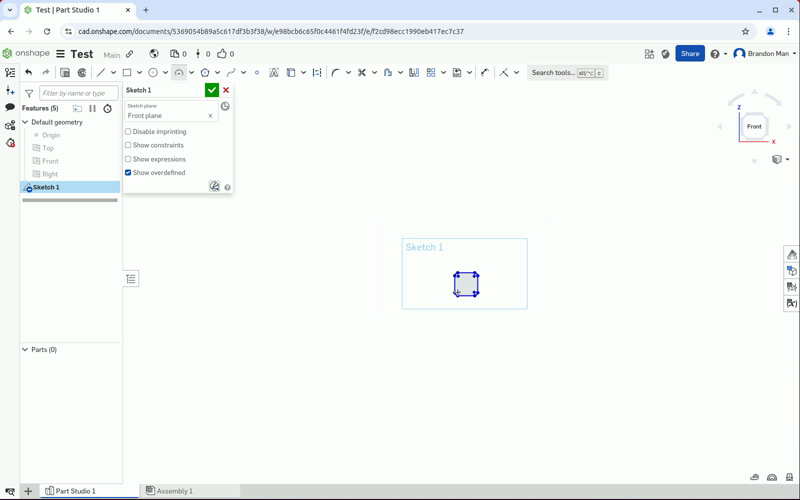
scroll(-6)
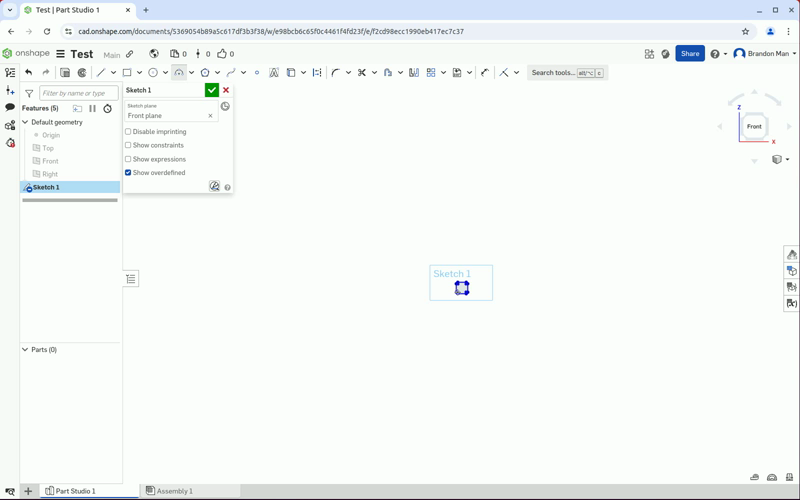
key_up(shift)
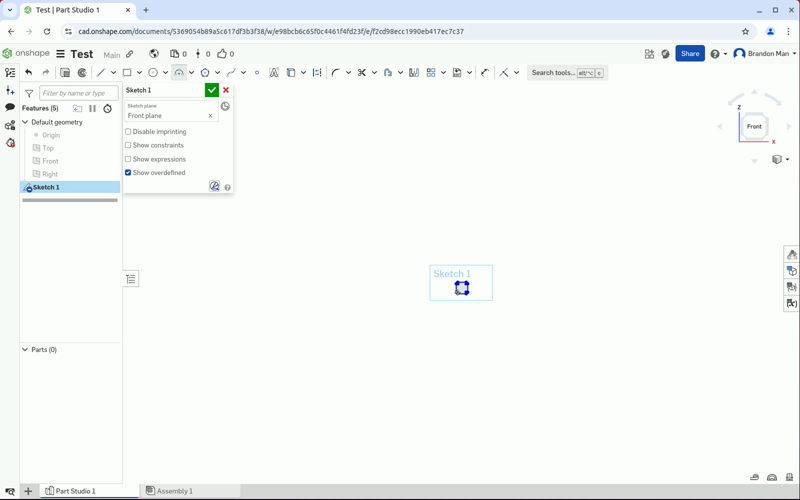
key_down(shift)
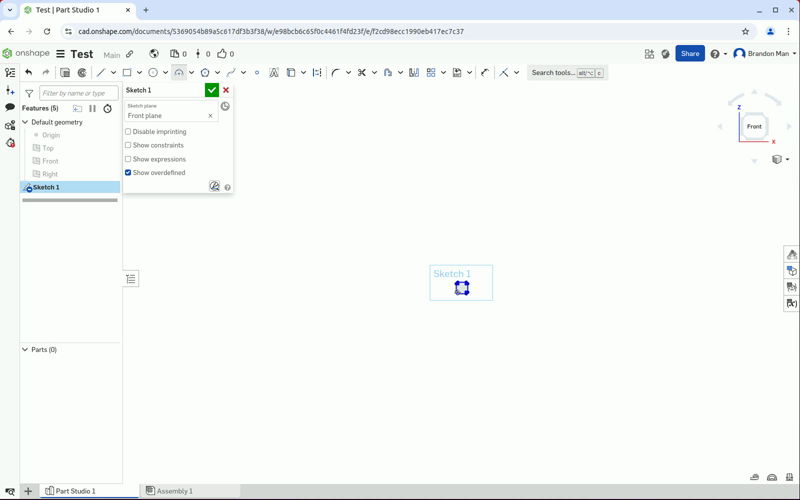
mouse_move(458, 292)
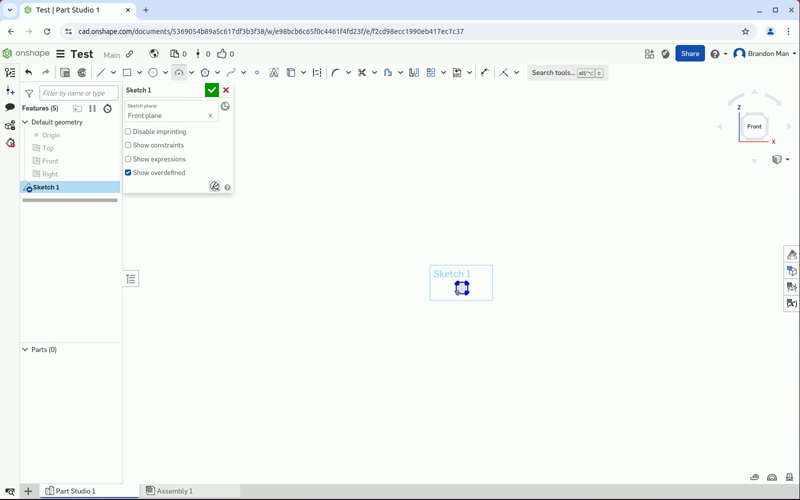
scroll(6)
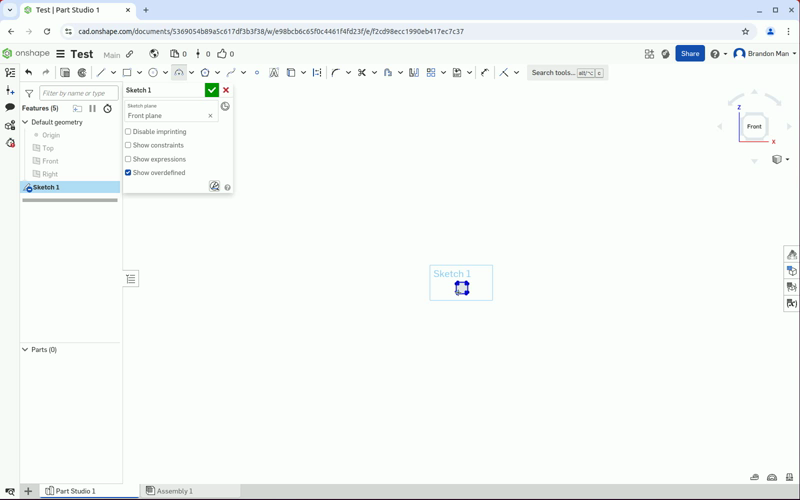
scroll(6)
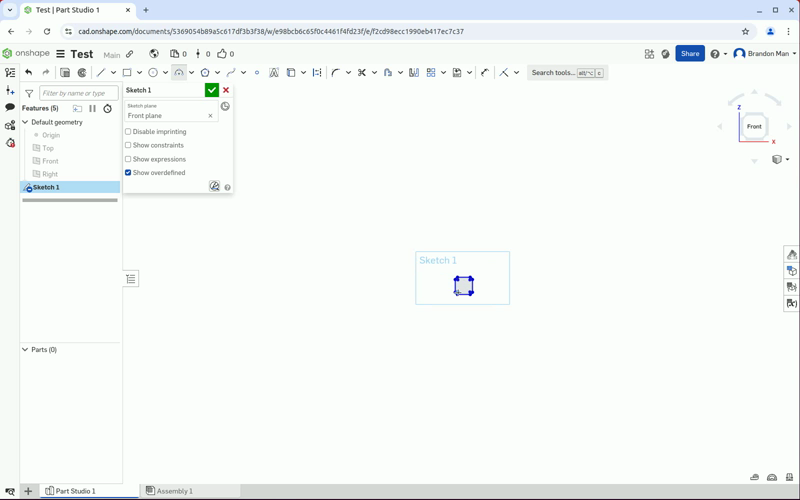
scroll(6)
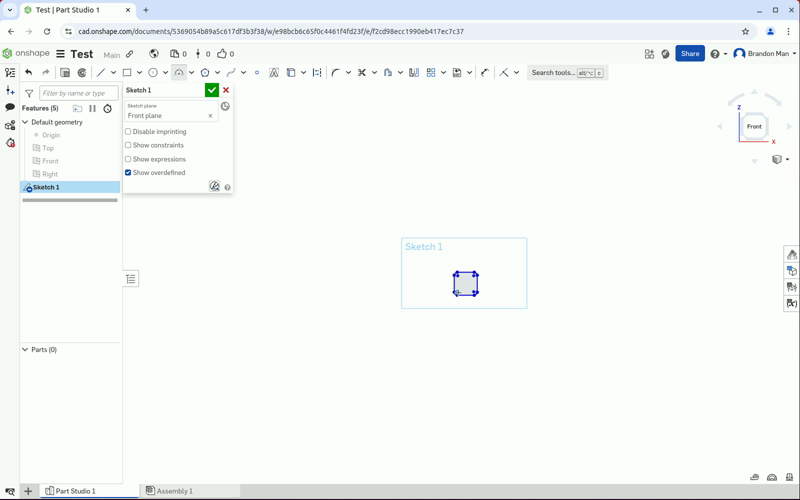
scroll(6)
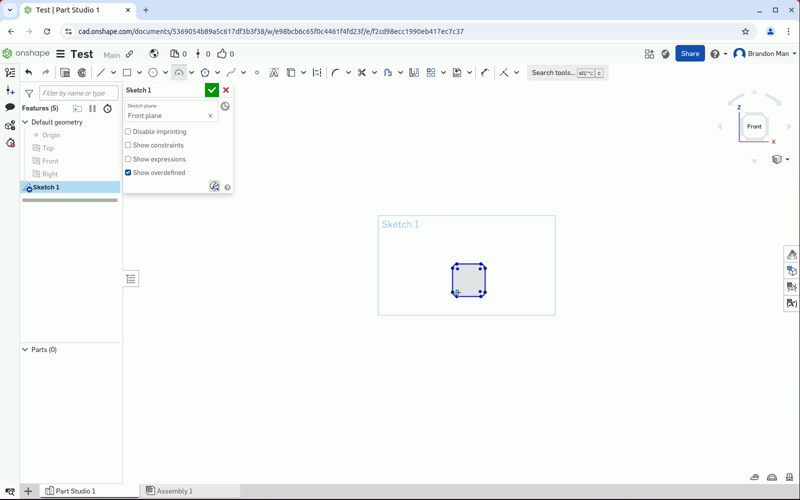
scroll(6)
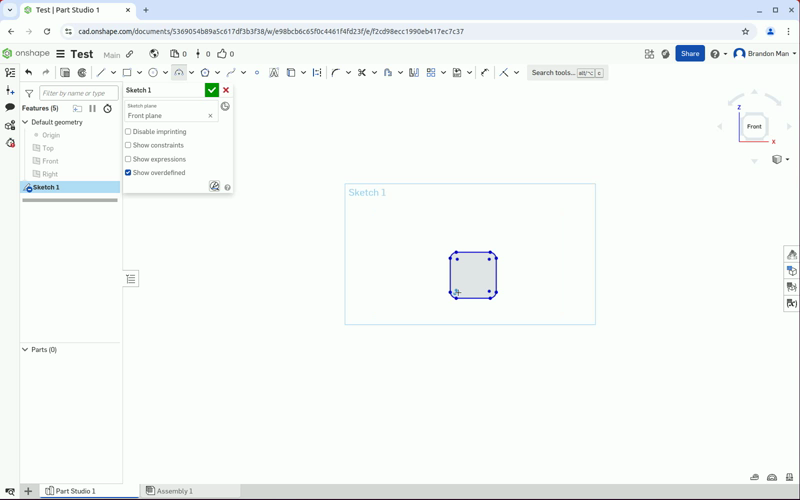
scroll(6)
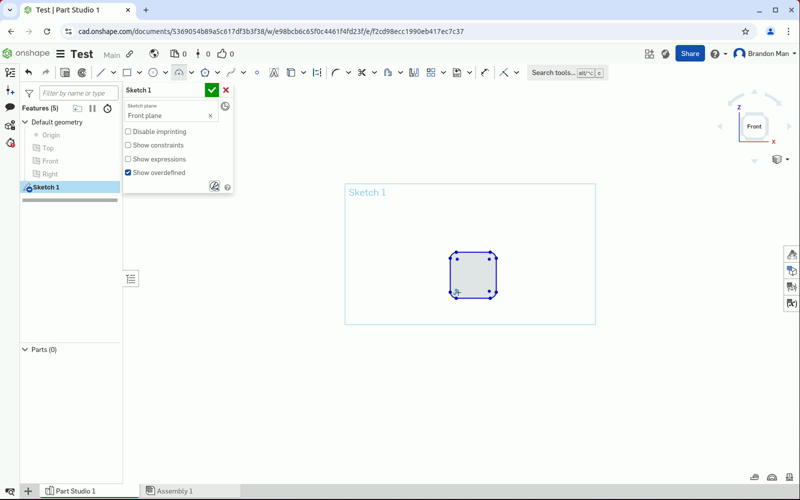
scroll(6)
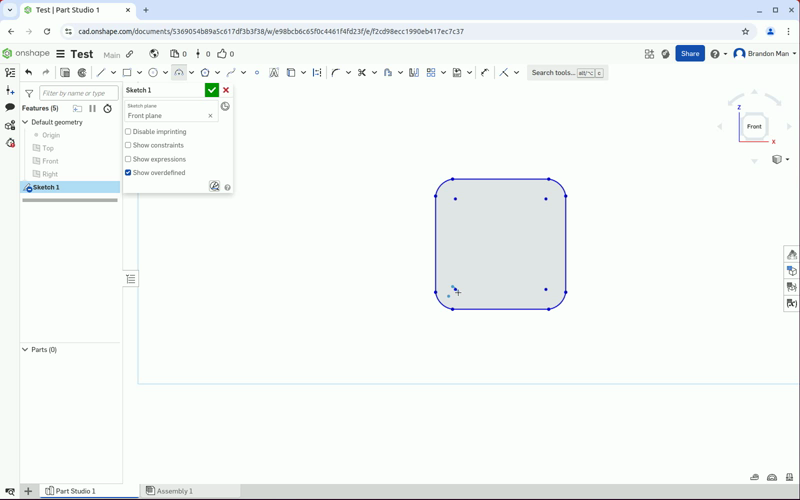
click(458, 292)
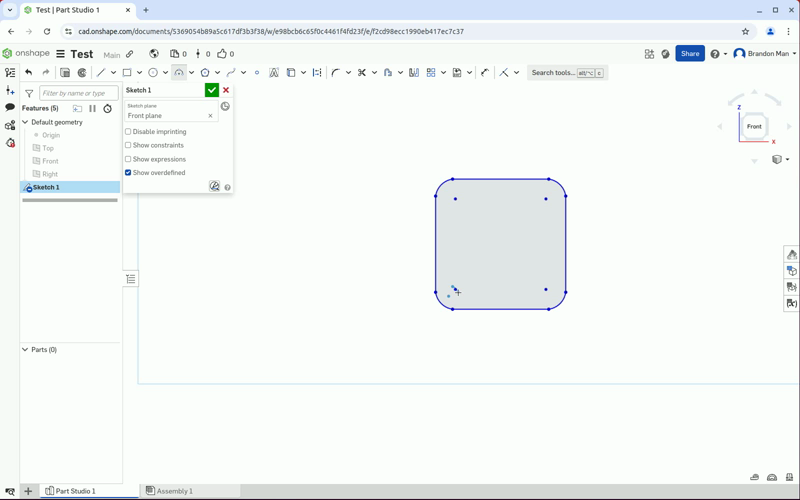
scroll(-6)
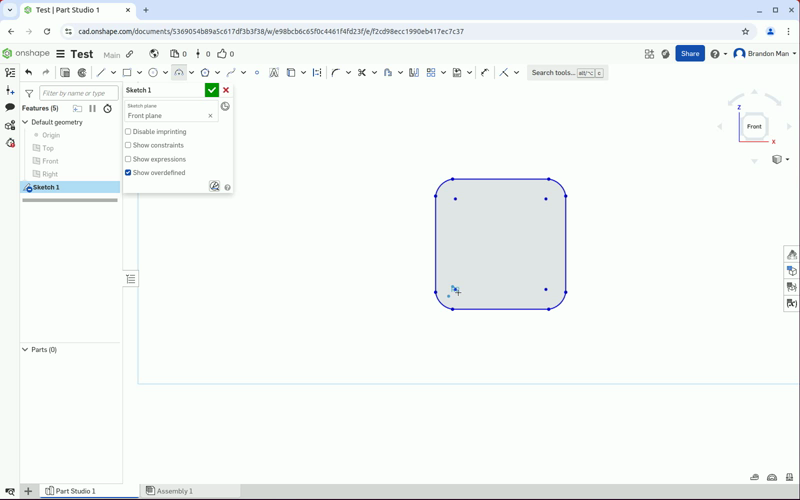
scroll(-6)
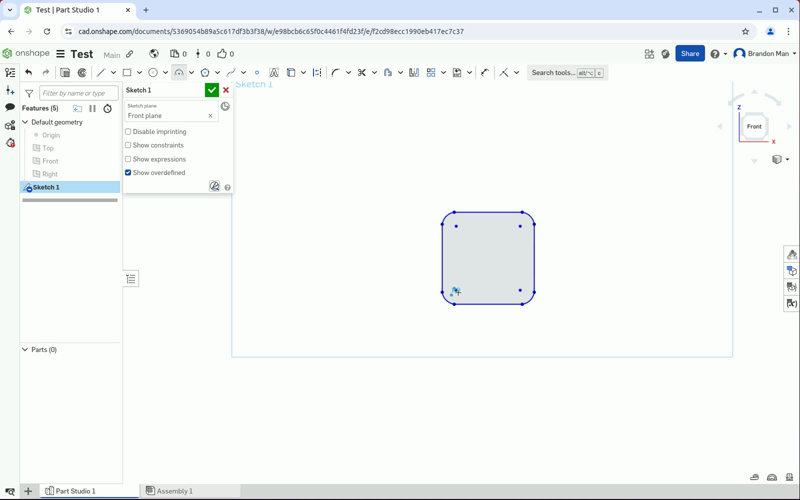
scroll(-6)
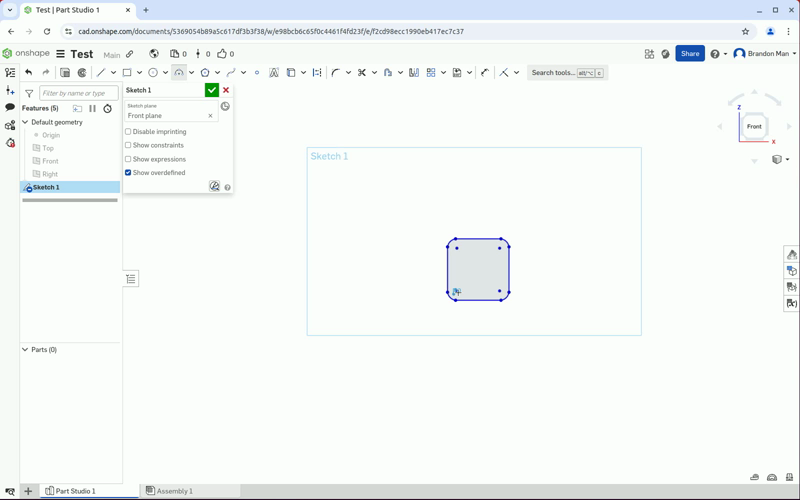
scroll(-6)
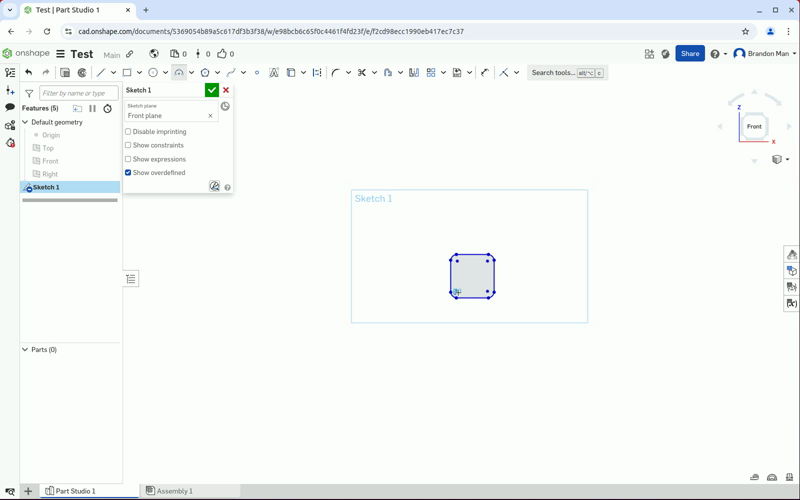
scroll(-6)
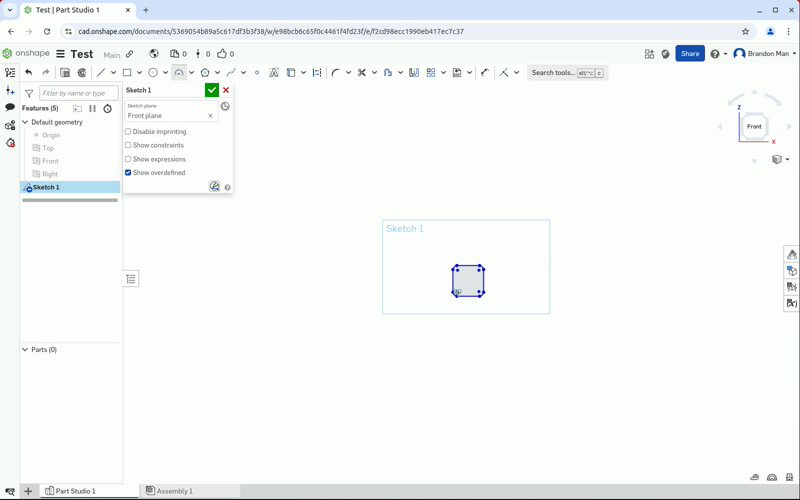
scroll(-6)
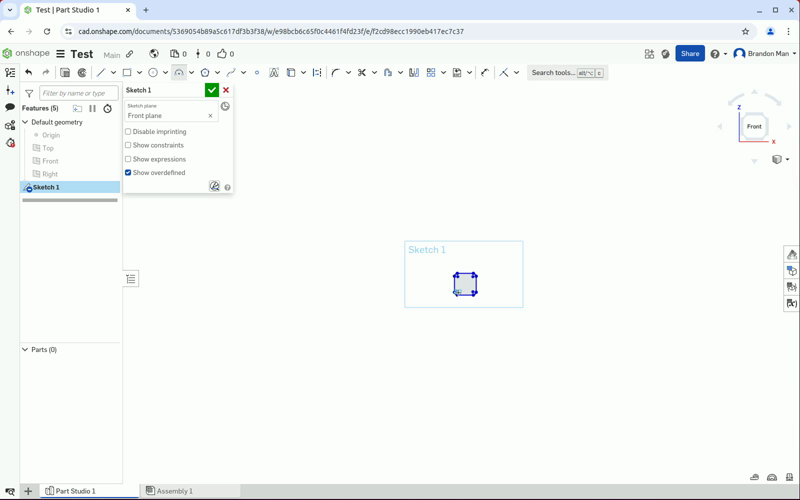
scroll(-6)
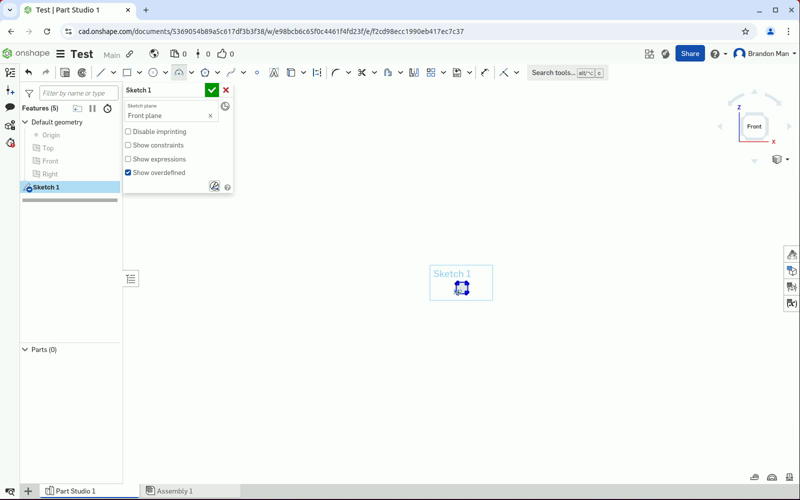
mouse_move(457, 292)
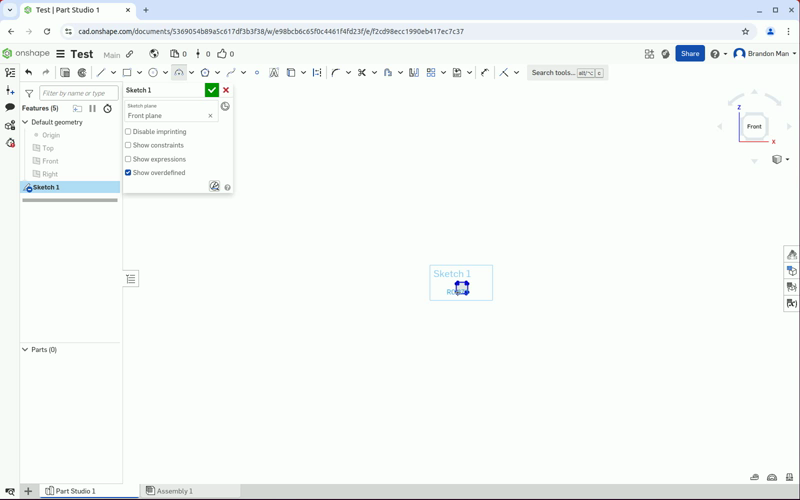
scroll(6)
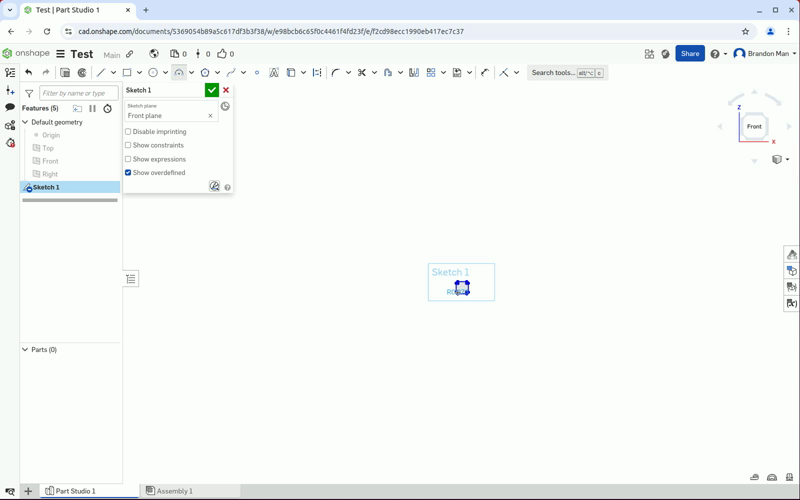
scroll(6)
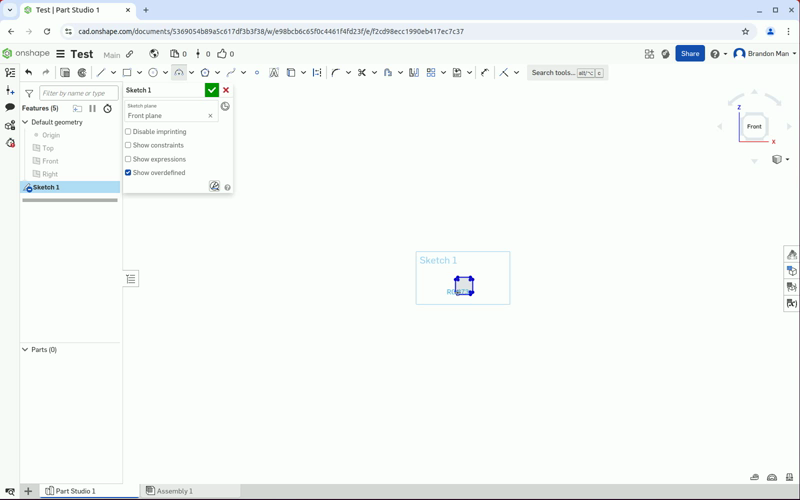
scroll(6)
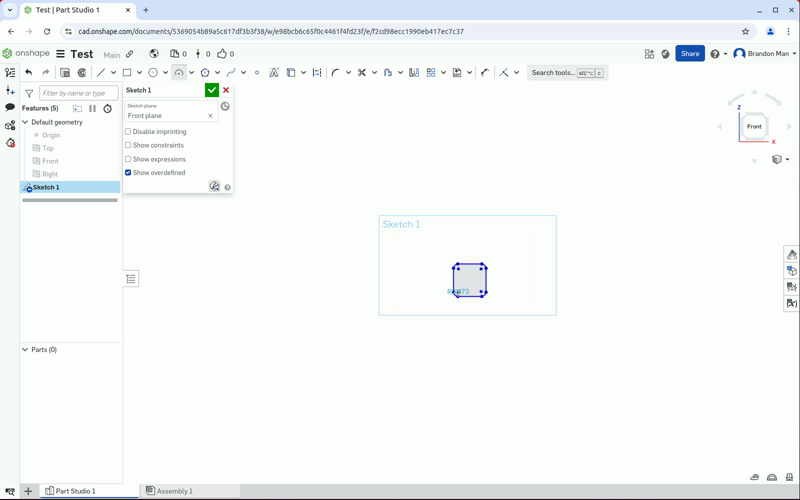
scroll(6)
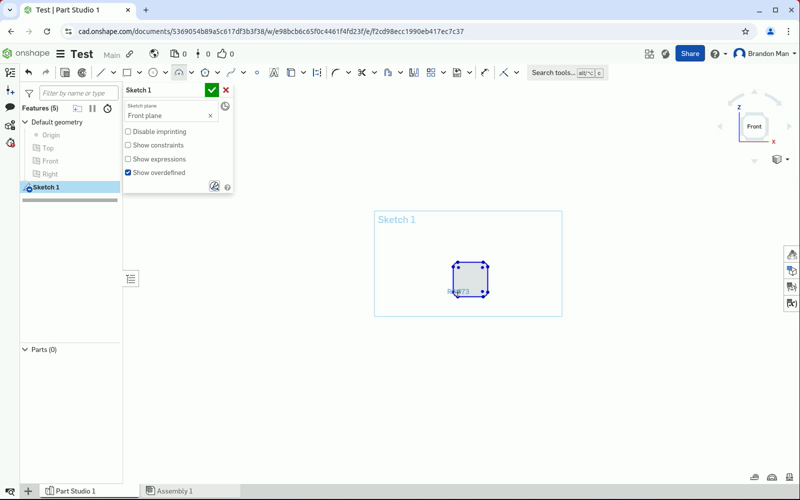
scroll(6)
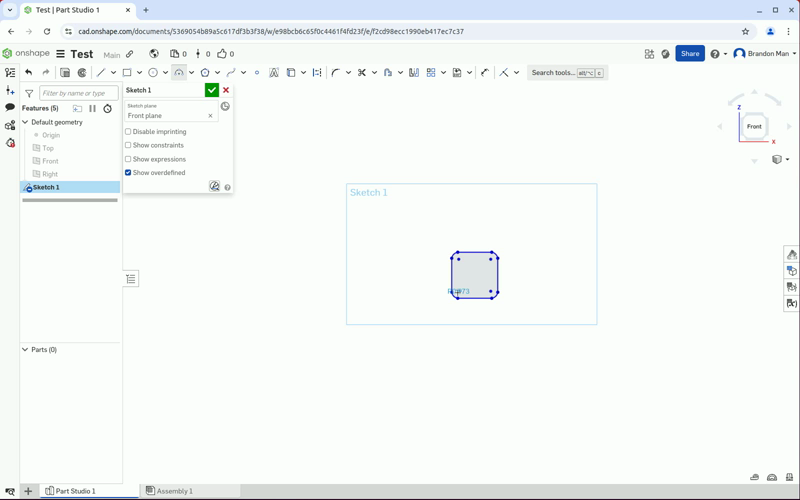
scroll(6)
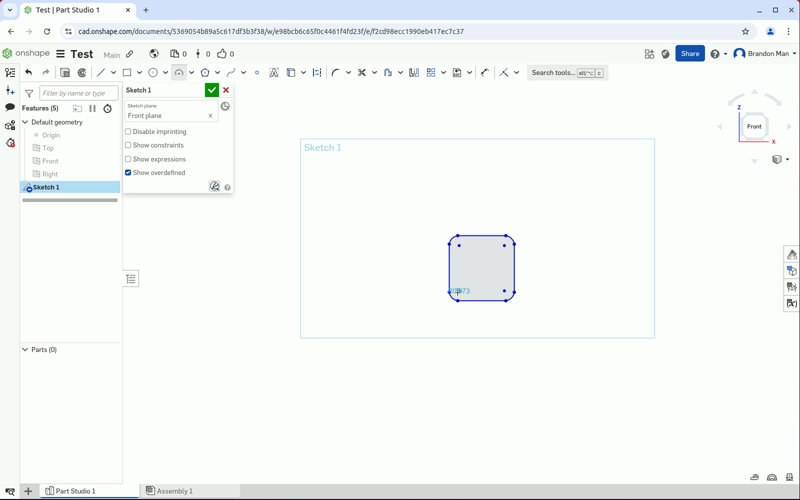
scroll(6)
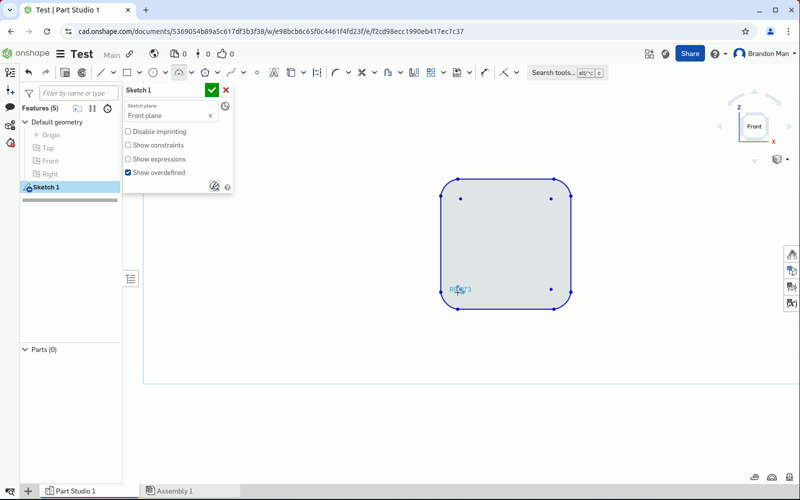
click(457, 292)
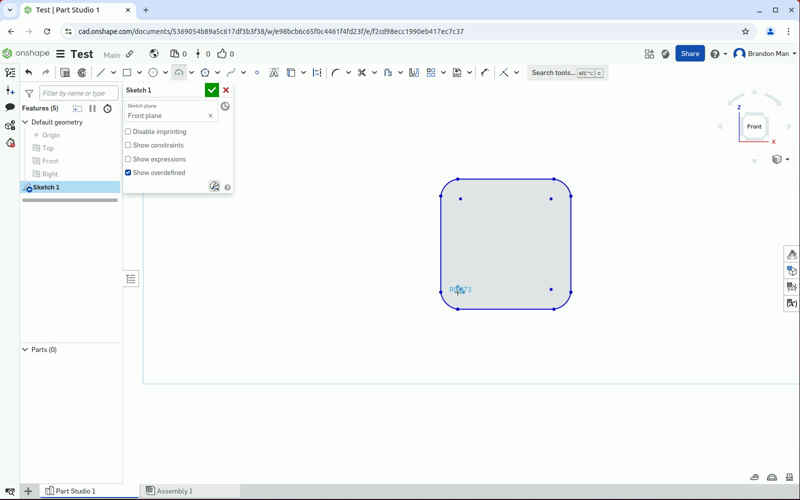
scroll(-6)
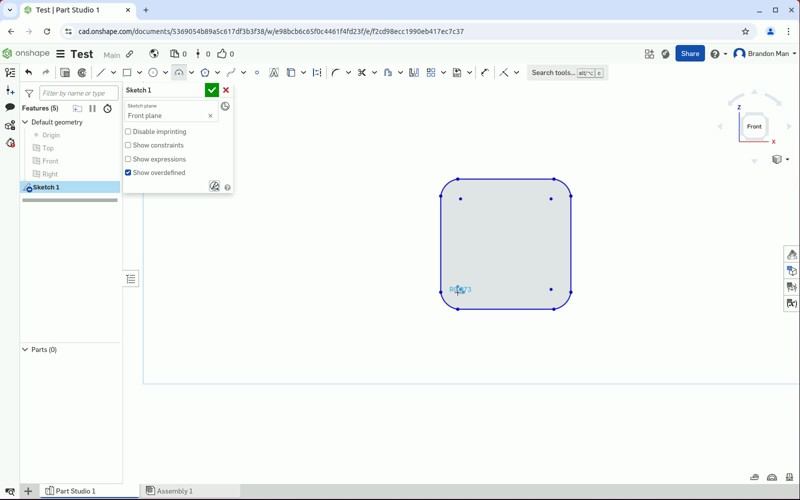
scroll(-6)
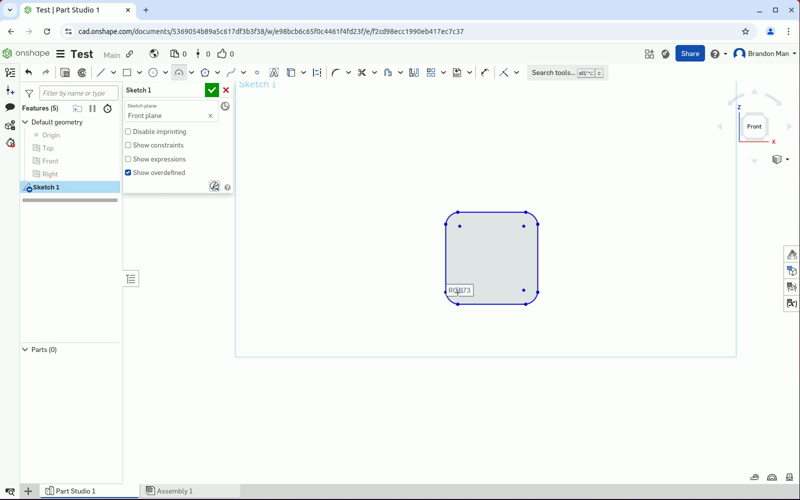
scroll(-6)
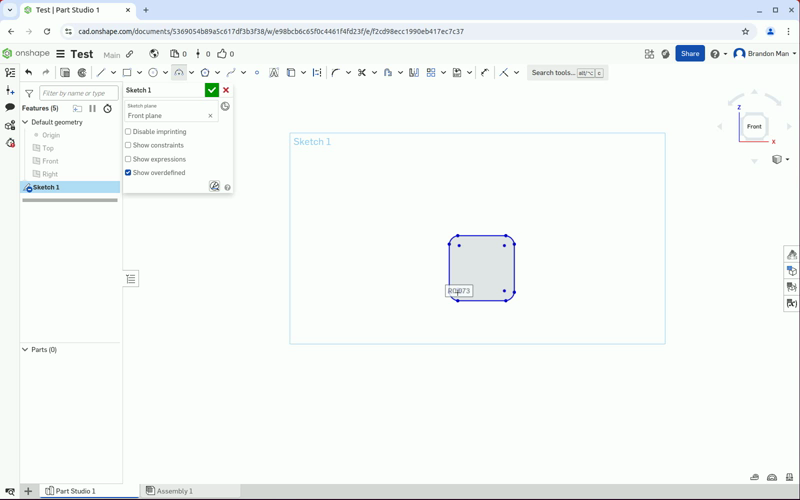
scroll(-6)
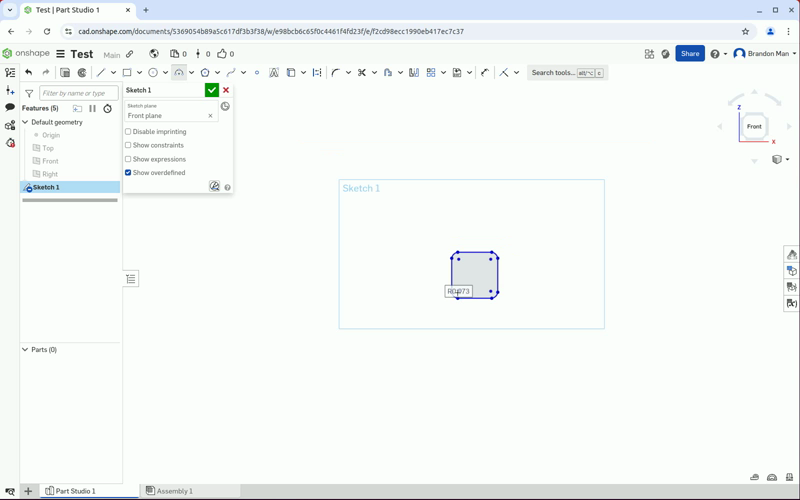
scroll(-6)
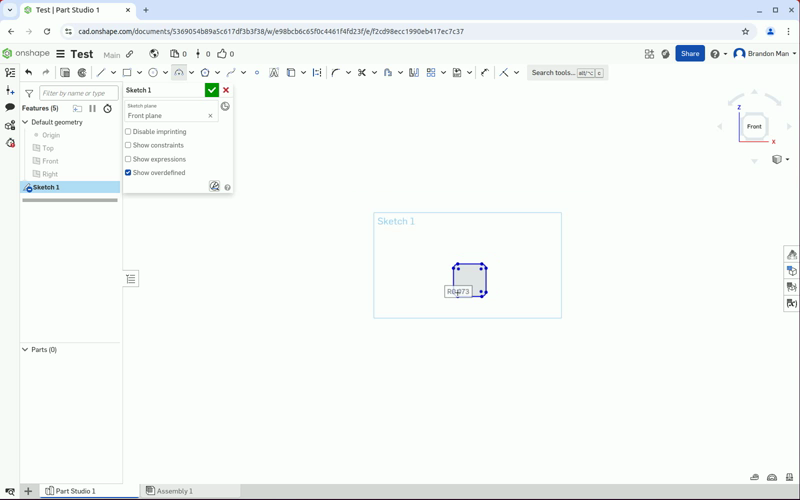
scroll(-6)
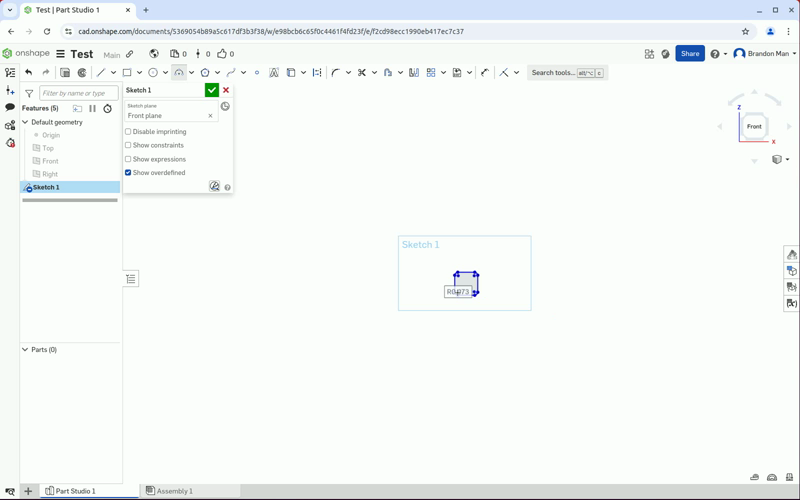
scroll(-6)
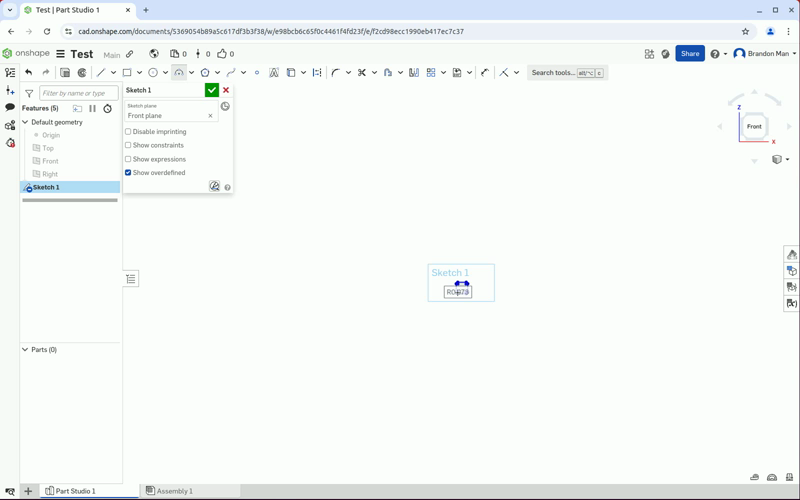
key_up(shift)
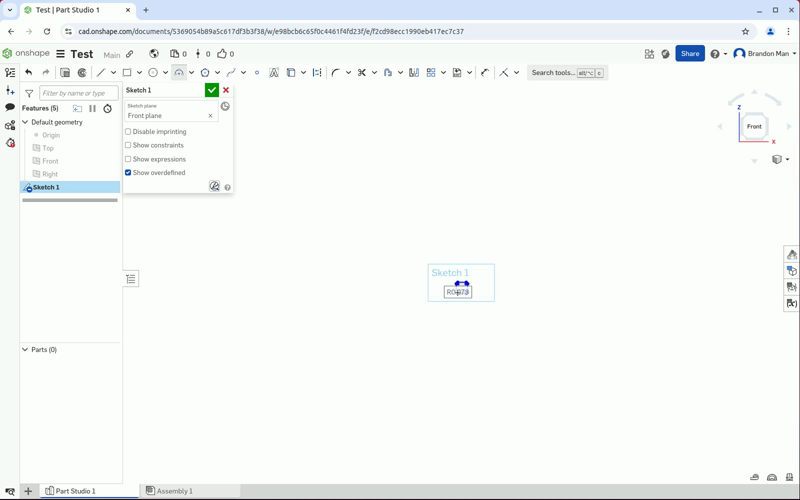
key(esc)
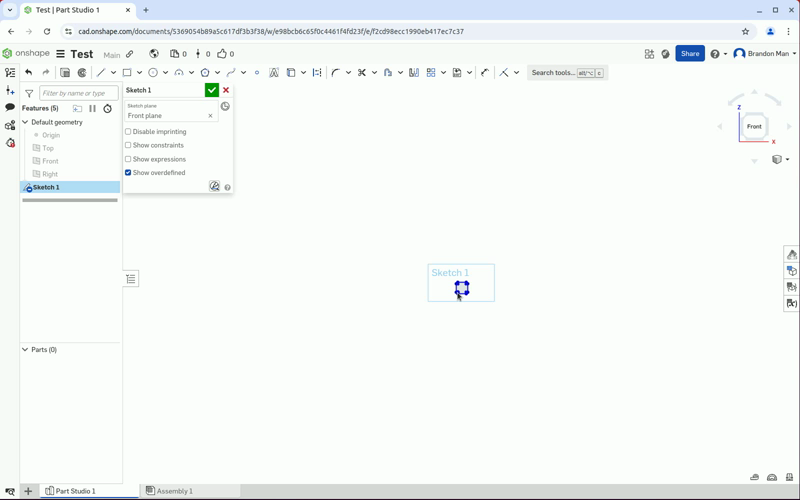
key(l)
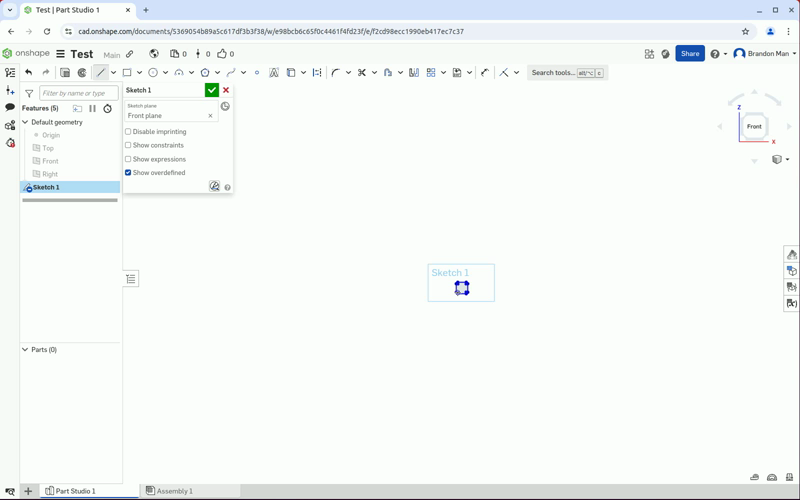
mouse_move(458, 292)
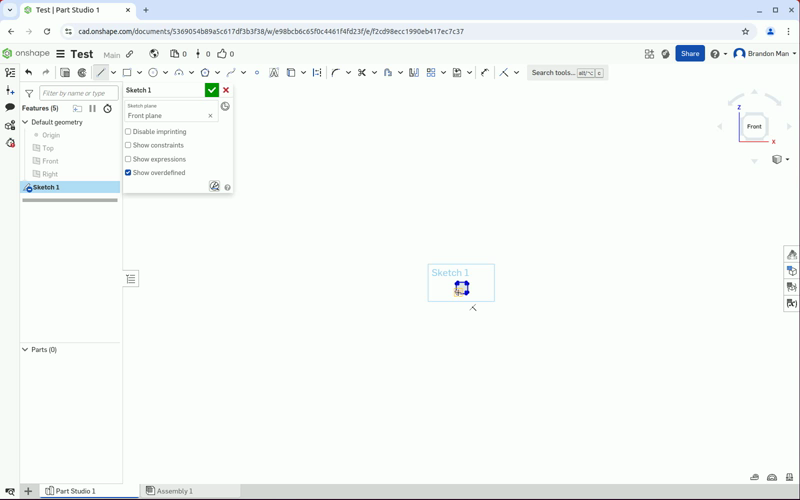
scroll(6)
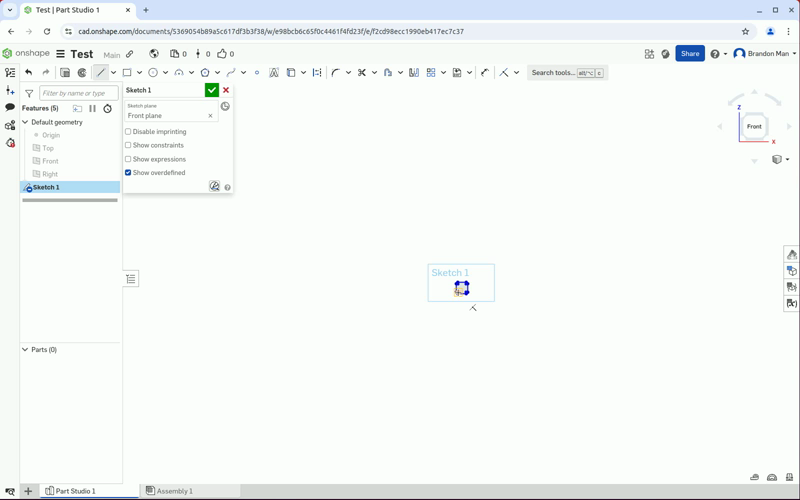
scroll(6)
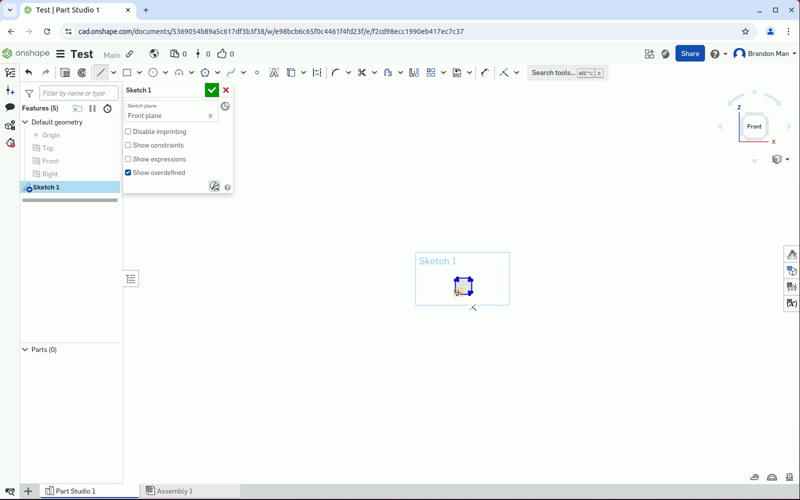
scroll(6)
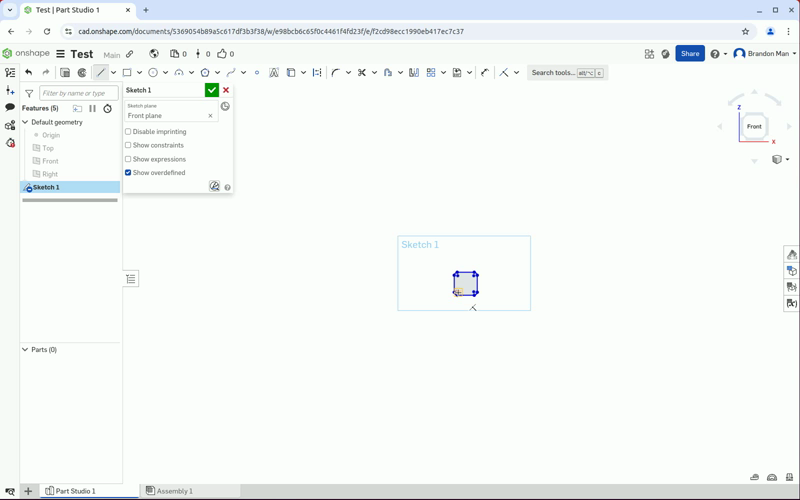
scroll(6)
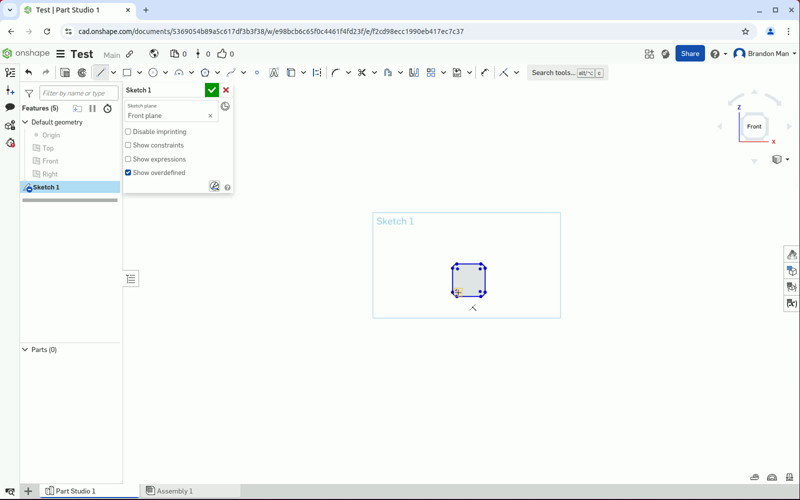
scroll(6)
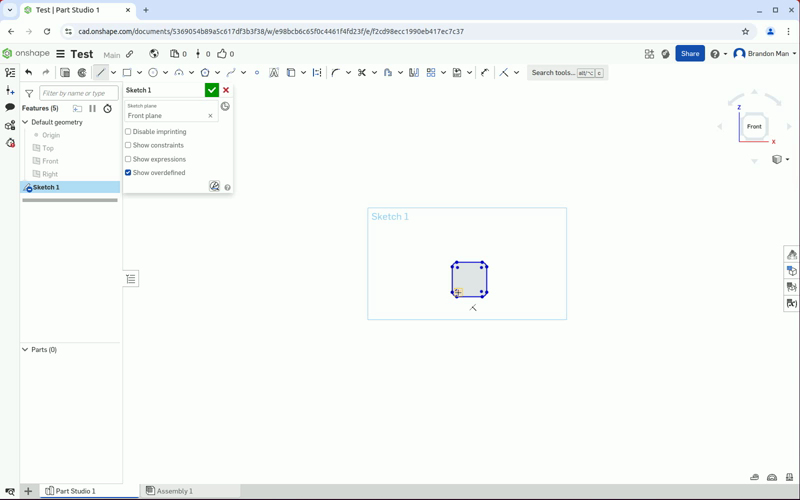
scroll(6)
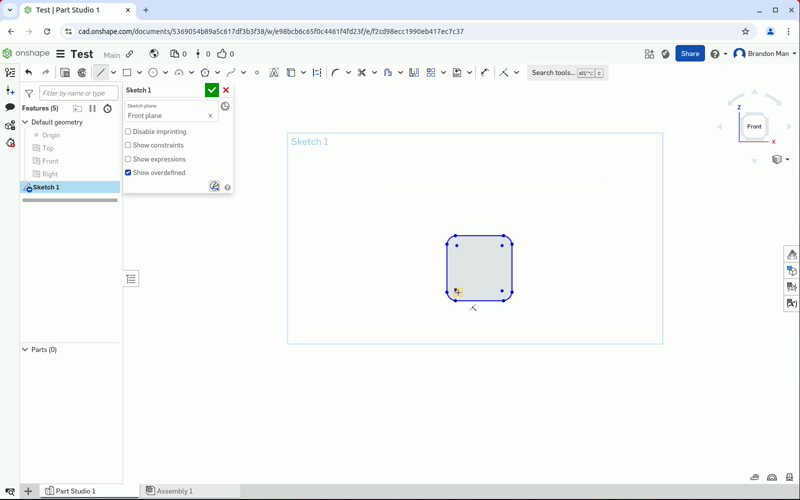
scroll(6)
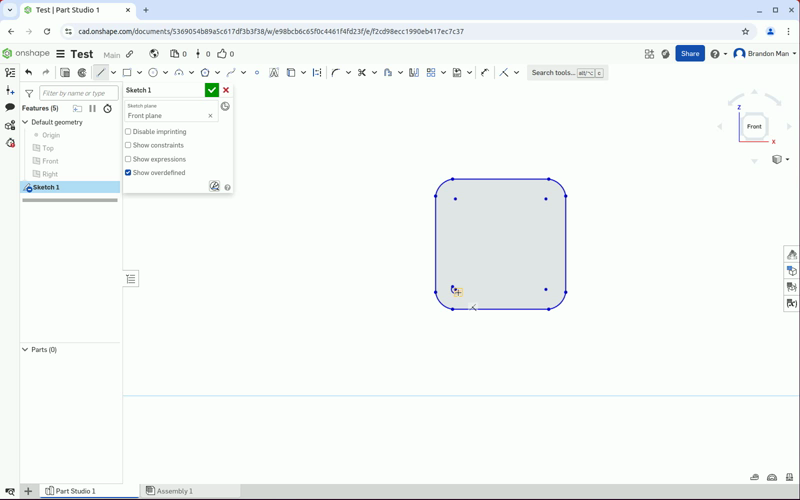
click(458, 292)
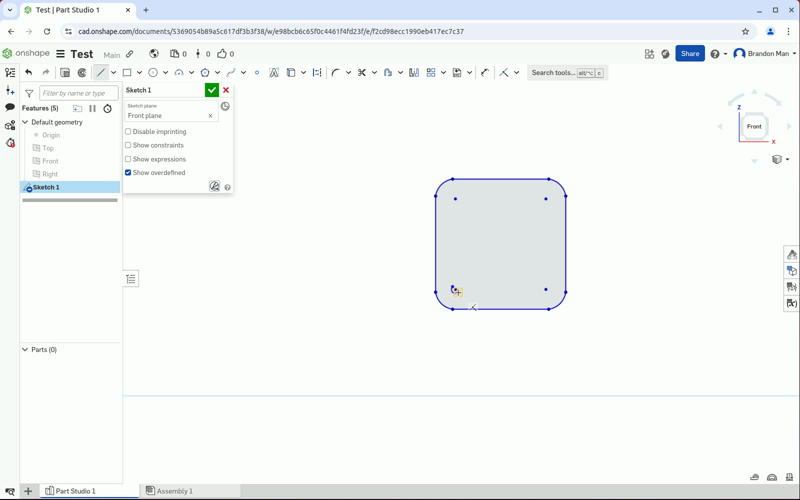
scroll(-6)
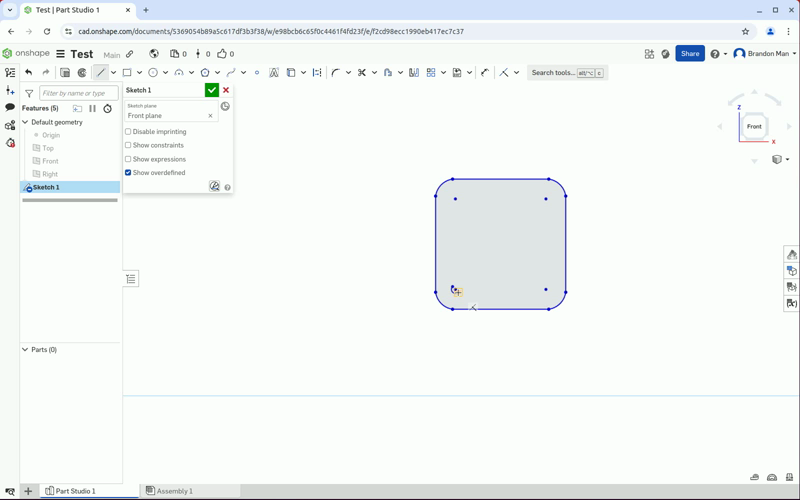
scroll(-6)
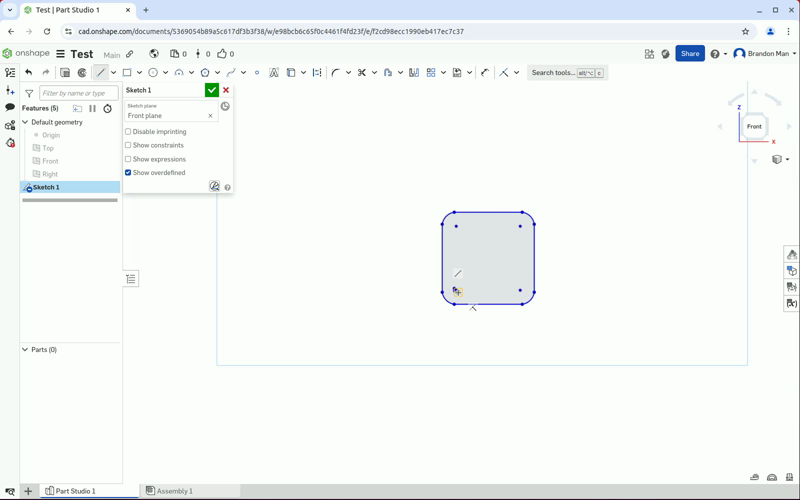
scroll(-6)
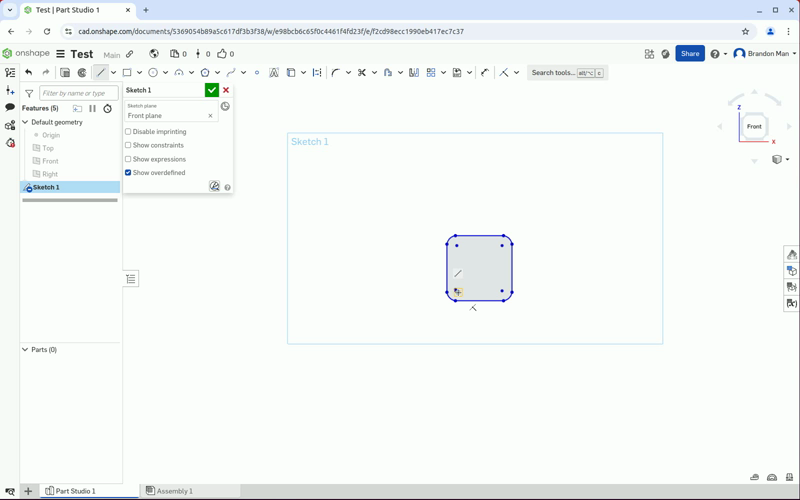
scroll(-6)
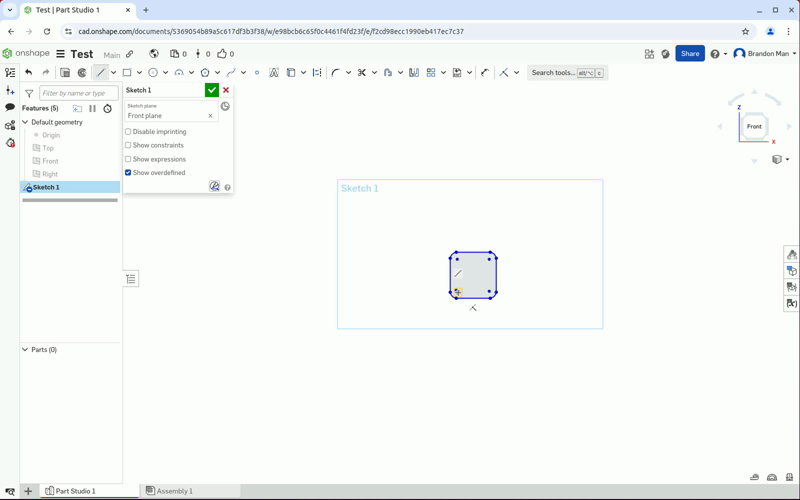
scroll(-6)
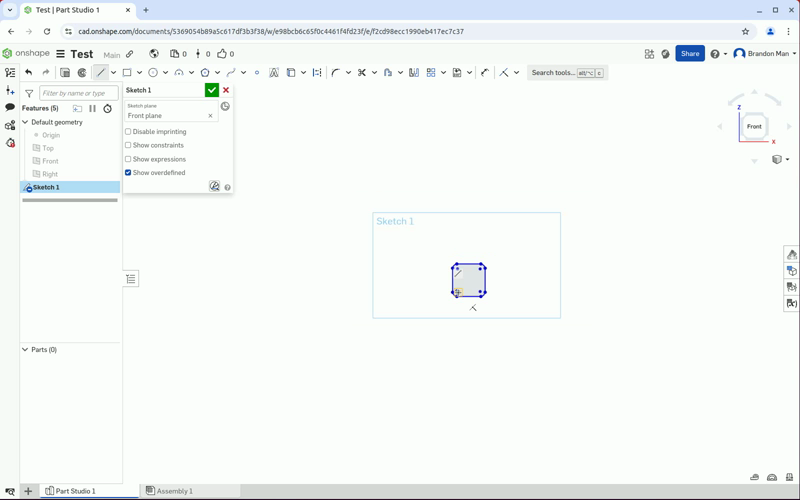
scroll(-6)
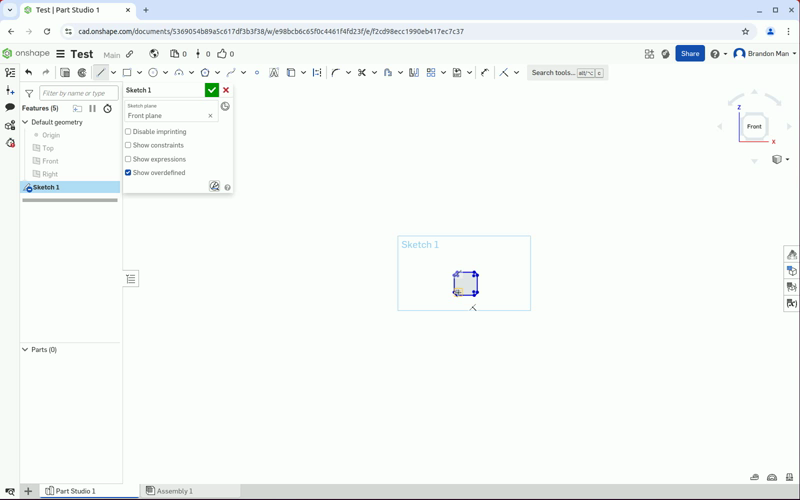
scroll(-6)
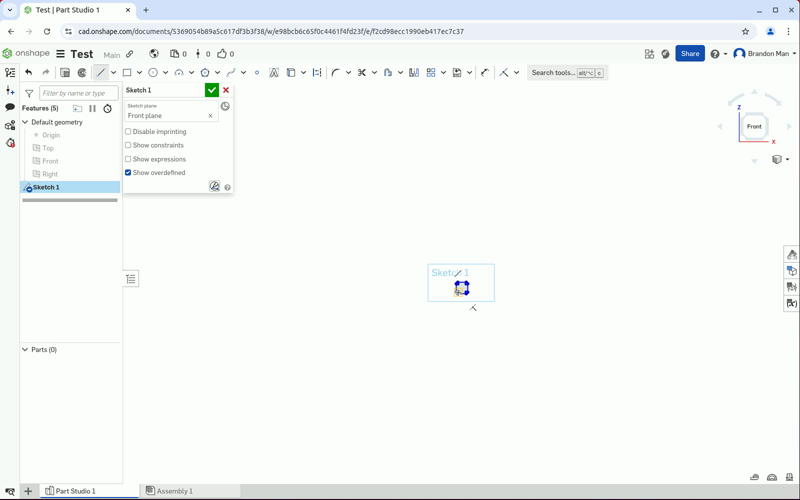
key_down(shift)
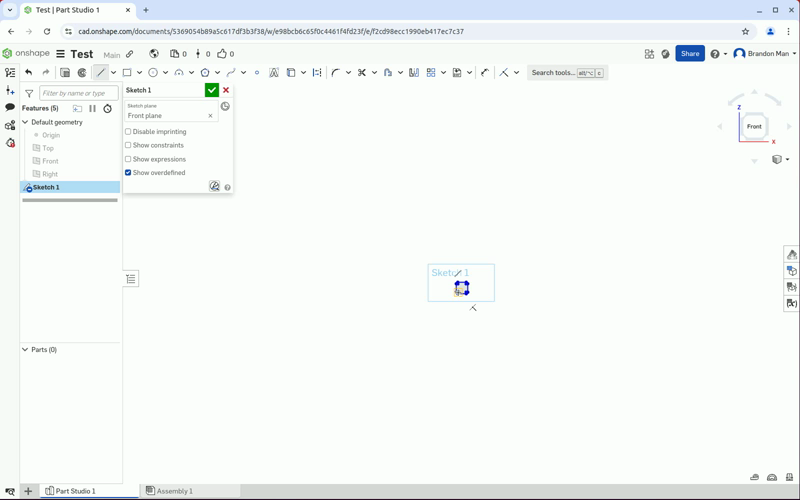
mouse_move(488, 292)
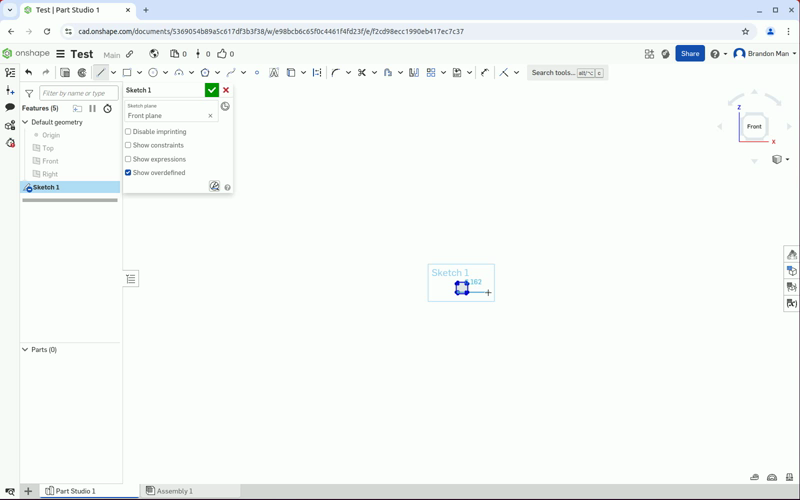
mouse_move(465, 292)
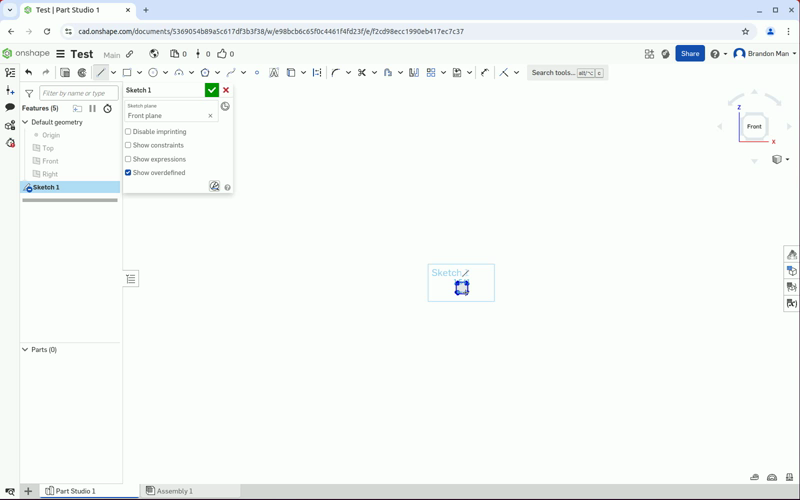
scroll(6)
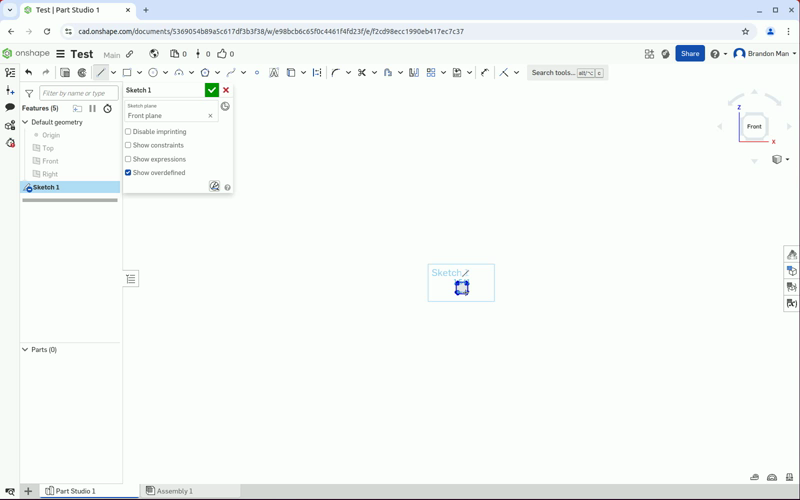
scroll(6)
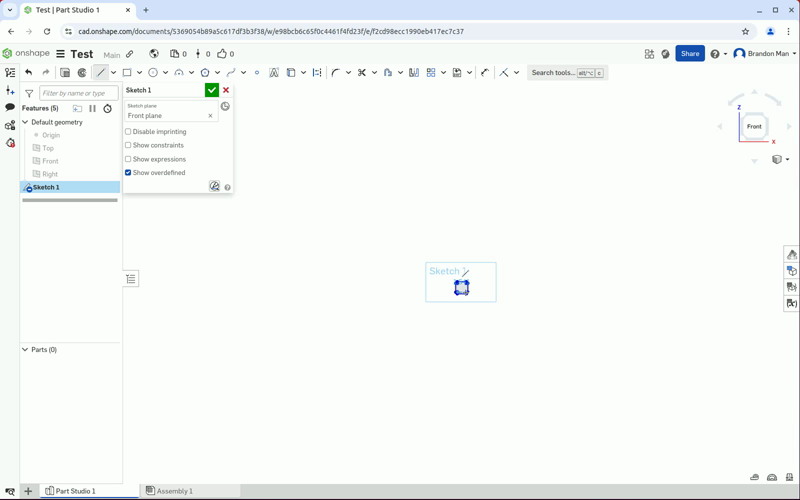
scroll(6)
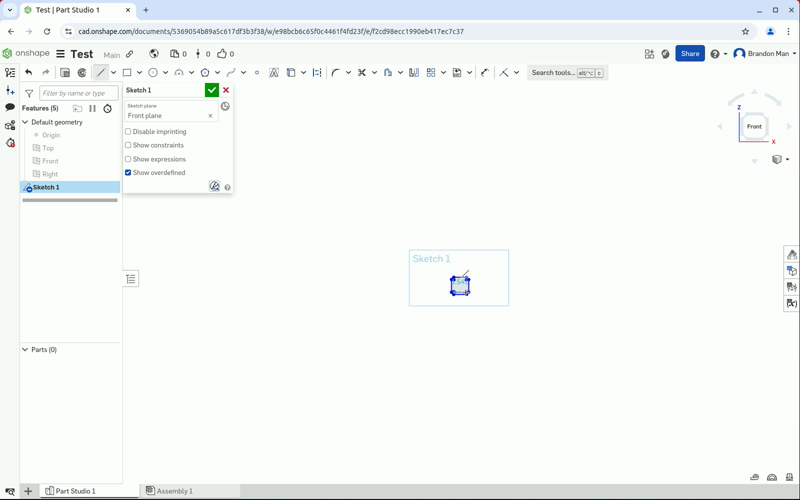
scroll(6)
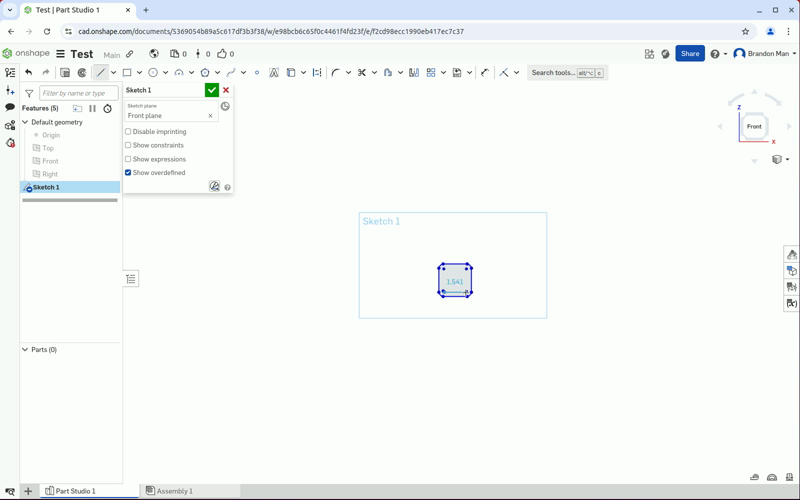
scroll(6)
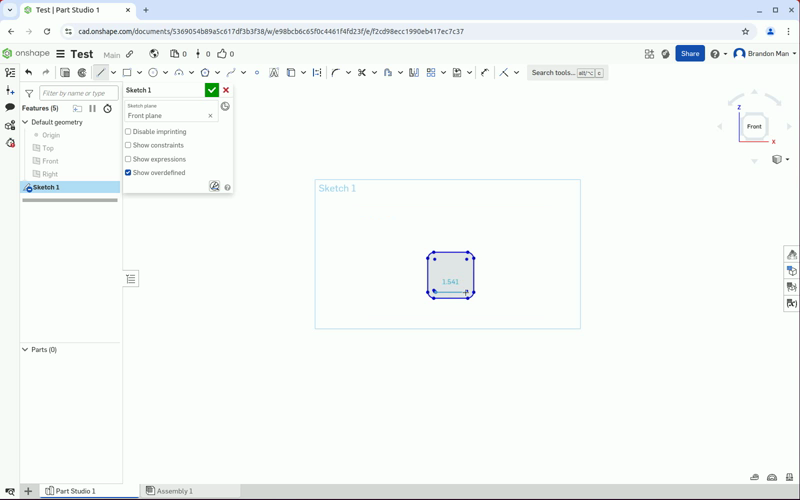
scroll(6)
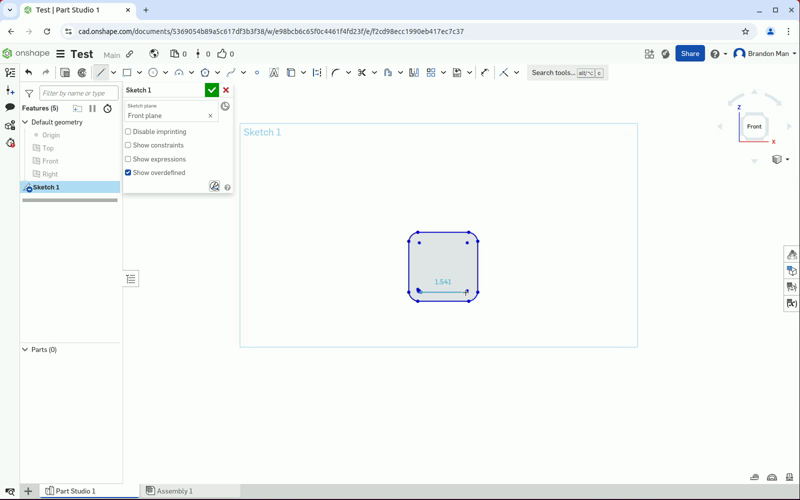
scroll(6)
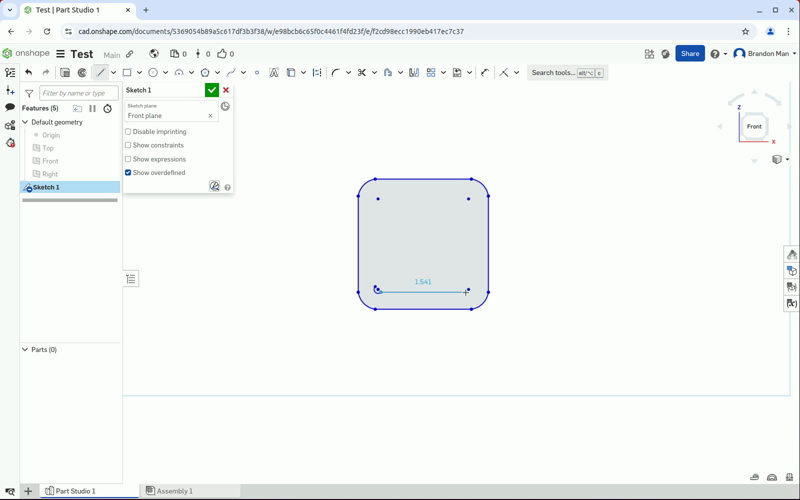
click(465, 292)
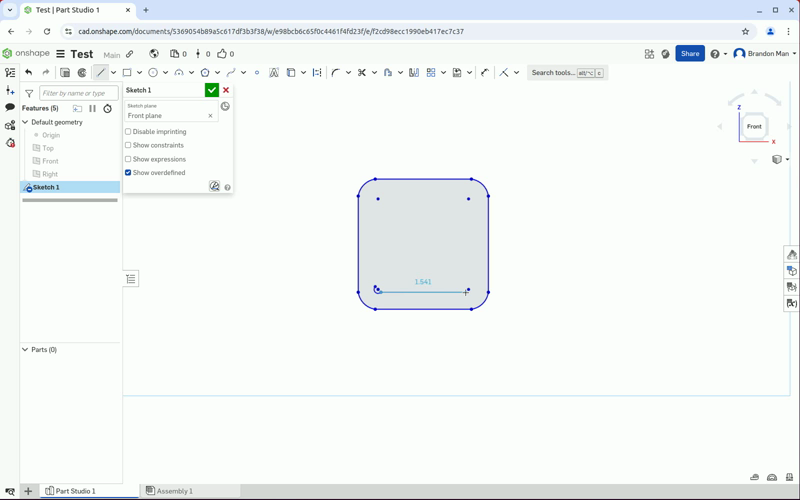
scroll(-6)
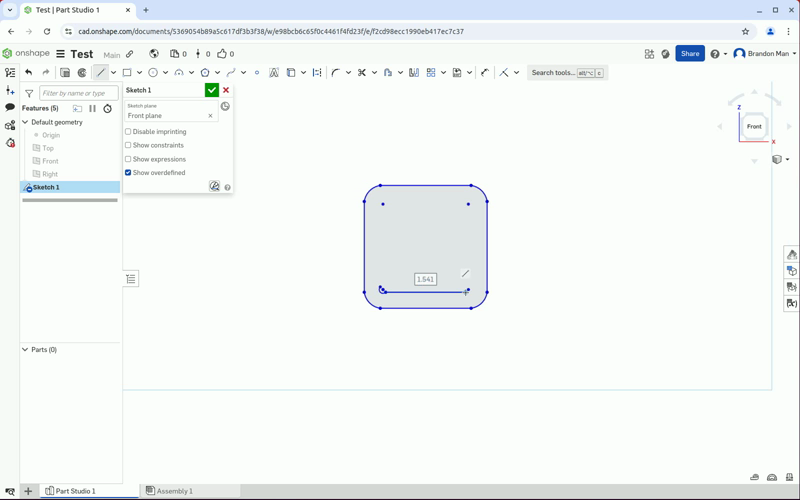
scroll(-6)
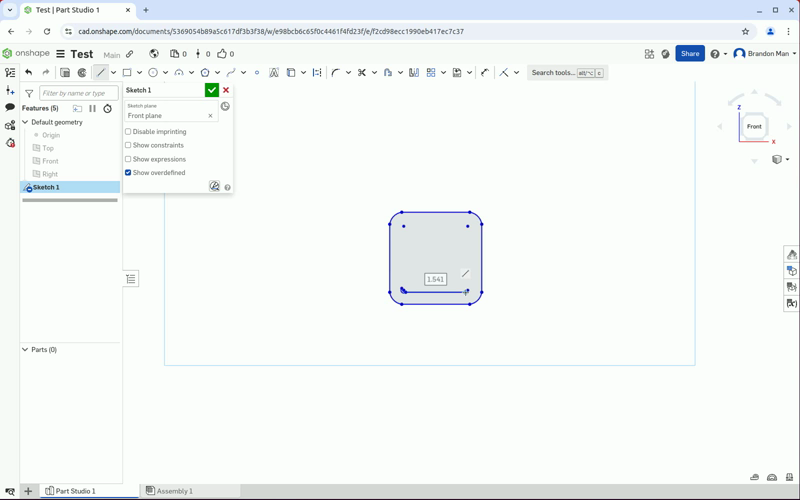
scroll(-6)
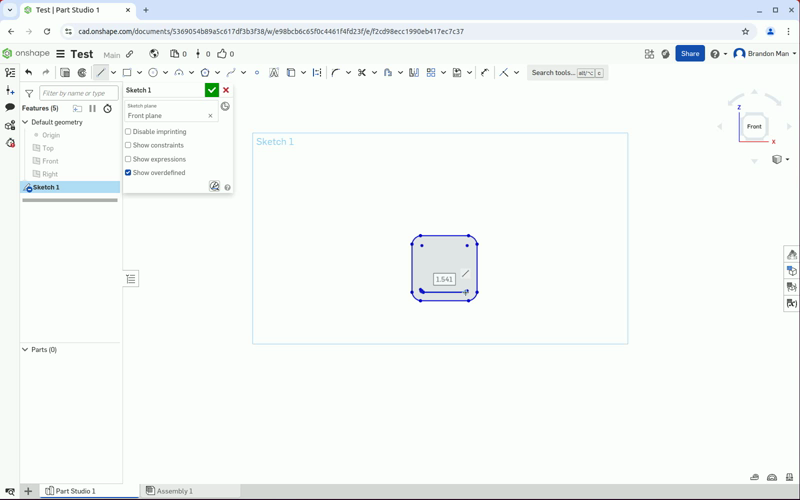
scroll(-6)
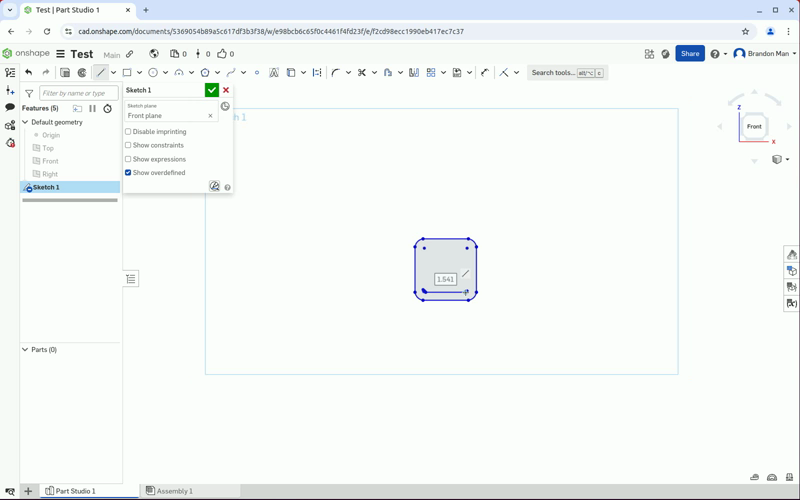
scroll(-6)
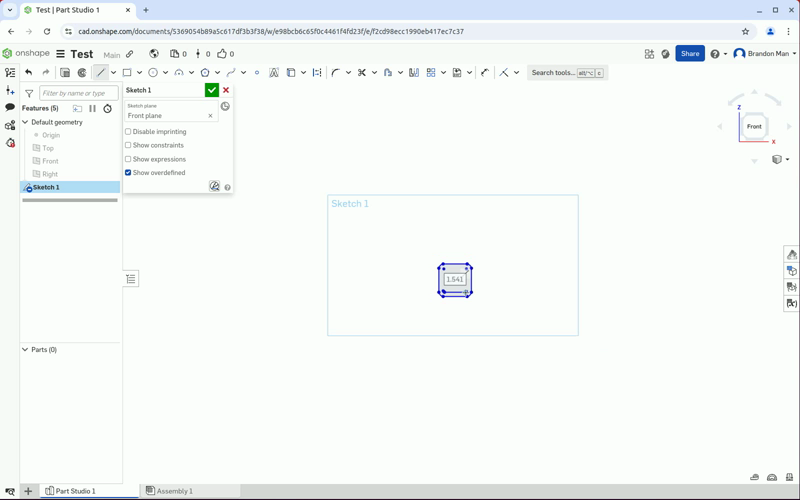
scroll(-6)
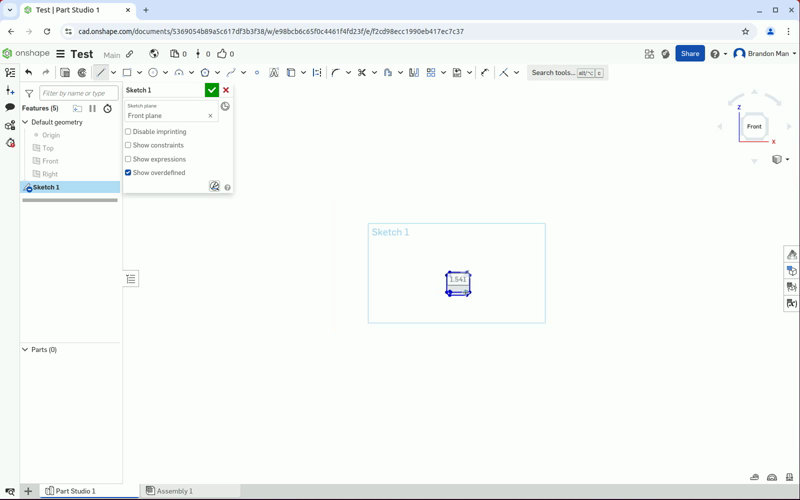
scroll(-6)
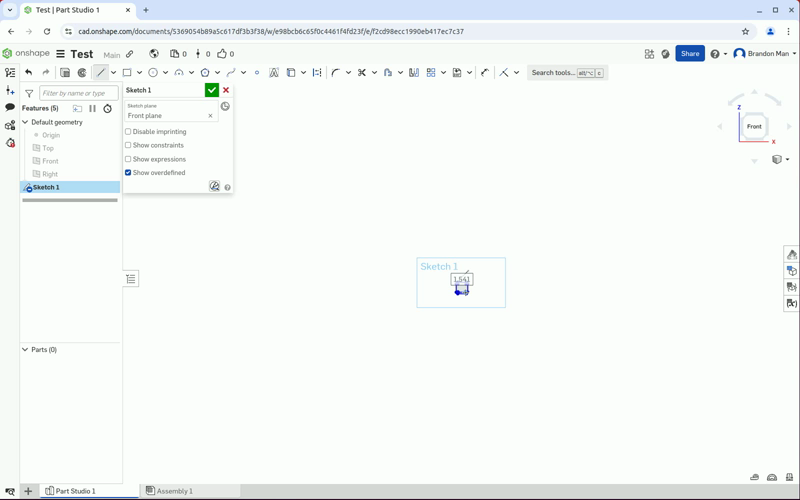
key_up(shift)
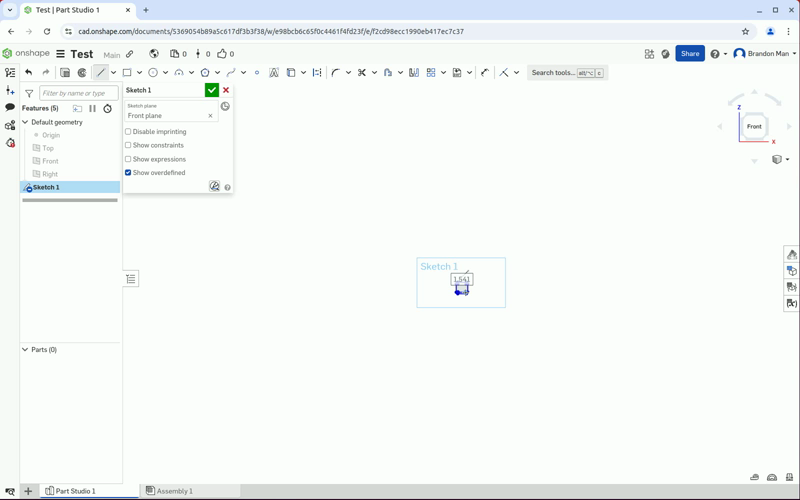
key(esc)
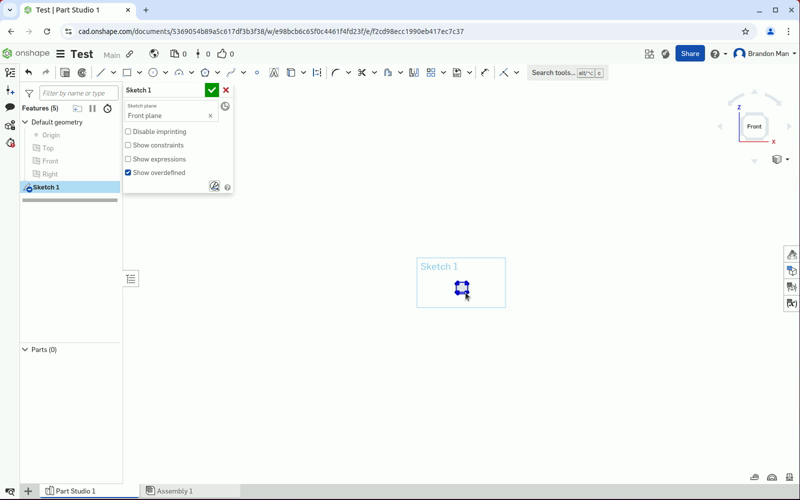
key(a)
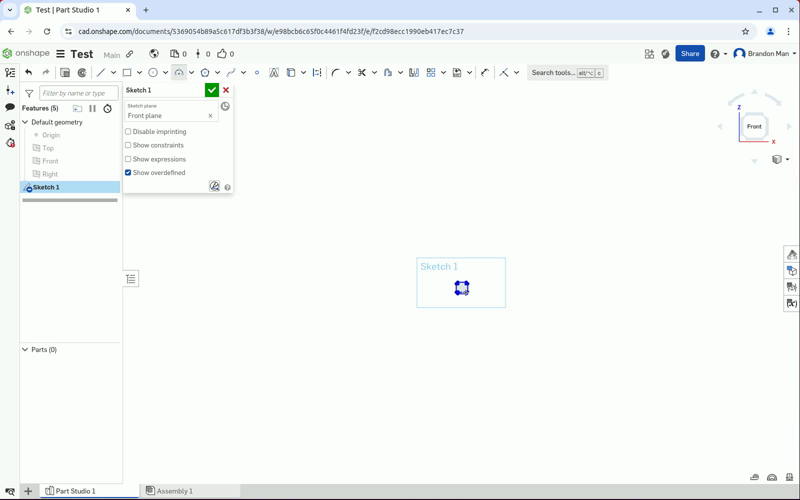
mouse_move(465, 292)
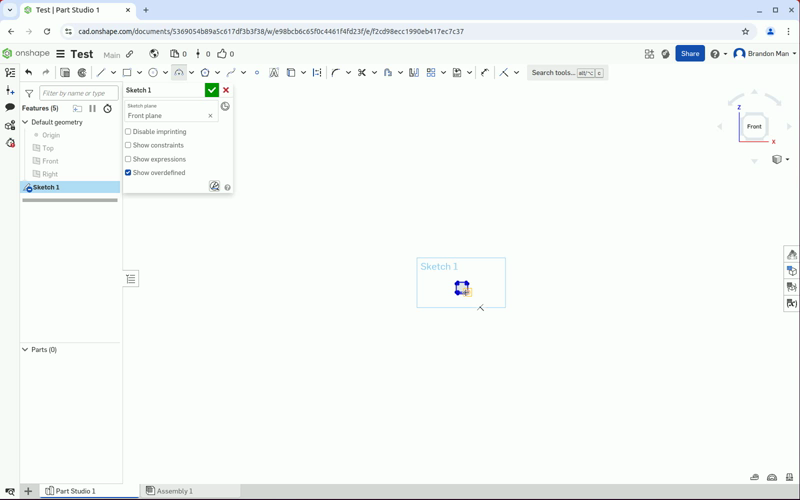
scroll(6)
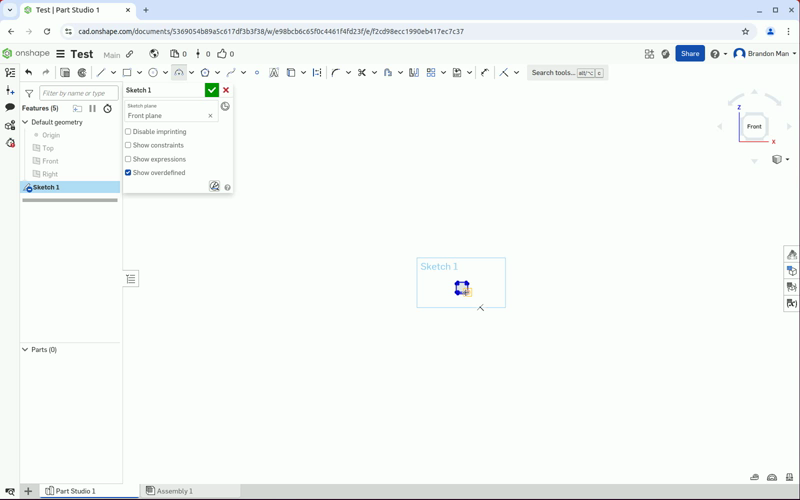
scroll(6)
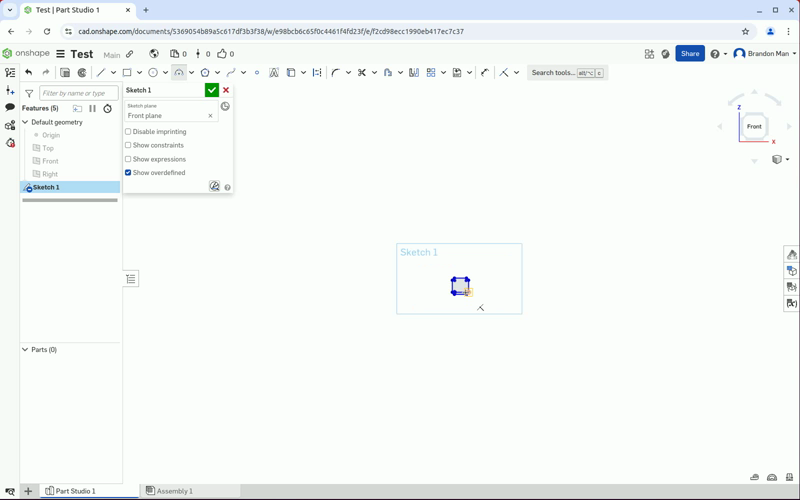
scroll(6)
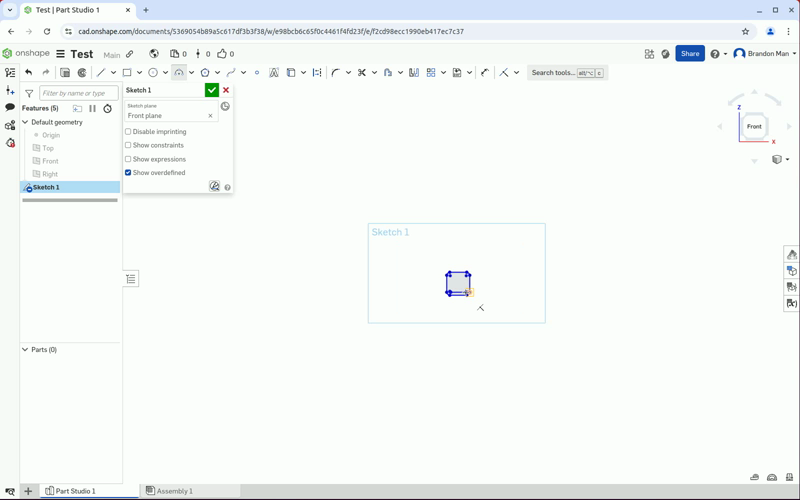
scroll(6)
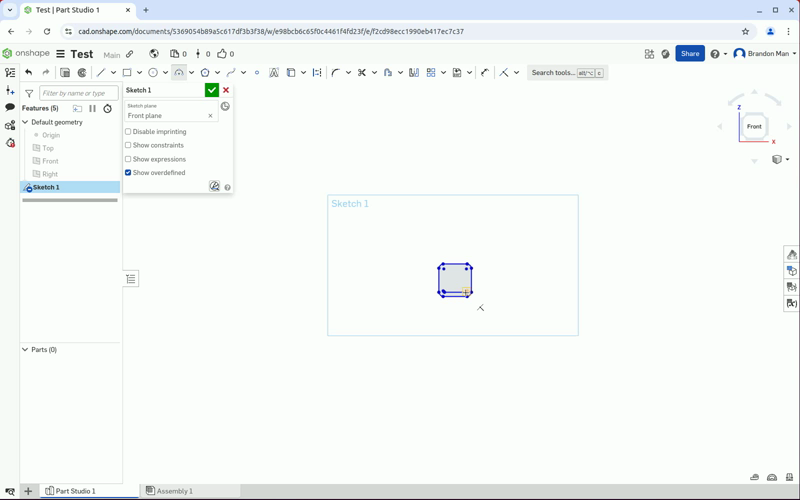
scroll(6)
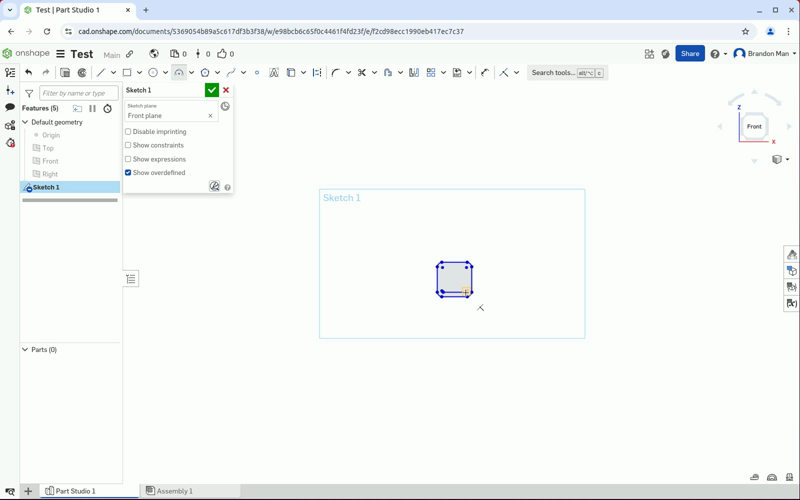
scroll(6)
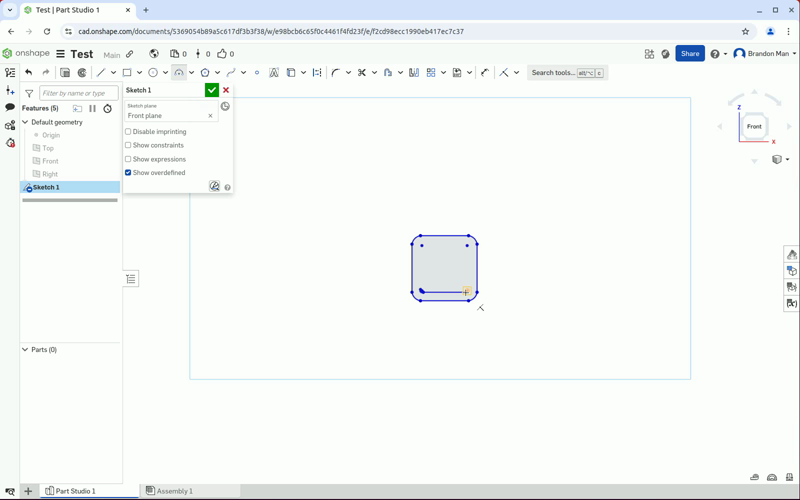
scroll(6)
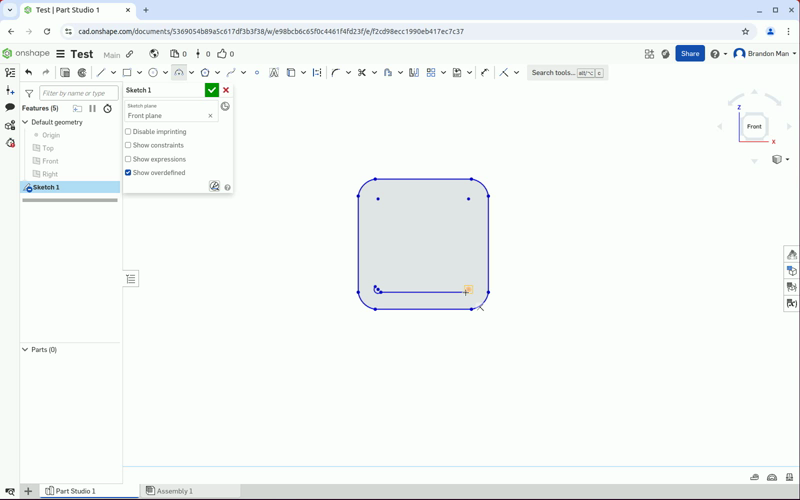
click(465, 292)
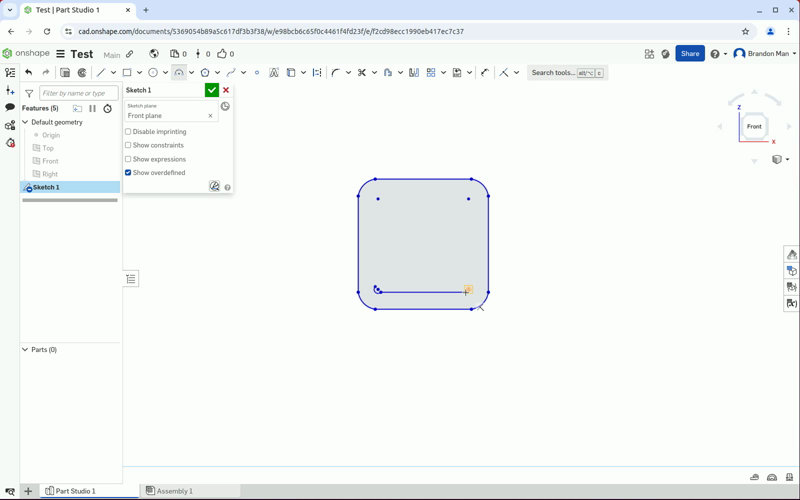
scroll(-6)
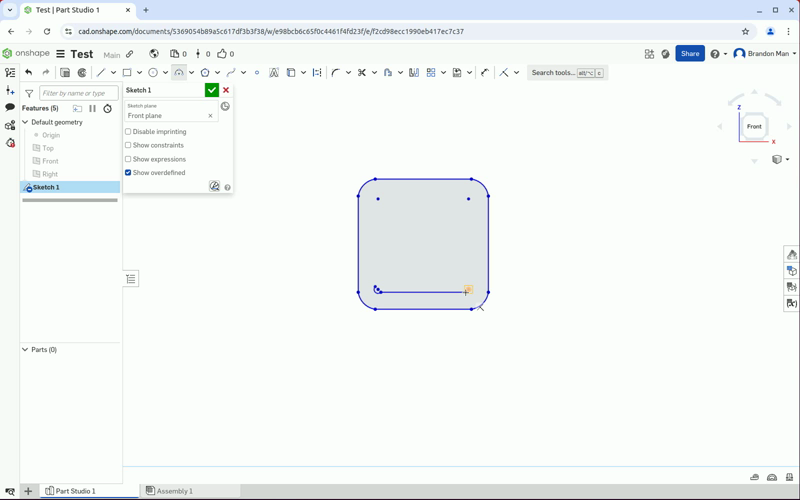
scroll(-6)
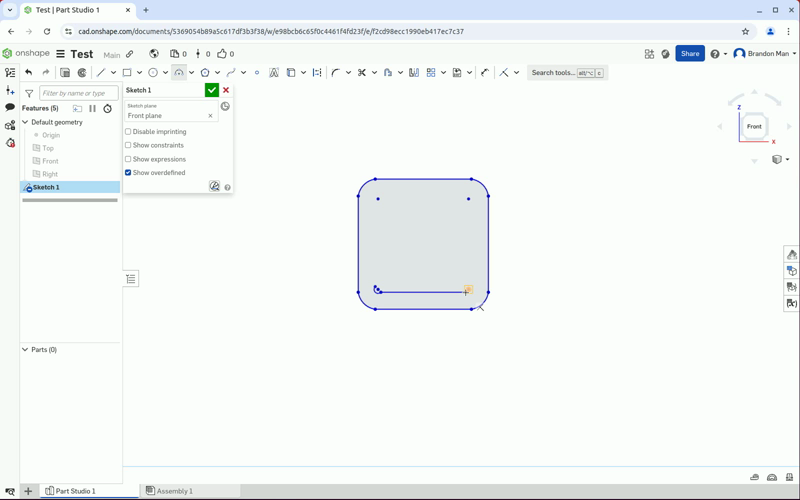
scroll(-6)
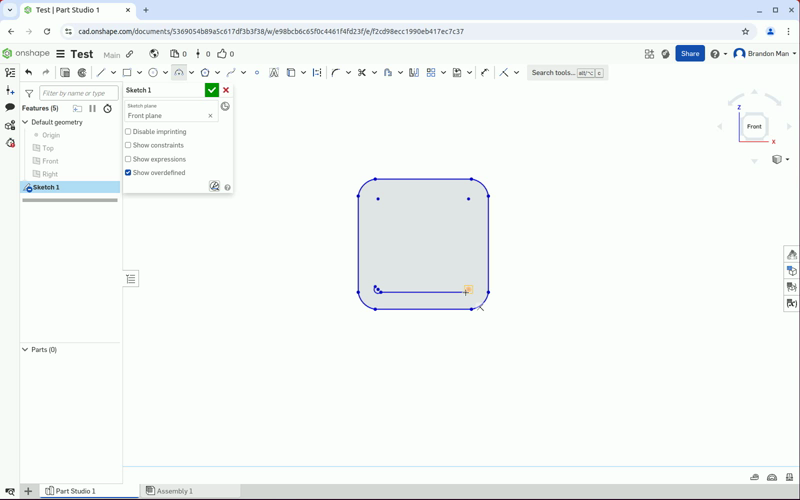
scroll(-6)
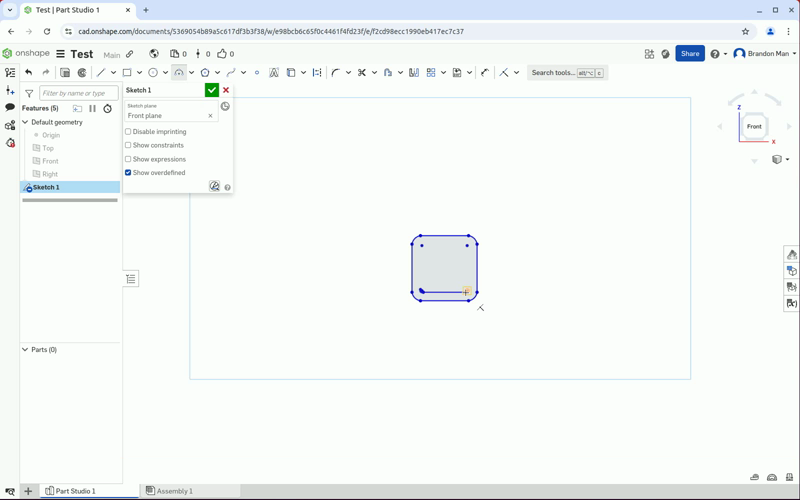
scroll(-6)
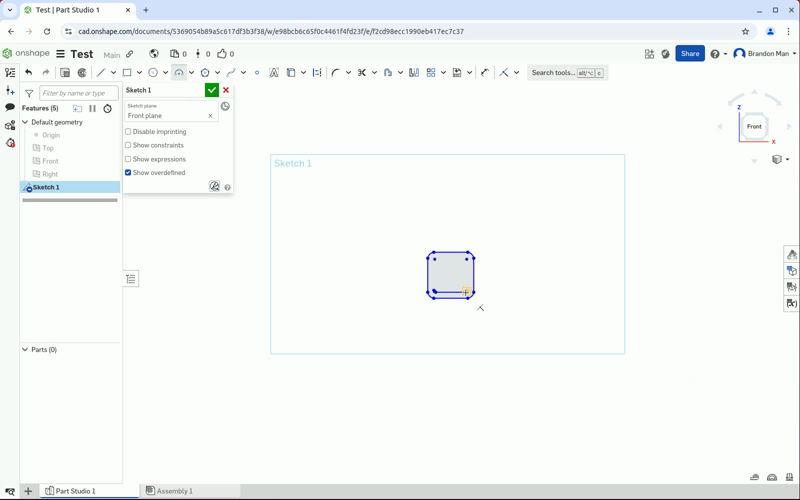
scroll(-6)
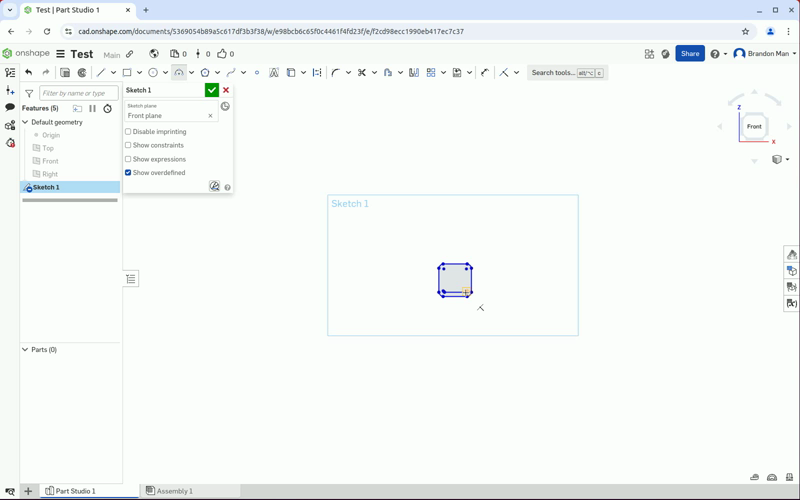
scroll(-6)
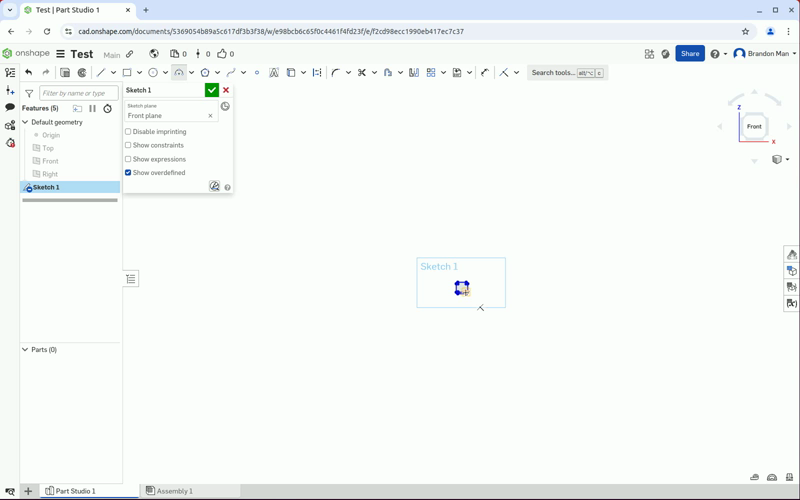
key_down(shift)
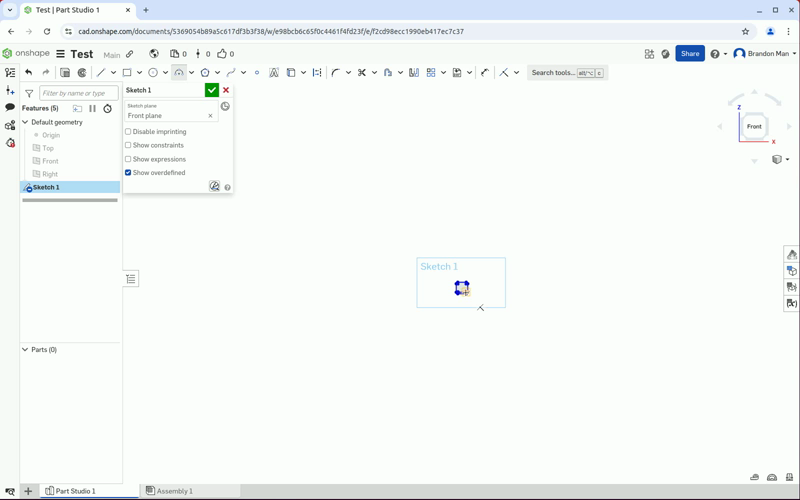
mouse_move(466, 291)
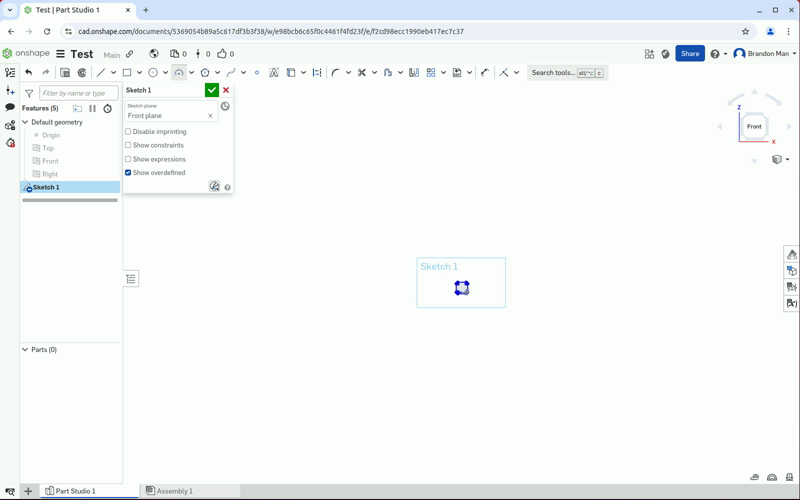
scroll(6)
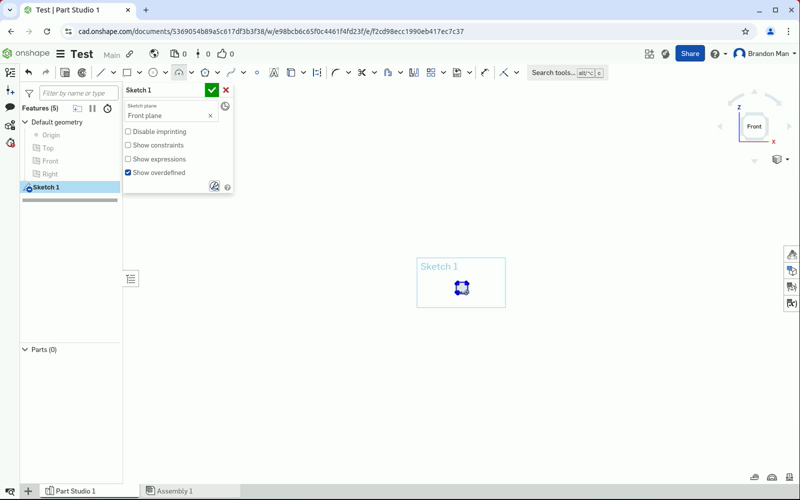
scroll(6)
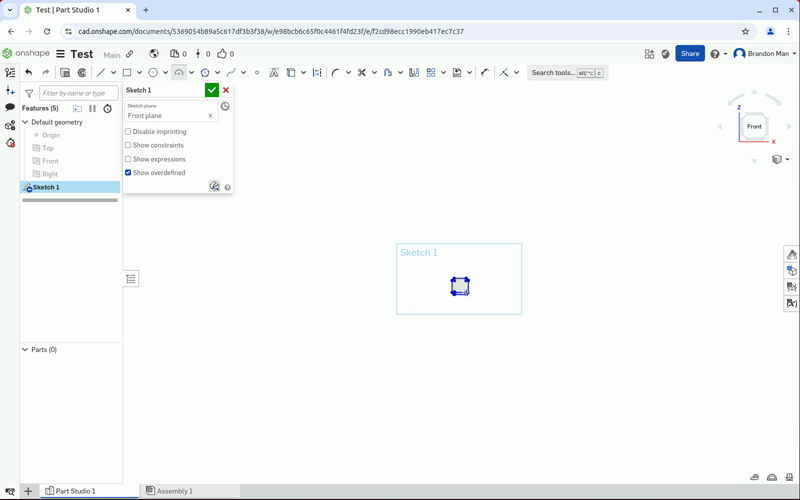
scroll(6)
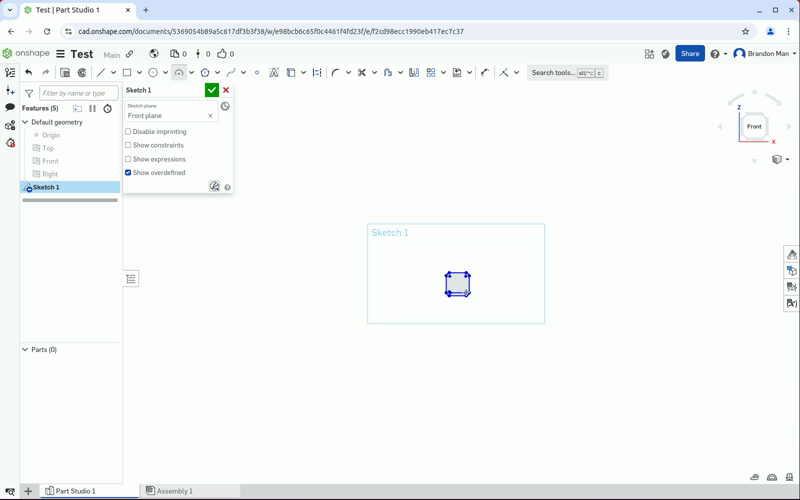
scroll(6)
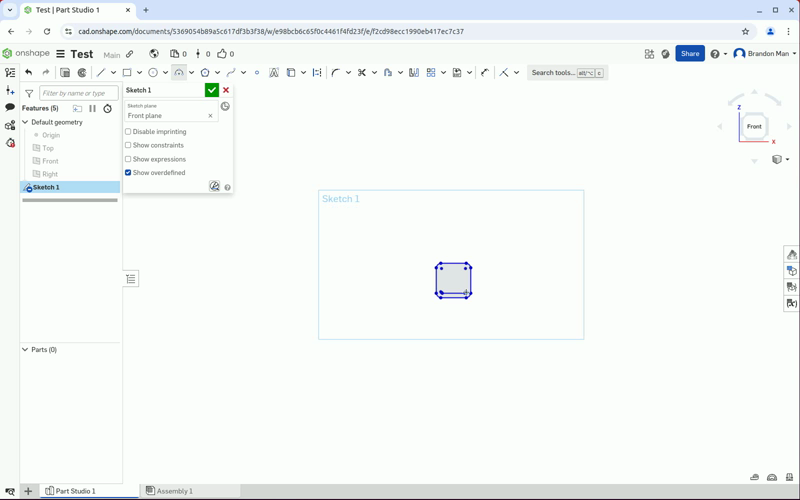
scroll(6)
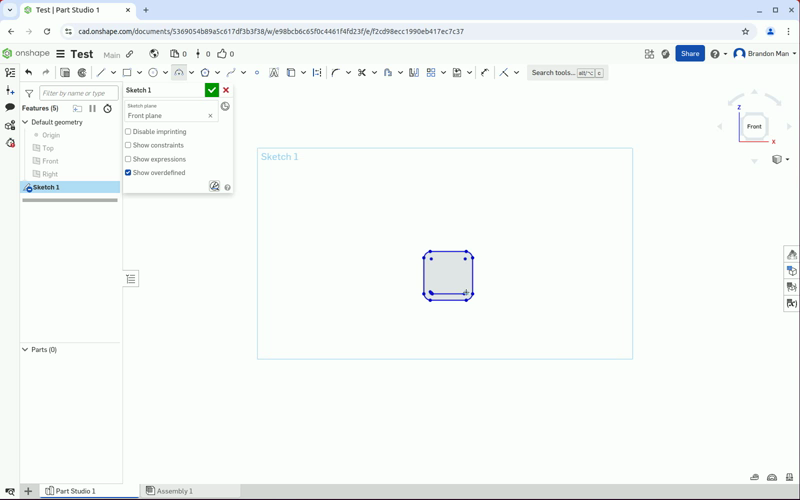
scroll(6)
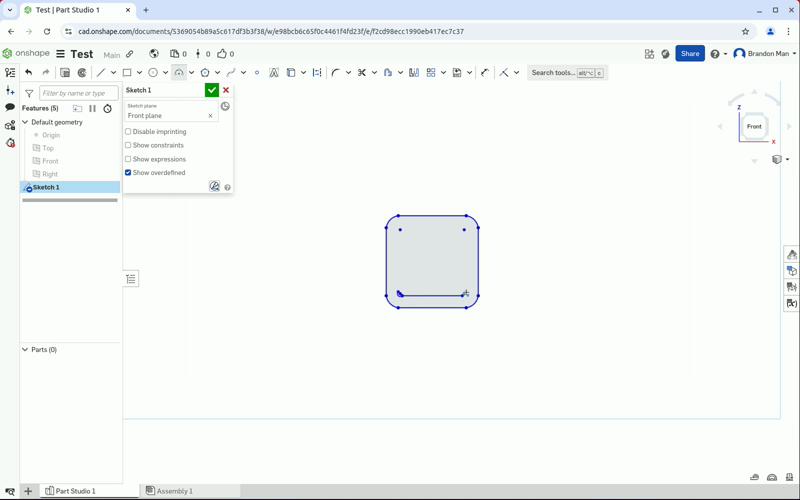
scroll(6)
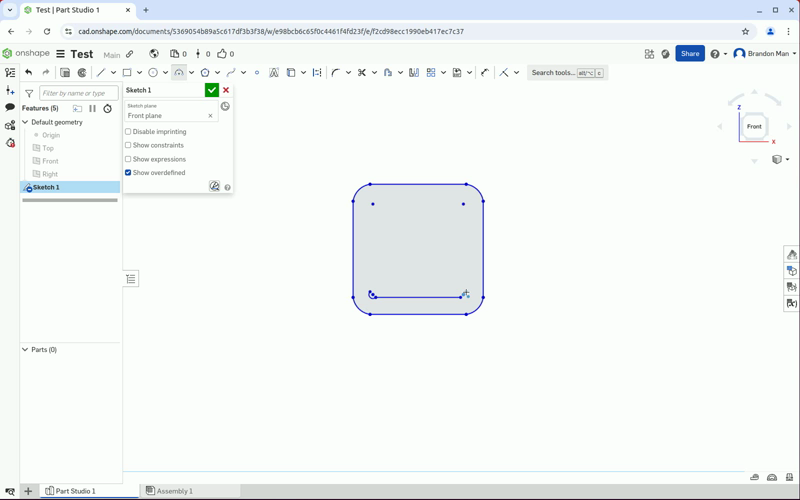
click(466, 291)
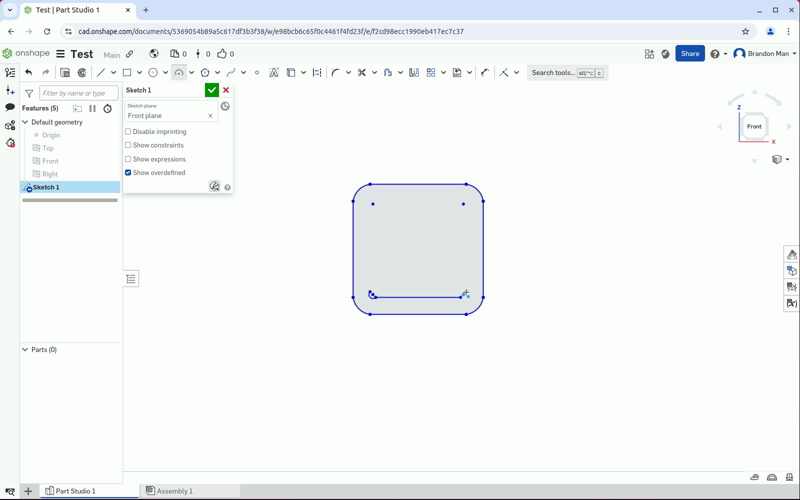
scroll(-6)
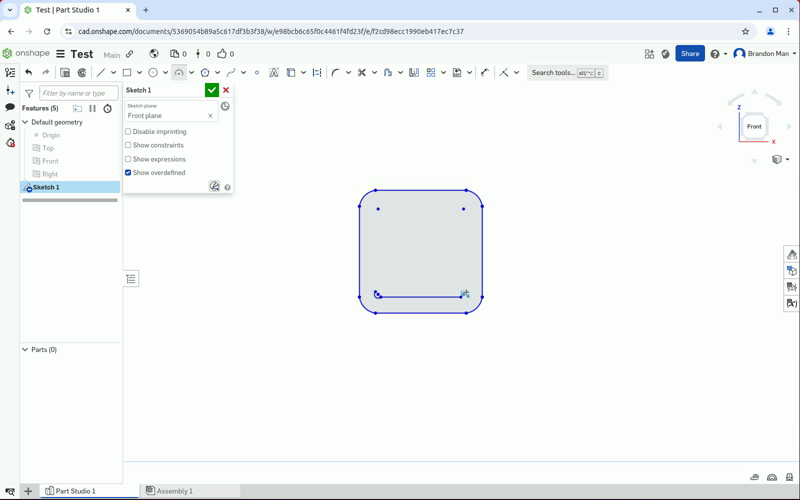
scroll(-6)
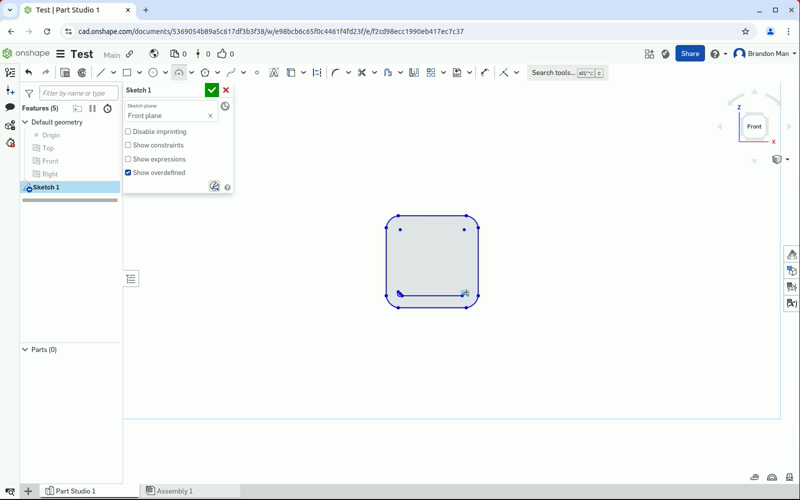
scroll(-6)
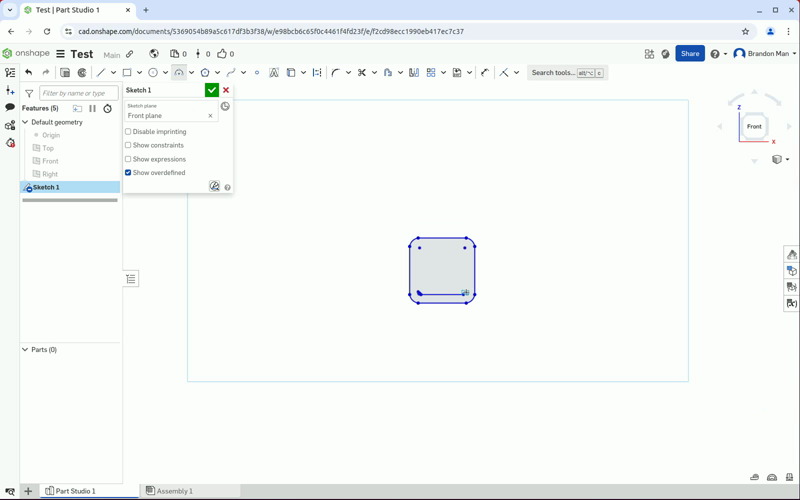
scroll(-6)
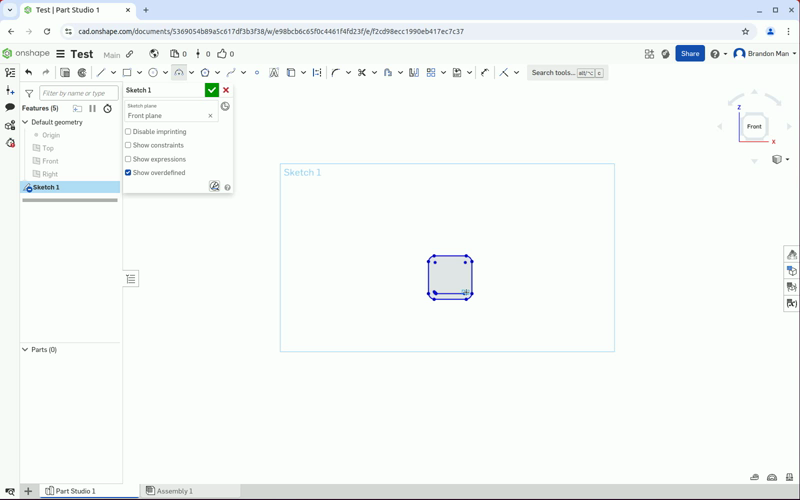
scroll(-6)
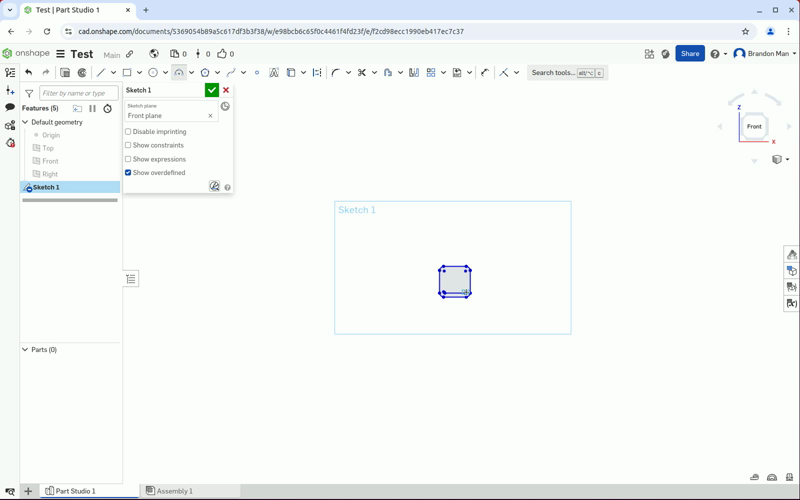
scroll(-6)
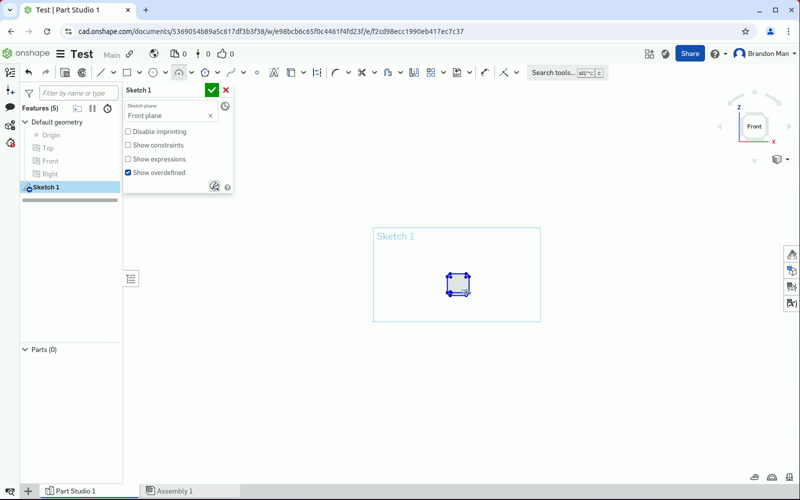
scroll(-6)
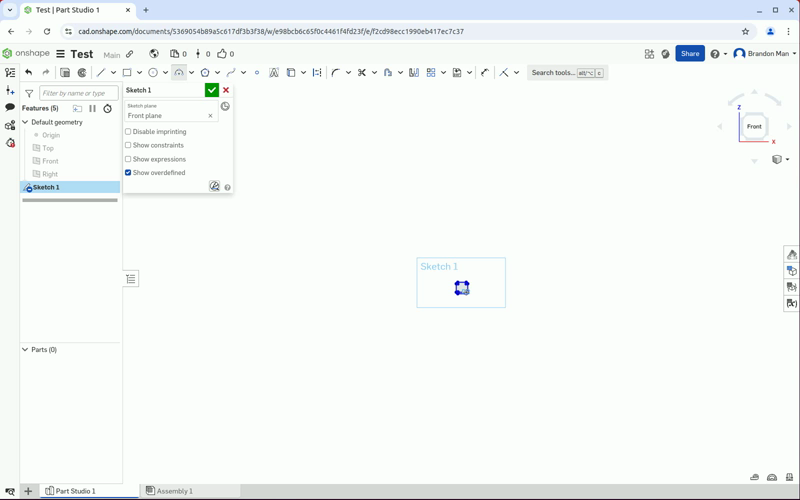
mouse_move(466, 292)
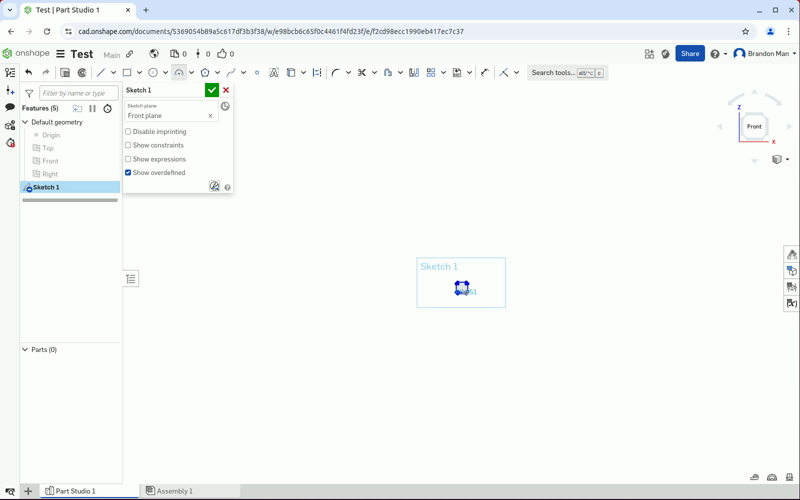
scroll(6)
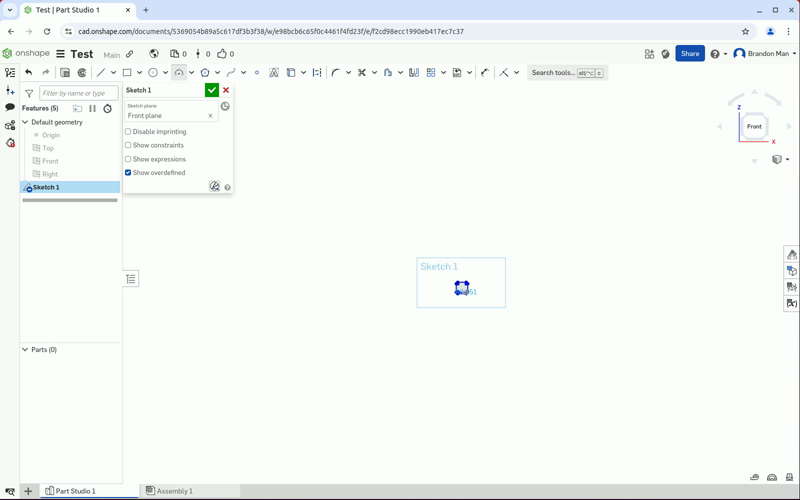
scroll(6)
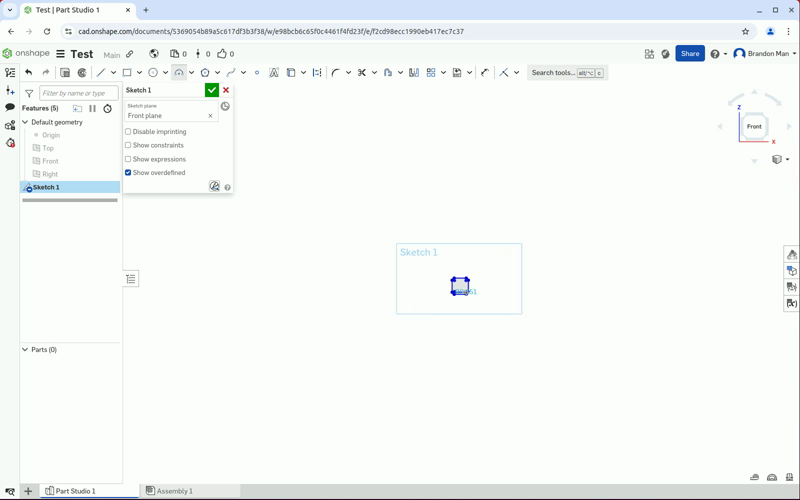
scroll(6)
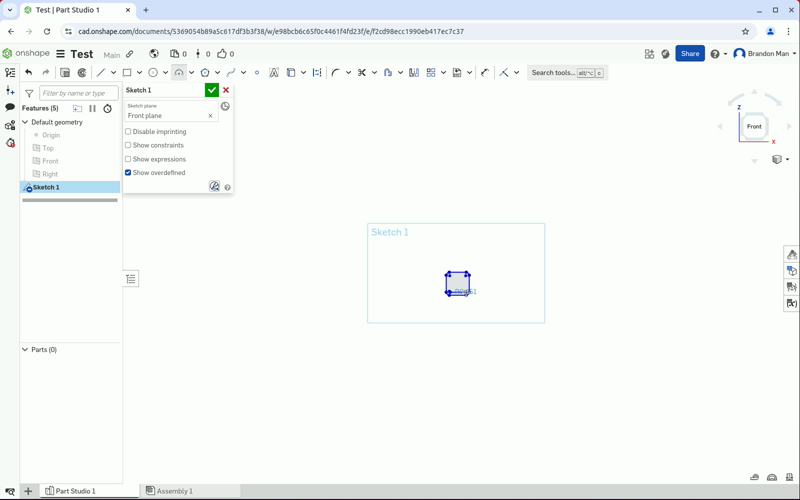
scroll(6)
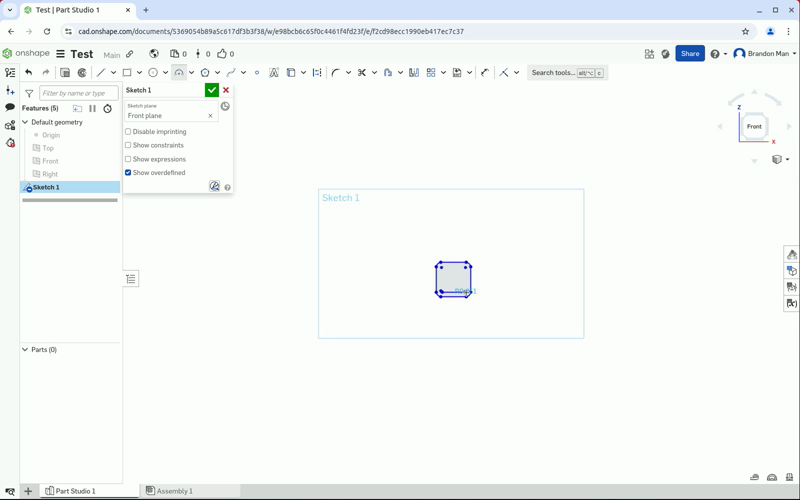
scroll(6)
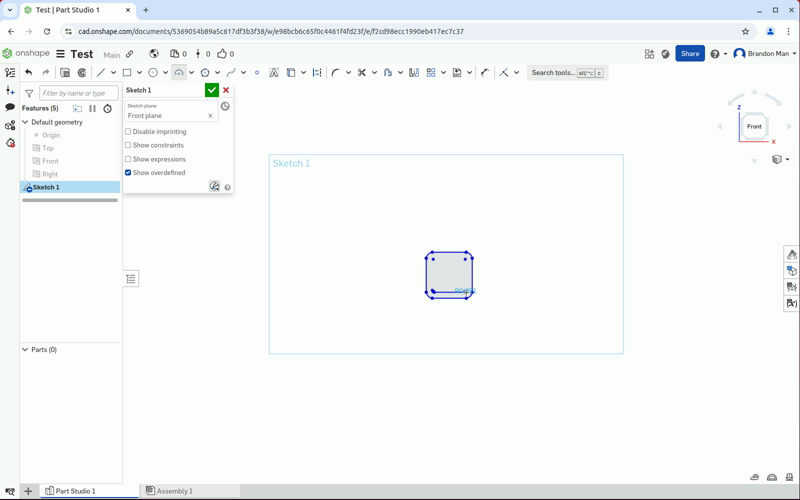
scroll(6)
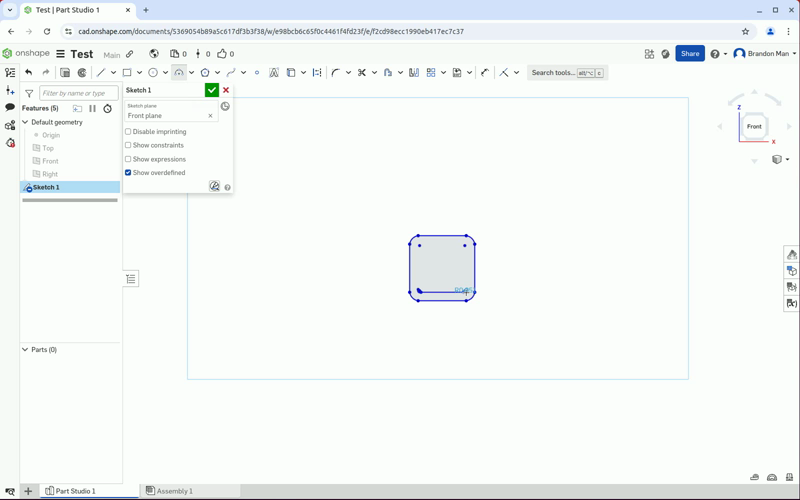
scroll(6)
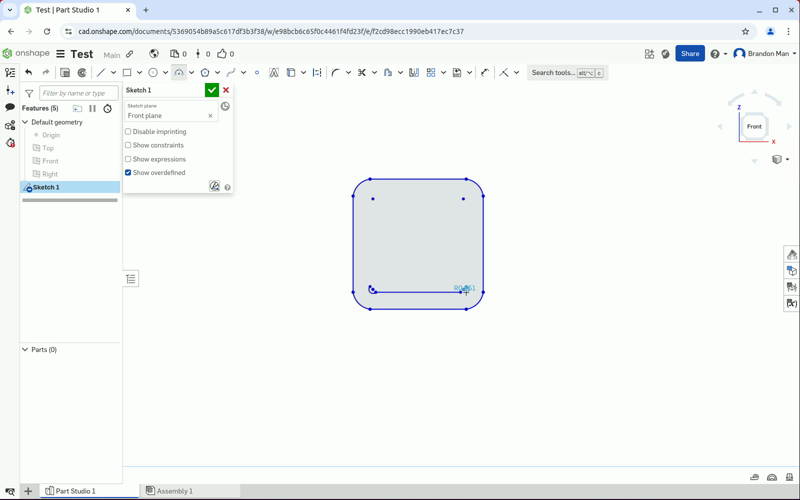
click(466, 292)
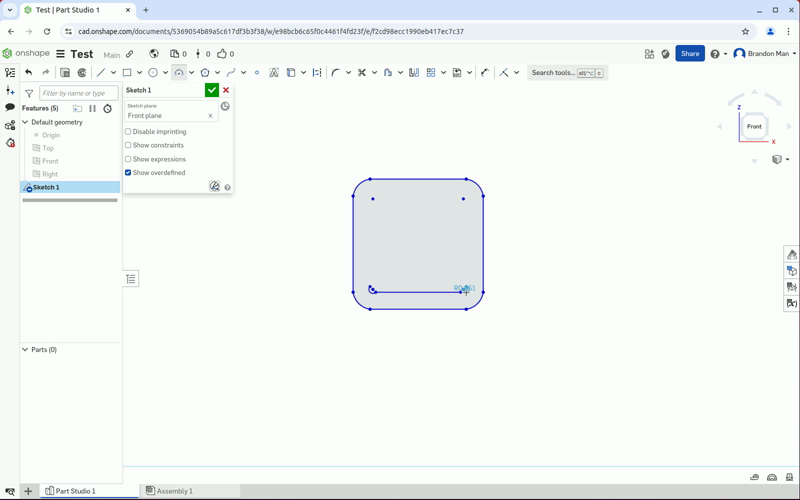
scroll(-6)
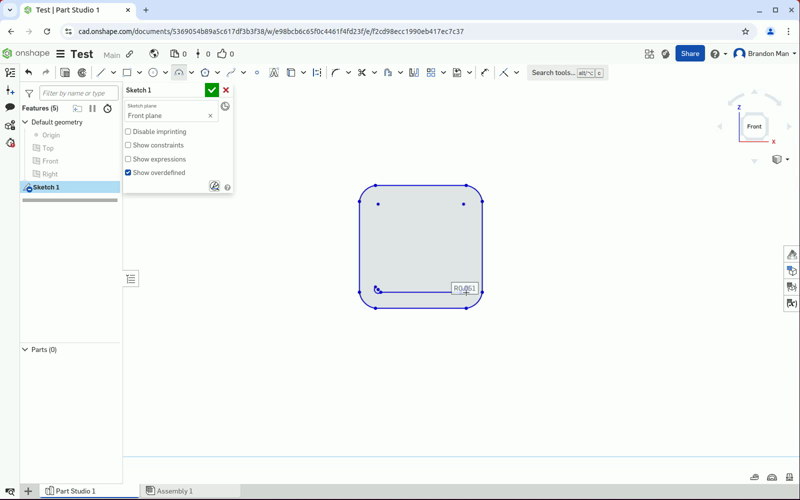
scroll(-6)
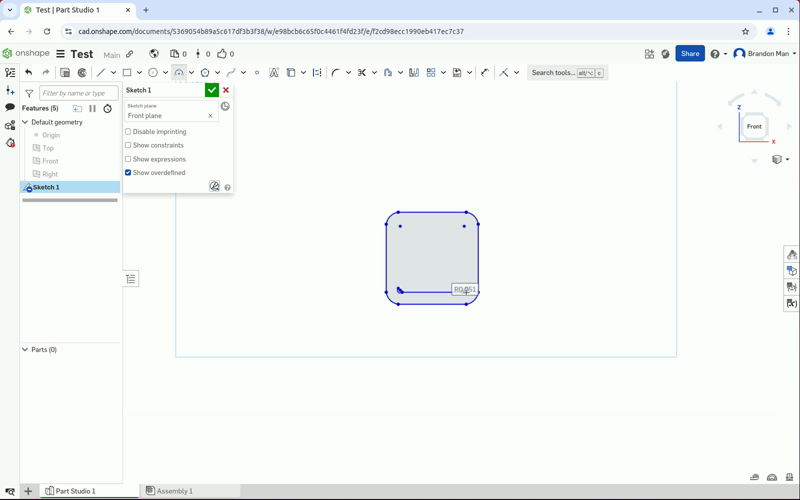
scroll(-6)
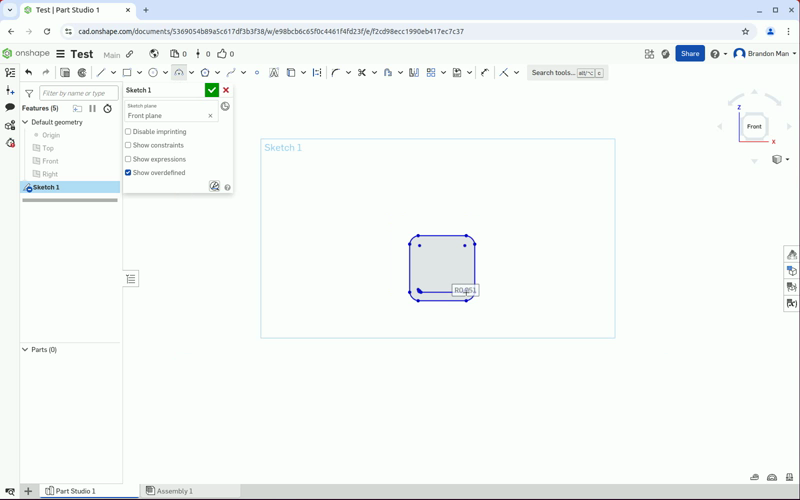
scroll(-6)
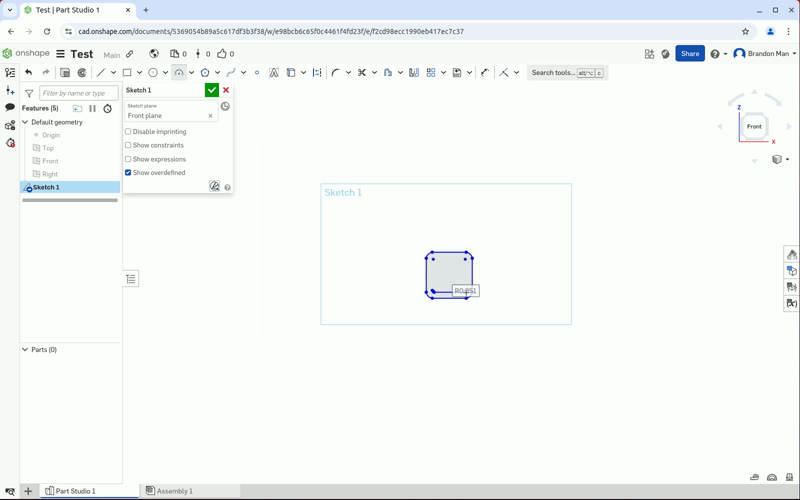
scroll(-6)
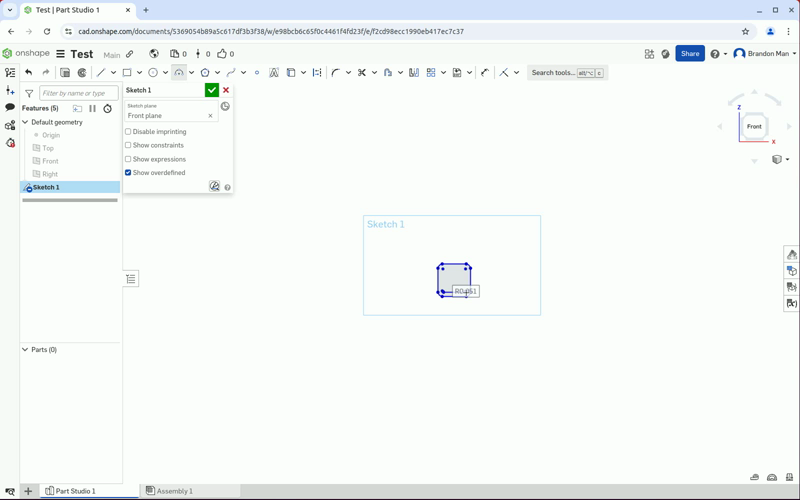
scroll(-6)
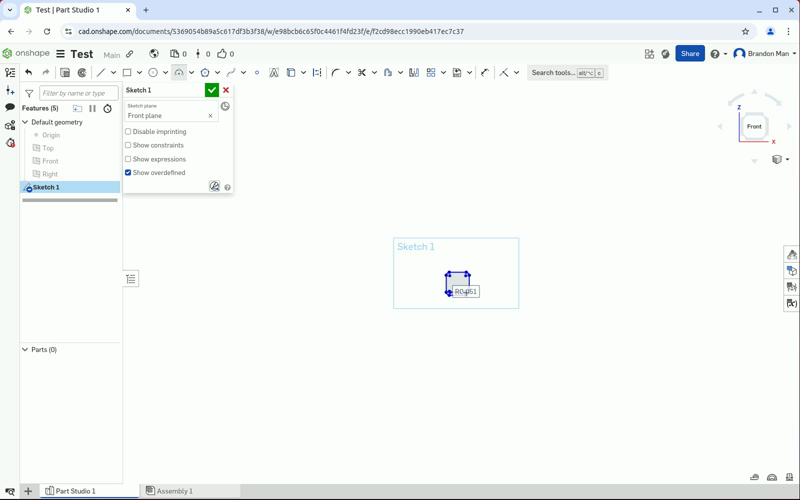
scroll(-6)
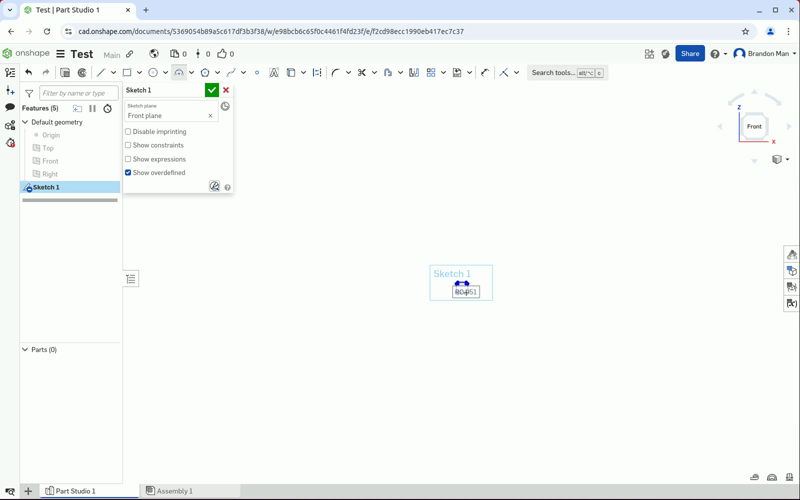
key_up(shift)
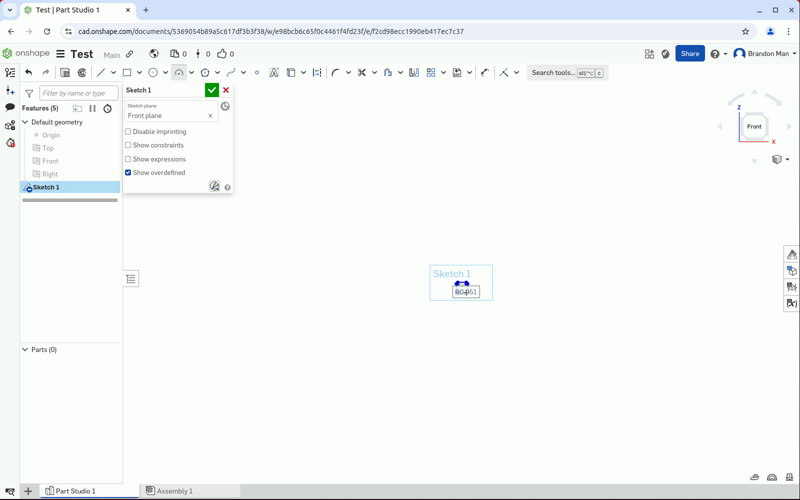
key(esc)
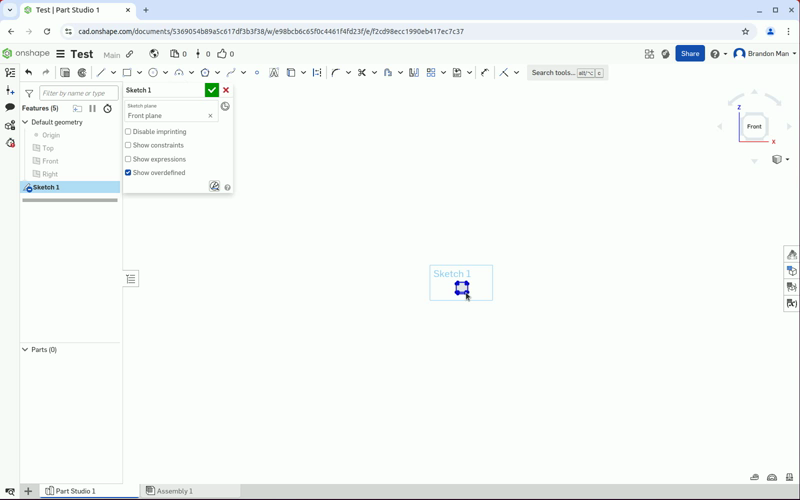
key(l)
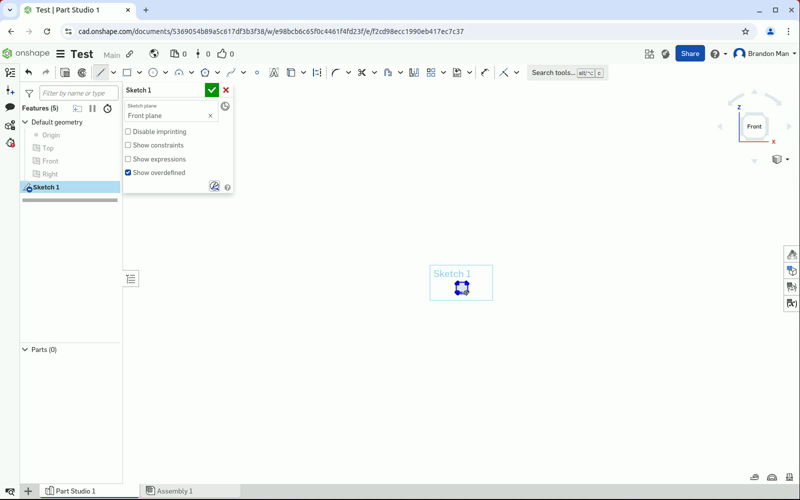
mouse_move(466, 291)
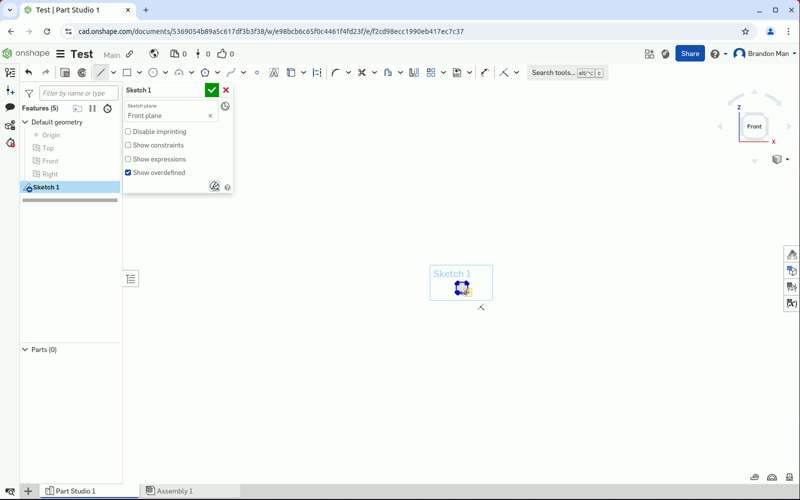
scroll(6)
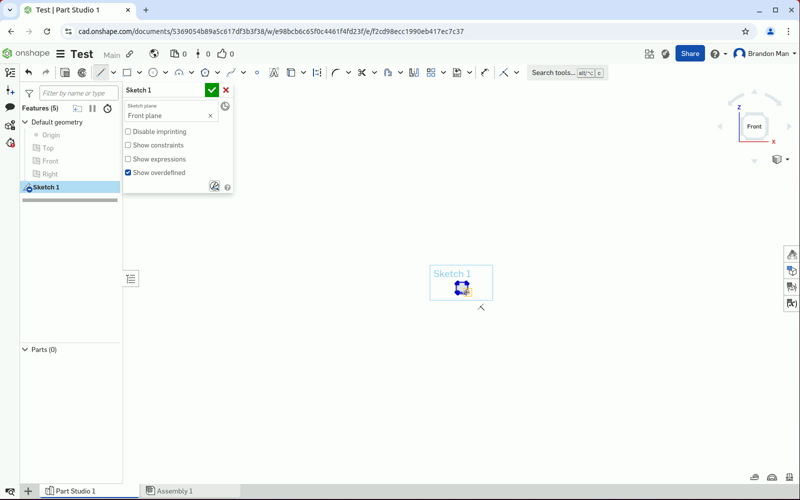
scroll(6)
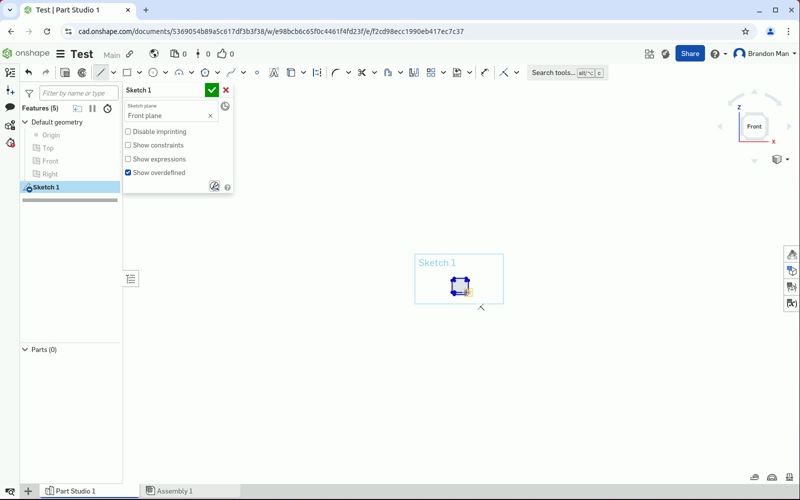
scroll(6)
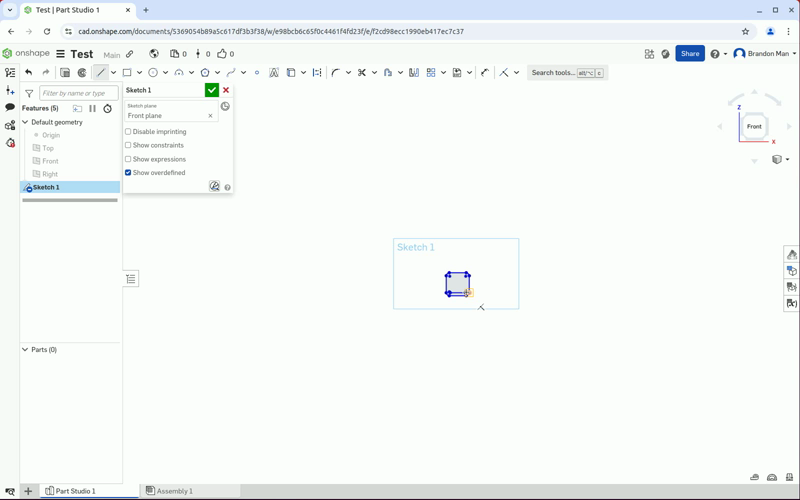
scroll(6)
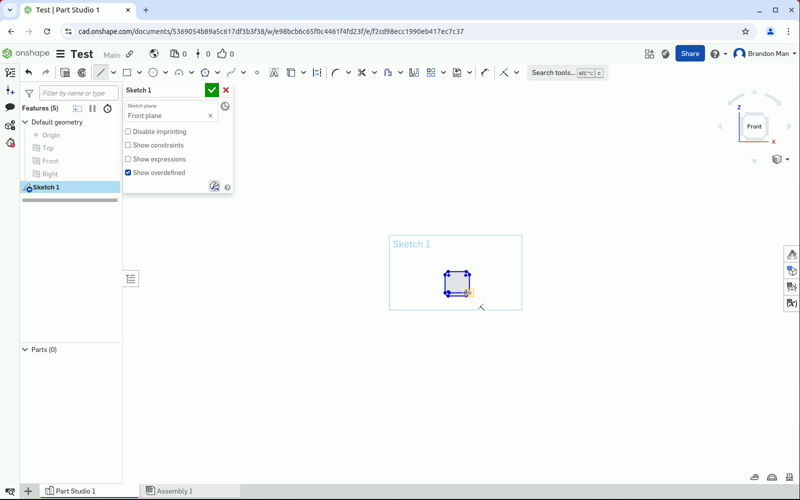
scroll(6)
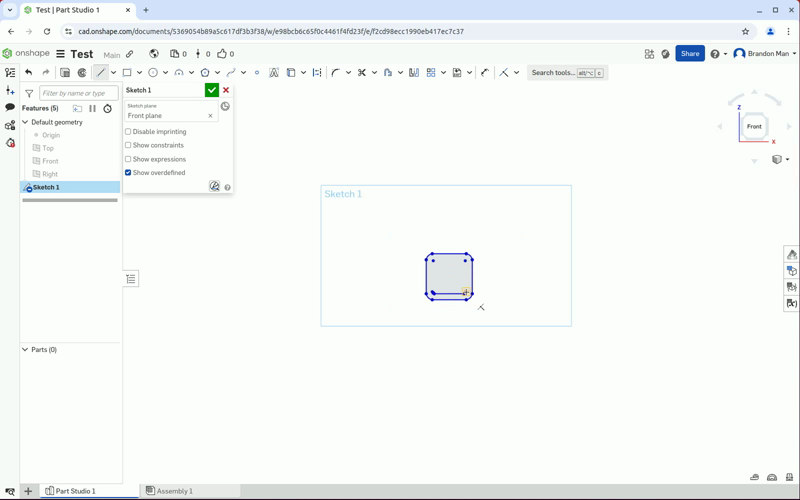
scroll(6)
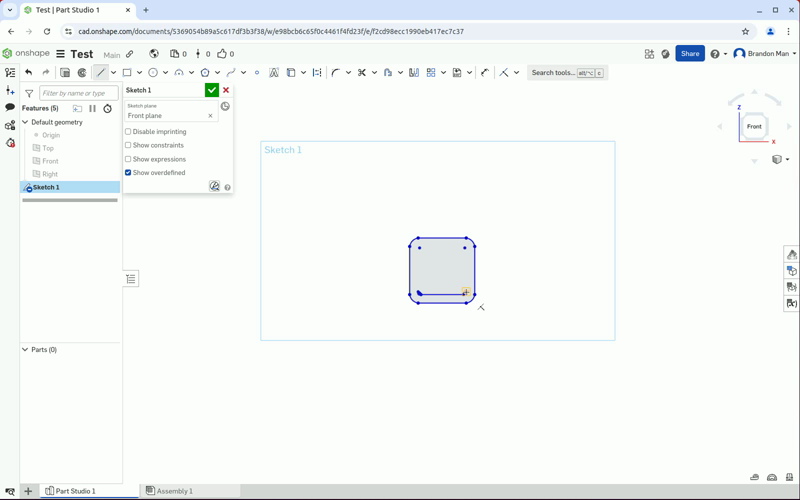
scroll(6)
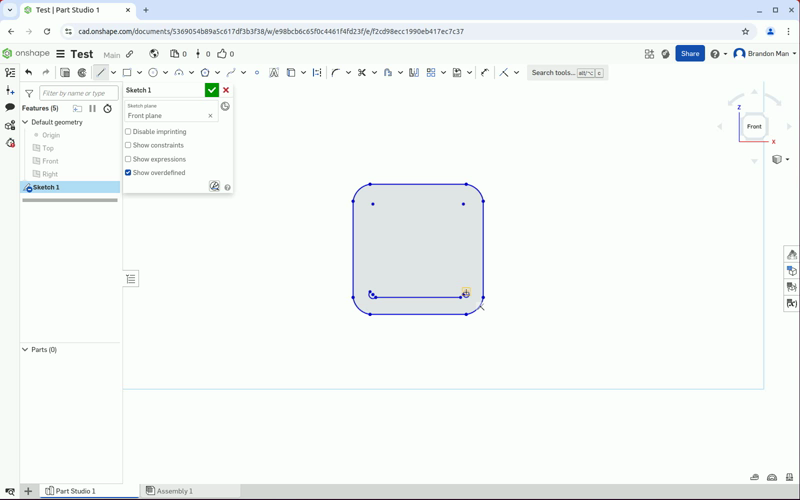
click(466, 291)
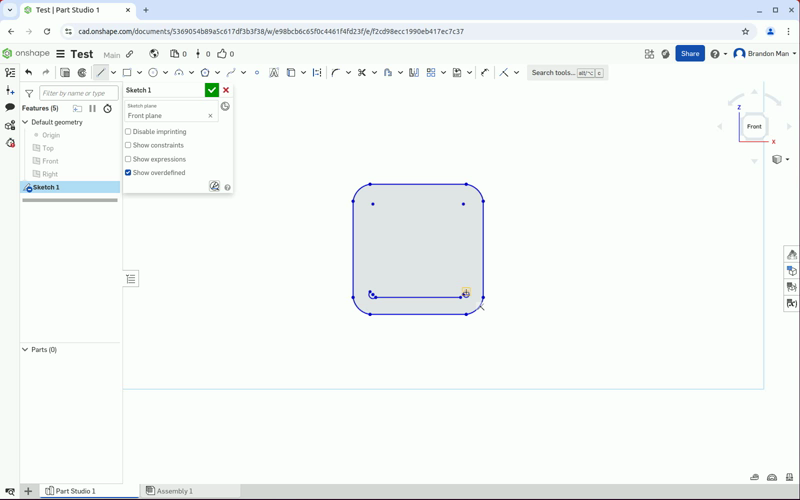
scroll(-6)
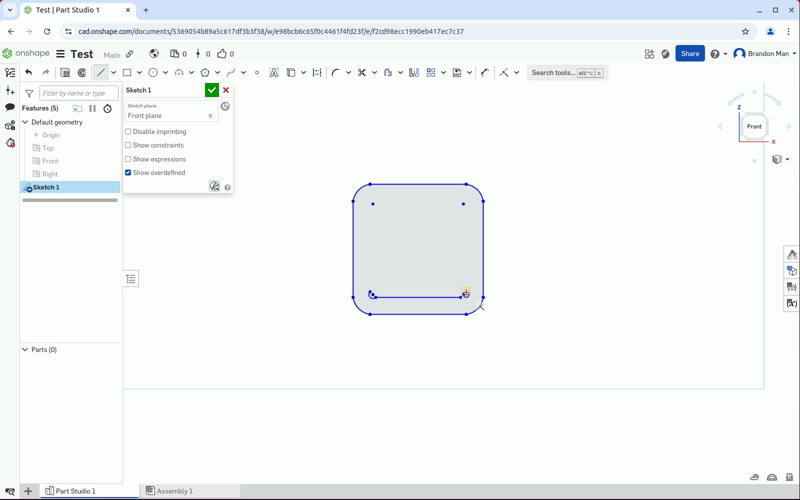
scroll(-6)
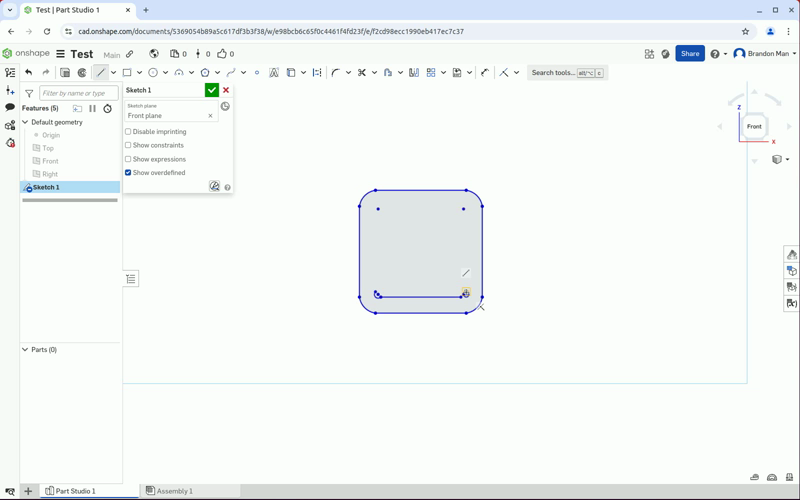
scroll(-6)
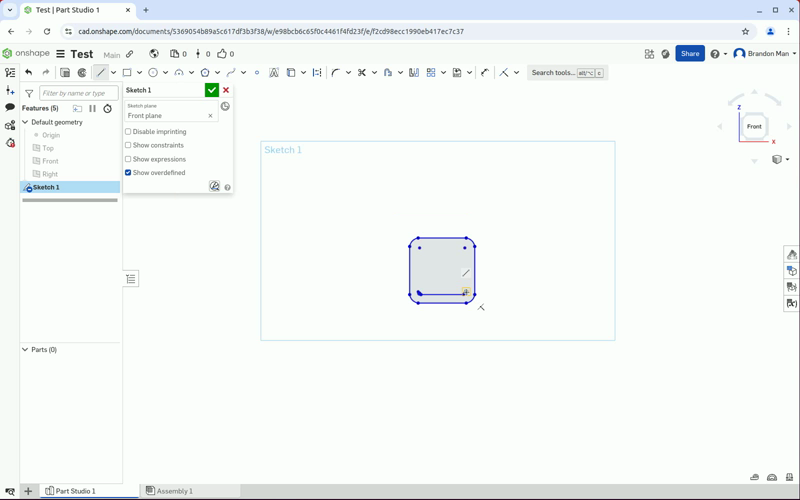
scroll(-6)
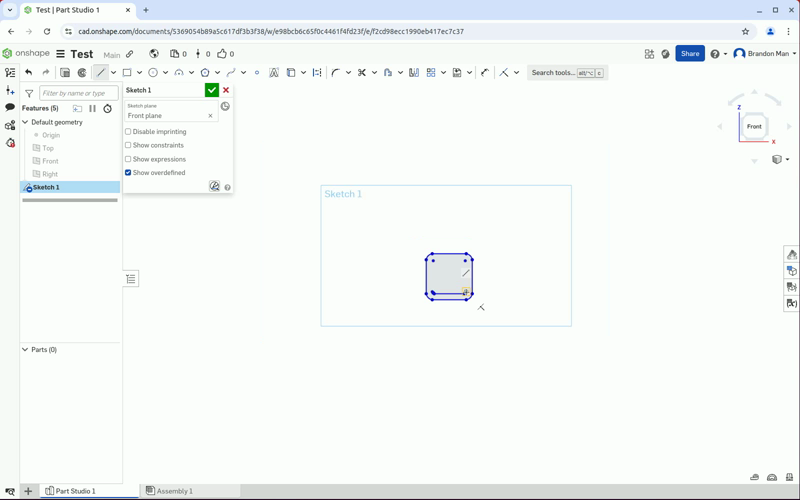
scroll(-6)
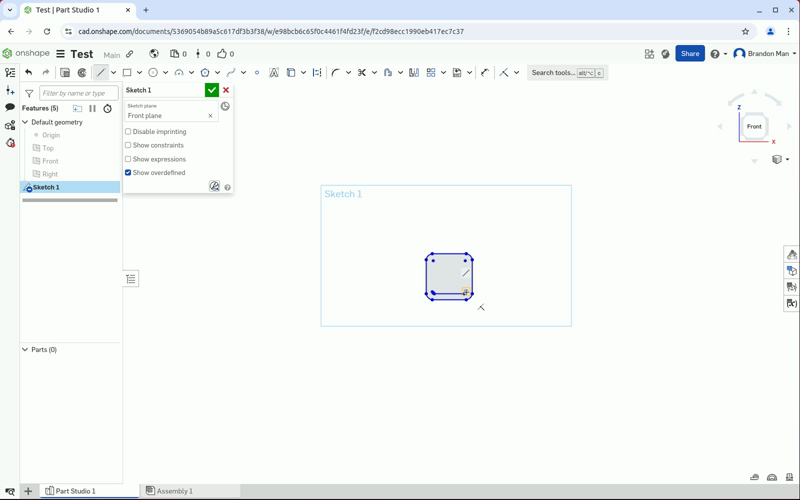
scroll(-6)
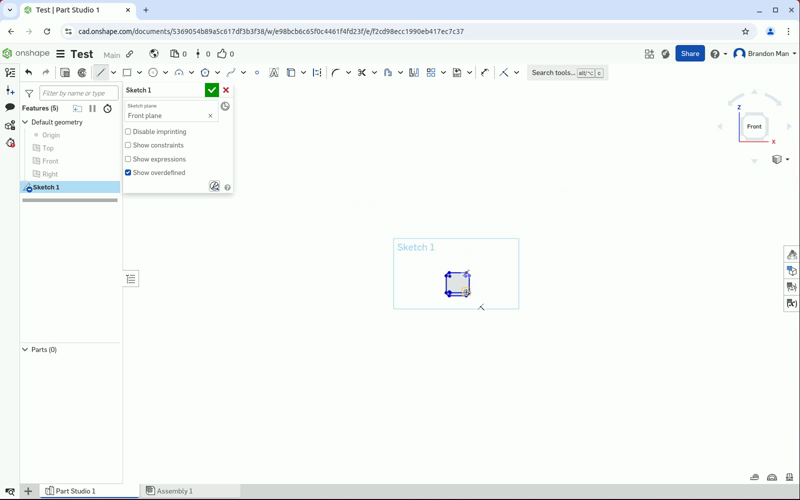
scroll(-6)
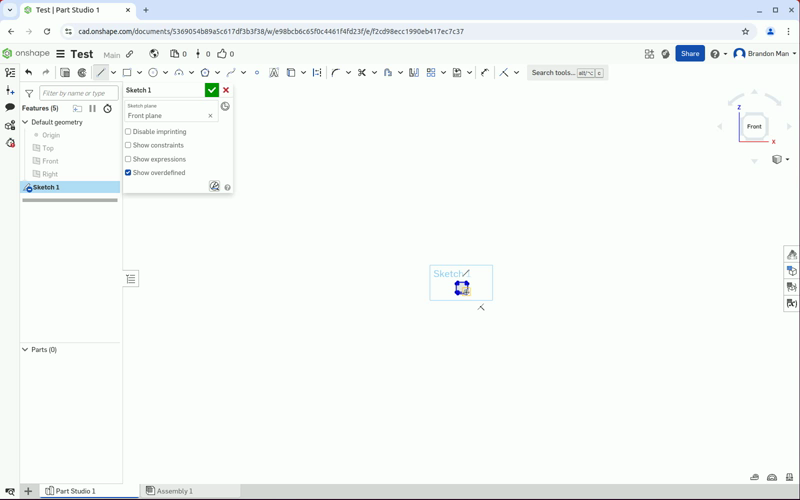
key_down(shift)
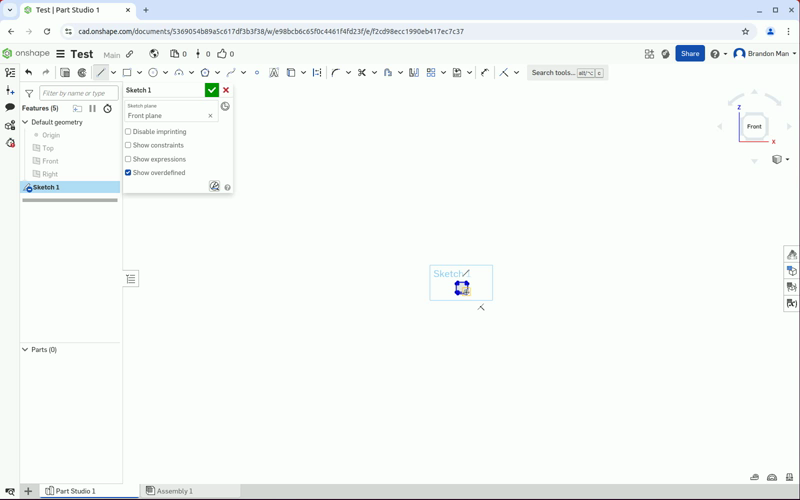
mouse_move(496, 291)
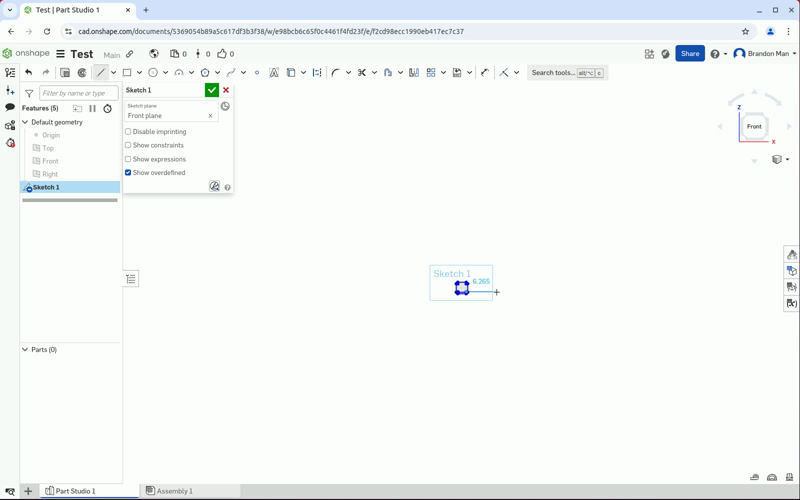
mouse_move(466, 283)
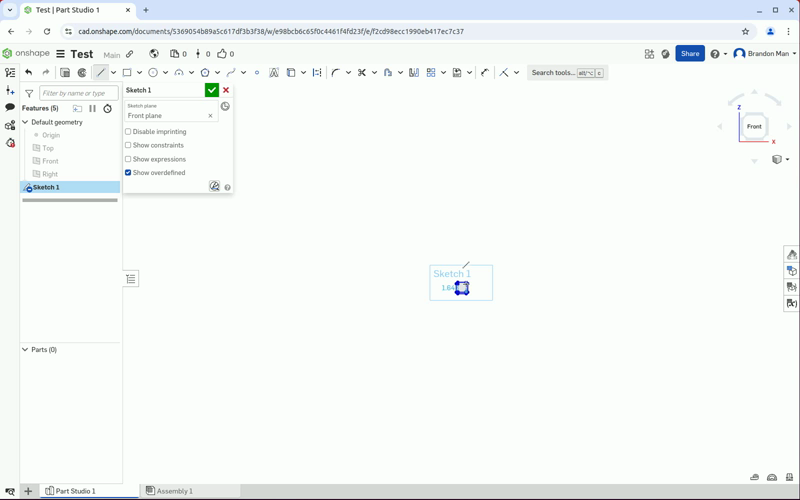
scroll(6)
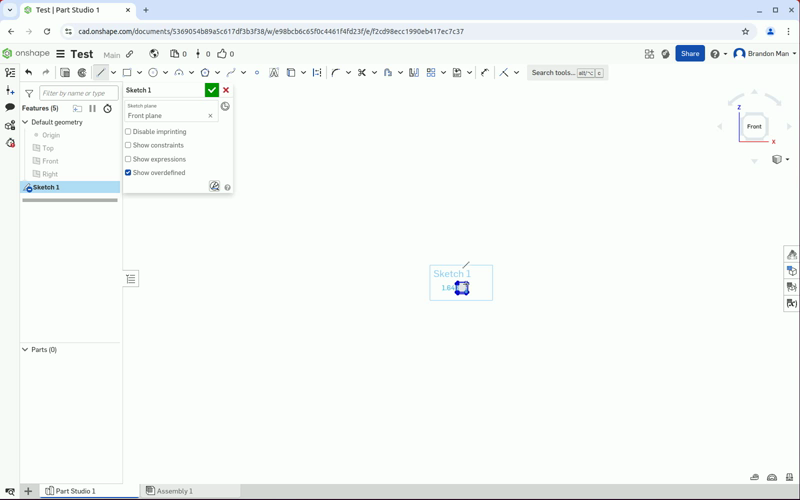
scroll(6)
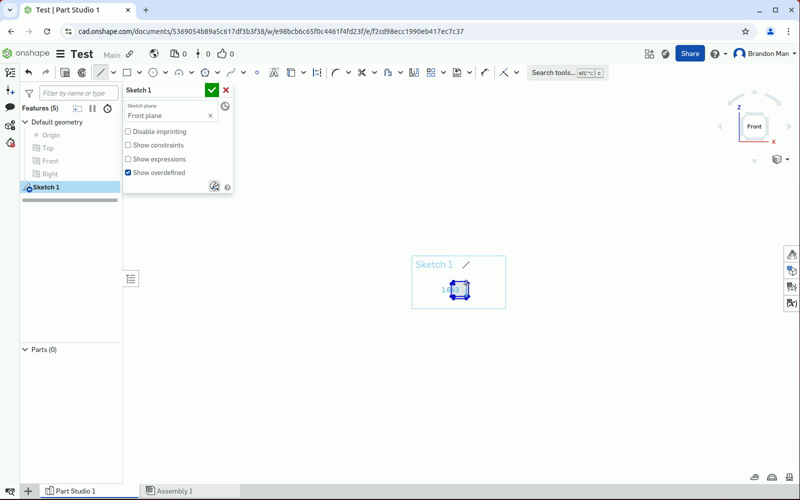
scroll(6)
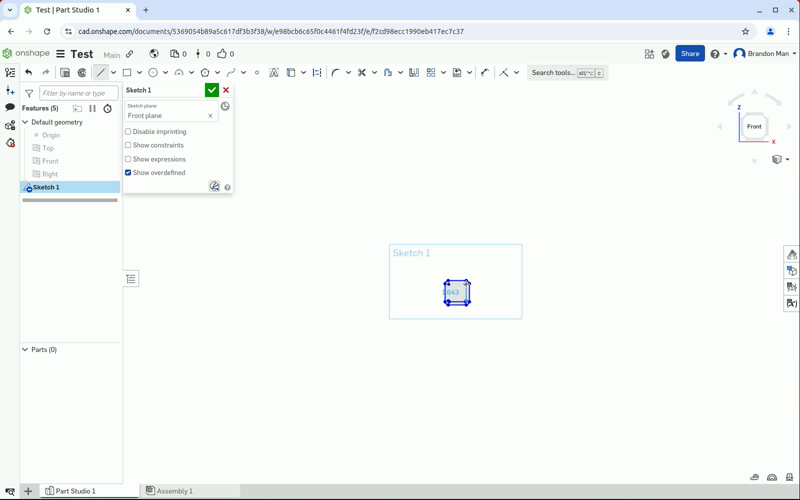
scroll(6)
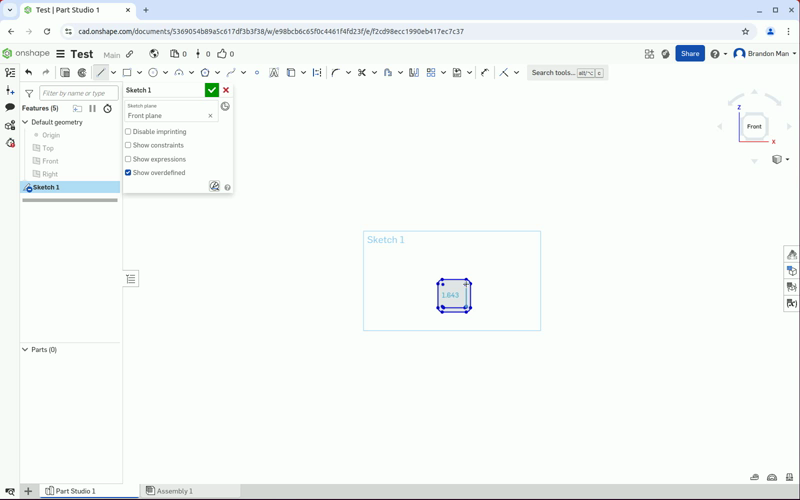
scroll(6)
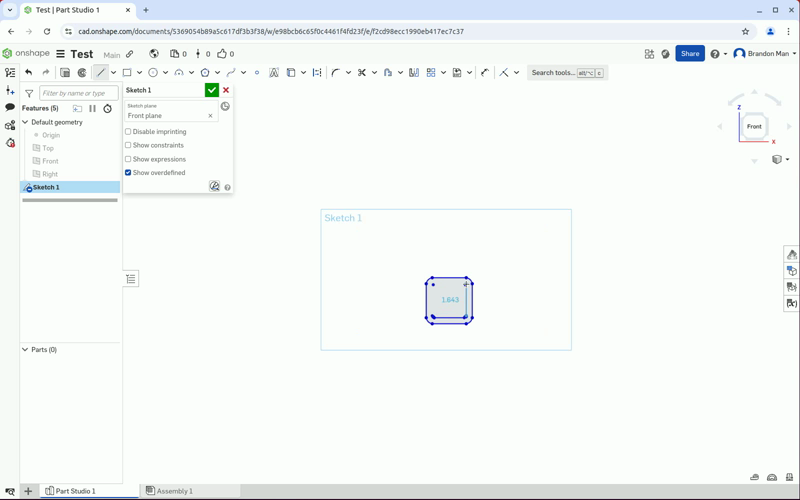
scroll(6)
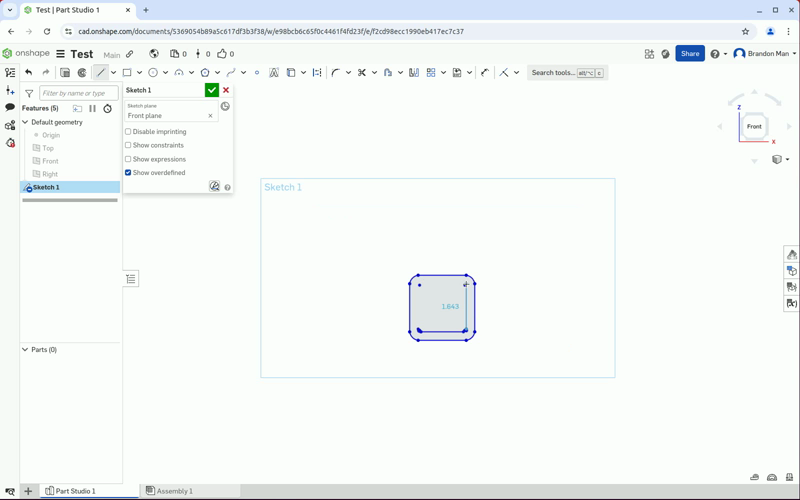
scroll(6)
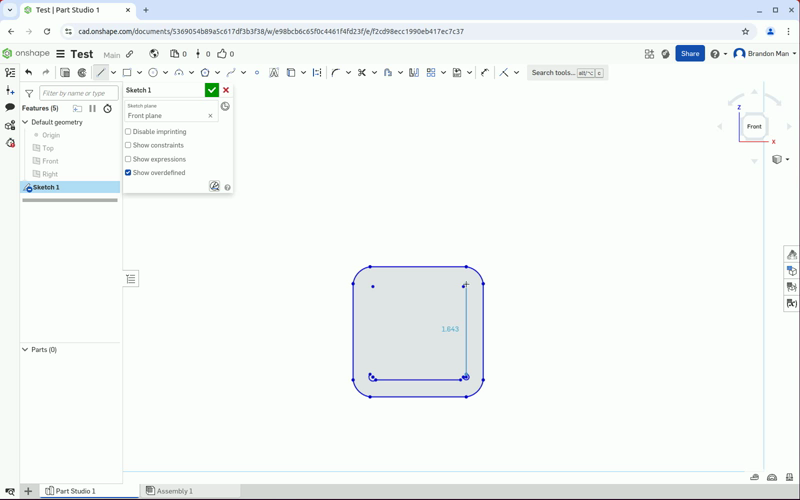
click(466, 283)
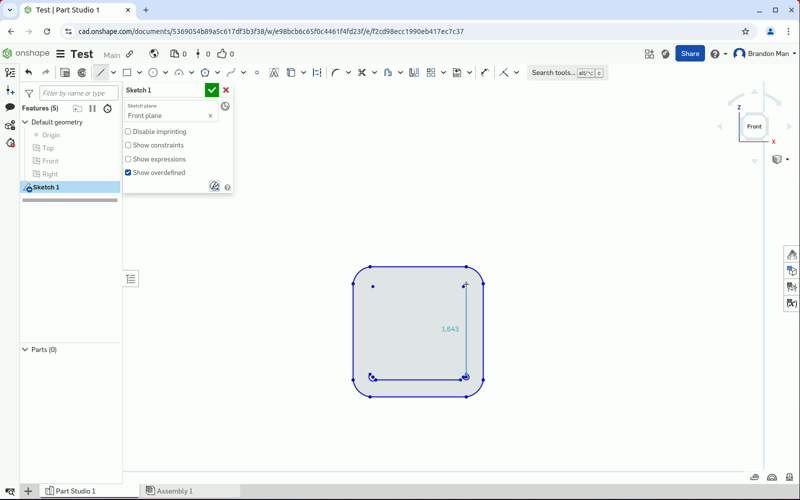
scroll(-6)
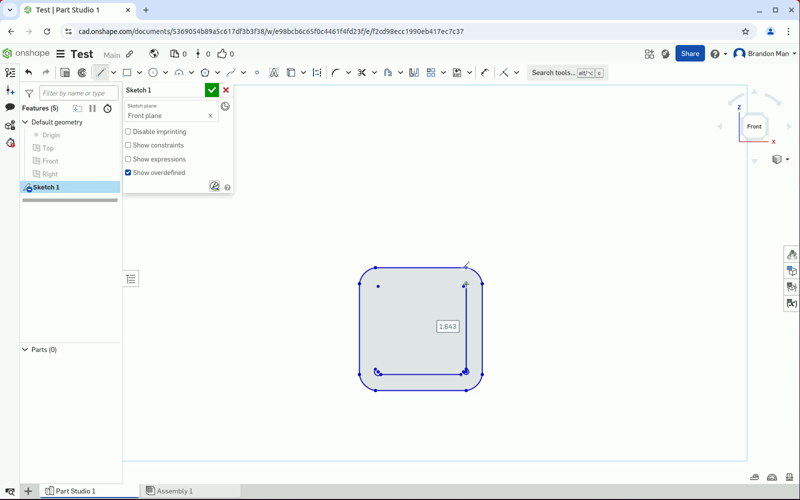
scroll(-6)
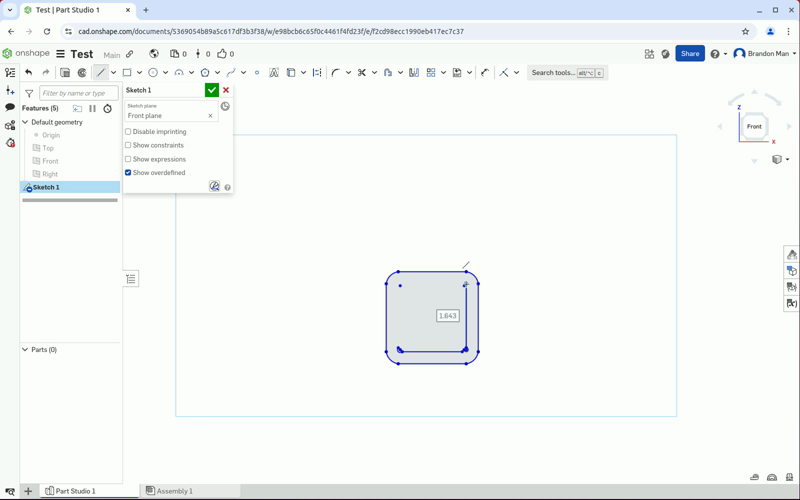
scroll(-6)
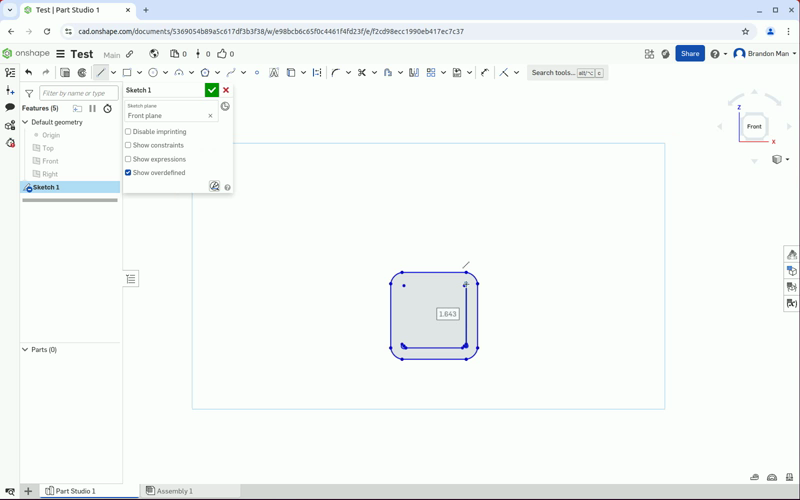
scroll(-6)
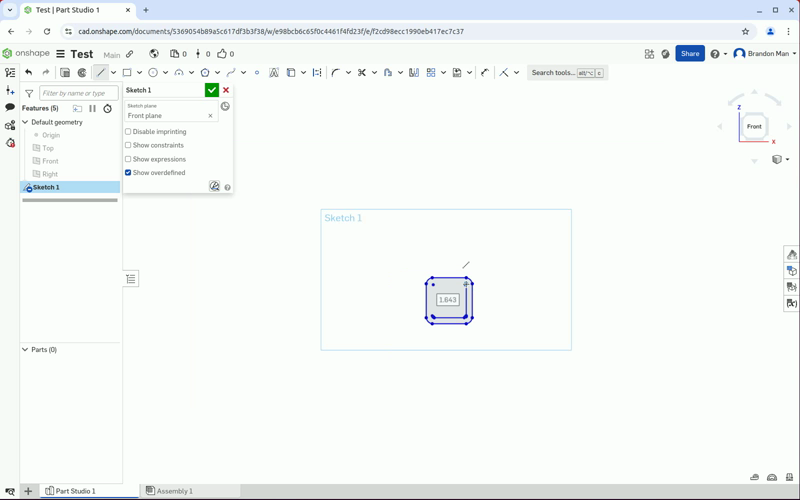
scroll(-6)
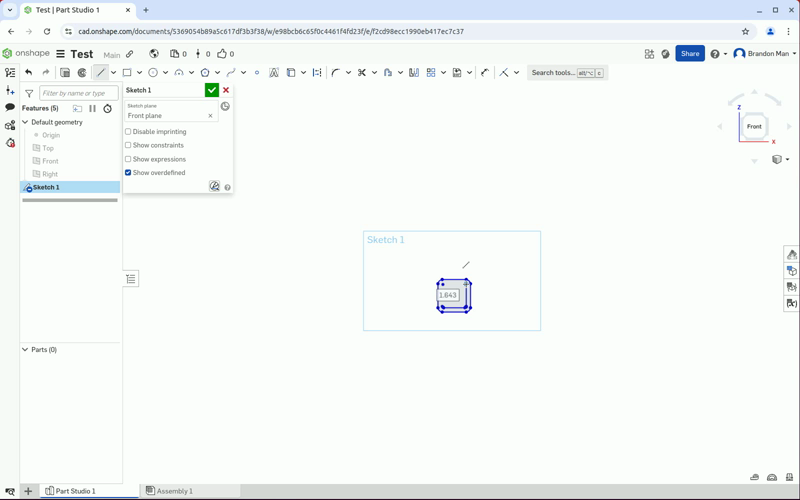
scroll(-6)
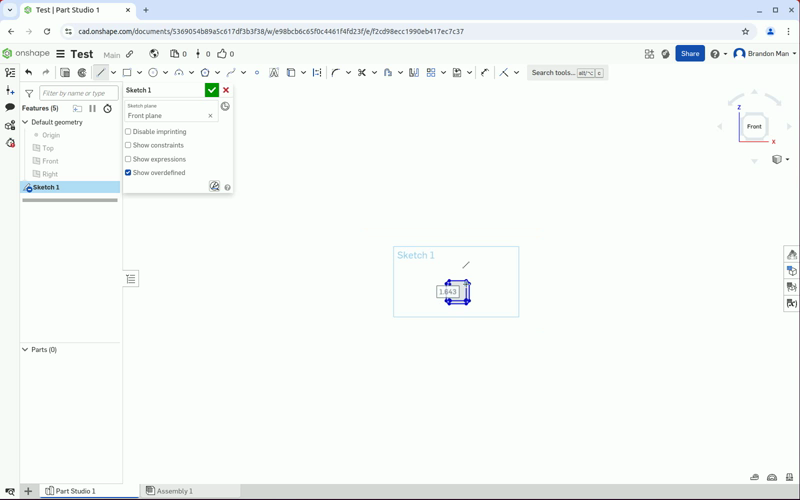
scroll(-6)
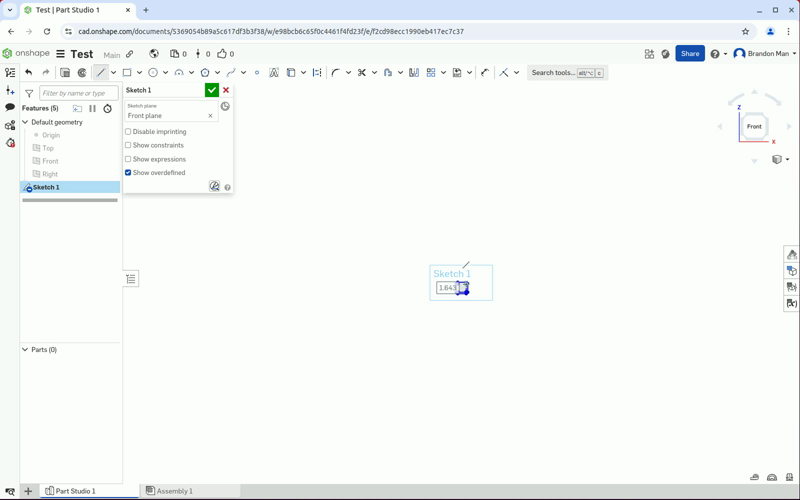
key_up(shift)
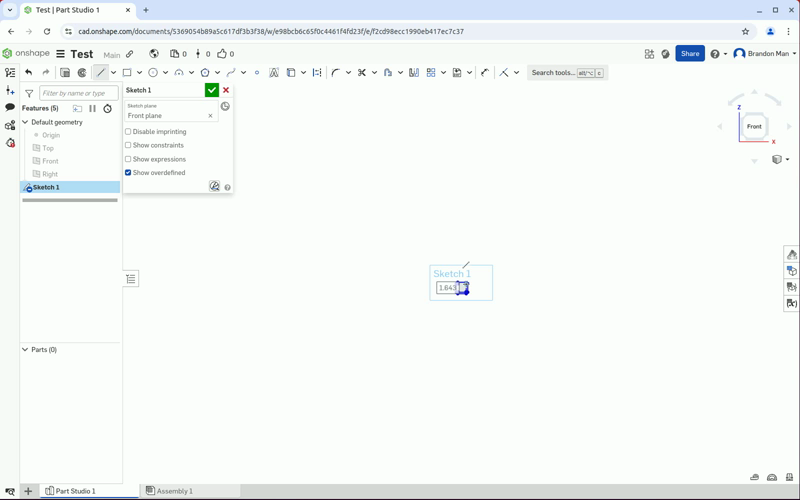
key(esc)
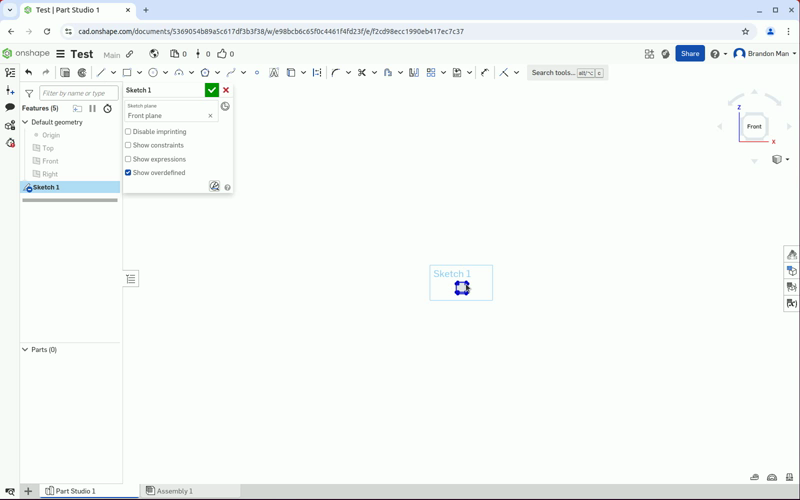
key(a)
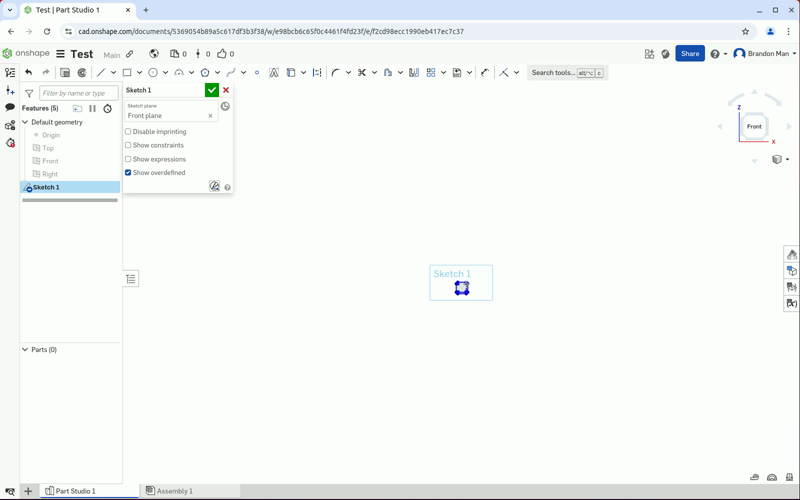
mouse_move(466, 283)
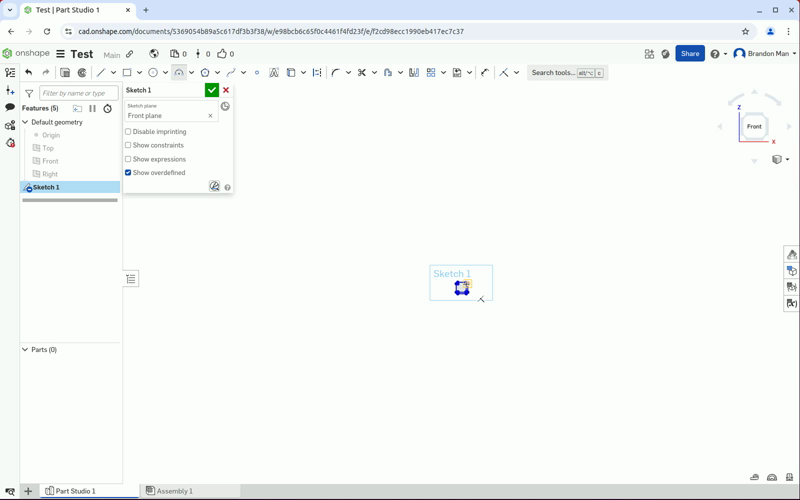
scroll(6)
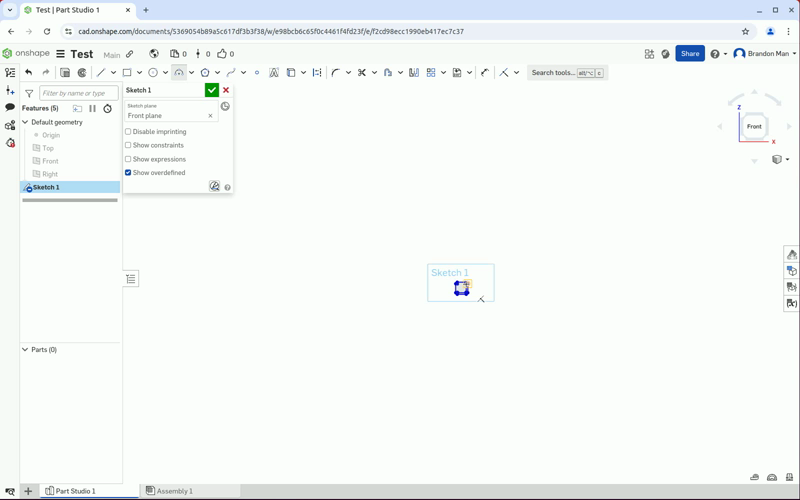
scroll(6)
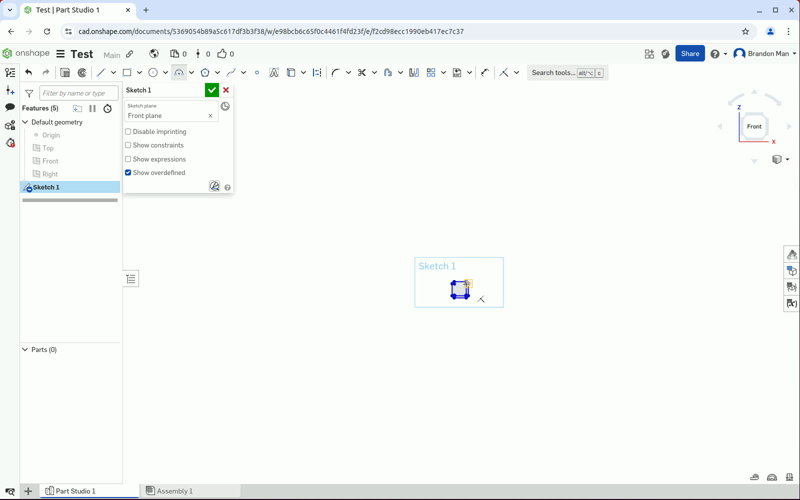
scroll(6)
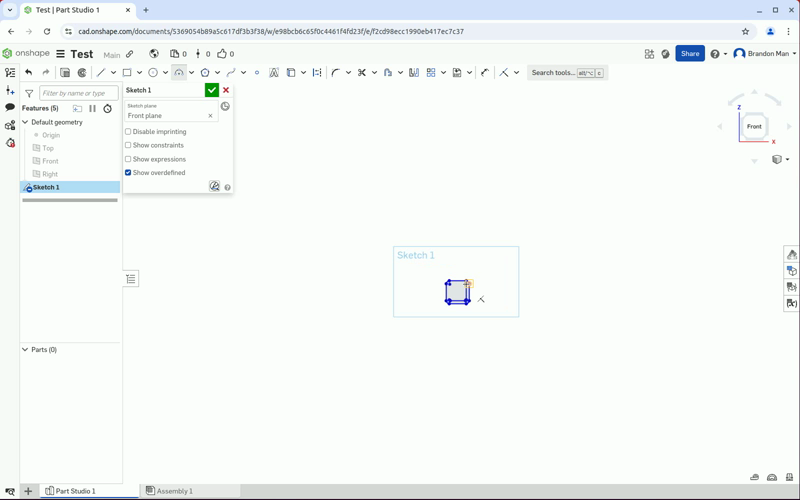
scroll(6)
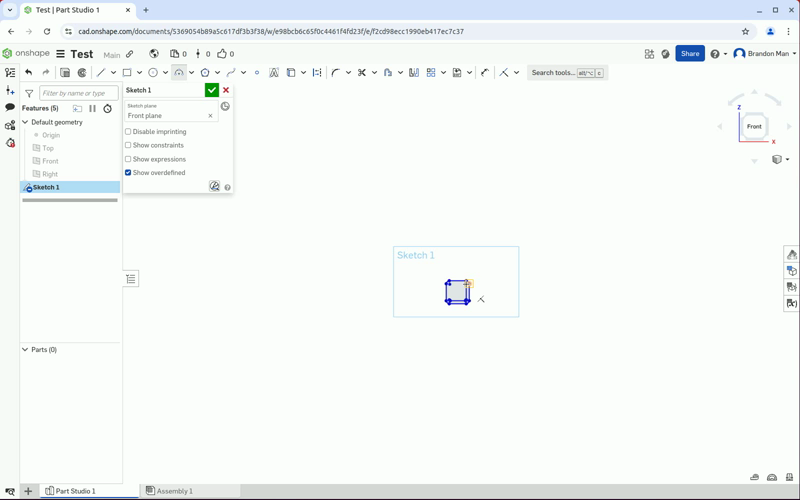
scroll(6)
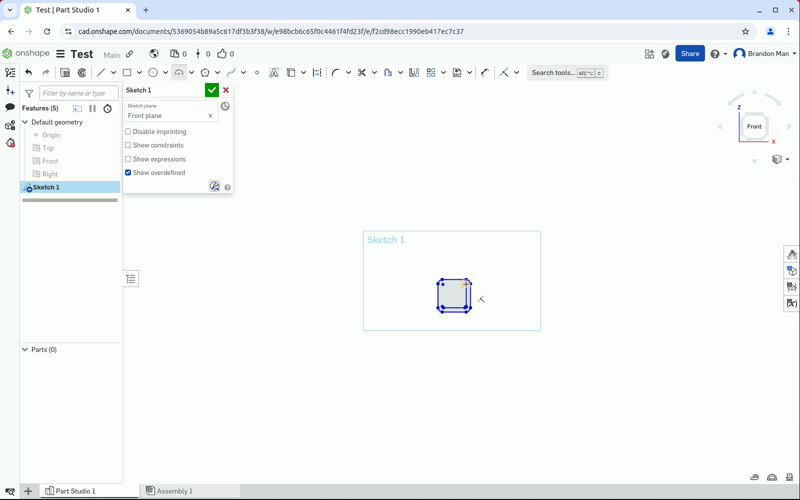
scroll(6)
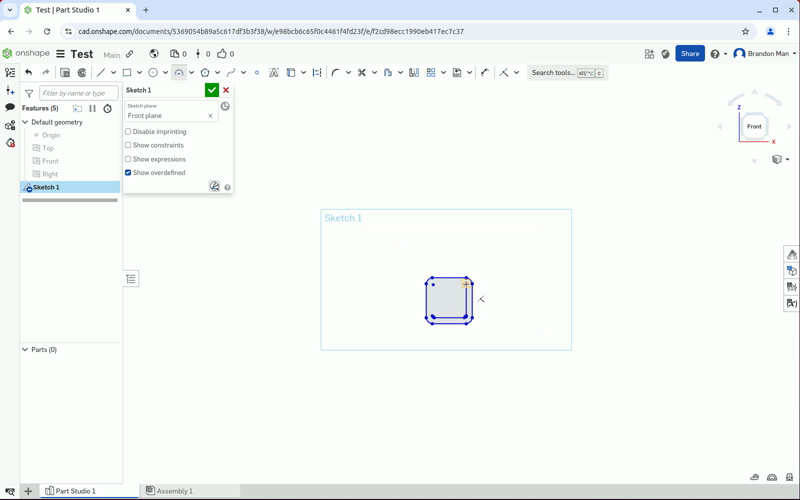
scroll(6)
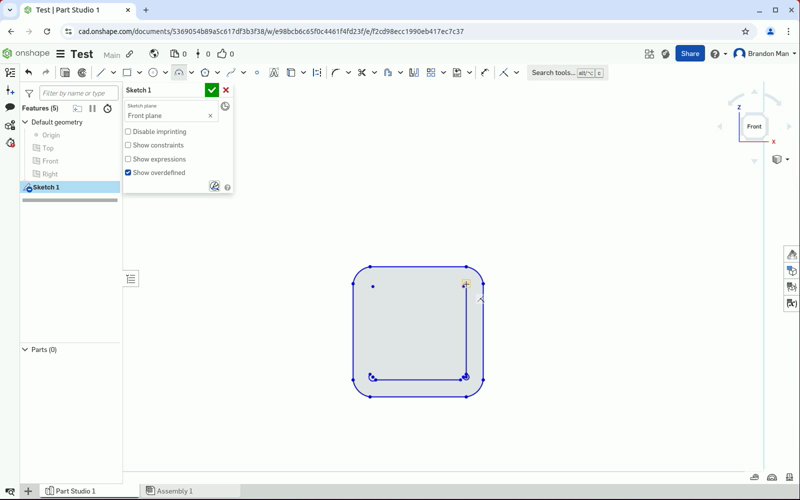
click(466, 283)
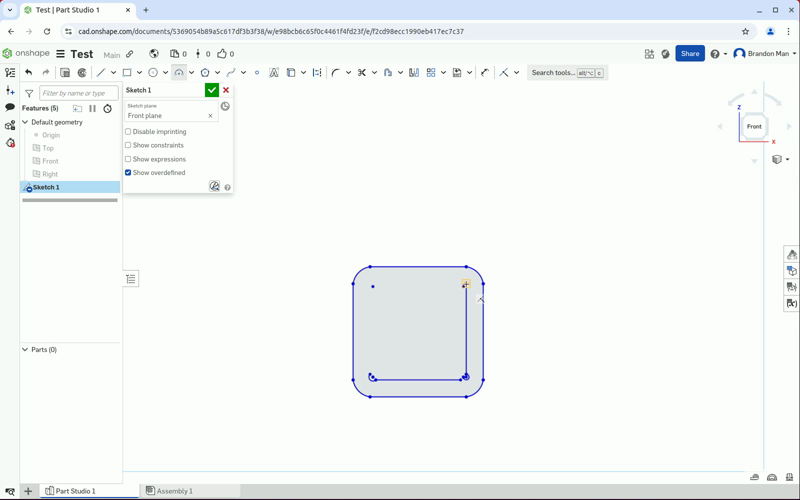
scroll(-6)
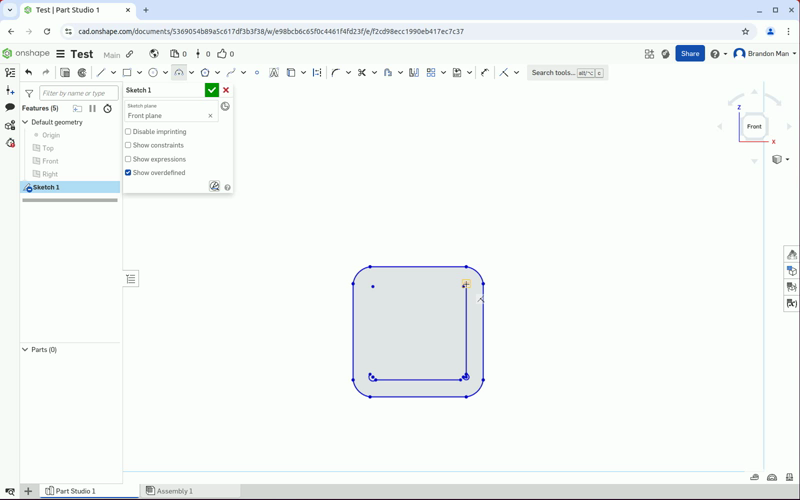
scroll(-6)
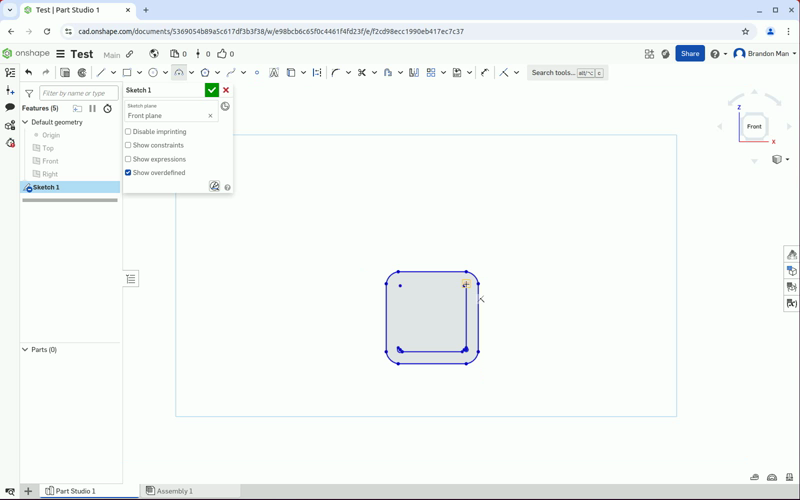
scroll(-6)
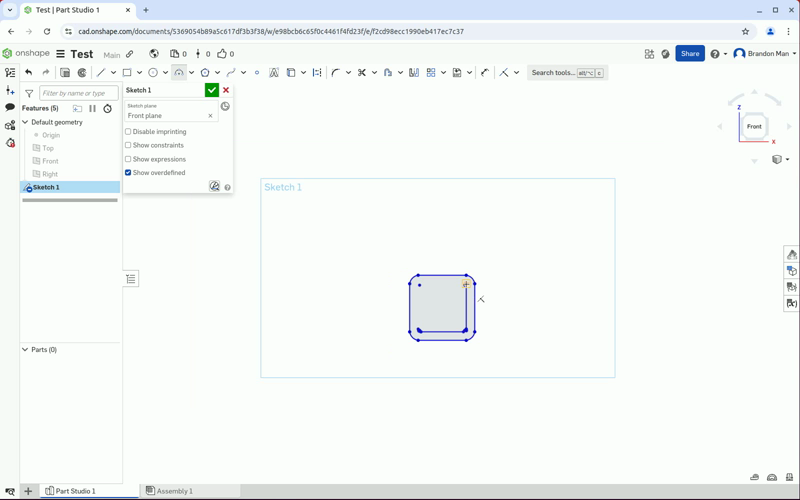
scroll(-6)
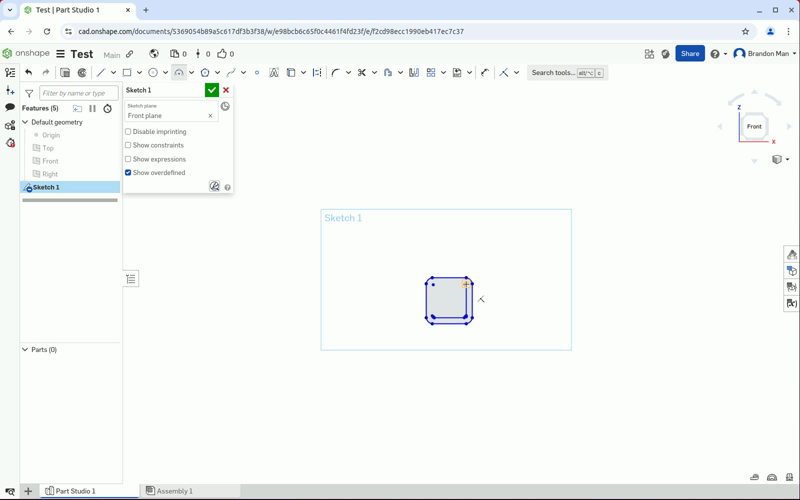
scroll(-6)
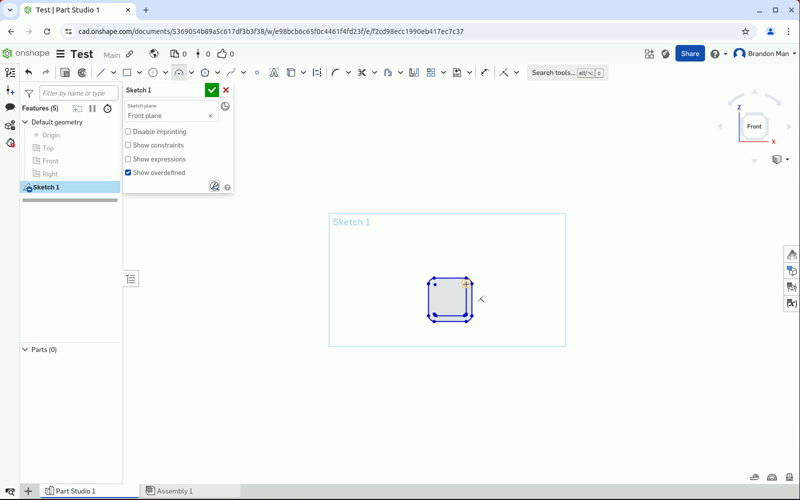
scroll(-6)
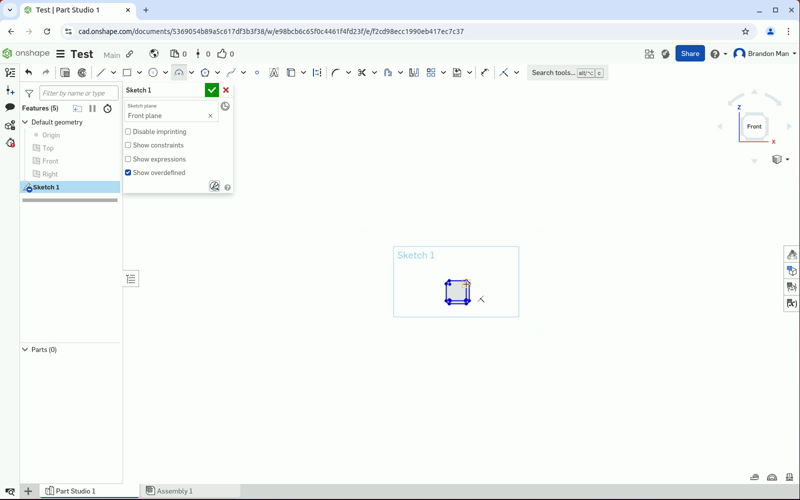
scroll(-6)
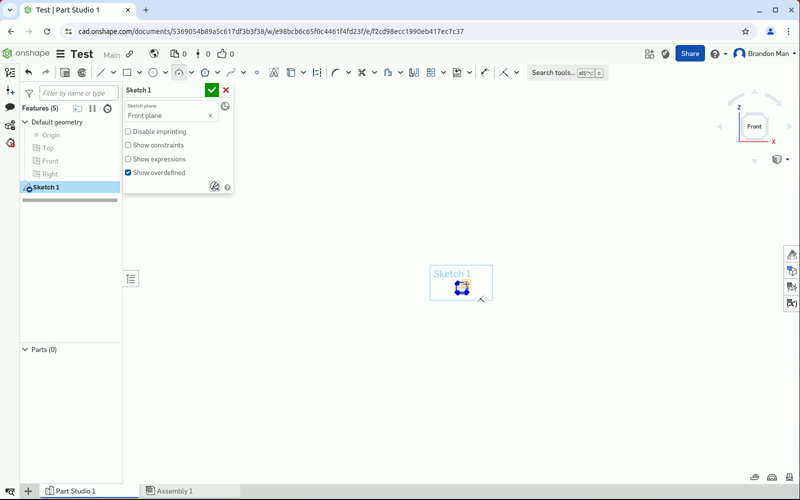
key_down(shift)
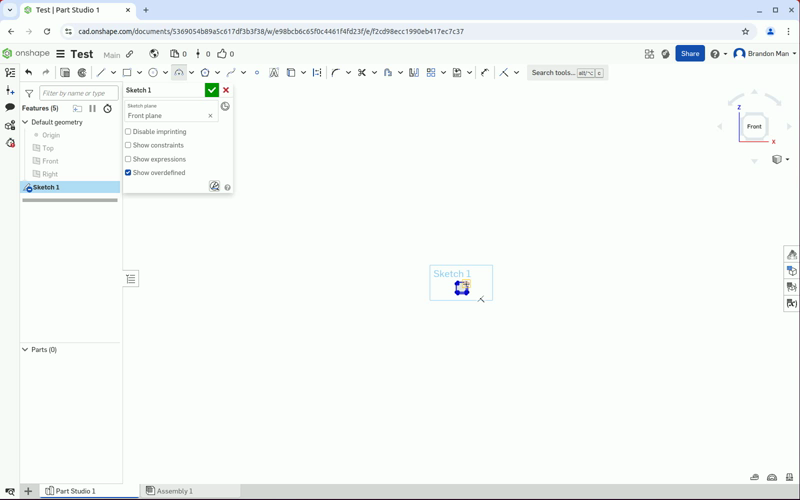
mouse_move(465, 283)
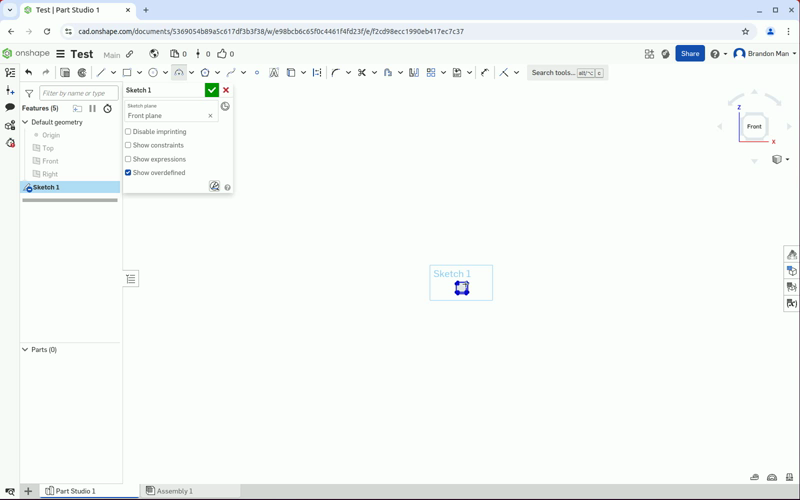
scroll(6)
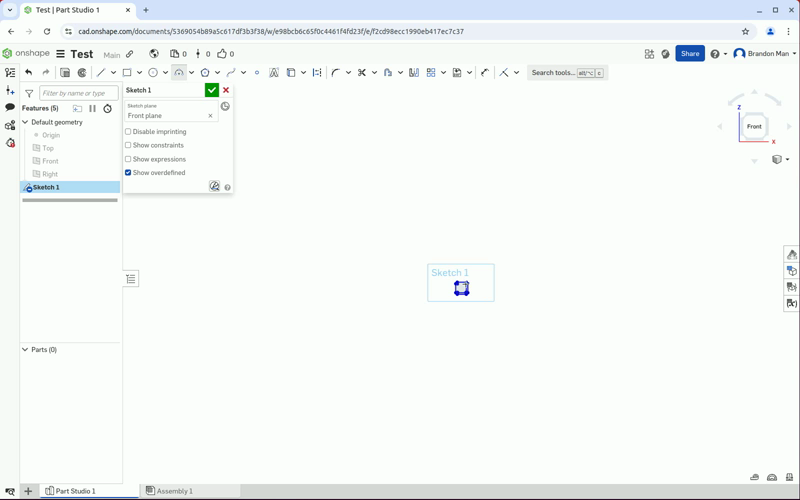
scroll(6)
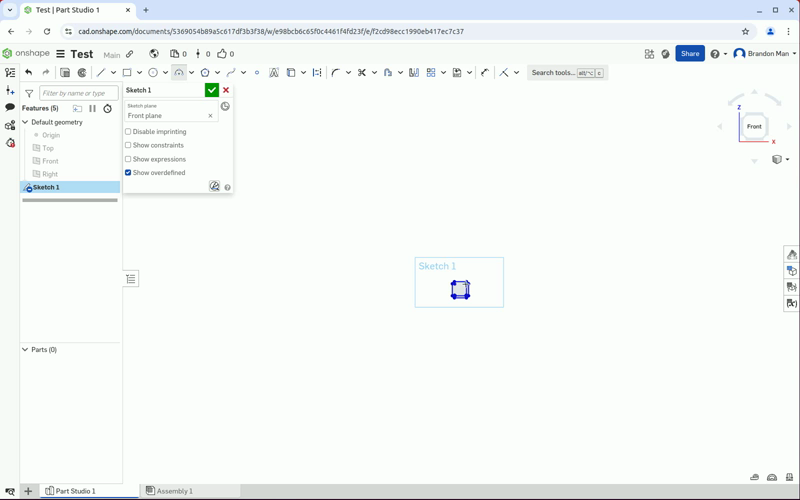
scroll(6)
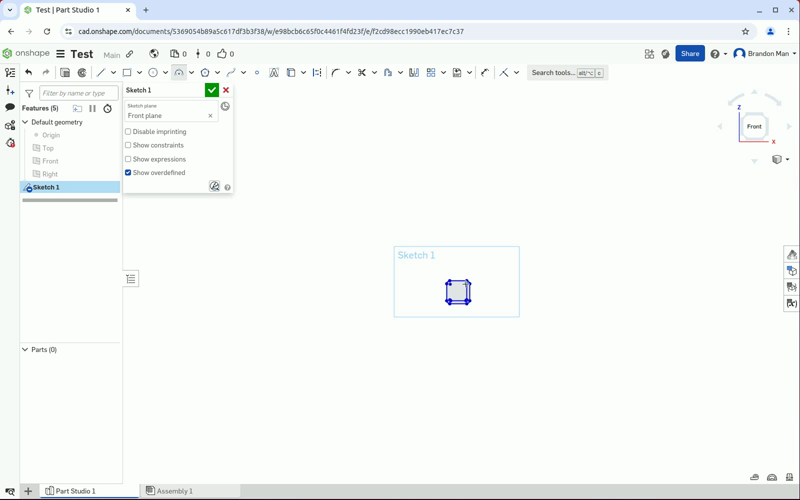
scroll(6)
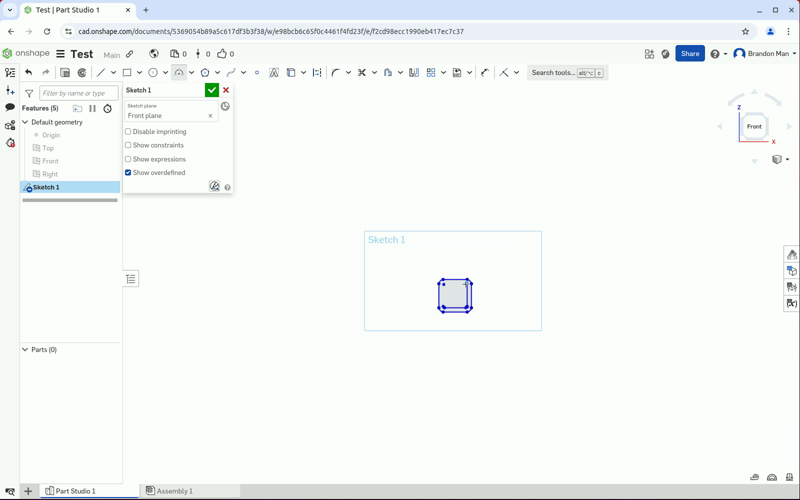
scroll(6)
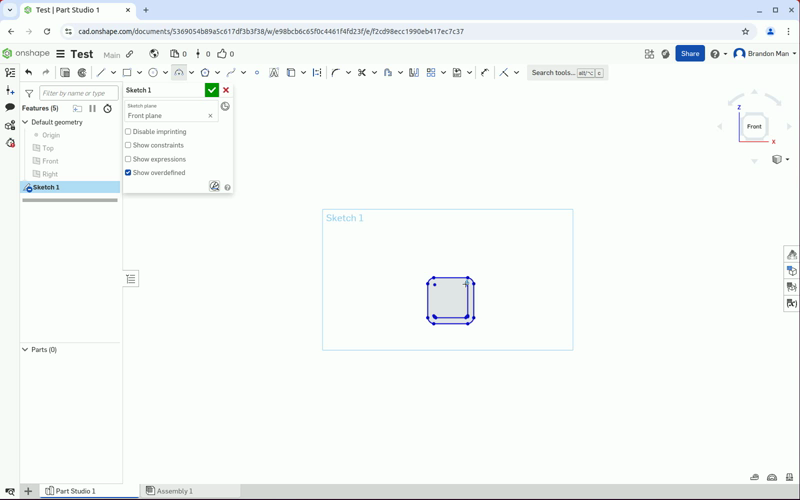
scroll(6)
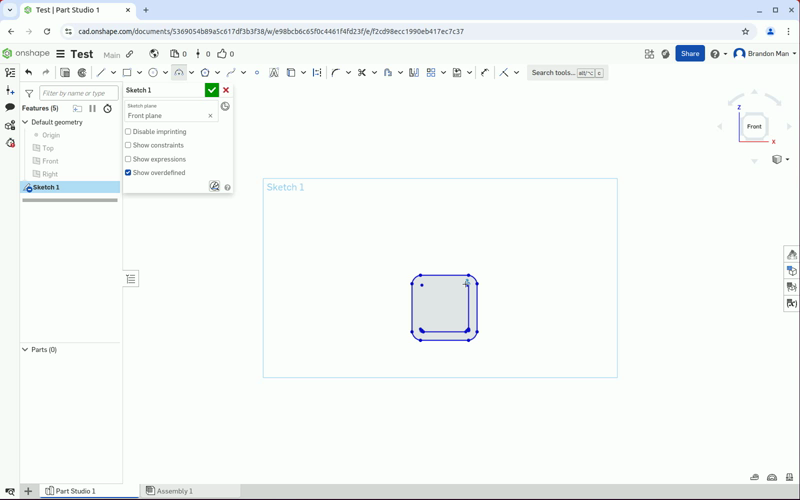
scroll(6)
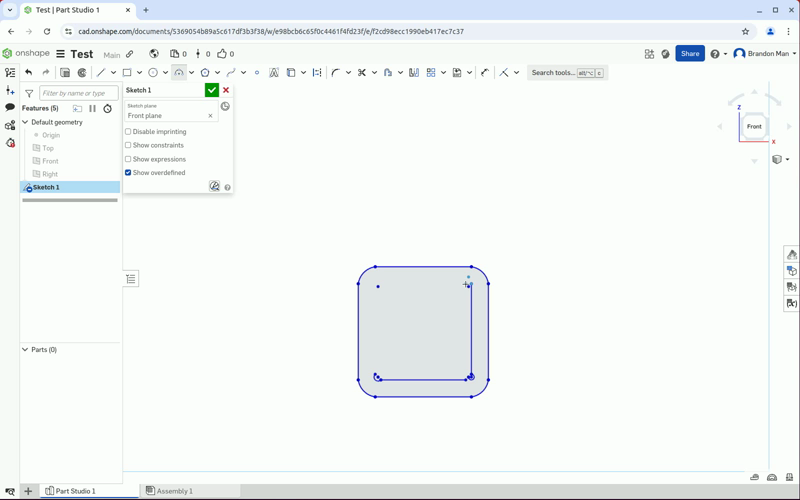
click(465, 283)
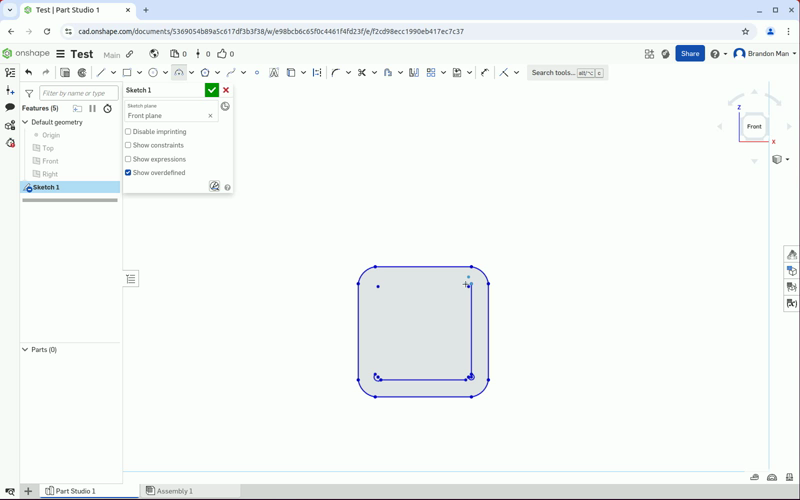
scroll(-6)
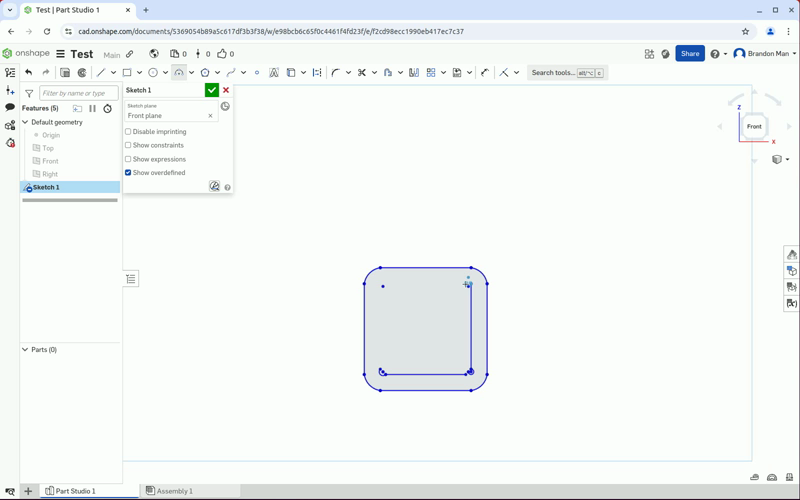
scroll(-6)
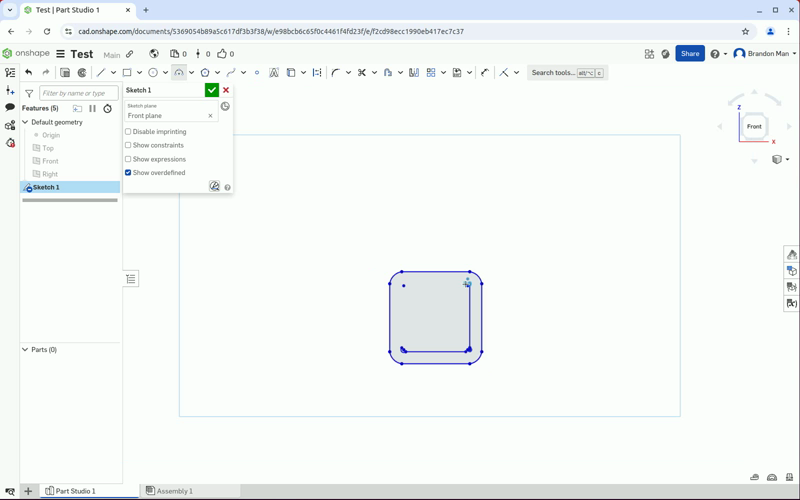
scroll(-6)
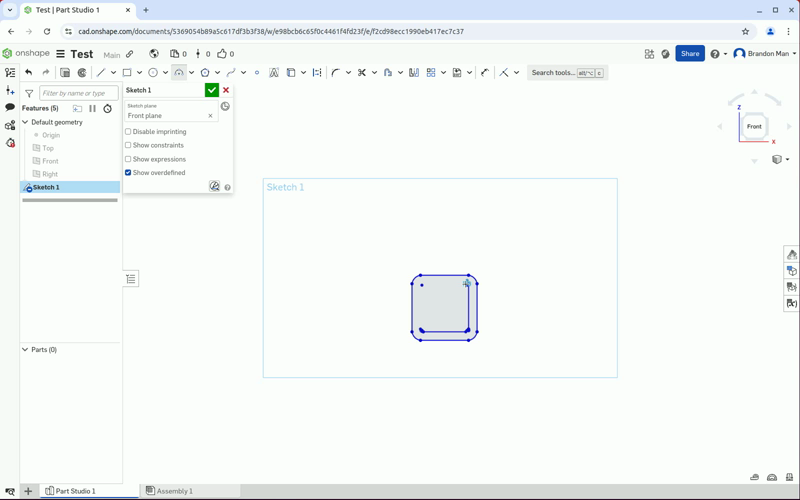
scroll(-6)
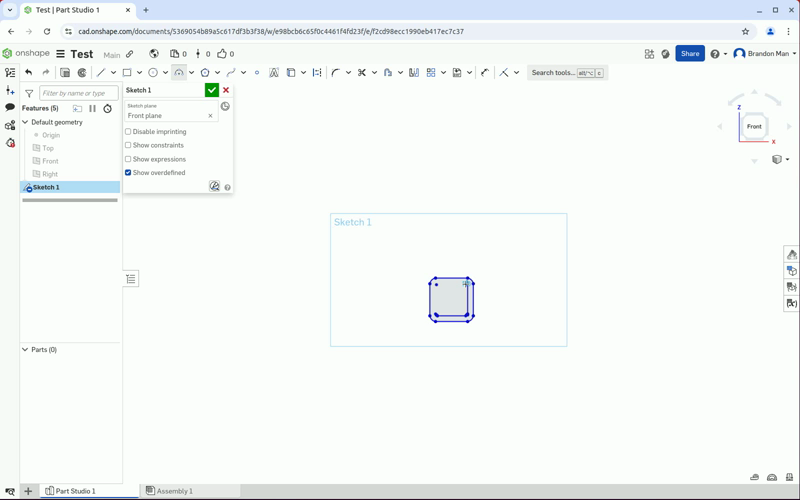
scroll(-6)
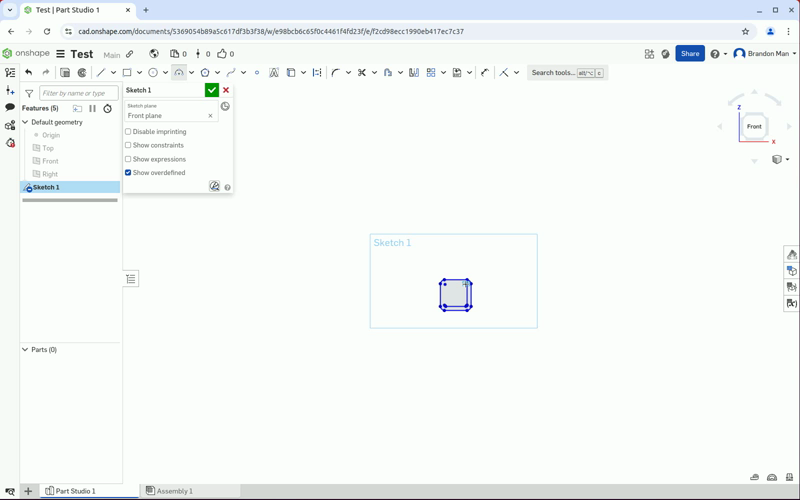
scroll(-6)
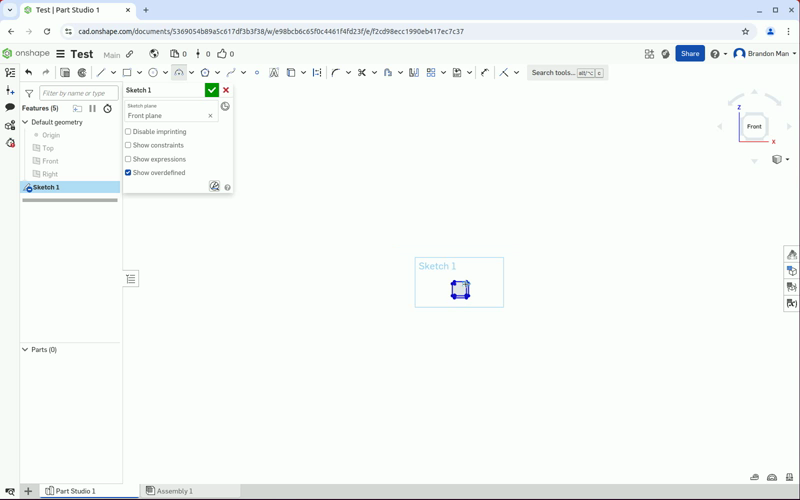
scroll(-6)
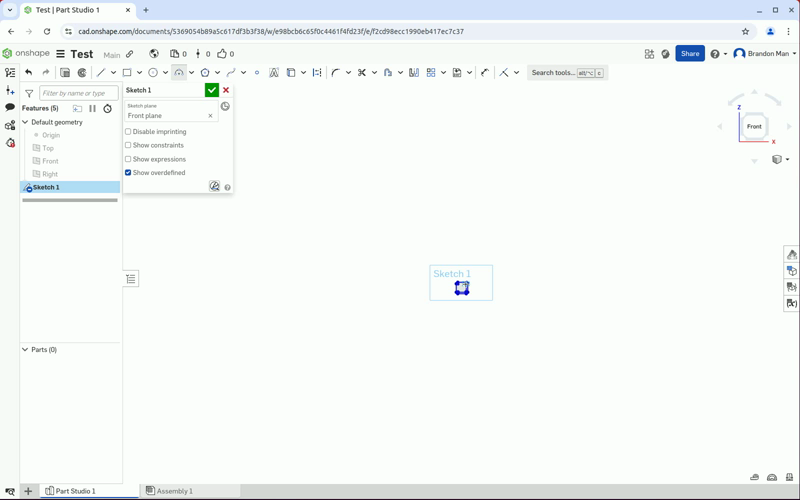
mouse_move(466, 283)
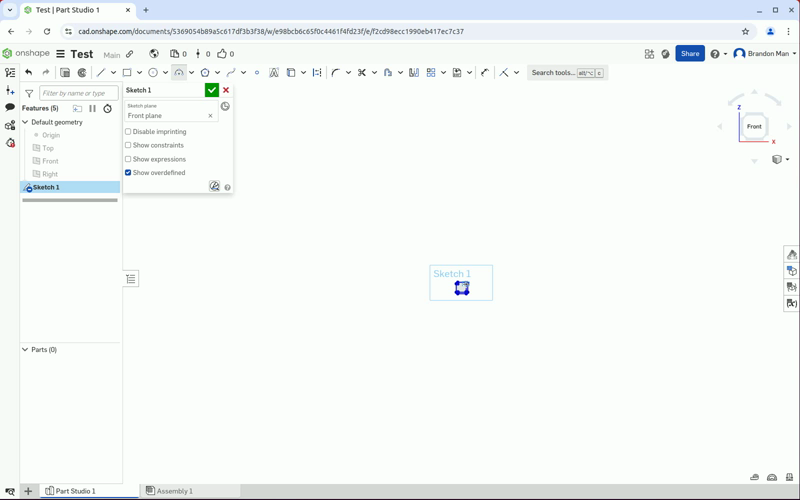
scroll(6)
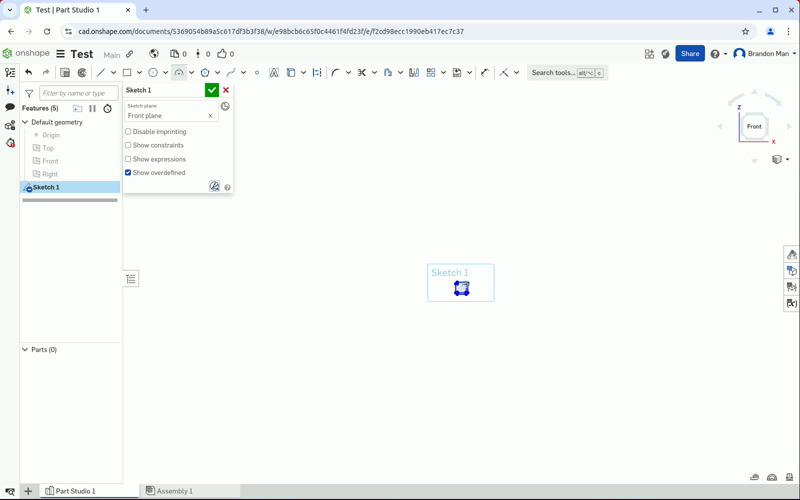
scroll(6)
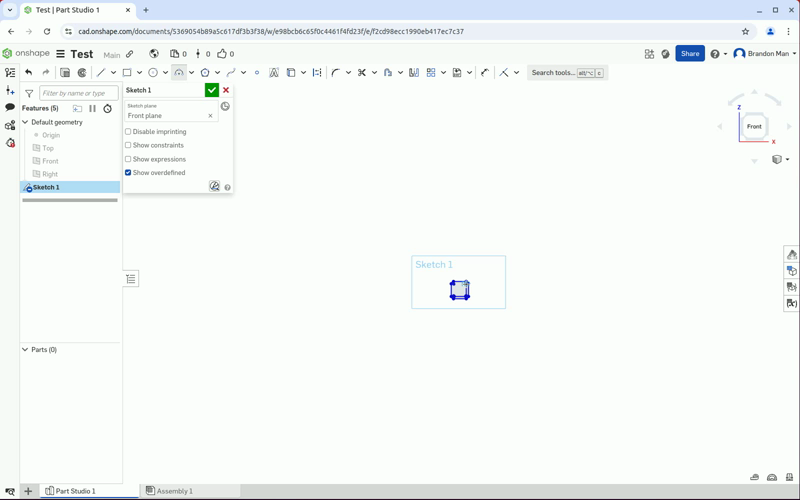
scroll(6)
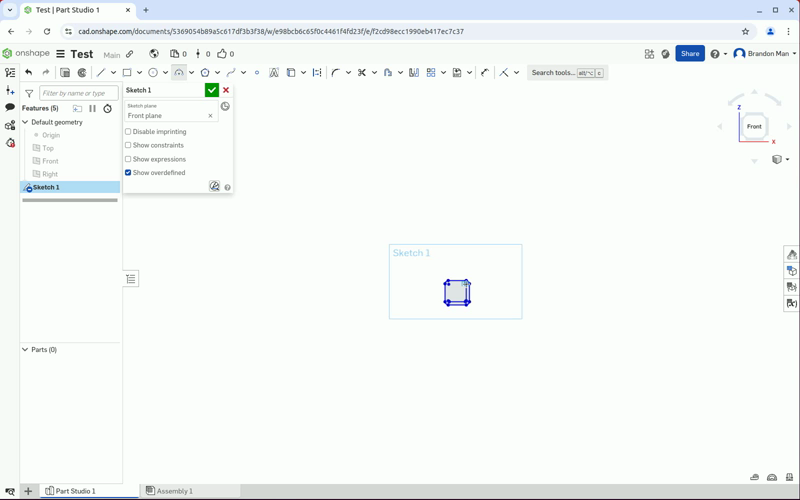
scroll(6)
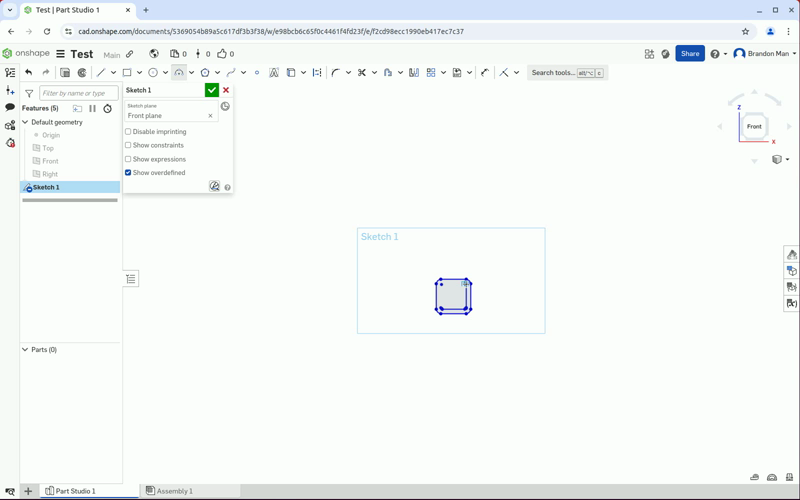
scroll(6)
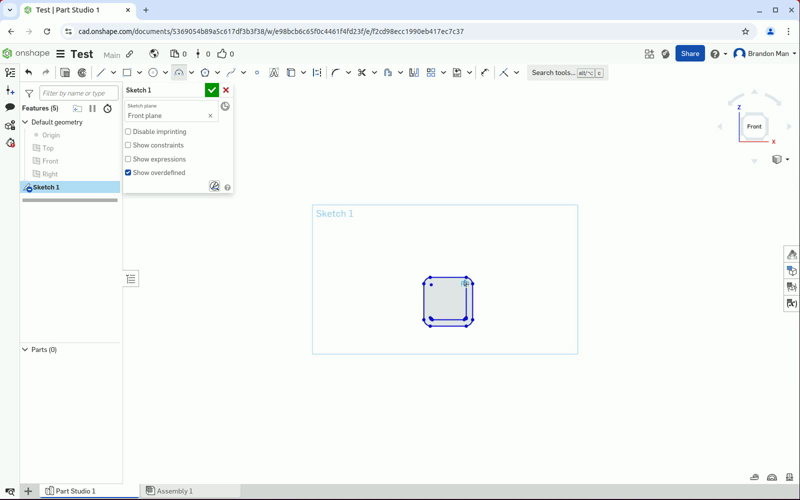
scroll(6)
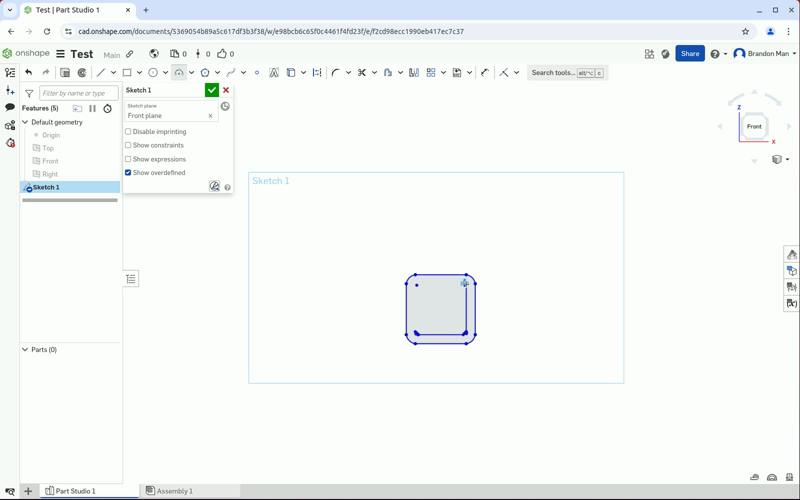
scroll(6)
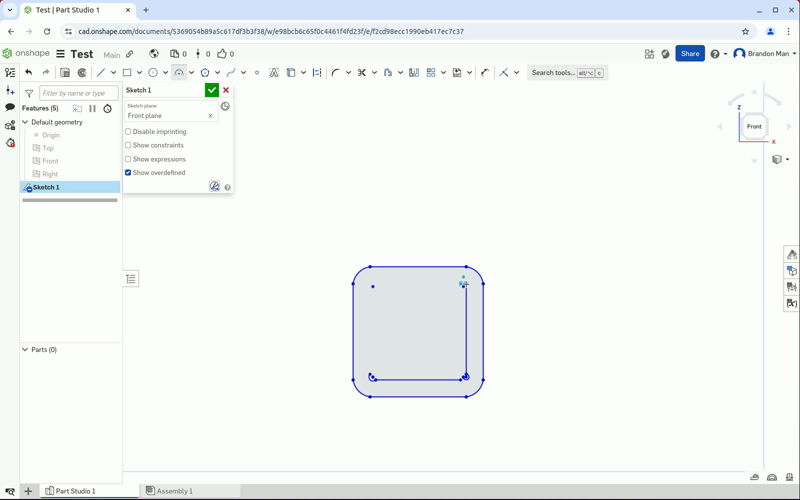
click(466, 283)
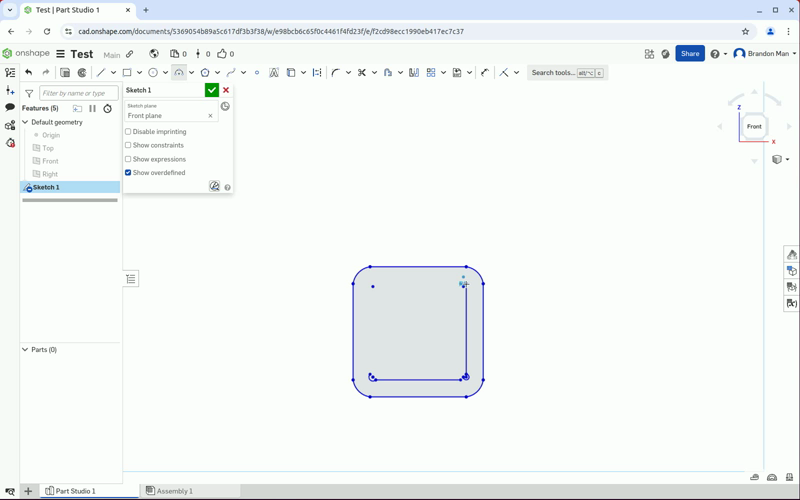
scroll(-6)
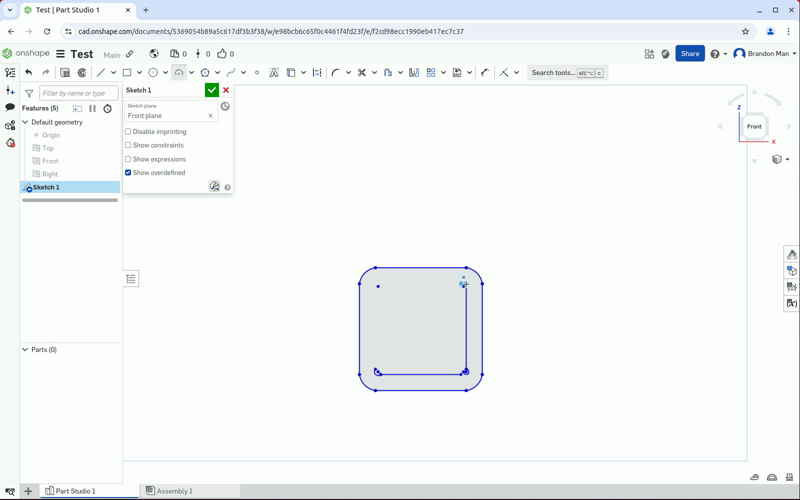
scroll(-6)
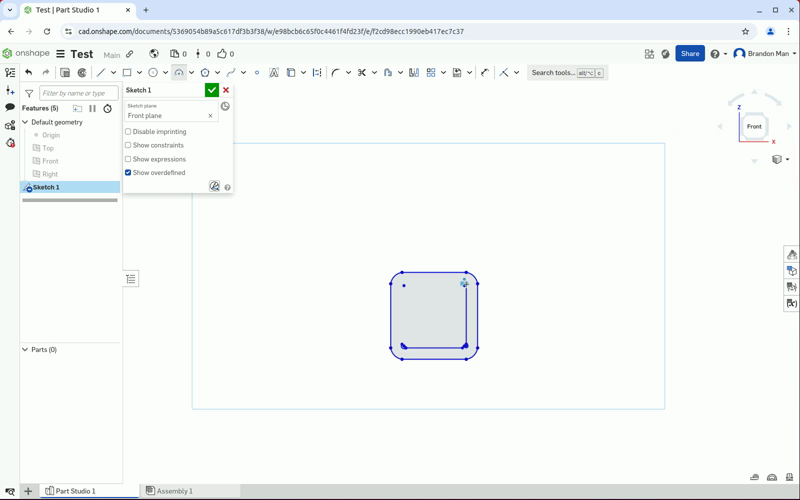
scroll(-6)
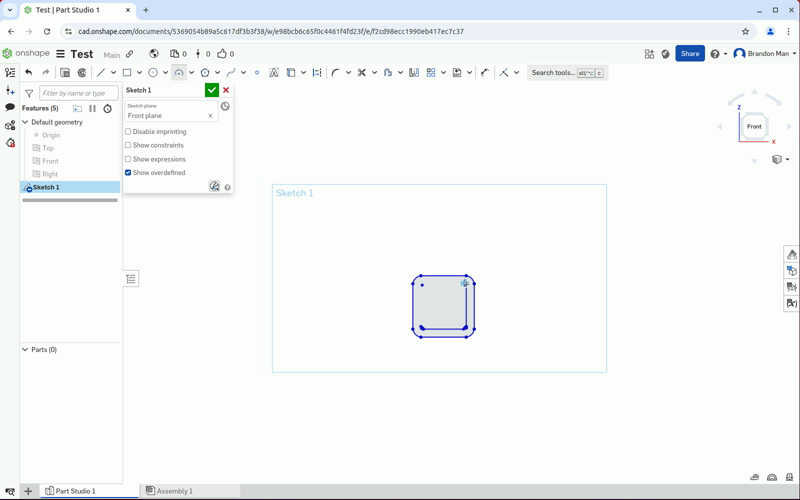
scroll(-6)
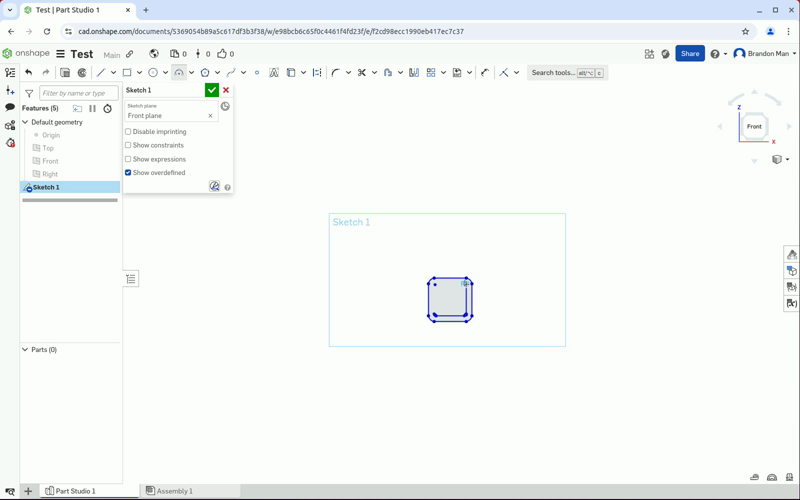
scroll(-6)
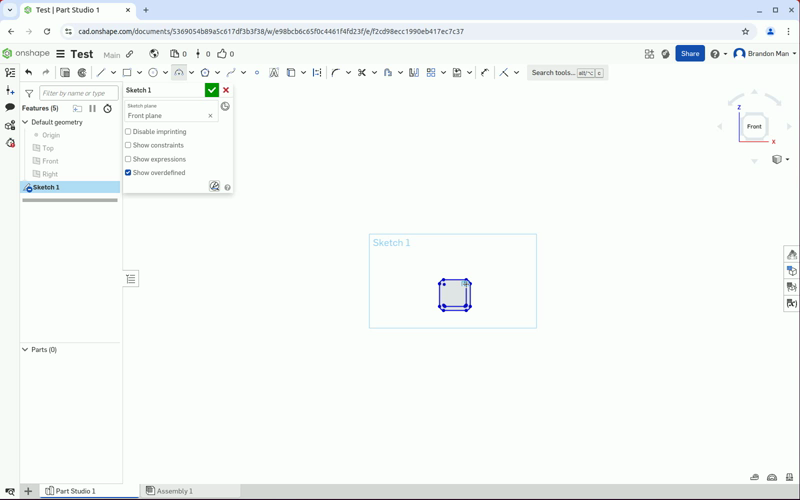
scroll(-6)
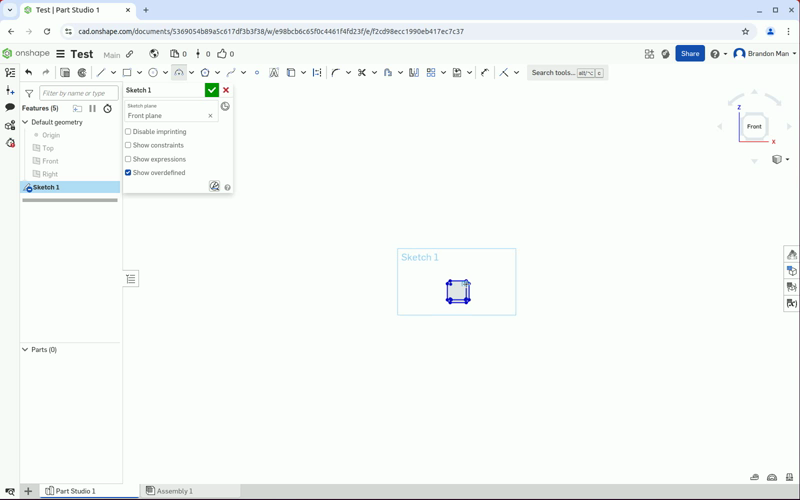
scroll(-6)
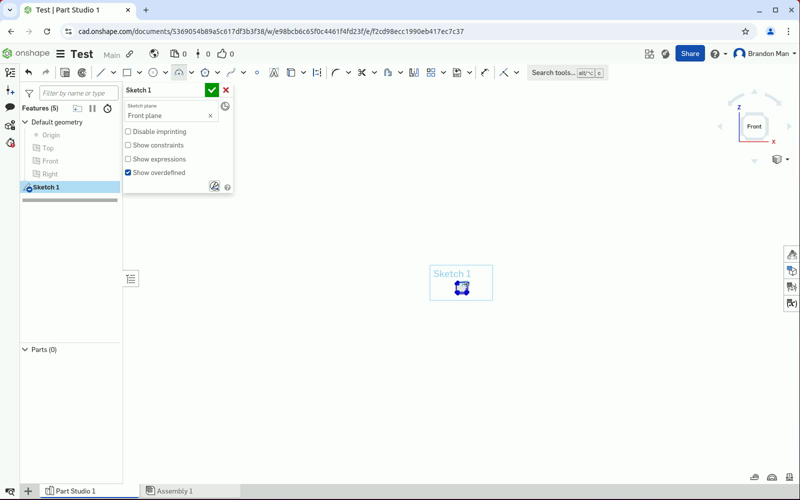
key_up(shift)
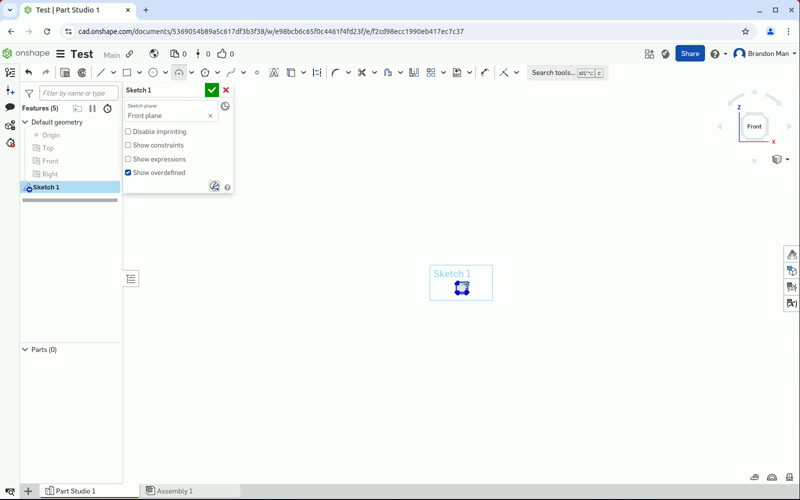
key(esc)
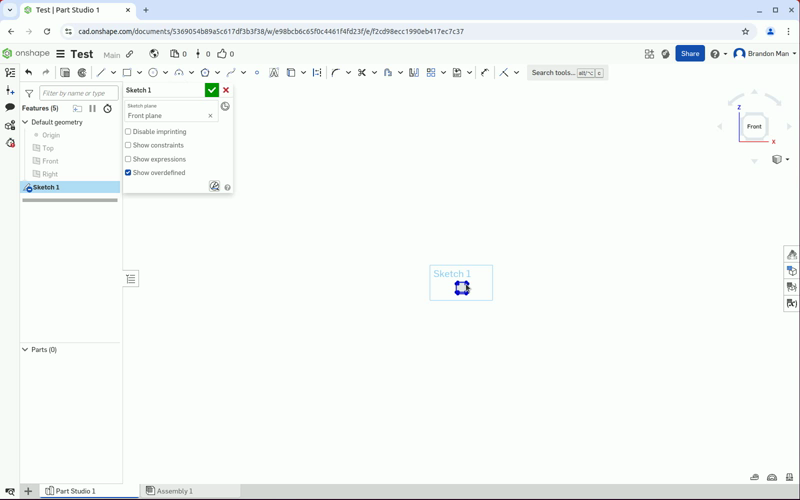
key(l)
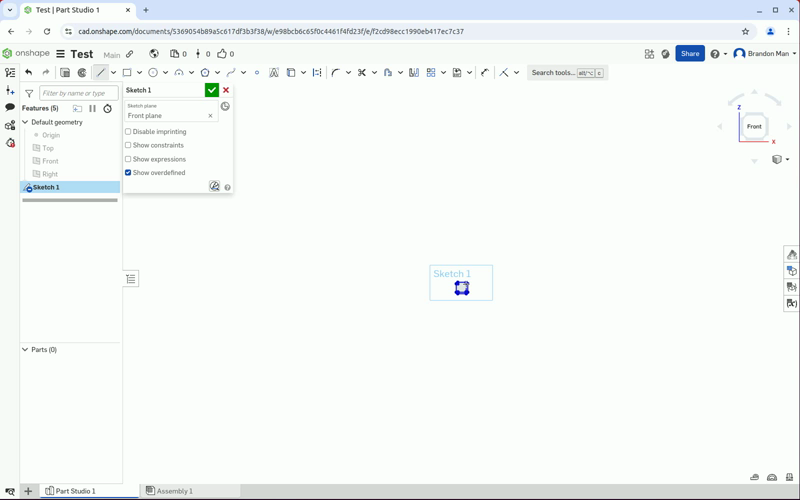
mouse_move(465, 283)
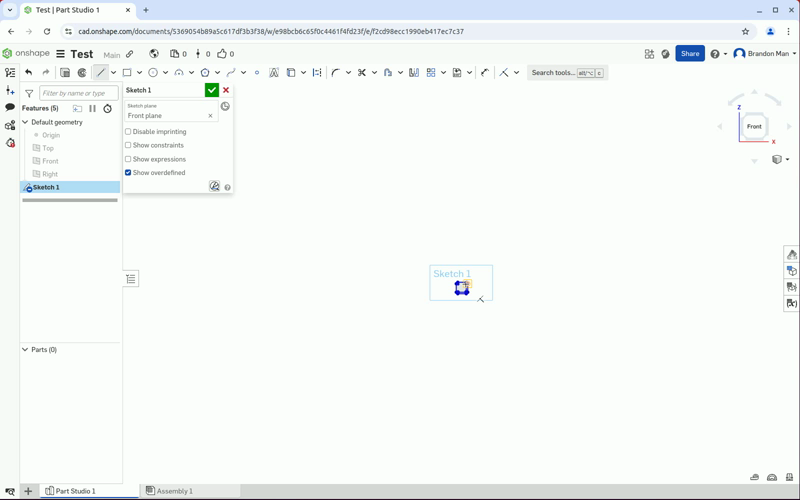
scroll(6)
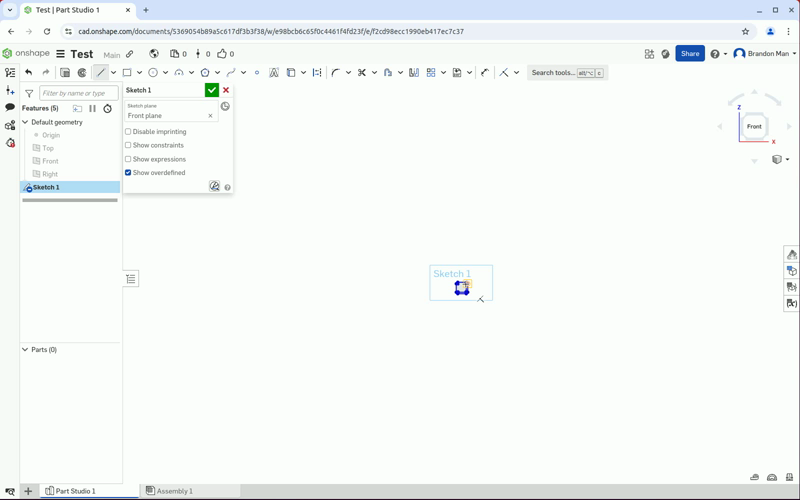
scroll(6)
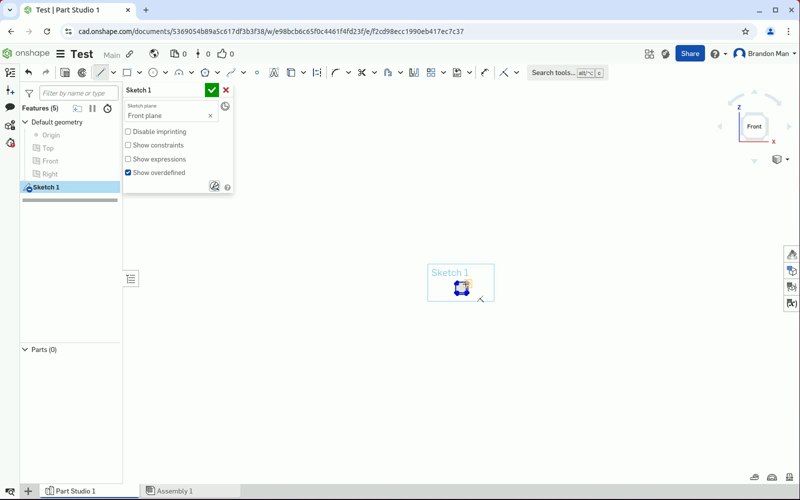
scroll(6)
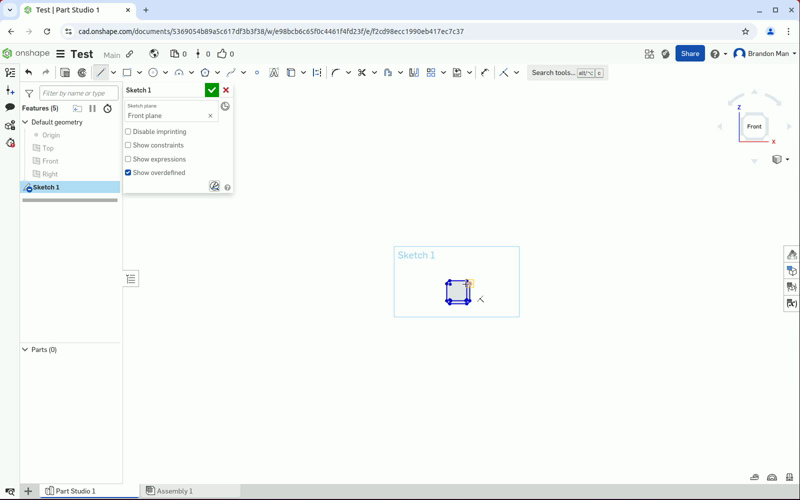
scroll(6)
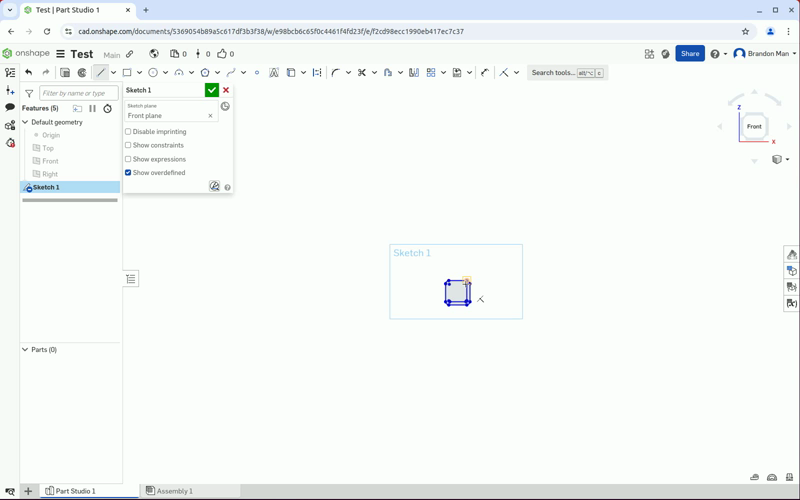
scroll(6)
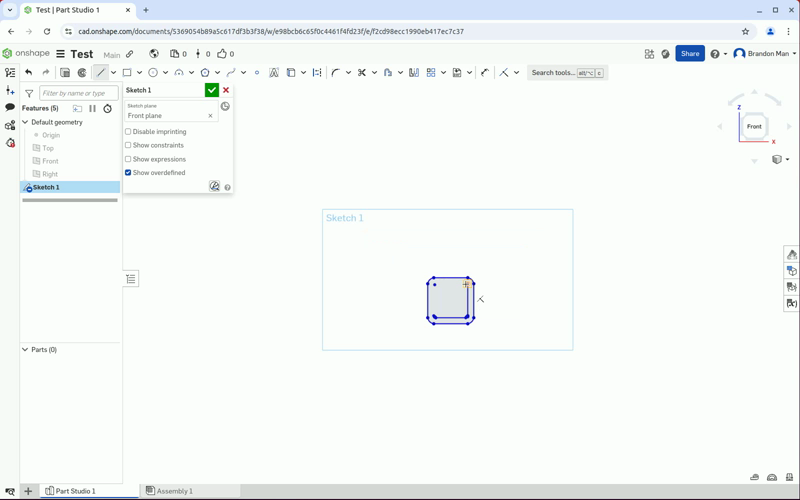
scroll(6)
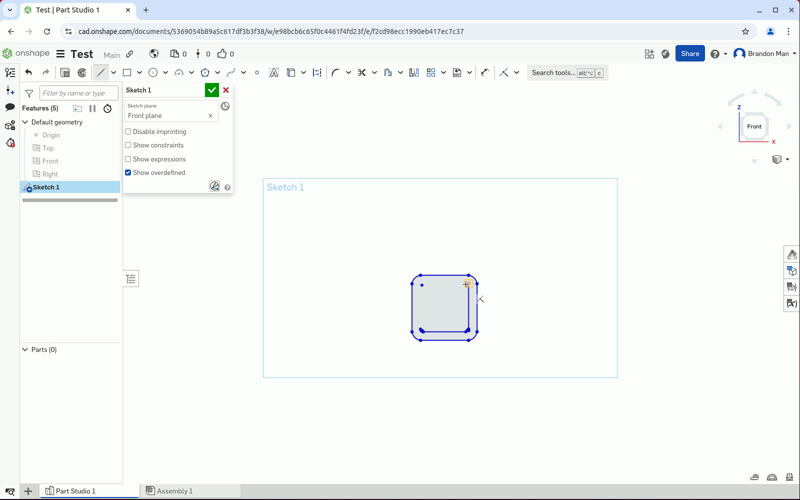
scroll(6)
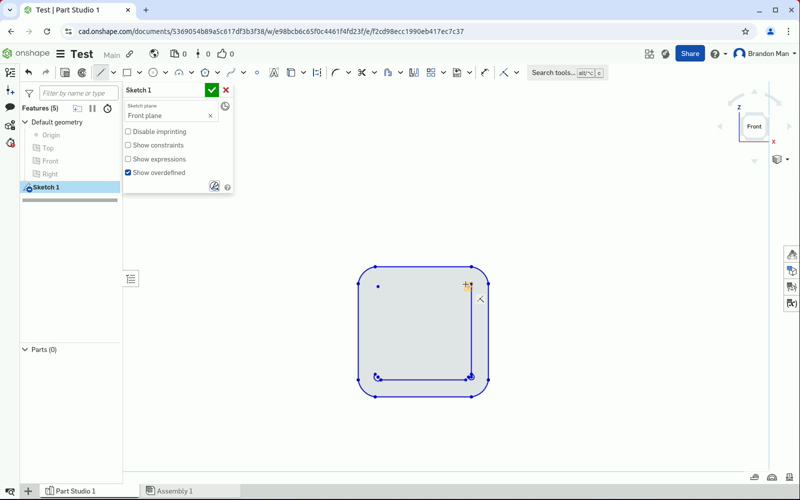
click(465, 283)
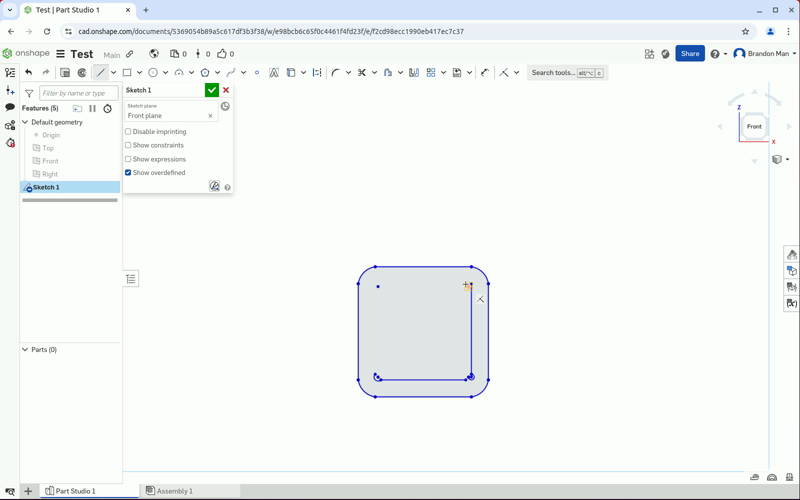
scroll(-6)
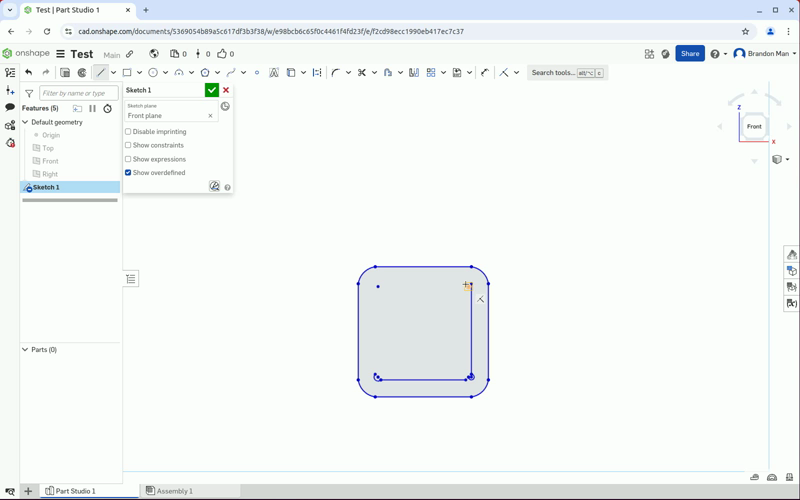
scroll(-6)
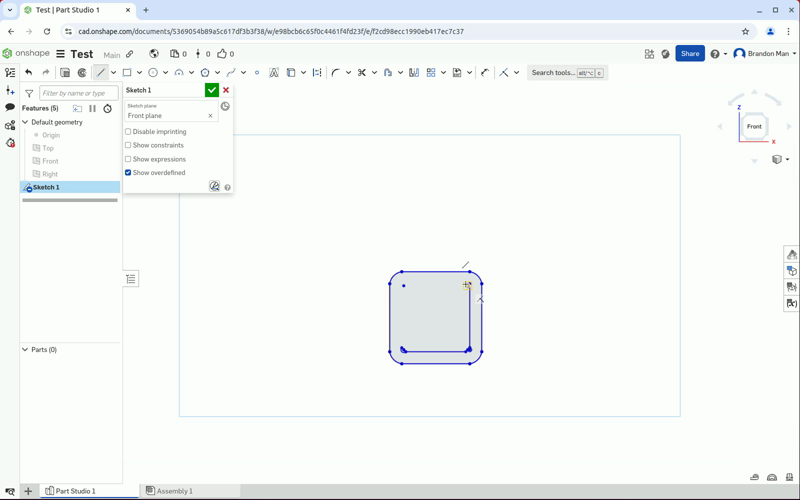
scroll(-6)
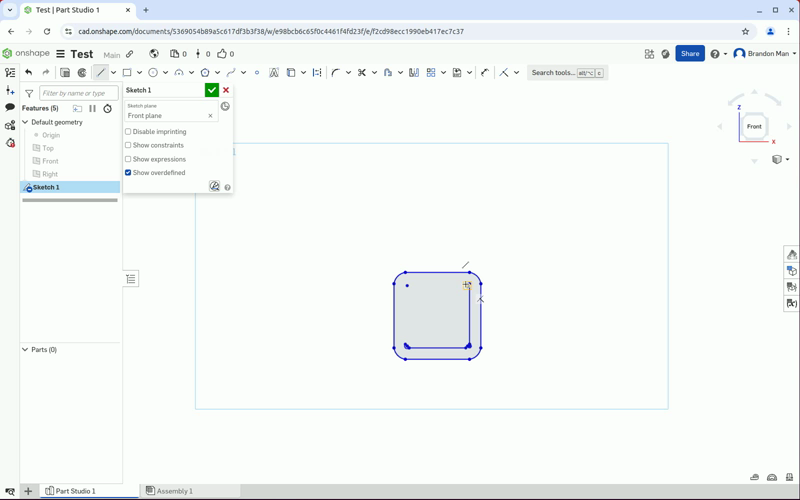
scroll(-6)
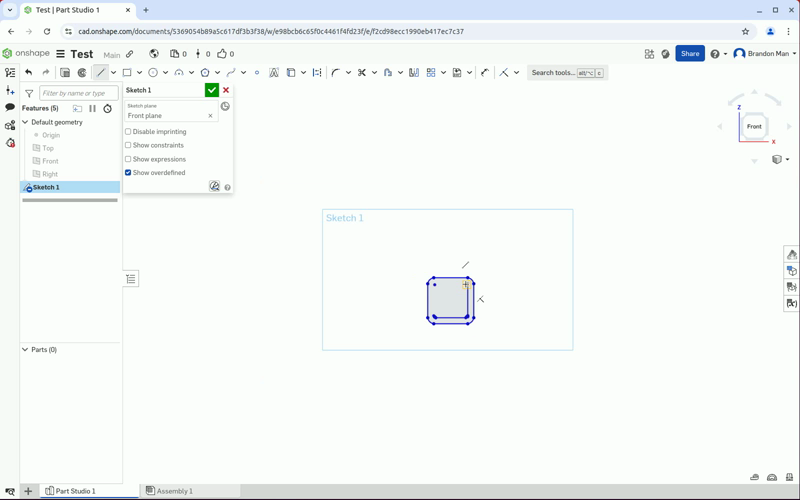
scroll(-6)
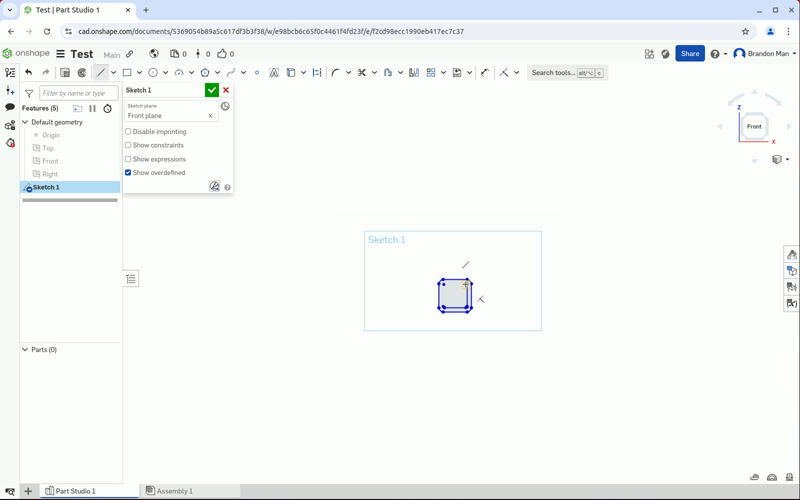
scroll(-6)
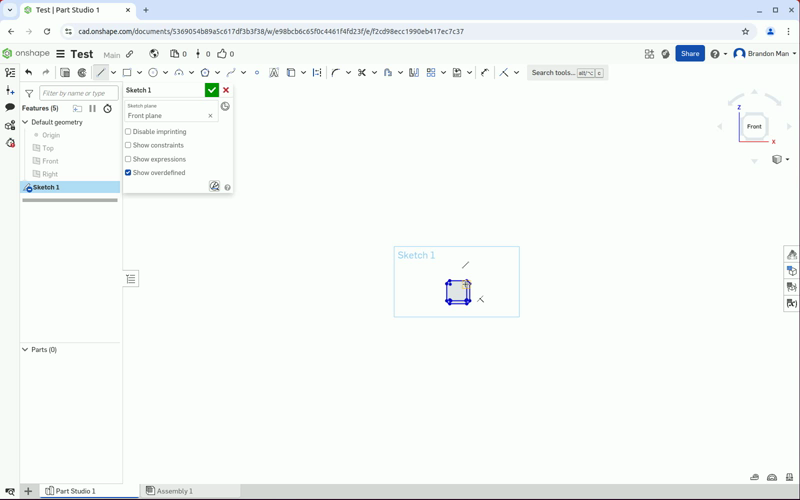
scroll(-6)
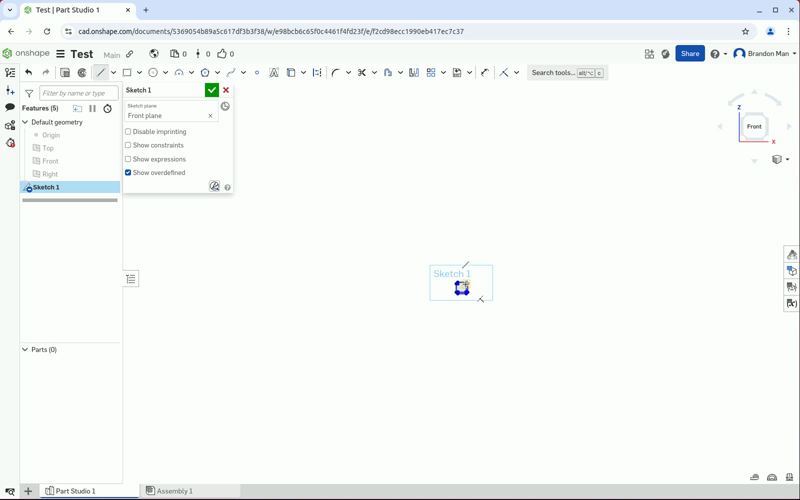
key_down(shift)
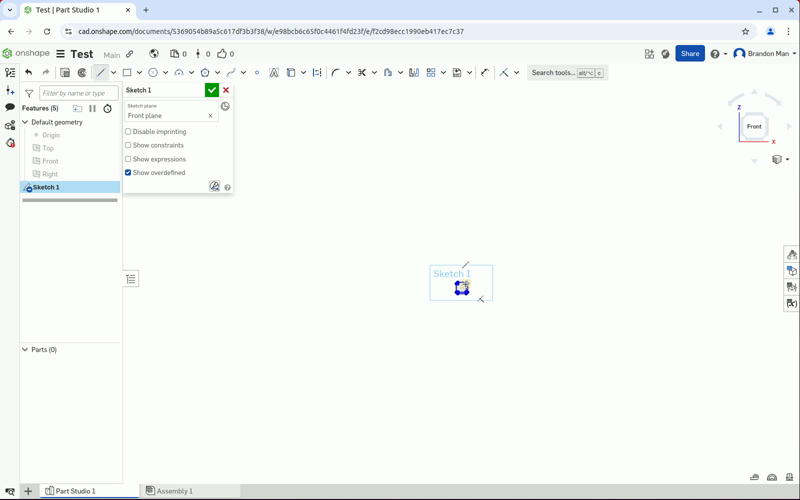
mouse_move(495, 283)
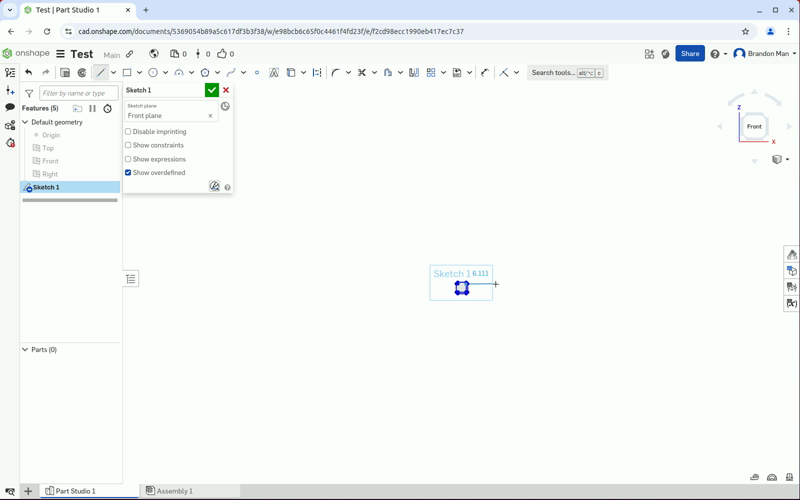
mouse_move(458, 283)
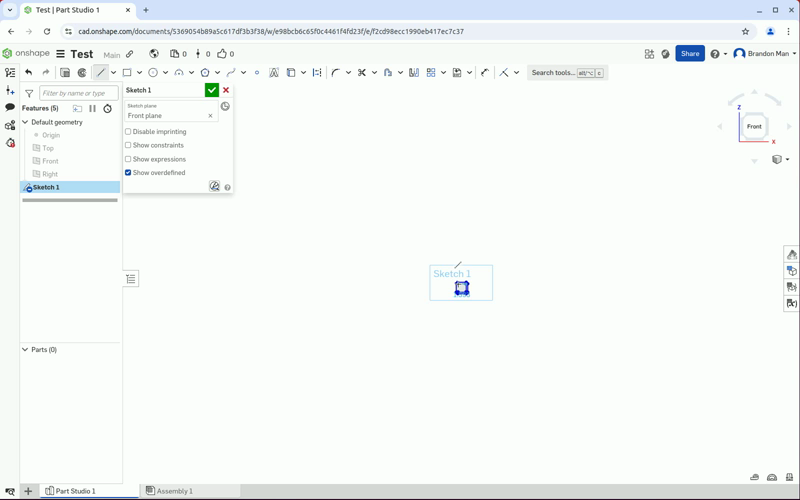
scroll(6)
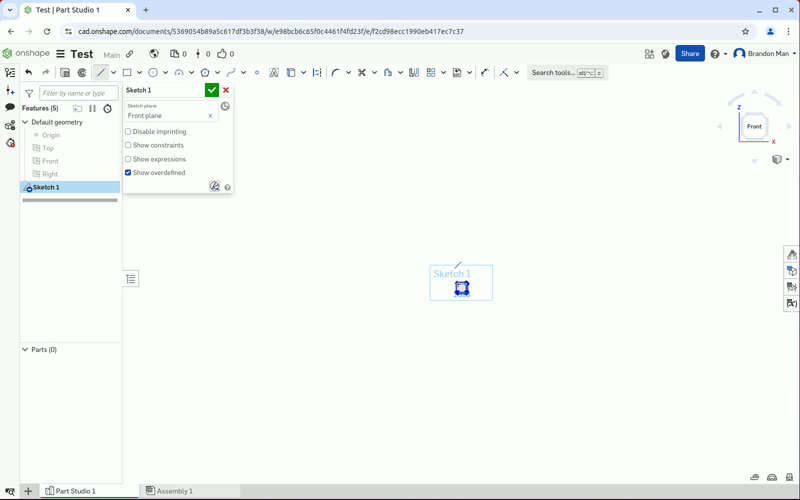
scroll(6)
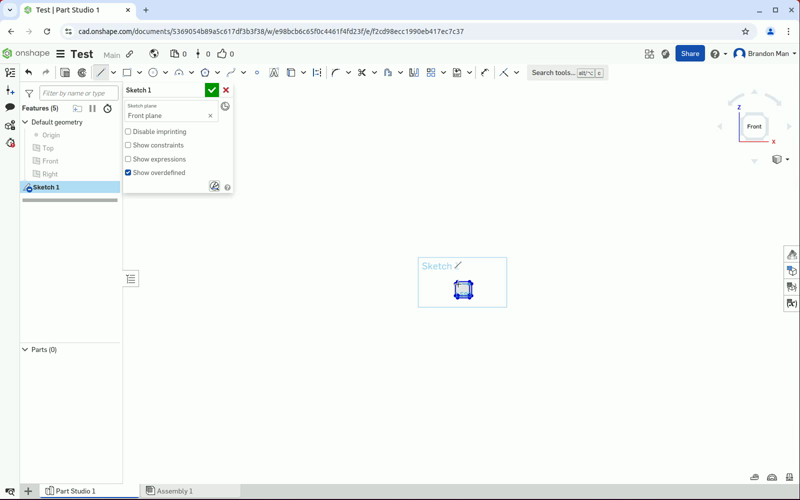
scroll(6)
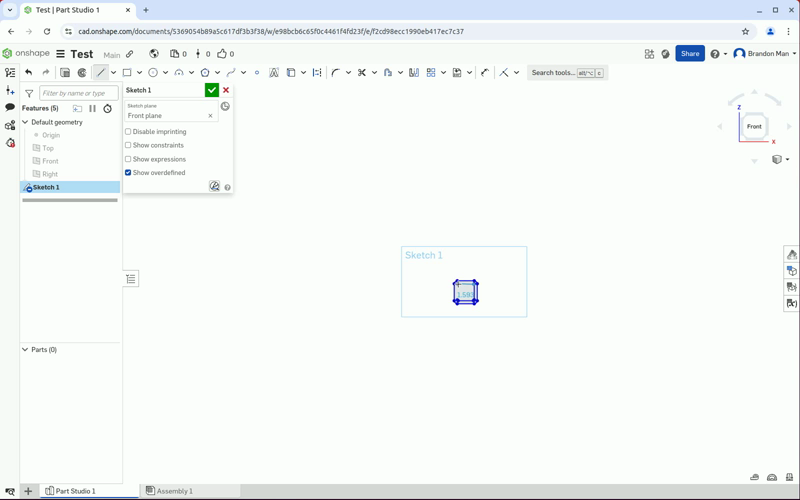
scroll(6)
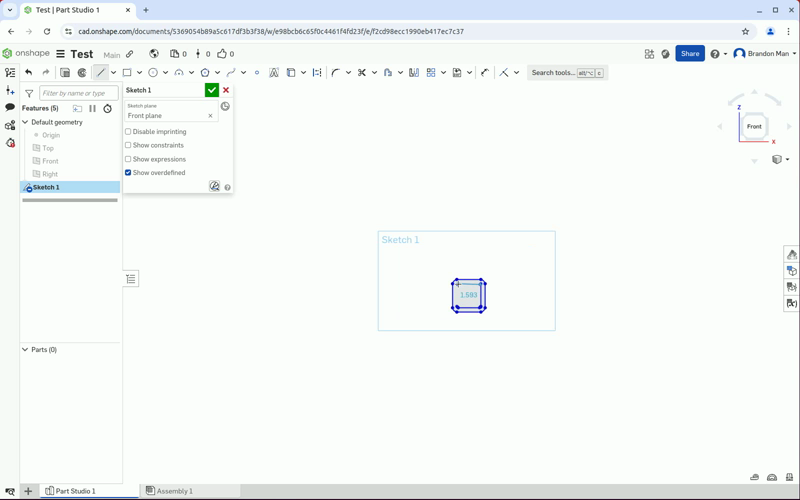
scroll(6)
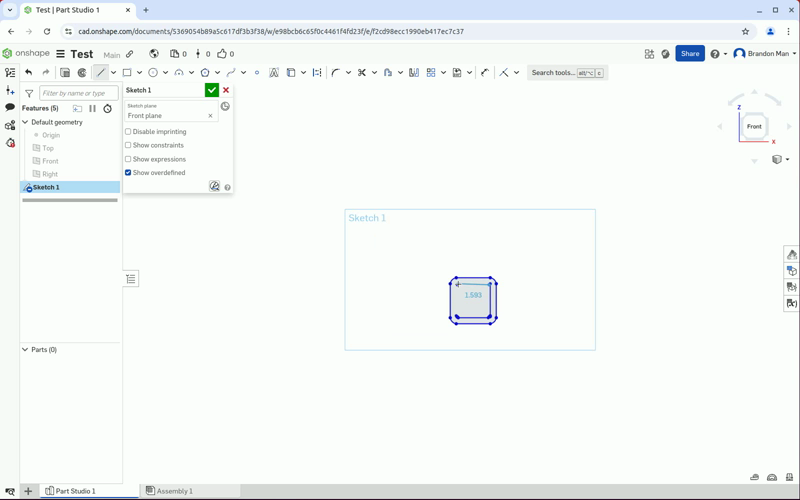
scroll(6)
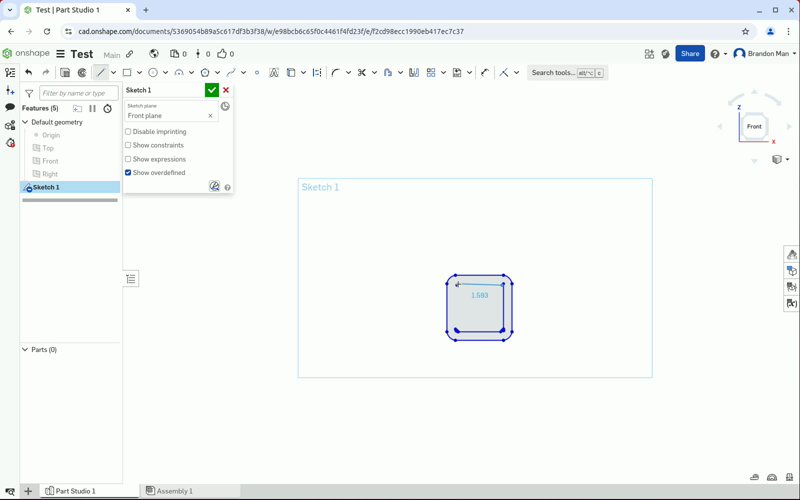
scroll(6)
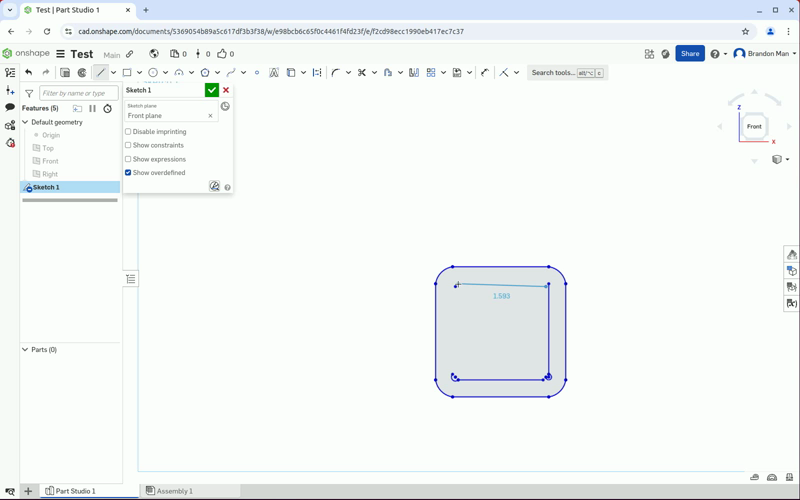
click(458, 283)
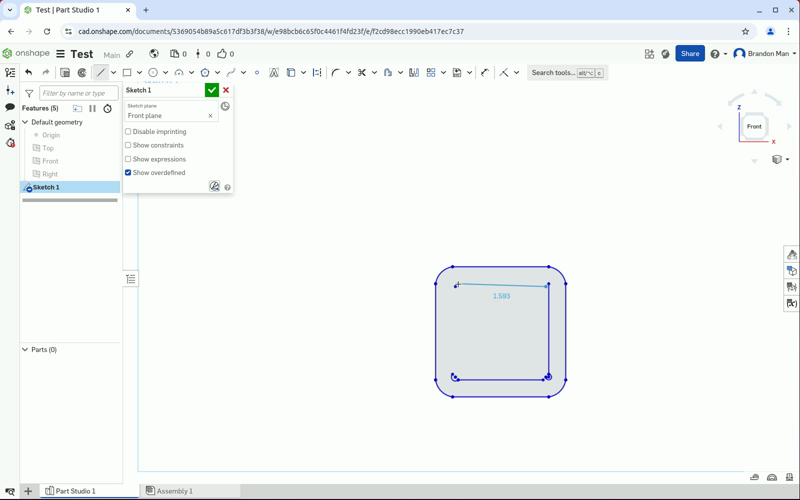
scroll(-6)
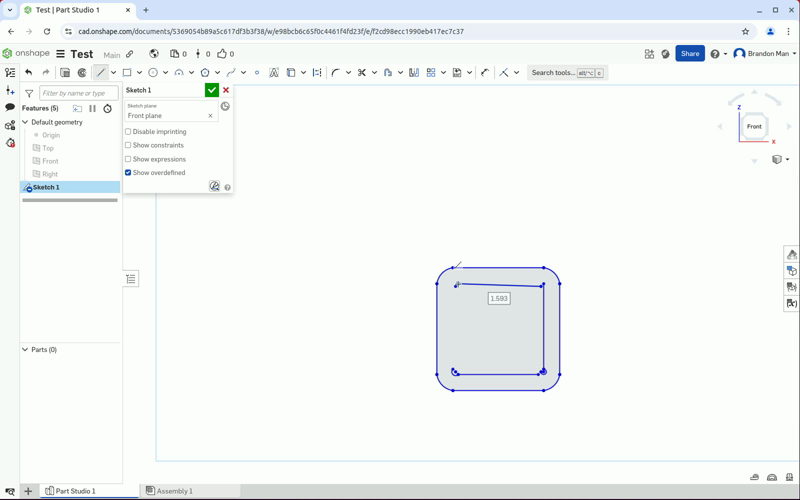
scroll(-6)
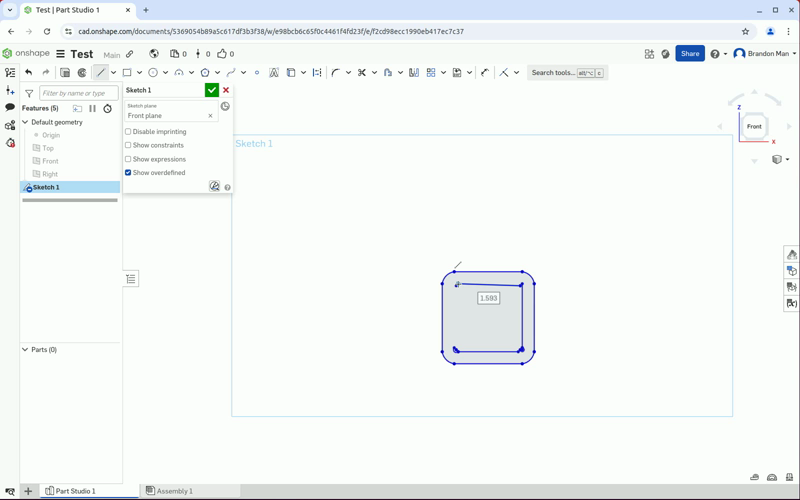
scroll(-6)
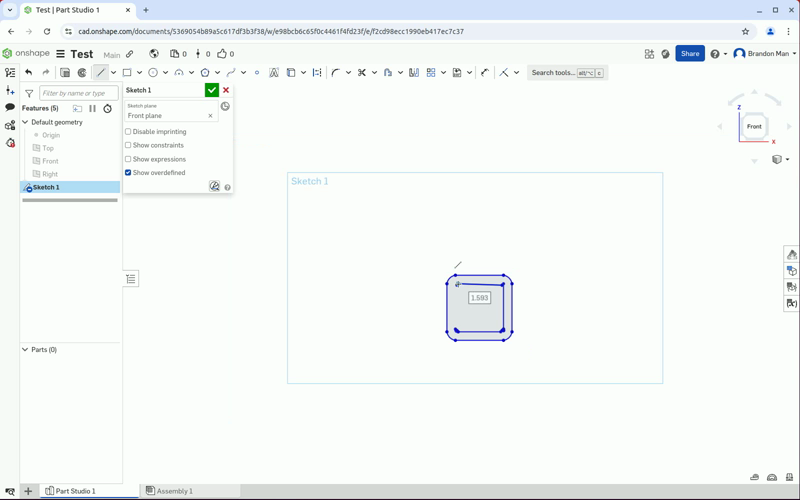
scroll(-6)
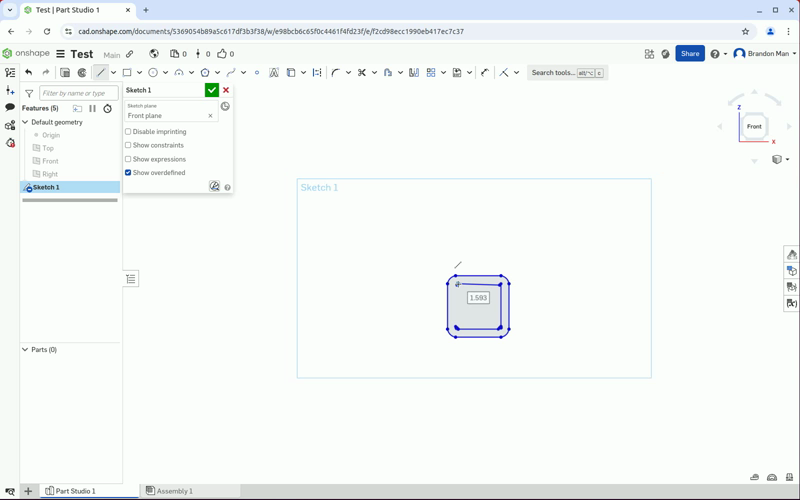
scroll(-6)
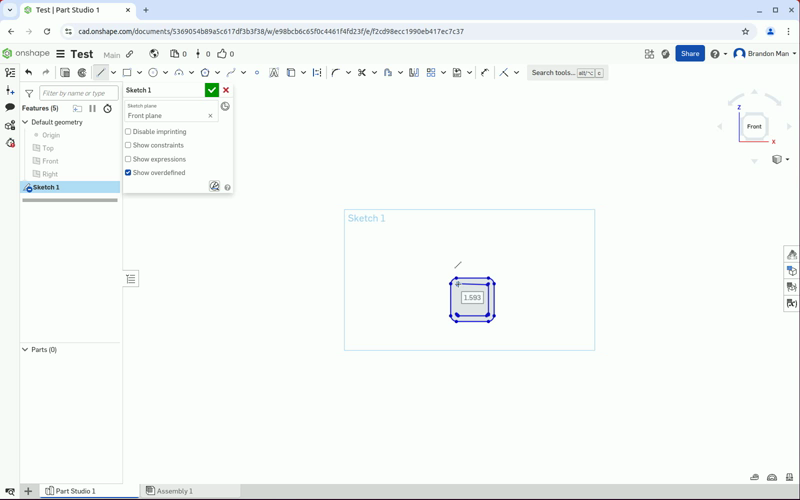
scroll(-6)
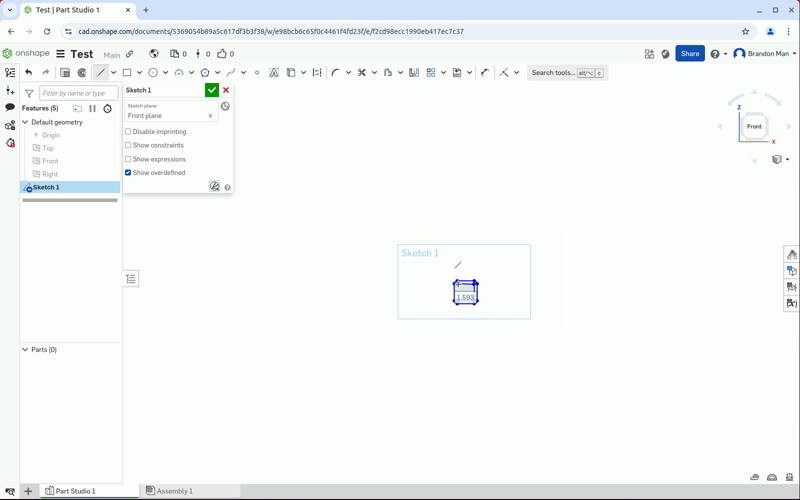
scroll(-6)
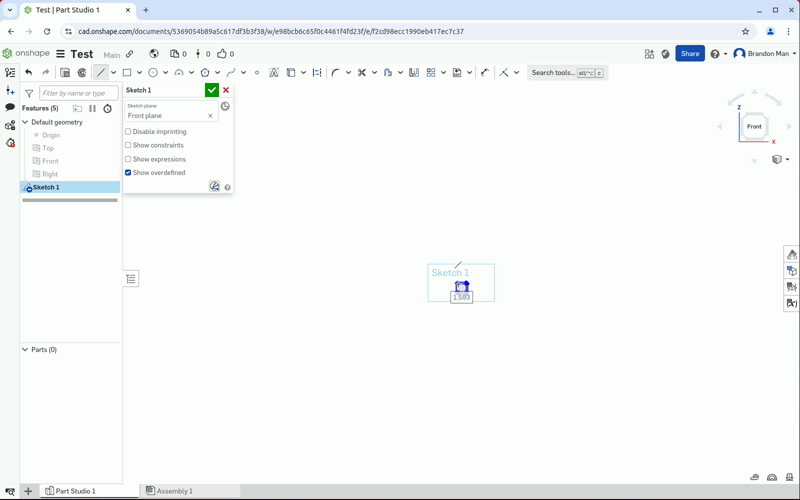
key_up(shift)
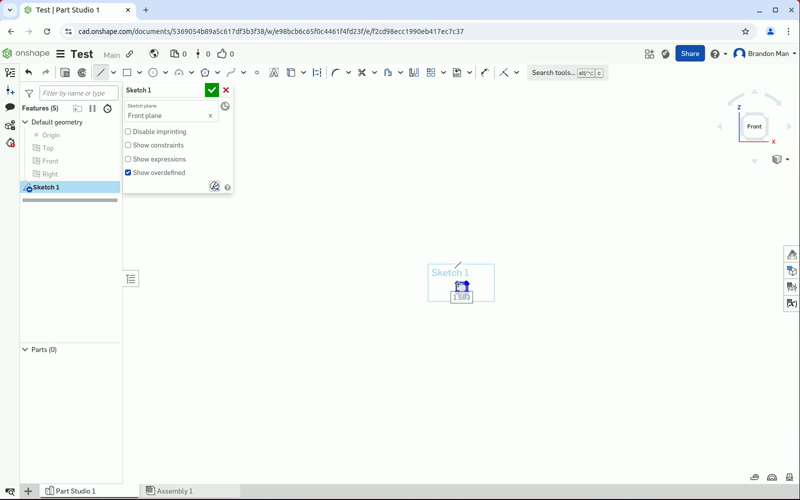
key(esc)
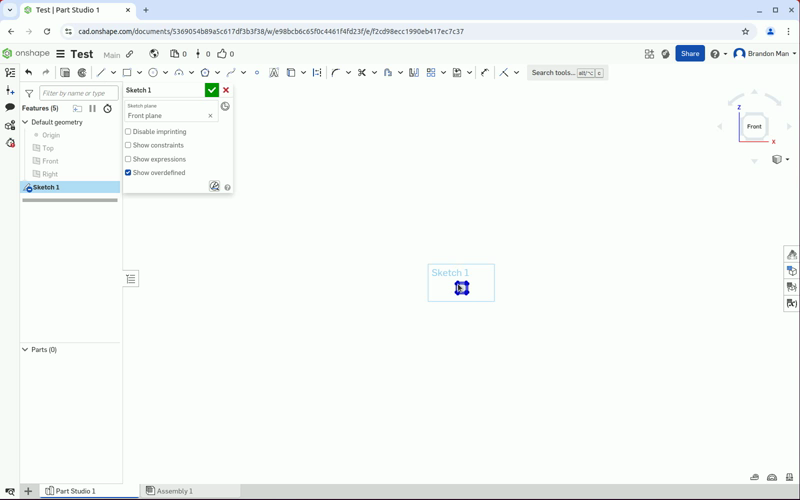
key(a)
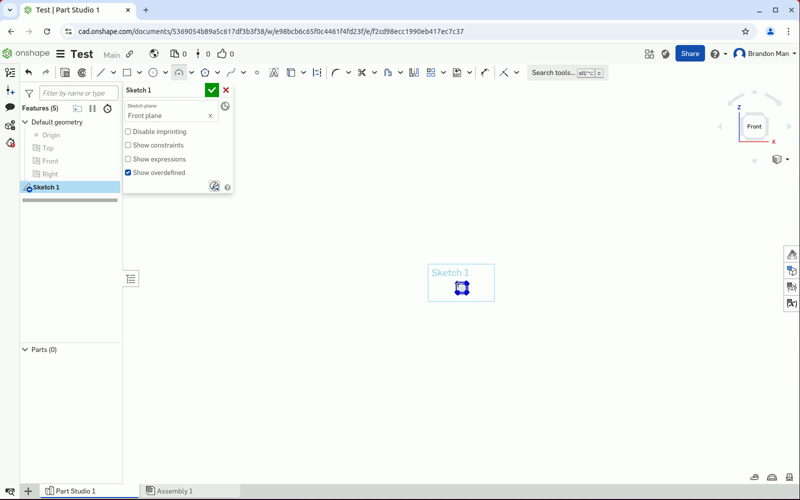
mouse_move(458, 283)
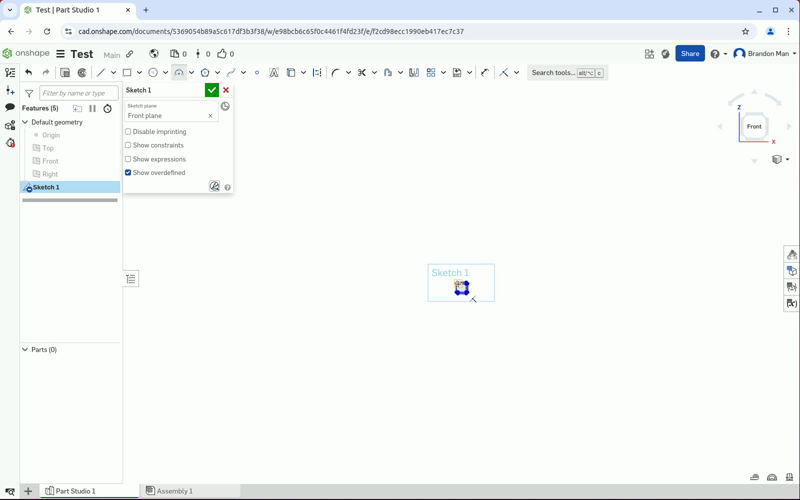
scroll(6)
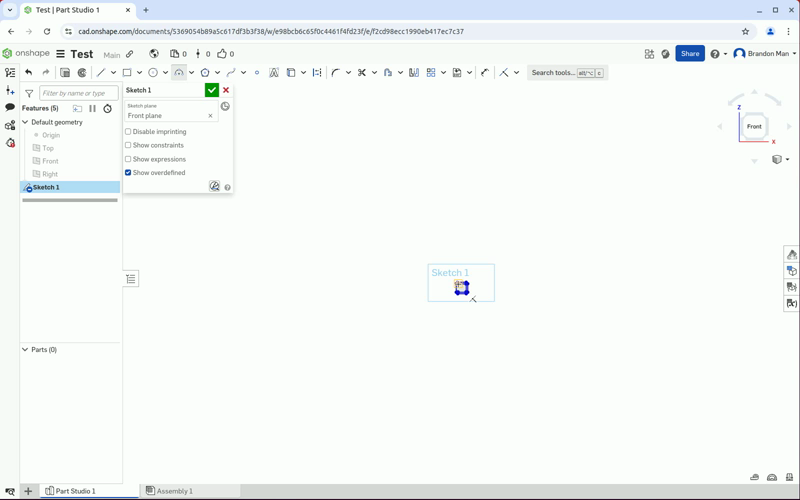
scroll(6)
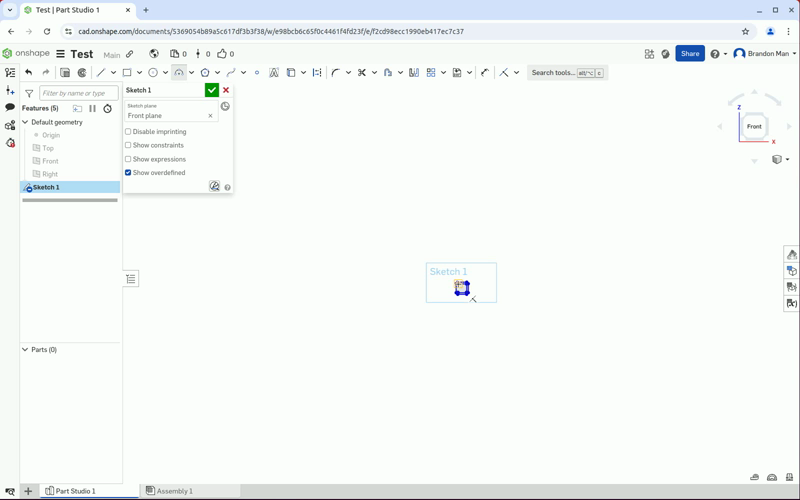
scroll(6)
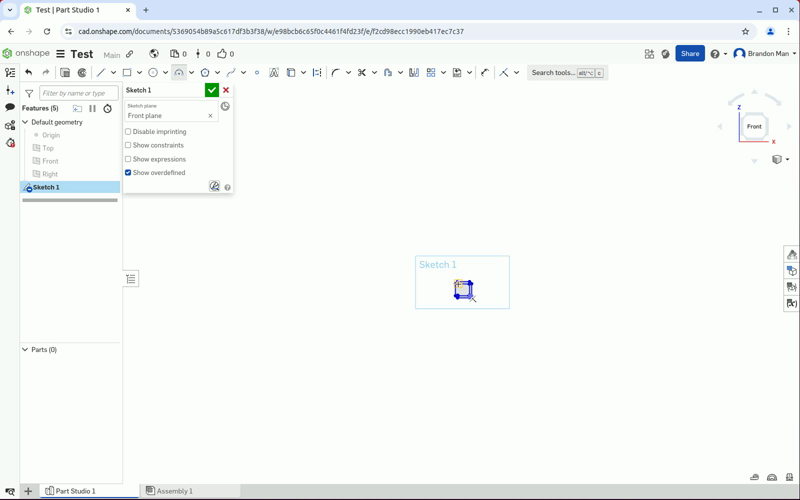
scroll(6)
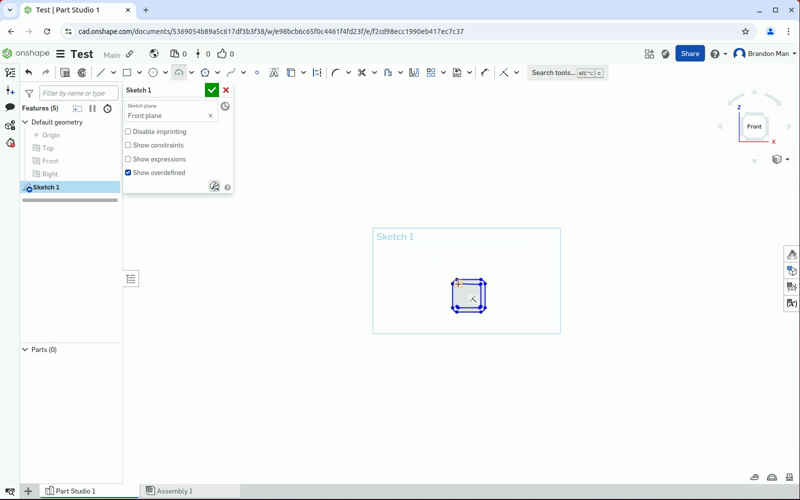
scroll(6)
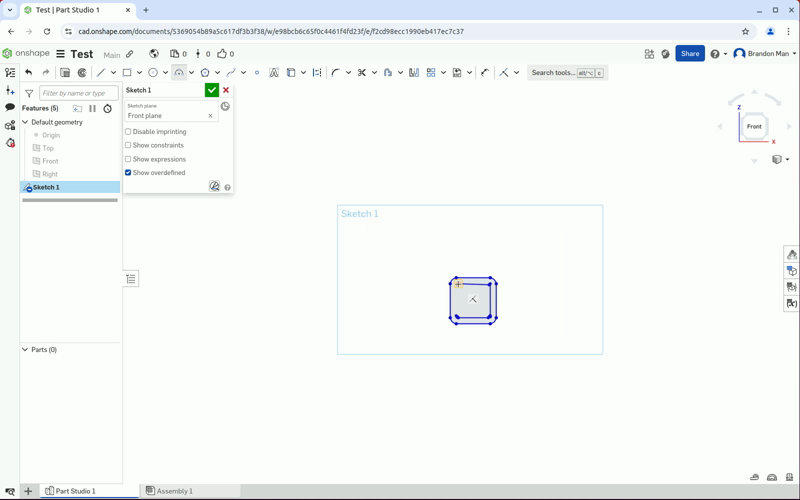
scroll(6)
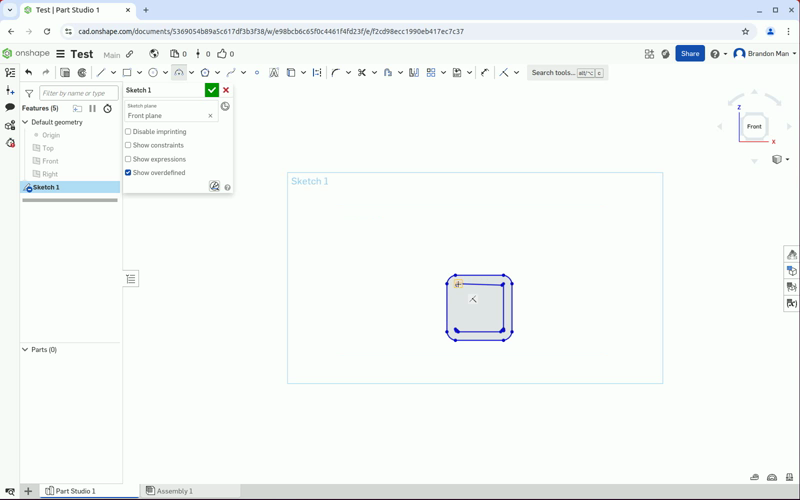
scroll(6)
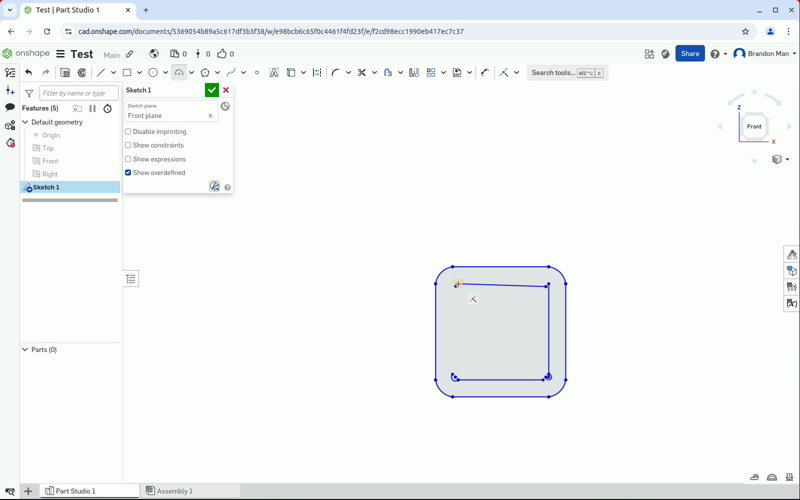
click(458, 283)
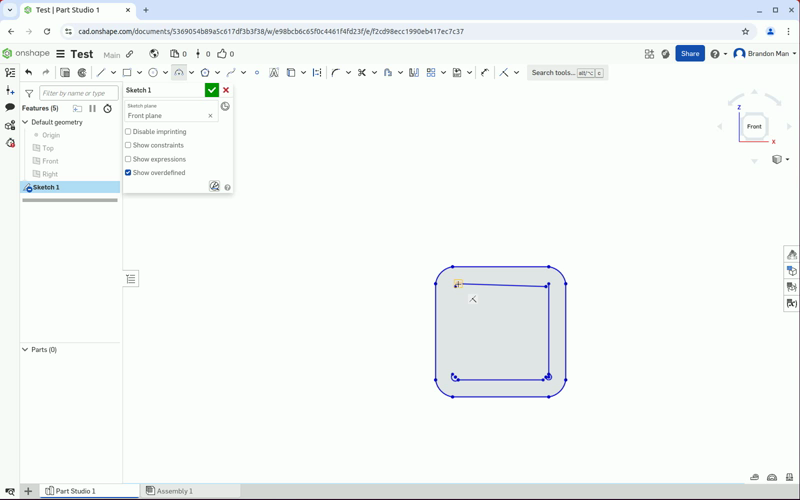
scroll(-6)
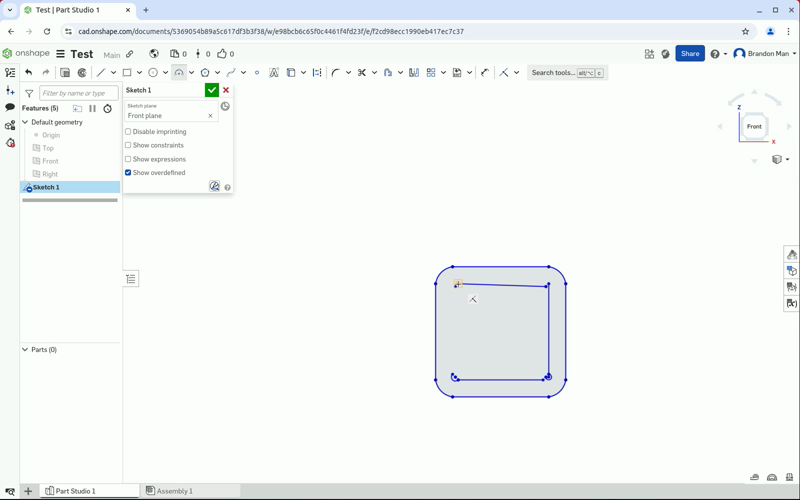
scroll(-6)
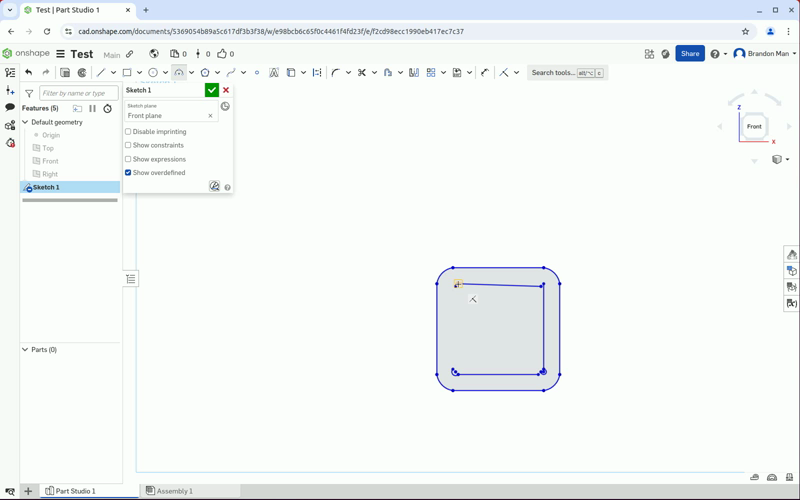
scroll(-6)
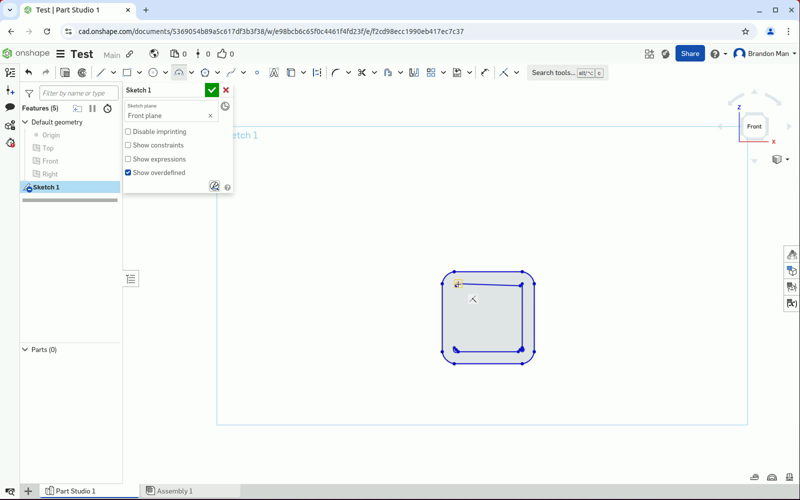
scroll(-6)
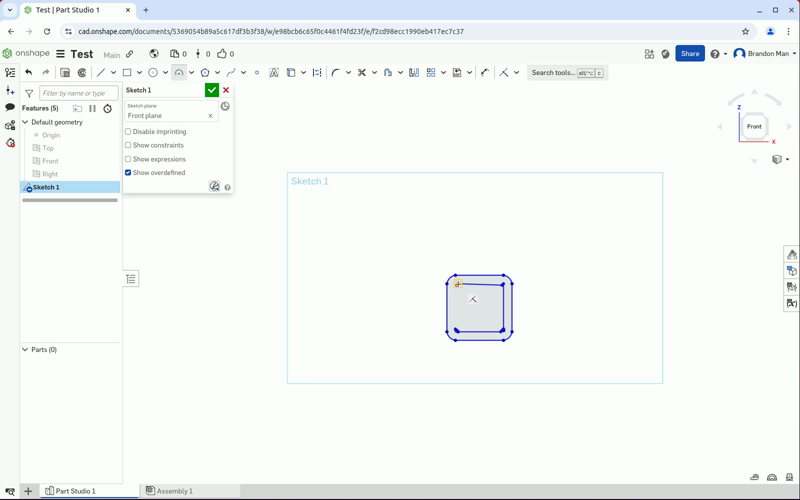
scroll(-6)
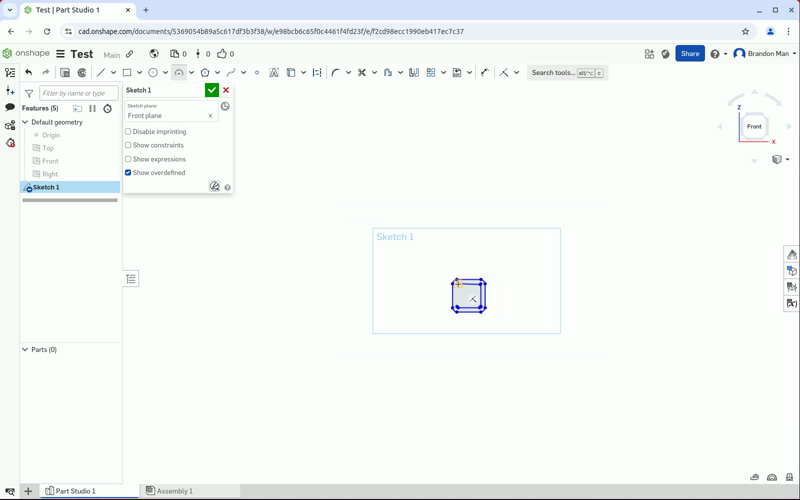
scroll(-6)
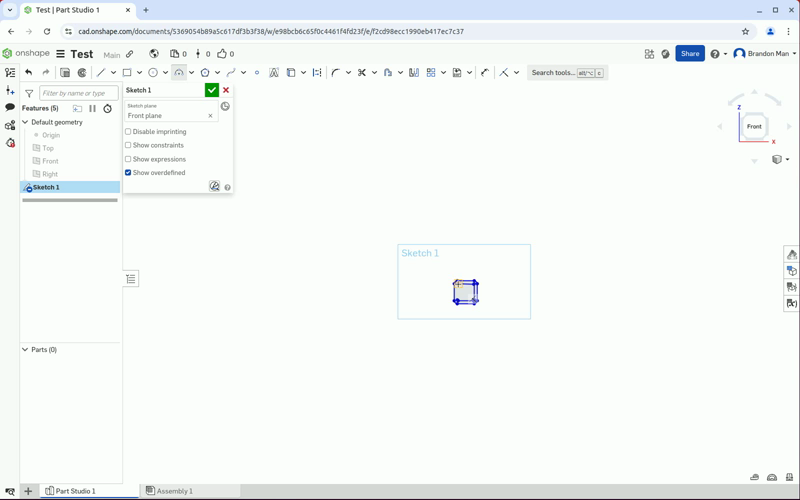
scroll(-6)
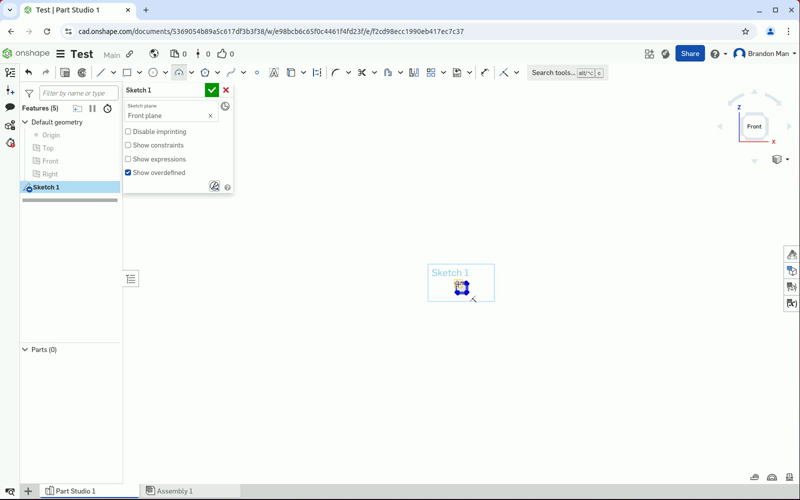
key_down(shift)
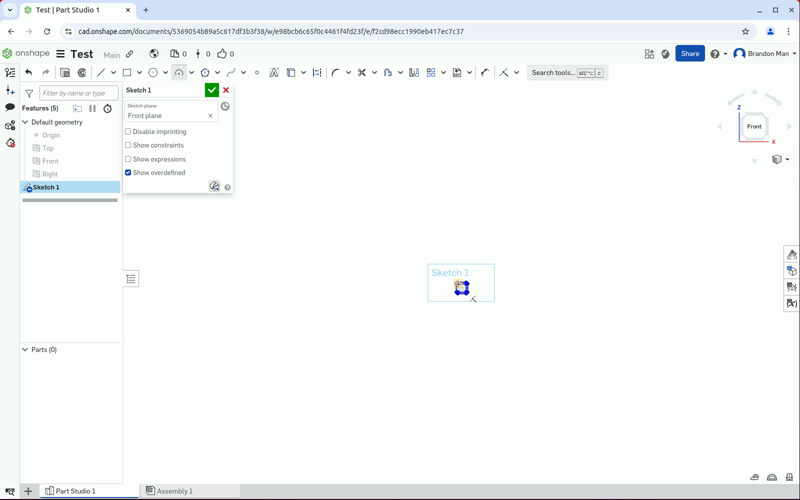
mouse_move(457, 283)
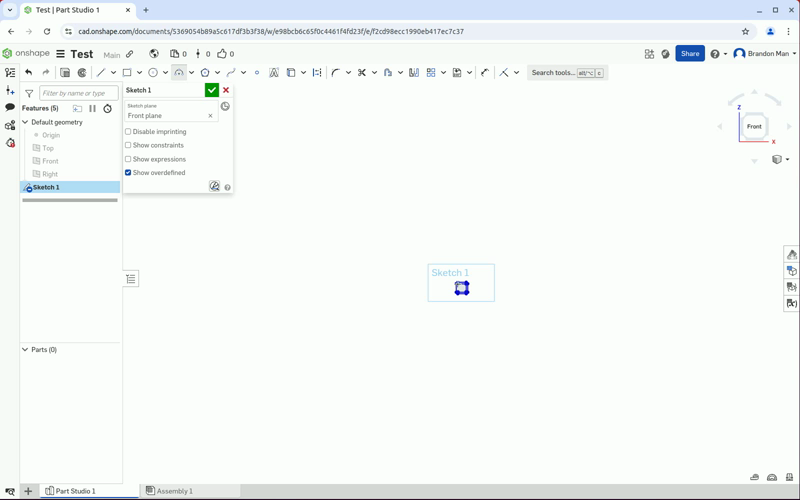
scroll(6)
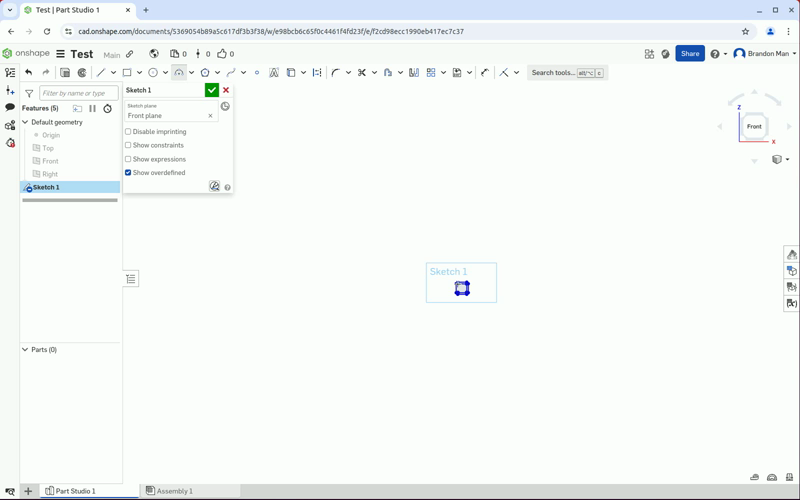
scroll(6)
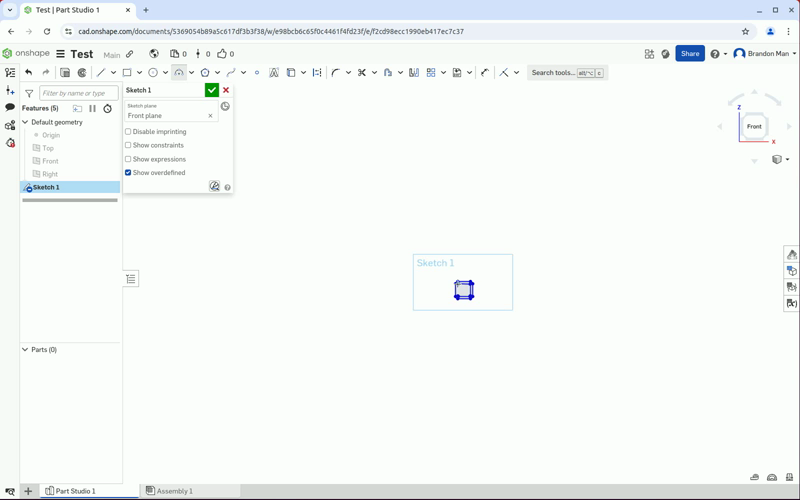
scroll(6)
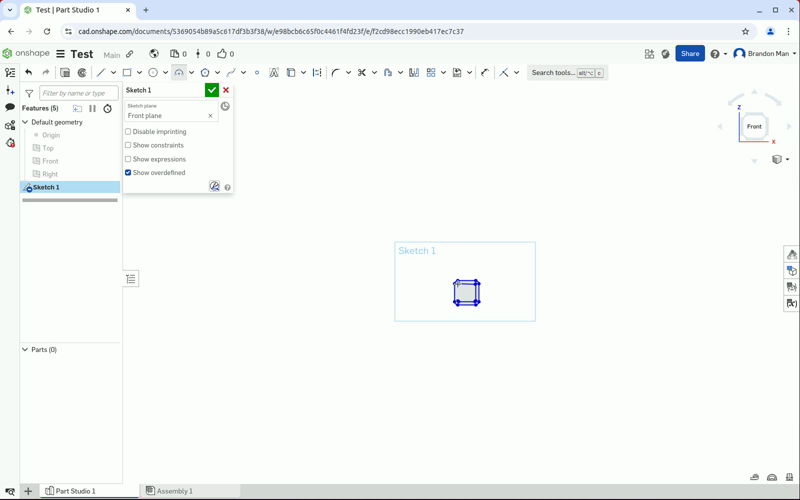
scroll(6)
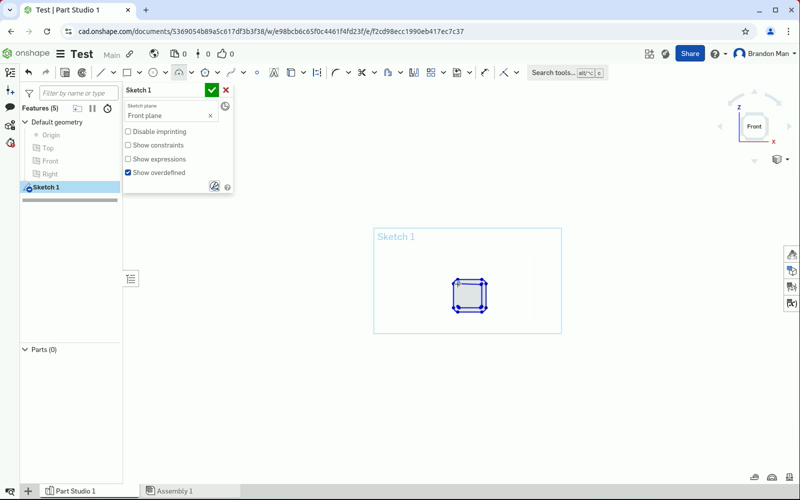
scroll(6)
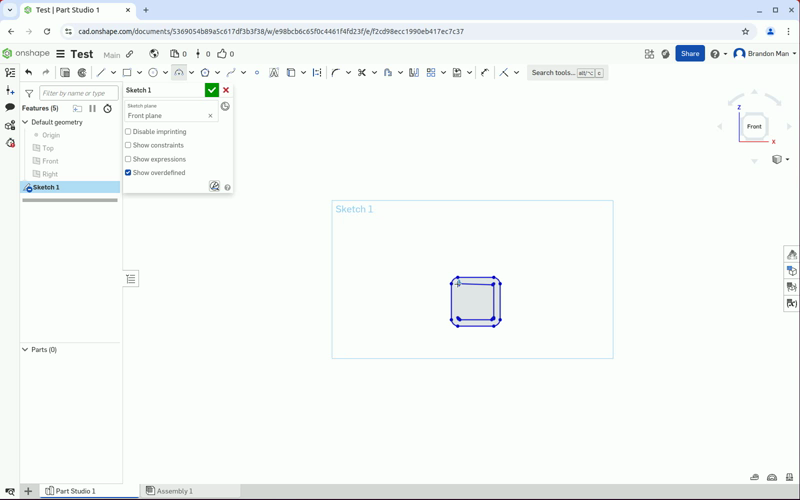
scroll(6)
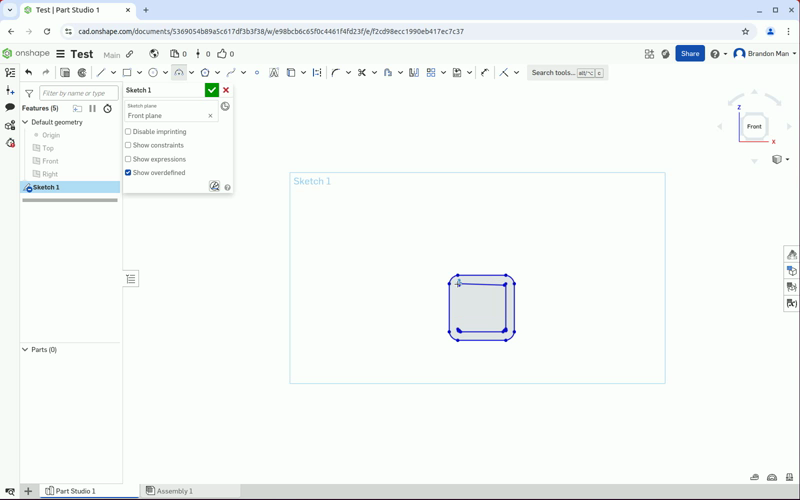
scroll(6)
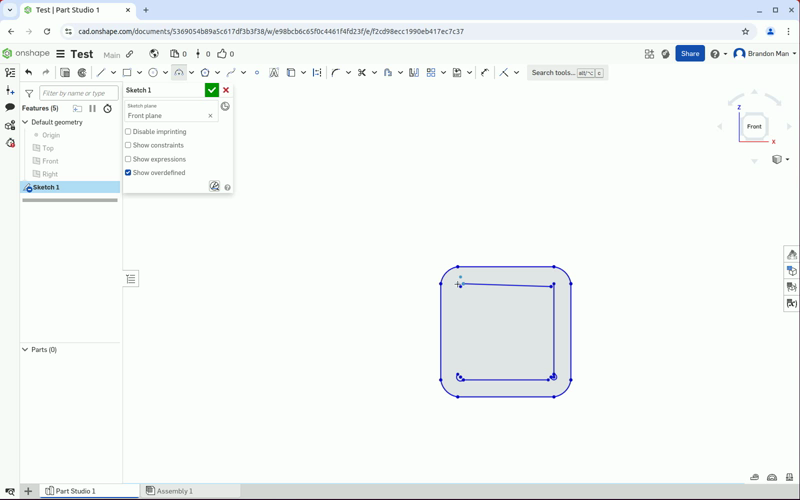
click(457, 283)
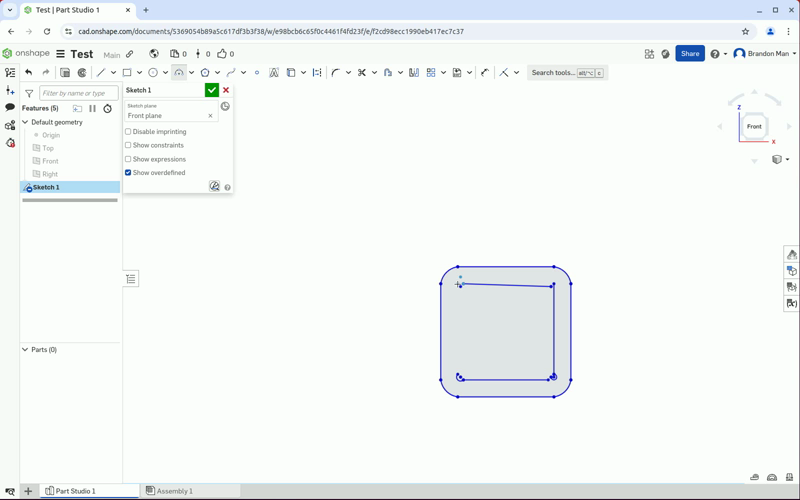
scroll(-6)
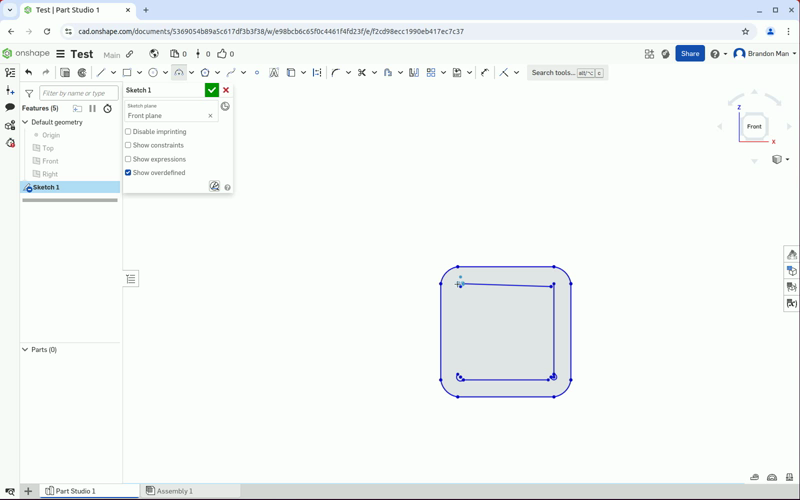
scroll(-6)
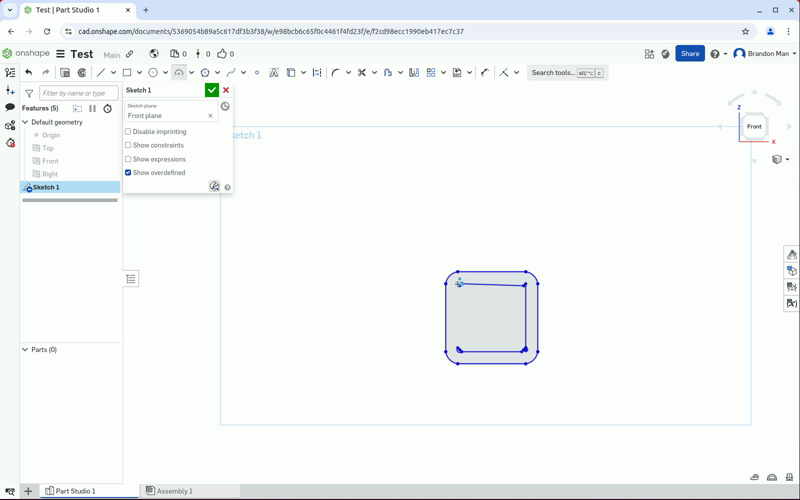
scroll(-6)
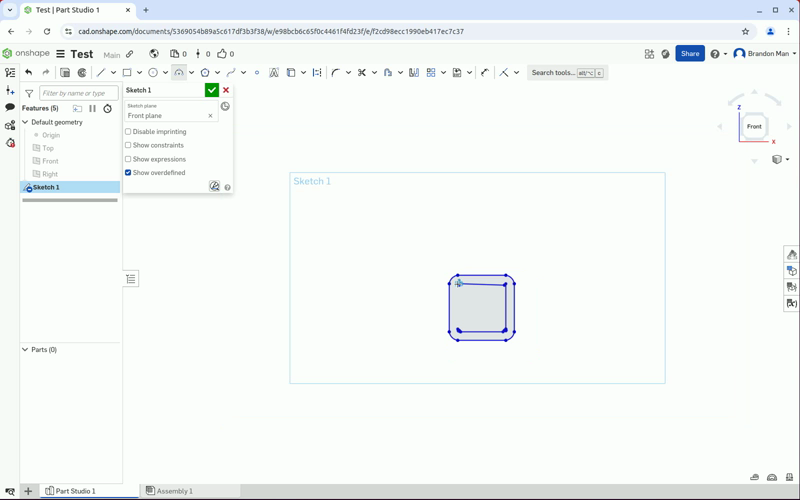
scroll(-6)
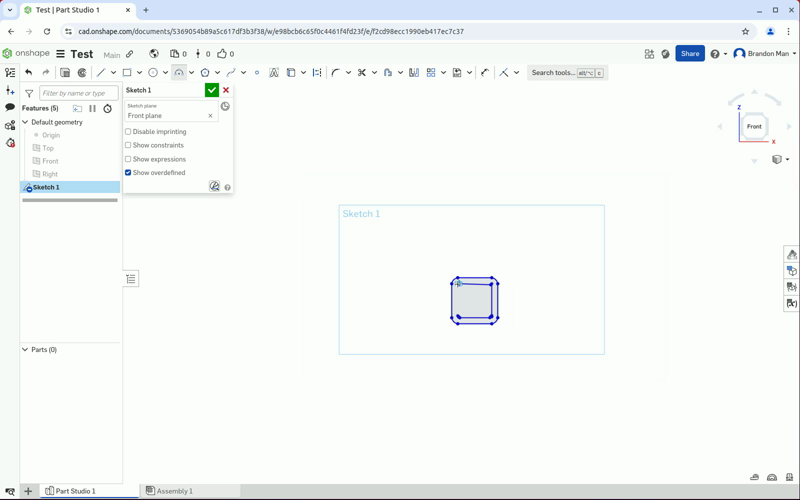
scroll(-6)
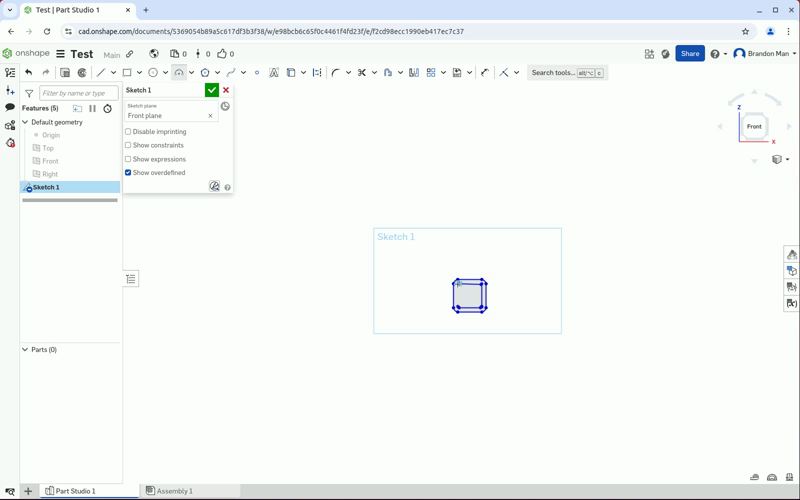
scroll(-6)
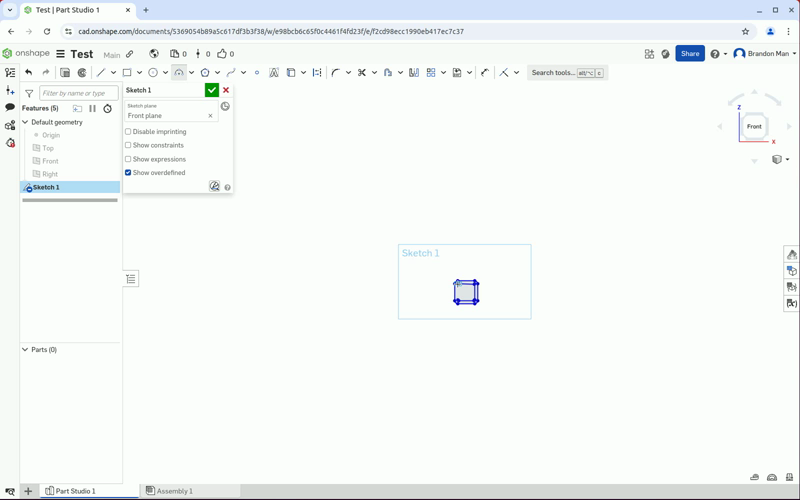
scroll(-6)
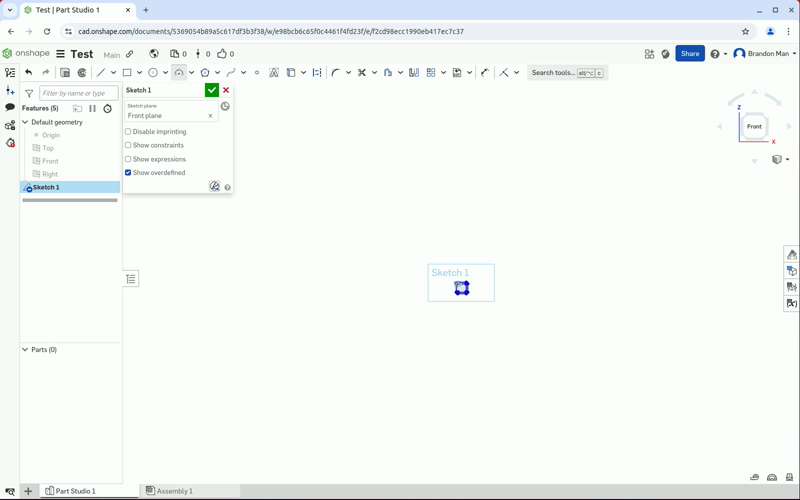
mouse_move(457, 283)
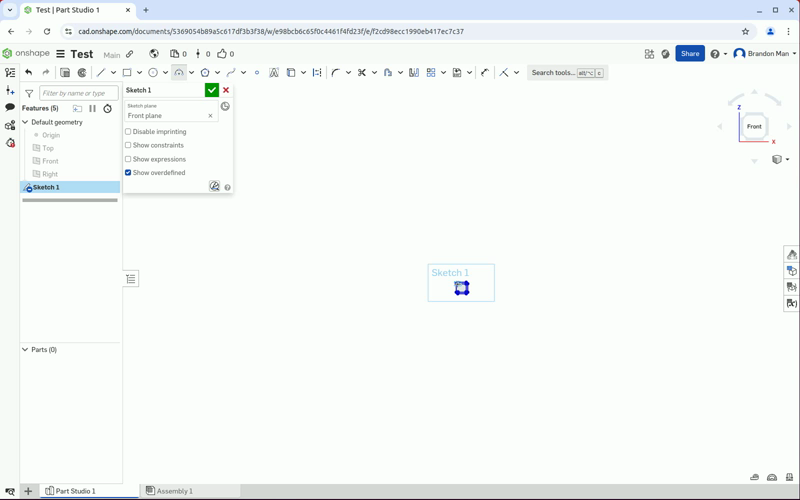
scroll(6)
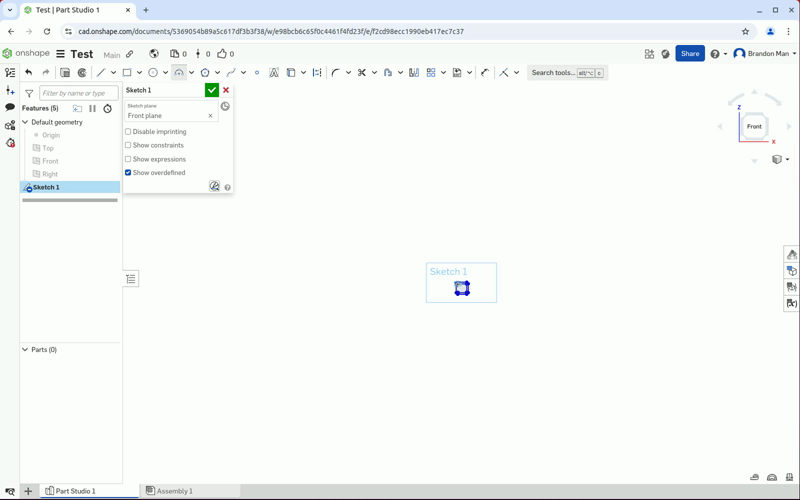
scroll(6)
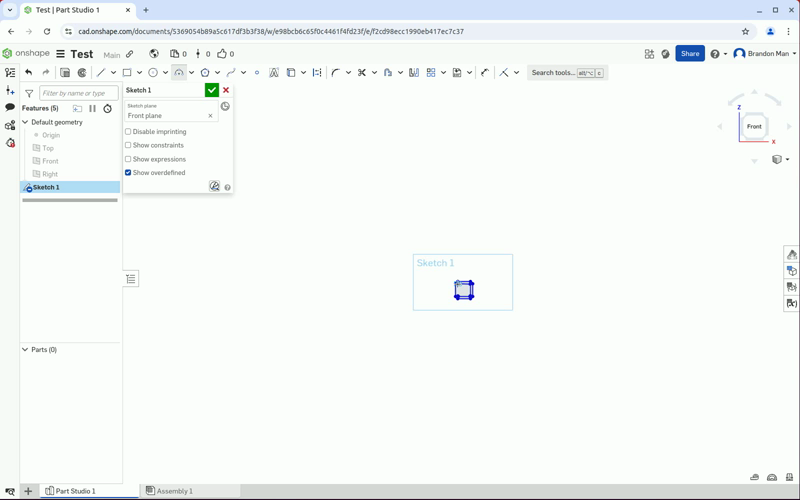
scroll(6)
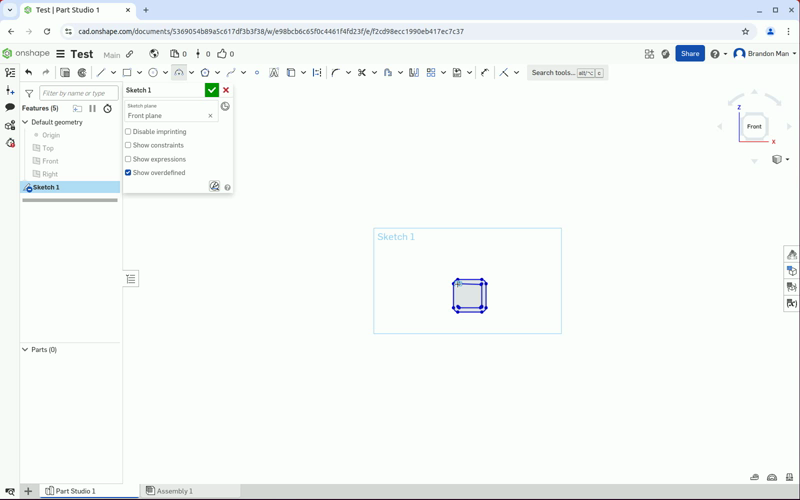
scroll(6)
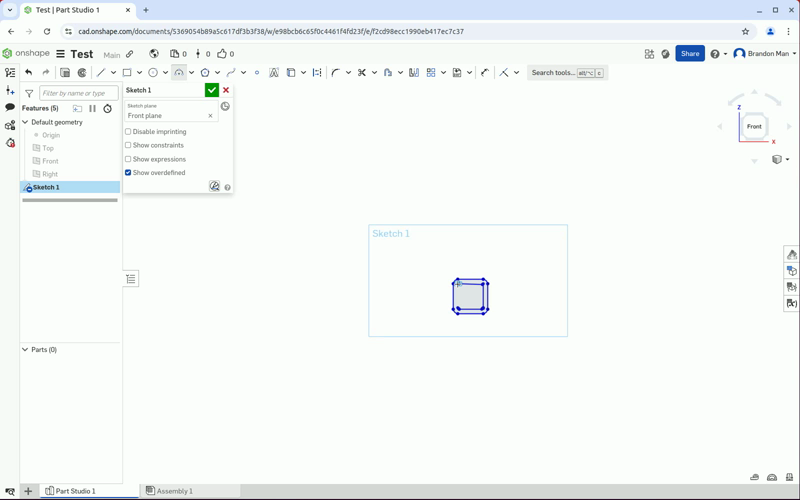
scroll(6)
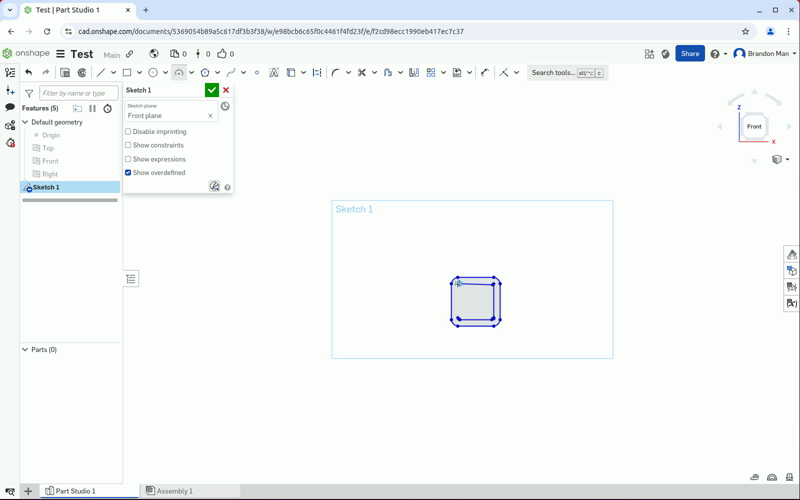
scroll(6)
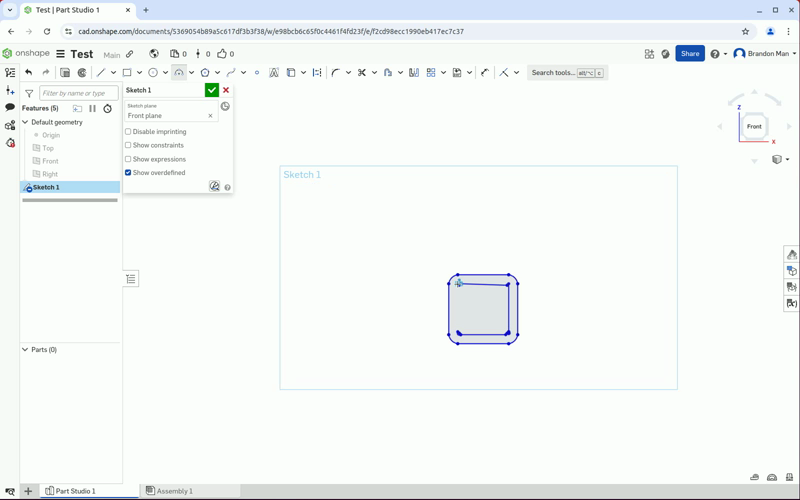
scroll(6)
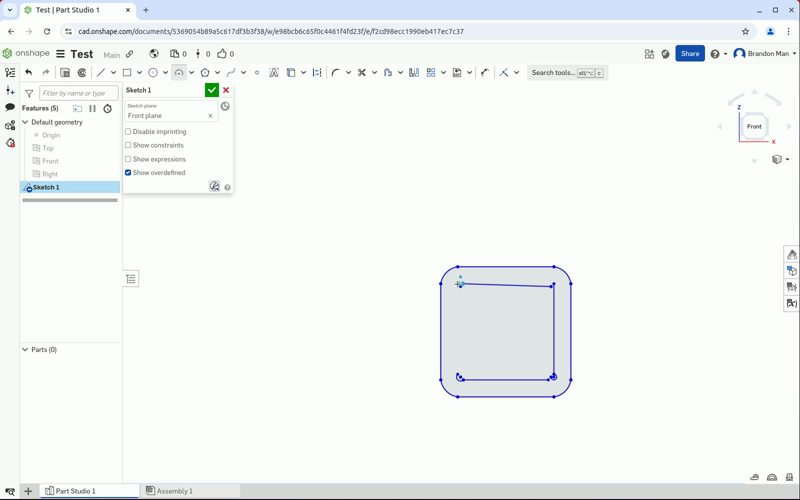
click(457, 283)
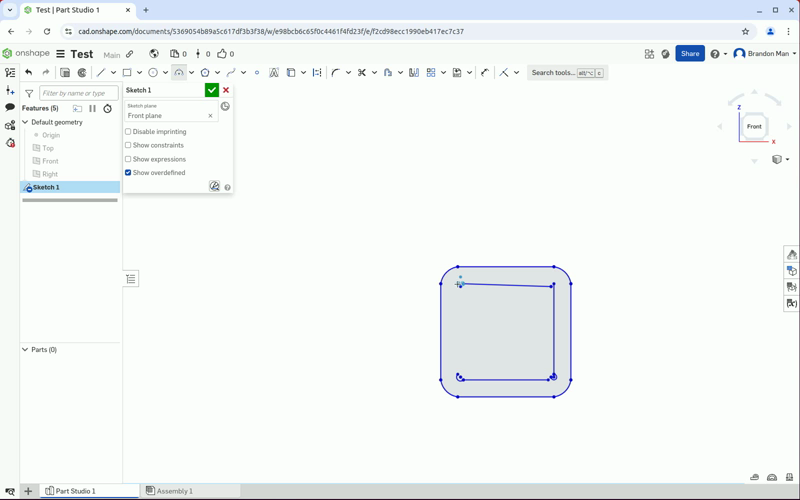
scroll(-6)
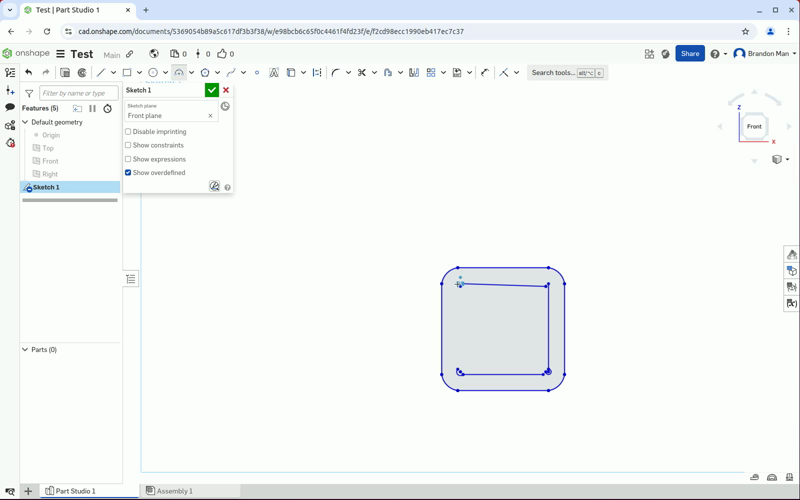
scroll(-6)
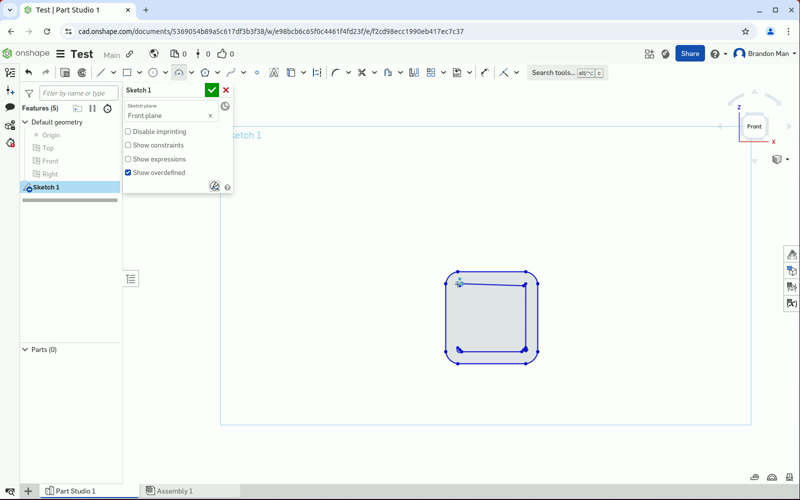
scroll(-6)
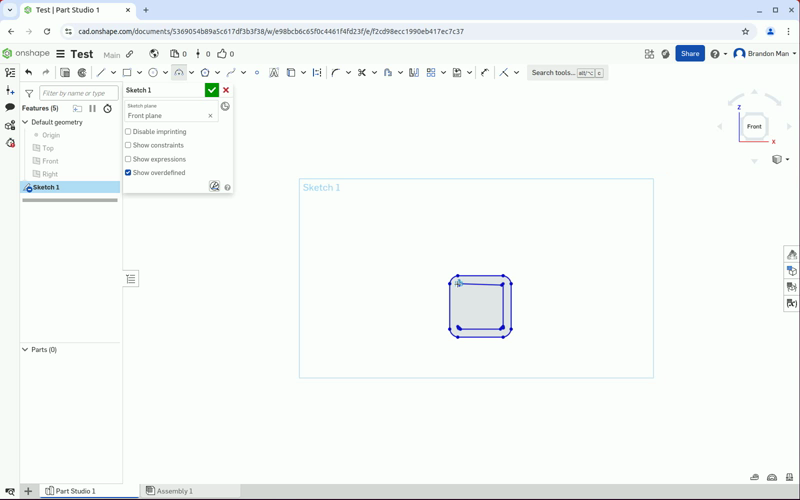
scroll(-6)
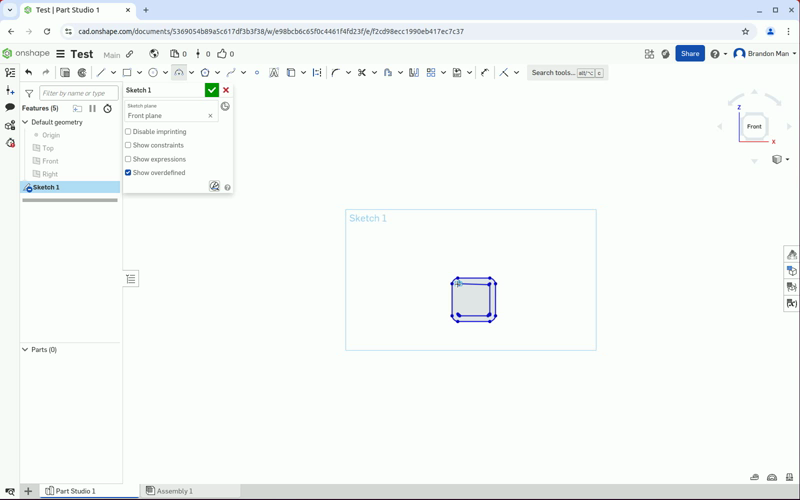
scroll(-6)
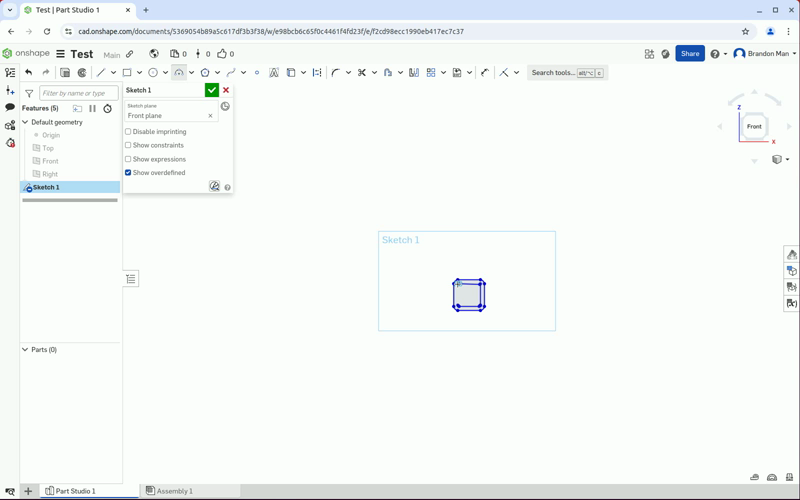
scroll(-6)
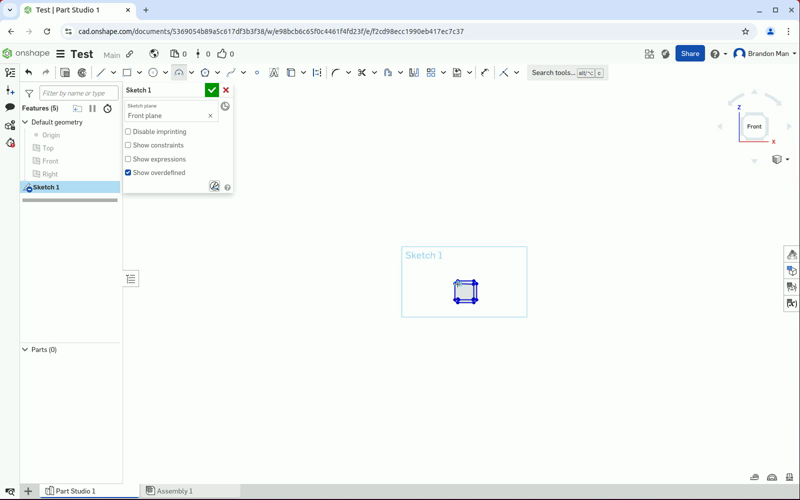
scroll(-6)
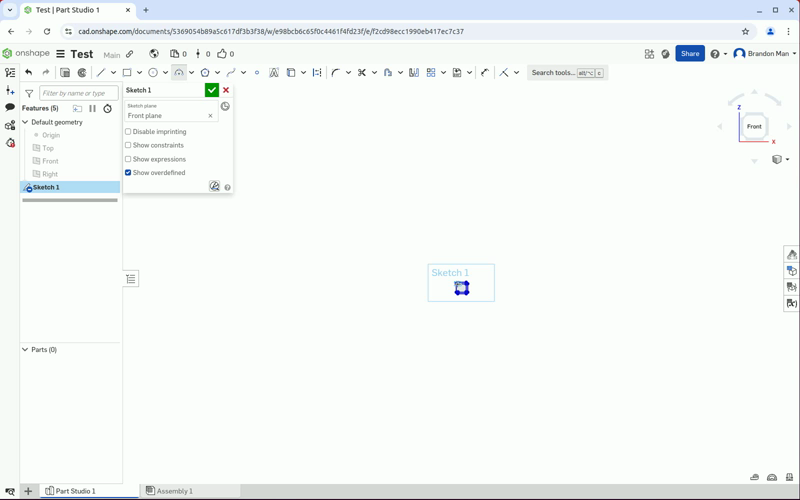
key_up(shift)
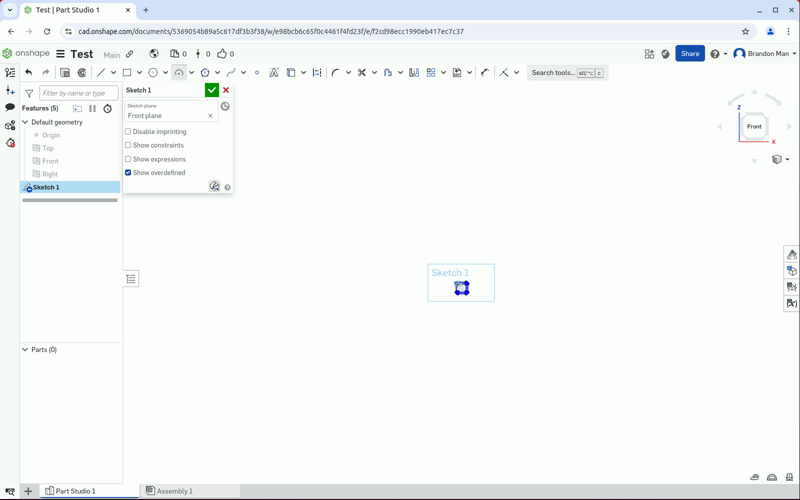
key(esc)
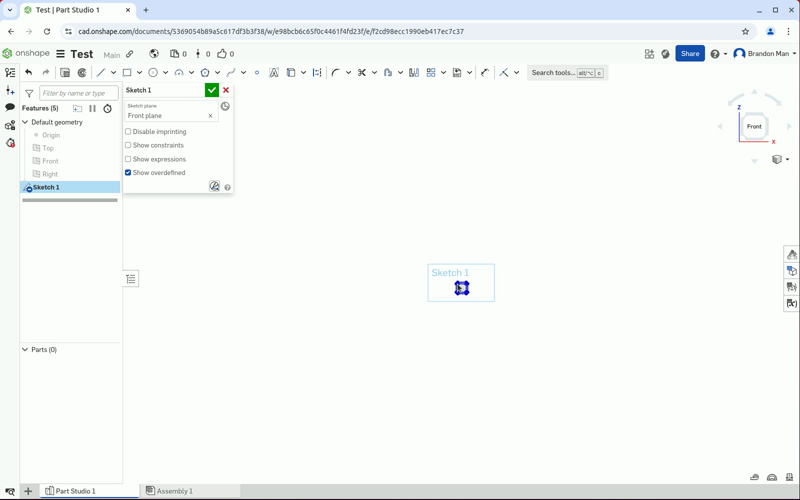
key(l)
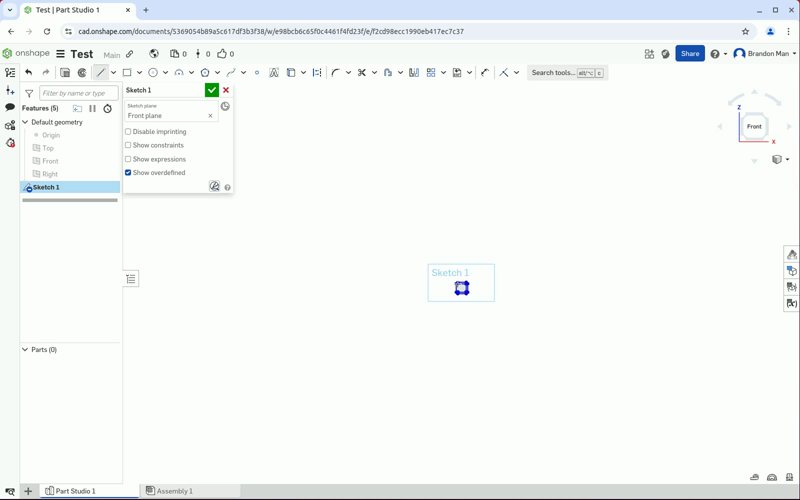
mouse_move(457, 283)
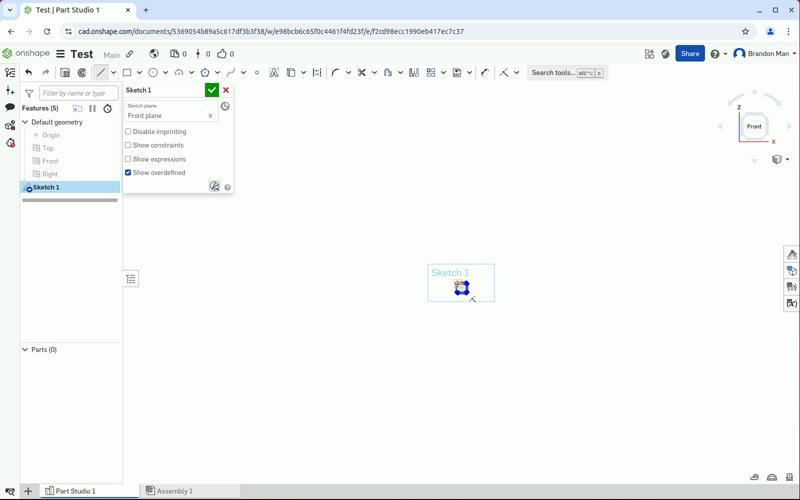
scroll(6)
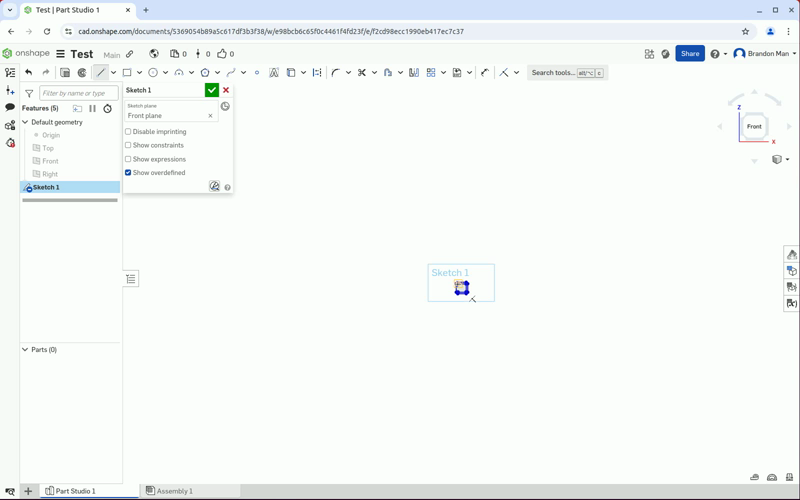
scroll(6)
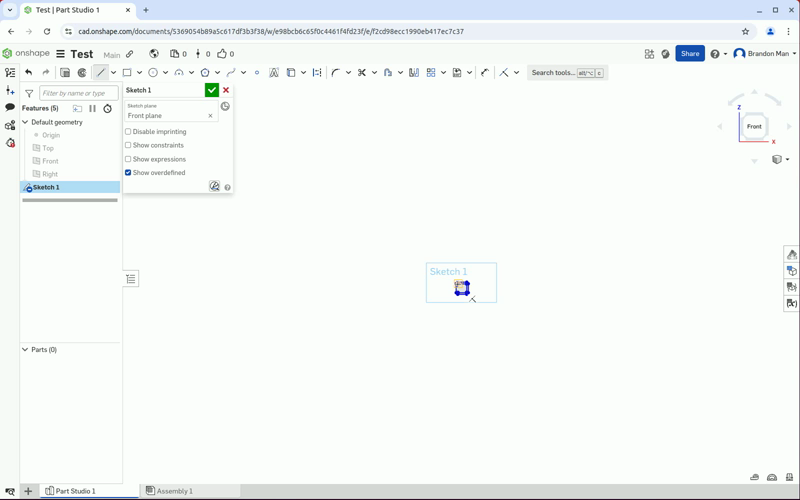
scroll(6)
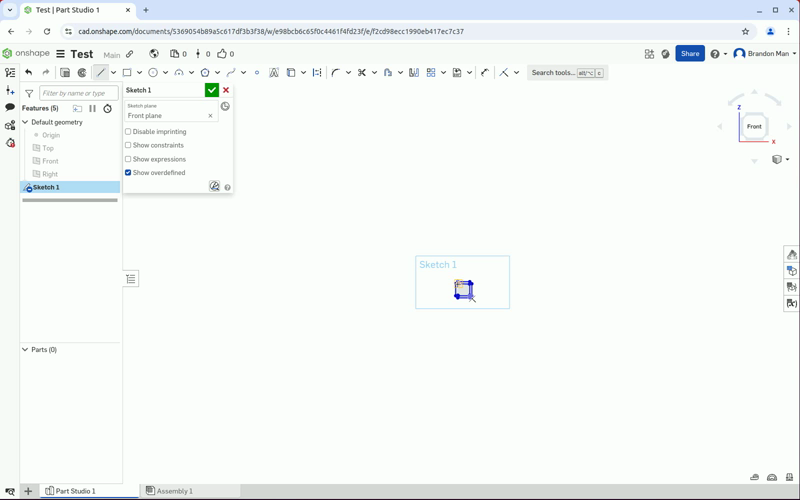
scroll(6)
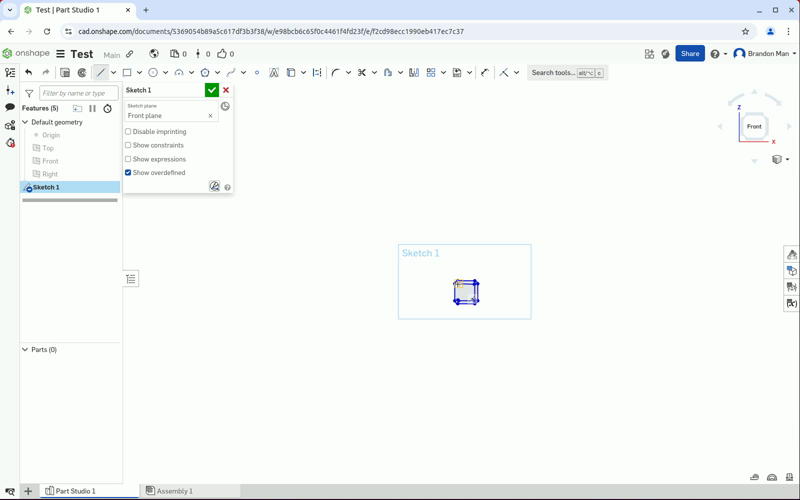
scroll(6)
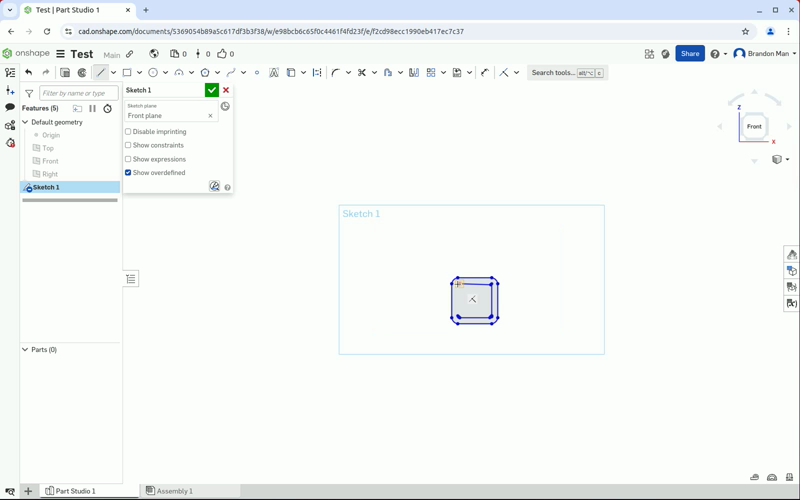
scroll(6)
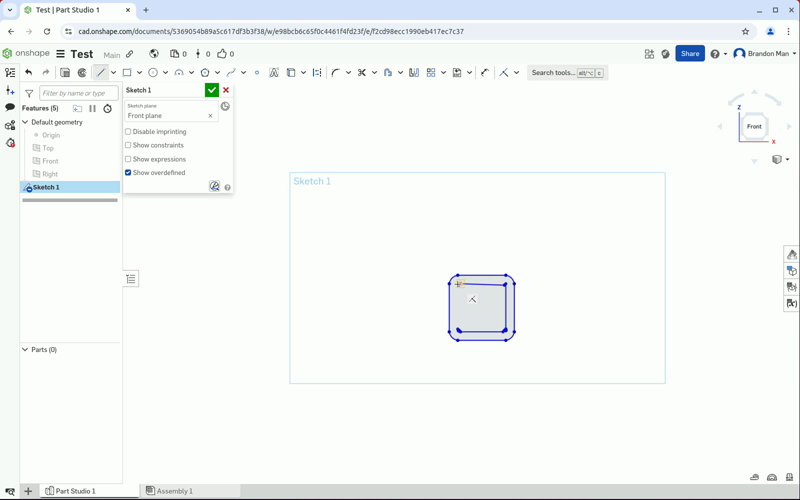
scroll(6)
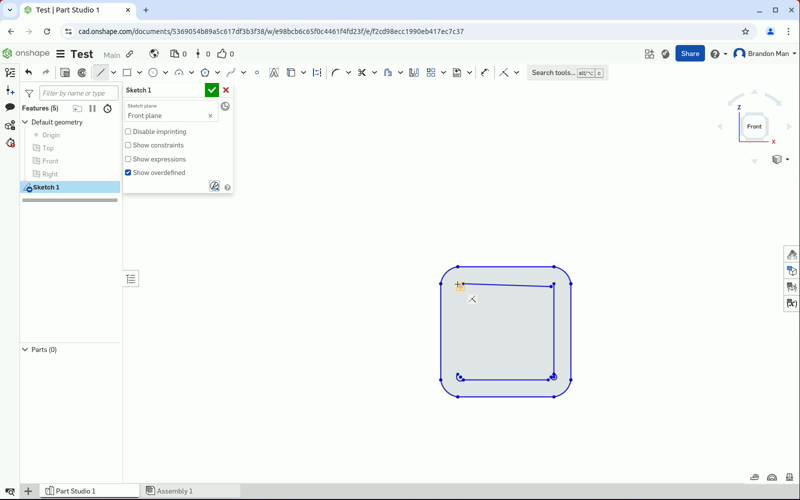
click(457, 283)
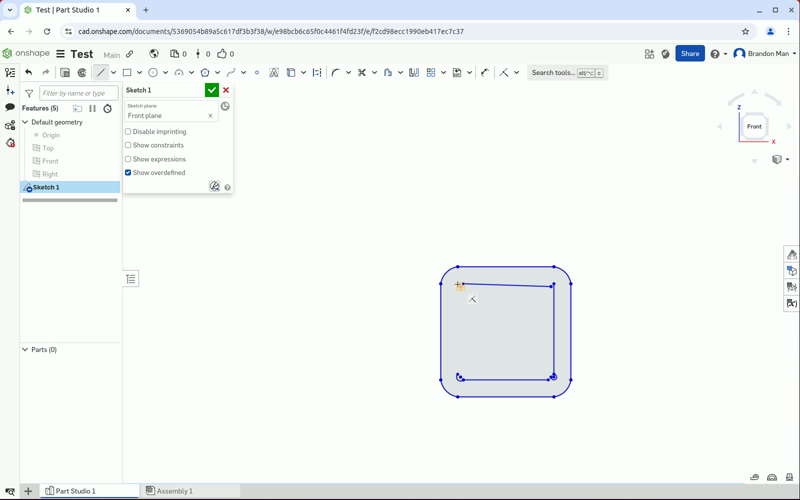
scroll(-6)
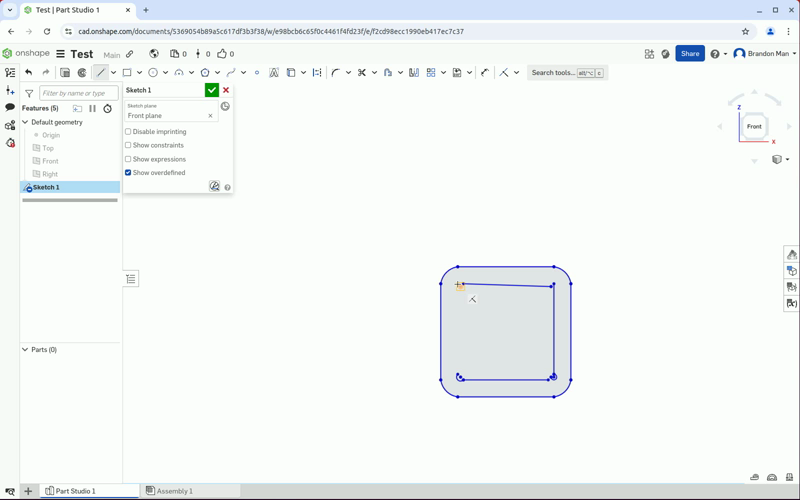
scroll(-6)
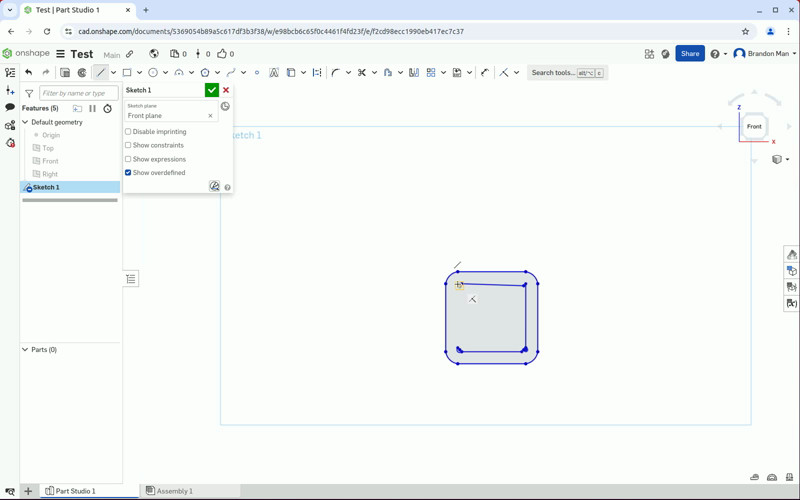
scroll(-6)
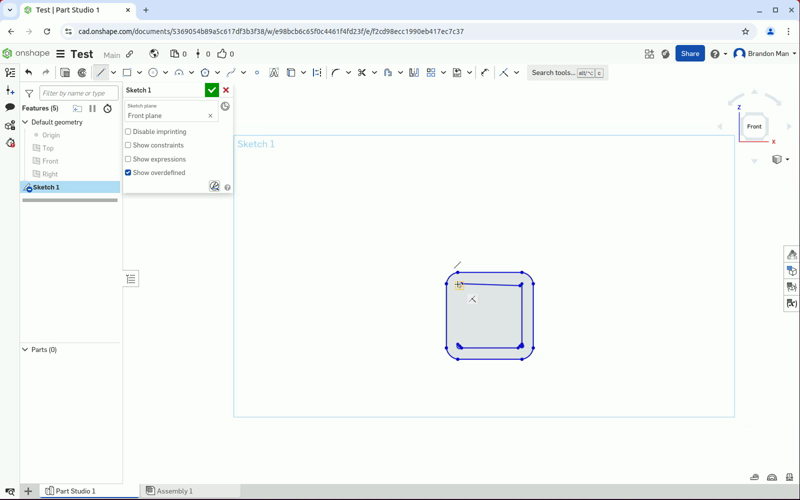
scroll(-6)
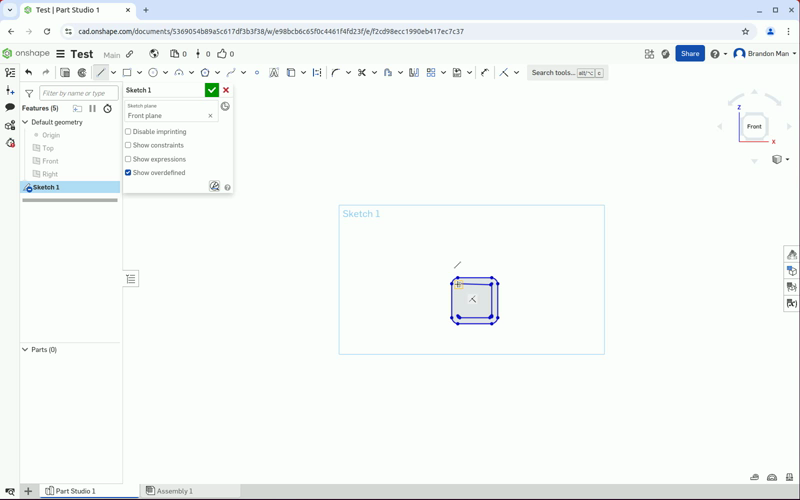
scroll(-6)
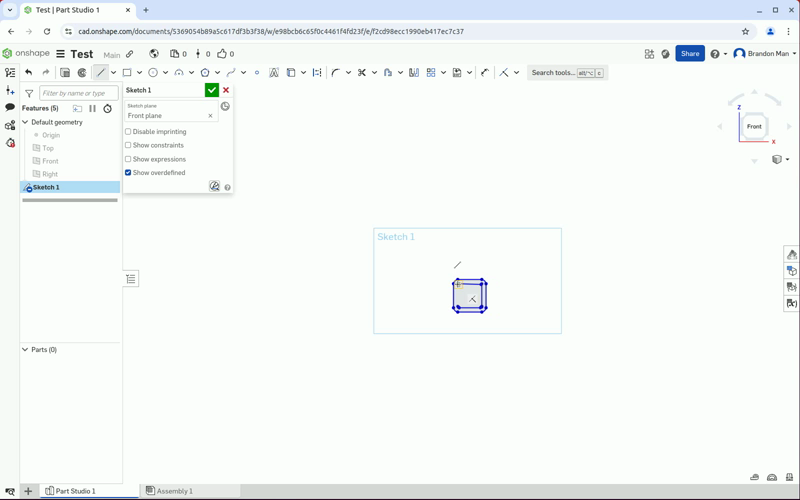
scroll(-6)
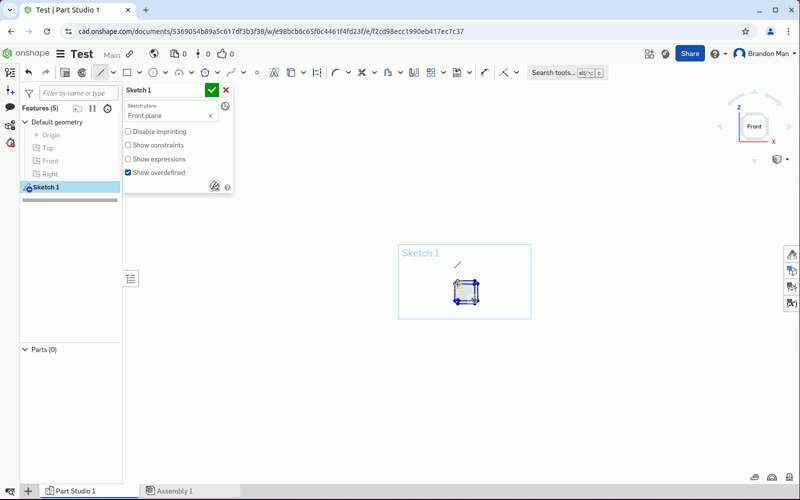
scroll(-6)
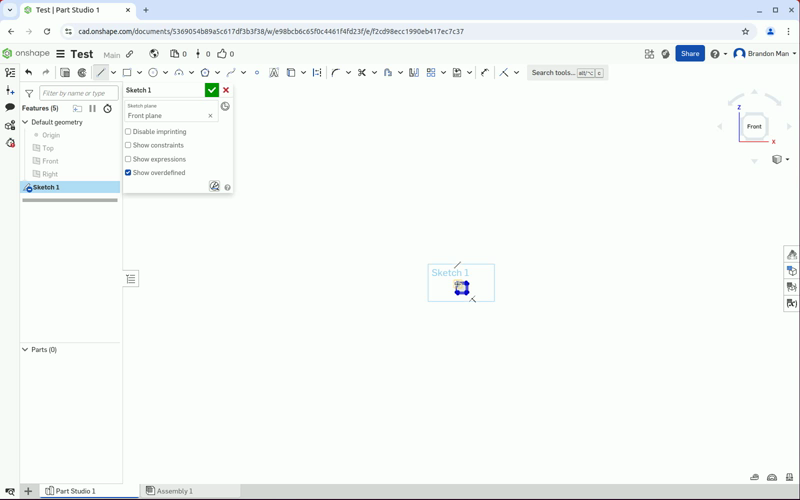
mouse_move(487, 283)
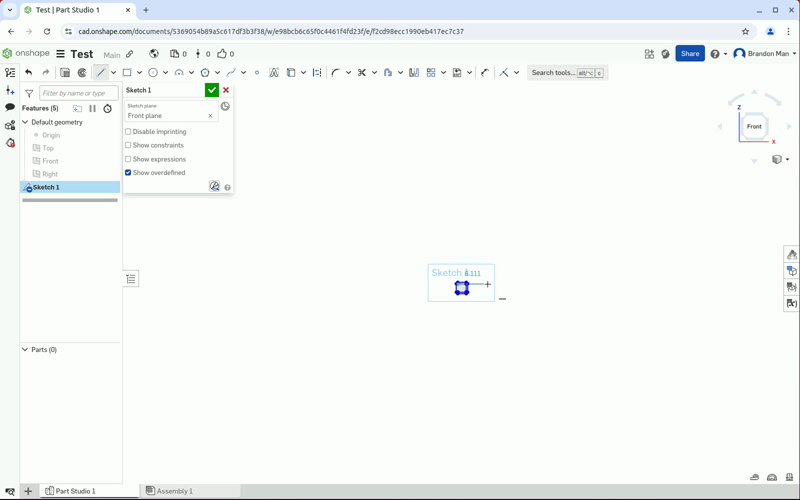
key_down(shift)
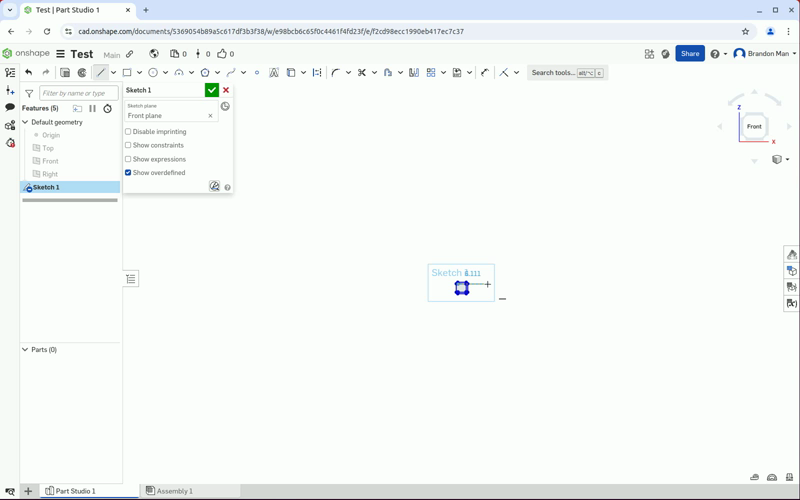
mouse_move(457, 291)
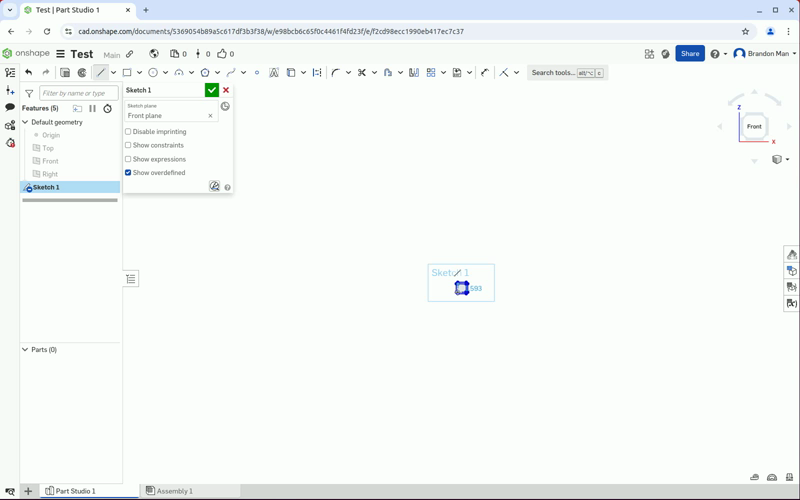
scroll(6)
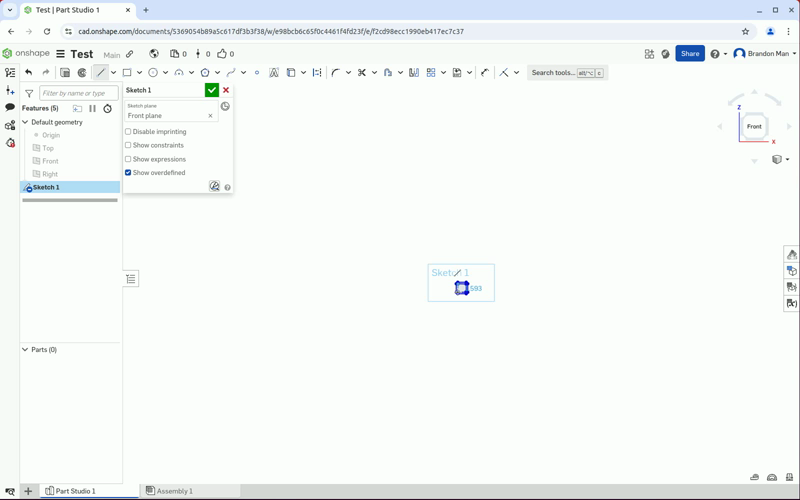
scroll(6)
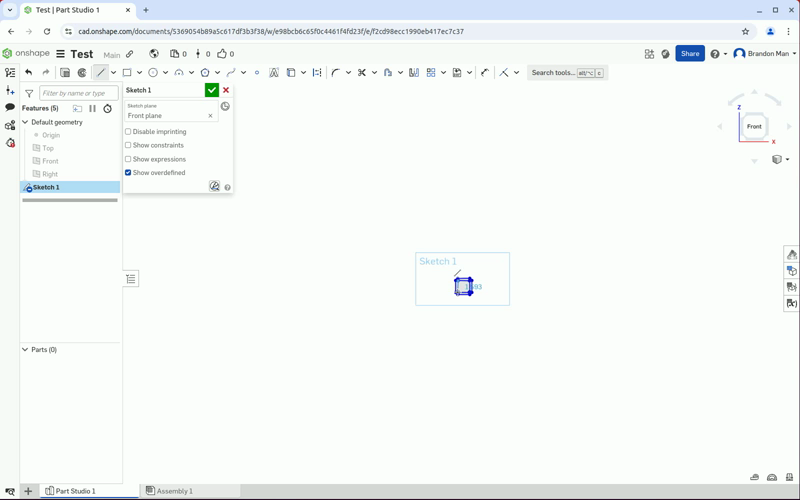
scroll(6)
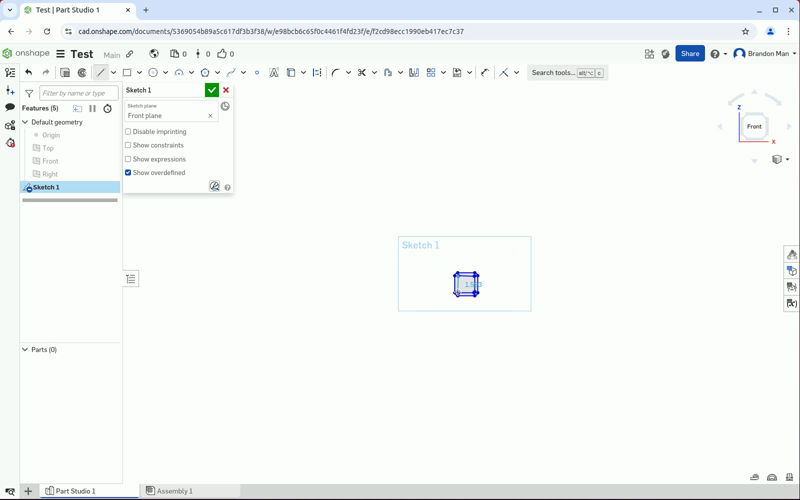
scroll(6)
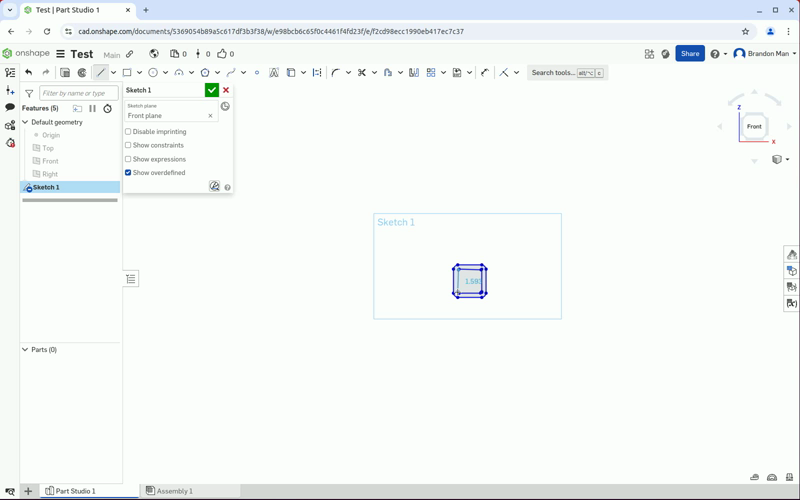
scroll(6)
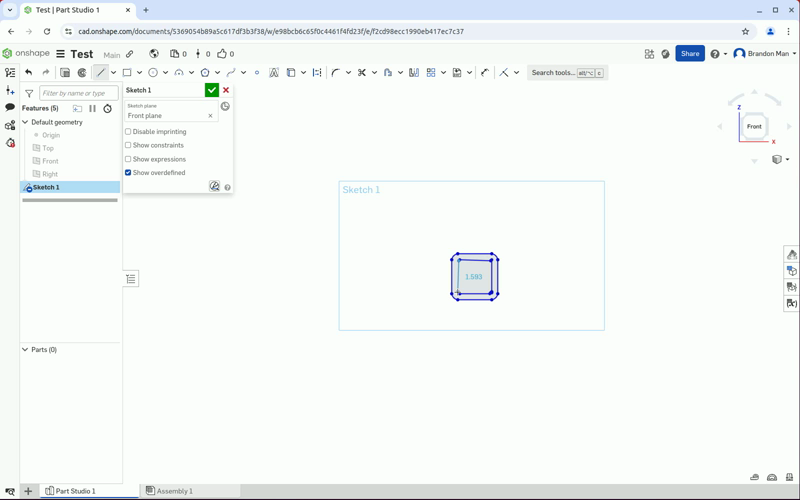
scroll(6)
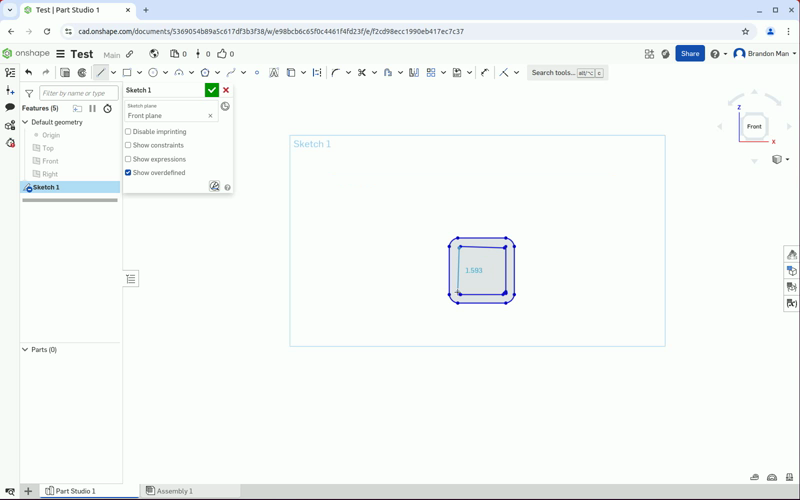
scroll(6)
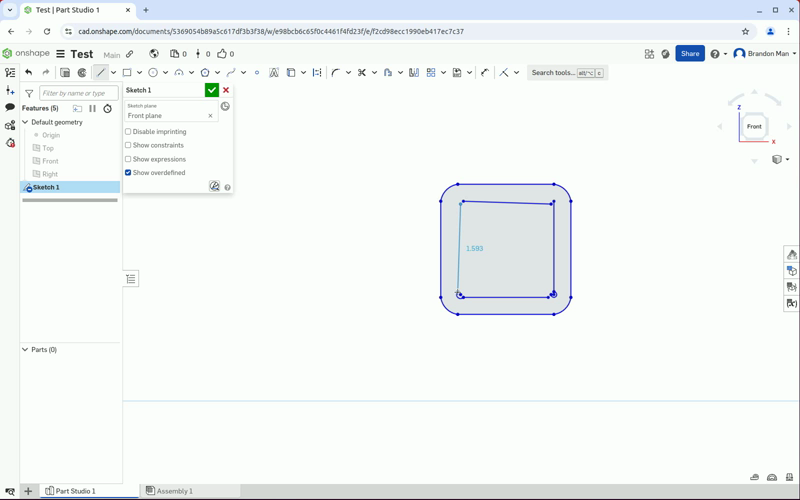
key_up(shift)
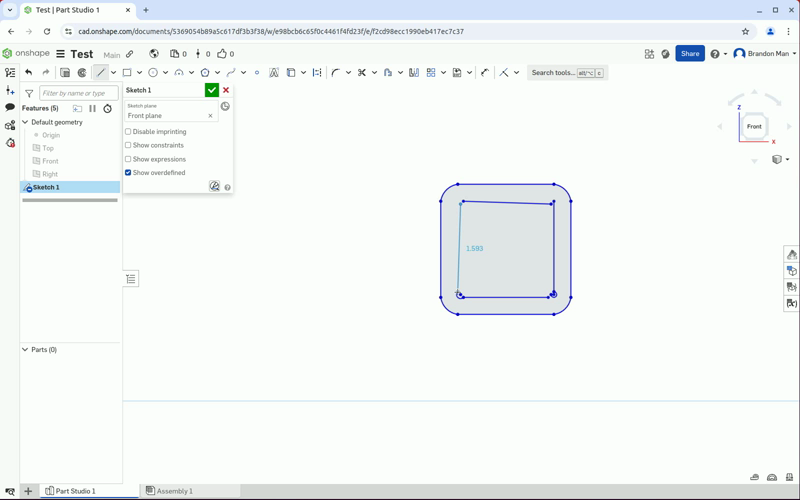
click(457, 291)
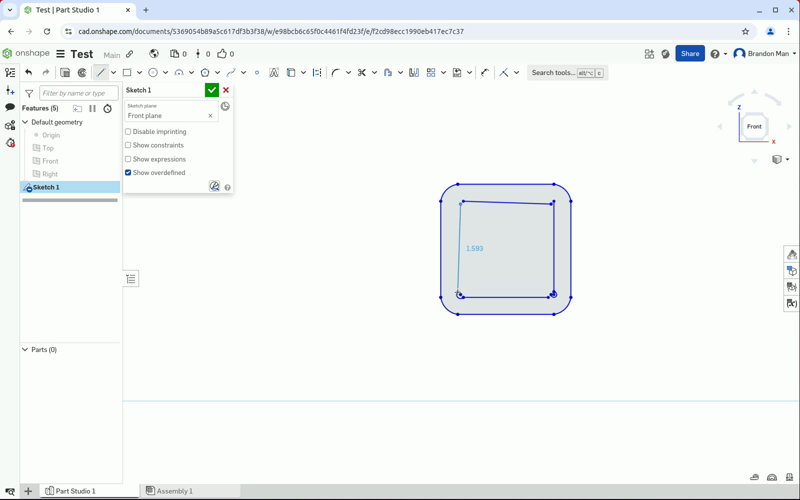
scroll(-6)
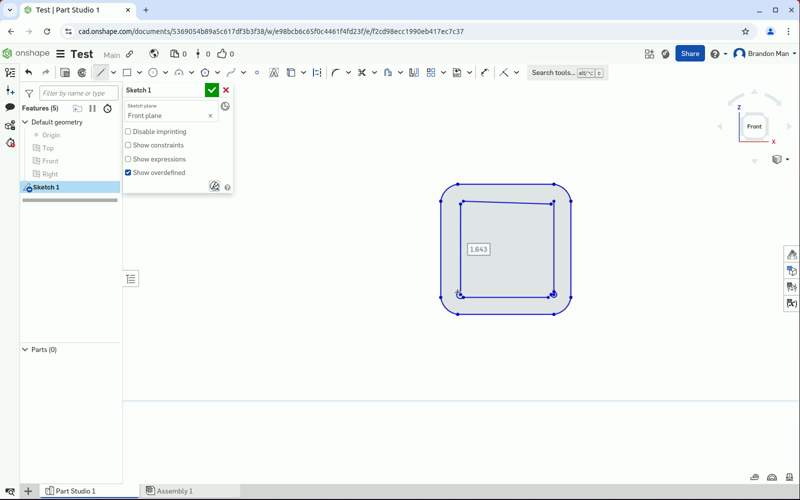
scroll(-6)
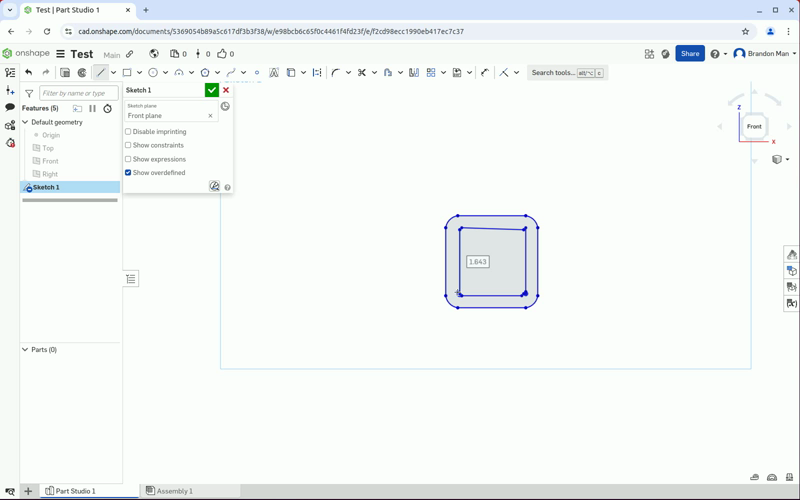
scroll(-6)
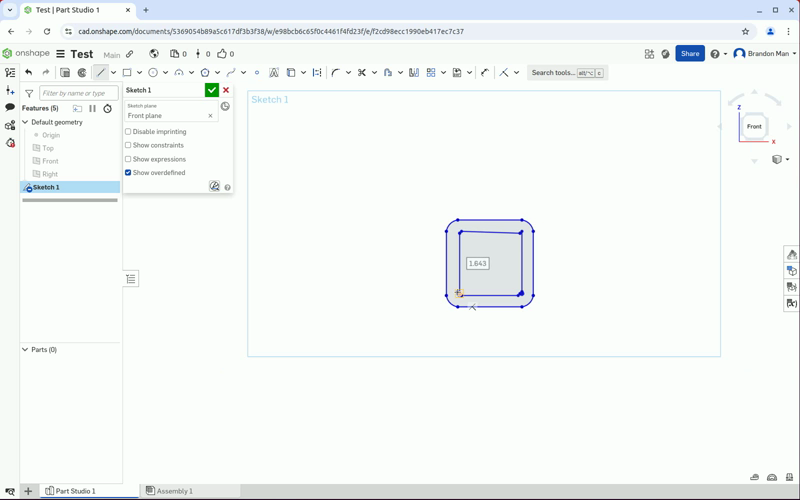
scroll(-6)
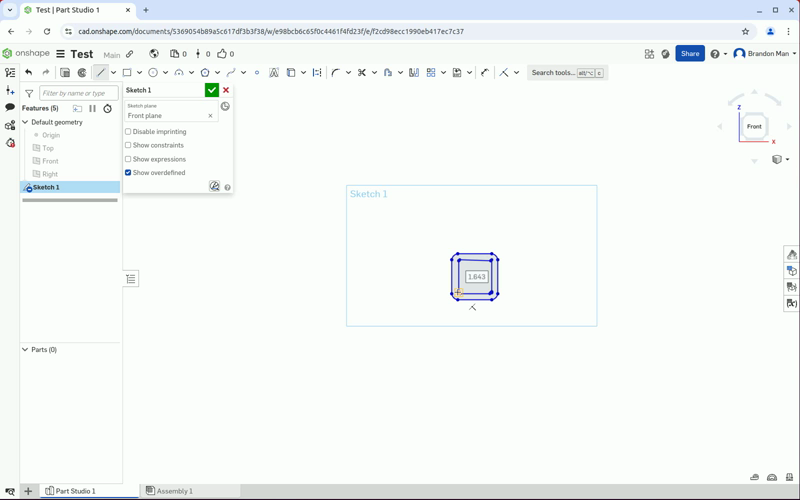
scroll(-6)
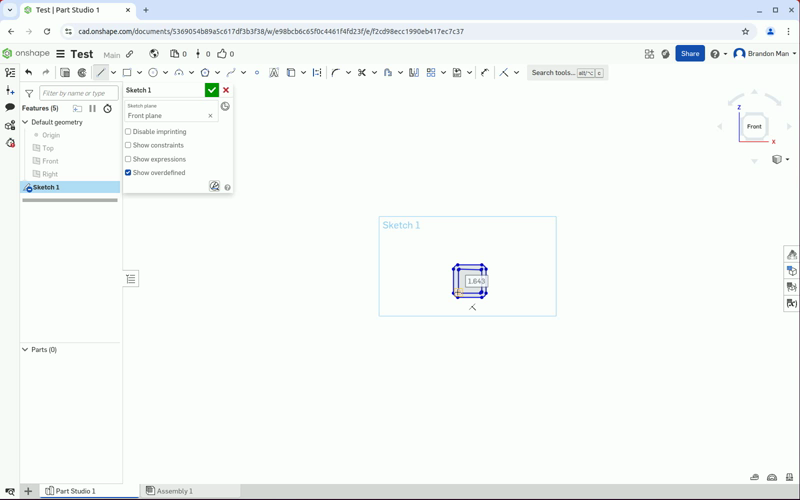
scroll(-6)
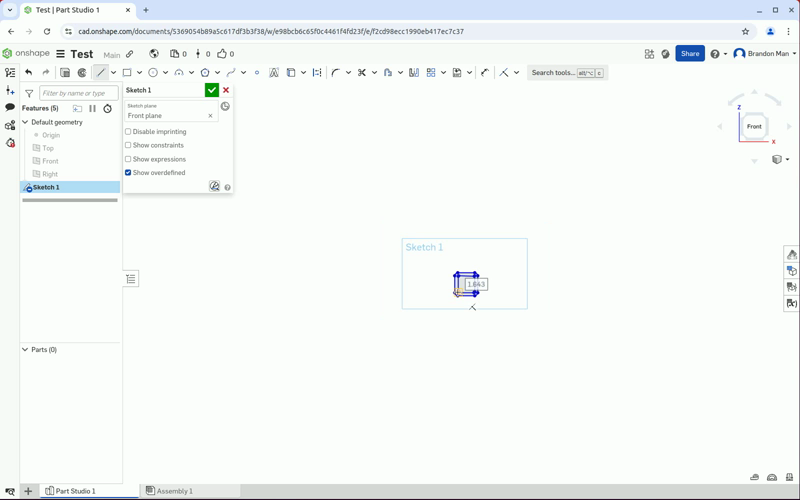
scroll(-6)
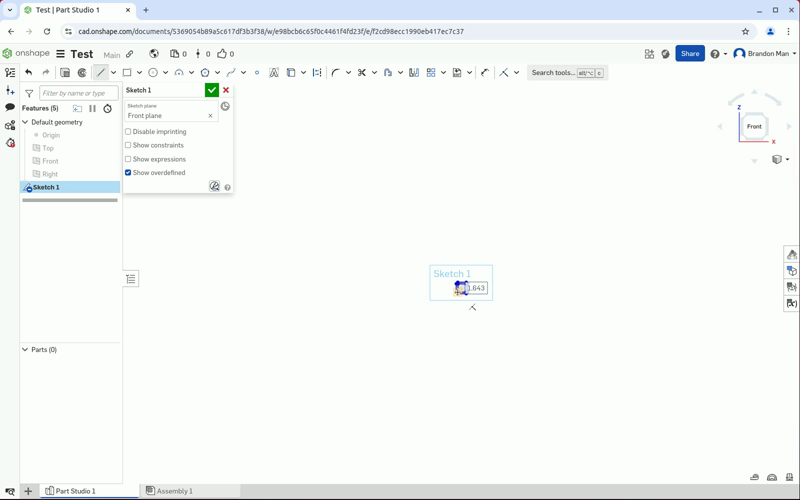
key(esc)
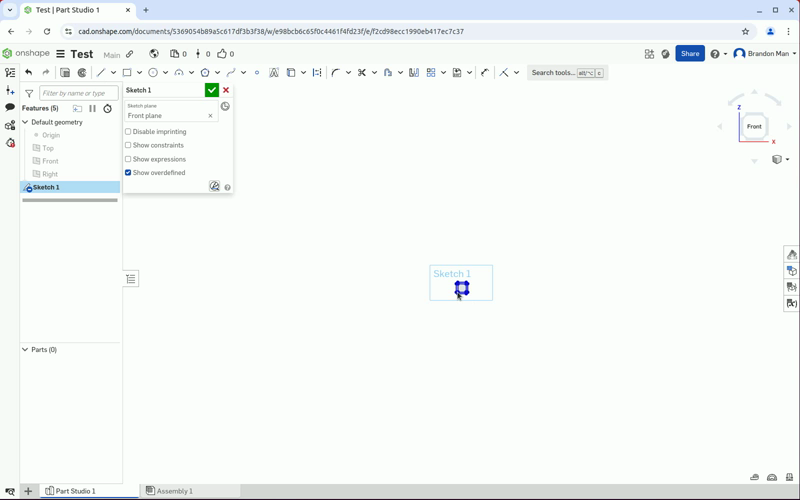
mouse_move(457, 291)
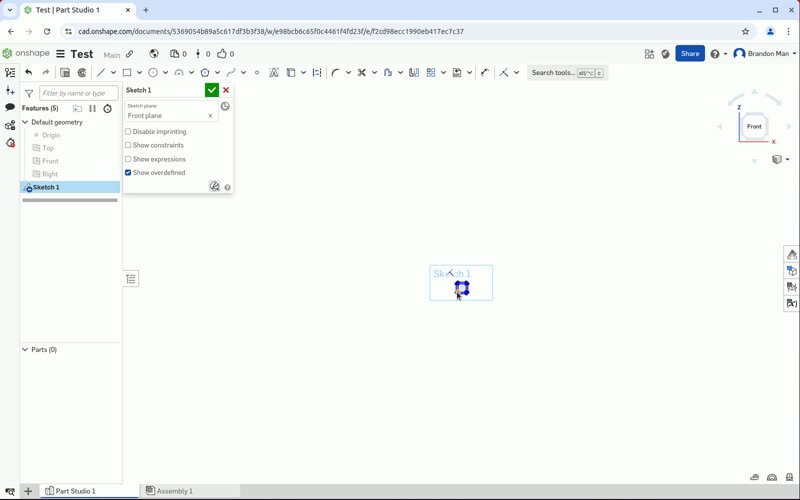
scroll(6)
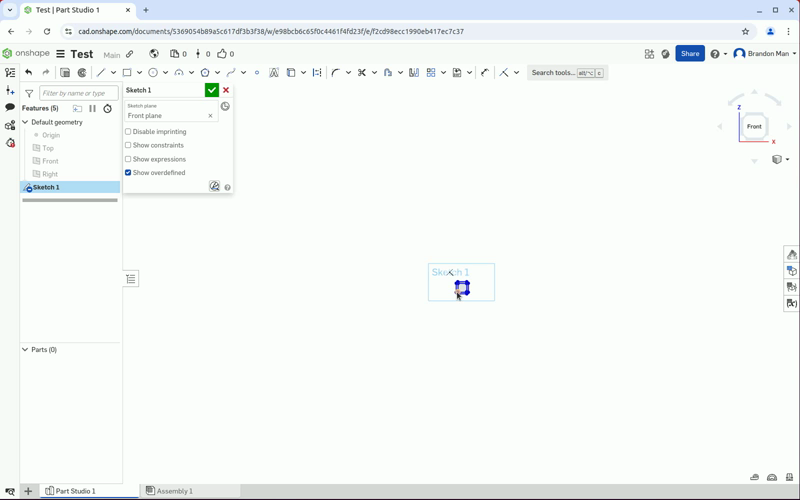
scroll(6)
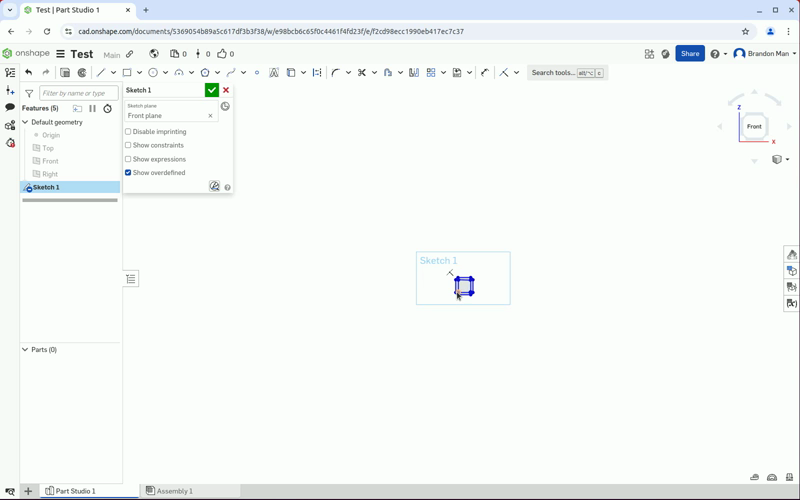
scroll(6)
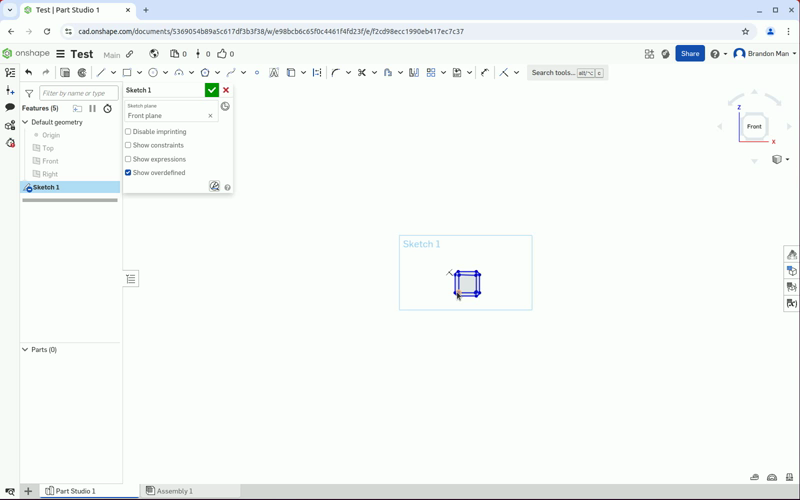
scroll(6)
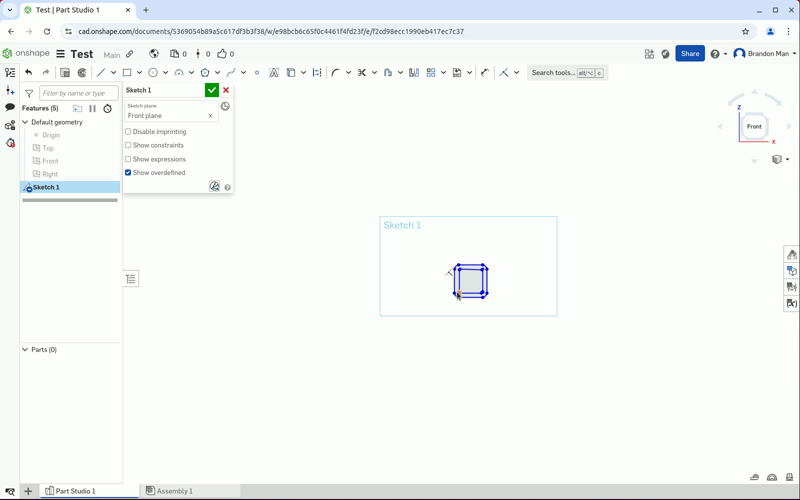
scroll(6)
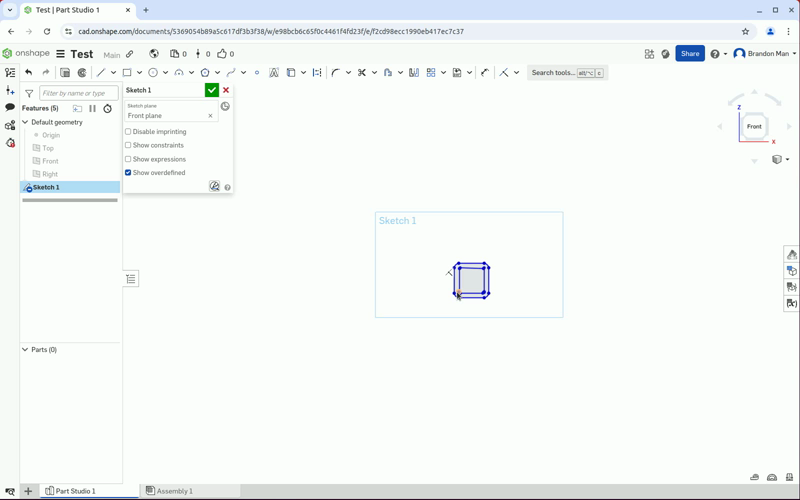
scroll(6)
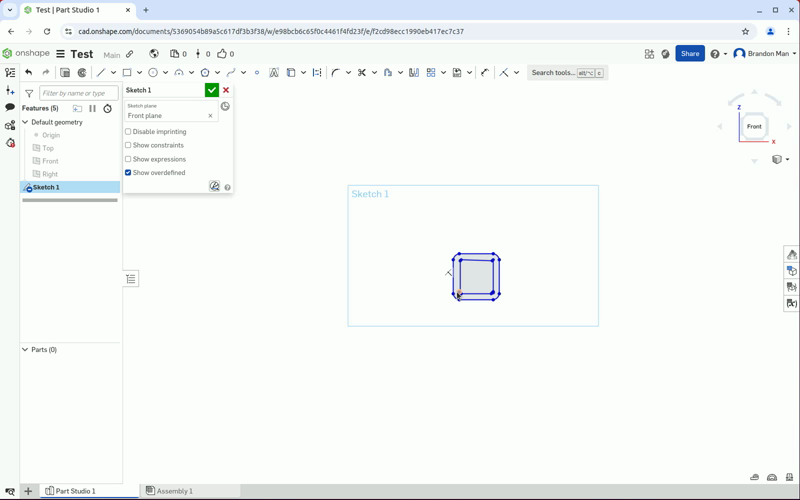
scroll(6)
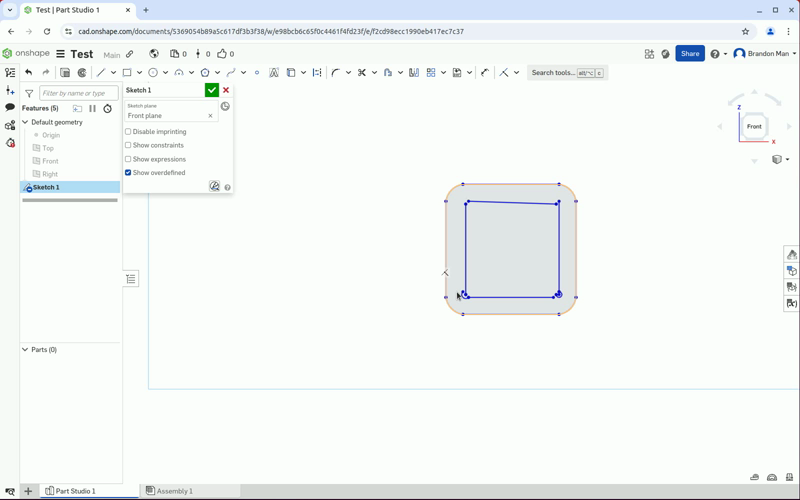
click(457, 291)
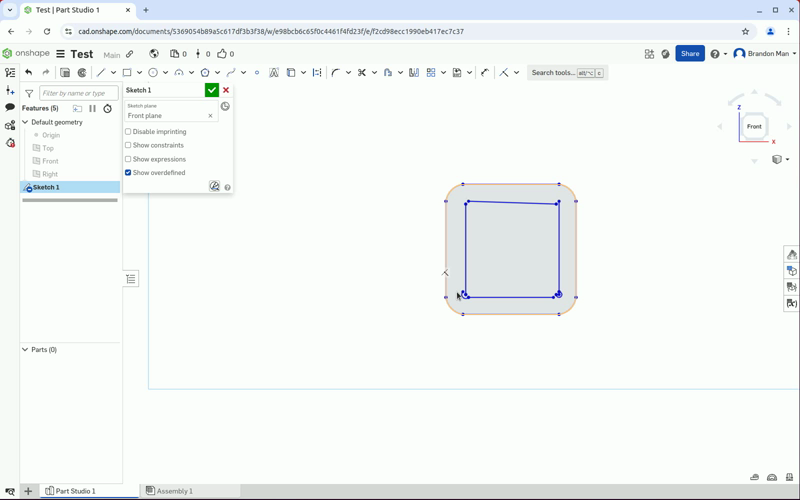
scroll(-6)
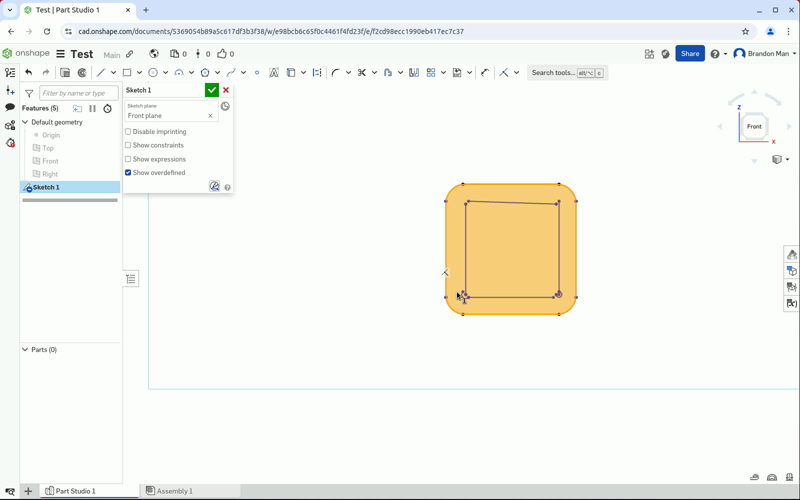
scroll(-6)
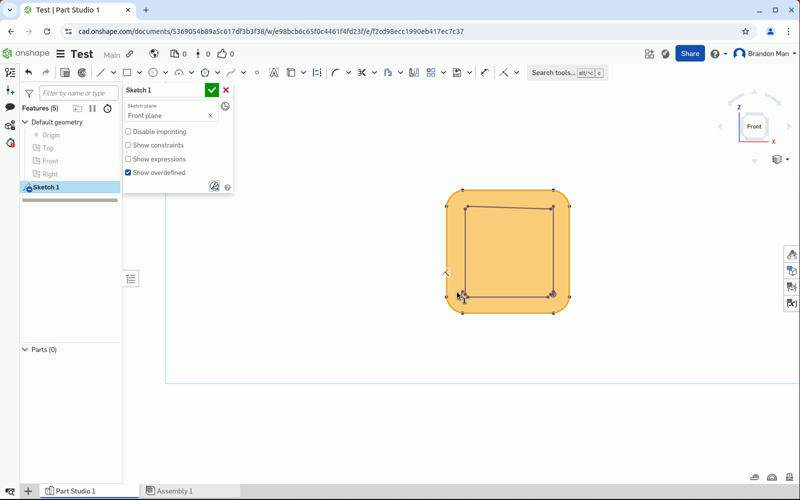
scroll(-6)
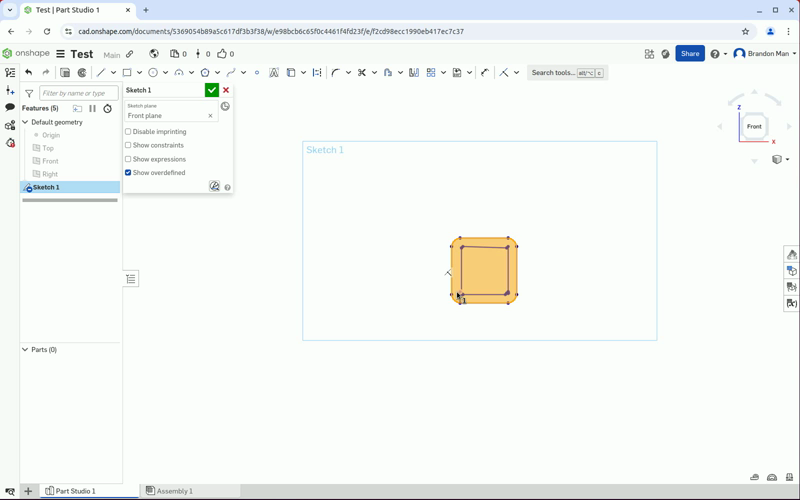
scroll(-6)
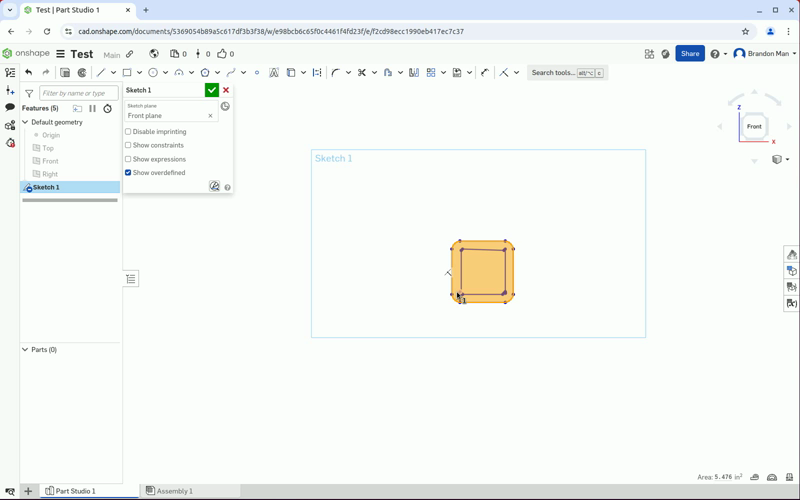
scroll(-6)
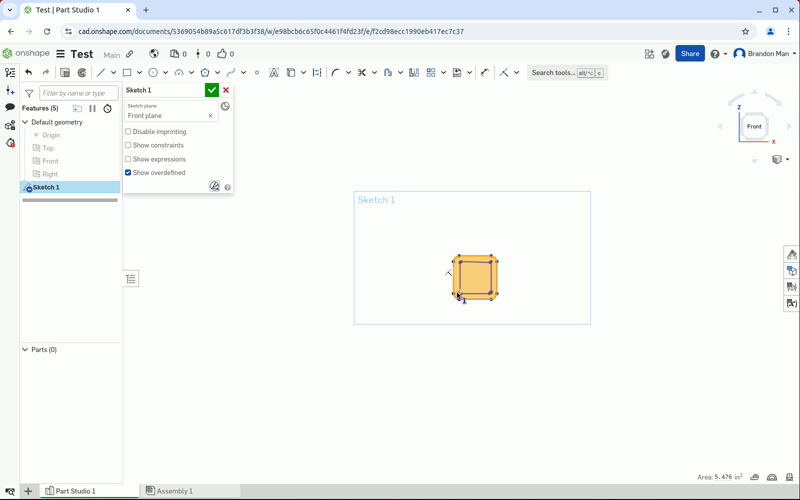
scroll(-6)
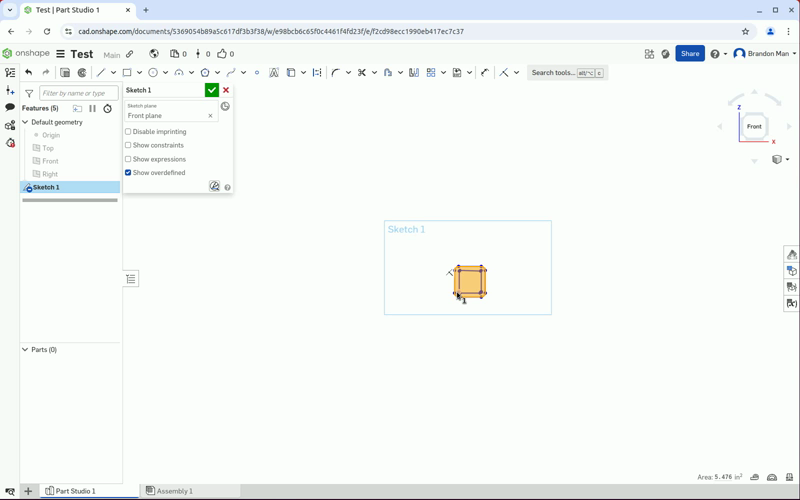
scroll(-6)
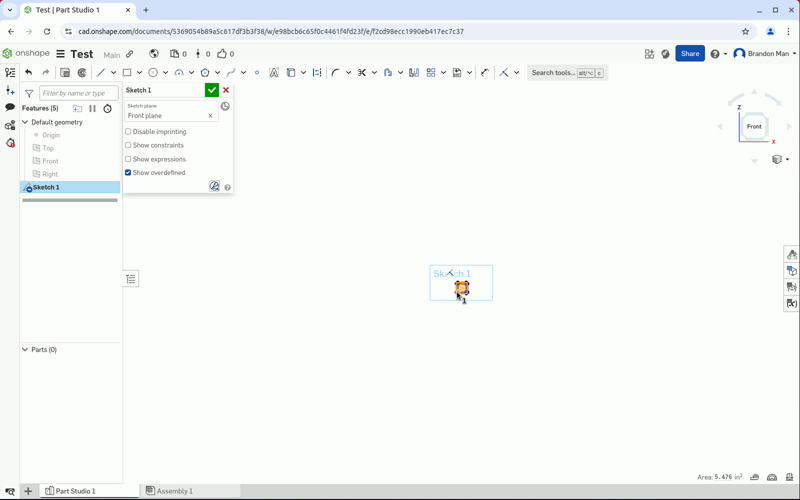
mouse_move(73, 352)
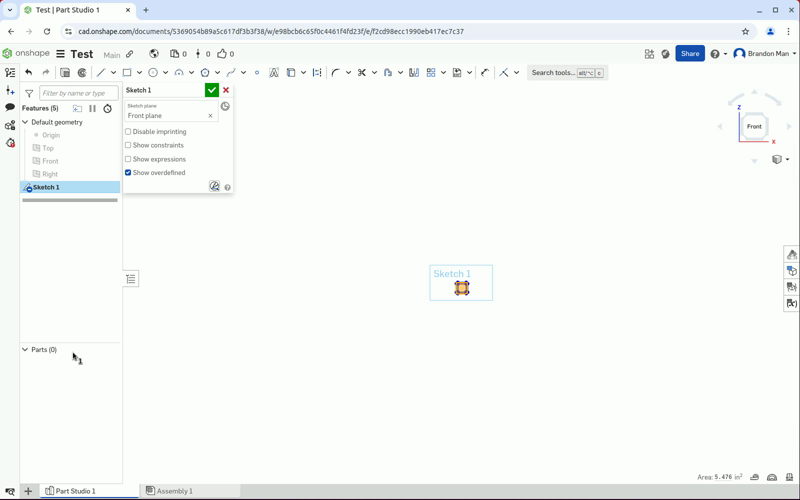
key(shift+y)
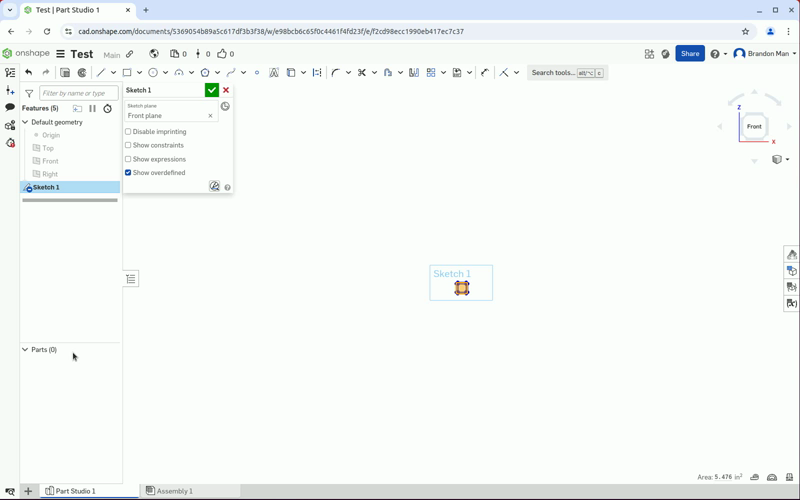
key(shift+e)
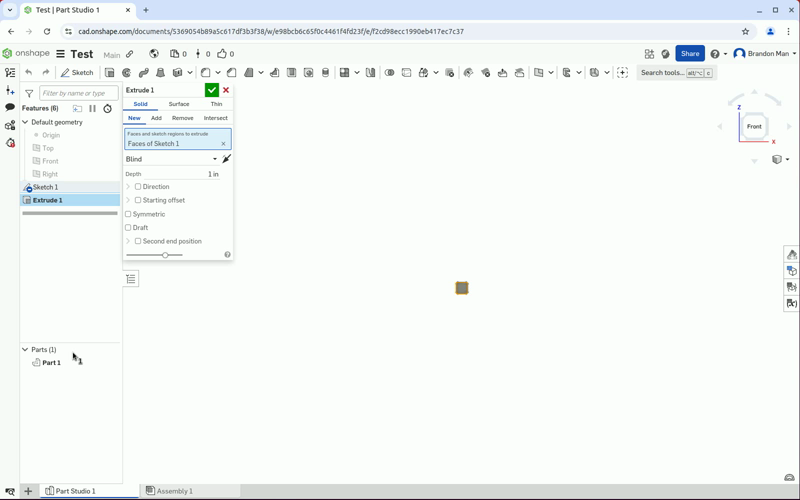
mouse_move(143, 106)
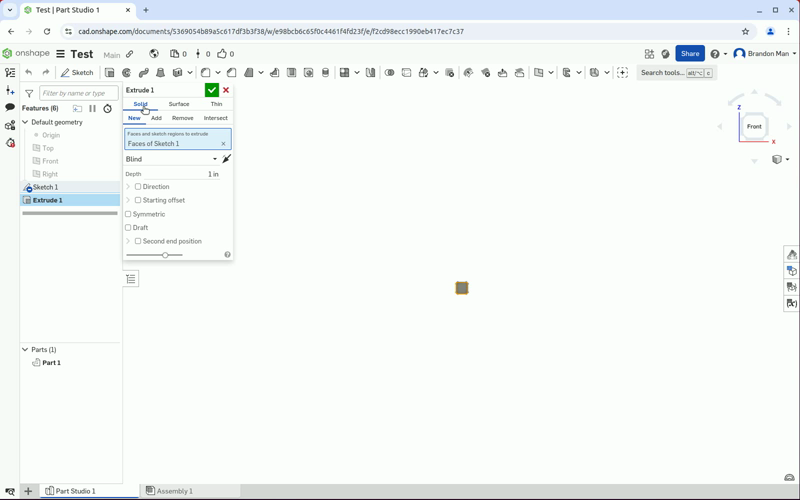
click(143, 106)
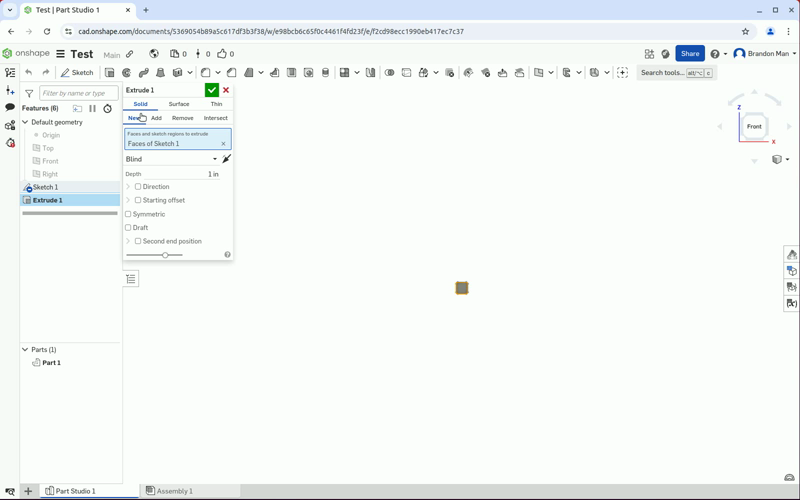
mouse_move(137, 120)
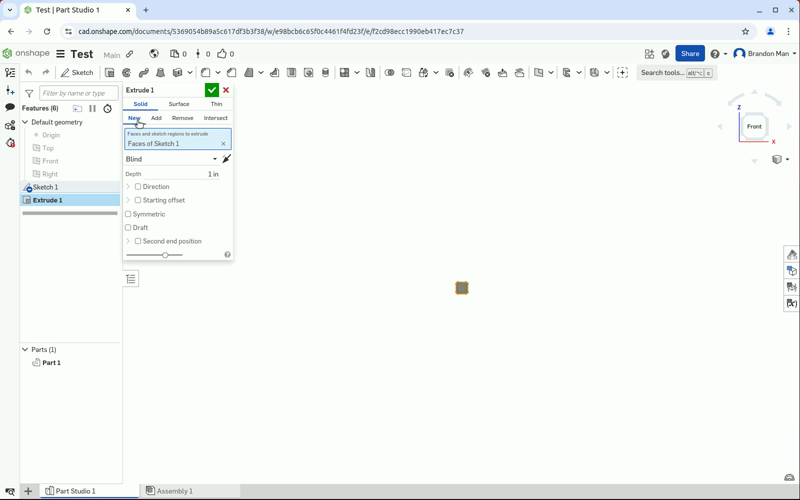
click(137, 120)
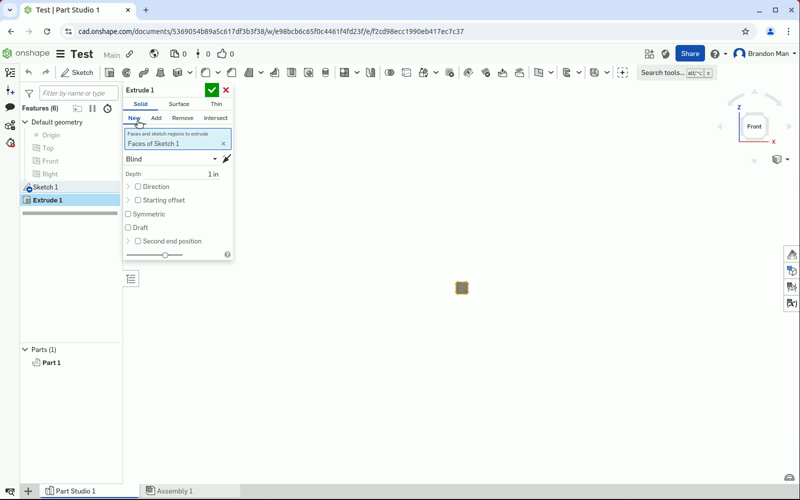
key(tab, 4)
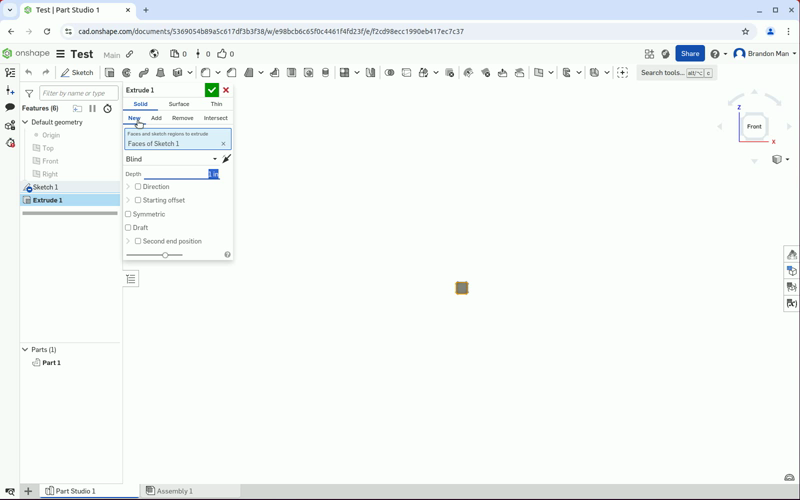
text(23.108)
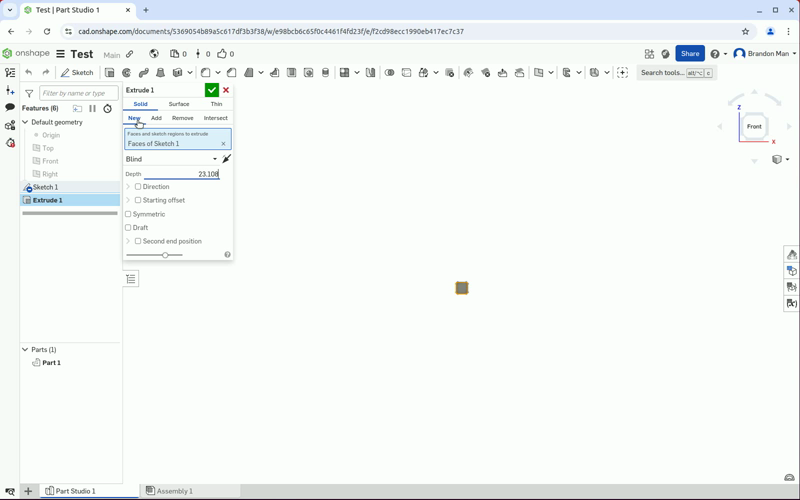
key(enter)
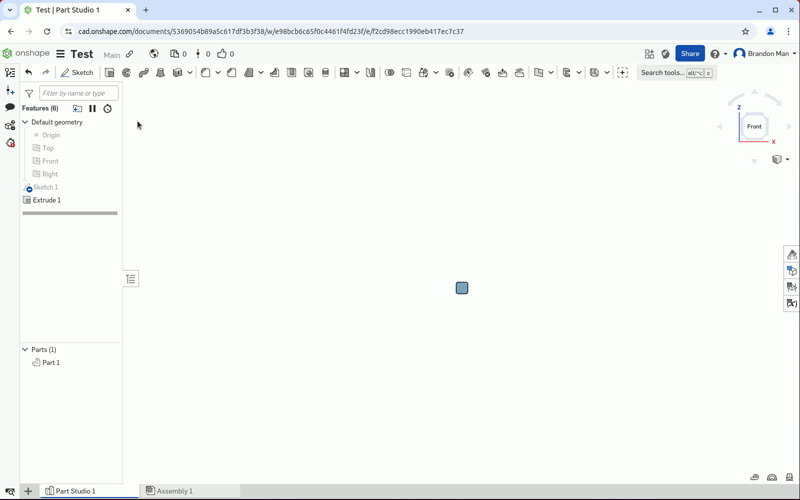
key(shift+h)
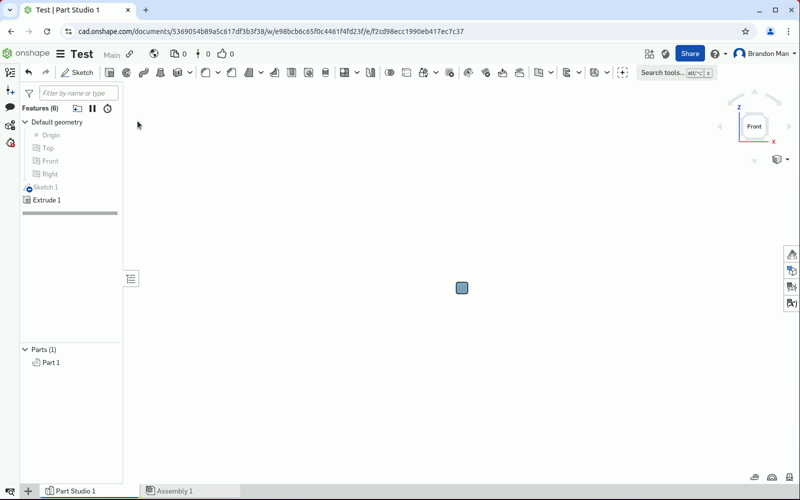
key(shift+h)
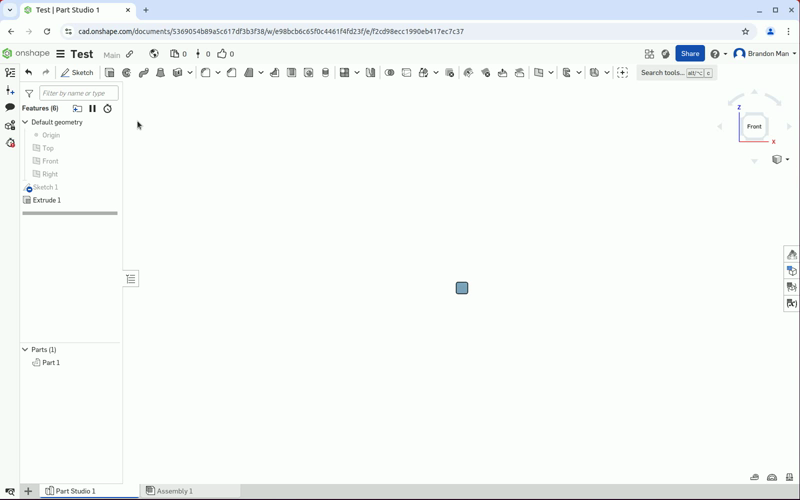
mouse_move(73, 189)
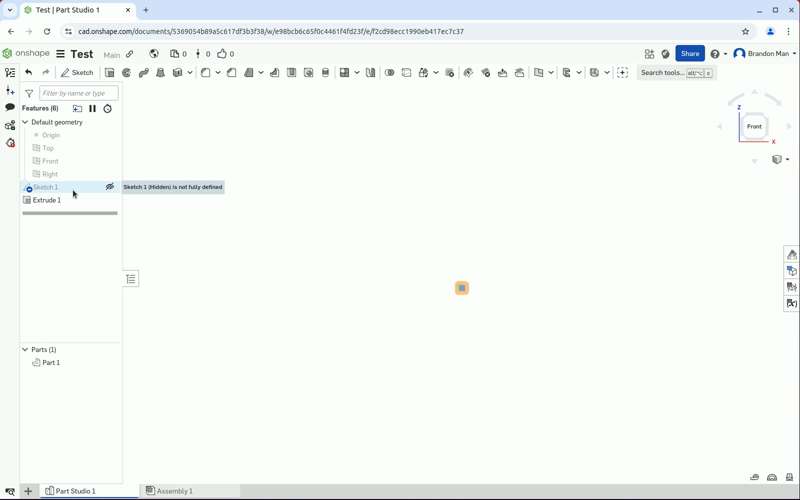
click(73, 189)
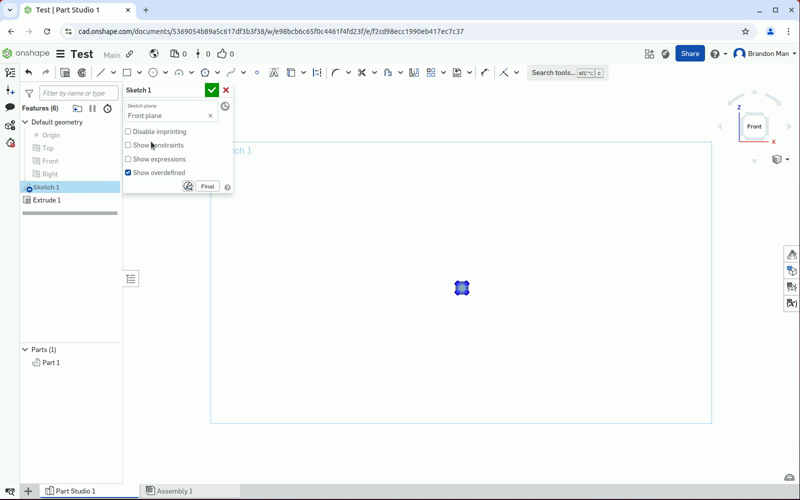
mouse_move(229, 92)
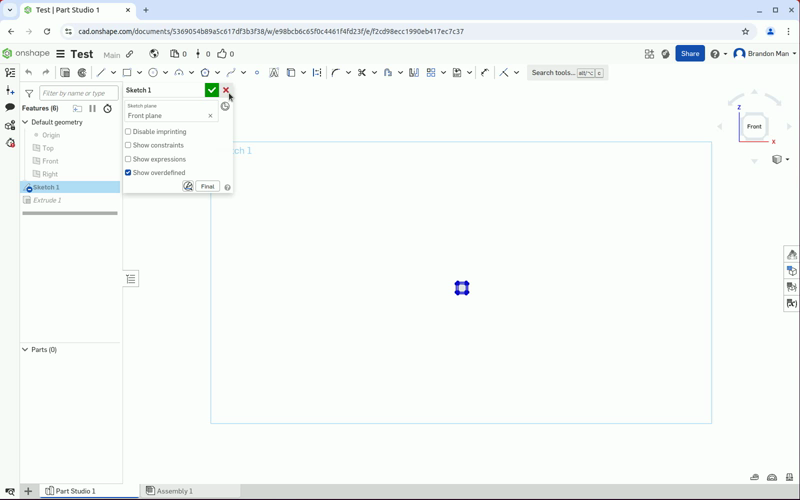
click(229, 92)
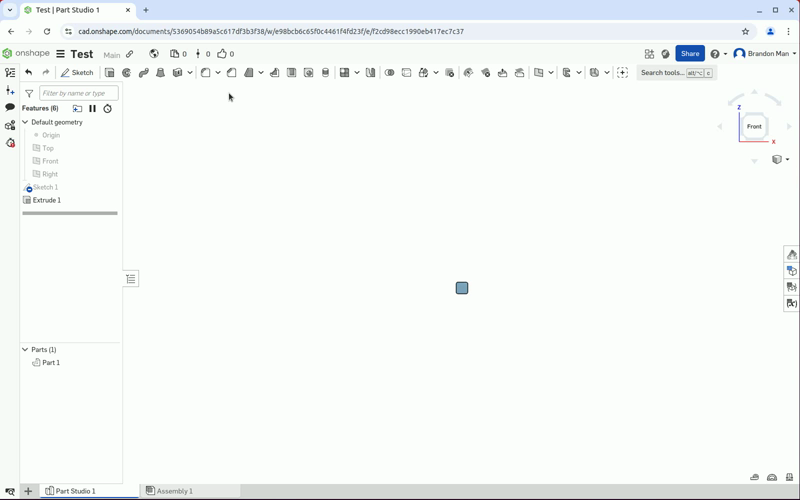
mouse_move(73, 352)
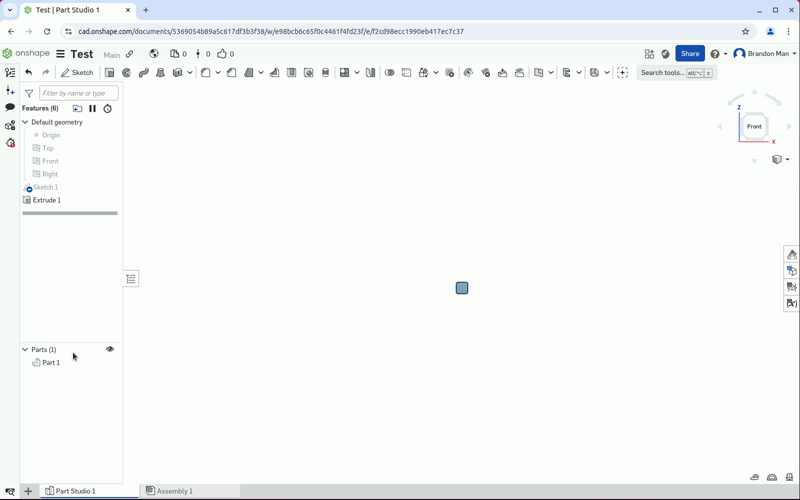
key(y)
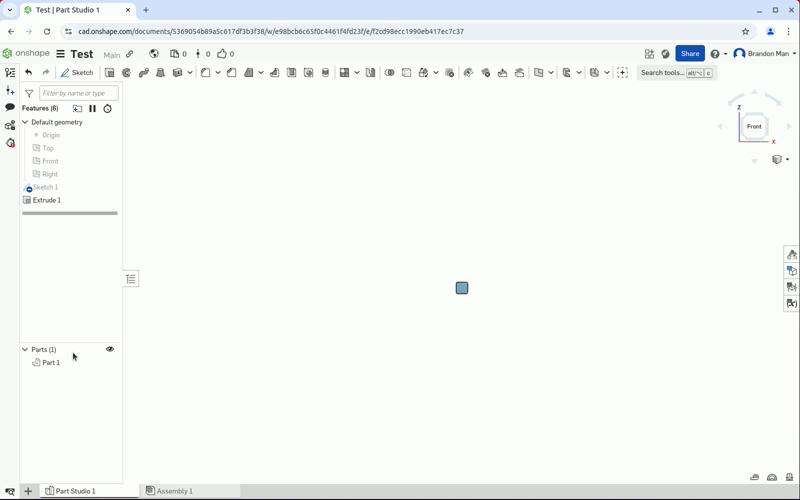
key(shift+p)
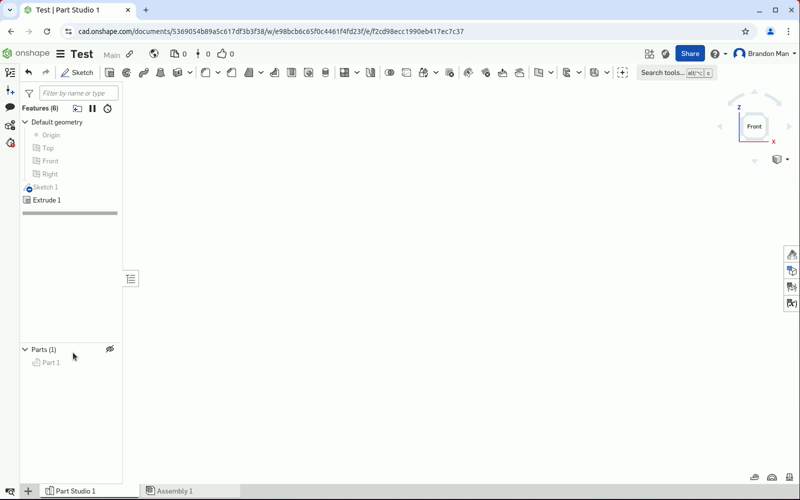
key(space)
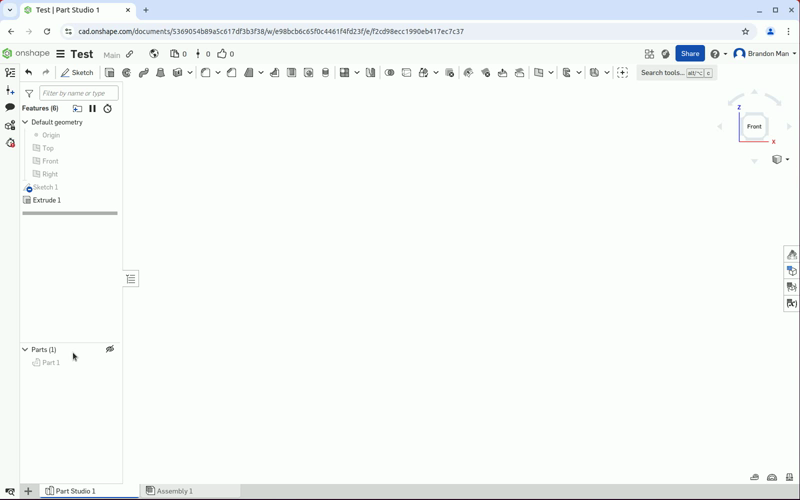
key_down(shift)
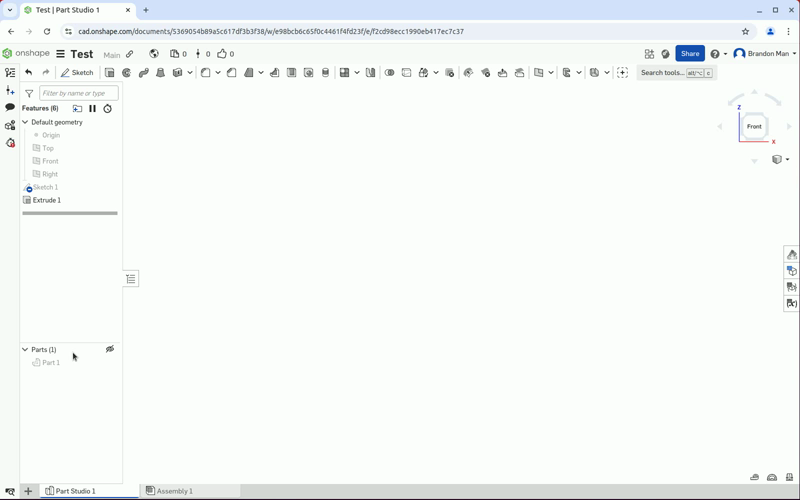
key(down)
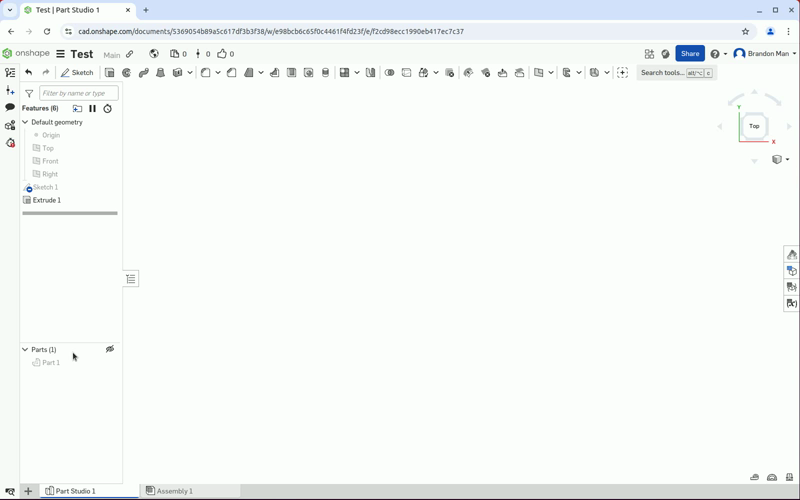
key_up(shift)
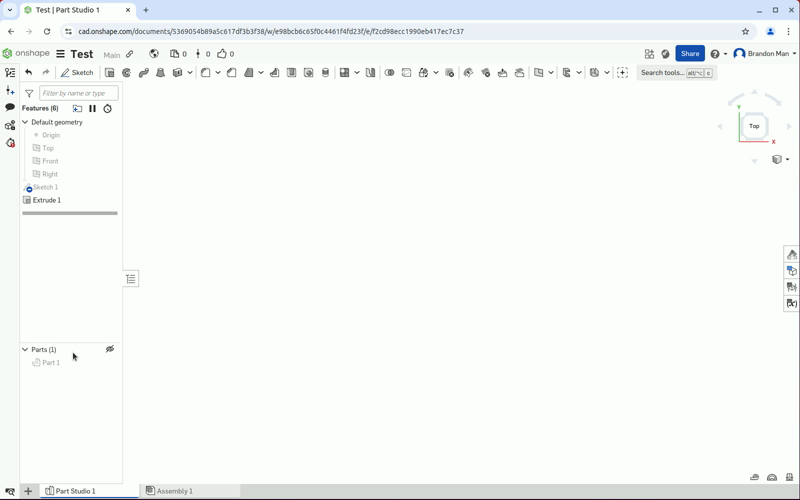
mouse_move(73, 352)
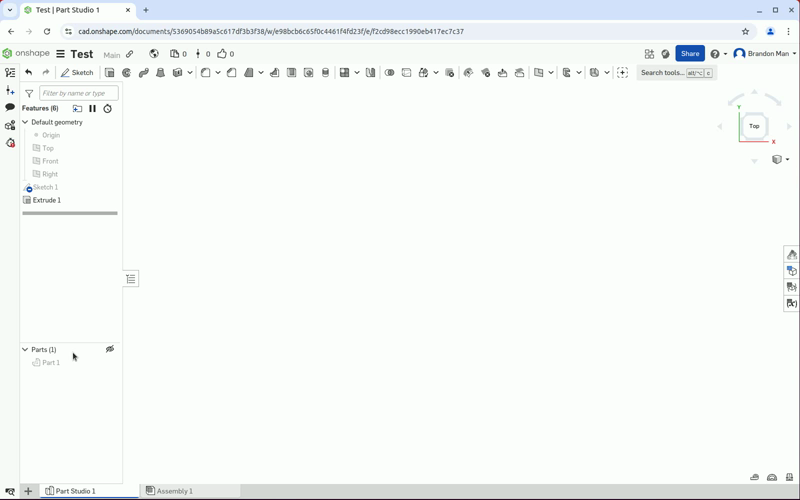
key(shift+y)
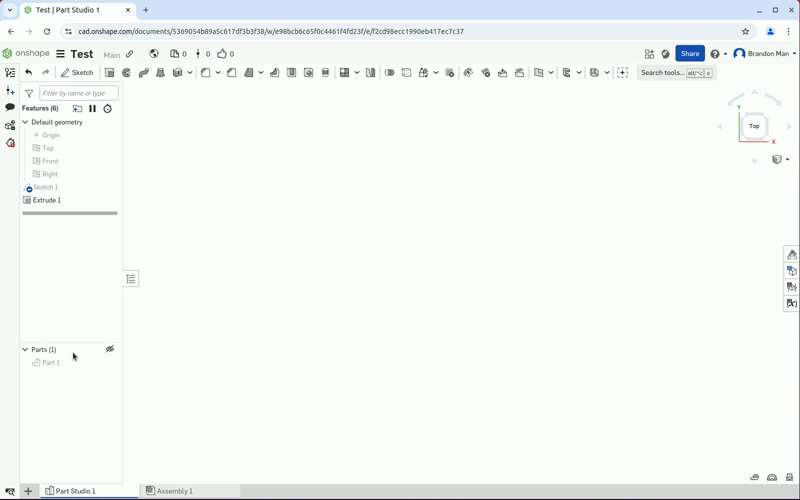
key(shift+s)
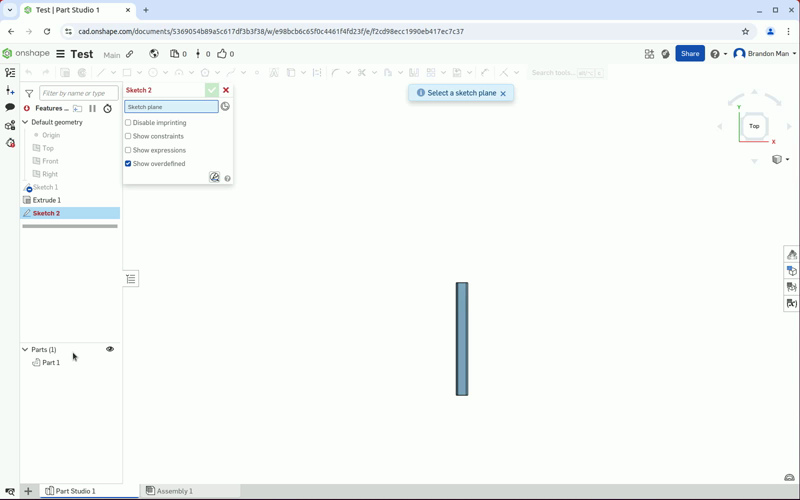
mouse_move(73, 150)
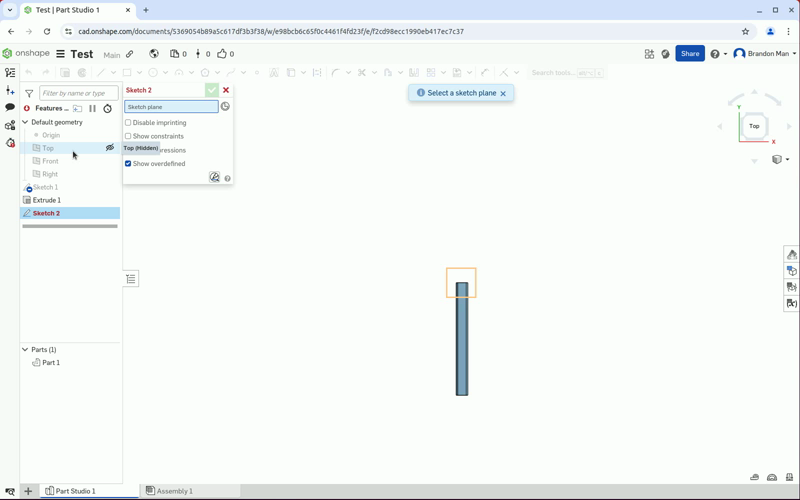
click(73, 150)
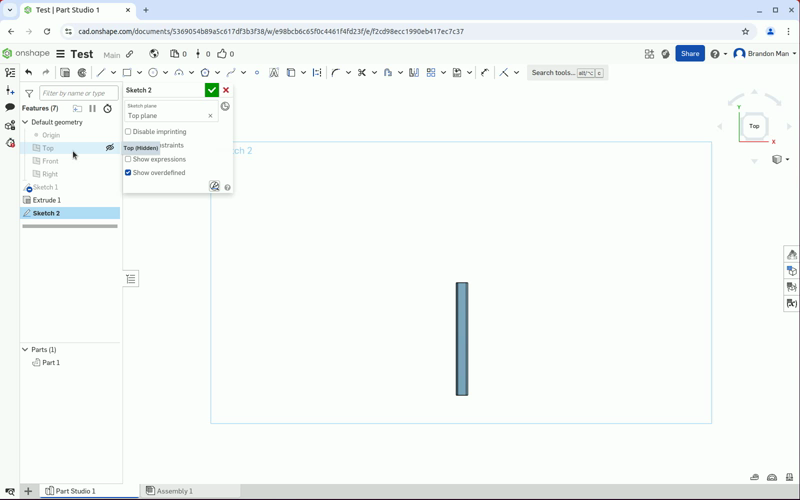
mouse_move(73, 352)
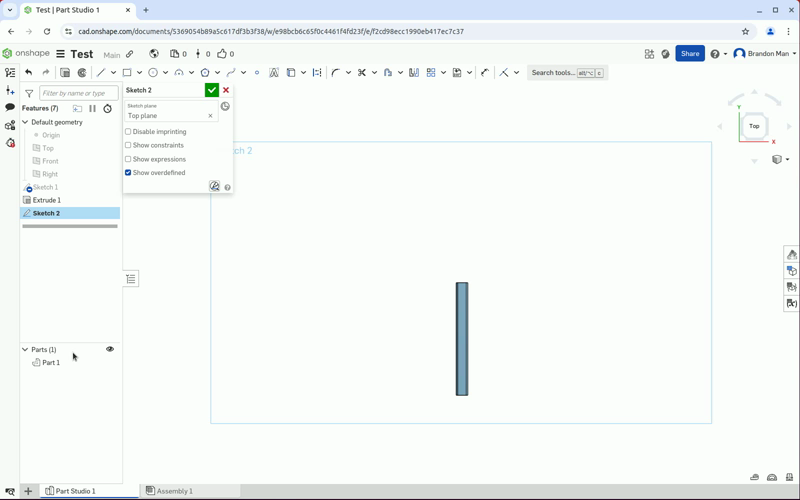
key(y)
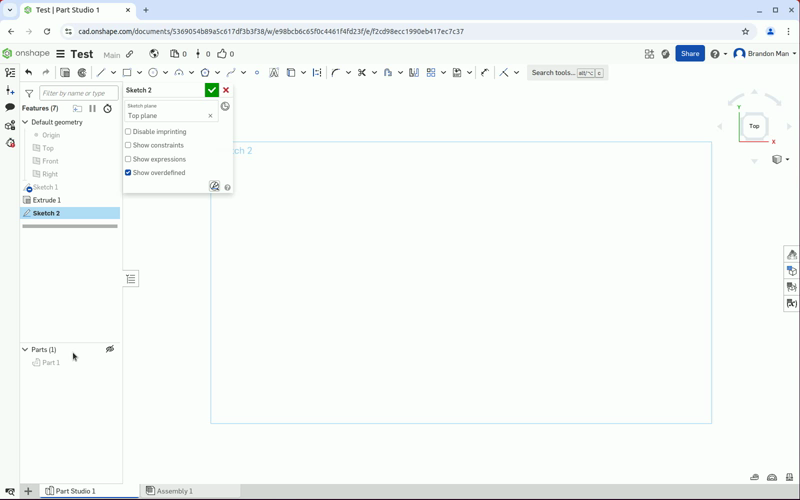
key(c)
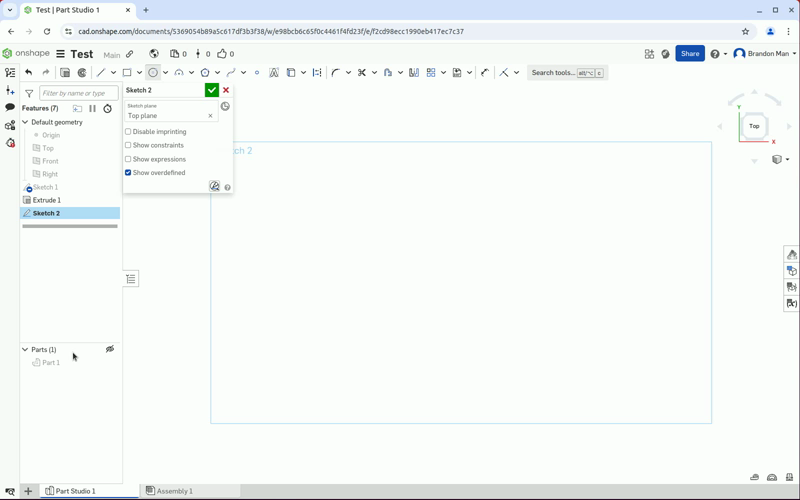
key_down(shift)
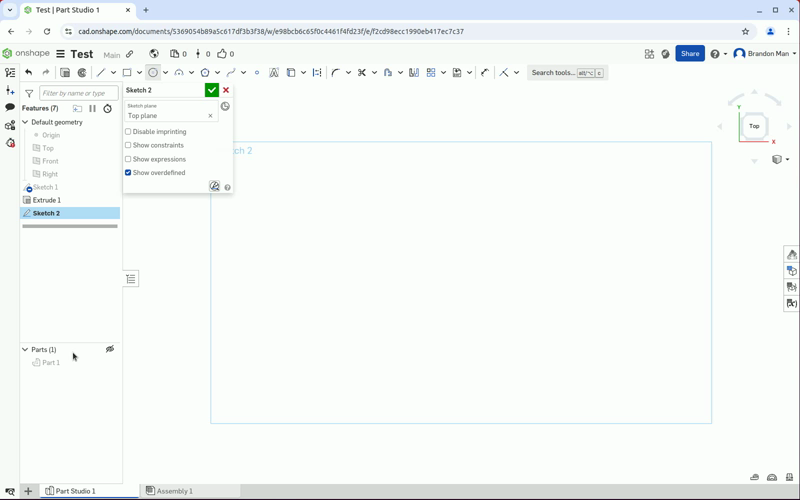
mouse_move(461, 293)
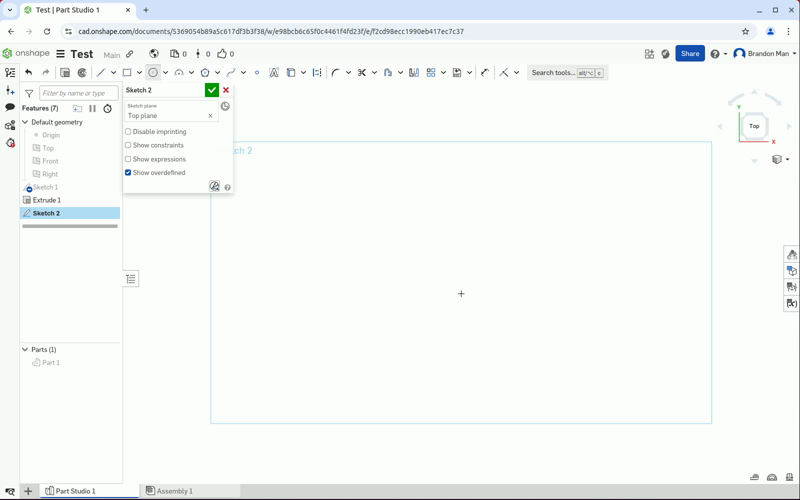
click(461, 293)
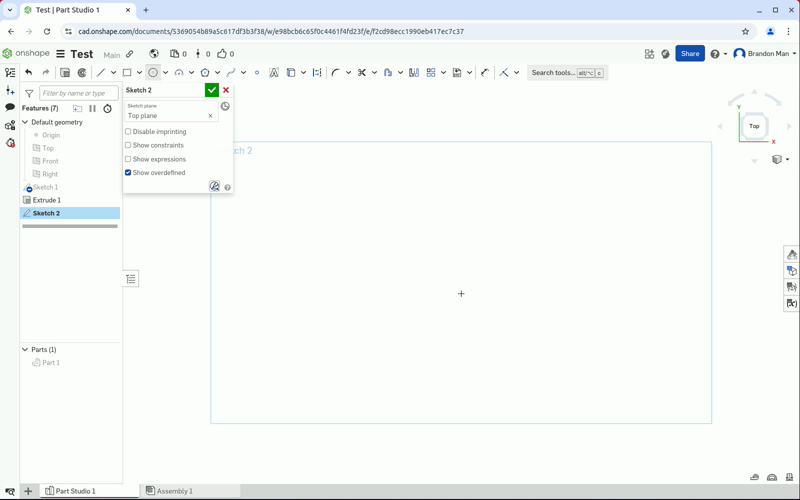
key_up(shift)
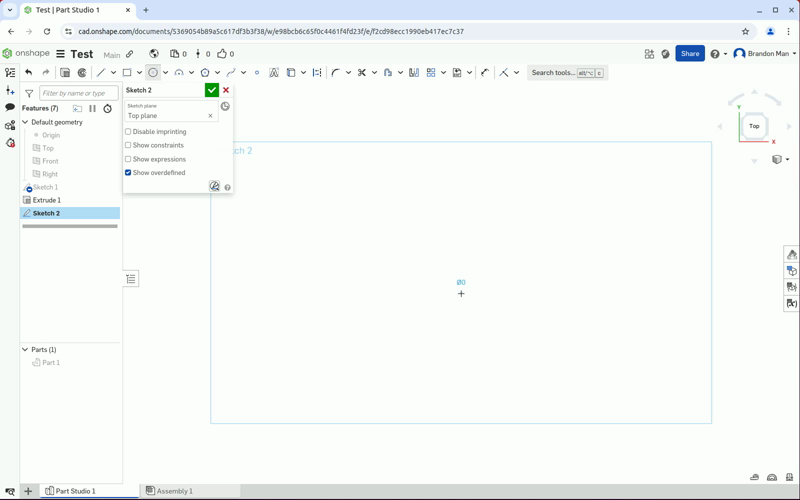
mouse_move(463, 293)
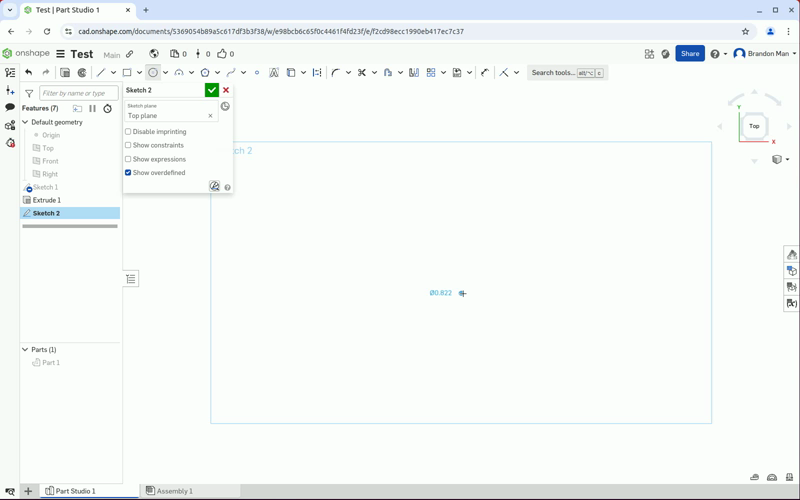
scroll(6)
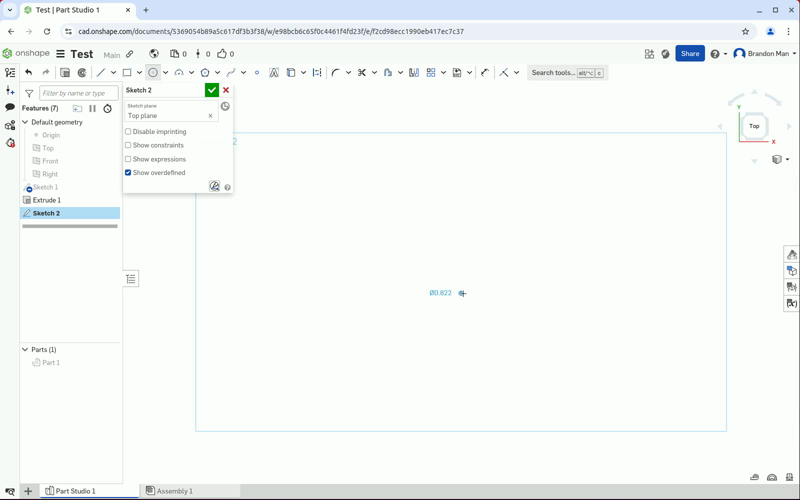
scroll(6)
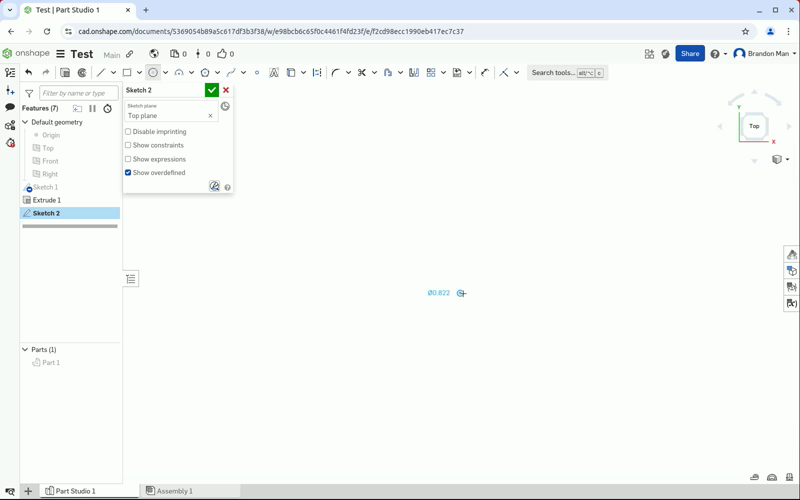
scroll(6)
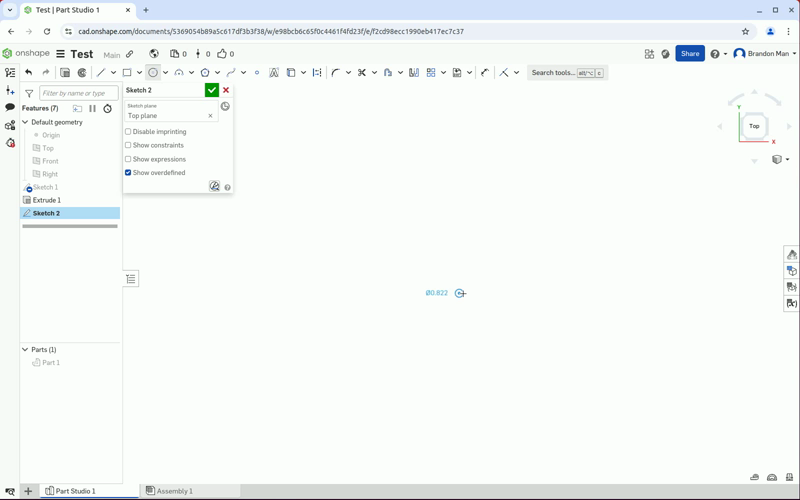
scroll(6)
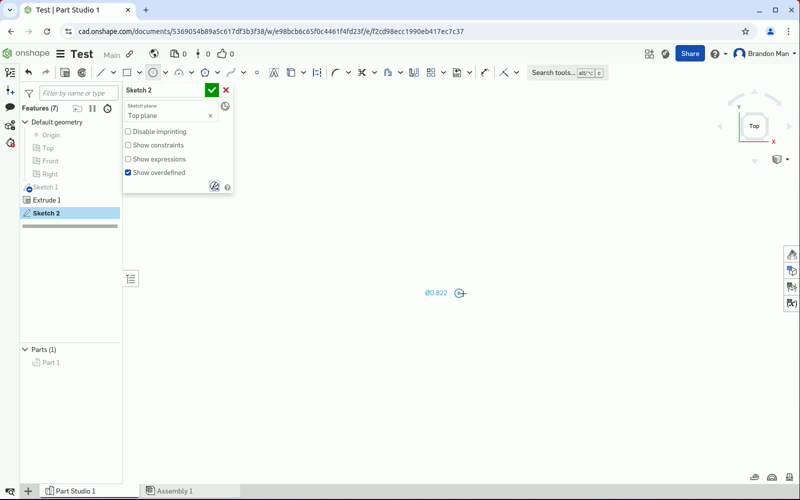
scroll(6)
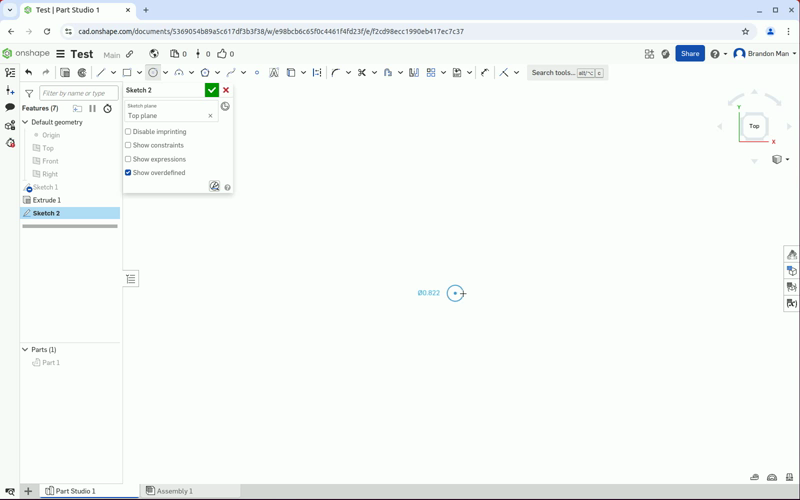
scroll(6)
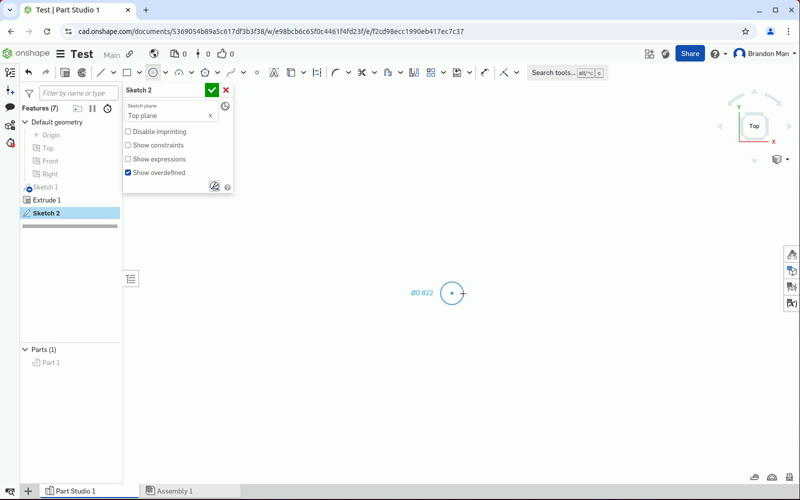
scroll(6)
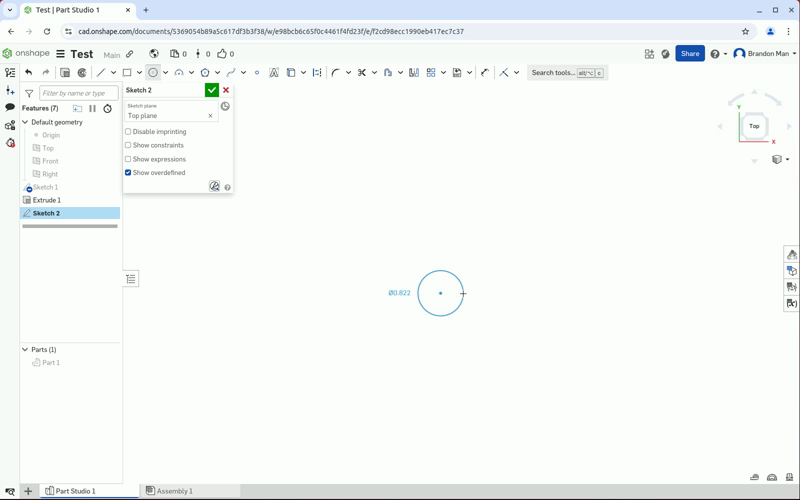
click(463, 293)
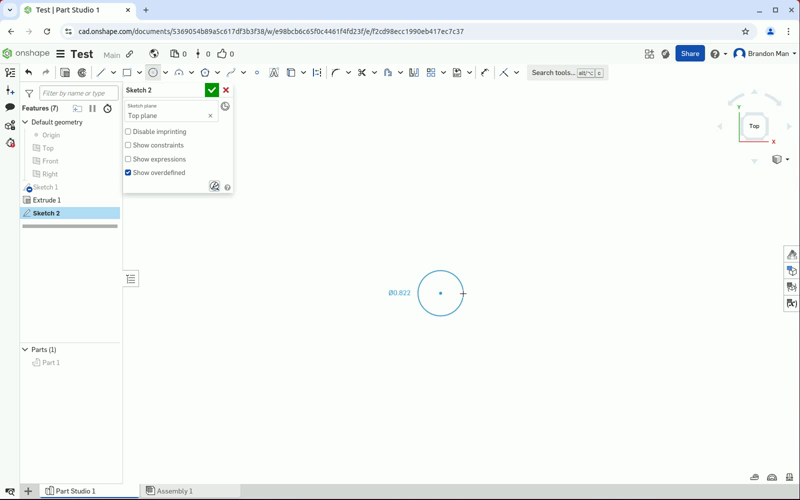
scroll(-6)
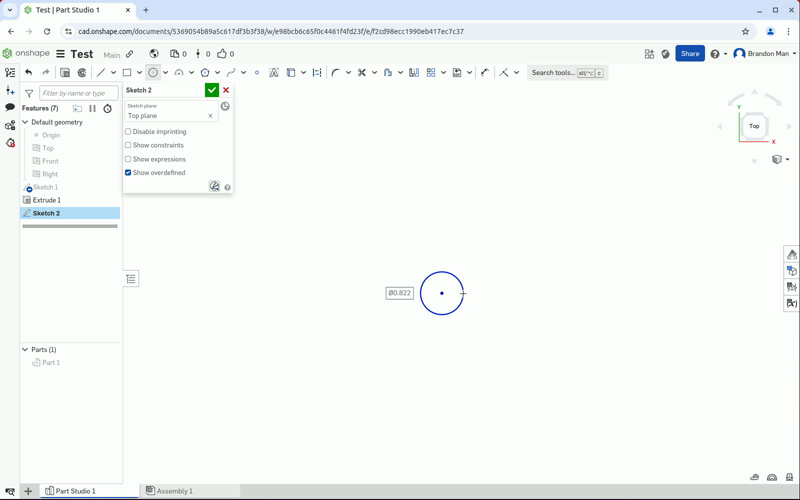
scroll(-6)
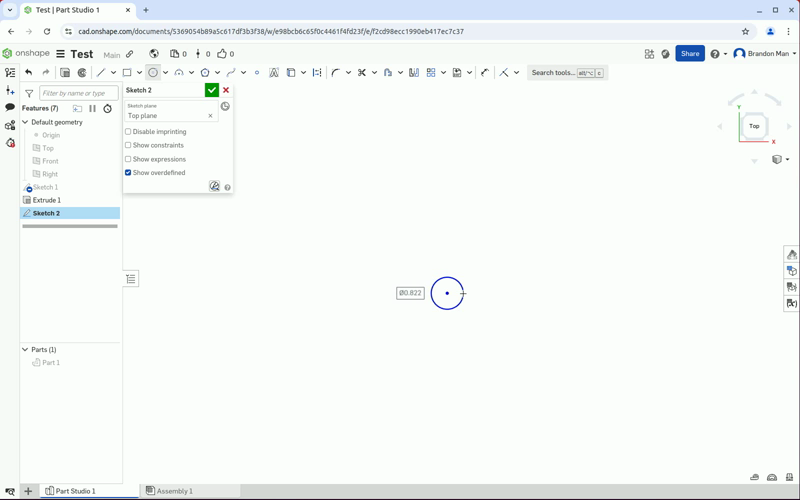
scroll(-6)
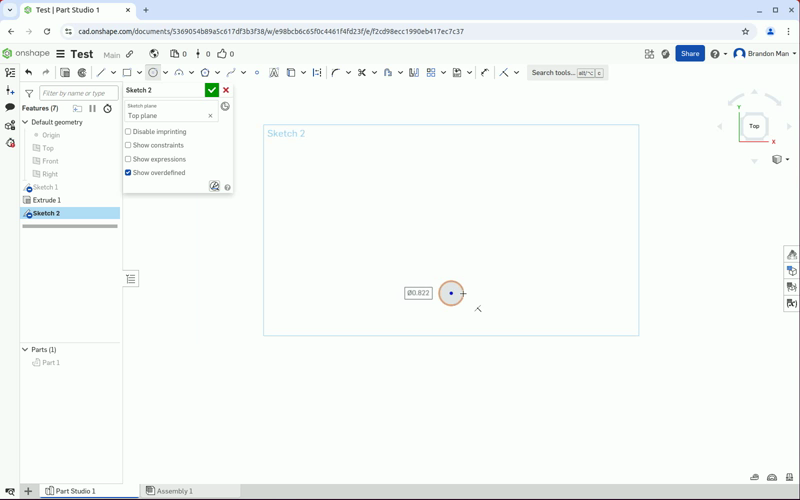
scroll(-6)
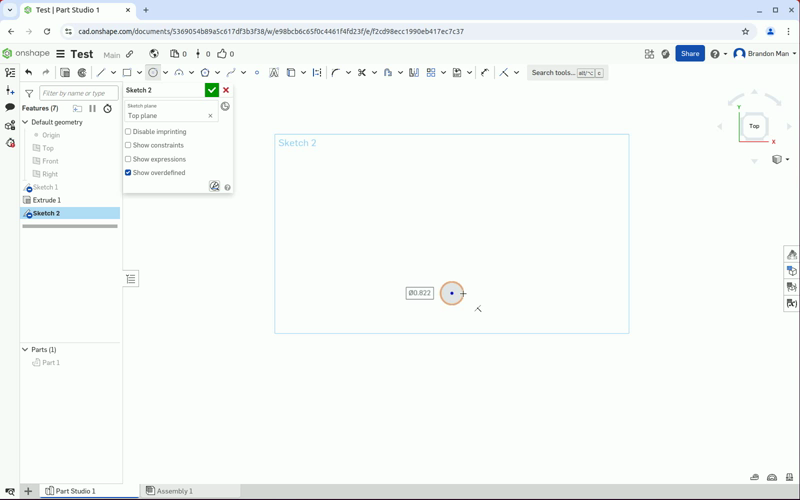
scroll(-6)
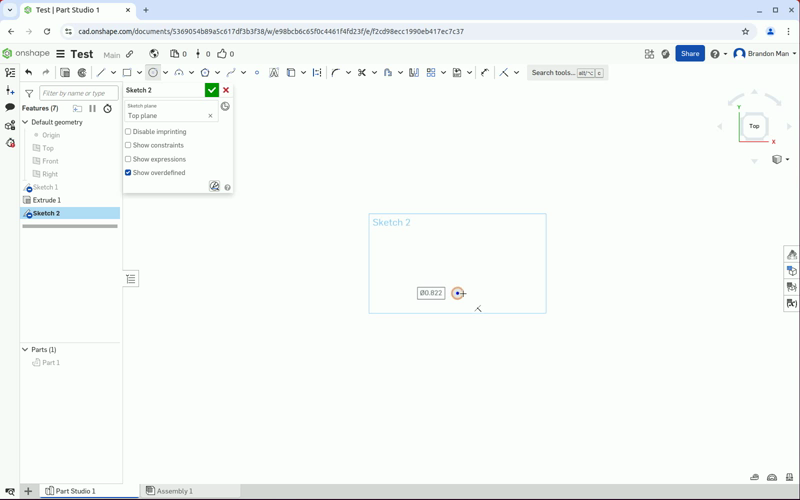
scroll(-6)
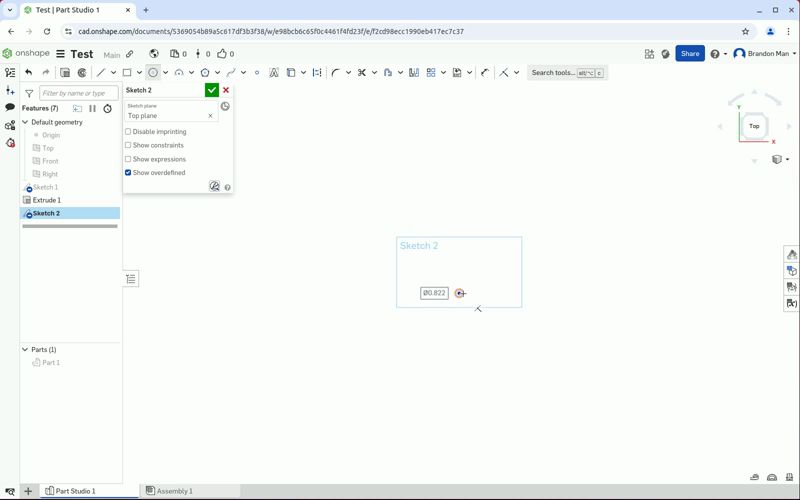
scroll(-6)
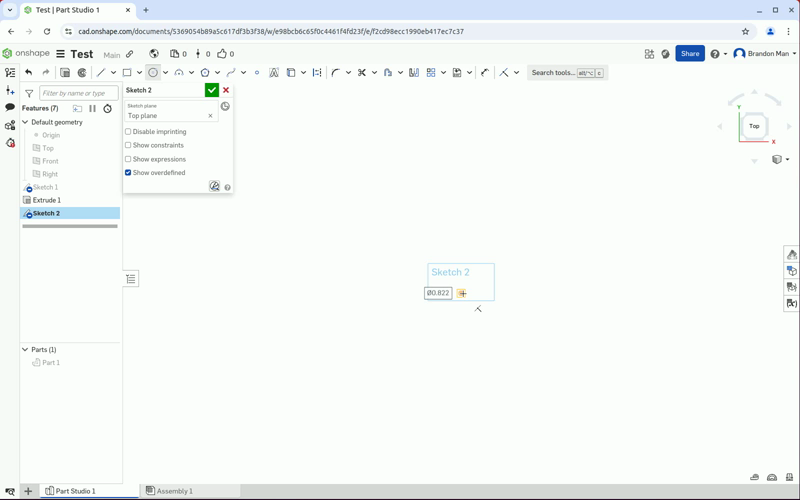
key(esc)
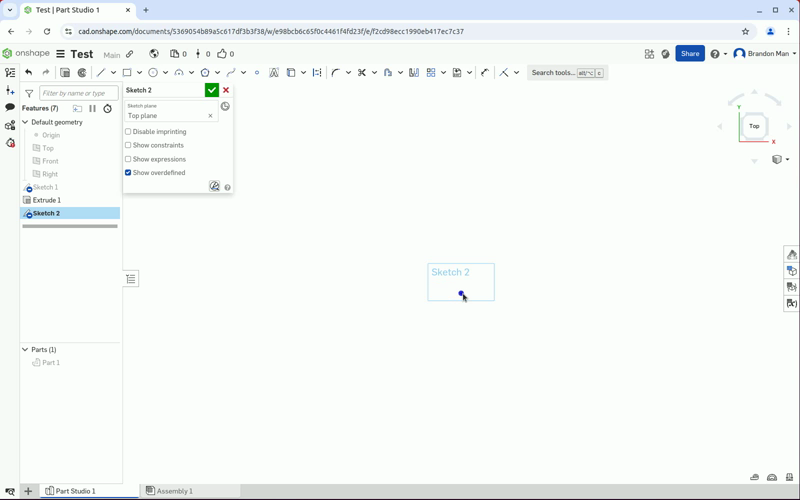
mouse_move(460, 292)
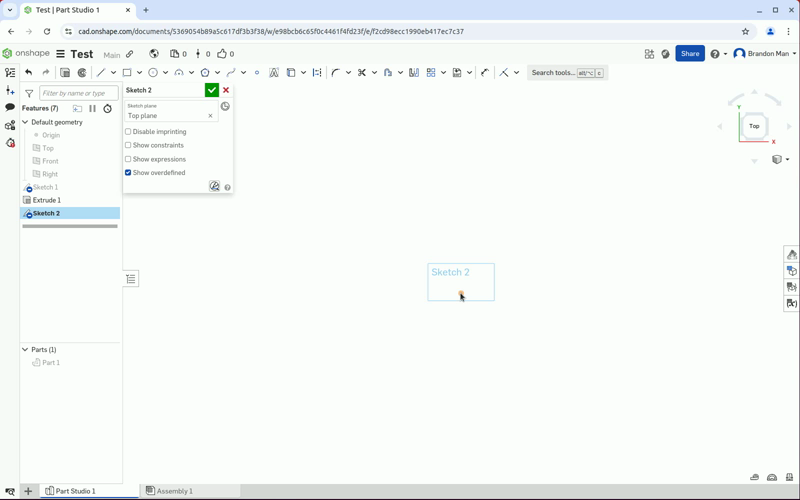
scroll(6)
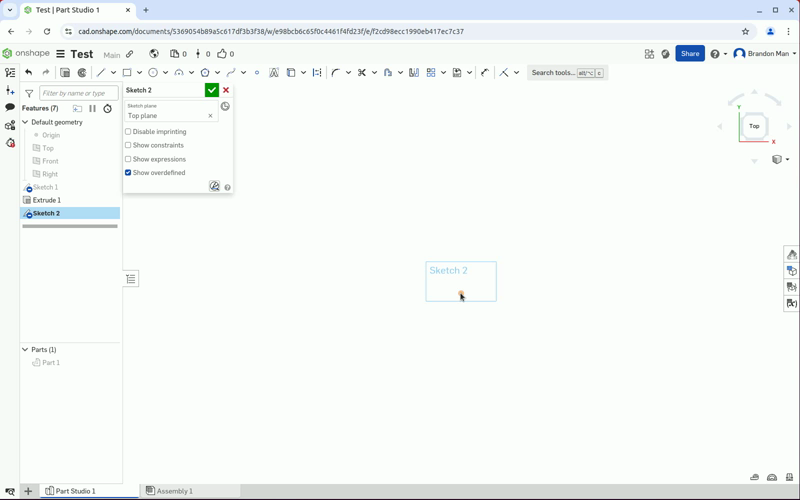
scroll(6)
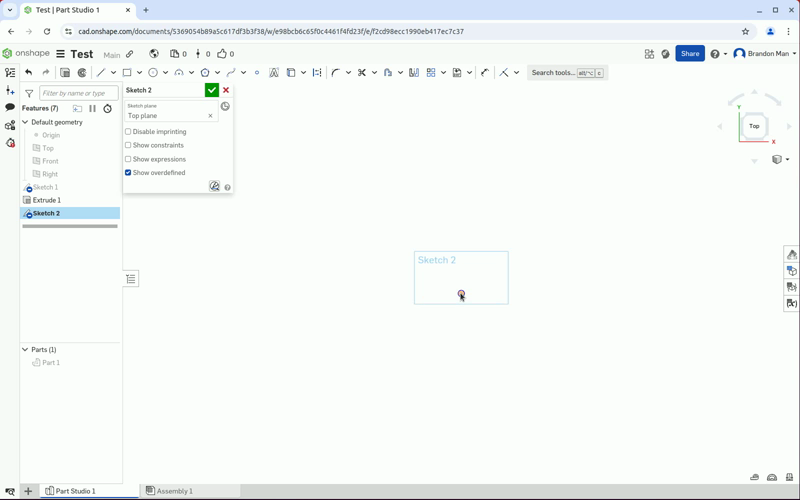
scroll(6)
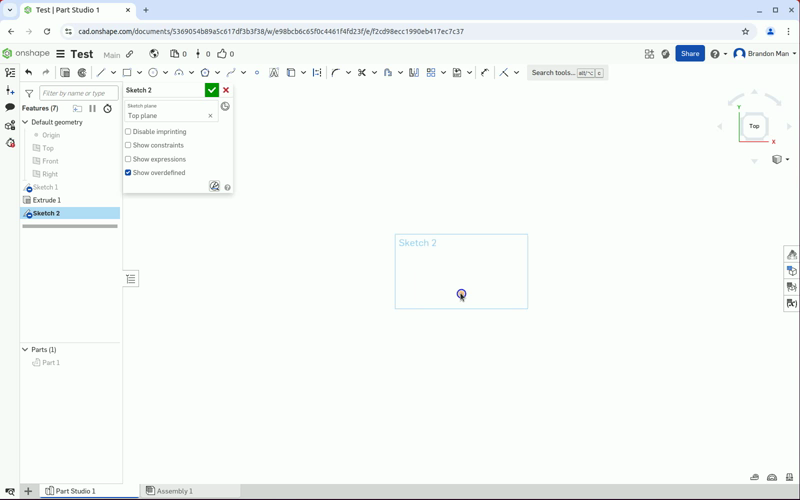
scroll(6)
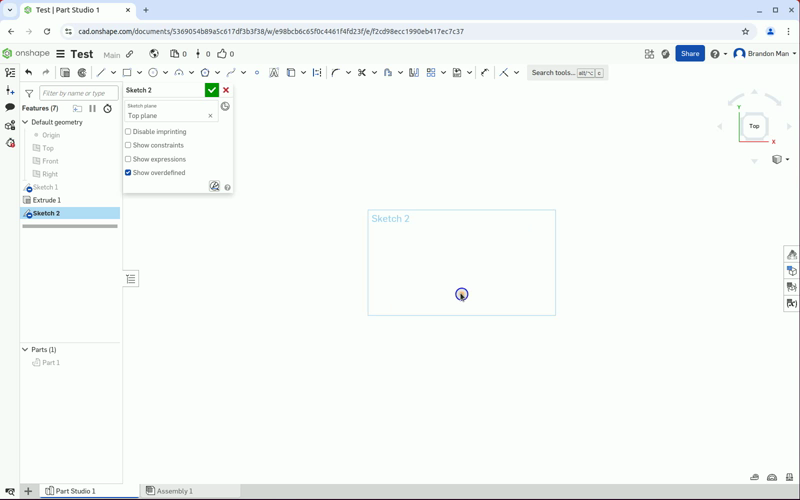
scroll(6)
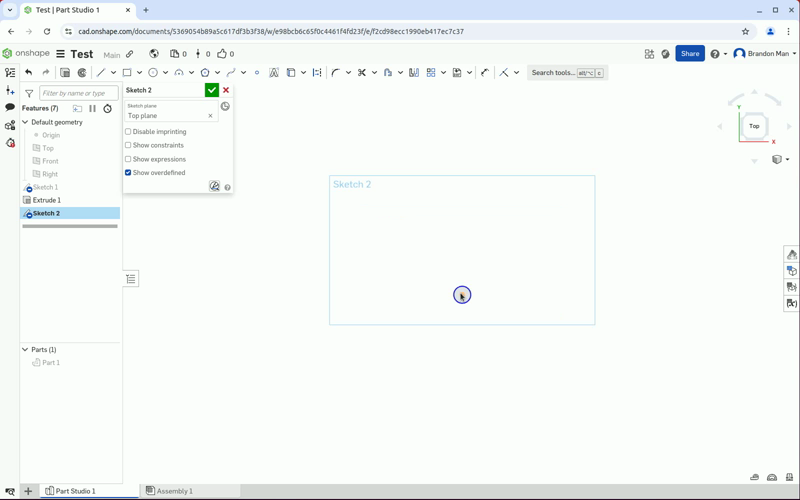
scroll(6)
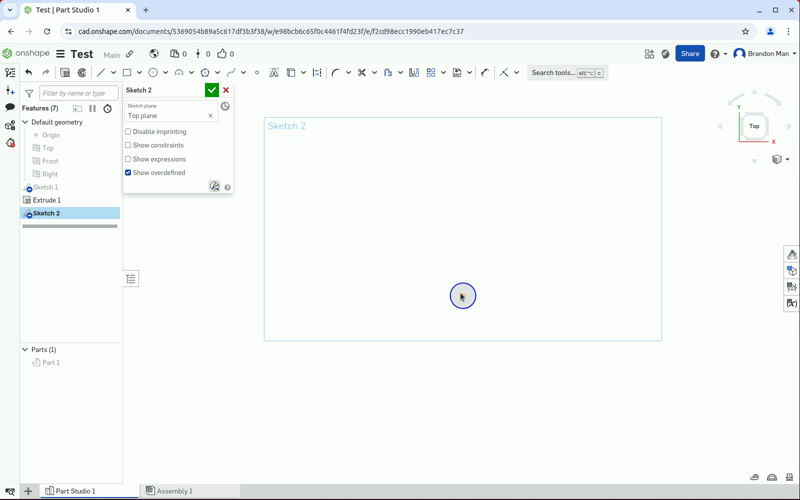
scroll(6)
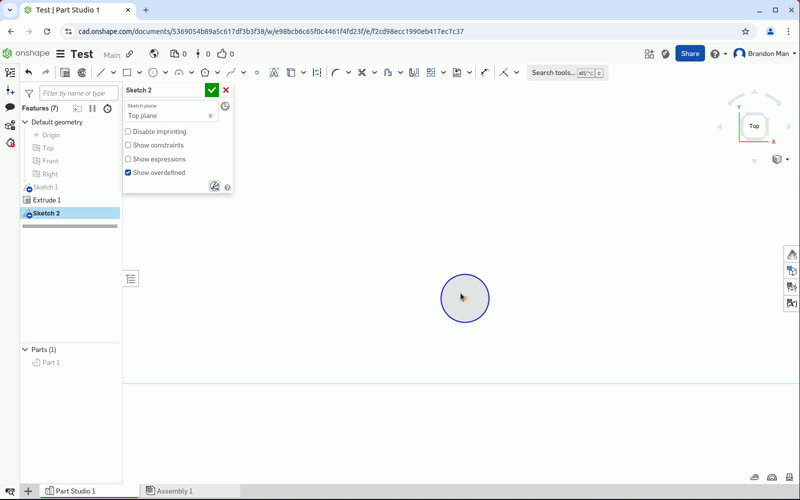
click(460, 292)
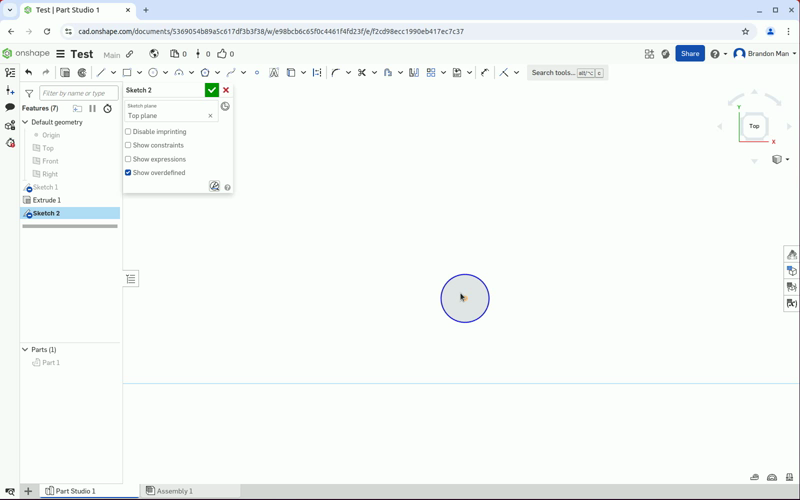
scroll(-6)
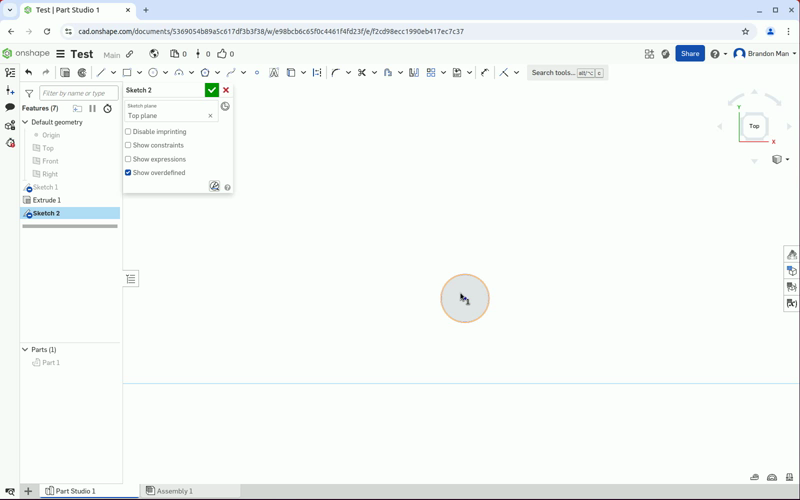
scroll(-6)
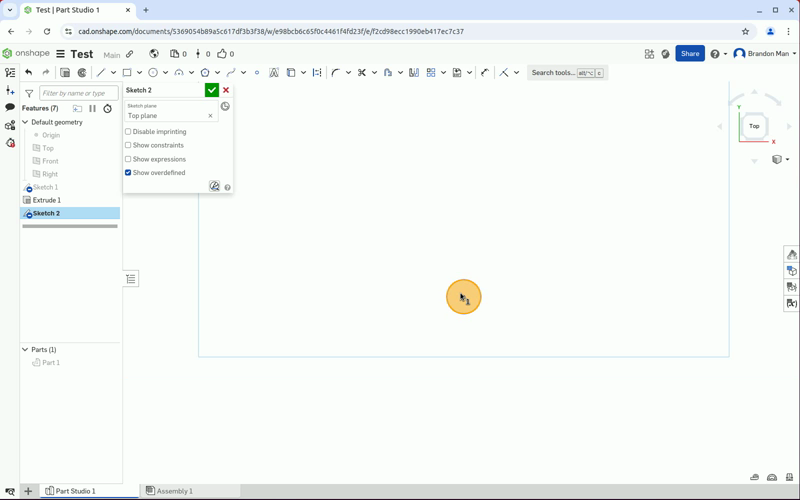
scroll(-6)
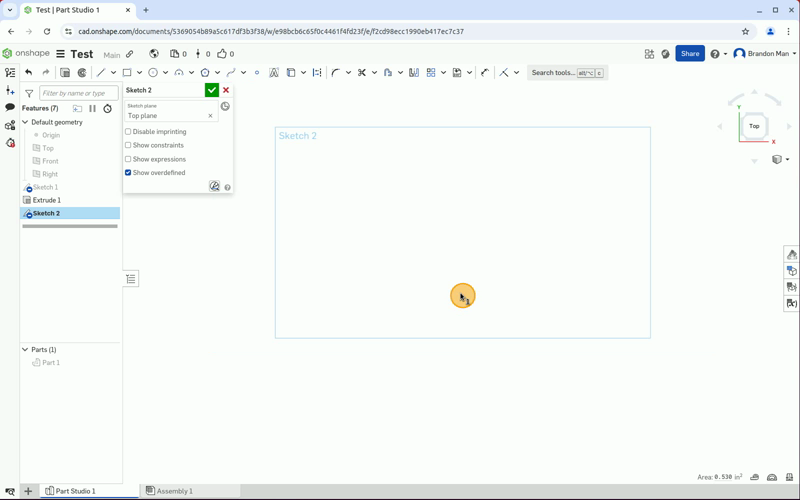
scroll(-6)
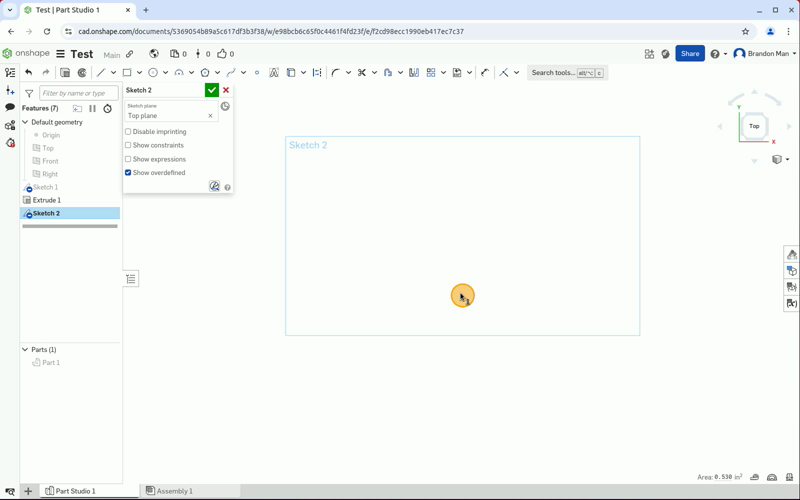
scroll(-6)
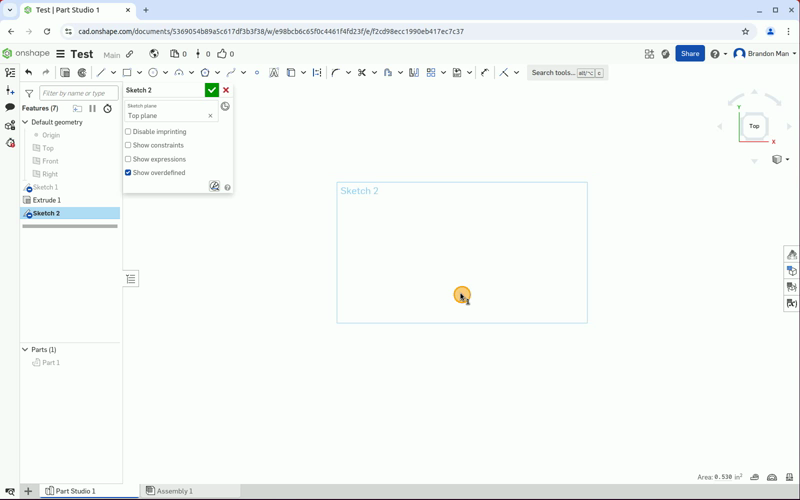
scroll(-6)
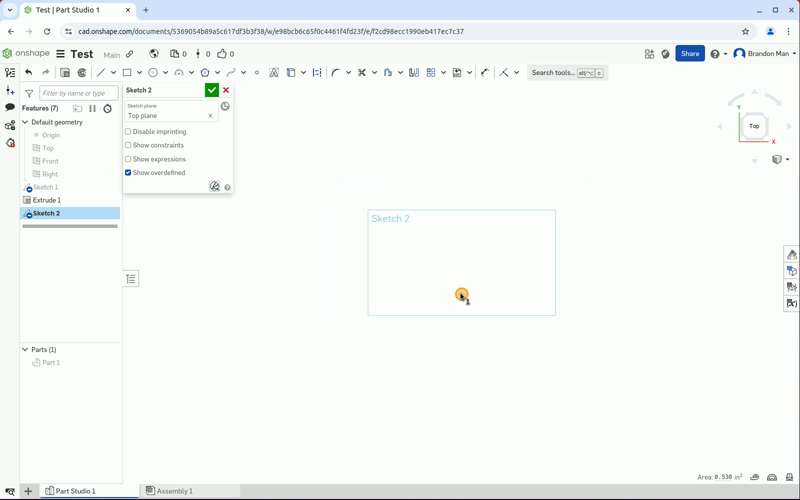
scroll(-6)
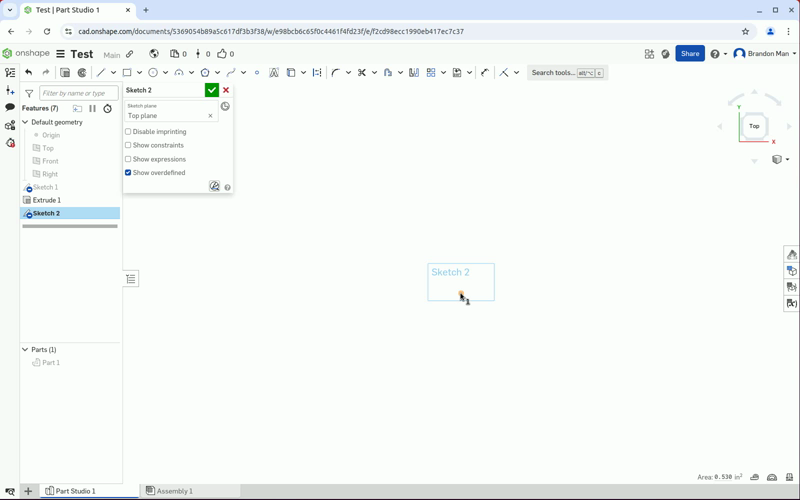
mouse_move(73, 352)
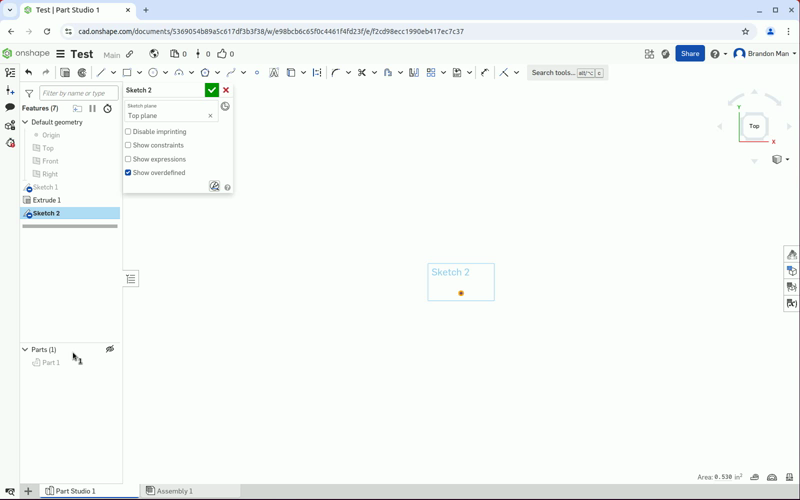
key(shift+y)
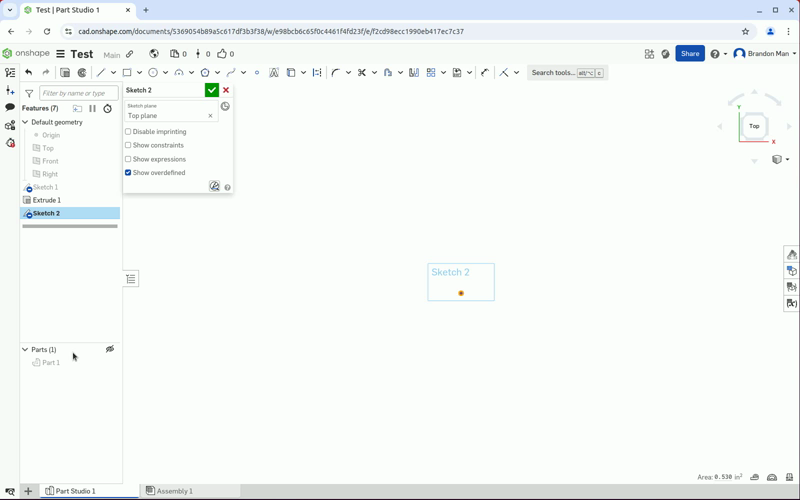
key(shift+e)
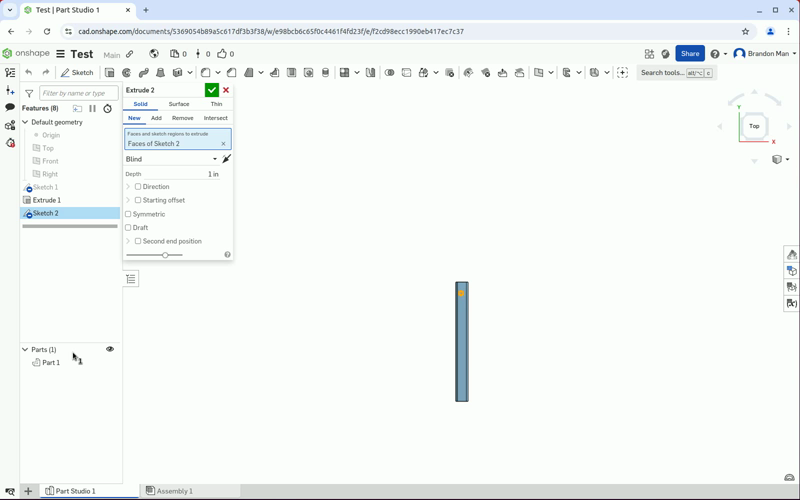
mouse_move(143, 106)
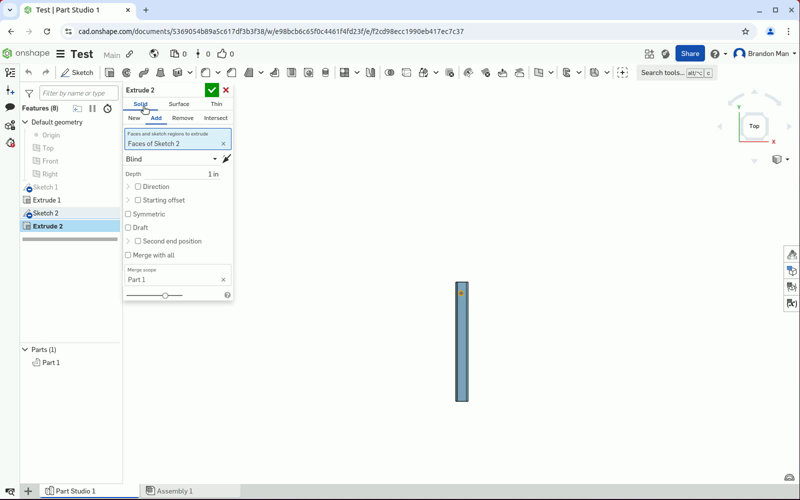
click(143, 106)
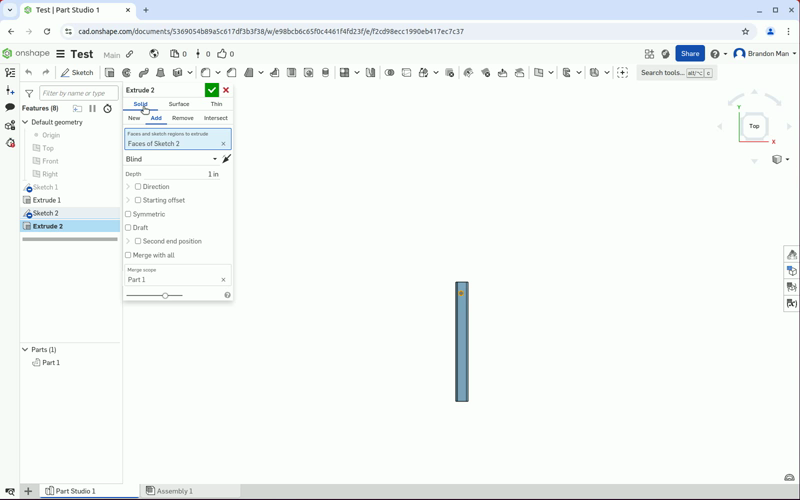
mouse_move(186, 120)
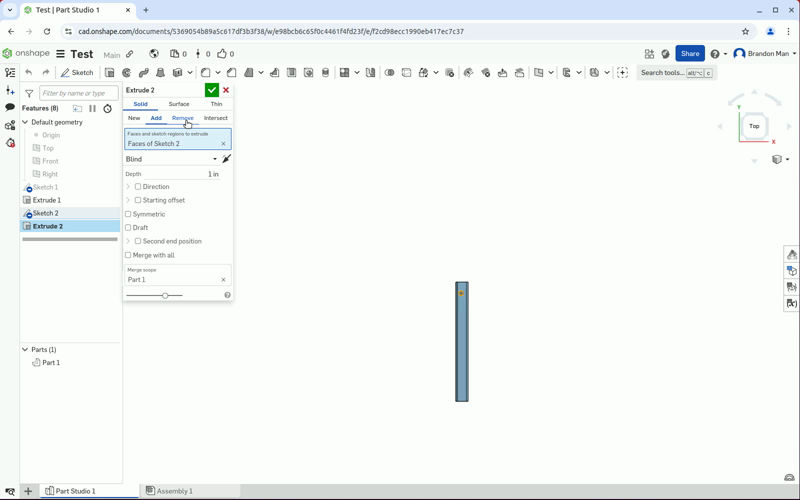
click(186, 120)
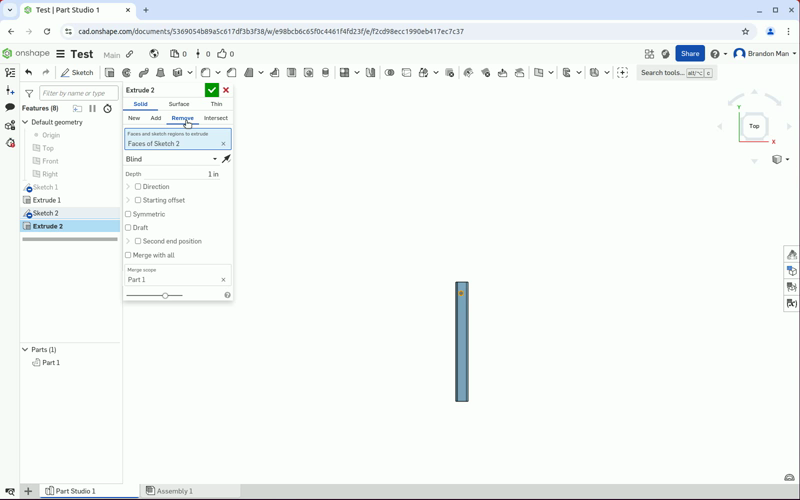
key(tab, 4)
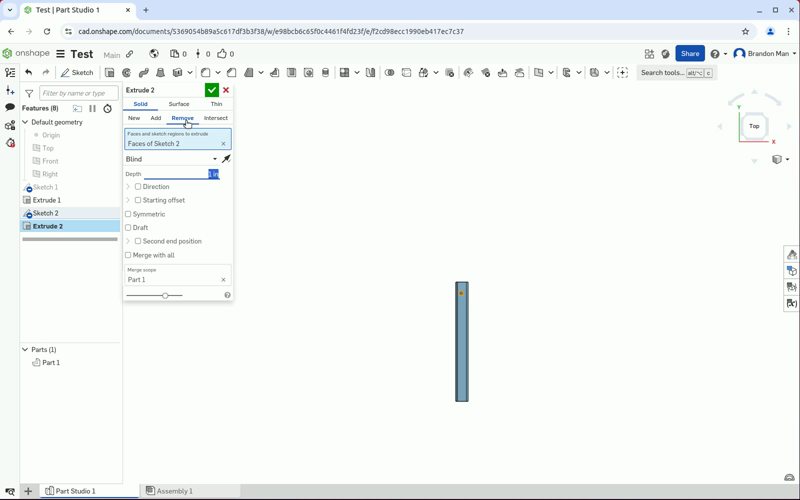
text(2.166)
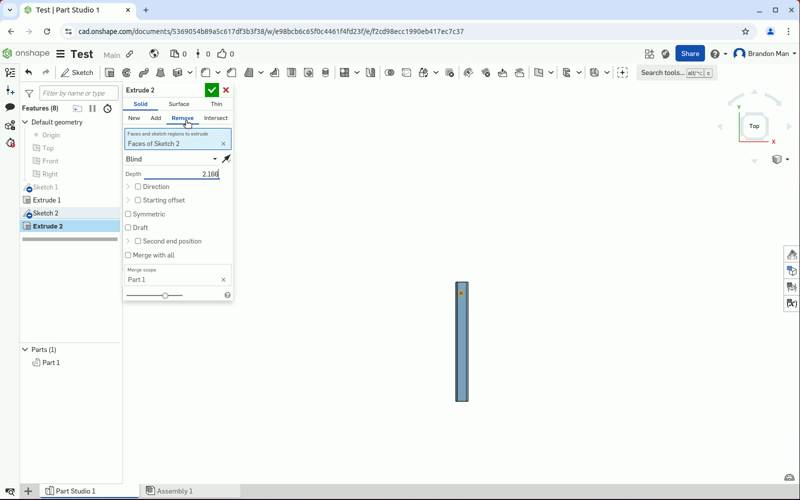
key(tab, 6)
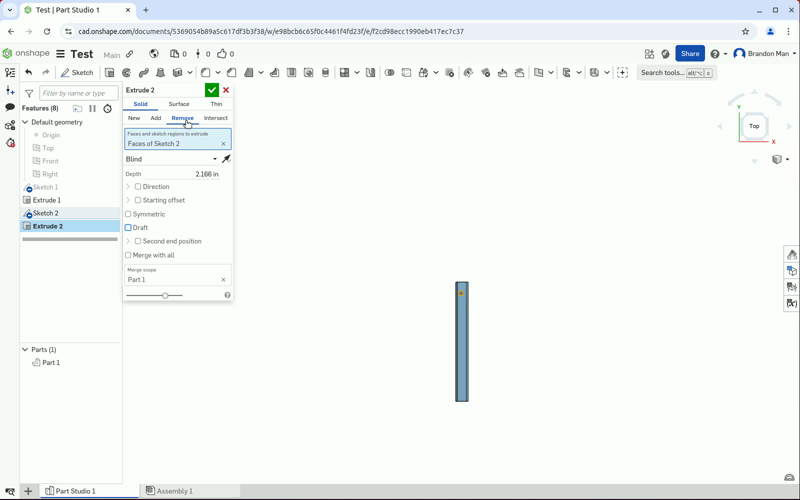
key(space)
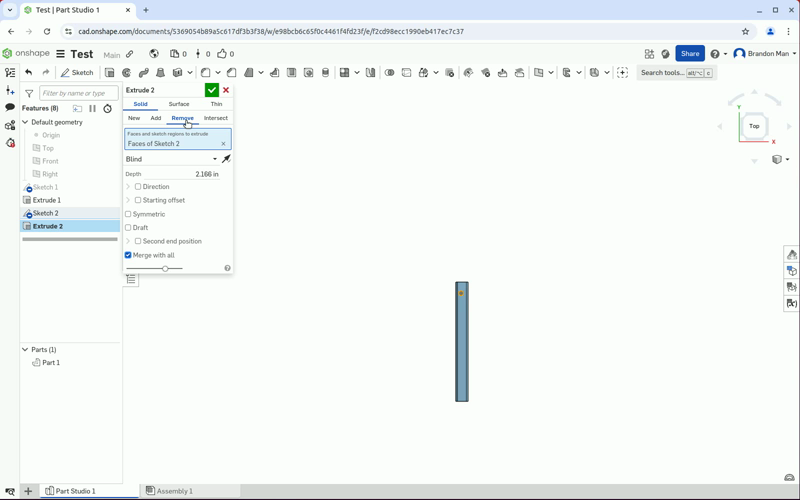
key(enter)
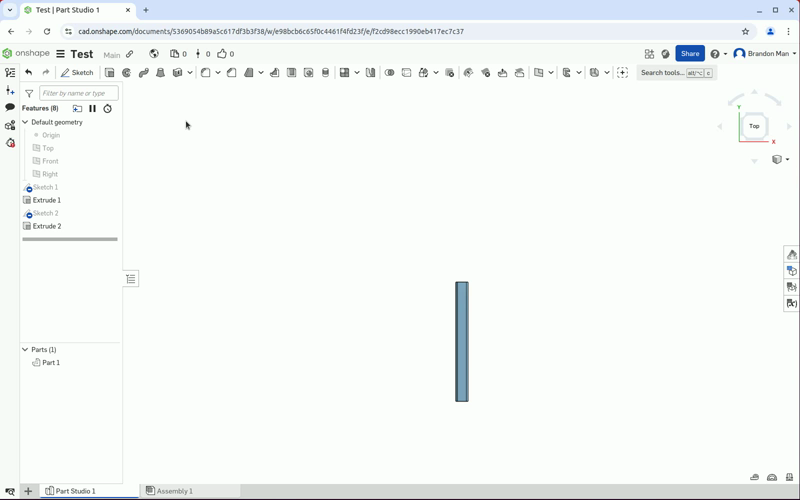
key(shift+h)
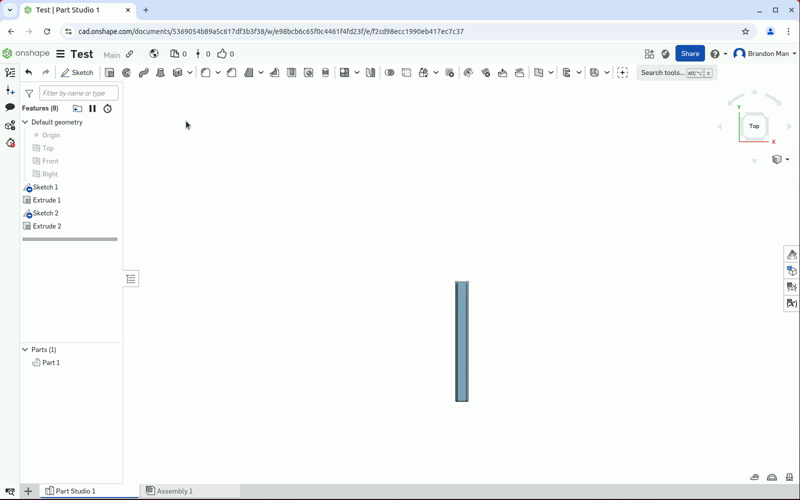
key(shift+h)
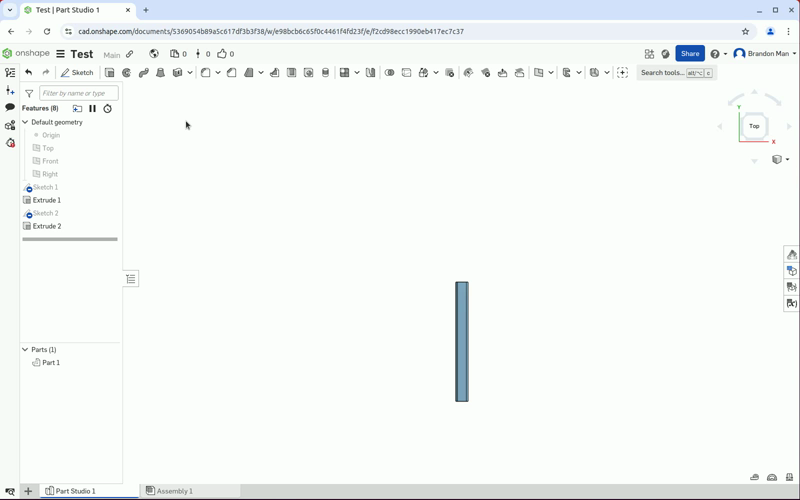
mouse_move(73, 189)
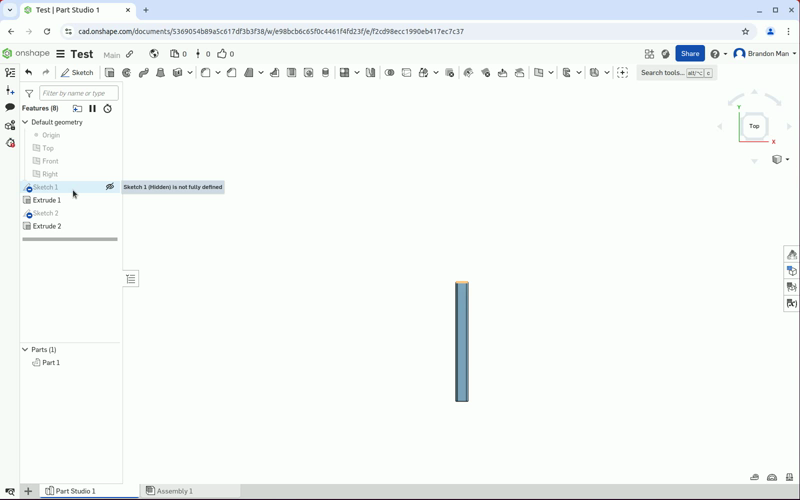
click(73, 189)
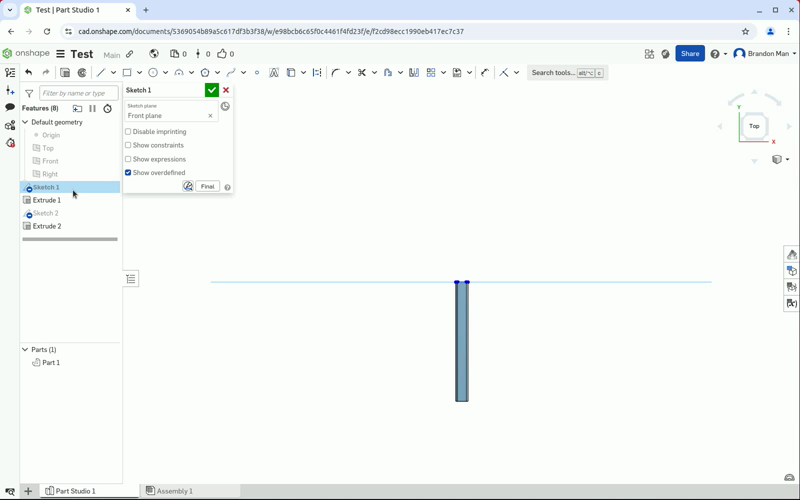
mouse_move(229, 92)
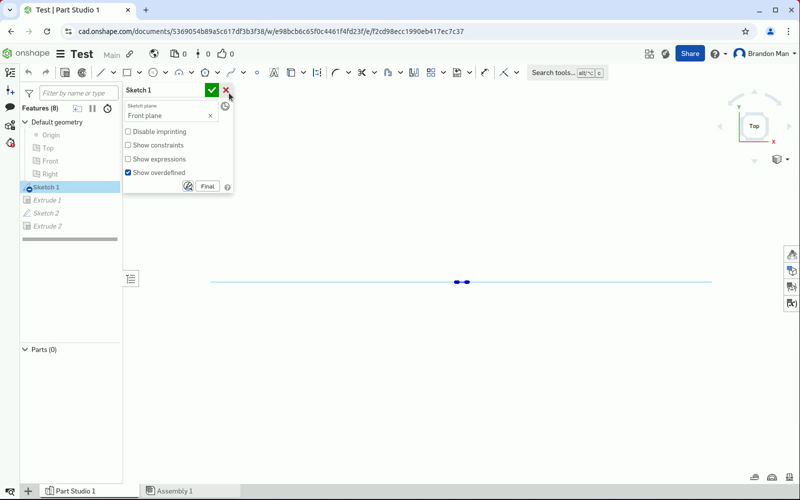
click(229, 92)
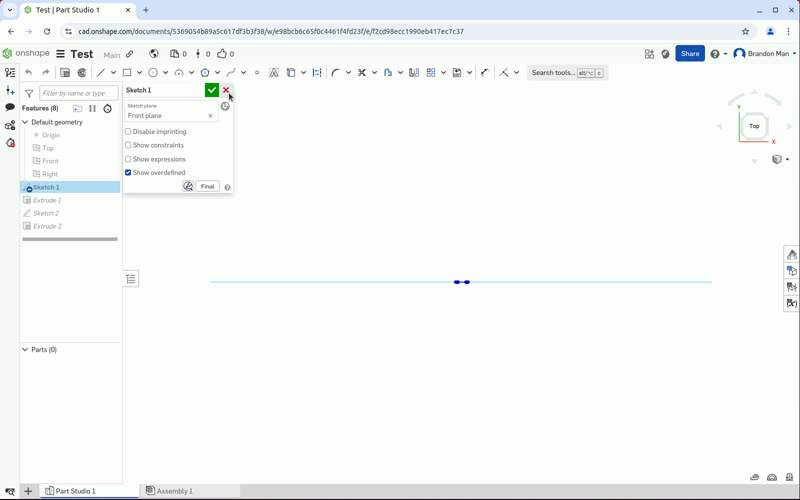
key(shift+s)
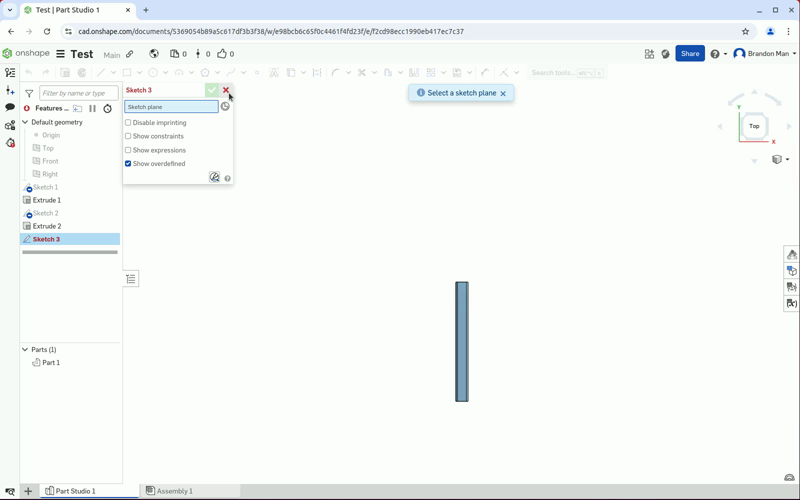
mouse_move(73, 150)
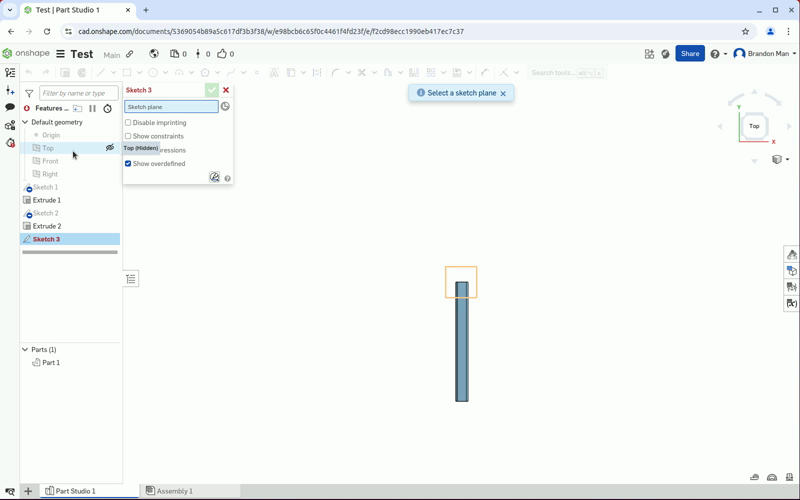
click(73, 150)
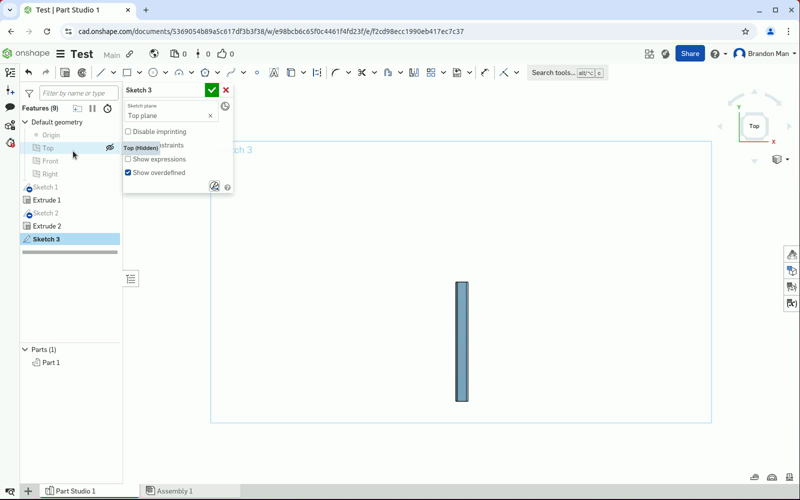
mouse_move(73, 352)
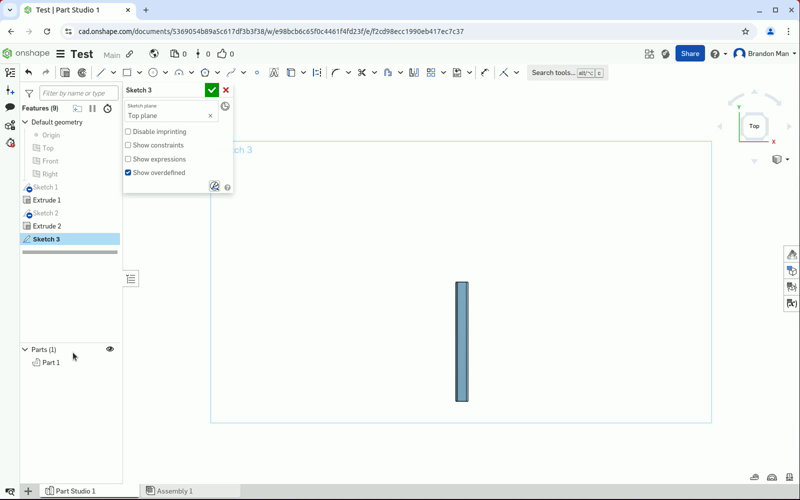
key(y)
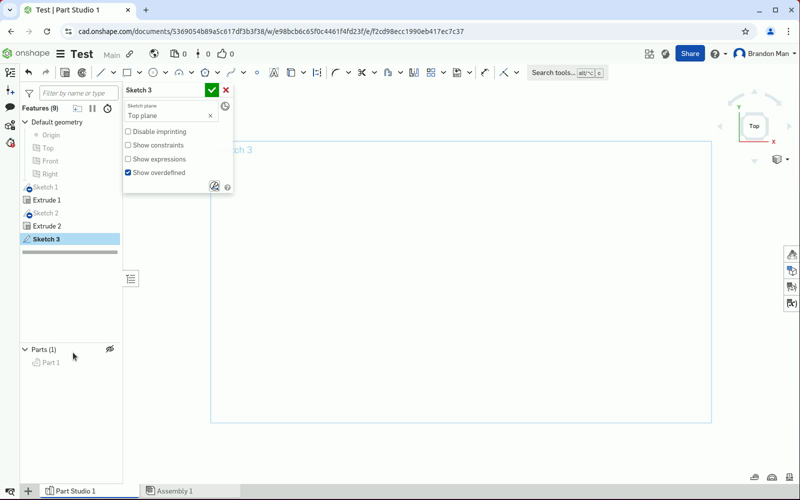
key(c)
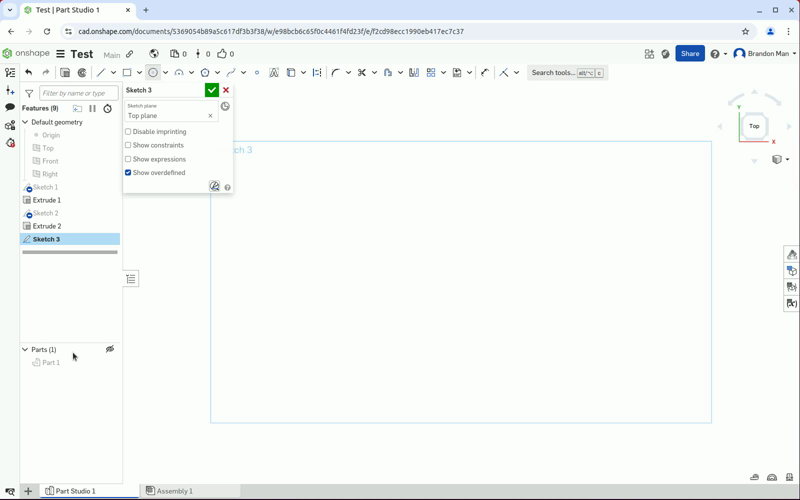
key_down(shift)
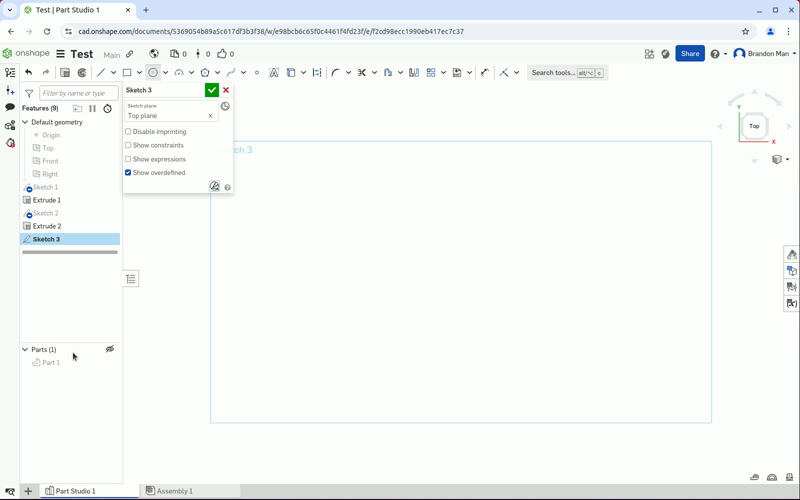
mouse_move(461, 384)
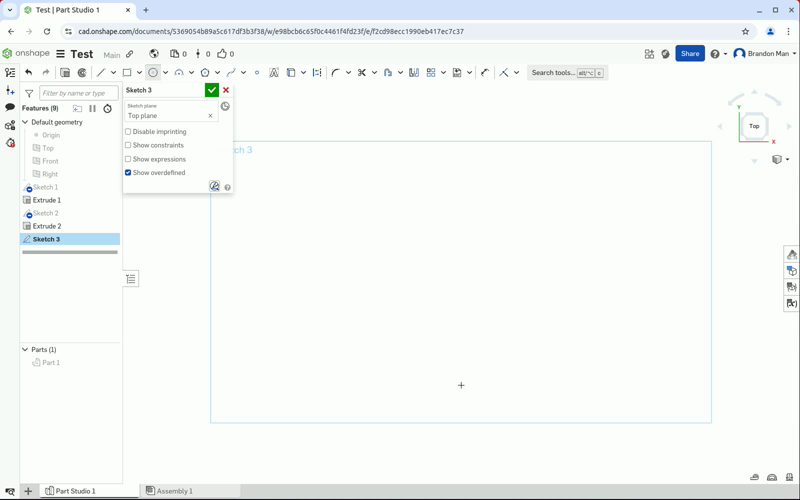
click(461, 384)
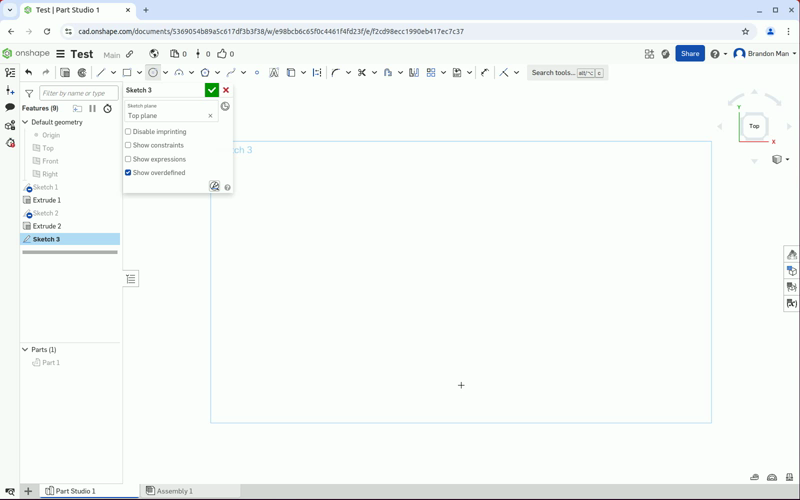
key_up(shift)
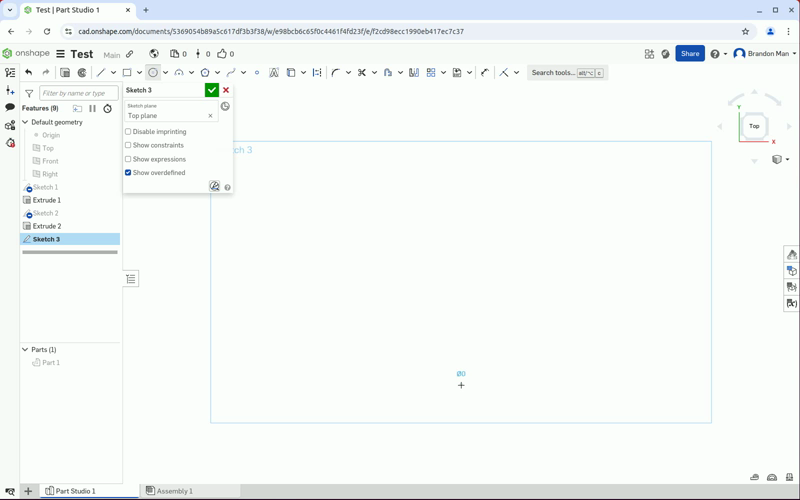
mouse_move(463, 384)
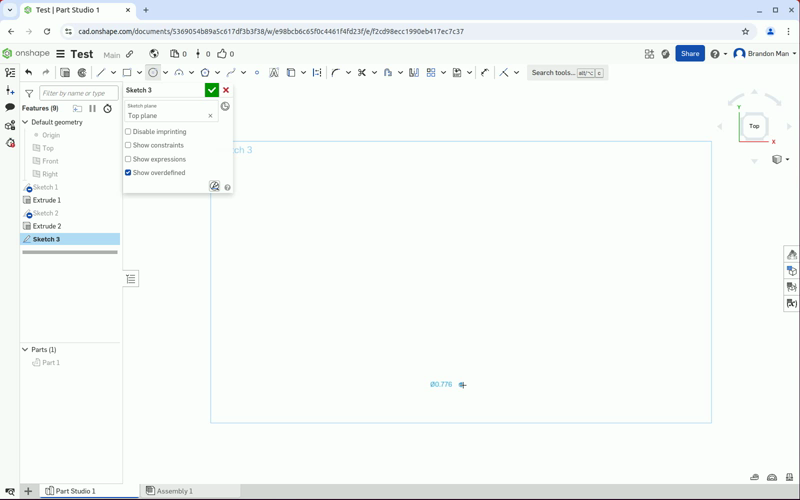
scroll(6)
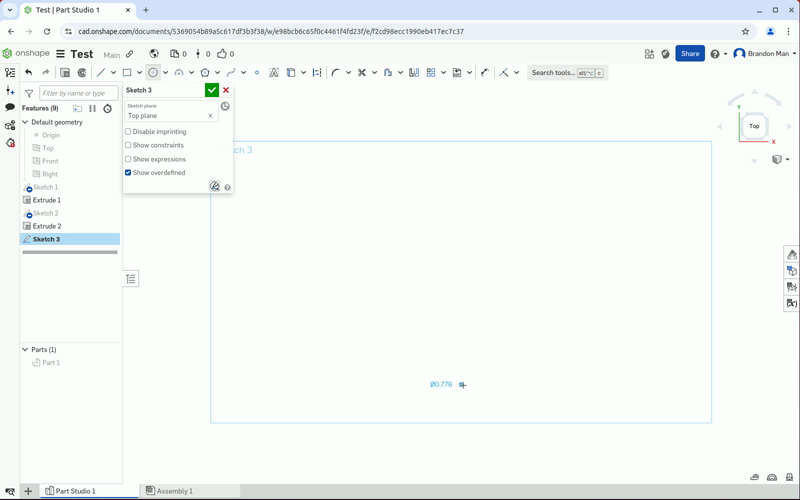
scroll(6)
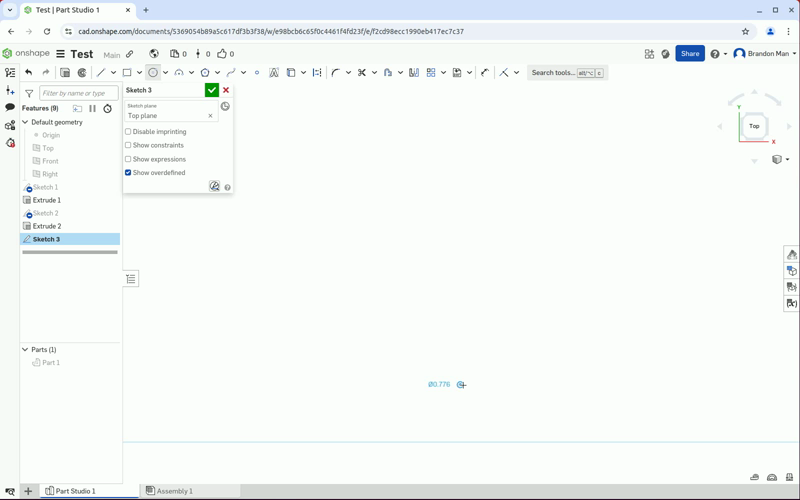
scroll(6)
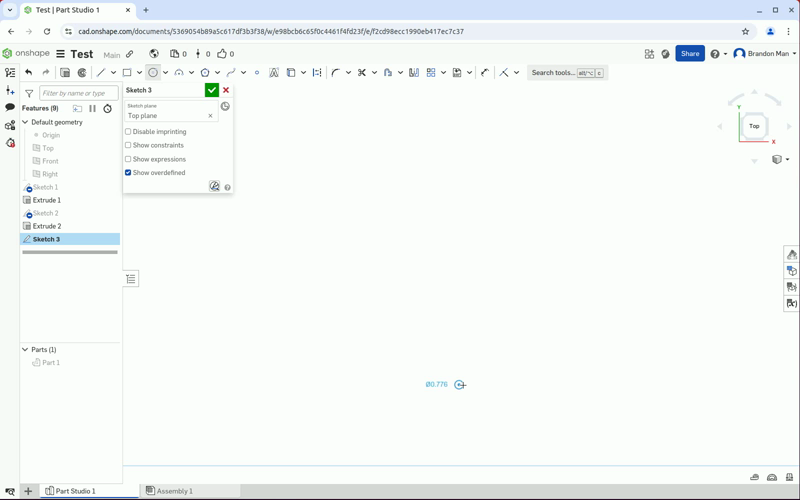
scroll(6)
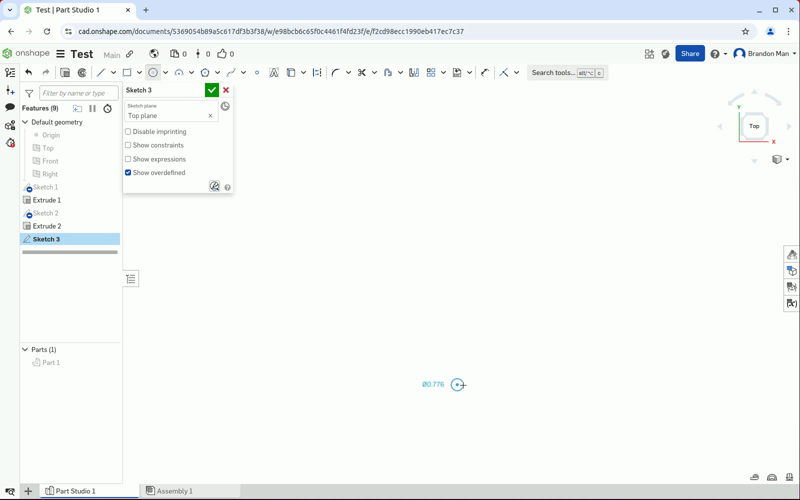
scroll(6)
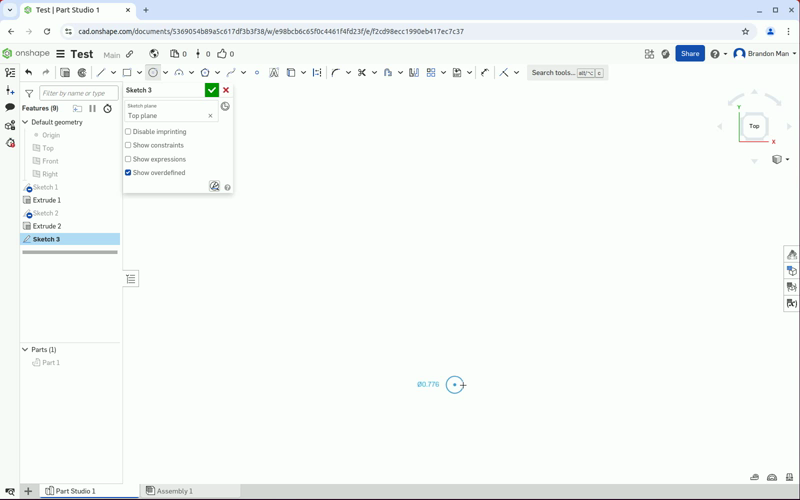
scroll(6)
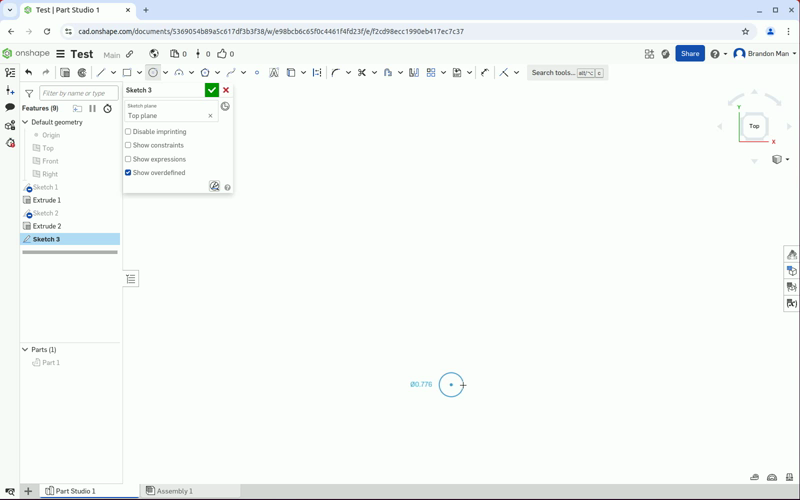
scroll(6)
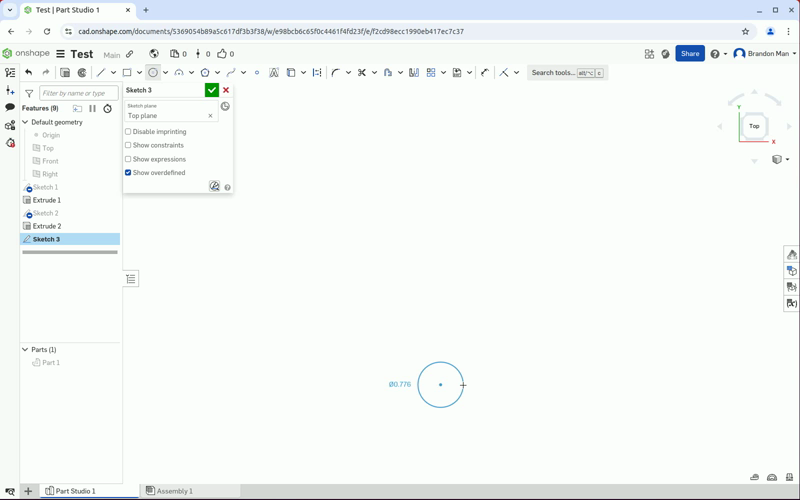
click(463, 384)
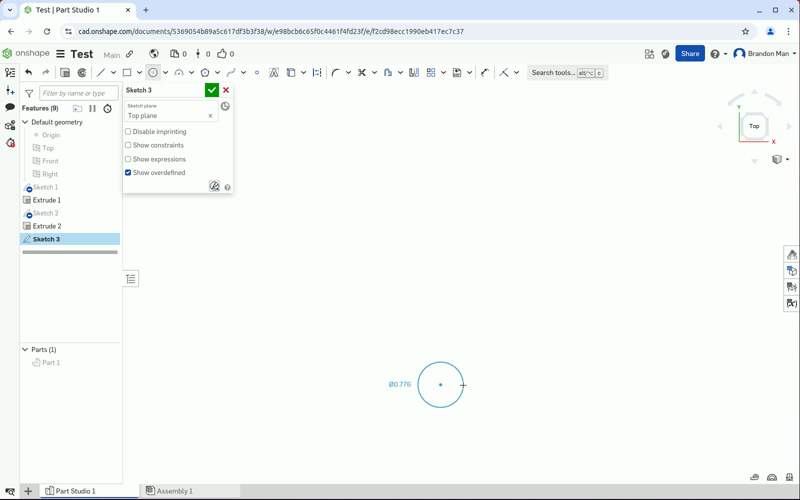
scroll(-6)
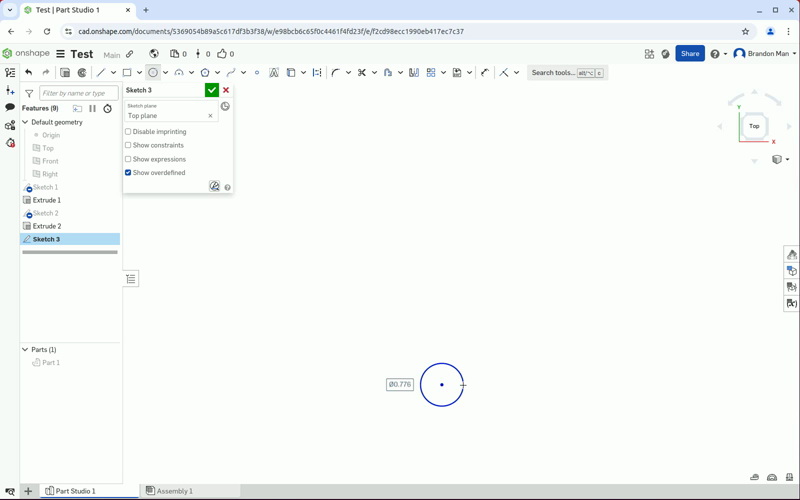
scroll(-6)
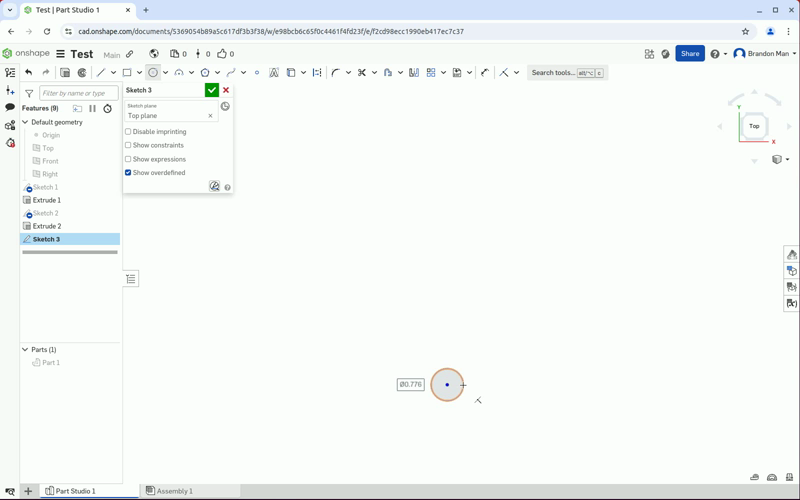
scroll(-6)
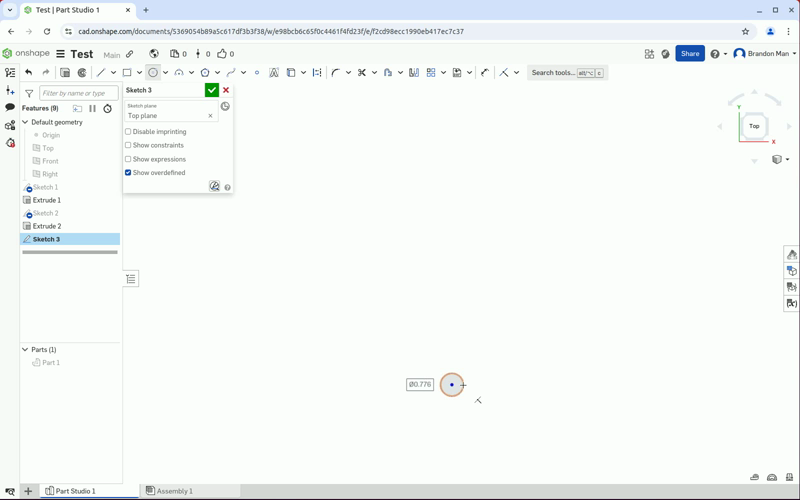
scroll(-6)
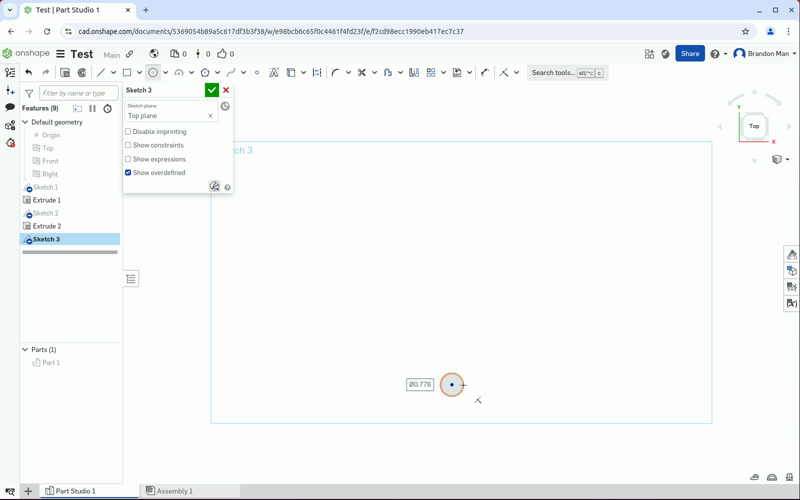
scroll(-6)
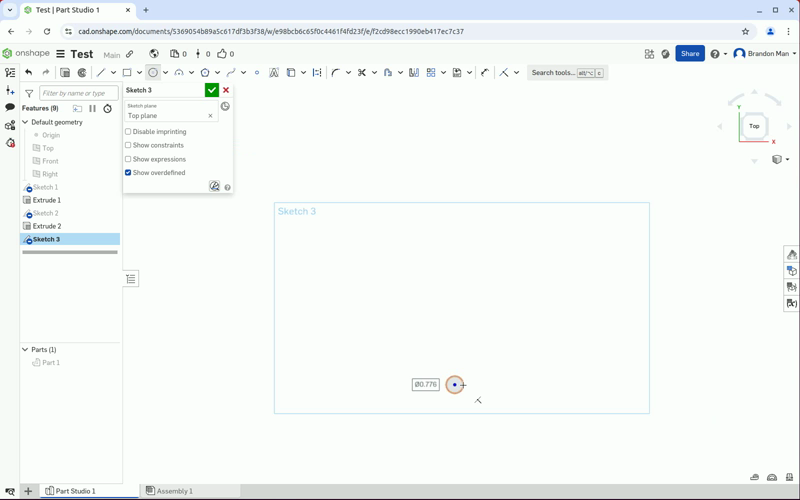
scroll(-6)
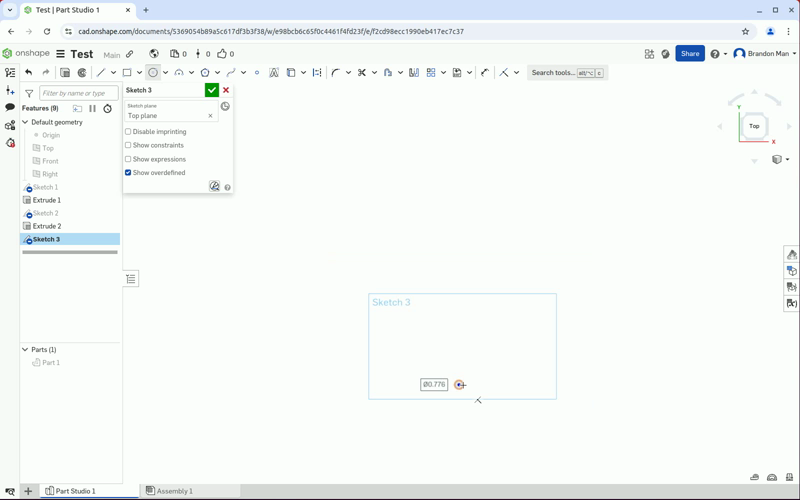
scroll(-6)
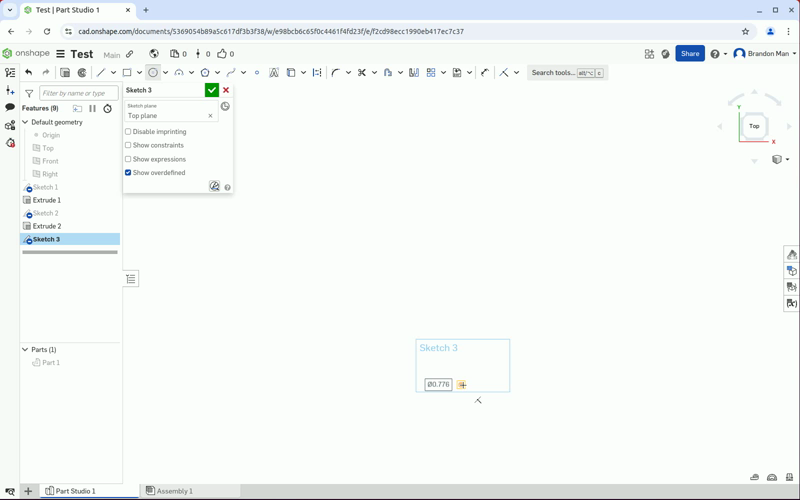
key(esc)
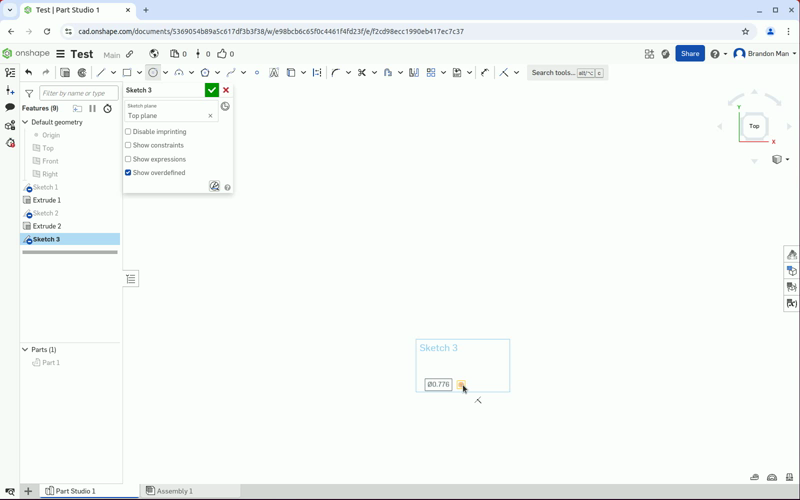
mouse_move(461, 384)
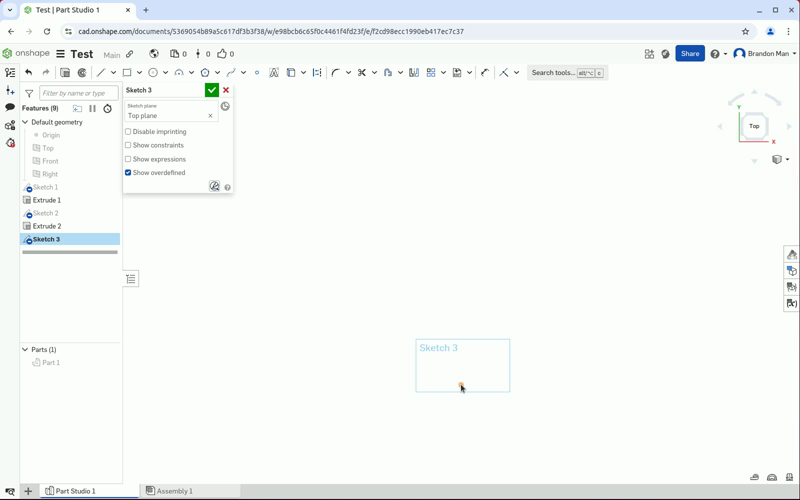
scroll(6)
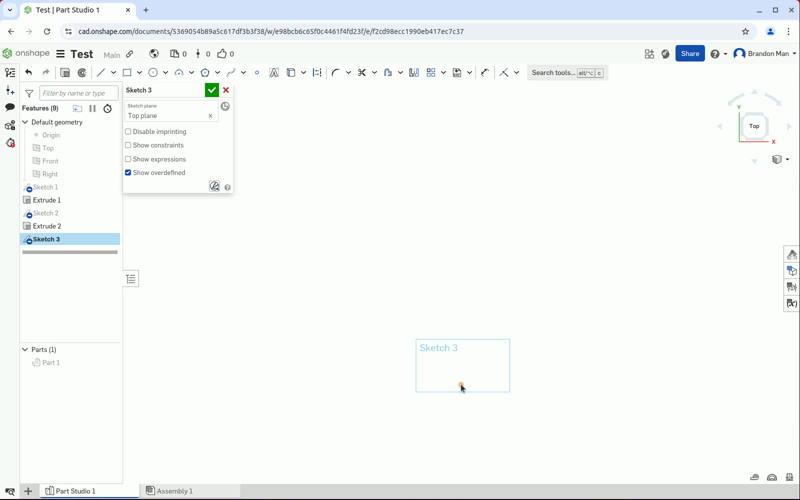
scroll(6)
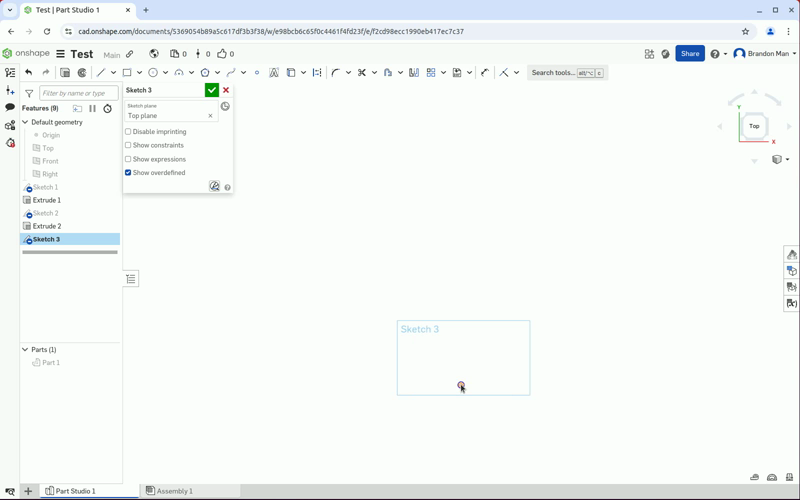
scroll(6)
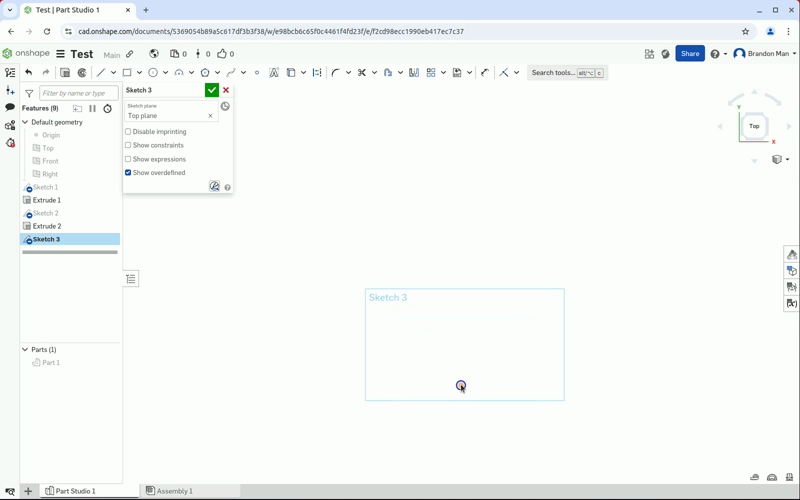
scroll(6)
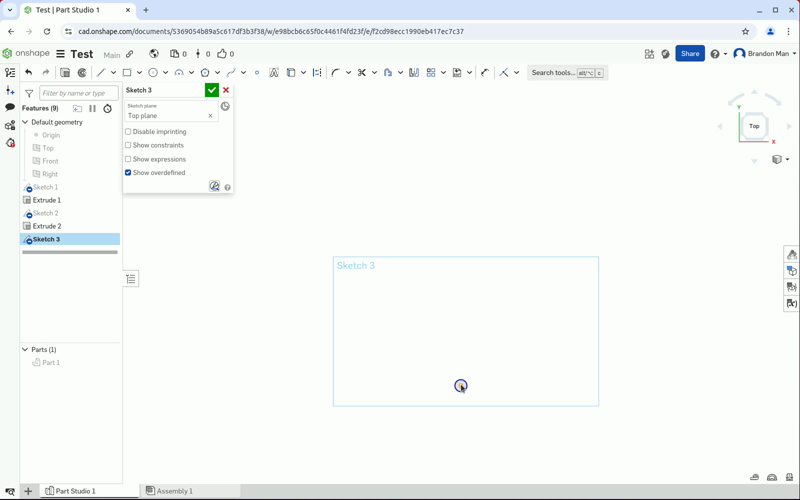
scroll(6)
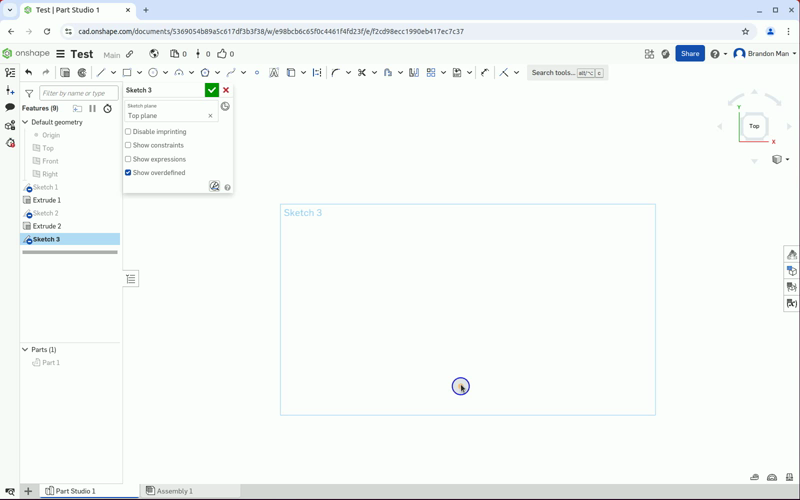
scroll(6)
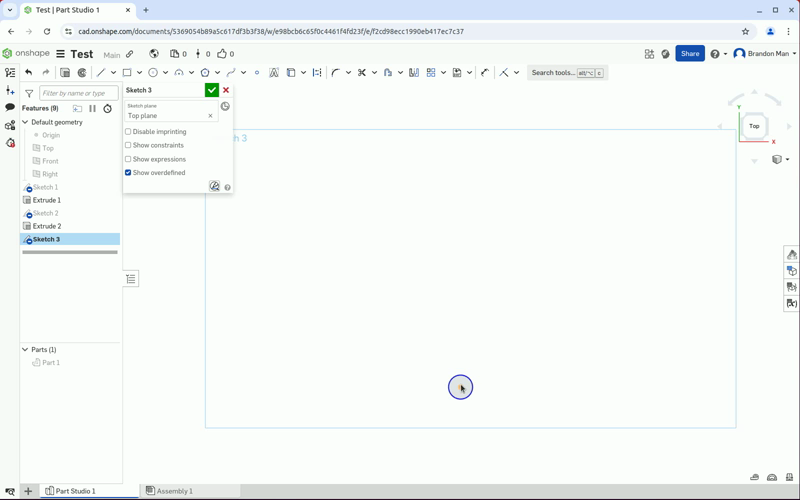
scroll(6)
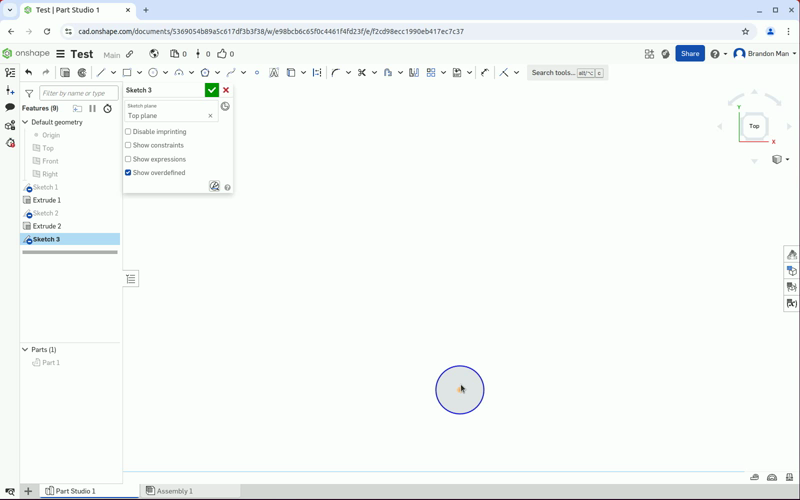
click(461, 384)
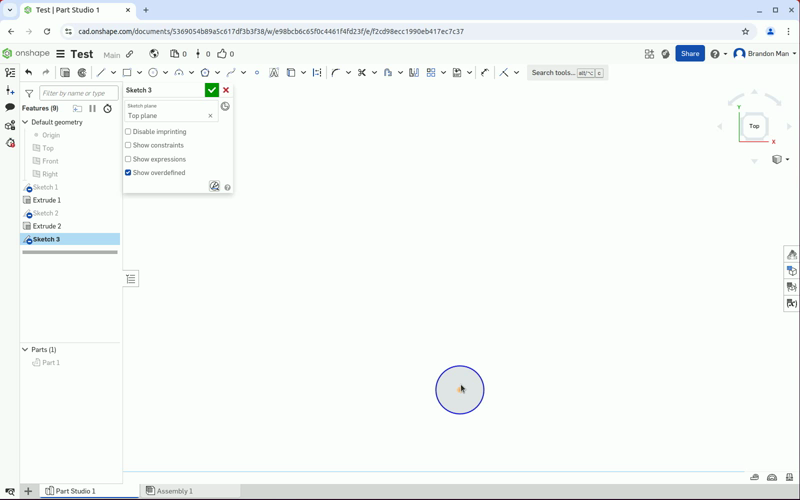
scroll(-6)
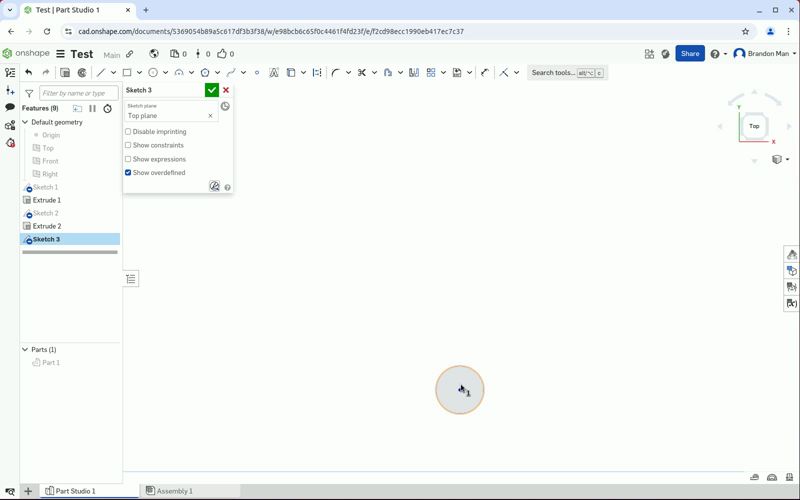
scroll(-6)
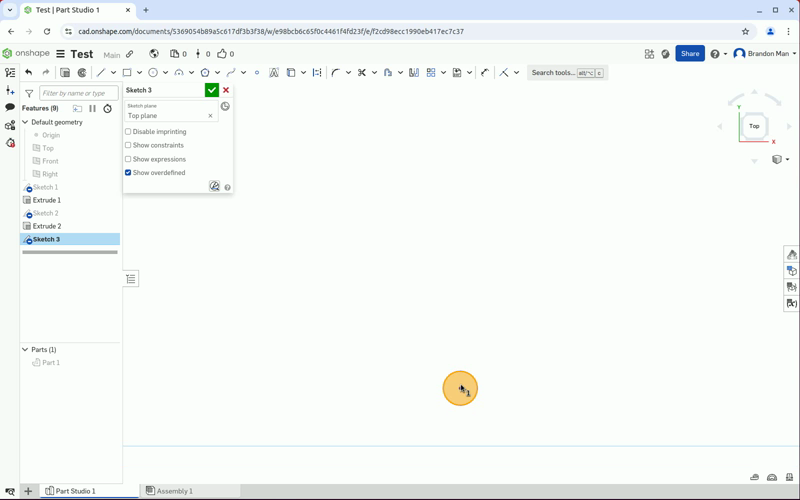
scroll(-6)
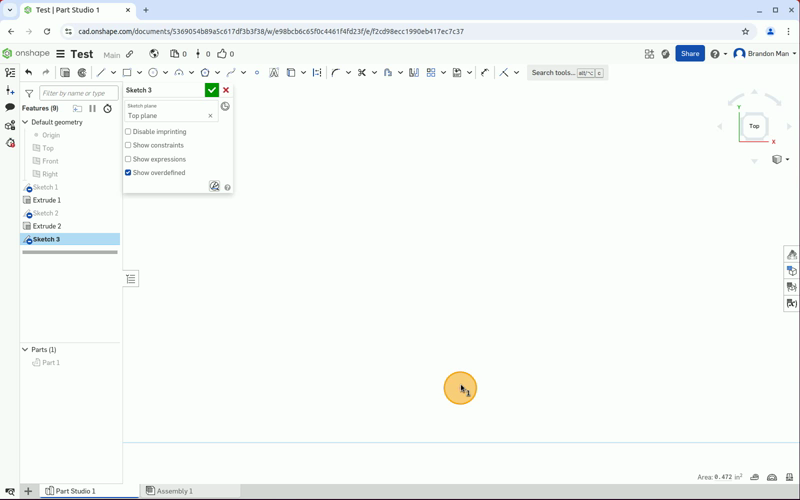
scroll(-6)
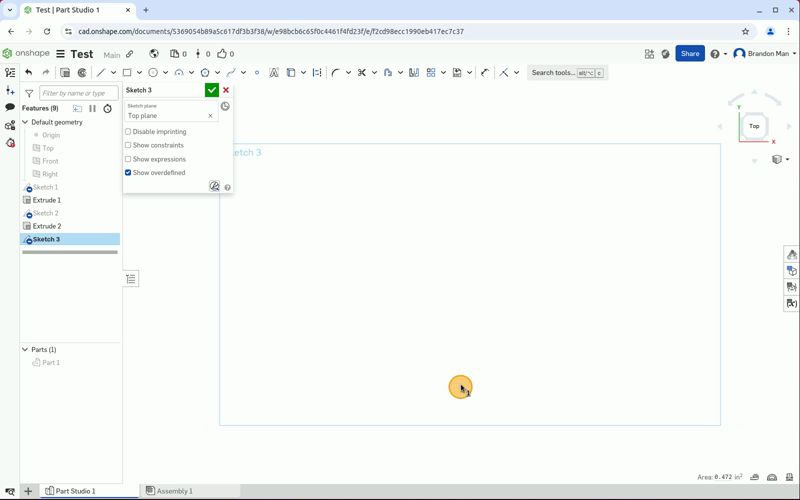
scroll(-6)
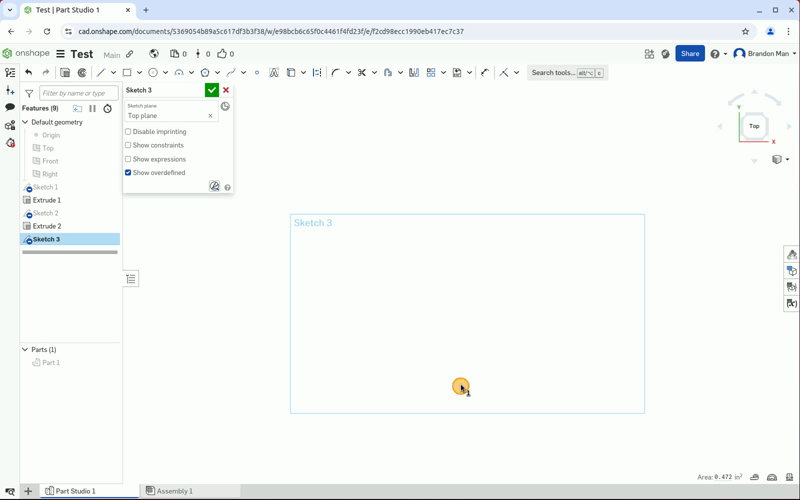
scroll(-6)
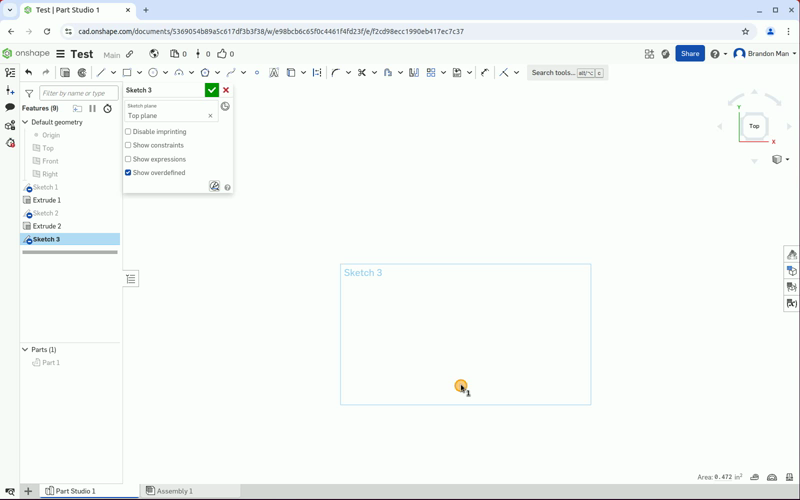
scroll(-6)
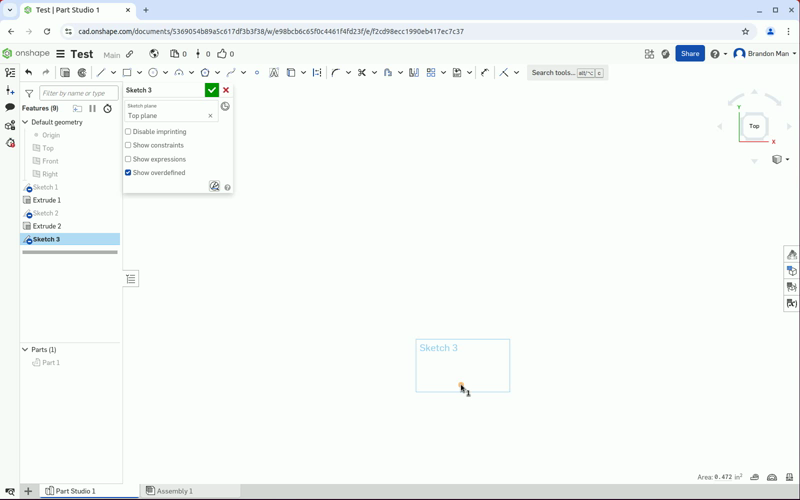
mouse_move(73, 352)
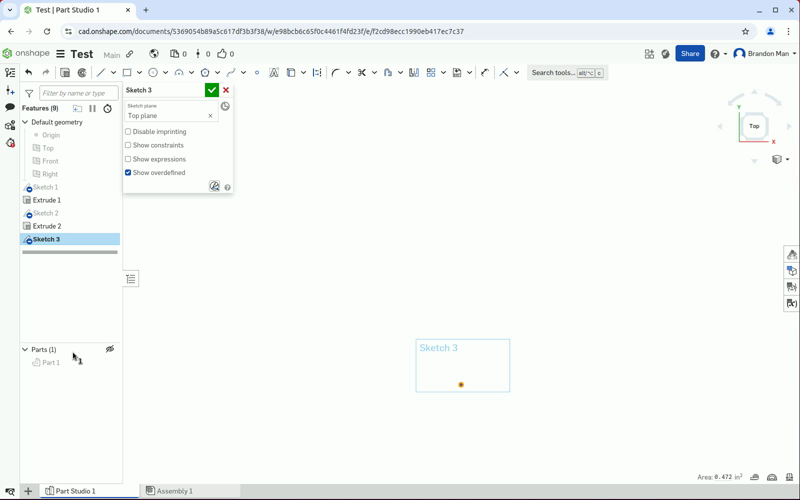
key(shift+y)
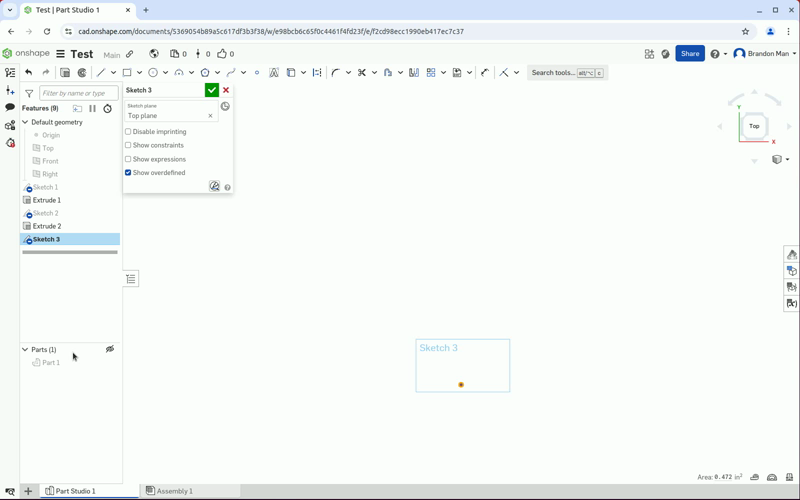
key(shift+e)
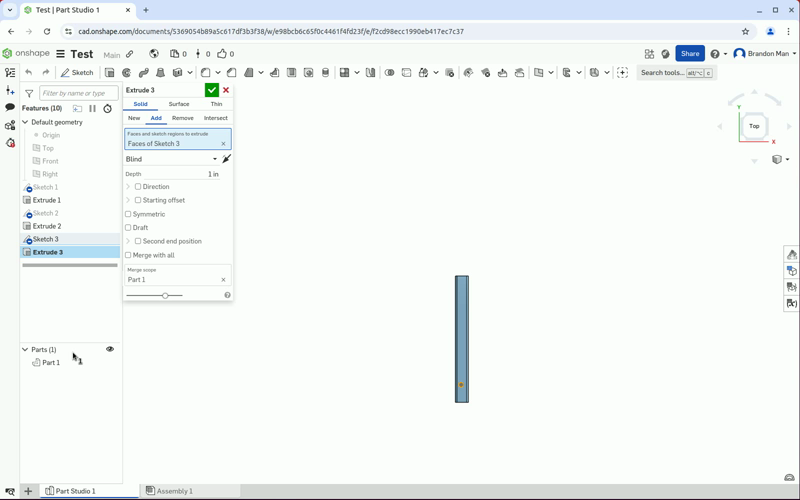
mouse_move(143, 106)
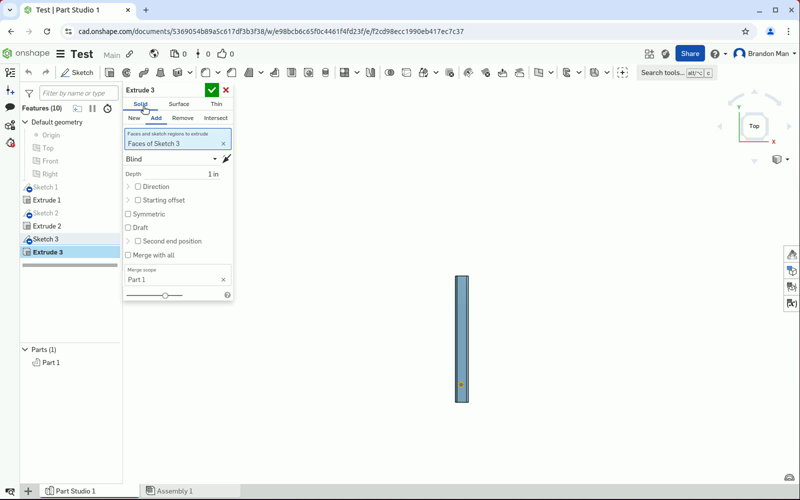
click(143, 106)
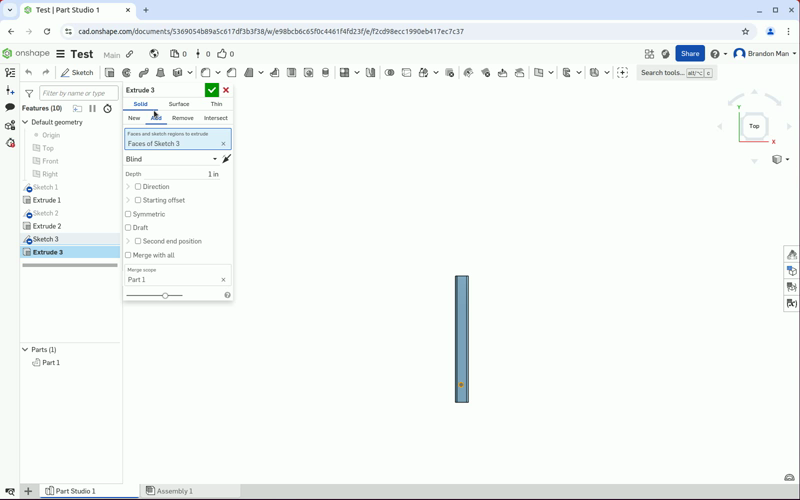
mouse_move(186, 120)
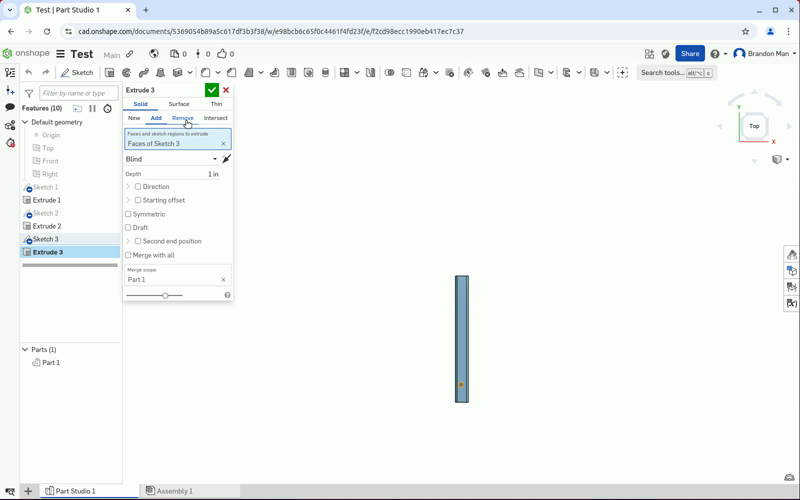
click(186, 120)
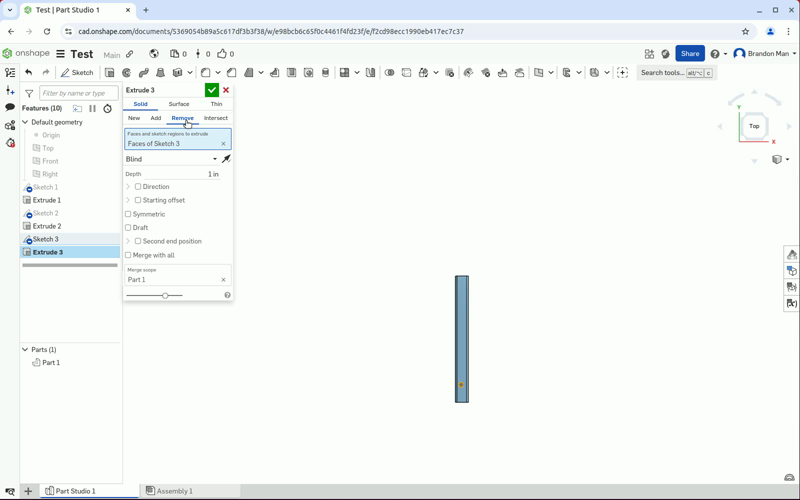
key(tab, 4)
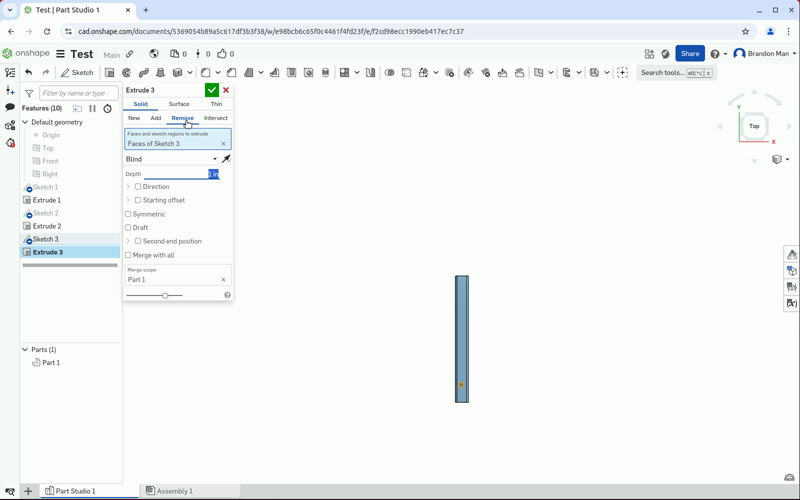
text(2.166)
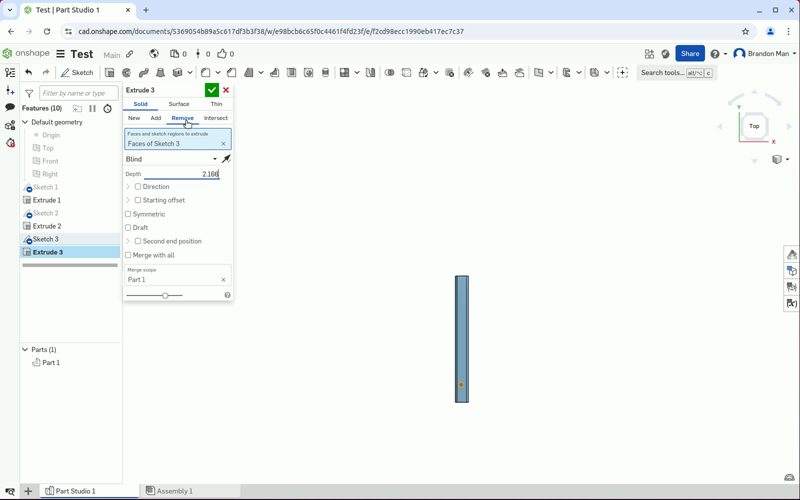
key(tab, 6)
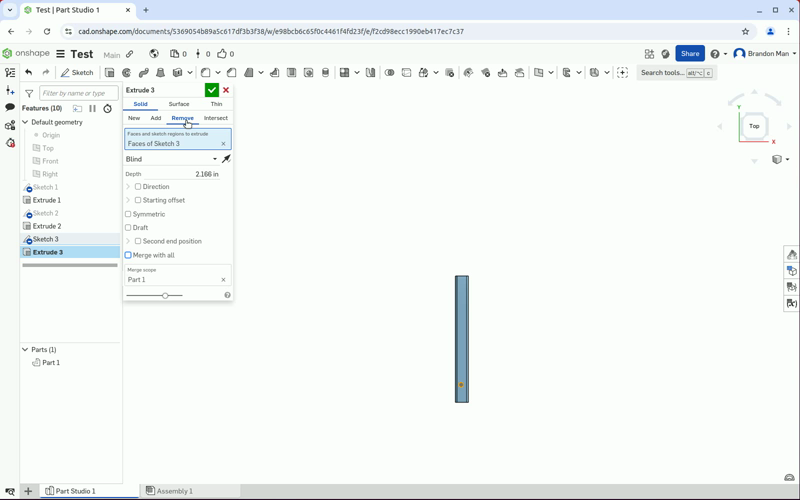
key(space)
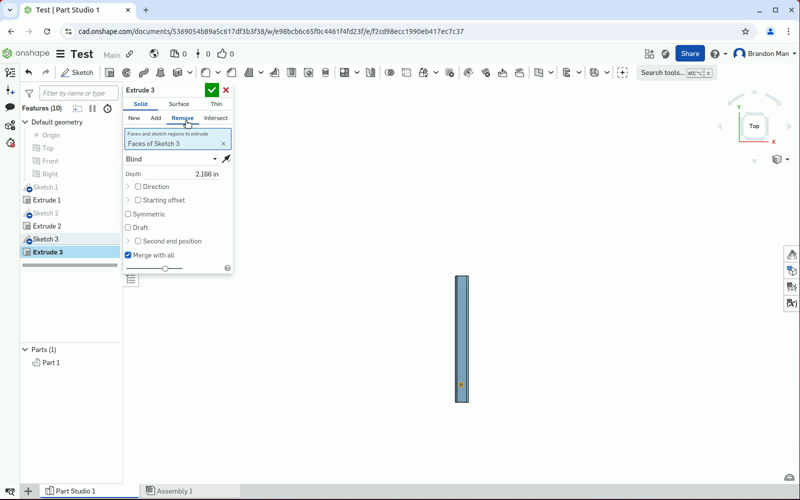
key(enter)
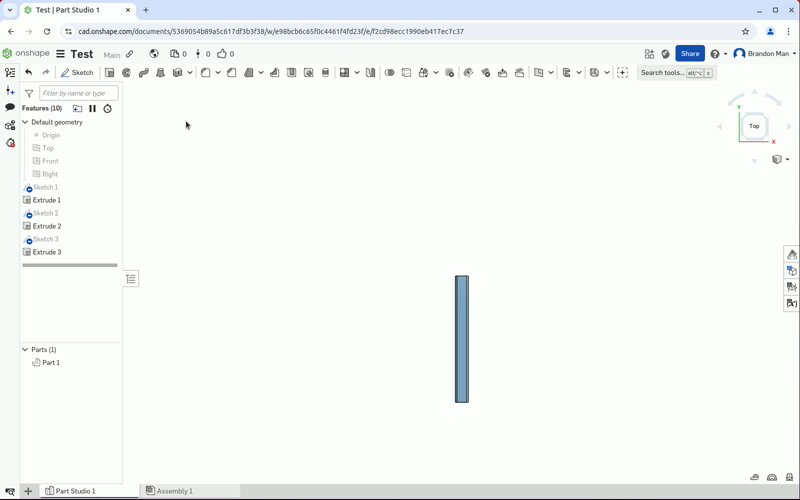
key(shift+h)
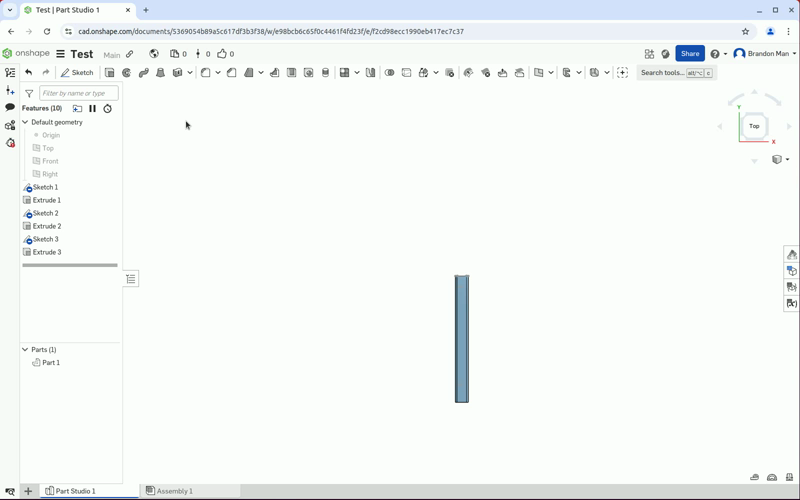
key(shift+h)
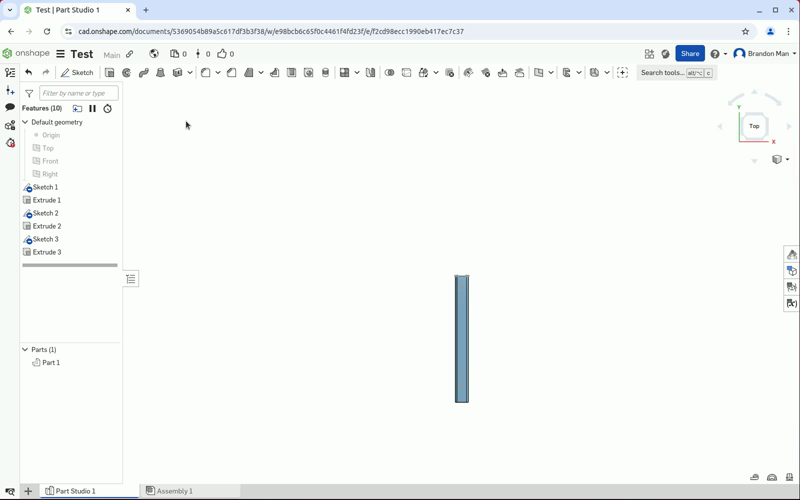
key(shift+7)
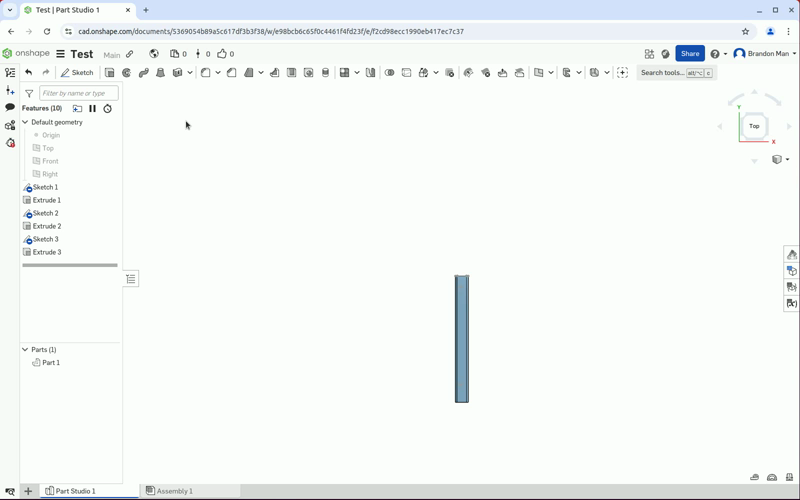
key(up, 3)
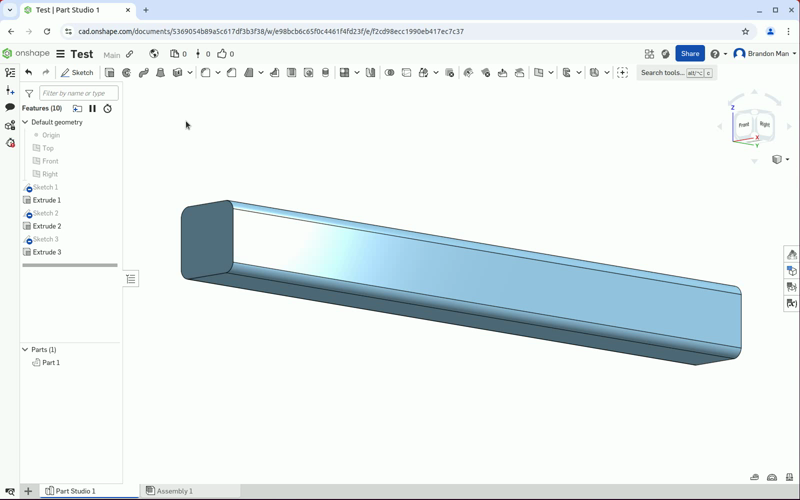
key(left, 3)
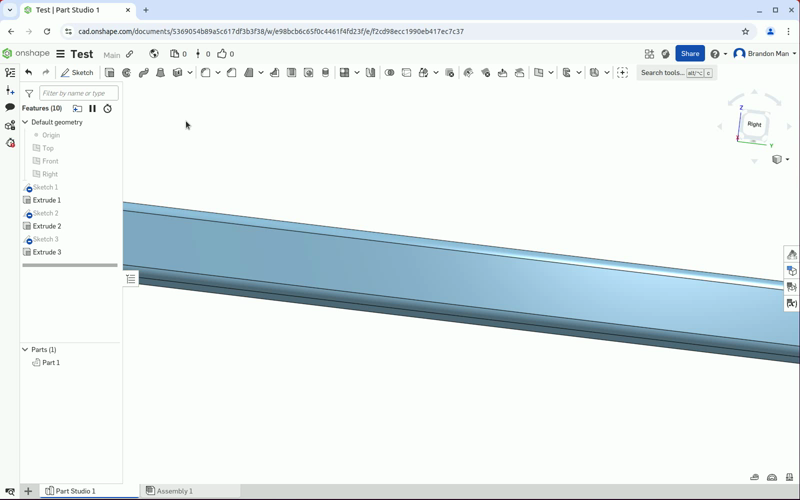
key(right, 3)
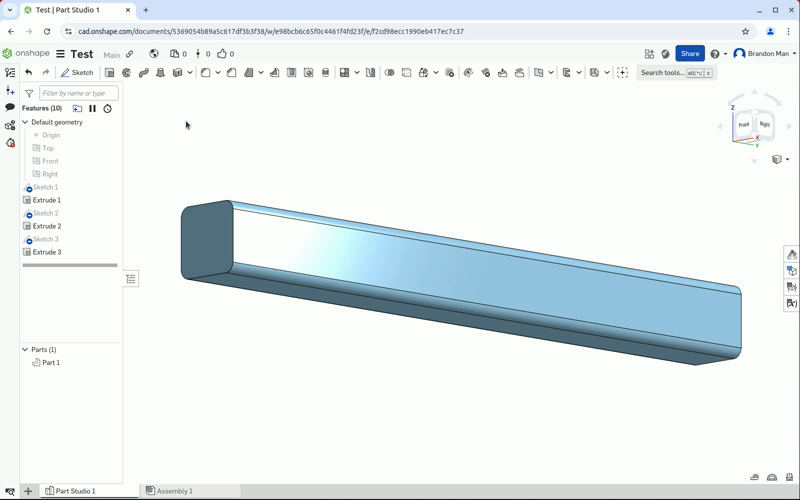
key(down, 3)
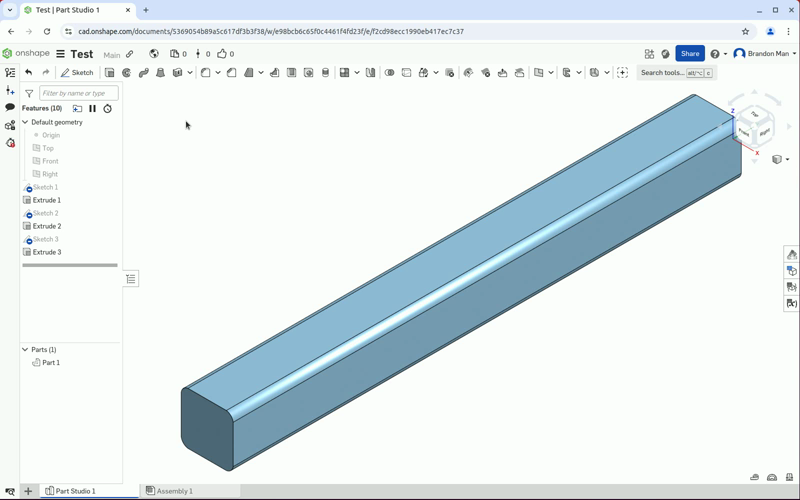
mouse_move(73, 189)
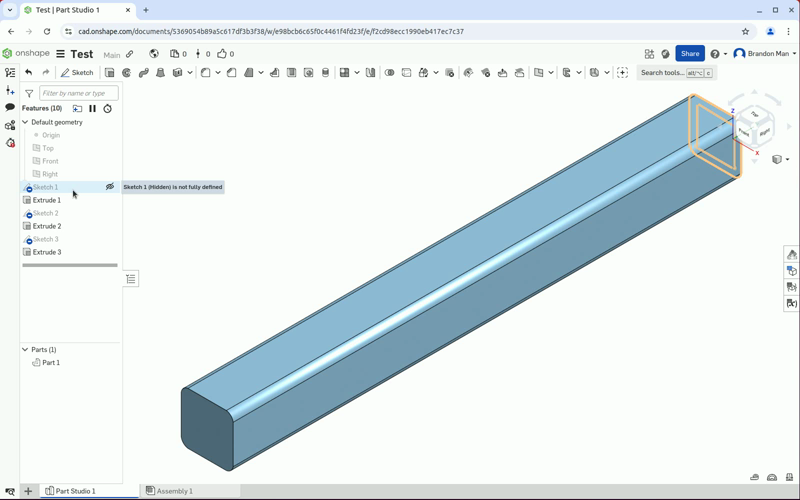
click(73, 189)